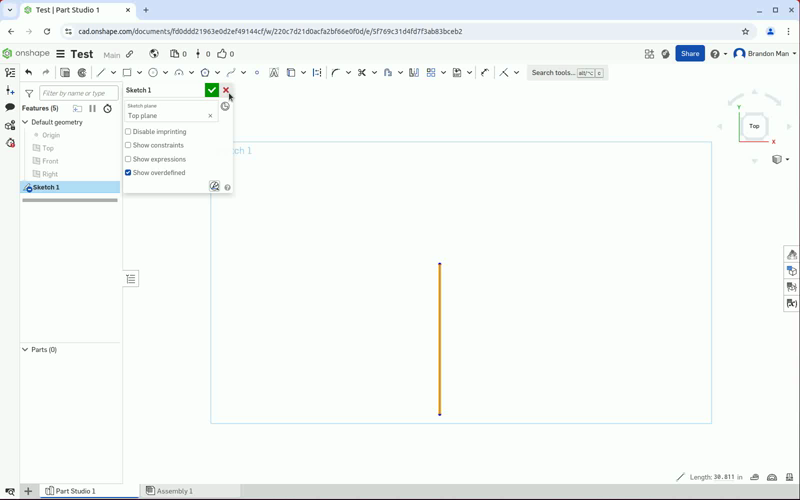
key(shift+h)
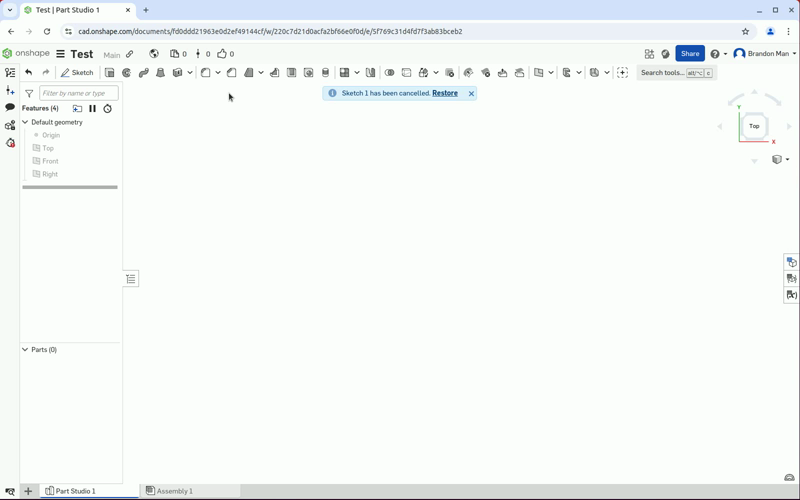
mouse_move(73, 352)
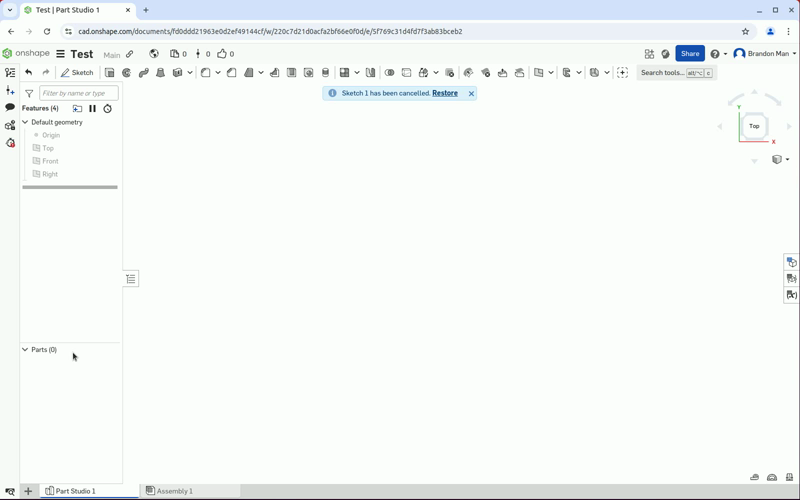
key(y)
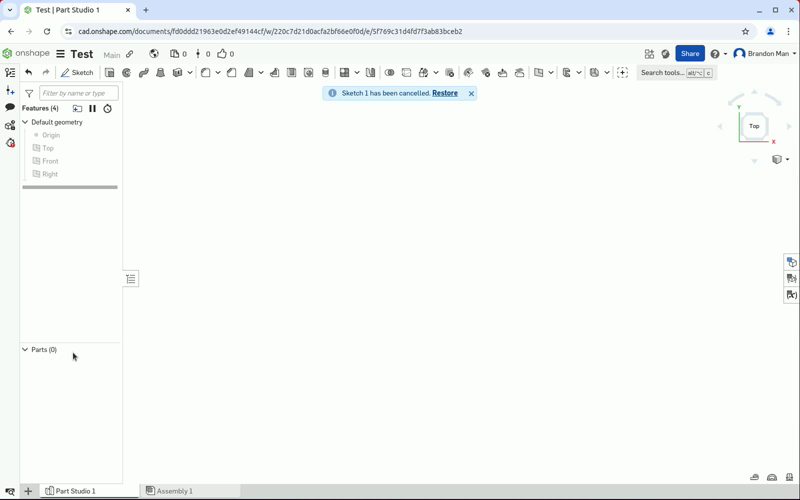
key(shift+p)
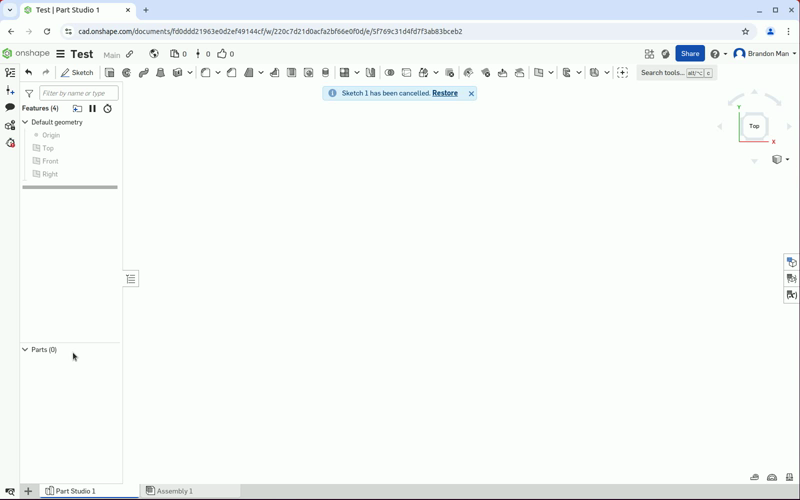
key(space)
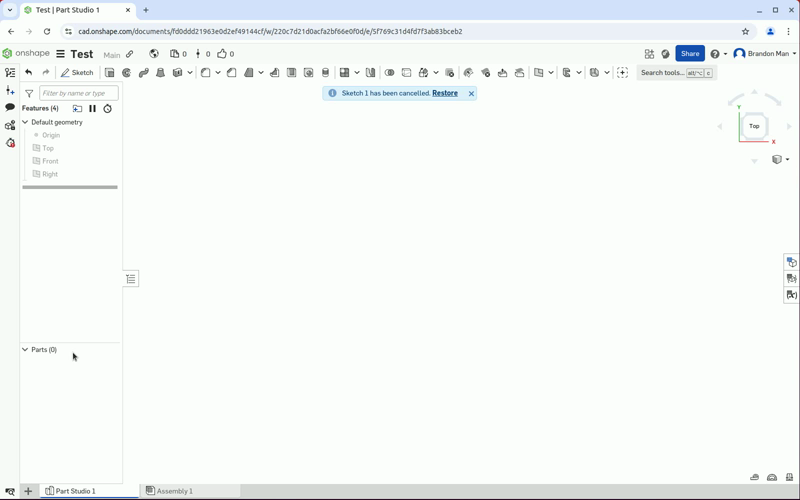
key_down(shift)
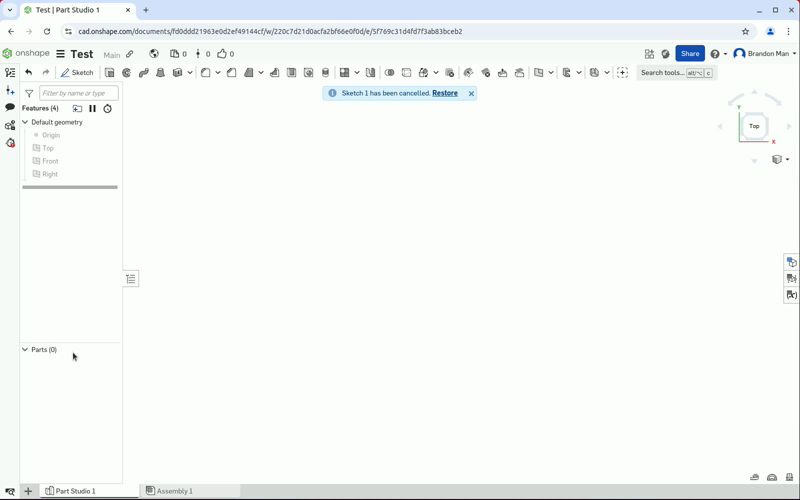
key(up)
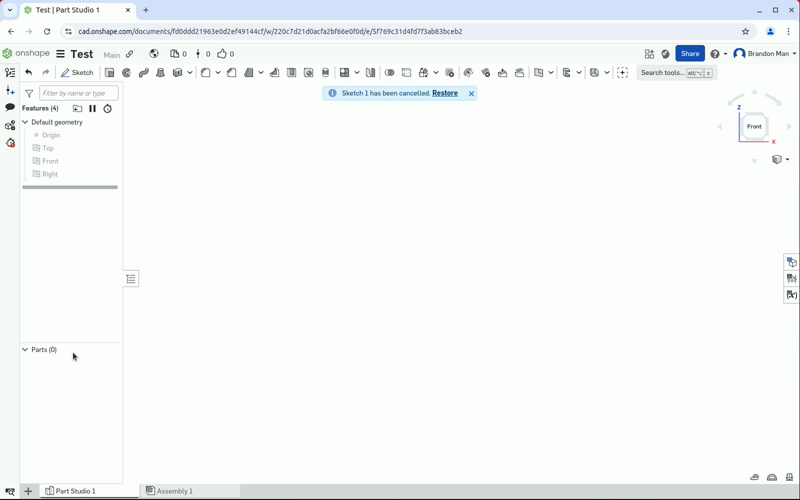
key_up(shift)
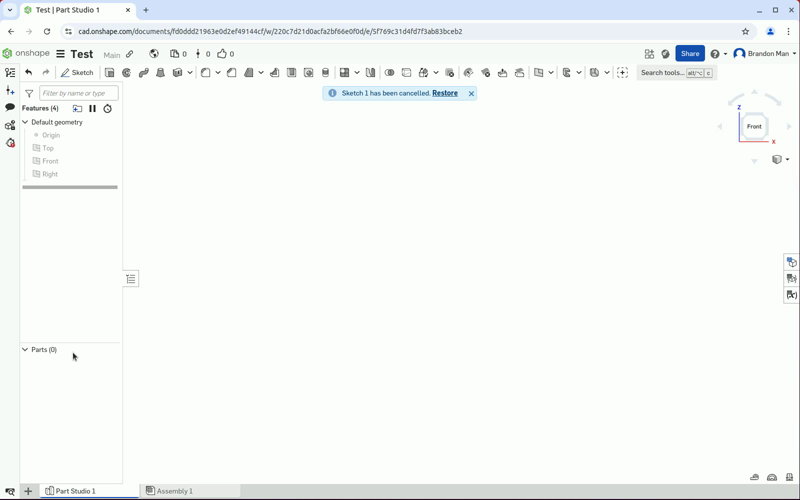
mouse_move(73, 352)
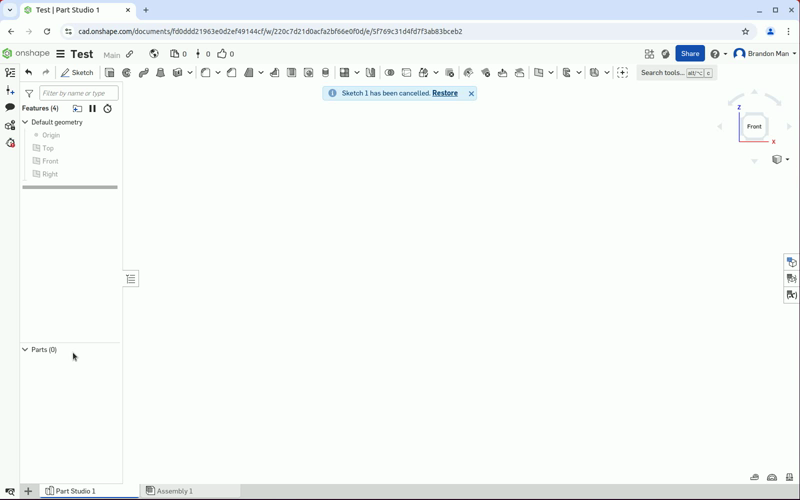
key(shift+y)
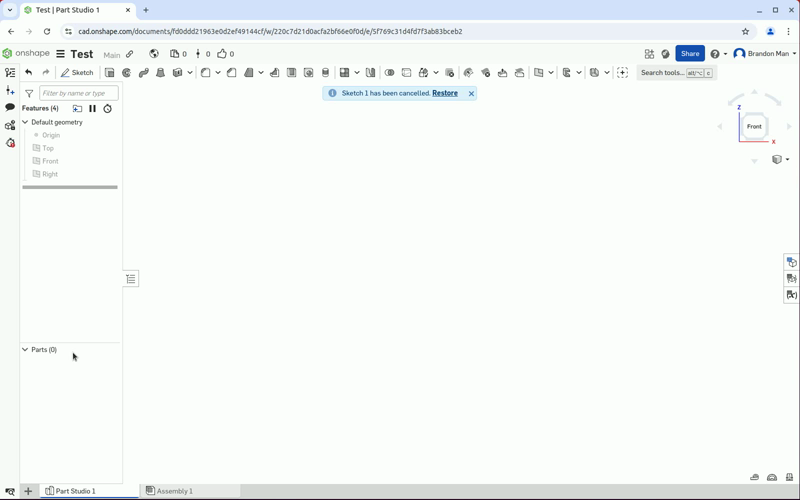
key(shift+s)
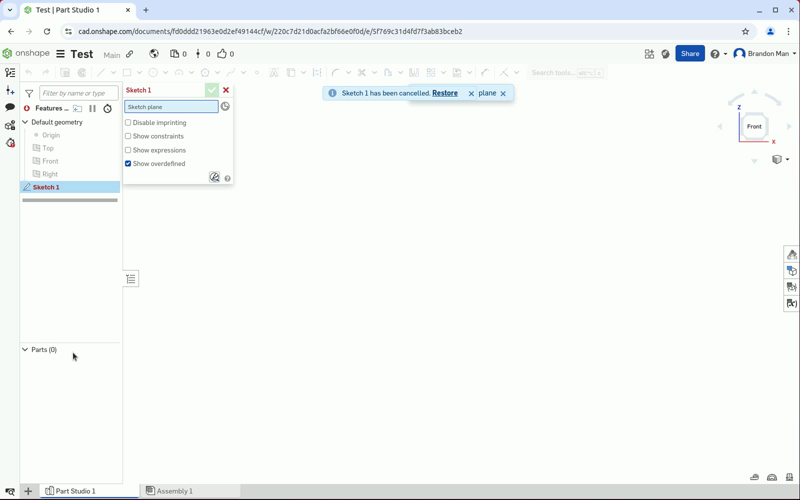
mouse_move(73, 163)
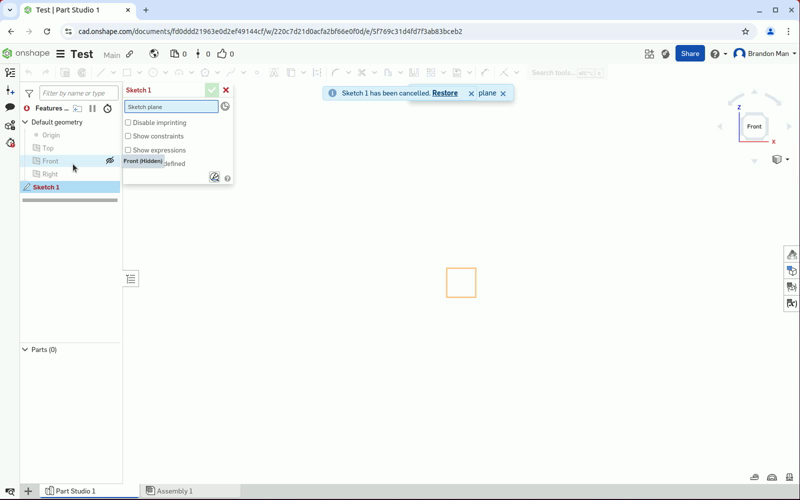
click(73, 163)
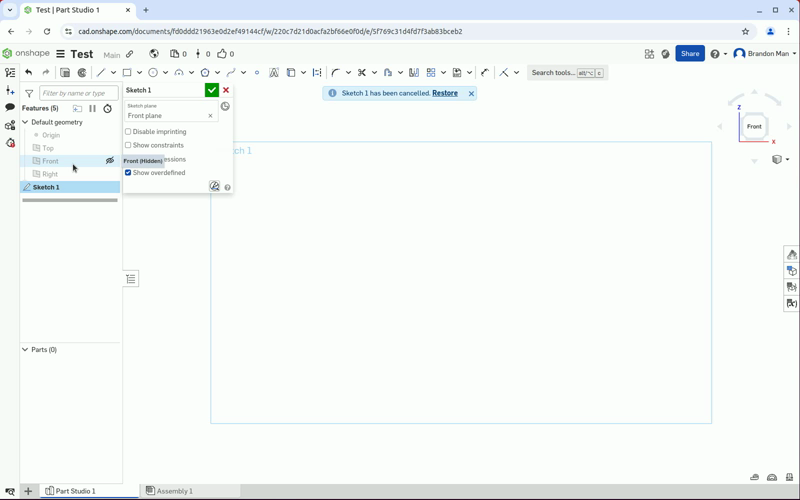
mouse_move(73, 352)
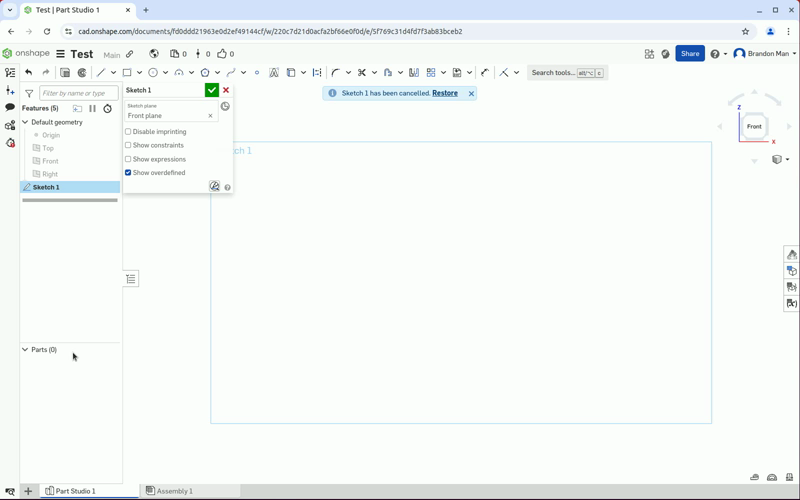
key(y)
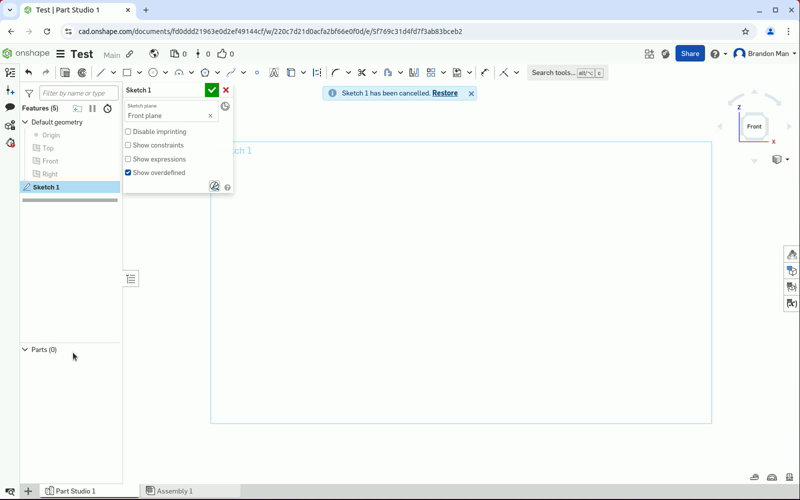
key(l)
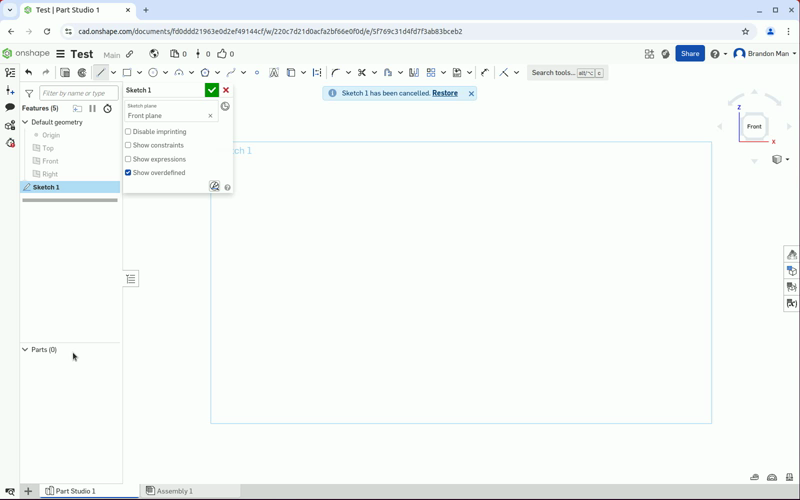
key_down(shift)
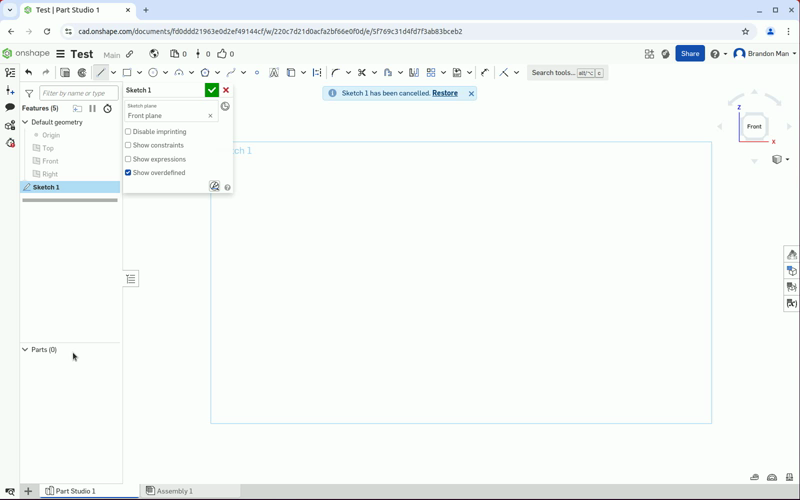
mouse_move(460, 282)
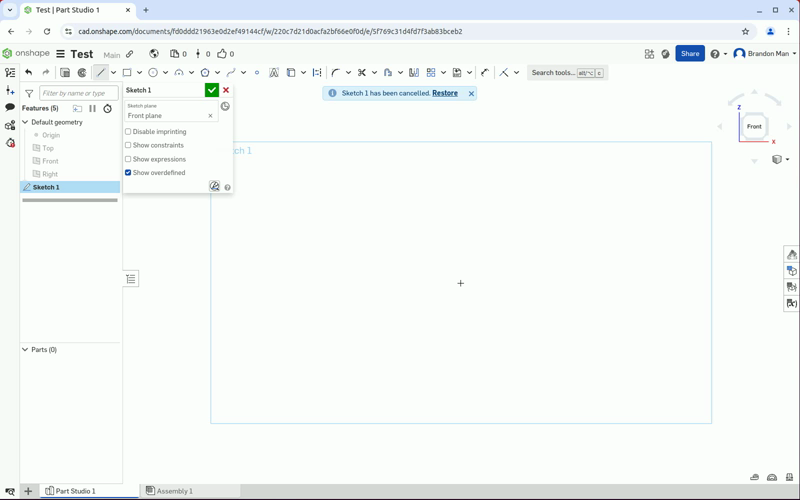
click(460, 282)
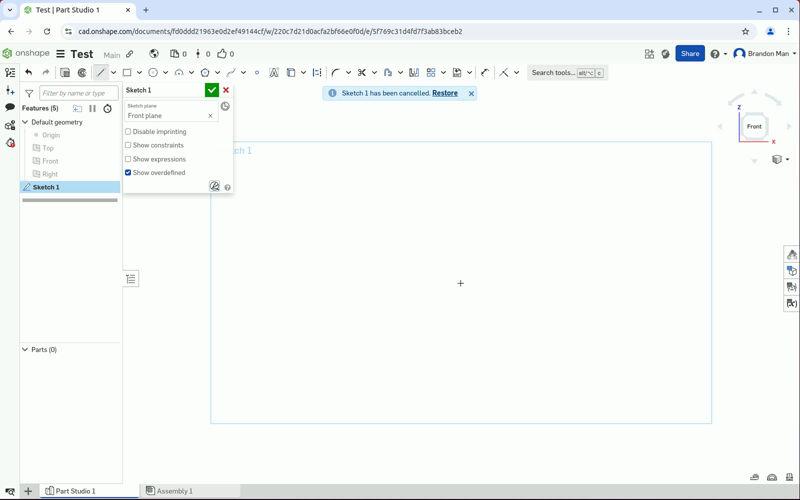
key_up(shift)
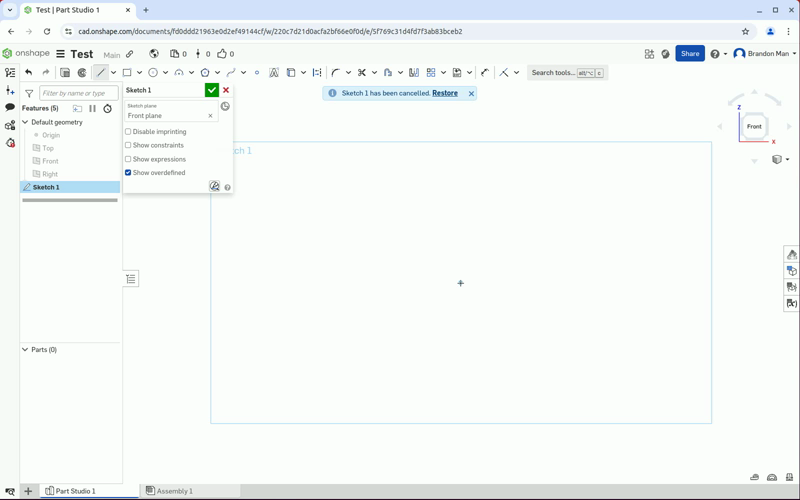
key_down(shift)
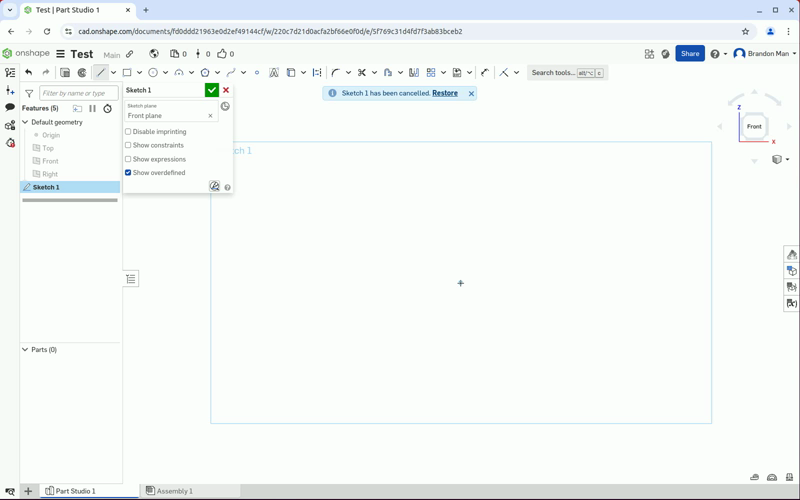
mouse_move(490, 282)
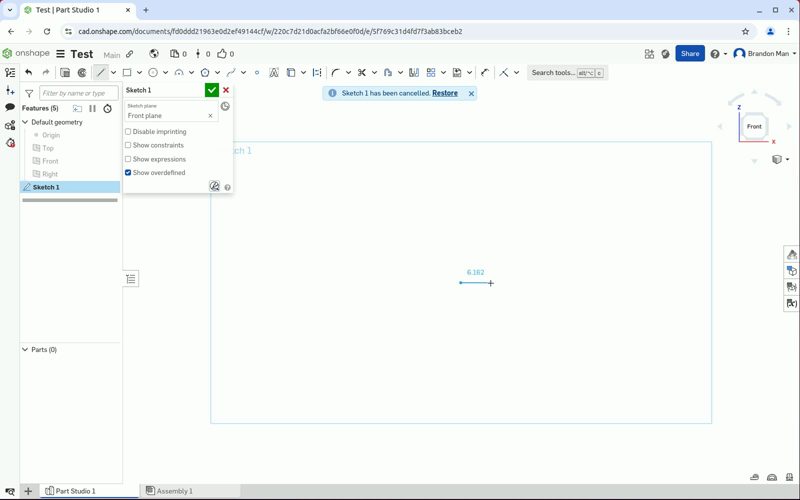
mouse_move(504, 282)
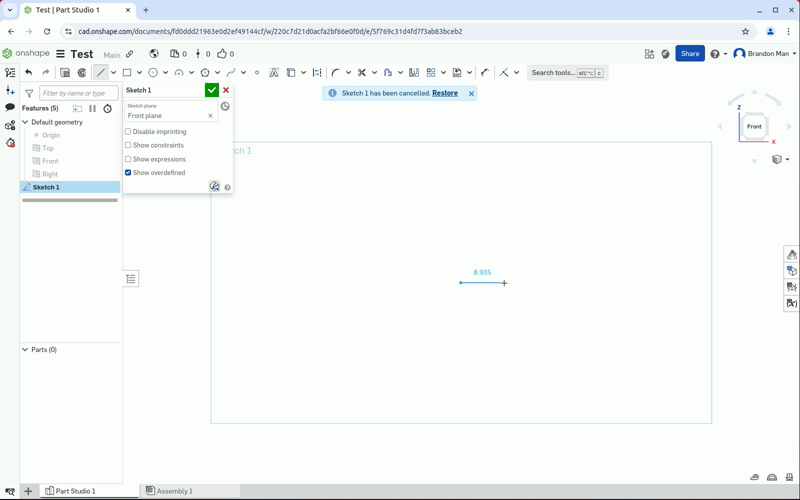
click(504, 282)
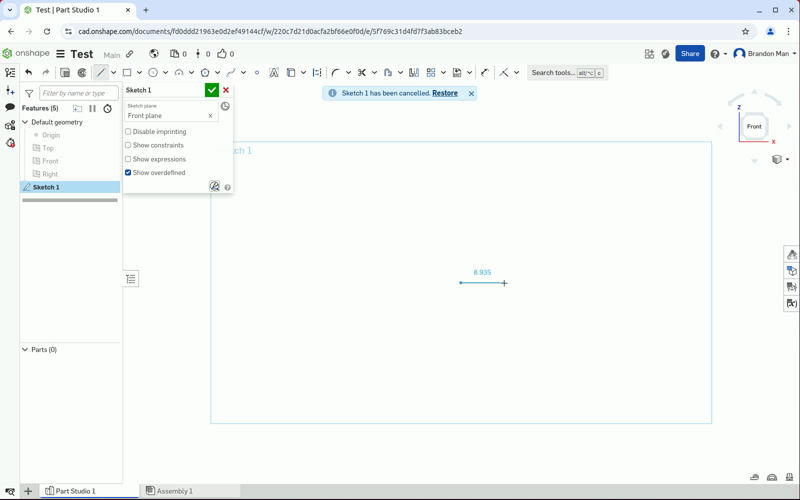
key_up(shift)
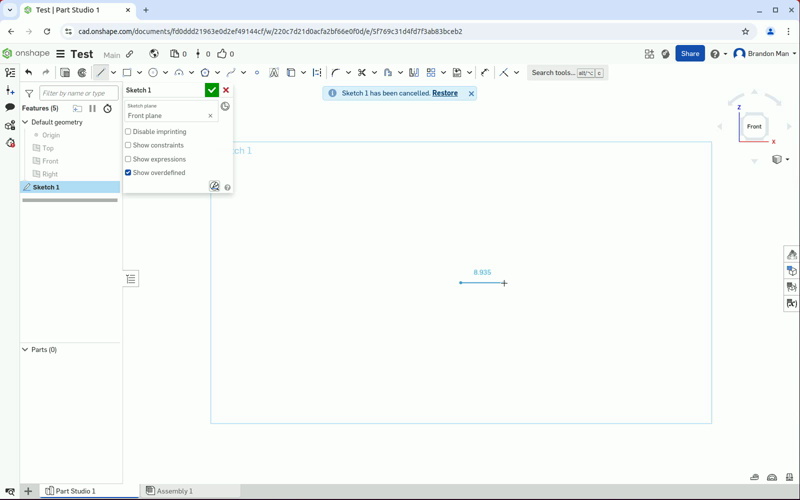
key_down(shift)
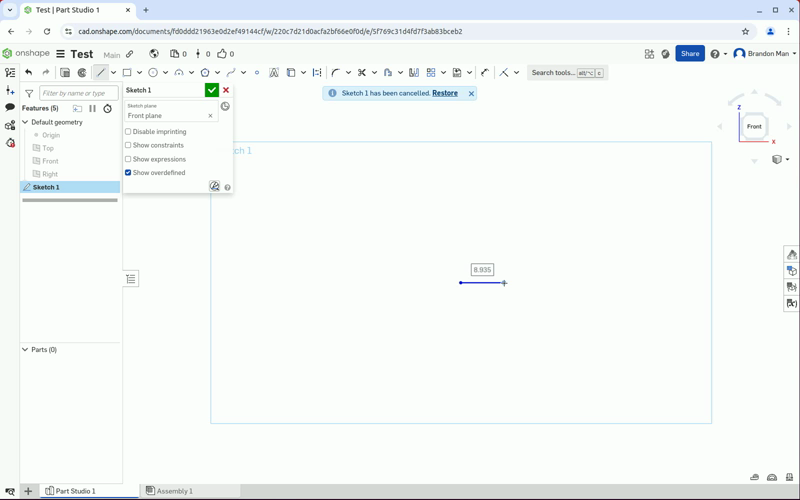
mouse_move(534, 282)
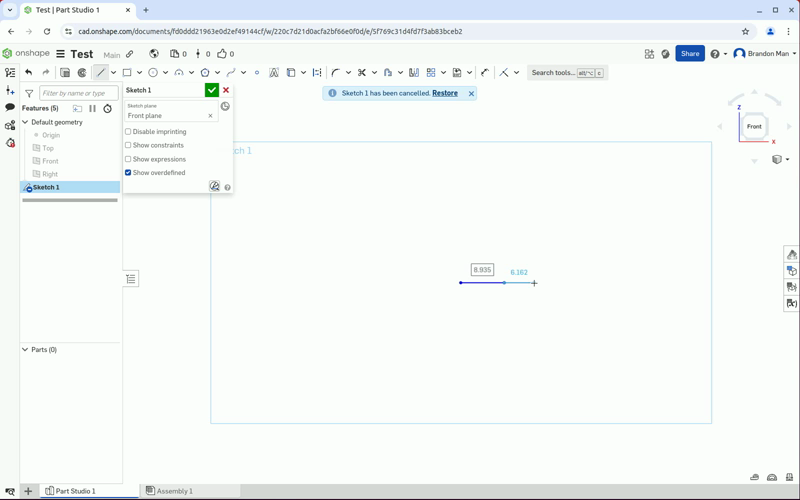
mouse_move(504, 226)
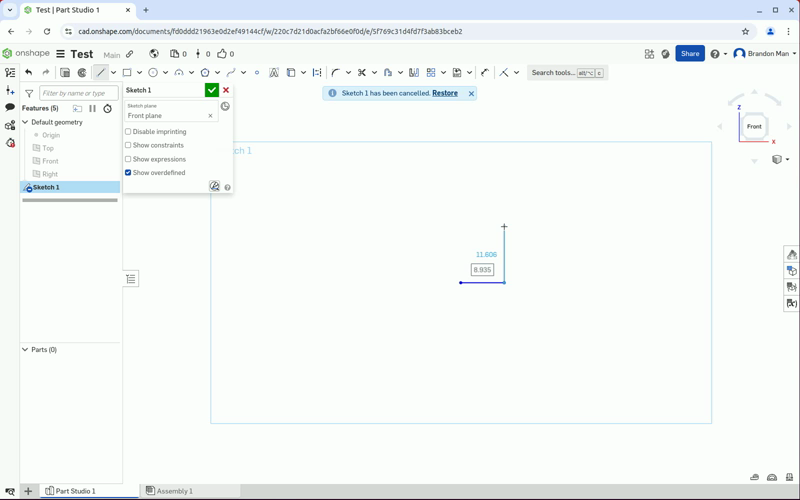
click(504, 226)
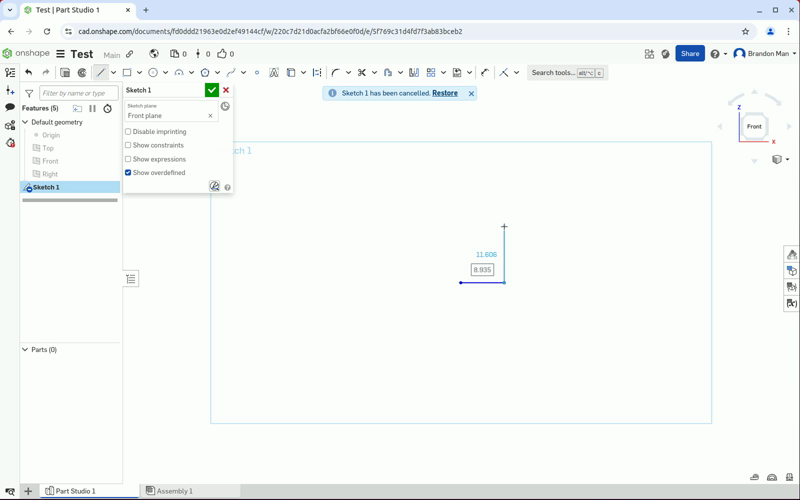
key_up(shift)
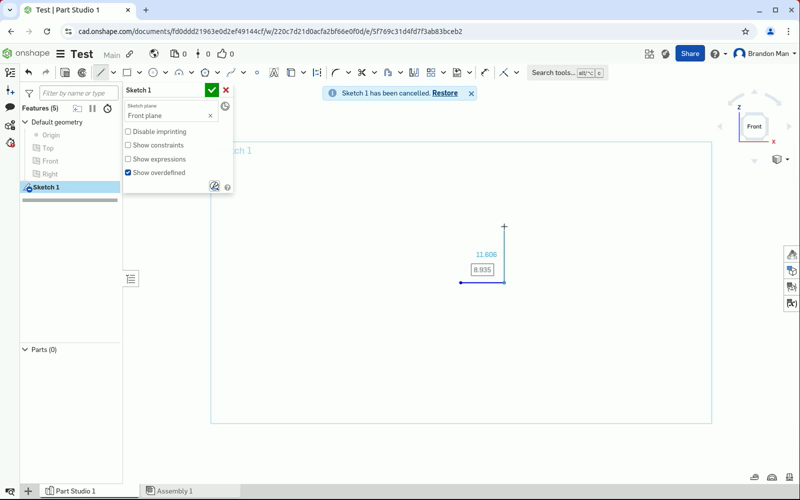
key_down(shift)
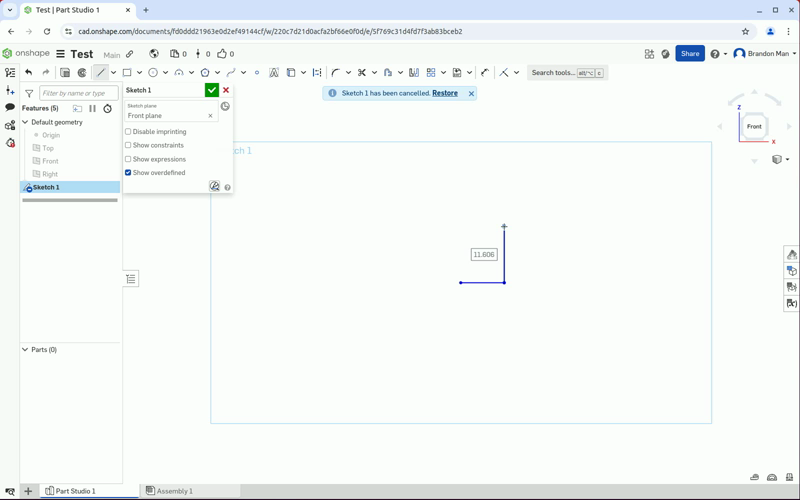
mouse_move(534, 226)
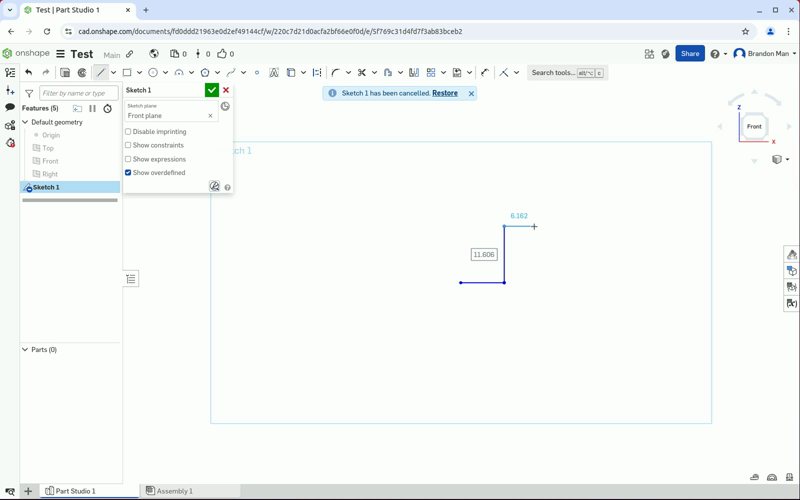
mouse_move(460, 226)
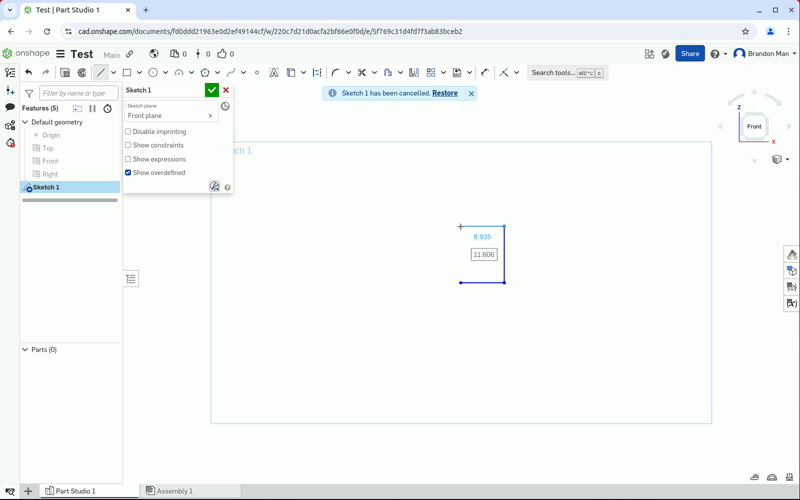
click(460, 226)
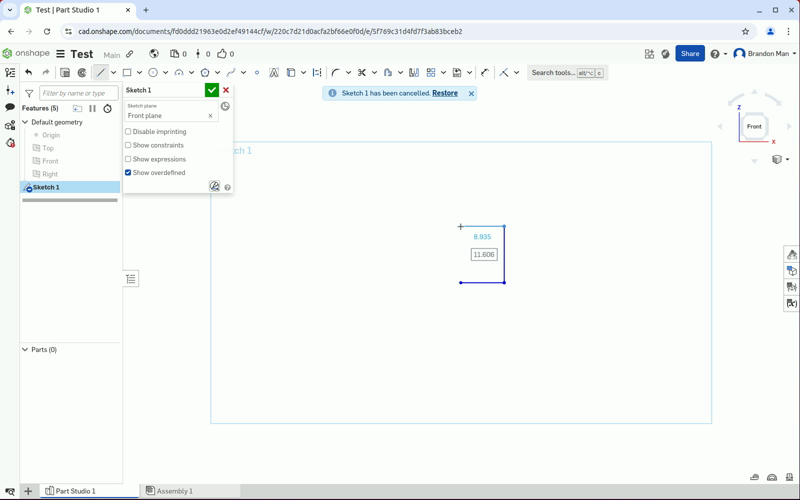
key_up(shift)
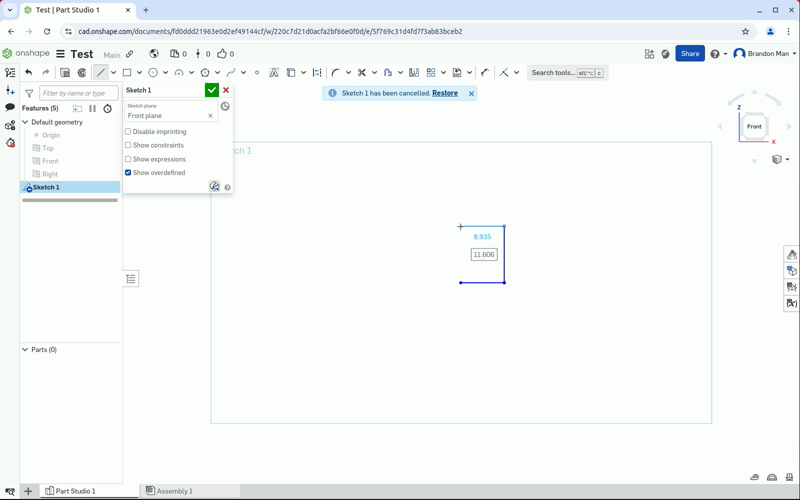
mouse_move(490, 226)
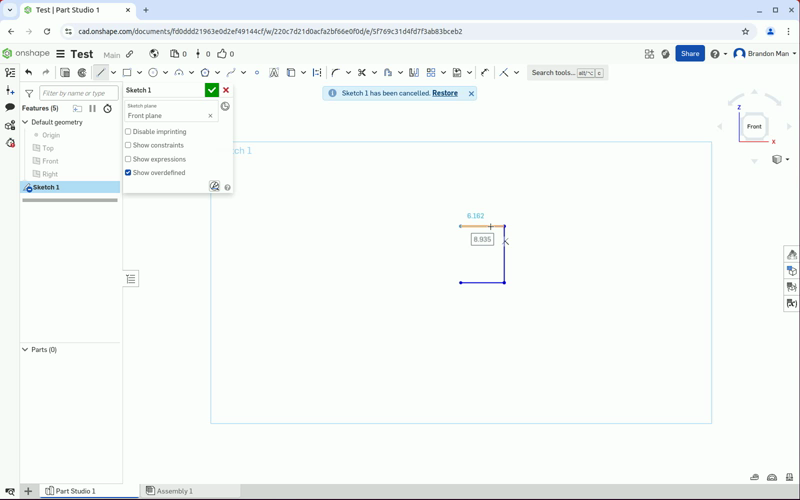
key_down(shift)
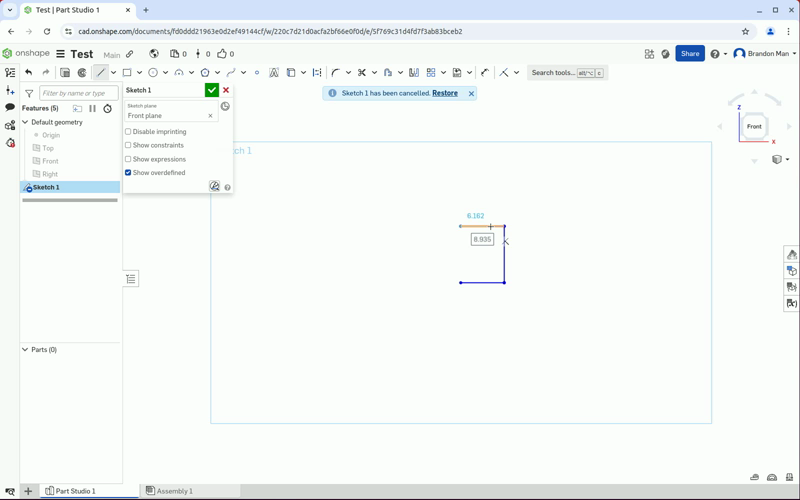
mouse_move(460, 282)
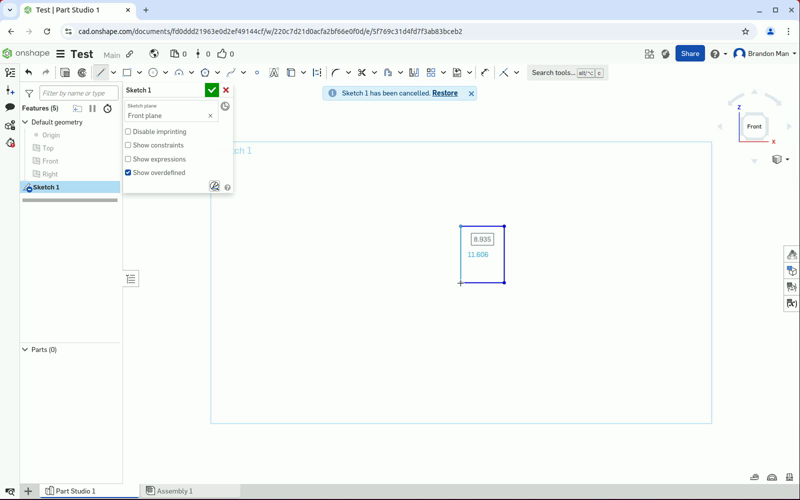
key_up(shift)
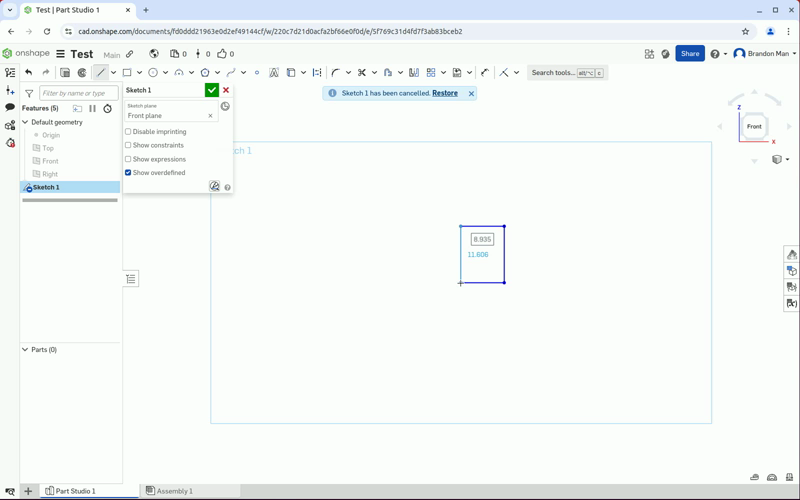
click(460, 282)
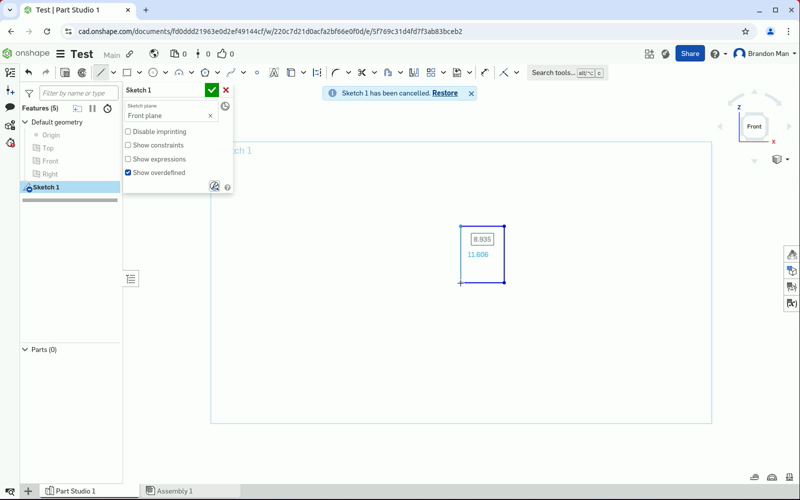
key(esc)
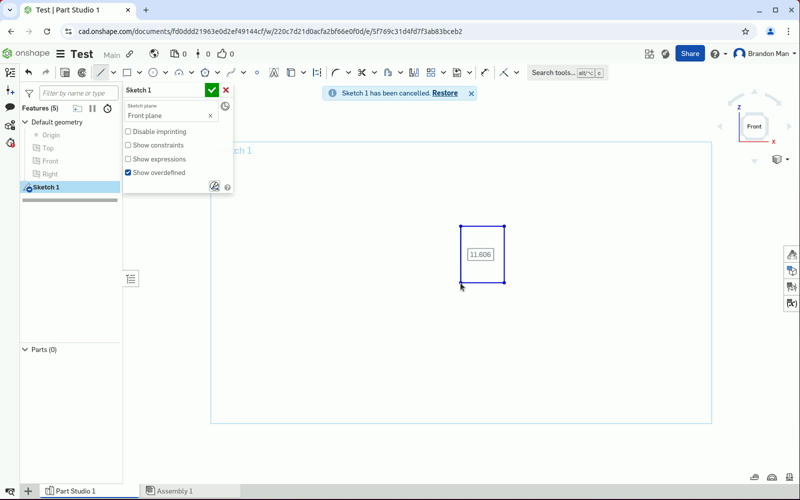
mouse_move(476, 253)
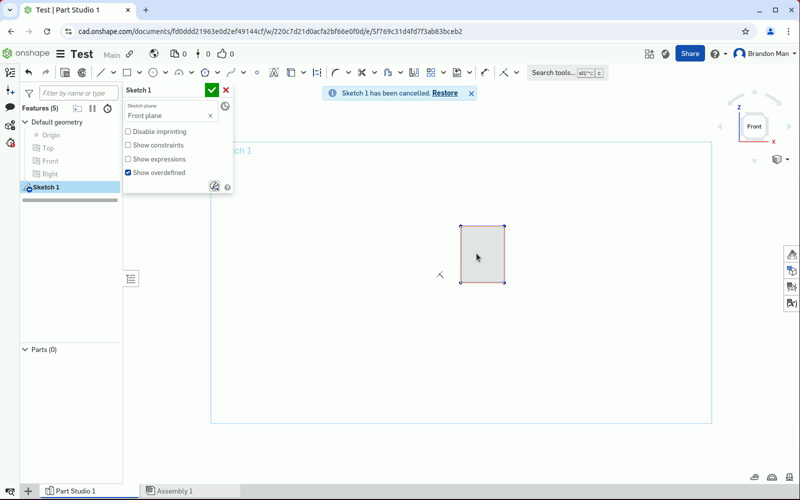
click(476, 253)
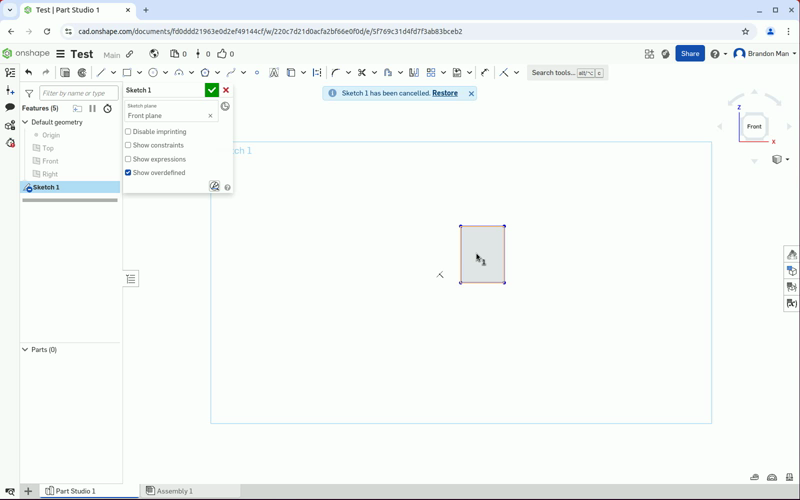
mouse_move(73, 352)
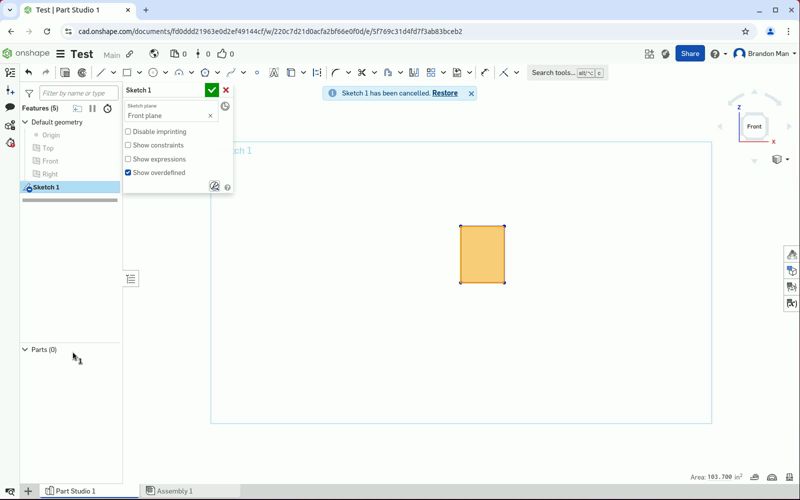
key(shift+y)
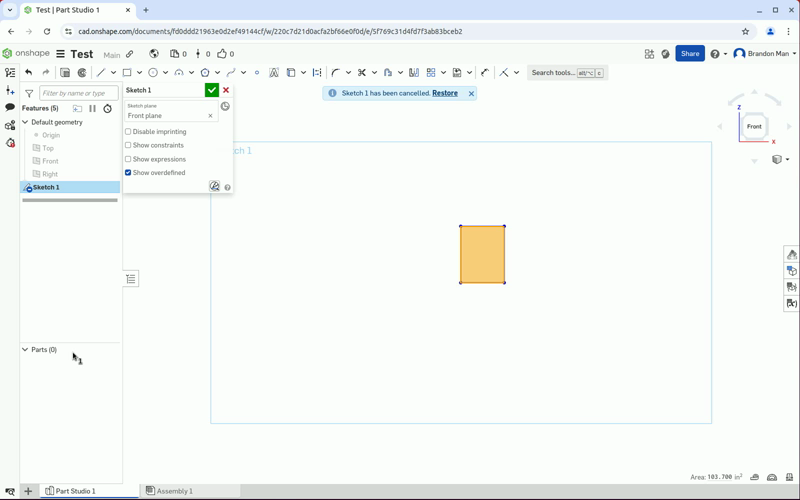
key(shift+e)
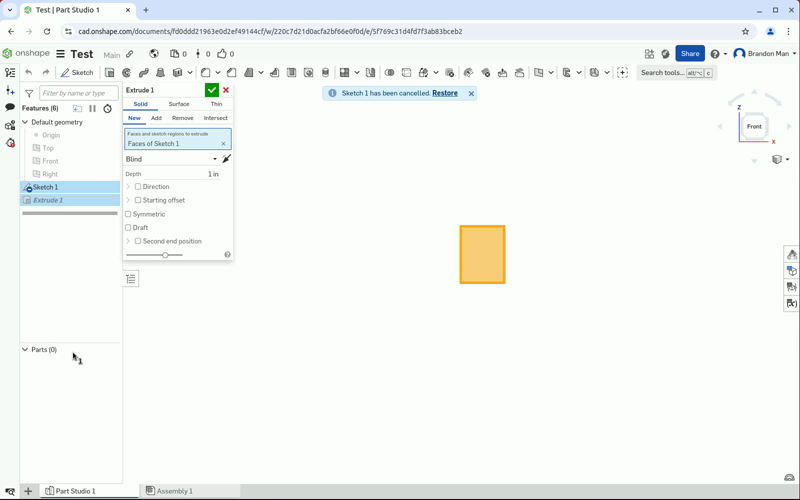
mouse_move(143, 106)
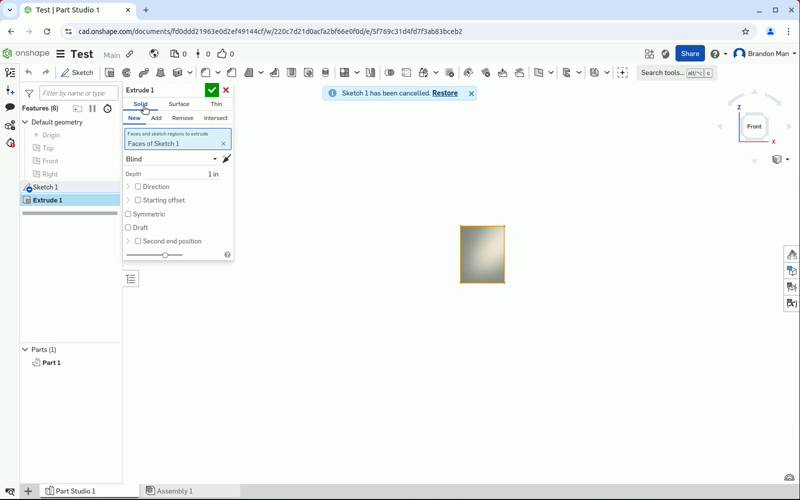
click(143, 106)
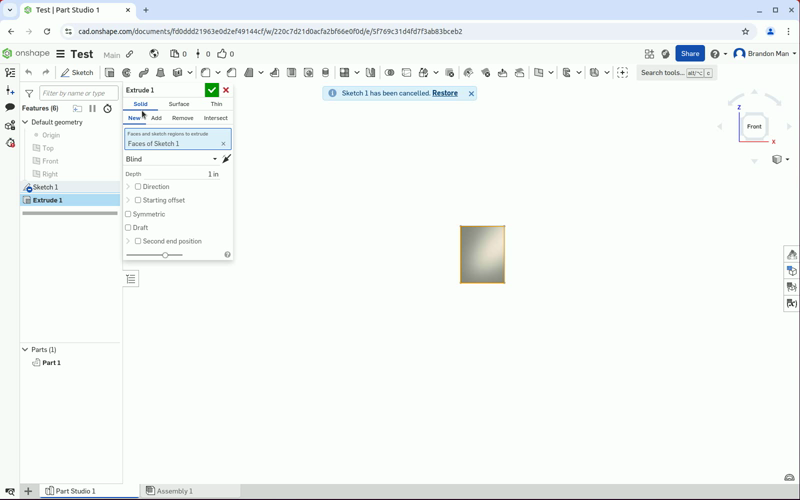
mouse_move(137, 120)
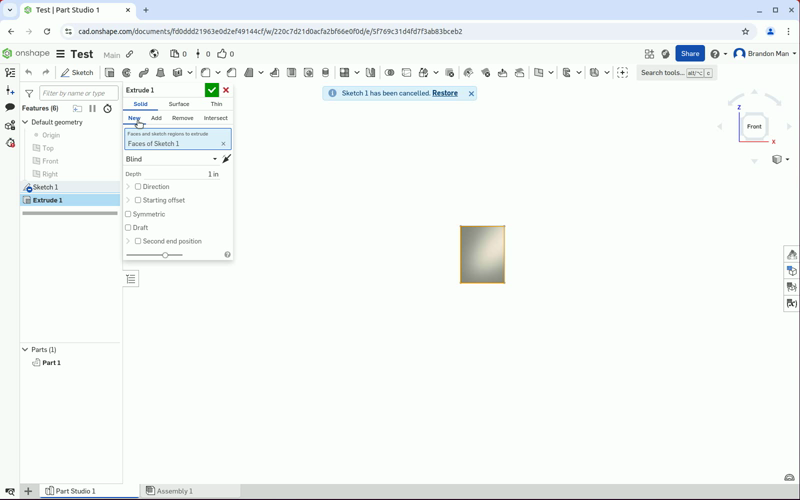
click(137, 120)
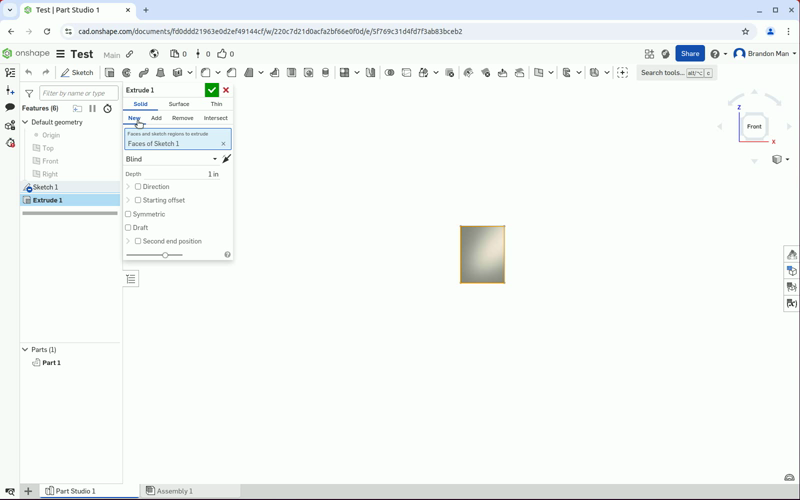
key(tab, 4)
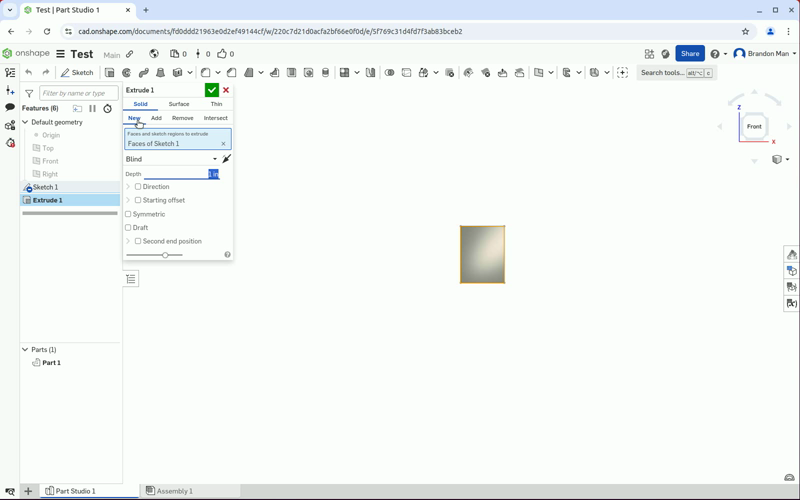
text(1.685)
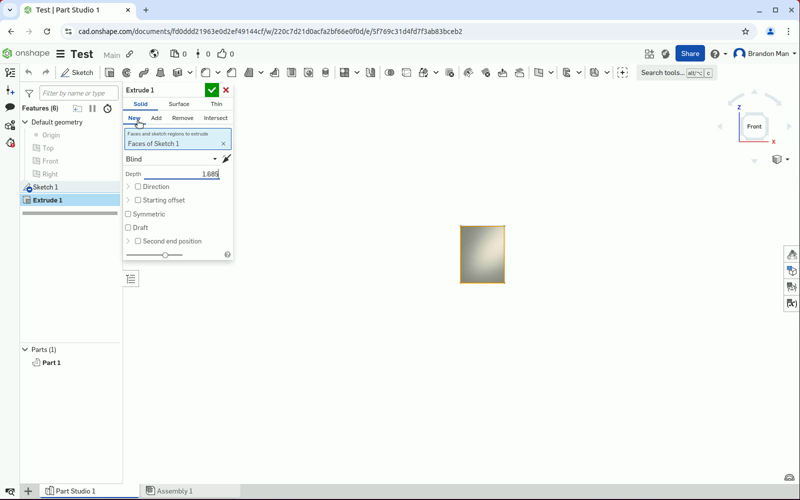
key(enter)
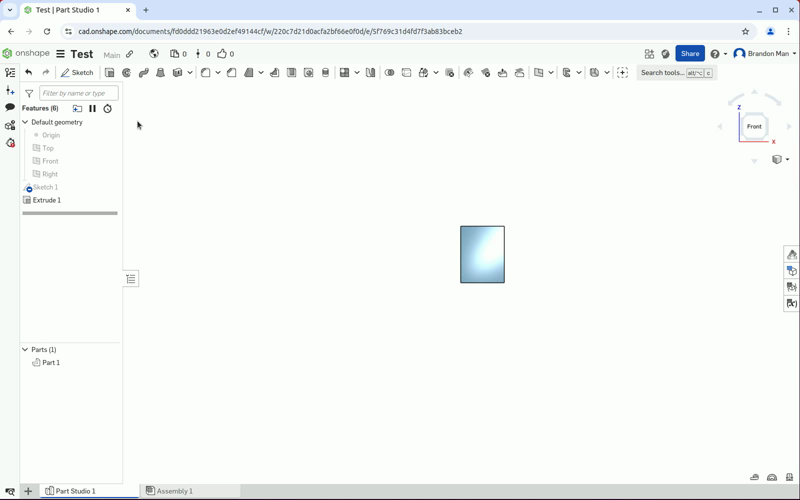
key(shift+h)
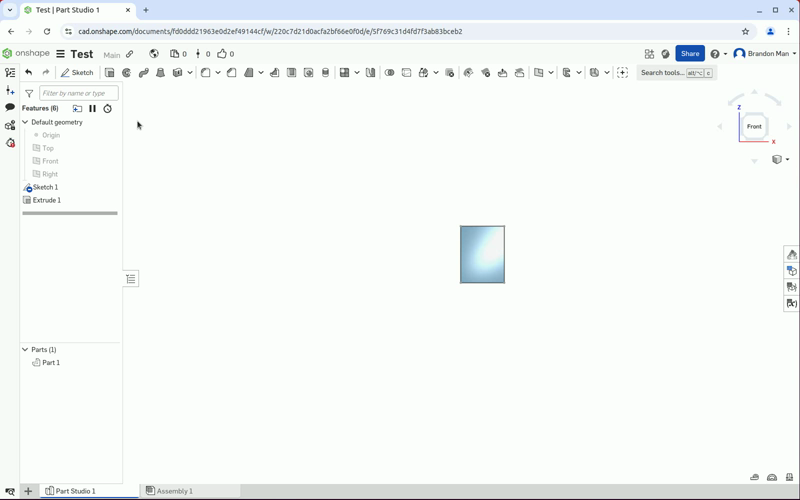
key(shift+h)
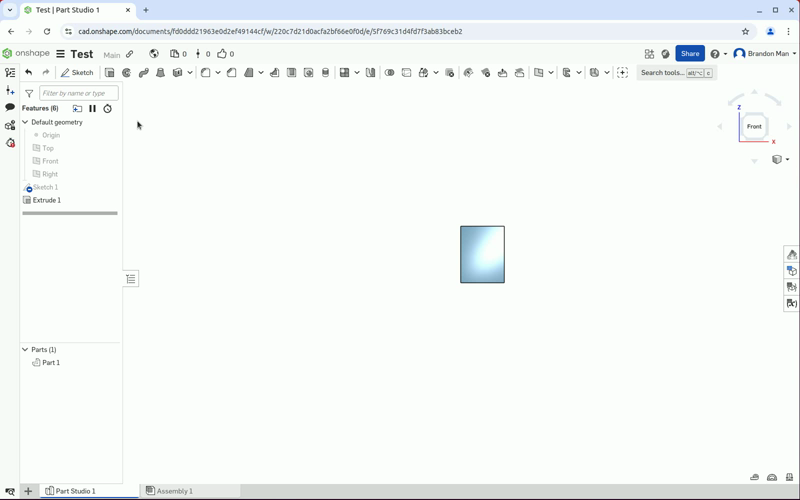
mouse_move(73, 189)
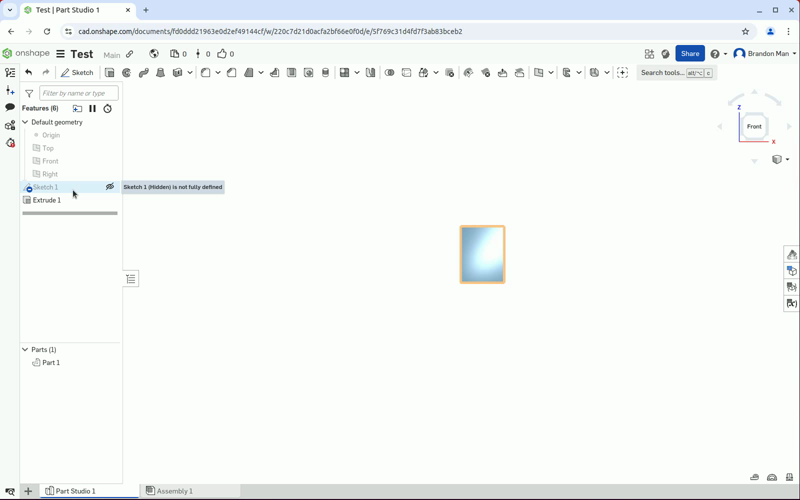
click(73, 189)
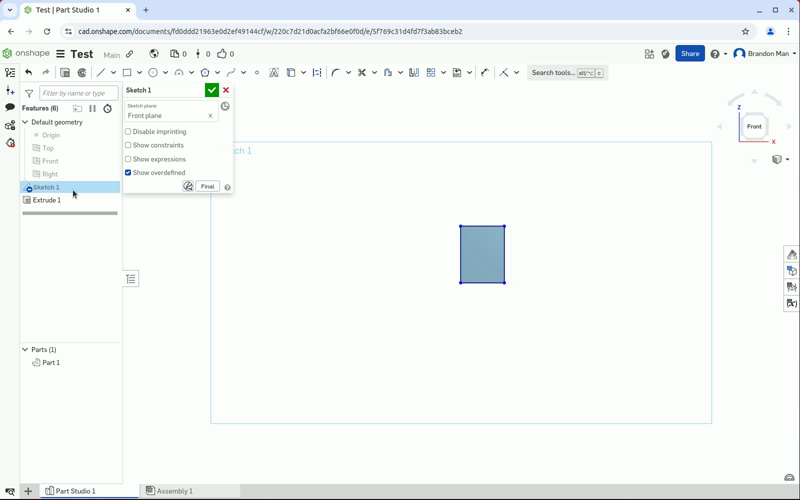
mouse_move(229, 92)
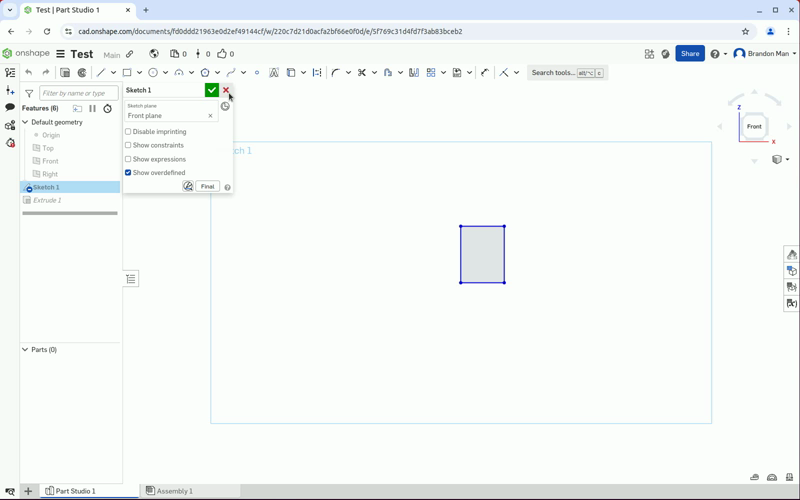
click(229, 92)
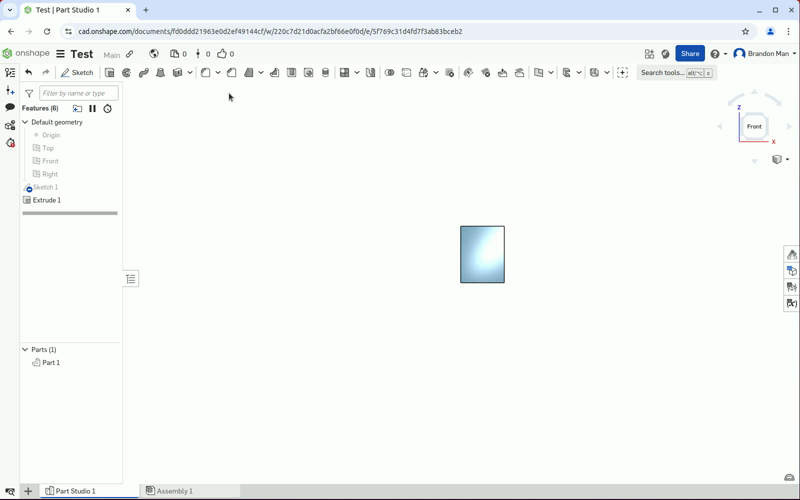
mouse_move(541, 75)
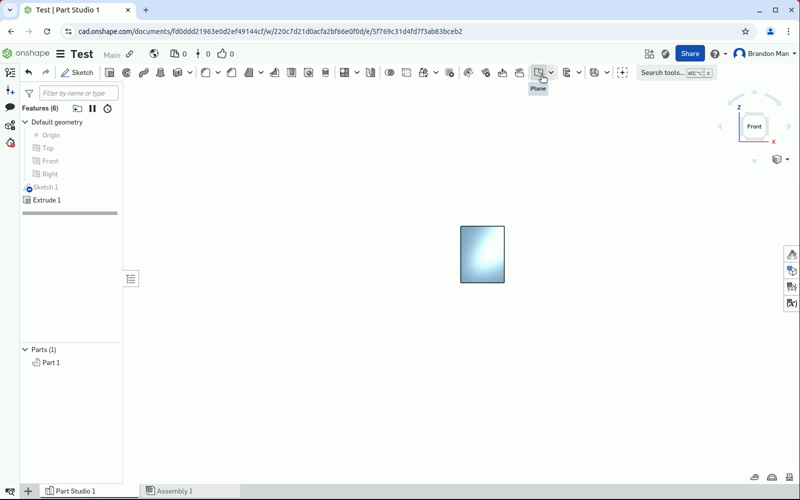
click(541, 75)
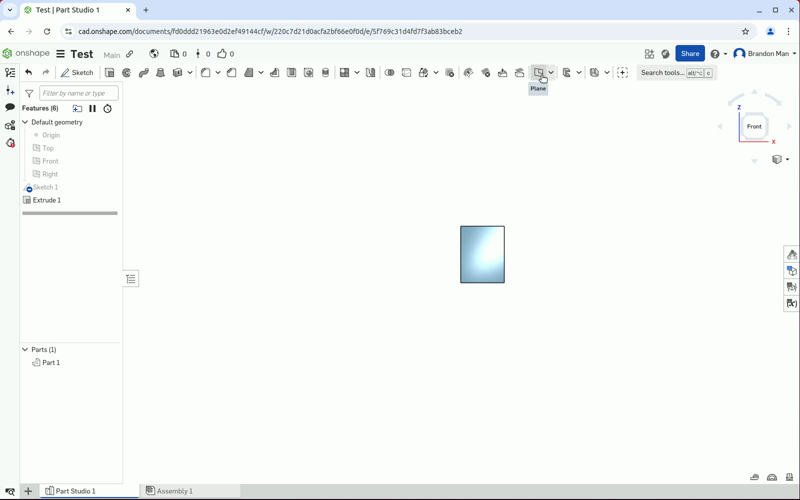
mouse_move(73, 163)
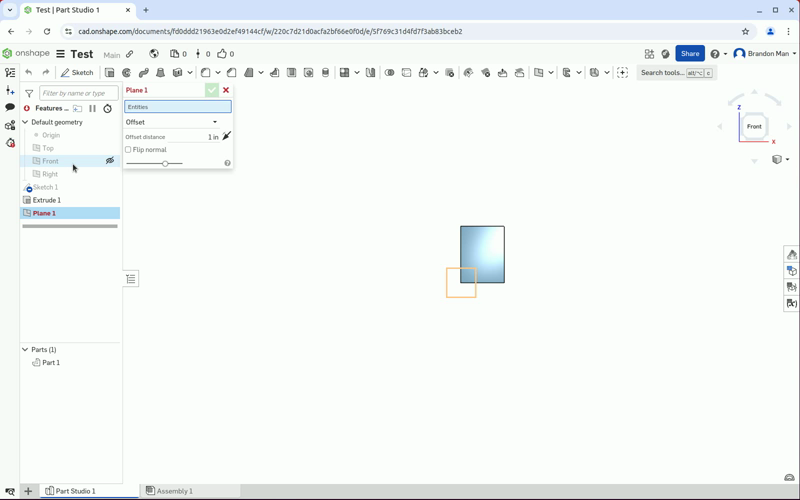
click(73, 163)
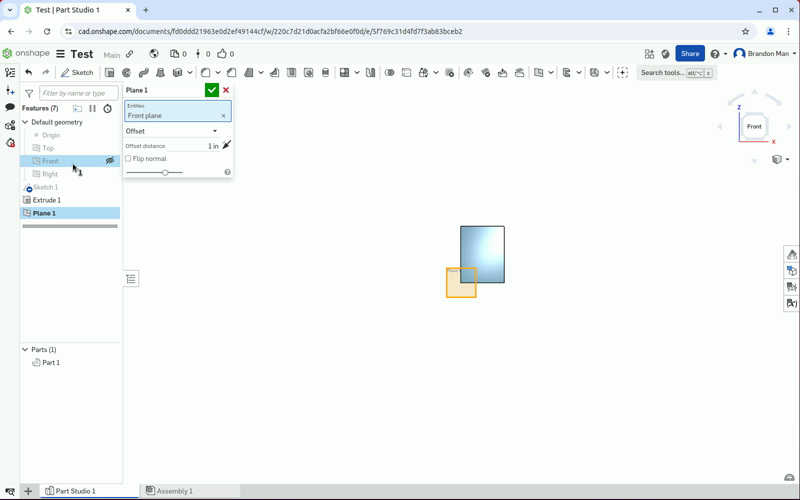
key(tab, 2)
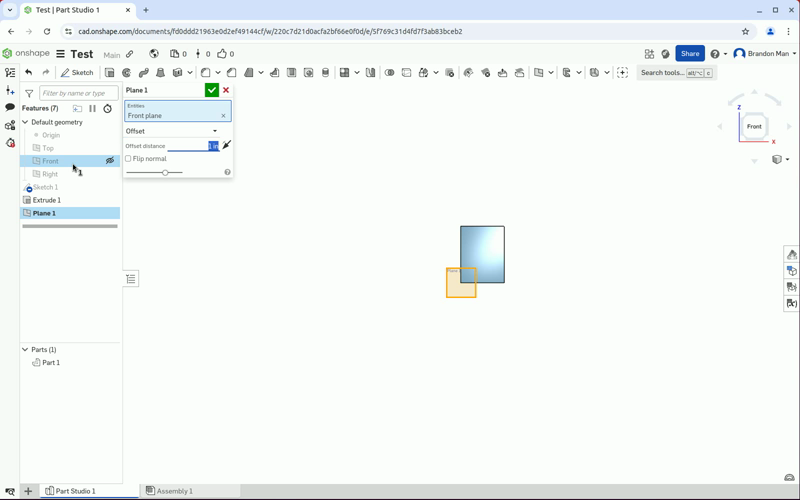
text(1.695)
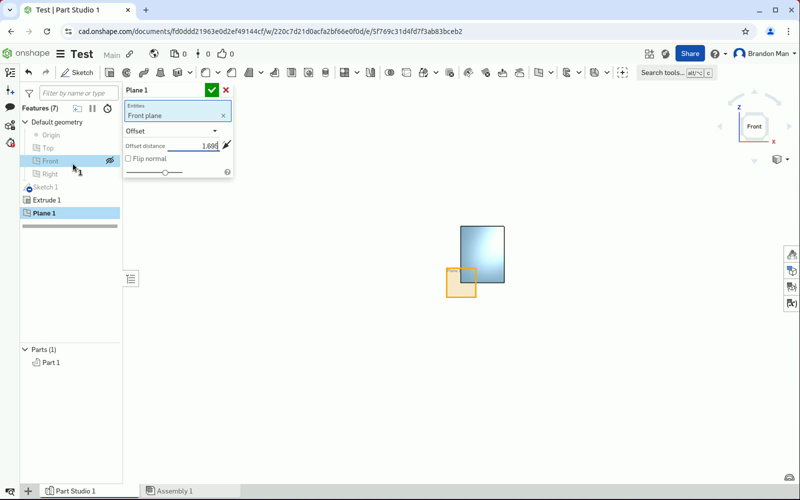
key(enter, 2)
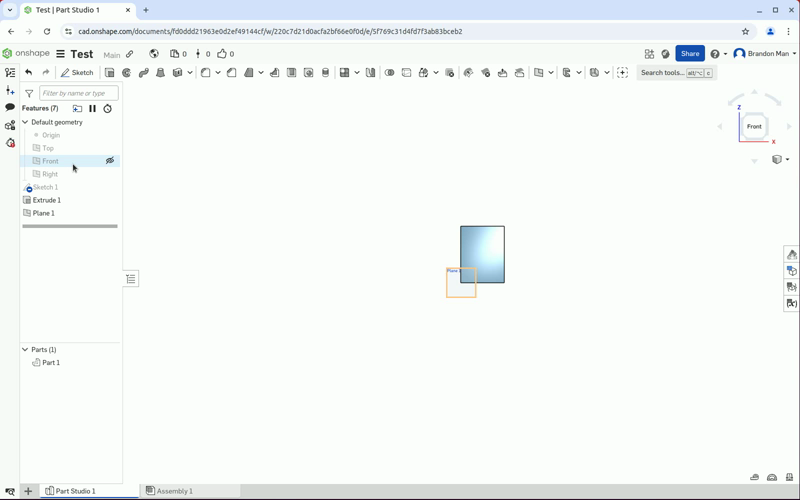
key(shift+s)
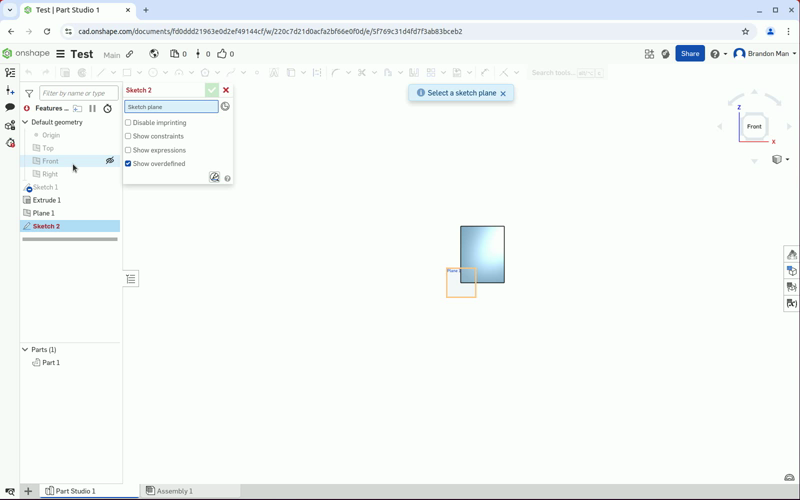
mouse_move(73, 215)
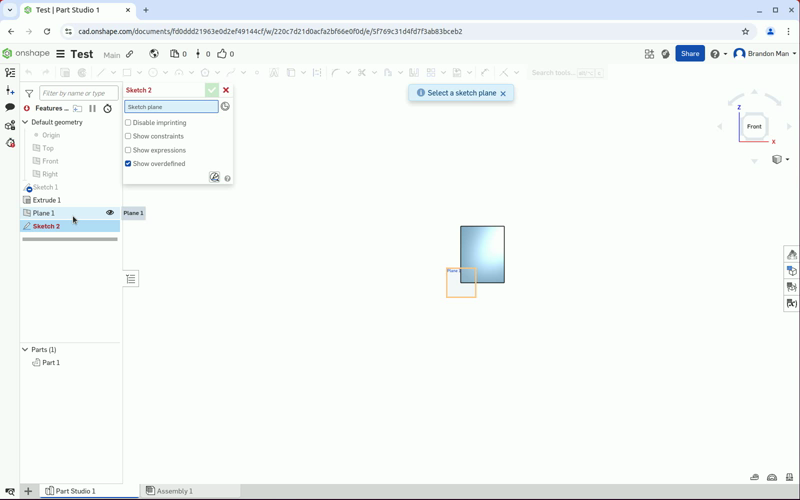
click(73, 215)
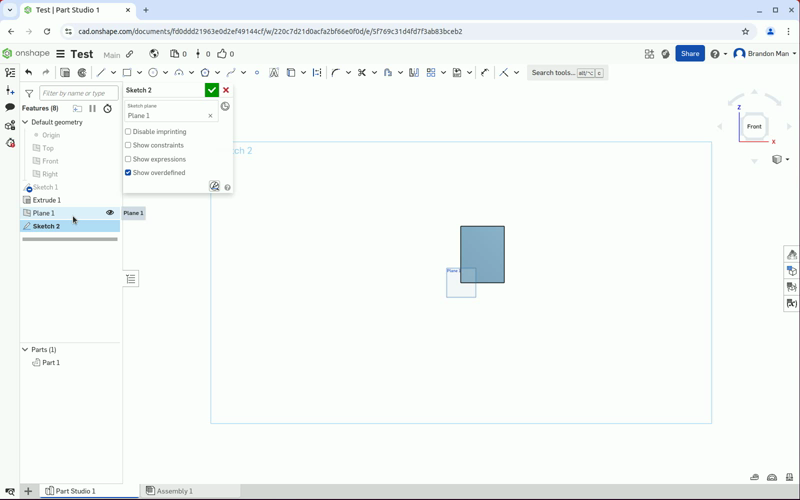
mouse_move(73, 352)
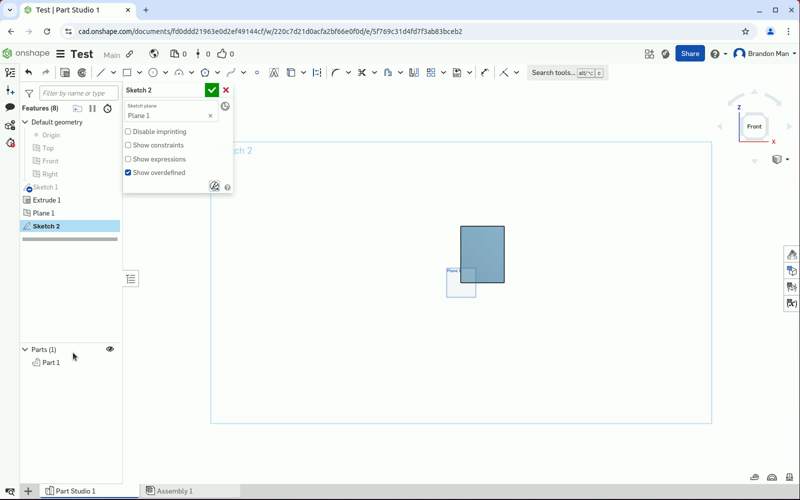
key(y)
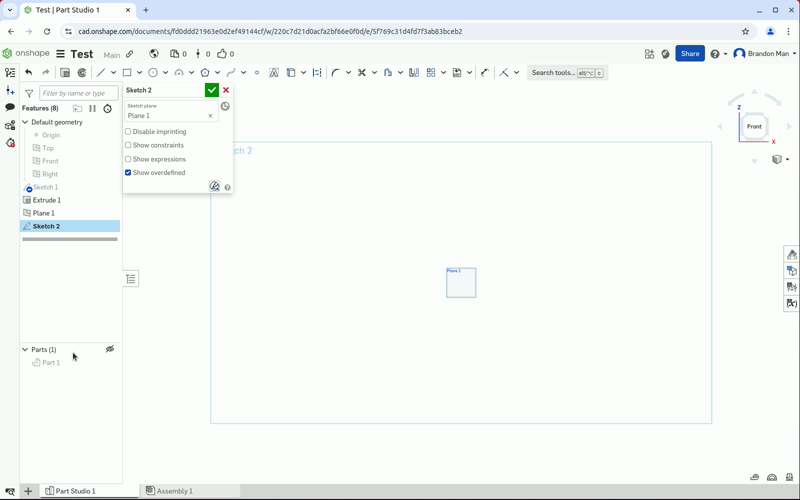
key(l)
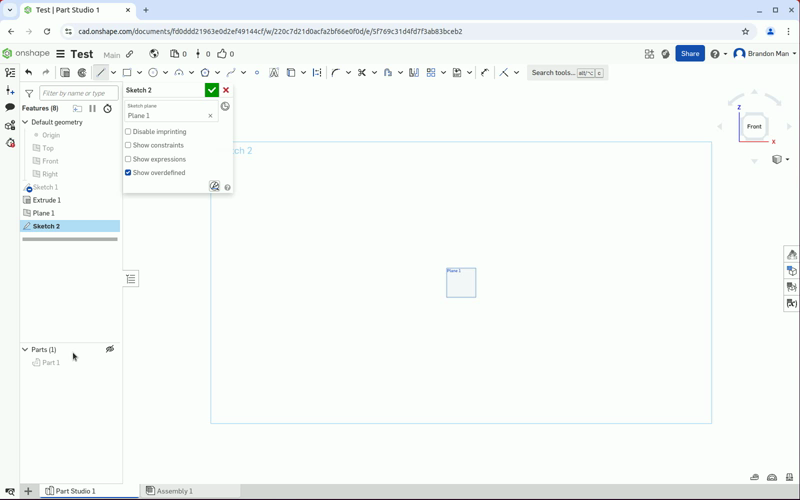
key_down(shift)
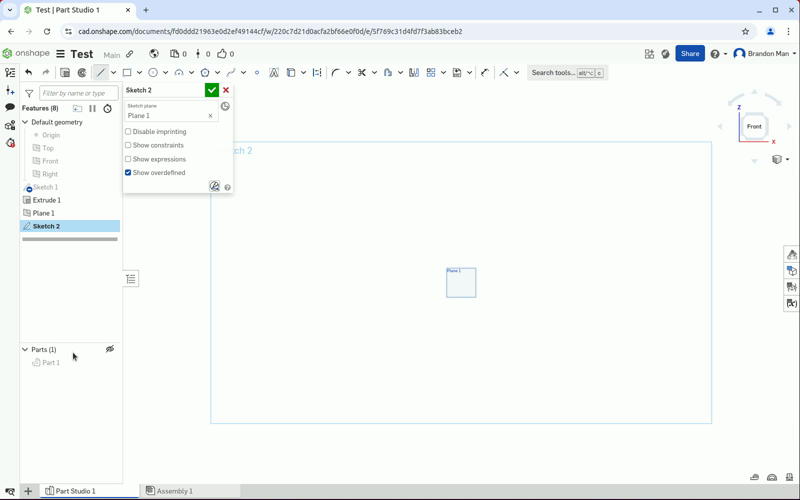
mouse_move(467, 240)
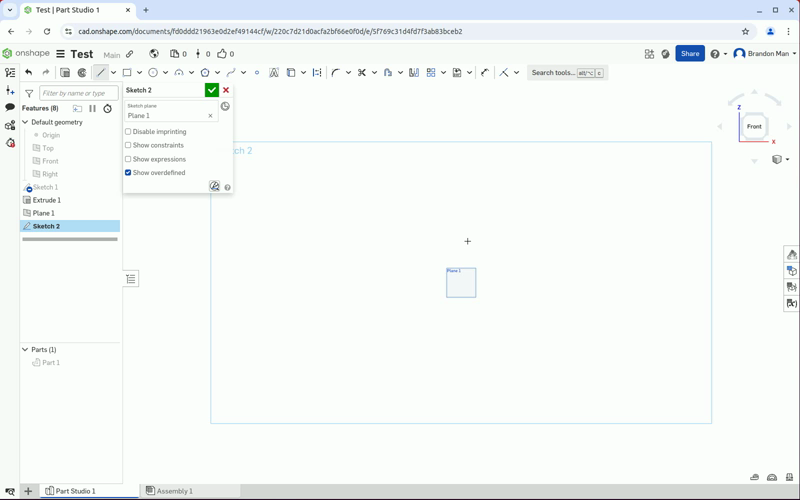
click(467, 240)
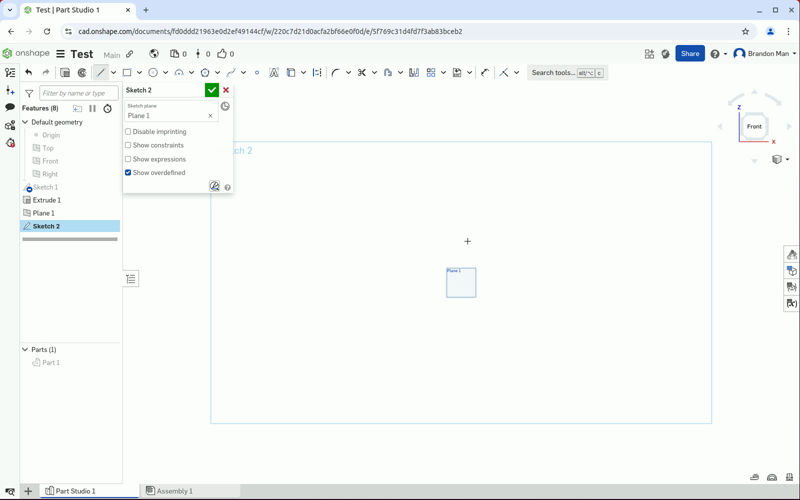
key_up(shift)
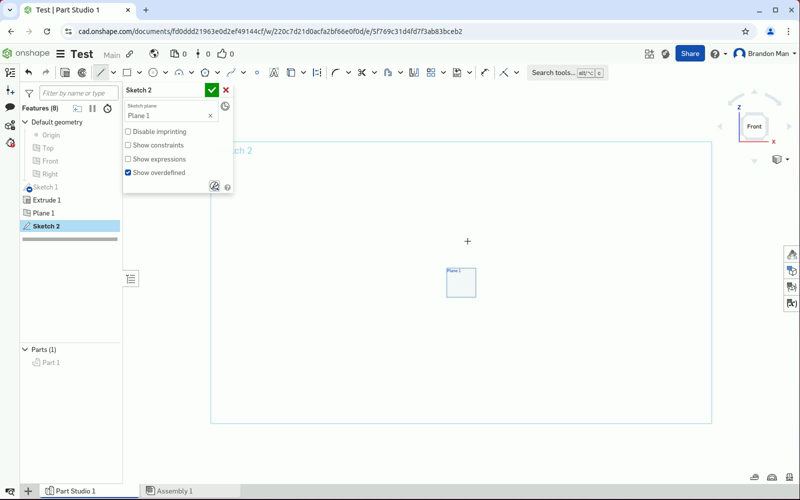
key_down(shift)
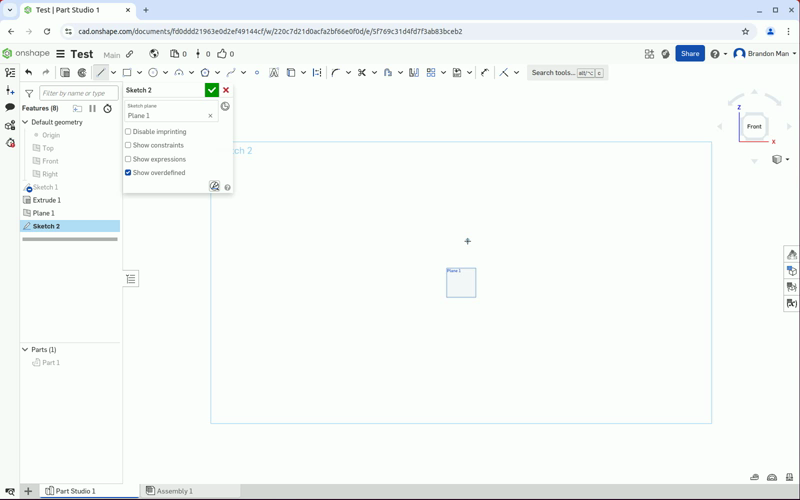
mouse_move(497, 240)
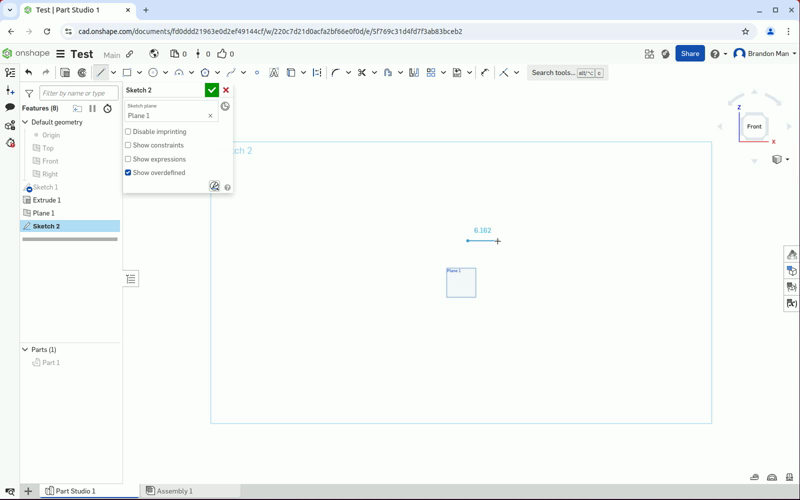
mouse_move(474, 240)
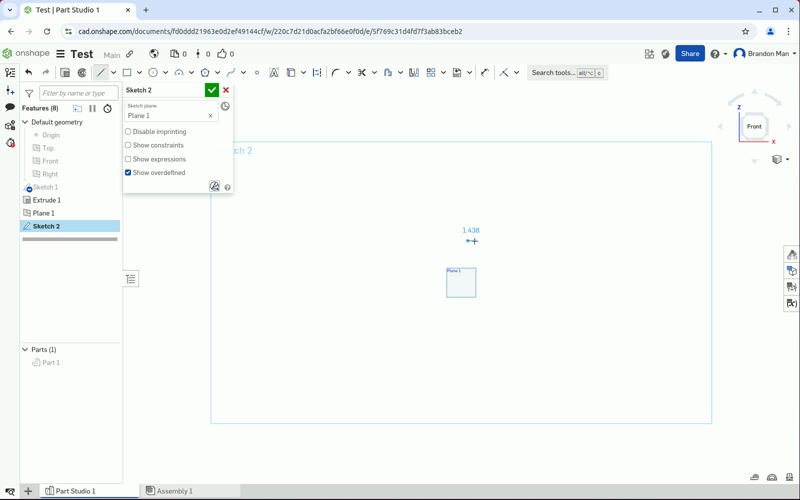
scroll(6)
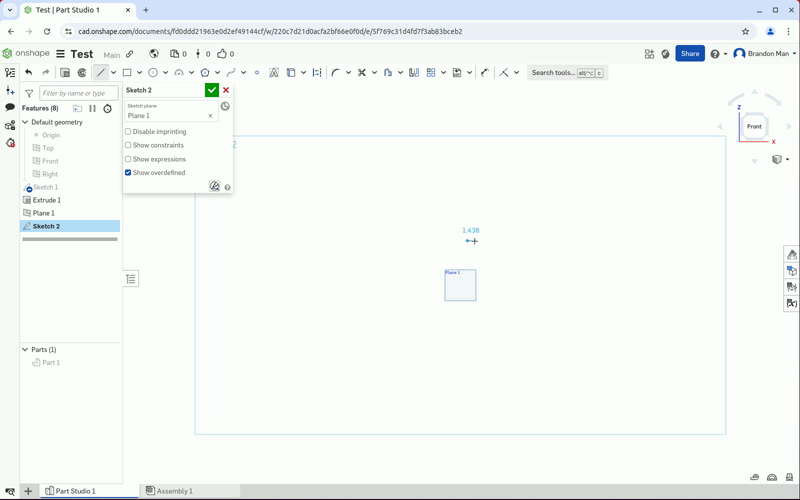
scroll(6)
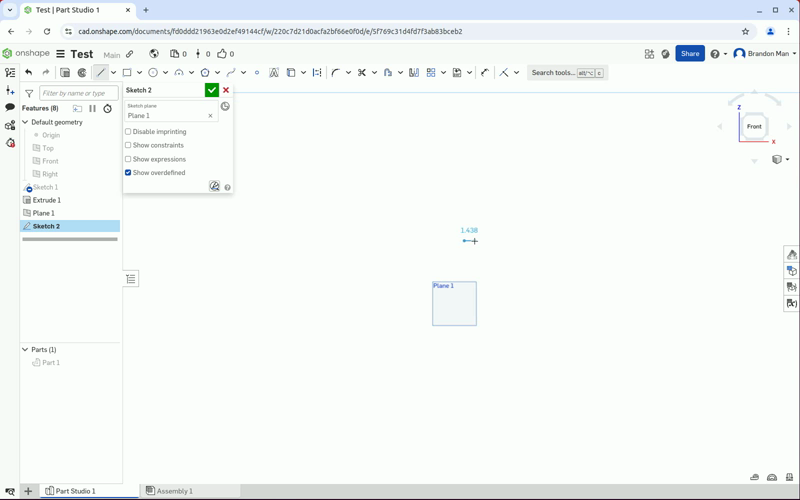
scroll(6)
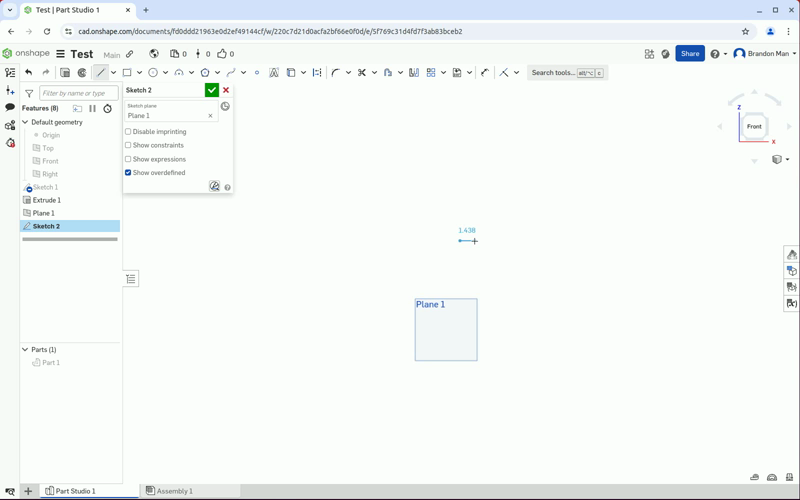
scroll(6)
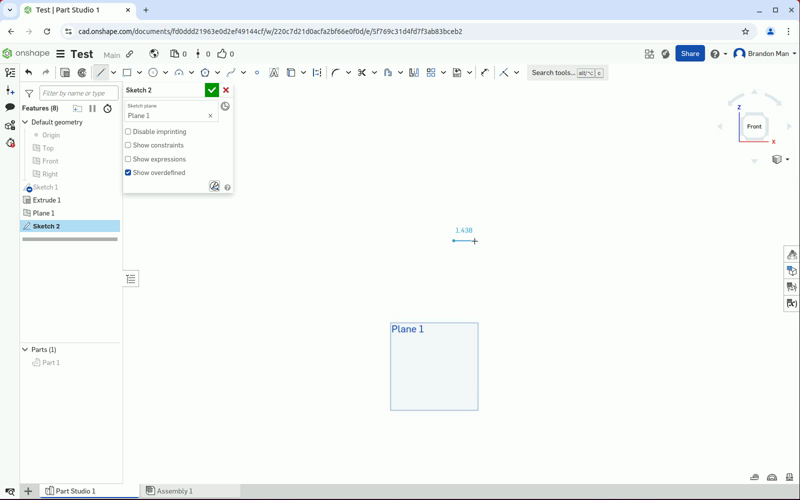
scroll(6)
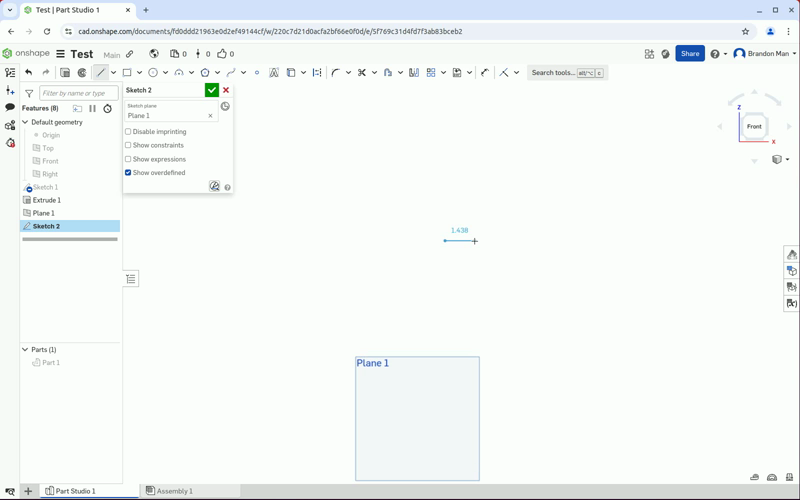
scroll(6)
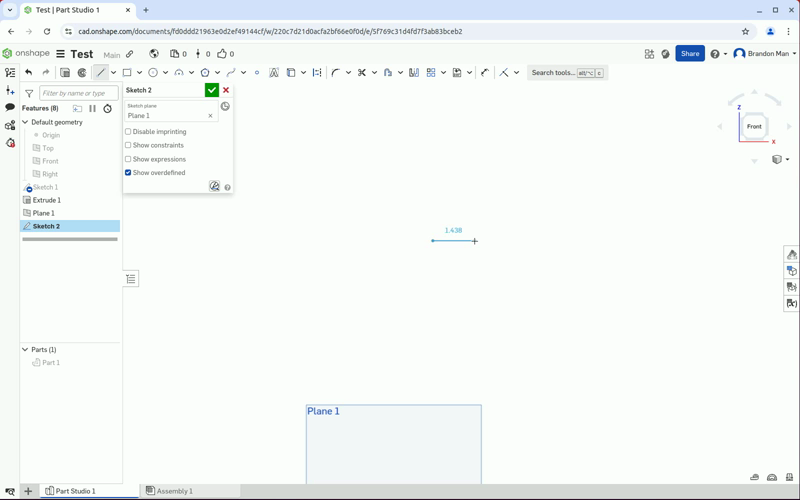
scroll(6)
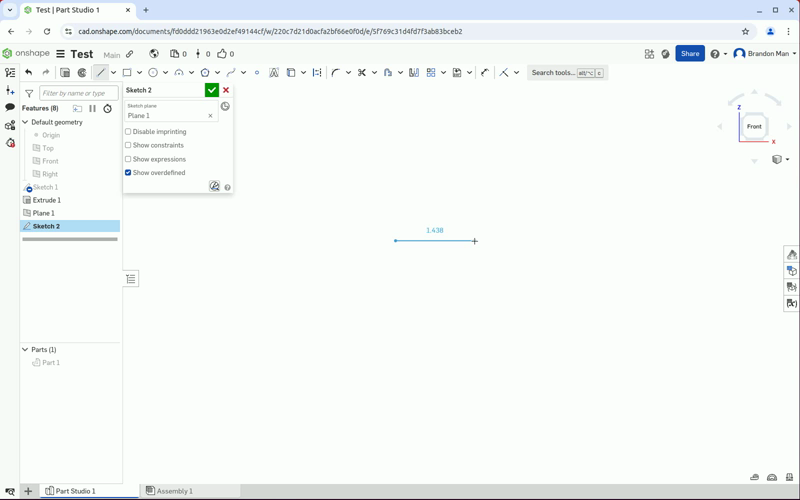
click(474, 240)
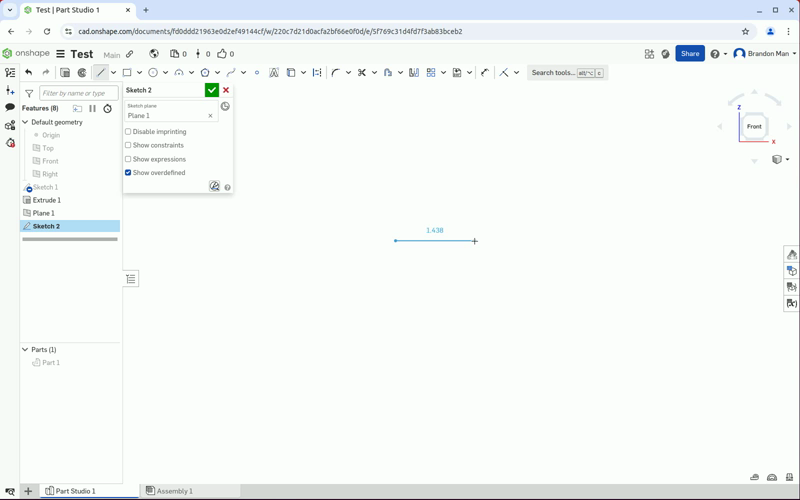
scroll(-6)
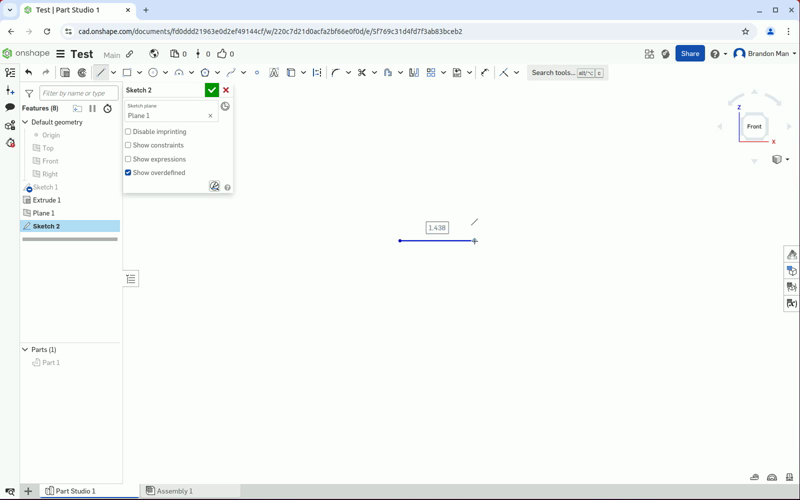
scroll(-6)
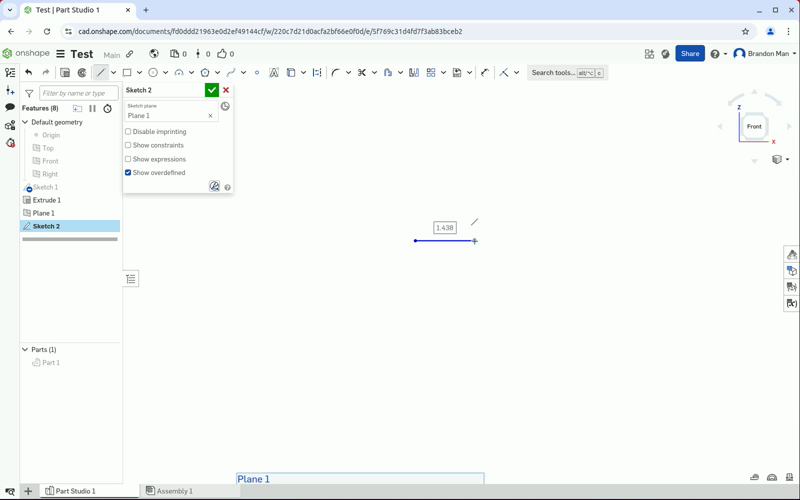
scroll(-6)
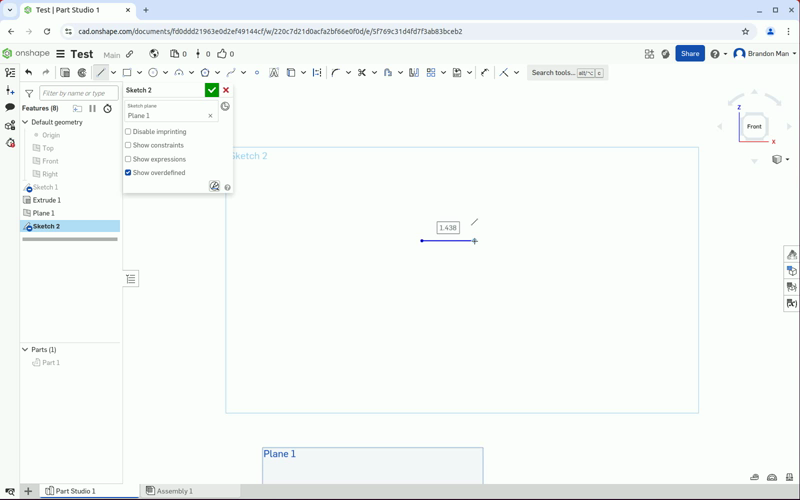
scroll(-6)
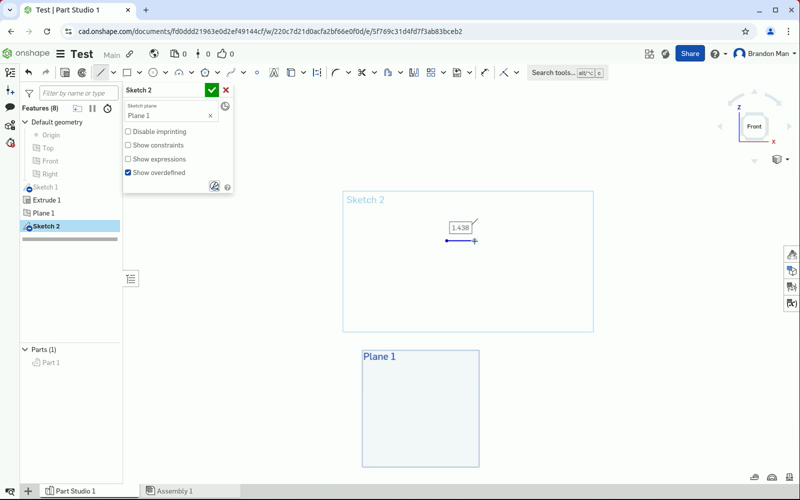
scroll(-6)
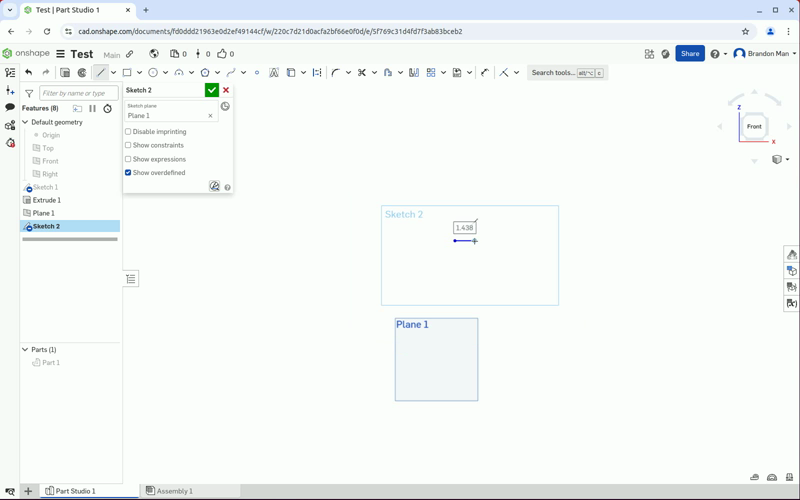
scroll(-6)
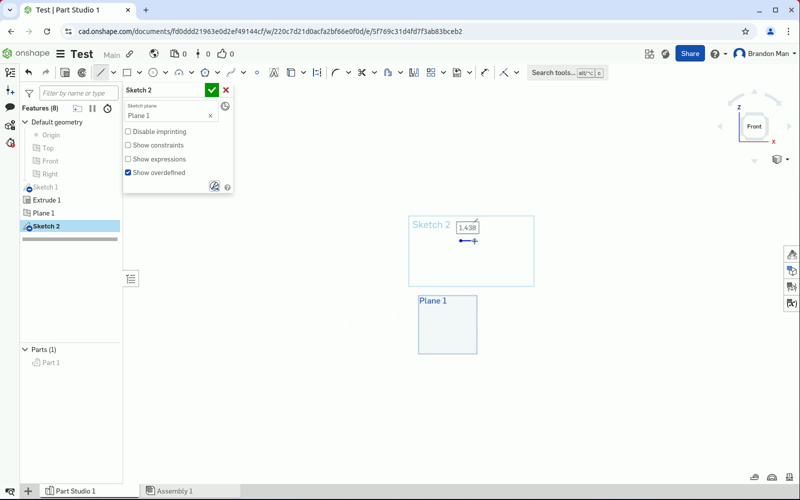
scroll(-6)
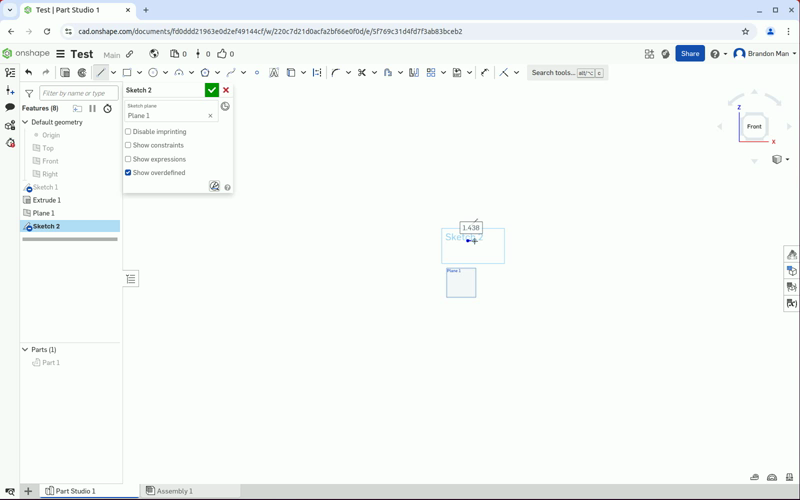
key_up(shift)
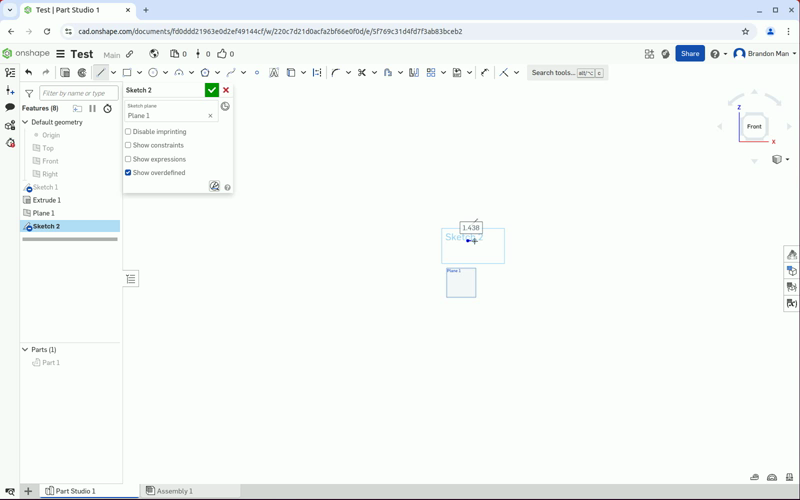
key_down(shift)
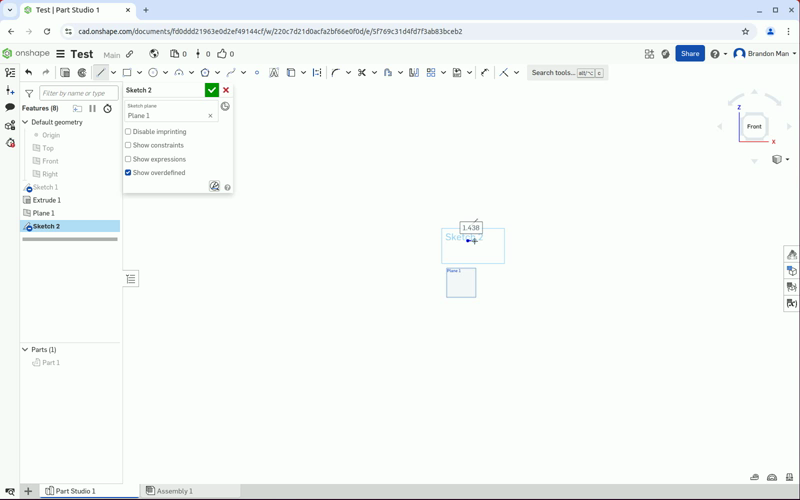
mouse_move(504, 240)
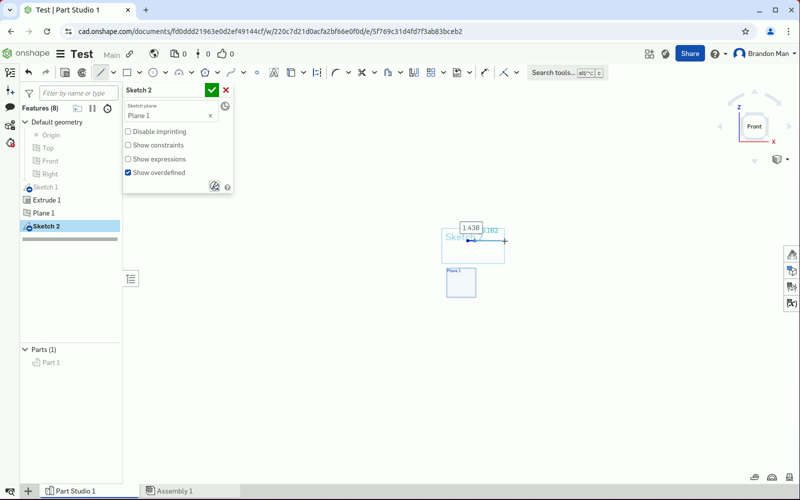
mouse_move(474, 233)
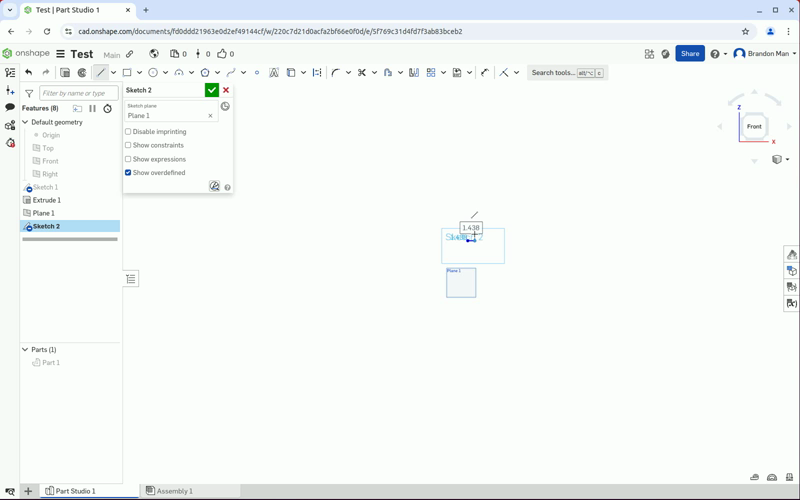
scroll(6)
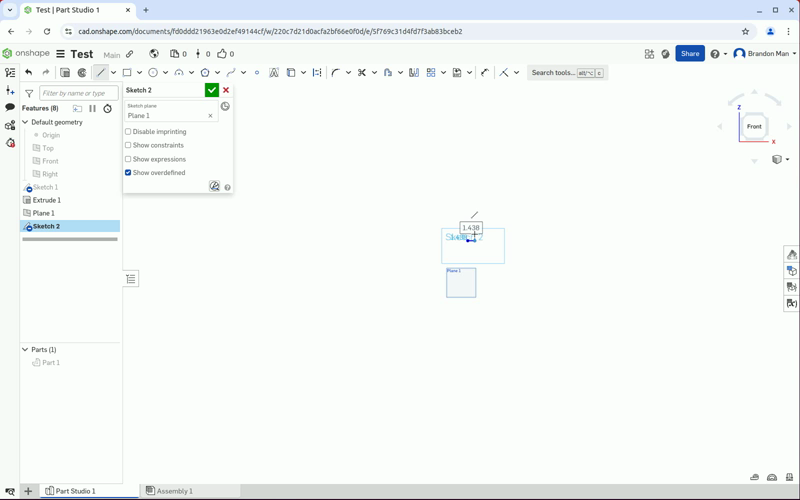
scroll(6)
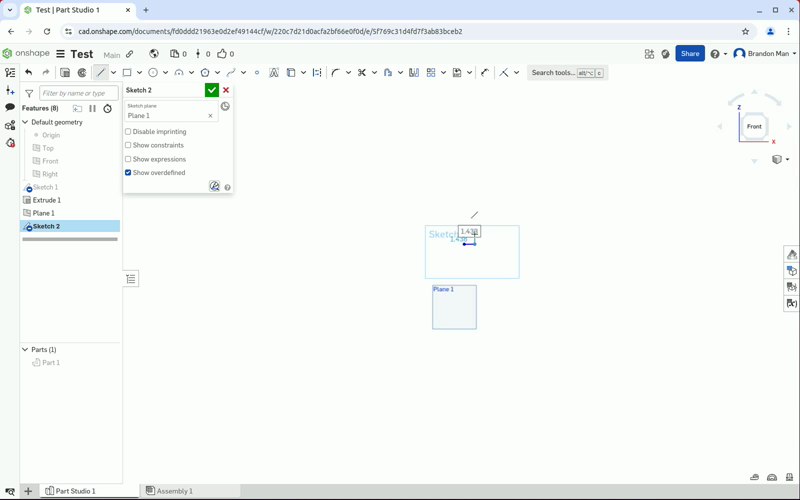
scroll(6)
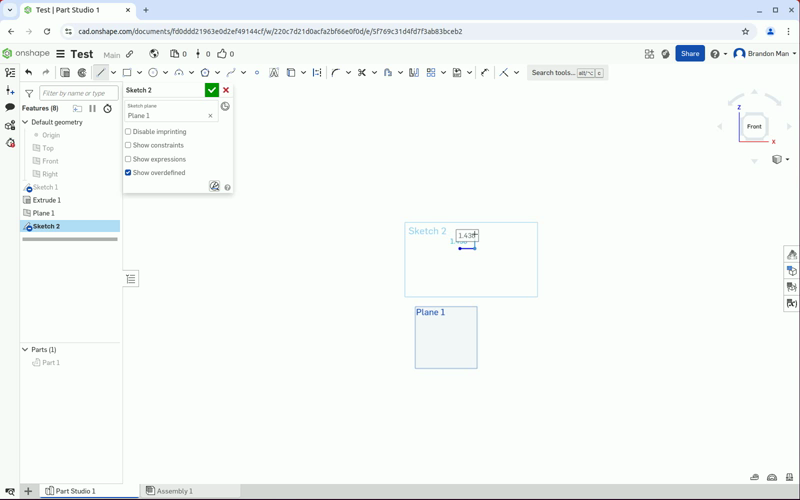
scroll(6)
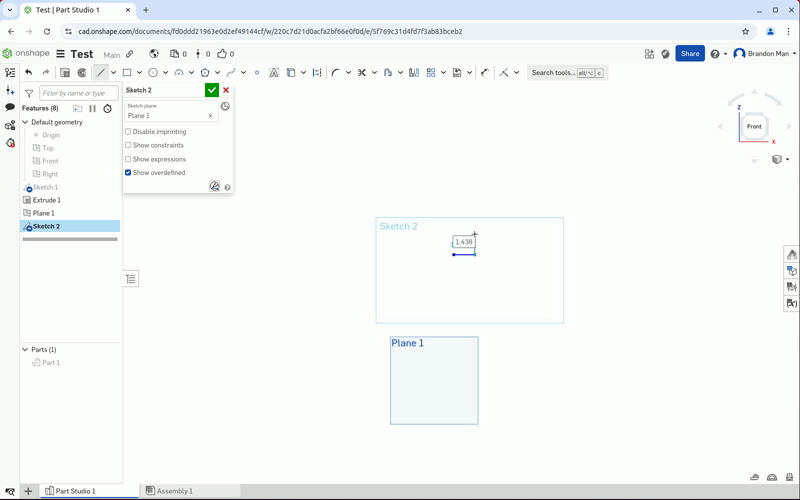
scroll(6)
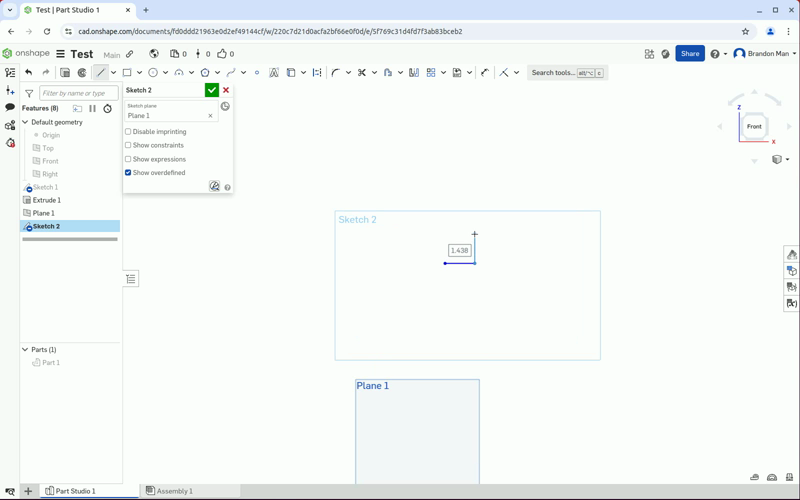
scroll(6)
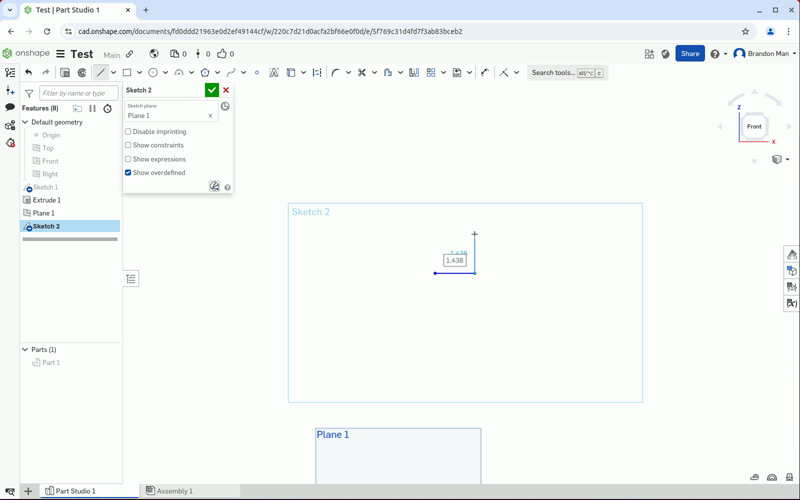
scroll(6)
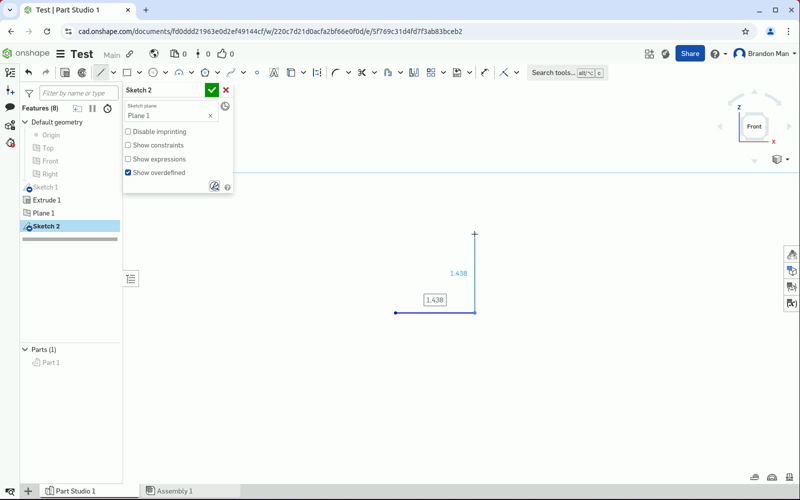
click(474, 233)
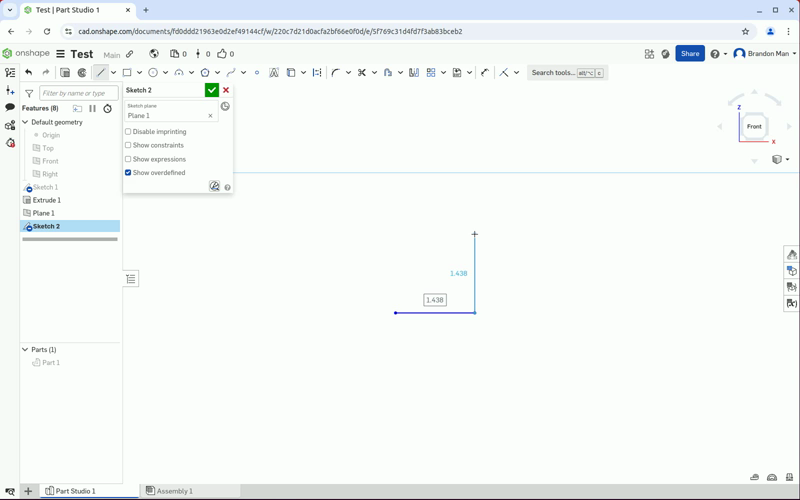
scroll(-6)
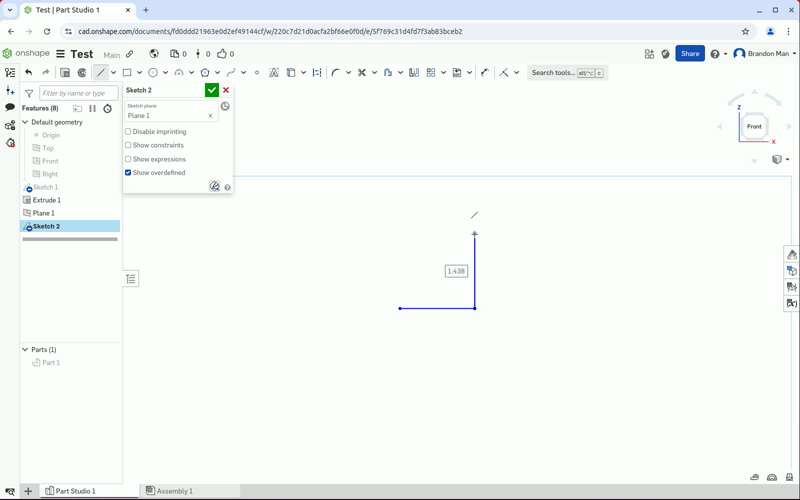
scroll(-6)
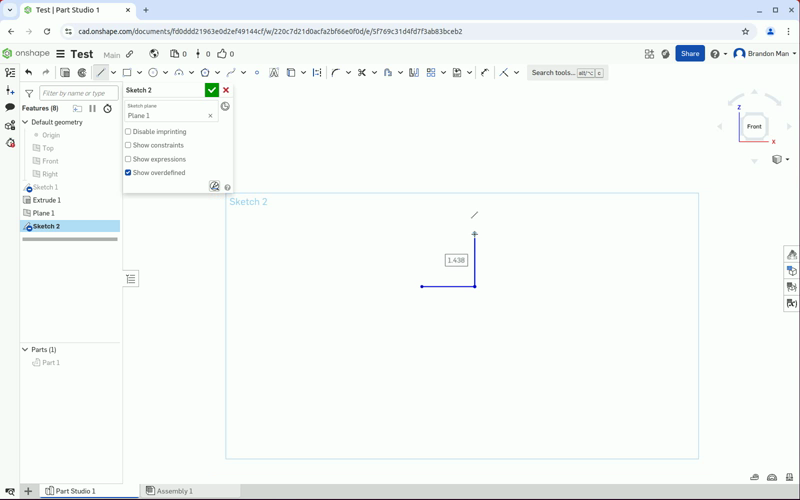
scroll(-6)
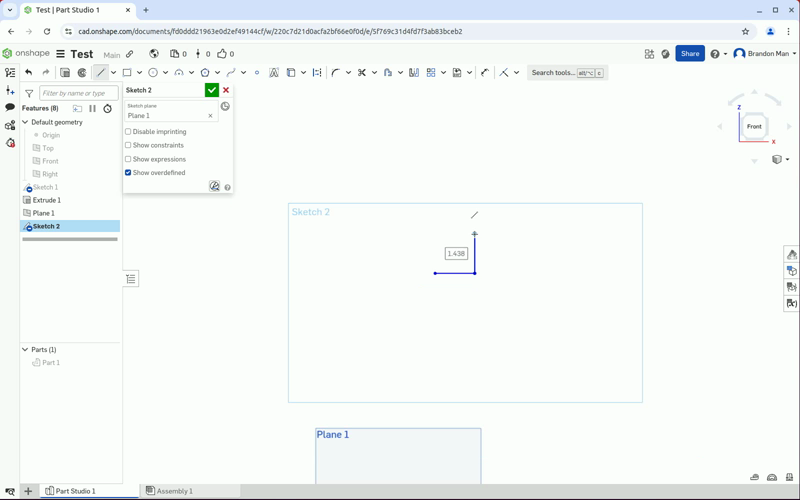
scroll(-6)
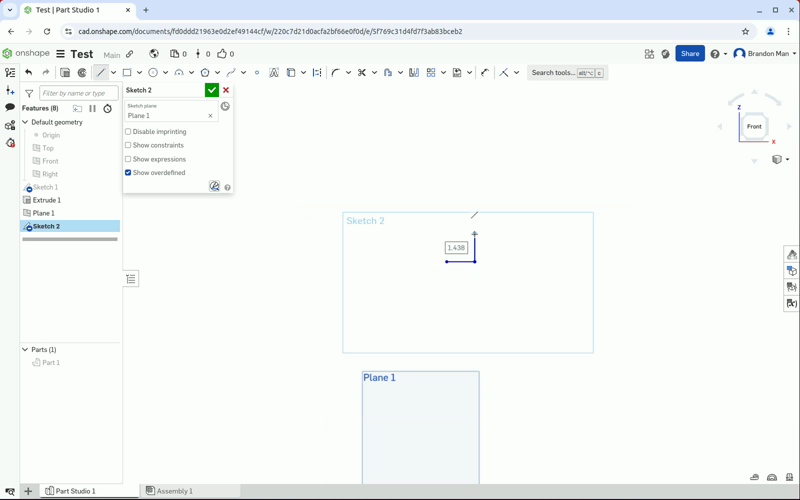
scroll(-6)
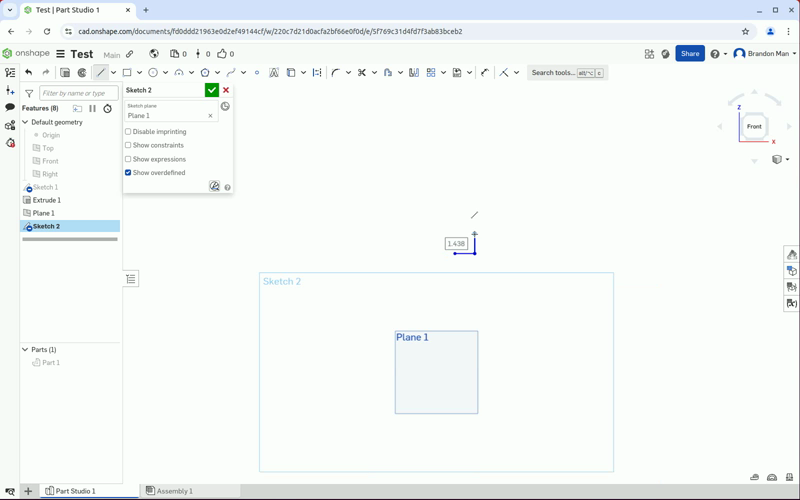
scroll(-6)
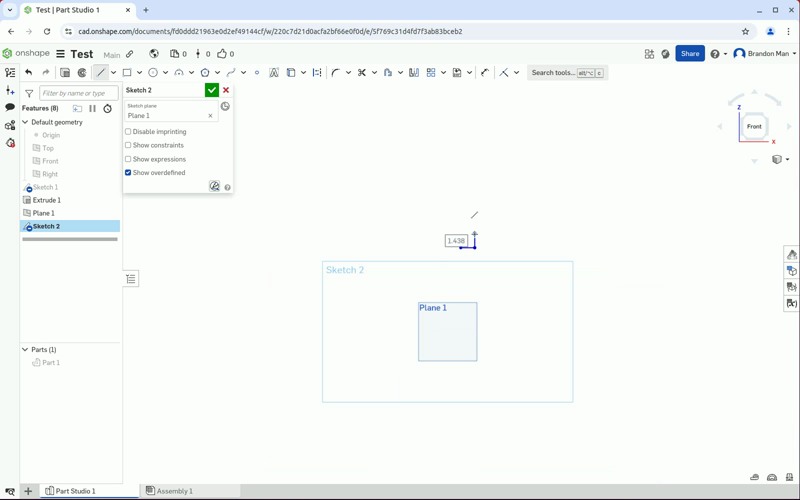
scroll(-6)
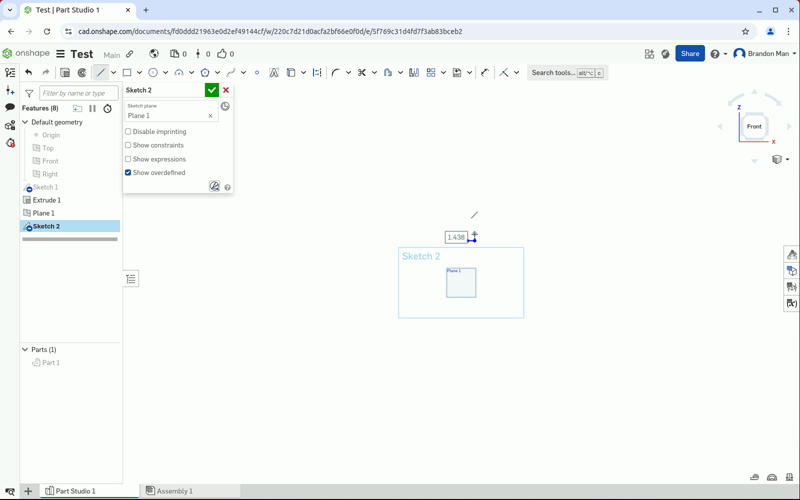
key_up(shift)
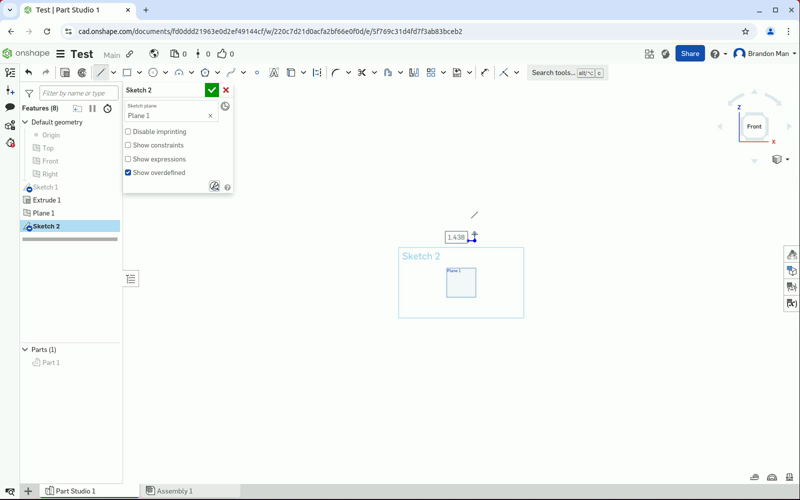
key_down(shift)
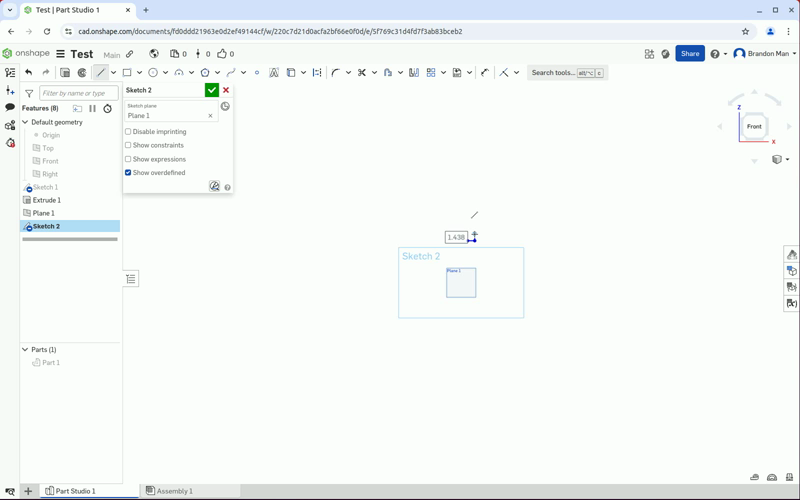
mouse_move(504, 233)
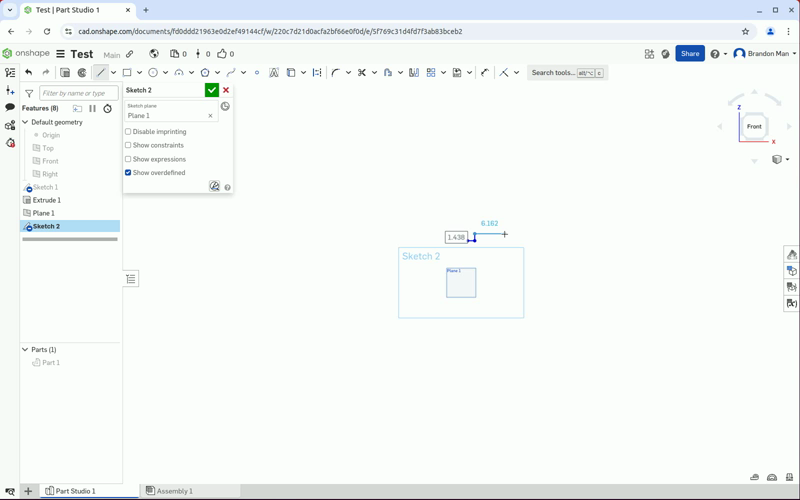
mouse_move(467, 233)
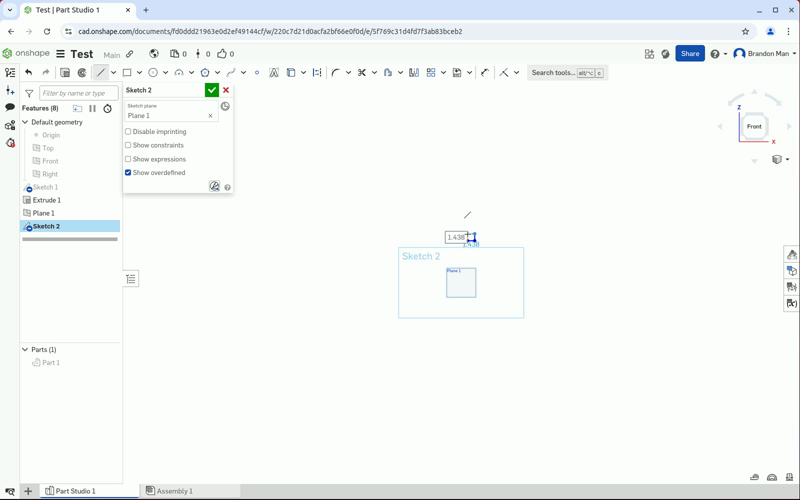
scroll(6)
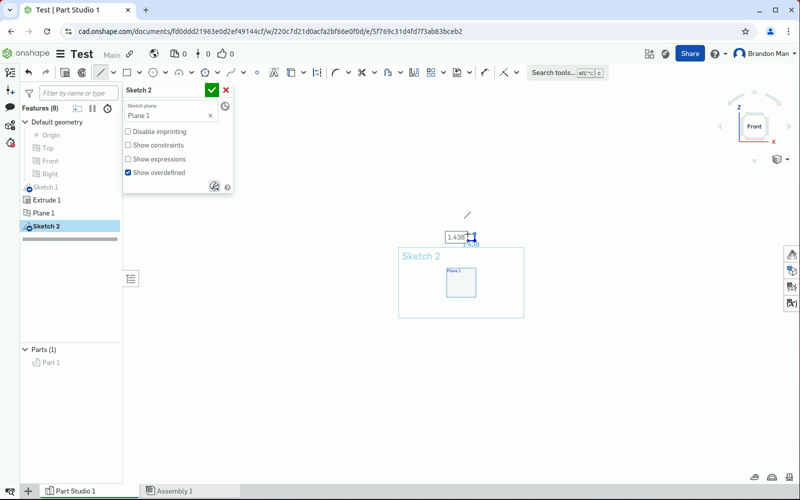
scroll(6)
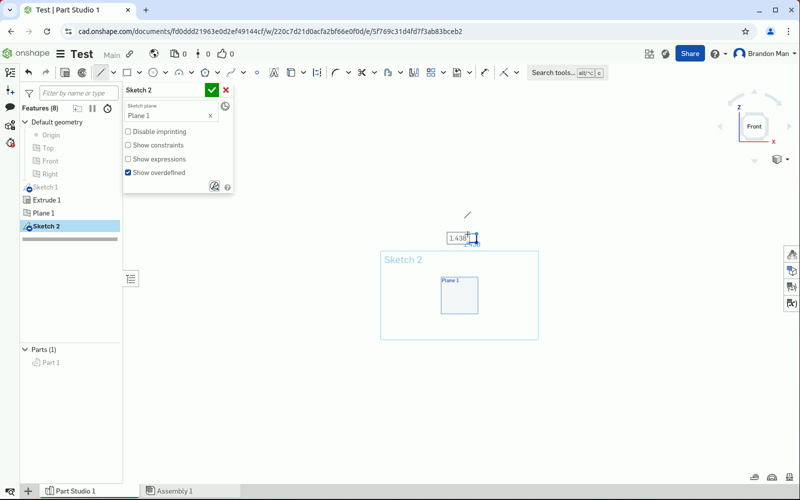
scroll(6)
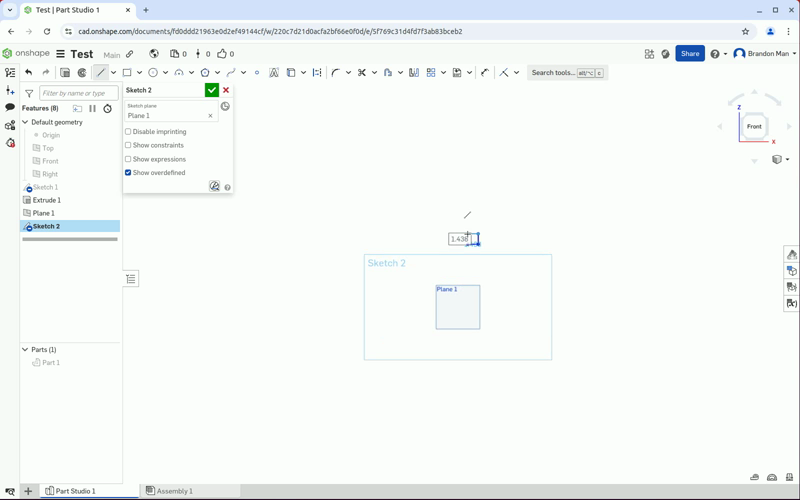
scroll(6)
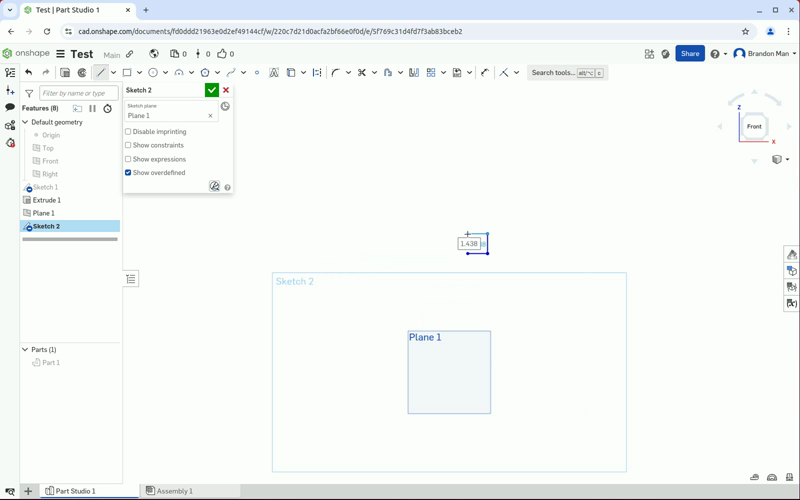
scroll(6)
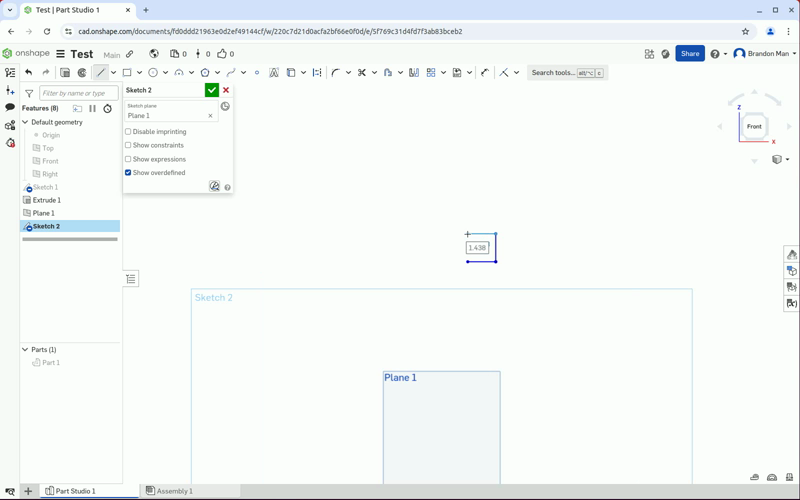
scroll(6)
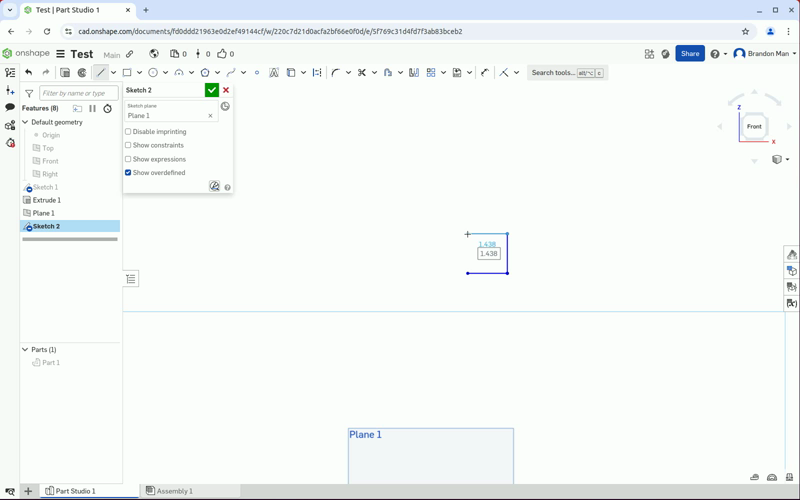
scroll(6)
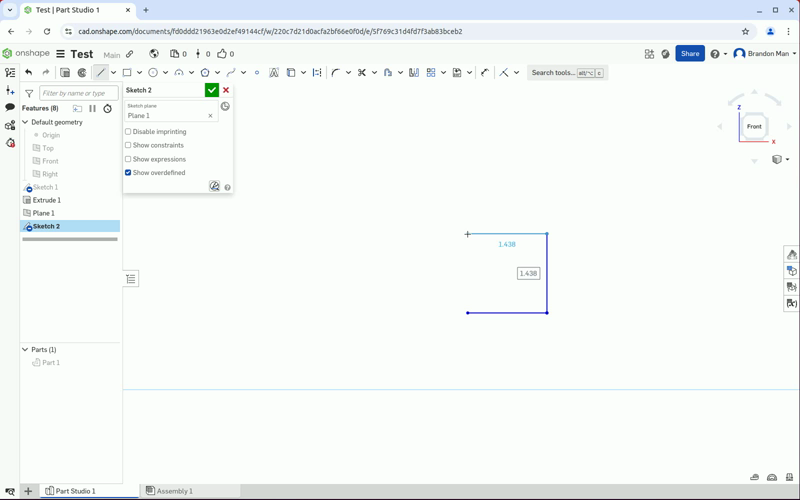
click(467, 233)
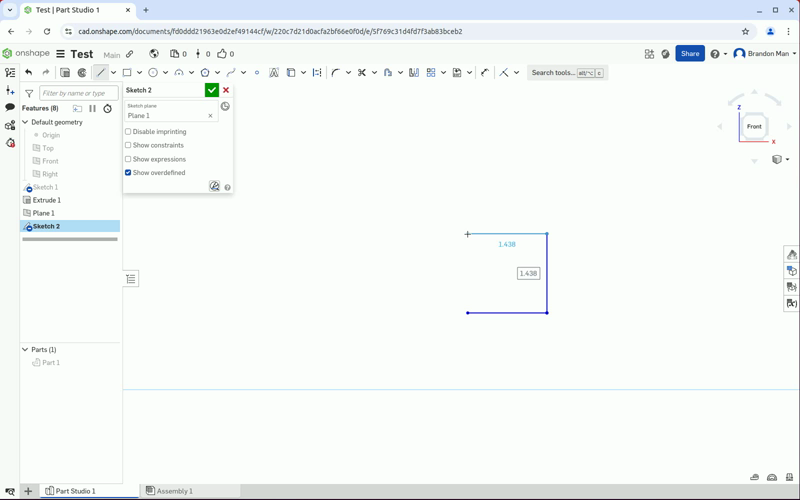
scroll(-6)
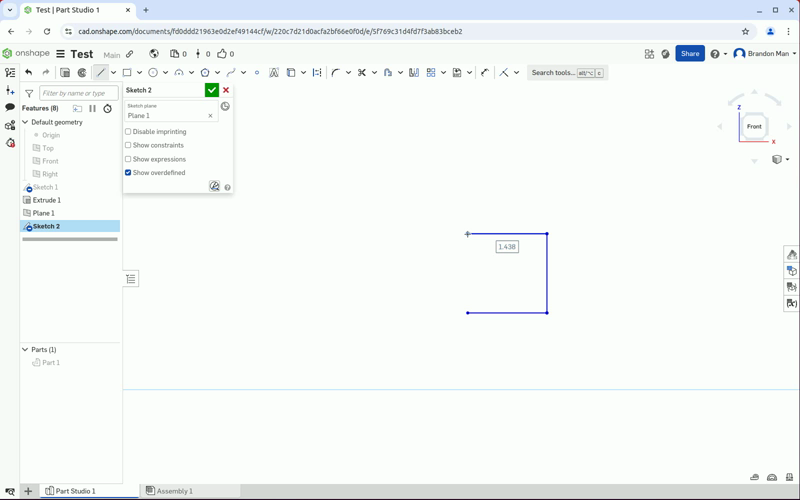
scroll(-6)
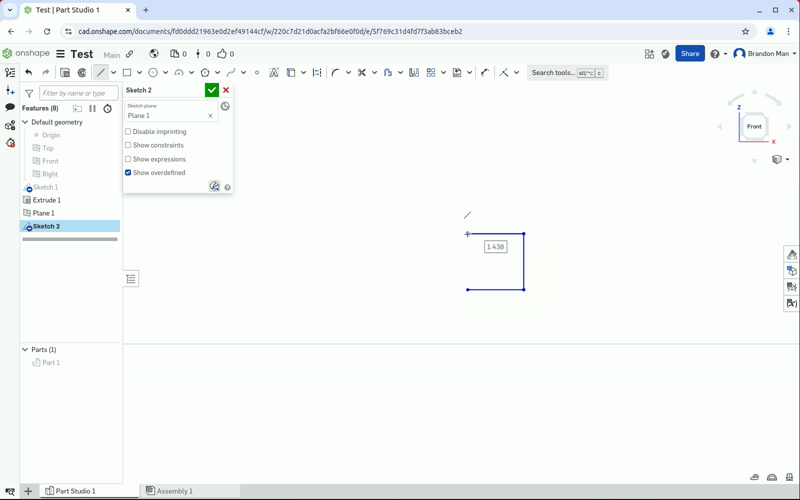
scroll(-6)
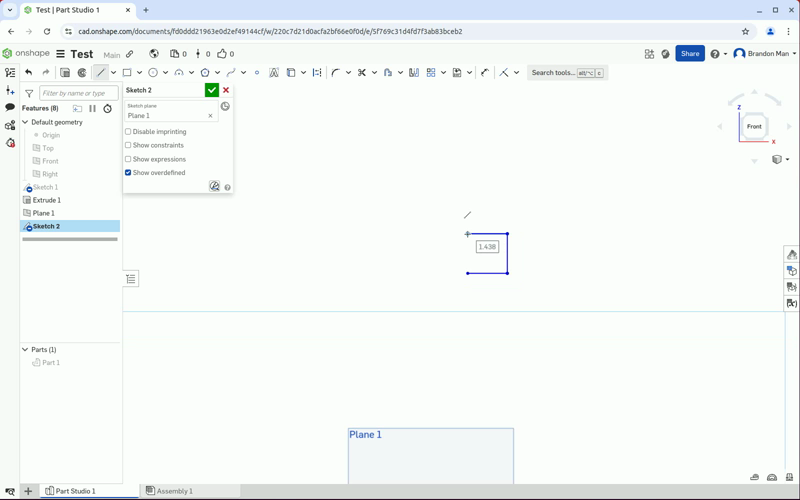
scroll(-6)
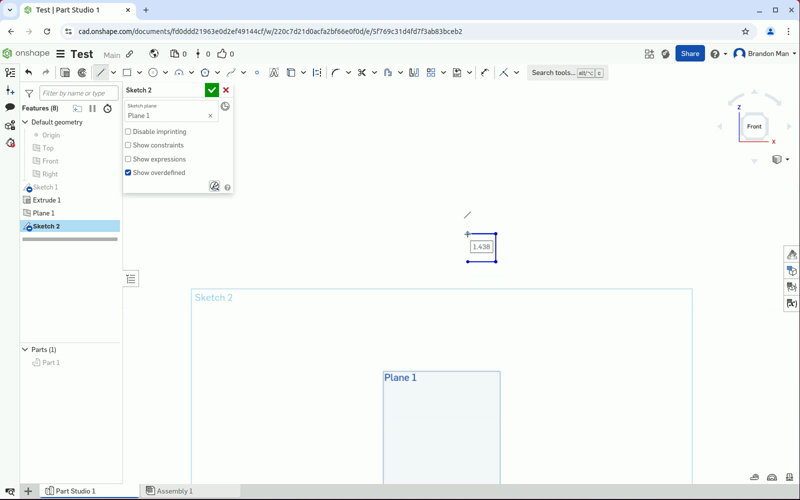
scroll(-6)
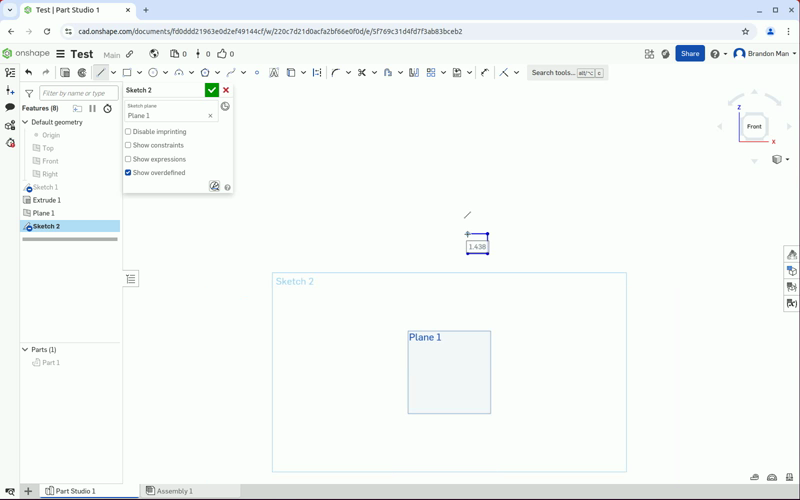
scroll(-6)
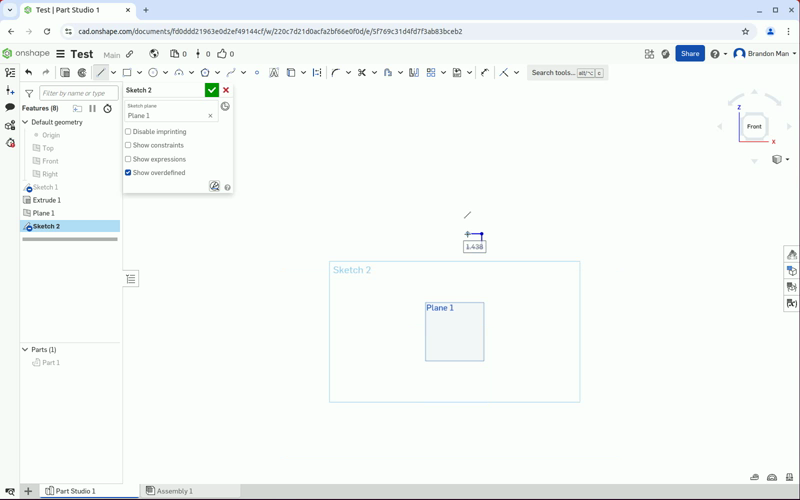
scroll(-6)
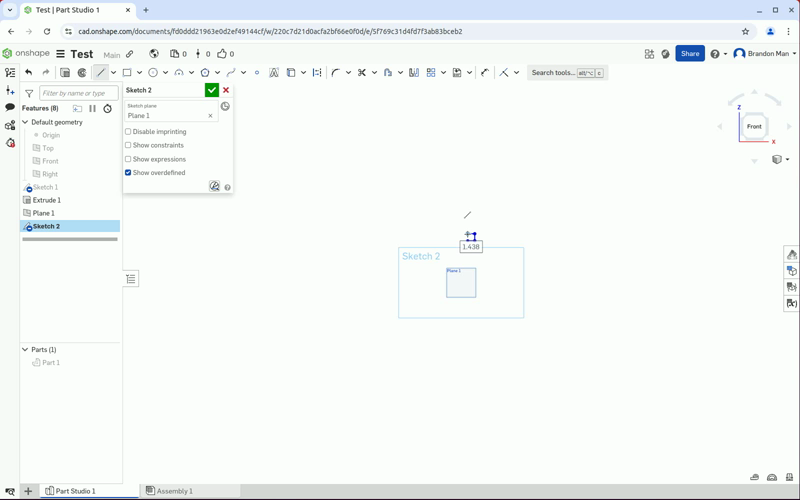
key_up(shift)
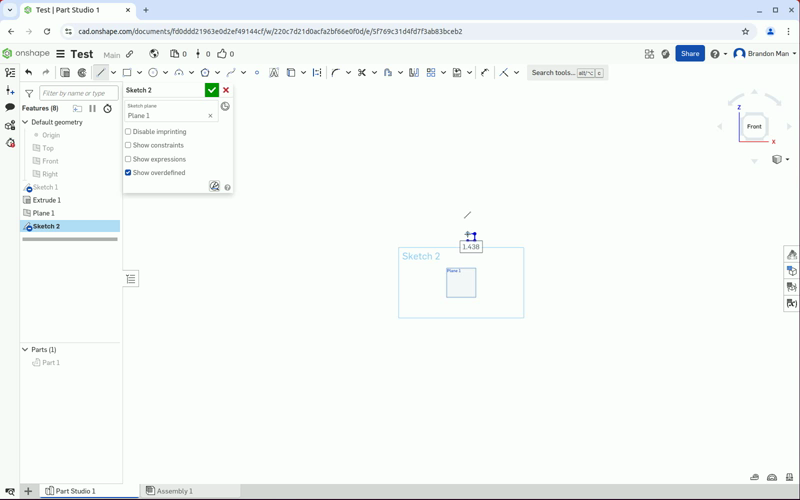
mouse_move(497, 233)
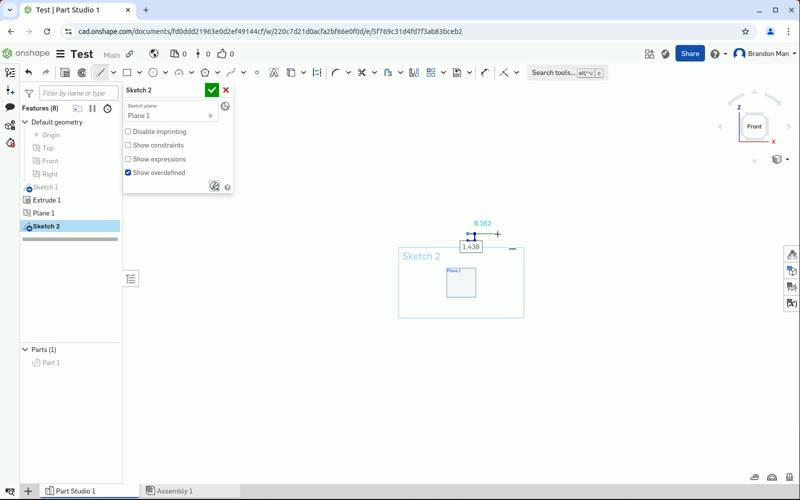
key_down(shift)
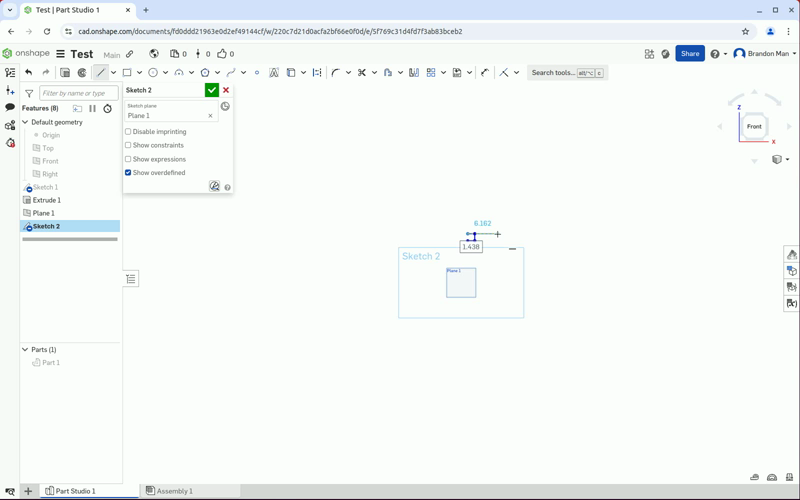
mouse_move(467, 240)
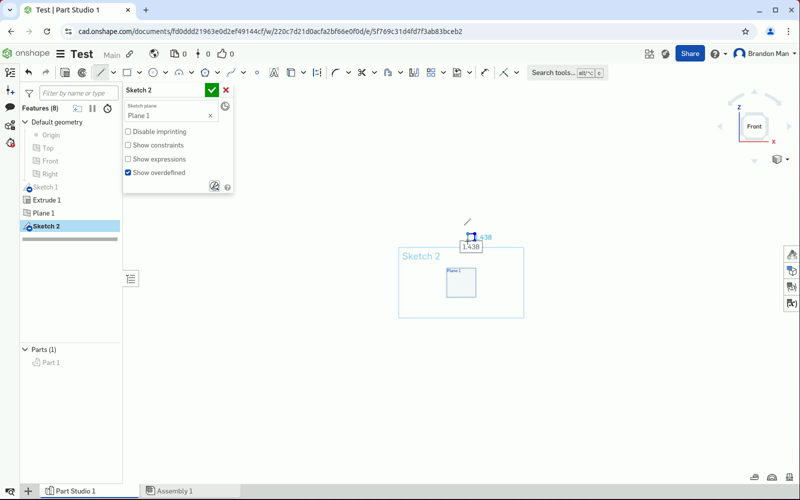
scroll(6)
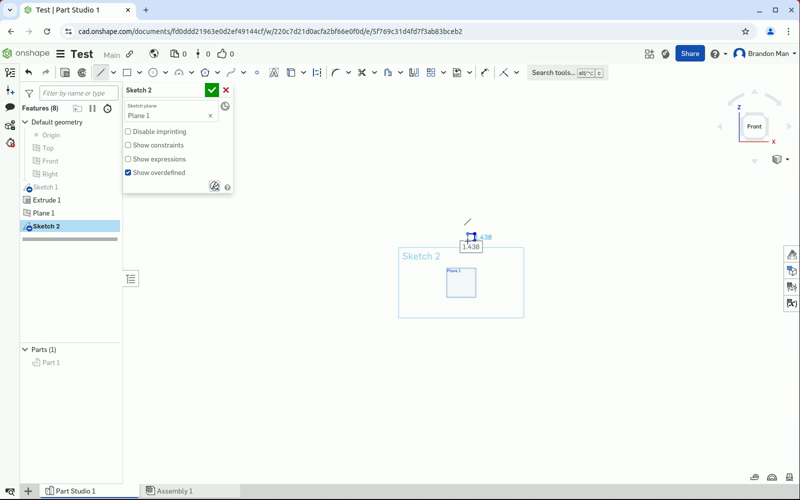
scroll(6)
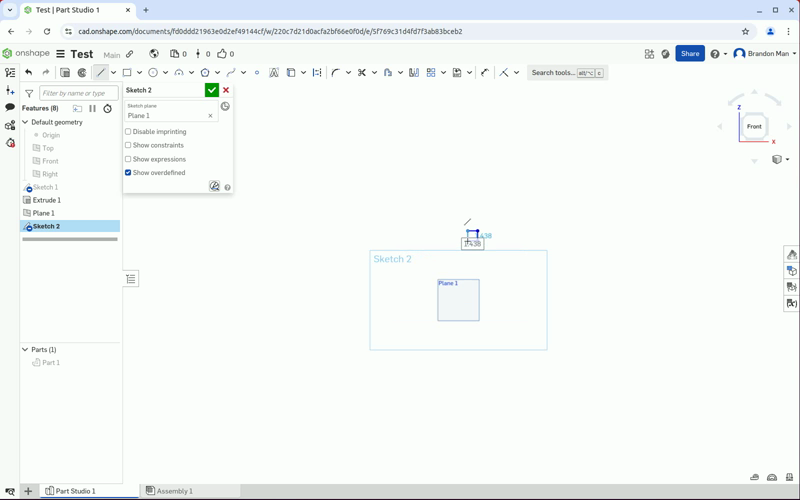
scroll(6)
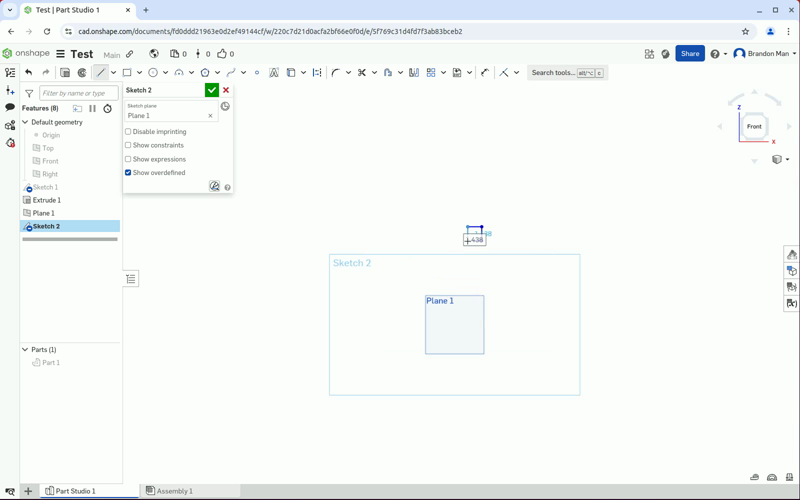
scroll(6)
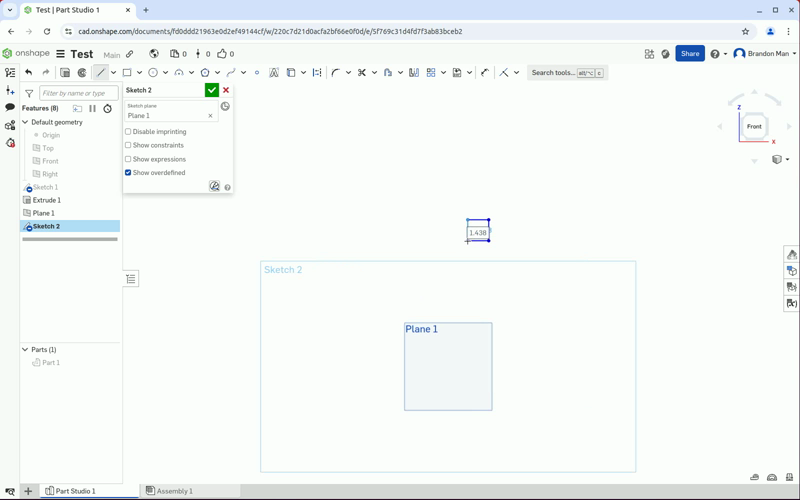
scroll(6)
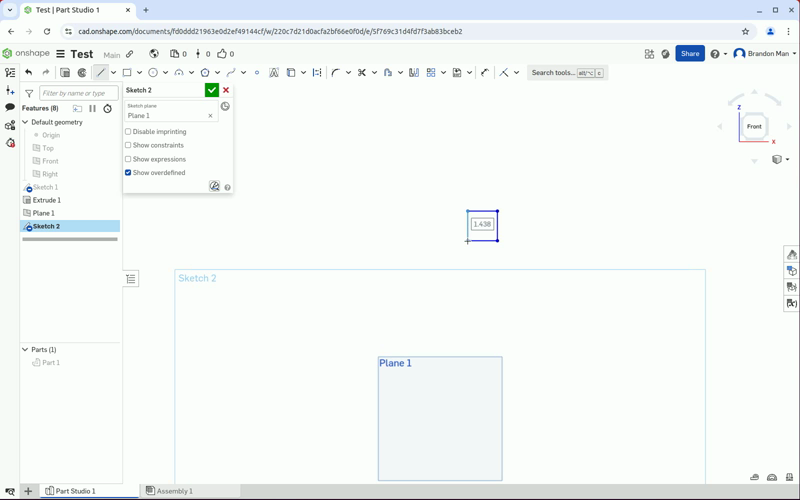
scroll(6)
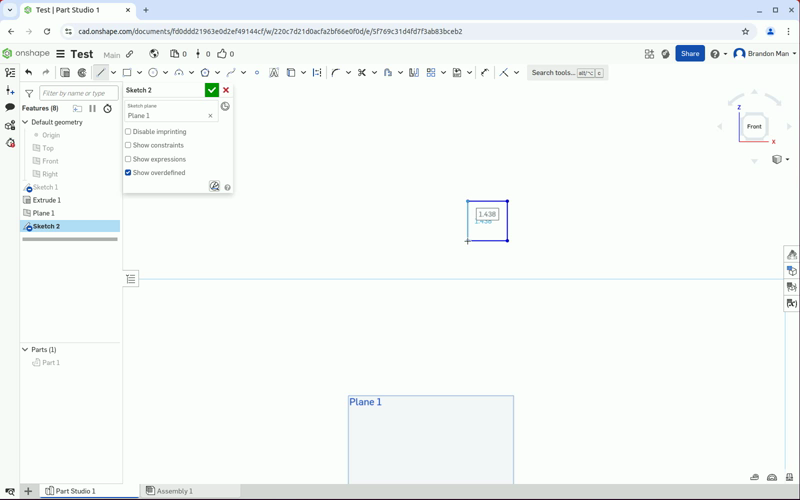
scroll(6)
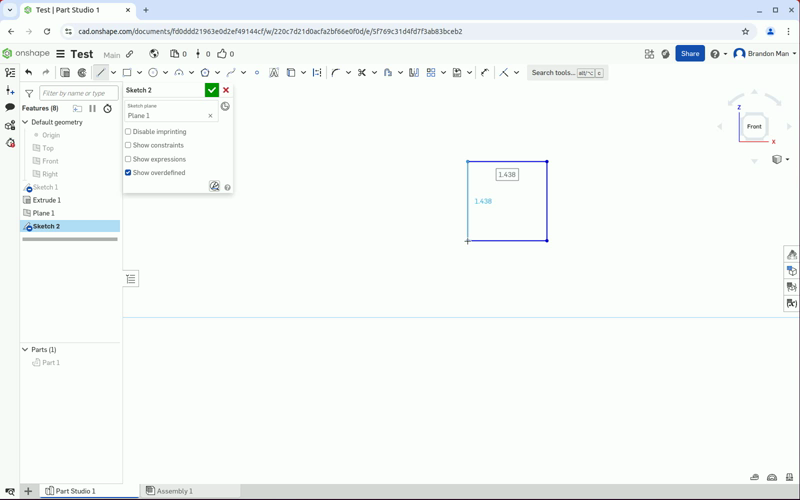
key_up(shift)
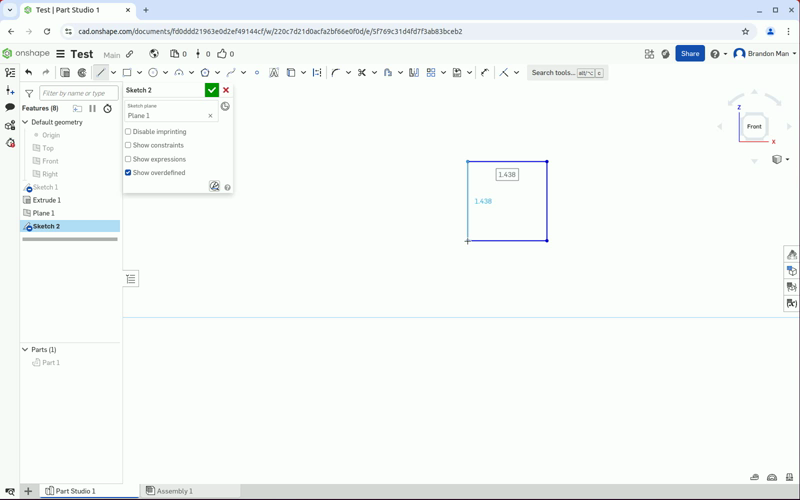
click(467, 240)
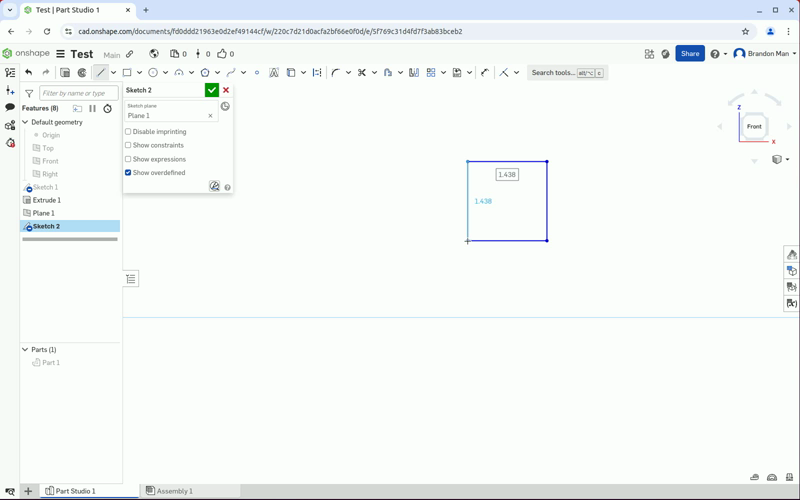
scroll(-6)
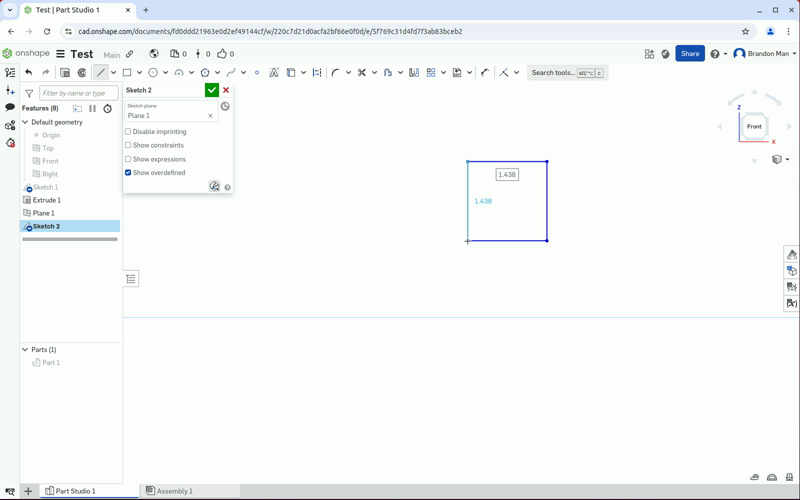
scroll(-6)
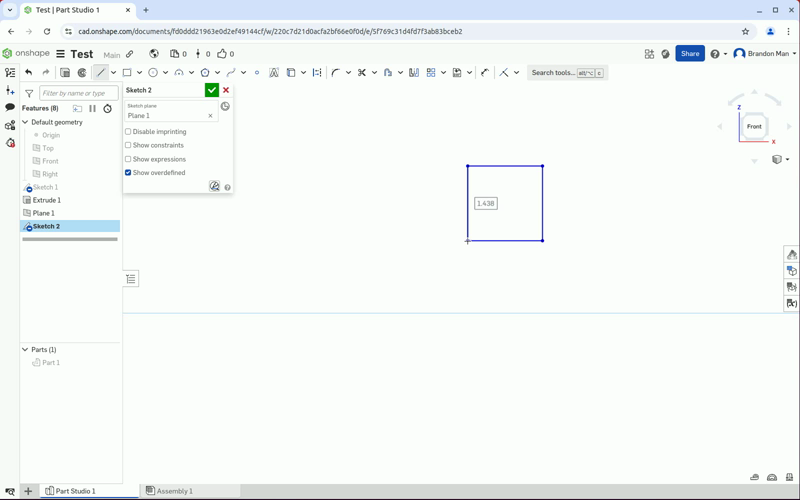
scroll(-6)
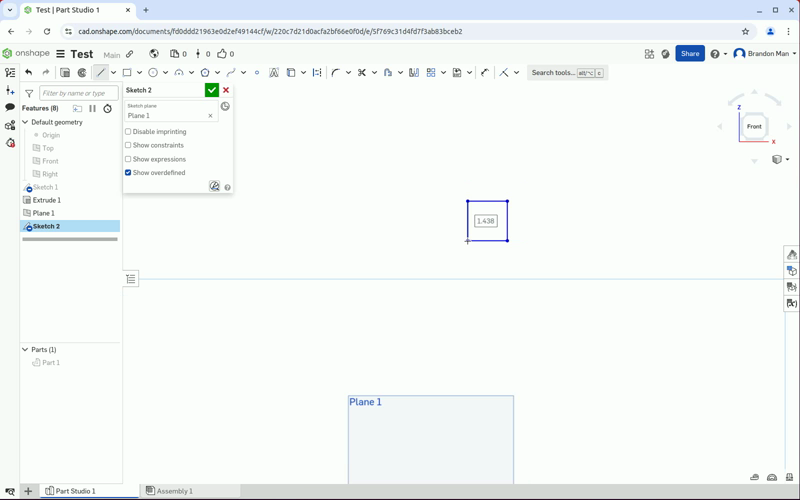
scroll(-6)
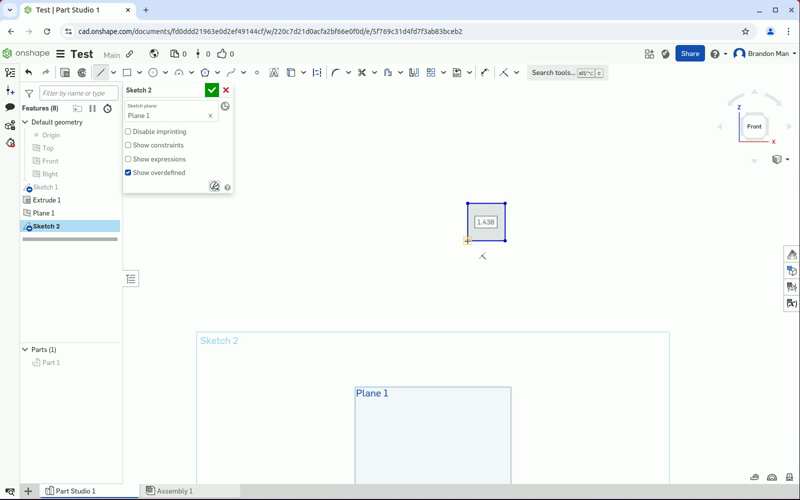
scroll(-6)
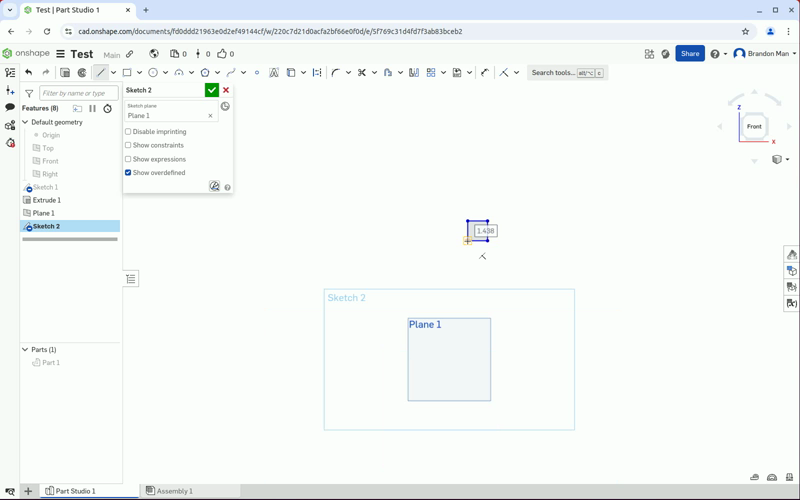
scroll(-6)
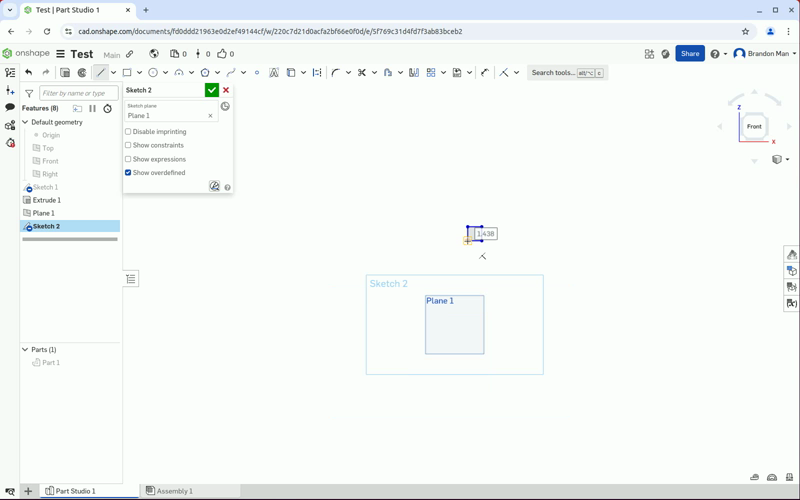
scroll(-6)
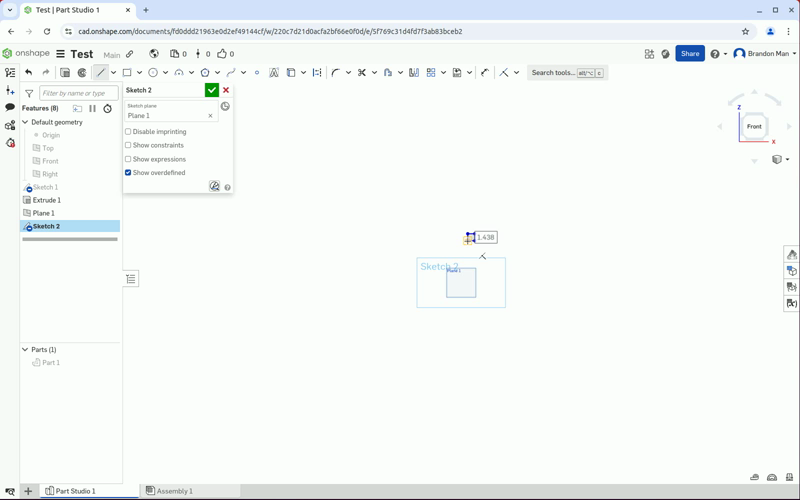
key(esc)
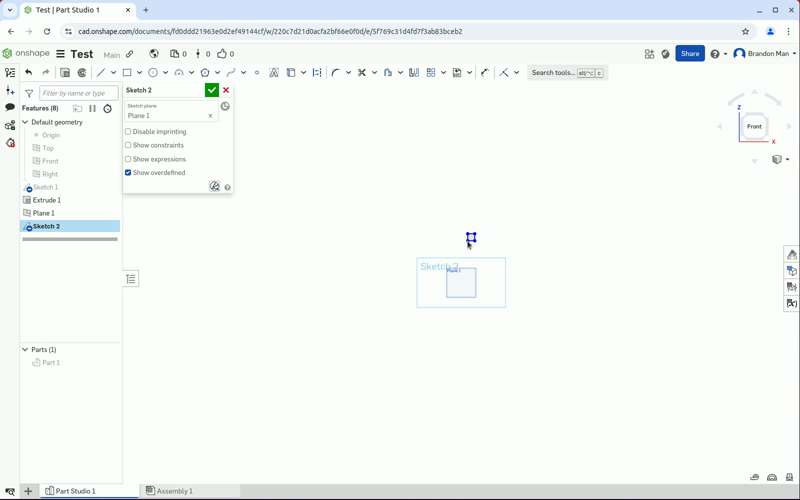
mouse_move(474, 237)
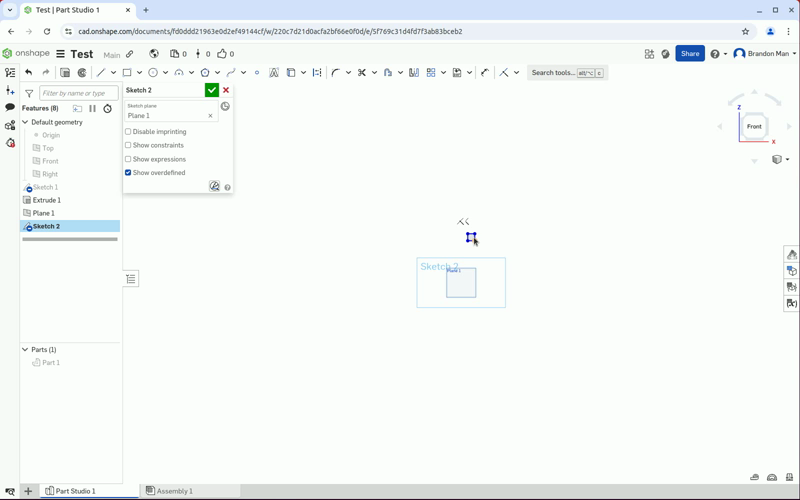
scroll(6)
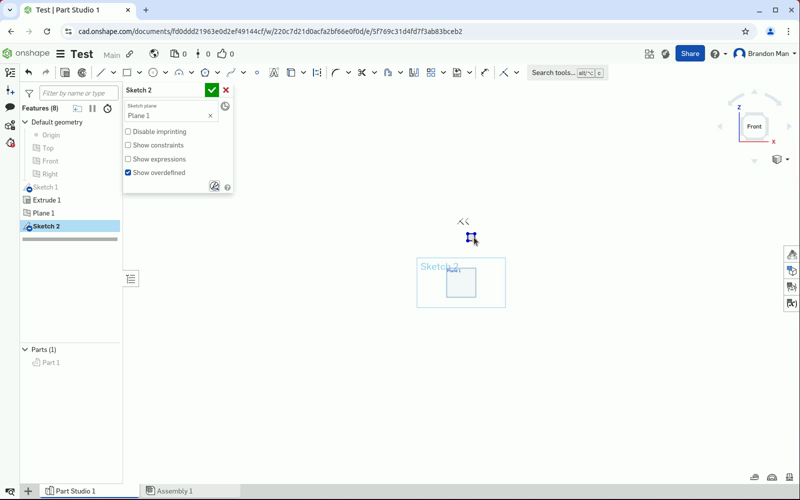
scroll(6)
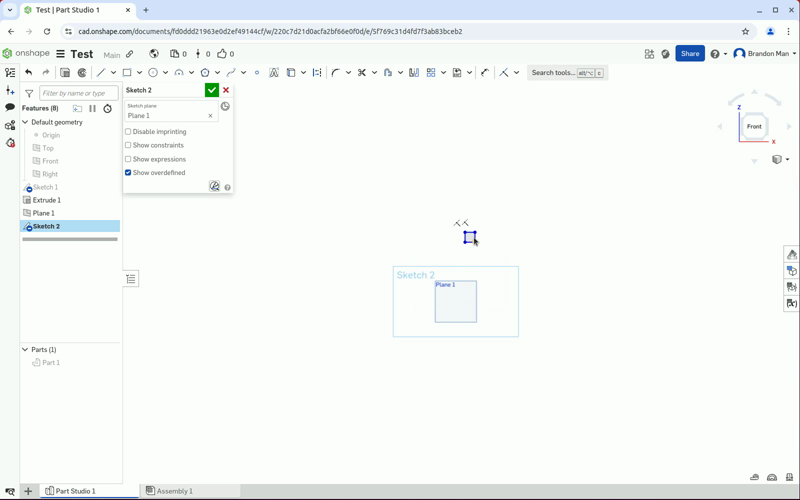
scroll(6)
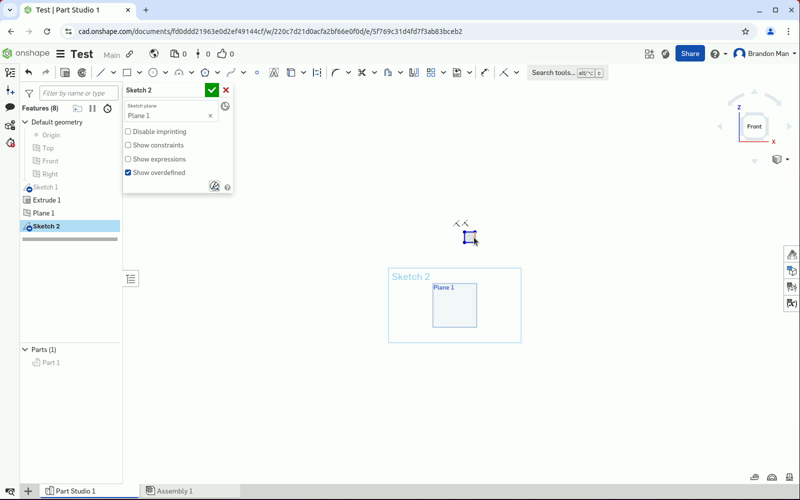
scroll(6)
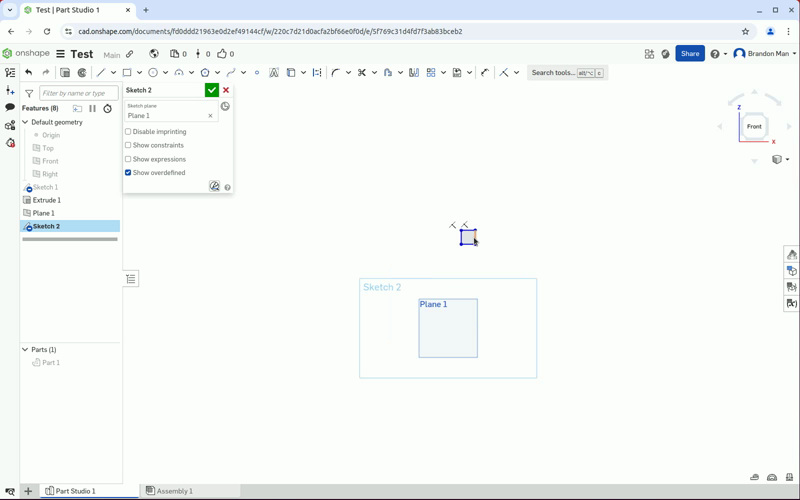
scroll(6)
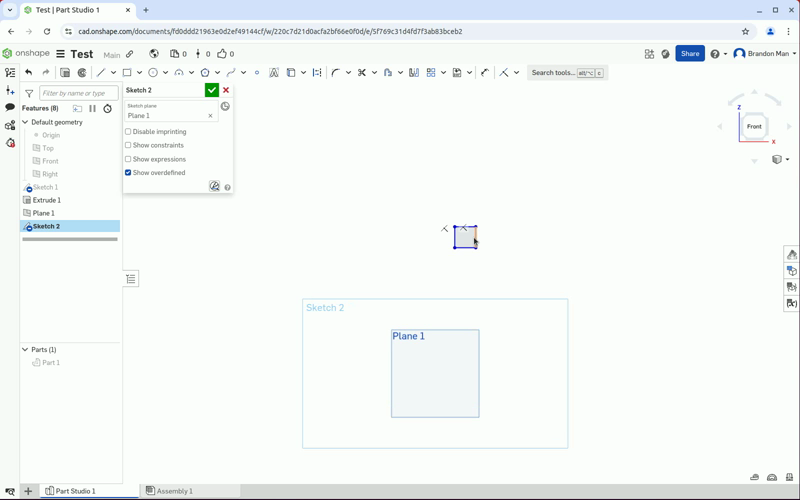
scroll(6)
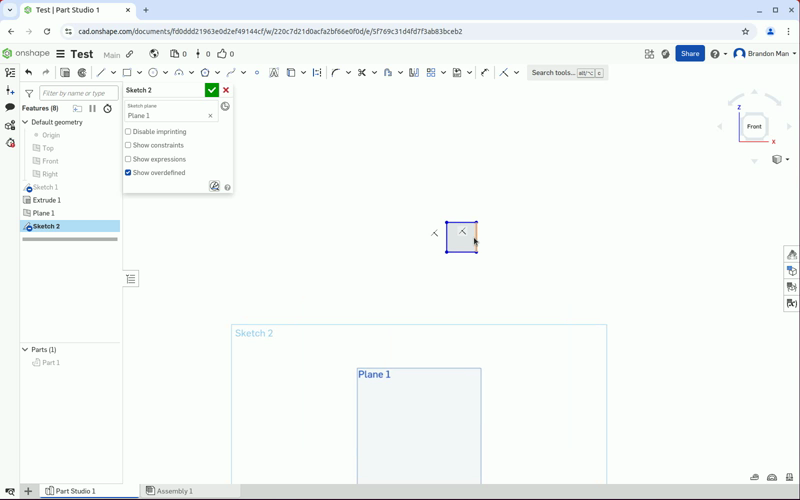
scroll(6)
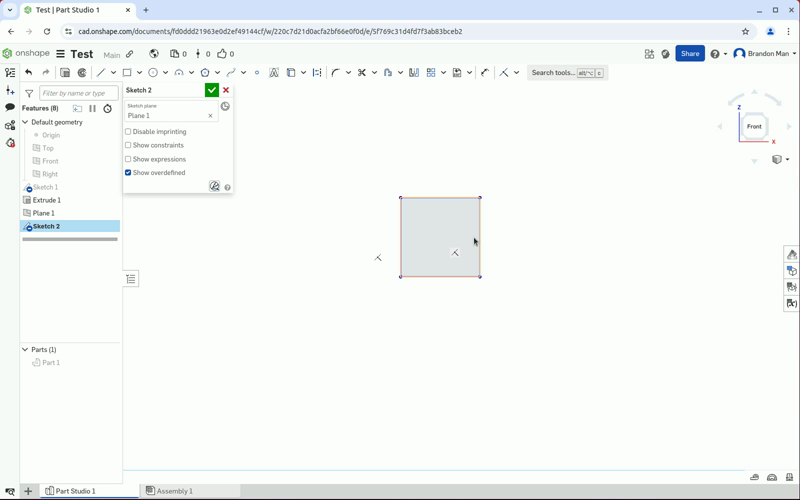
click(474, 237)
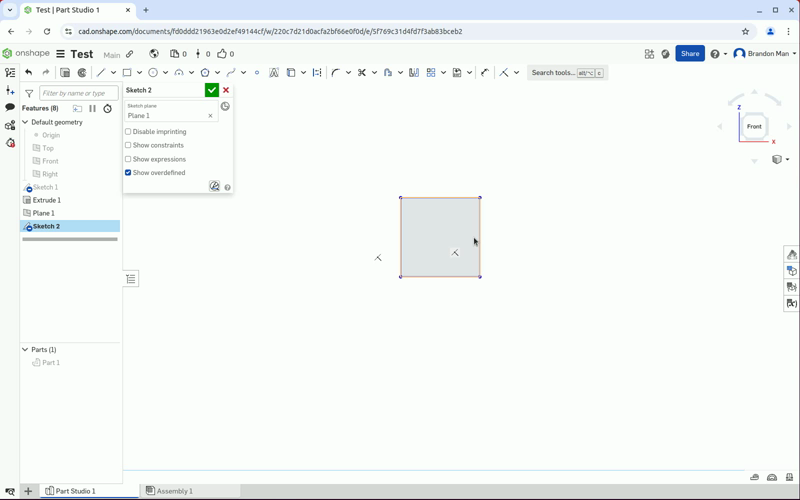
scroll(-6)
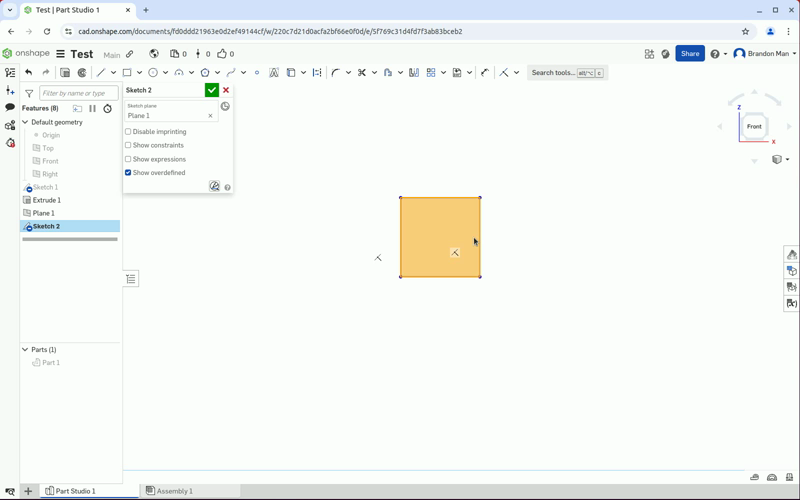
scroll(-6)
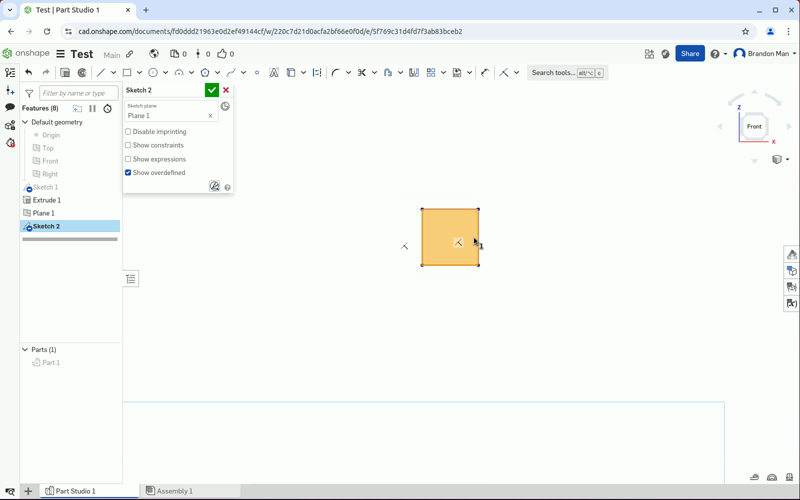
scroll(-6)
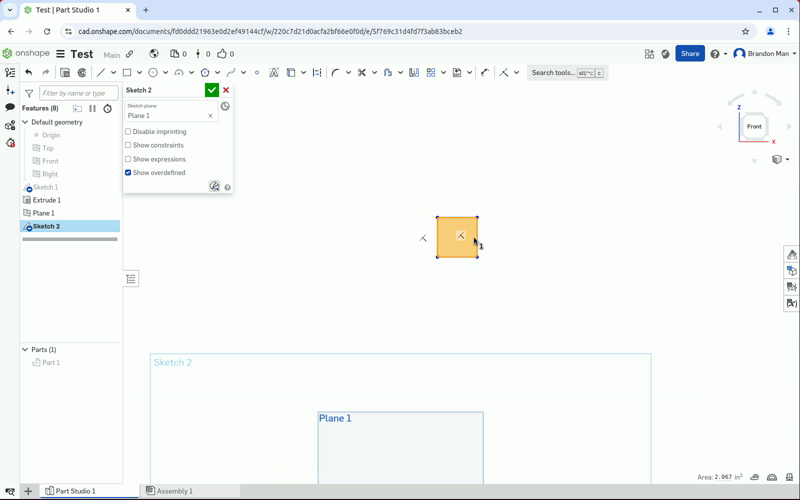
scroll(-6)
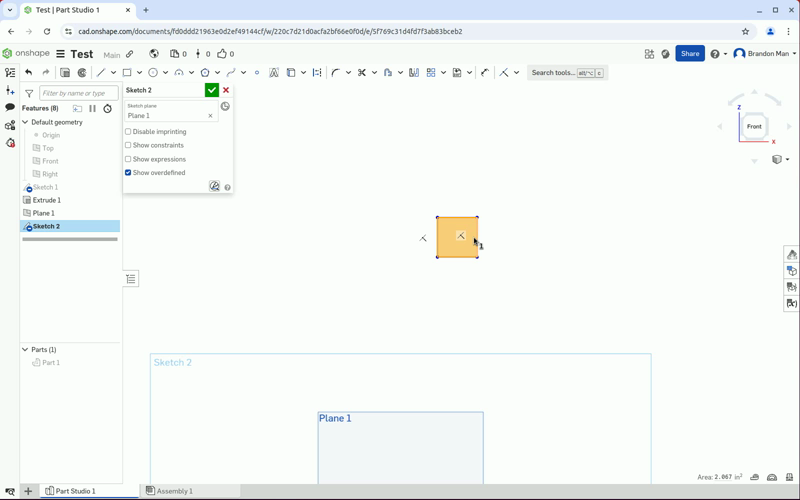
scroll(-6)
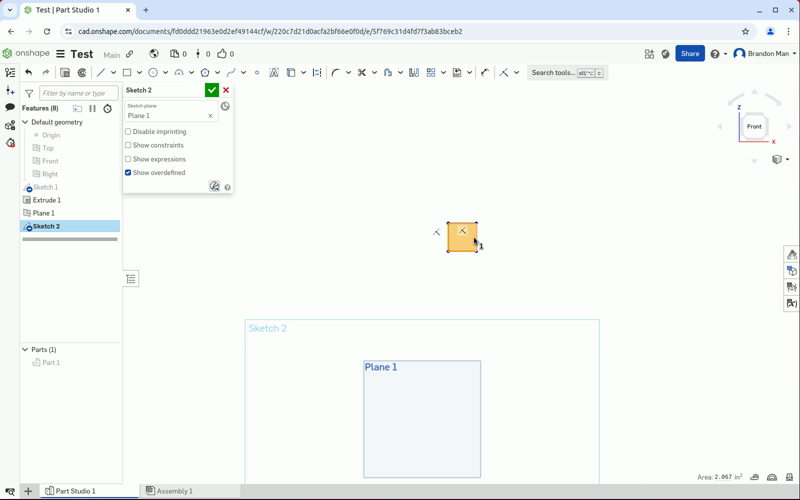
scroll(-6)
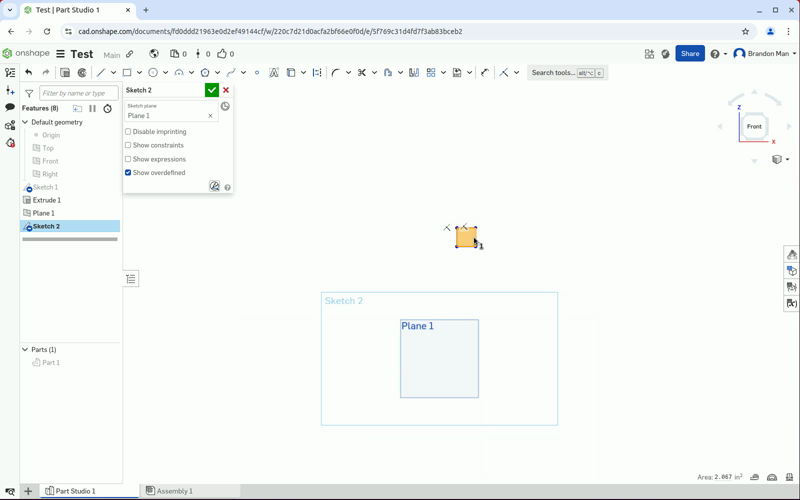
scroll(-6)
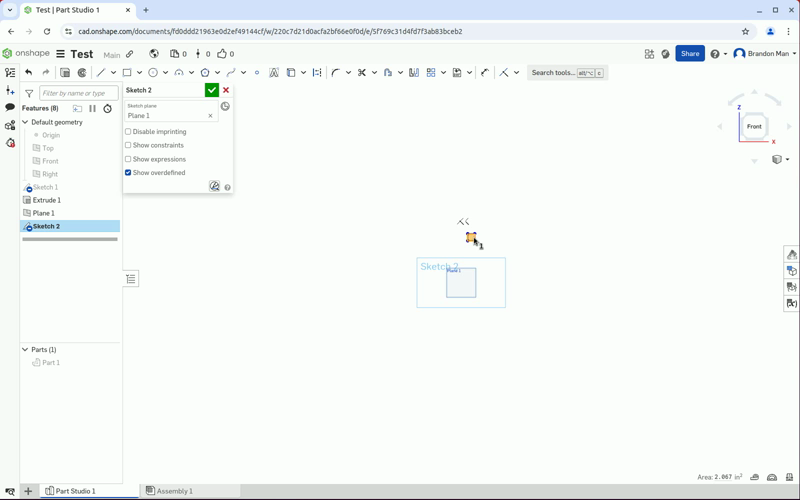
mouse_move(73, 352)
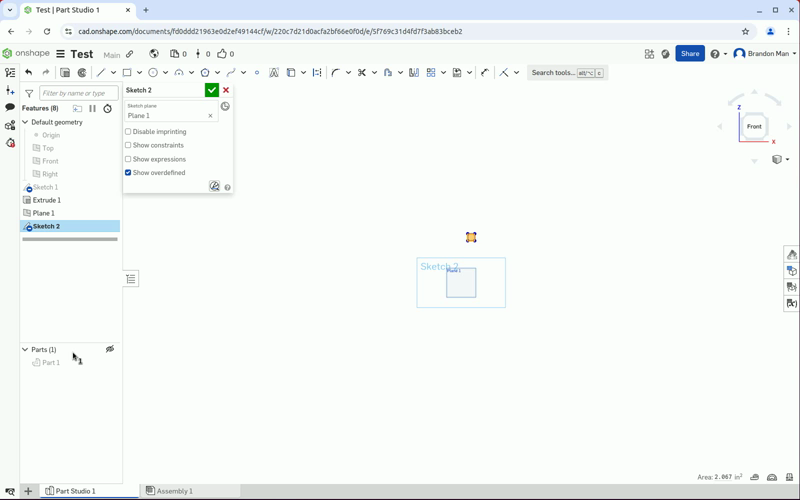
key(shift+y)
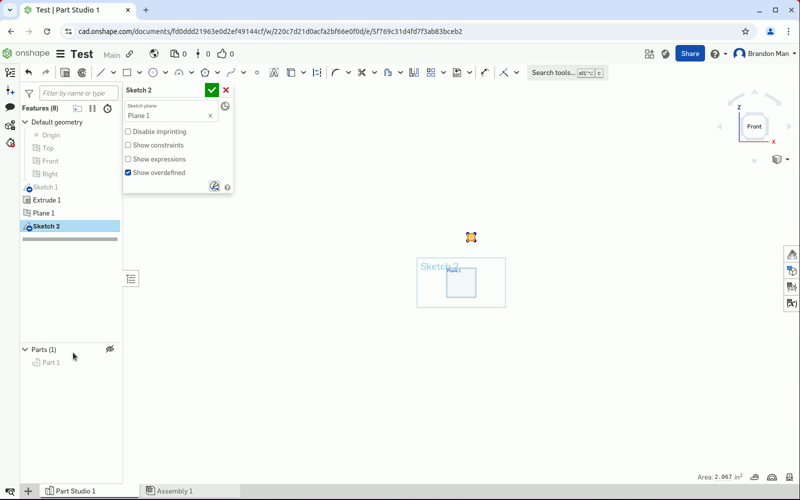
key(shift+e)
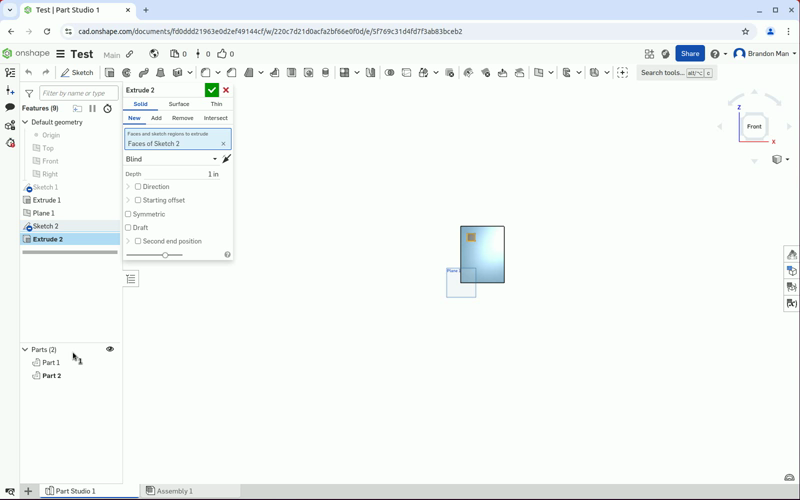
mouse_move(143, 106)
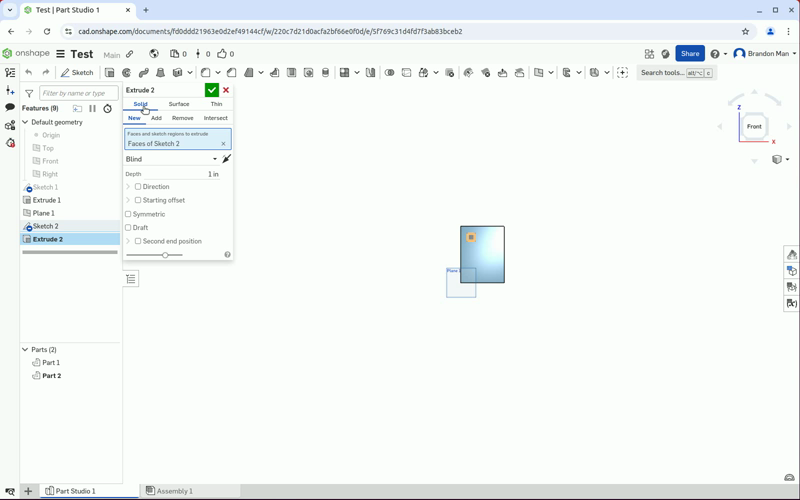
click(143, 106)
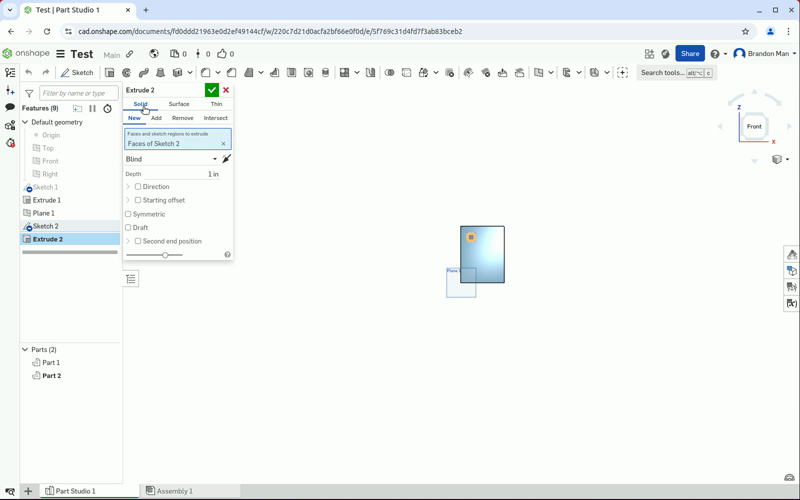
mouse_move(186, 120)
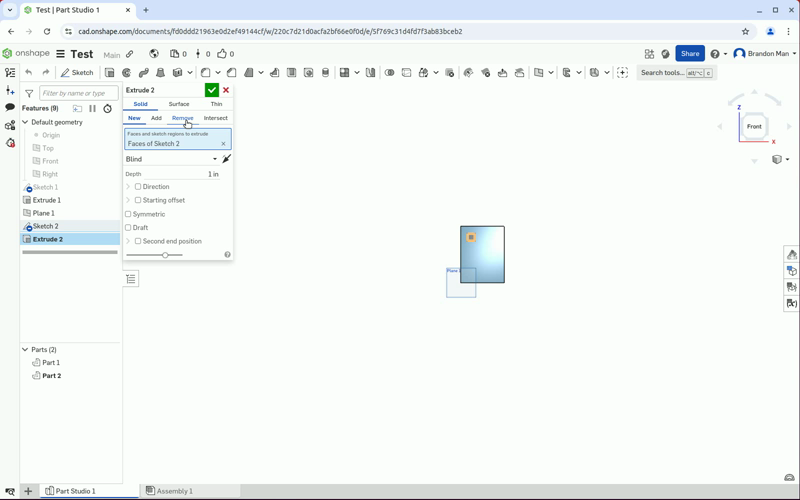
click(186, 120)
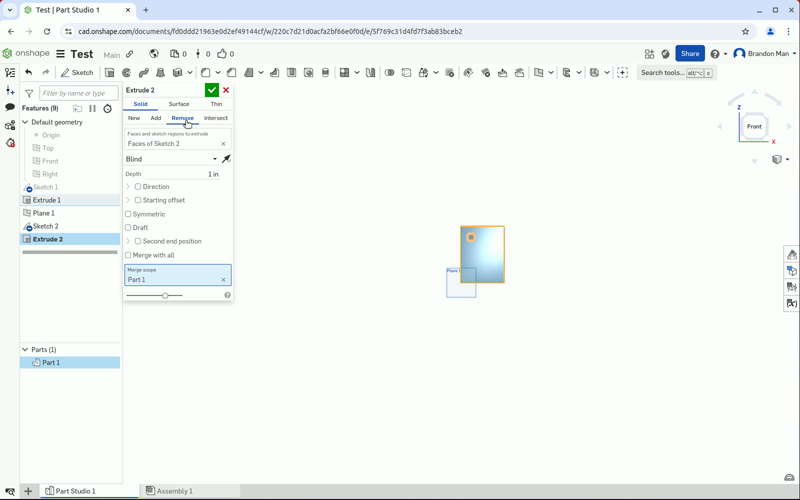
key(tab, 4)
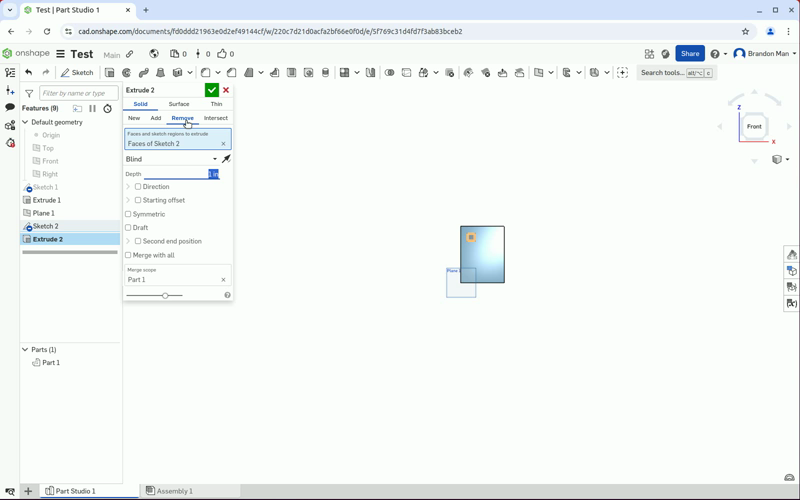
text(1.685)
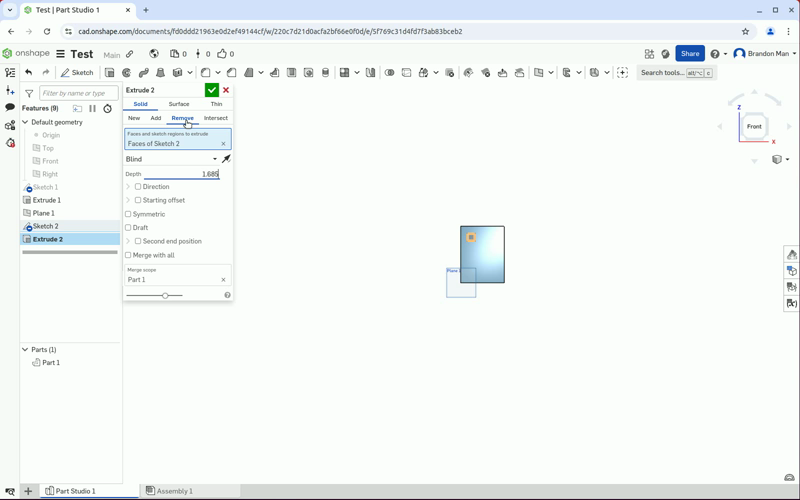
key(tab, 6)
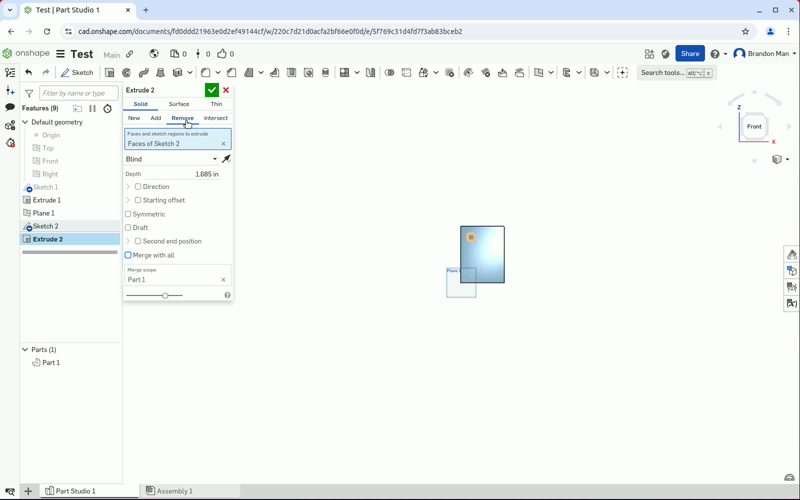
key(space)
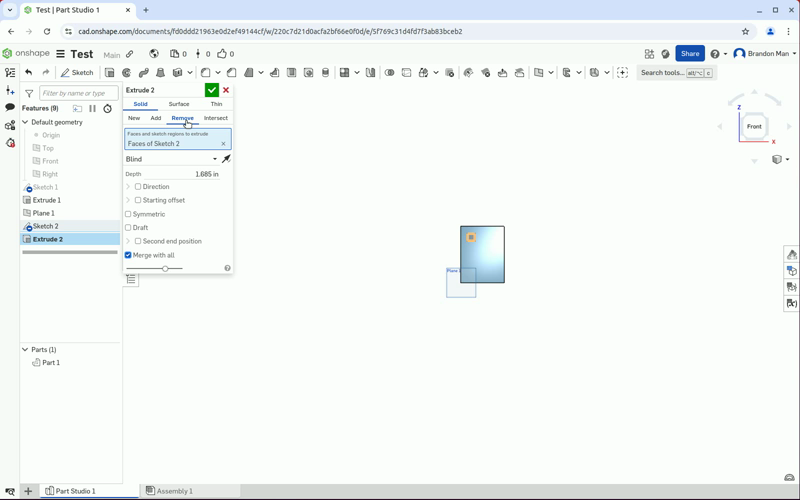
key(enter)
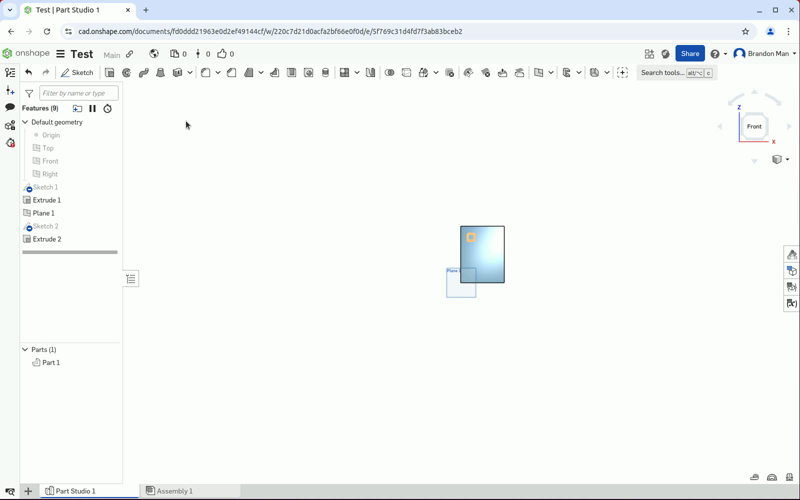
key(shift+h)
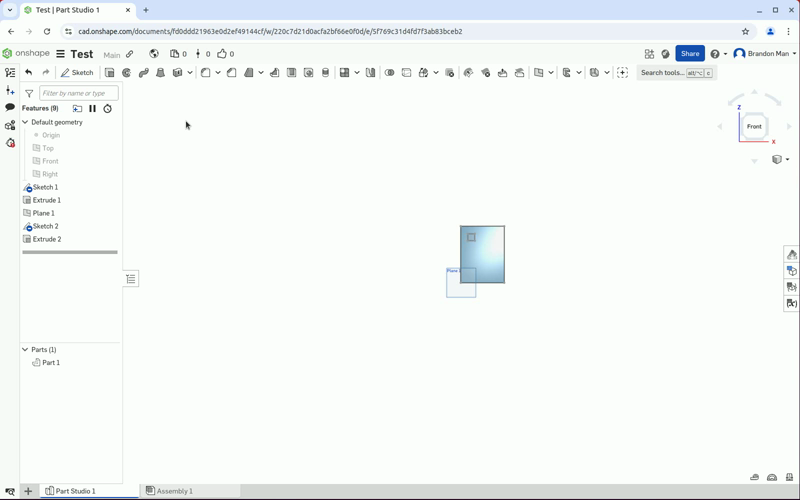
key(shift+h)
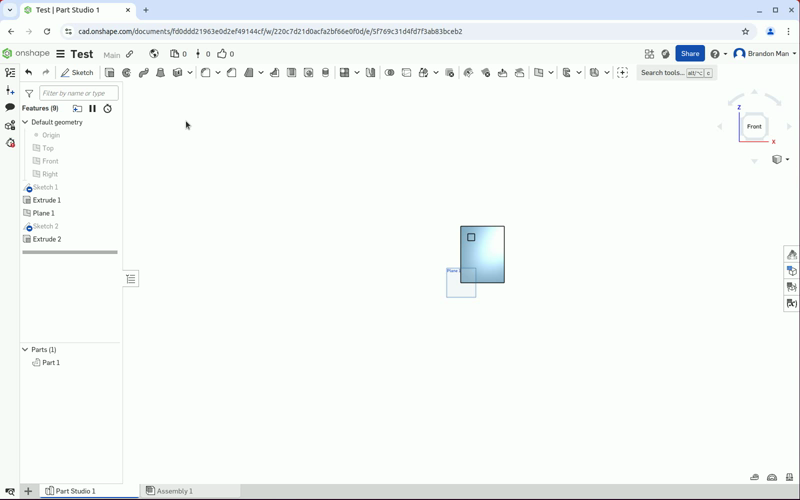
mouse_move(73, 189)
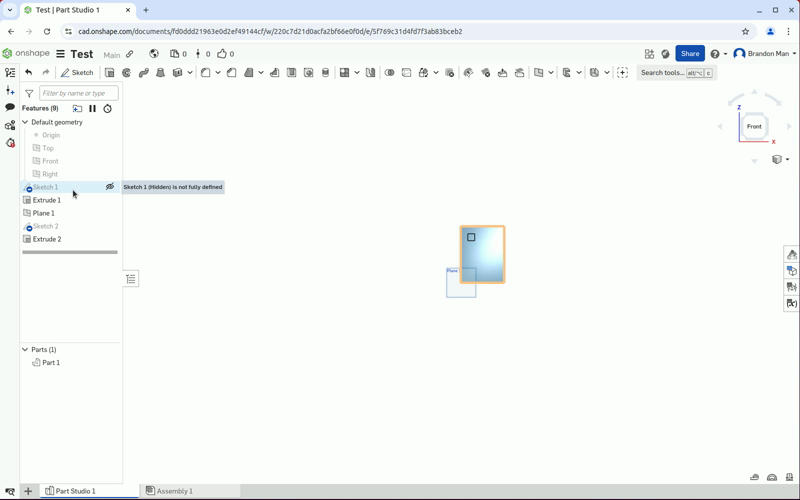
click(73, 189)
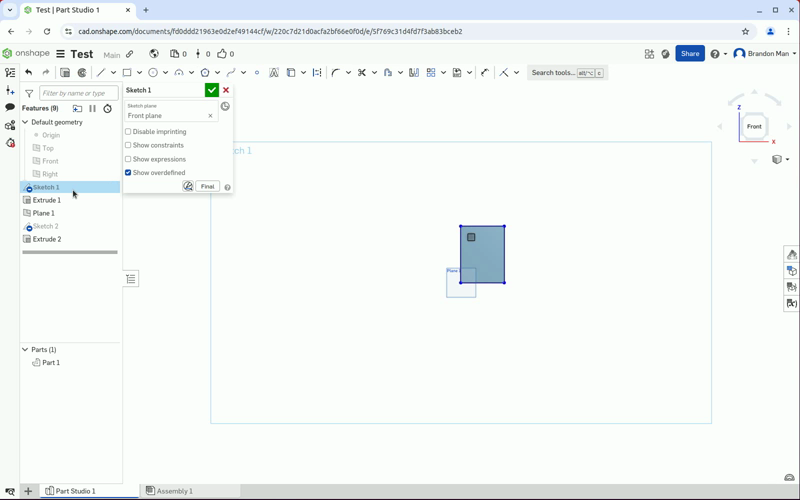
mouse_move(229, 92)
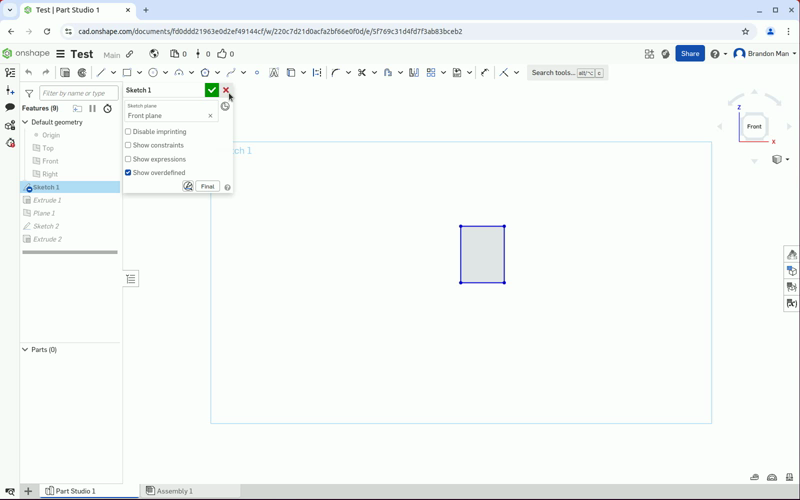
click(229, 92)
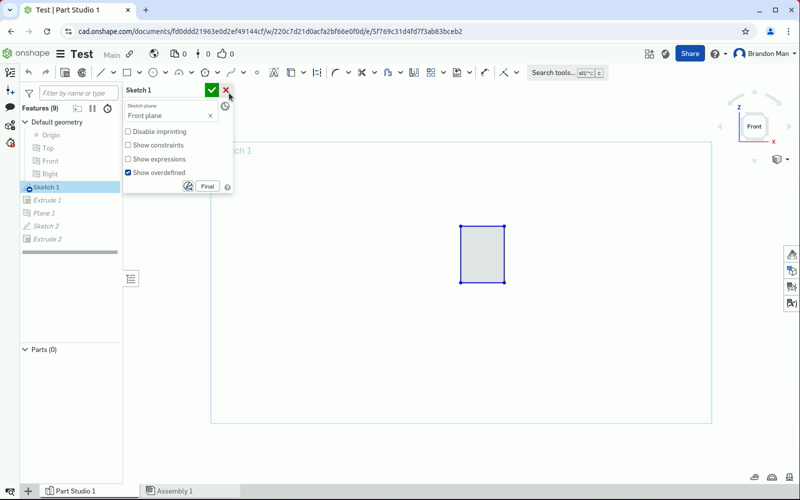
key(shift+s)
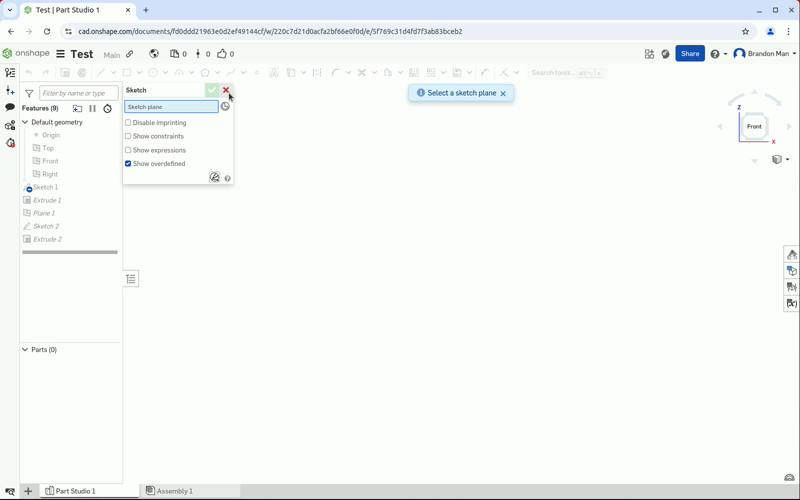
mouse_move(73, 215)
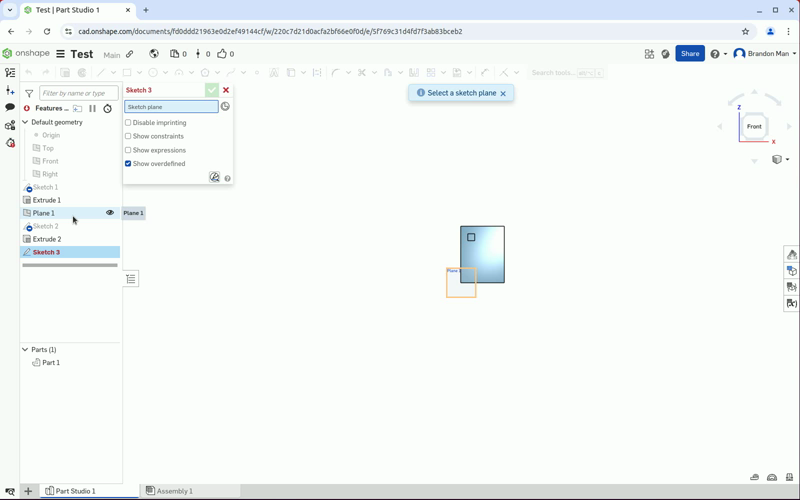
click(73, 215)
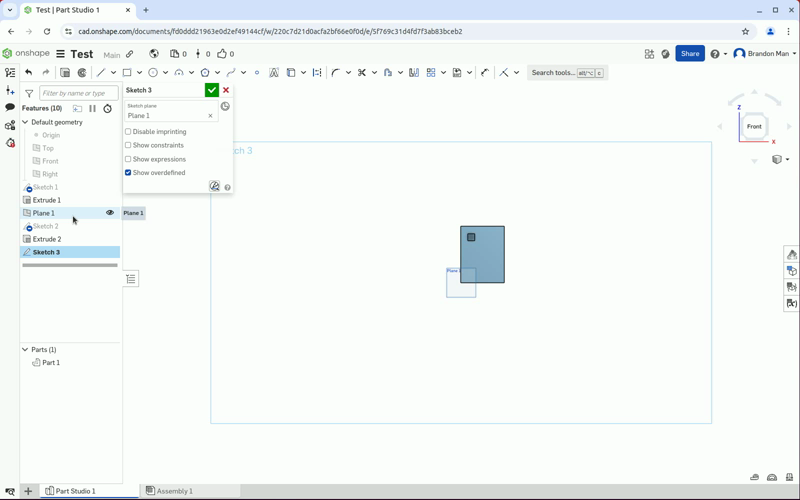
mouse_move(73, 352)
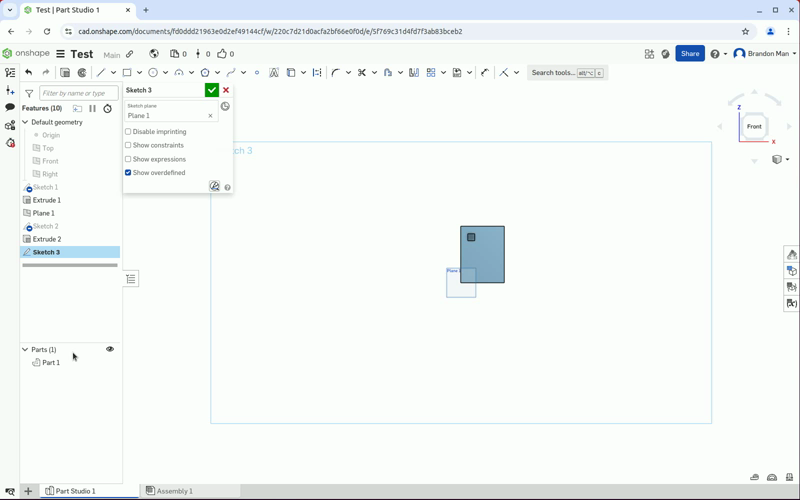
key(y)
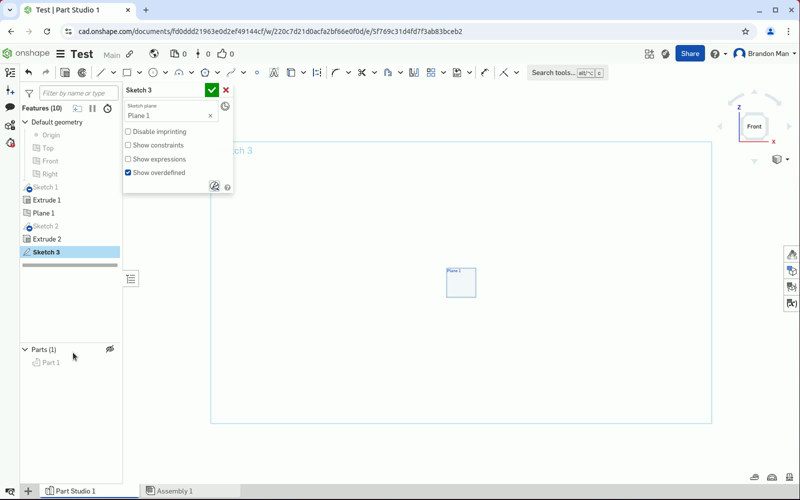
key(l)
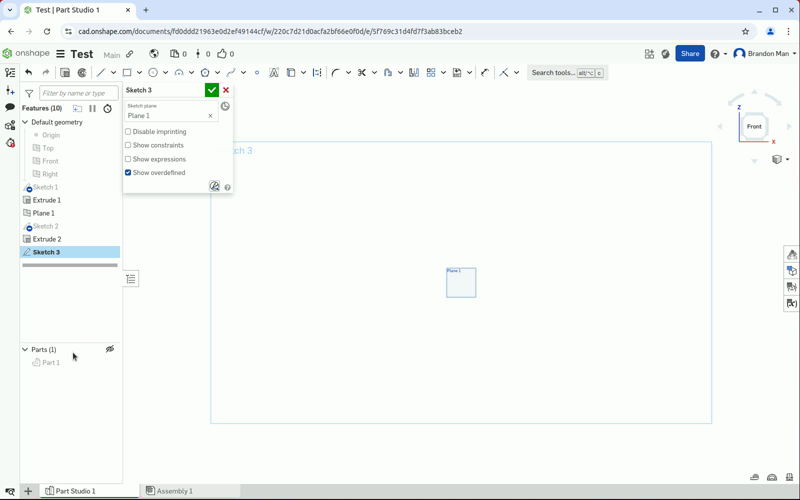
key_down(shift)
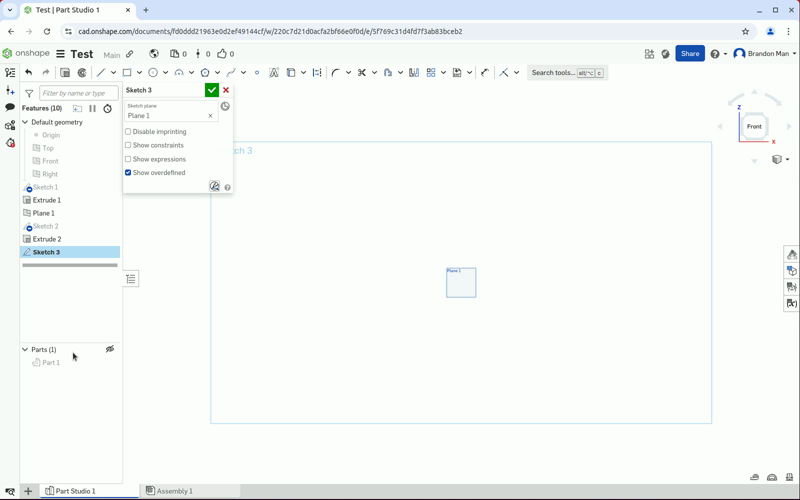
mouse_move(489, 241)
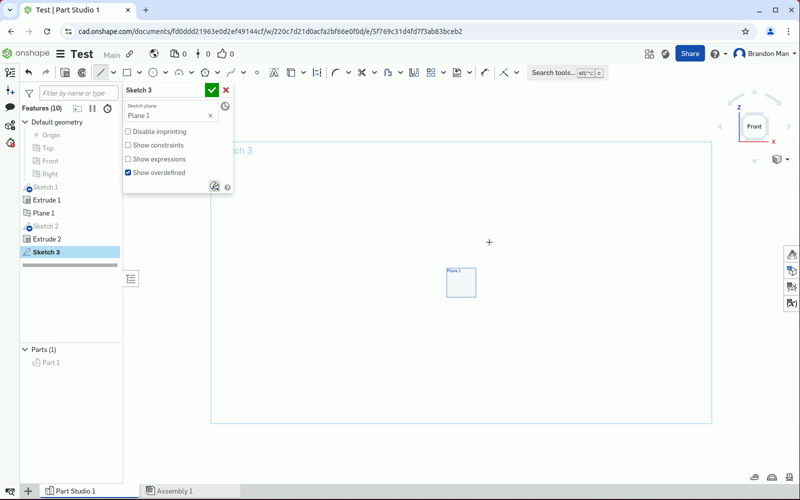
click(489, 241)
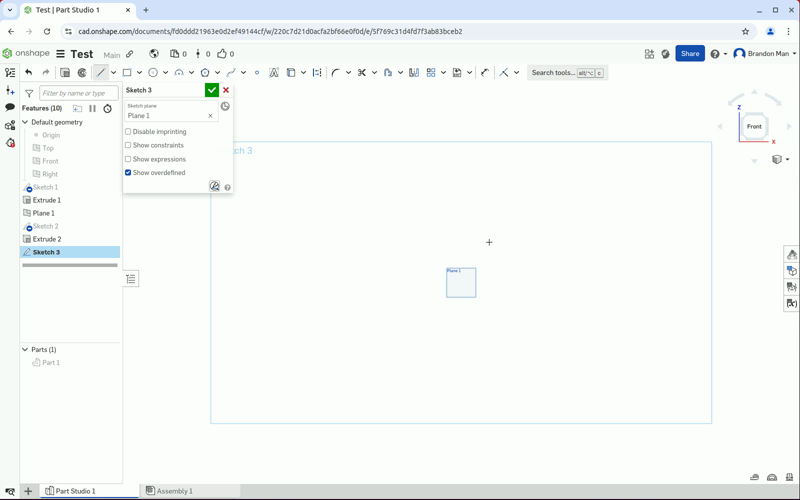
key_up(shift)
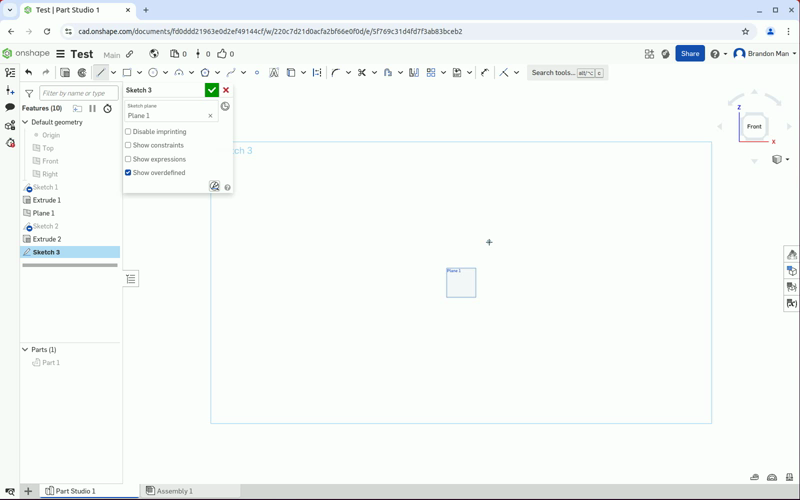
key_down(shift)
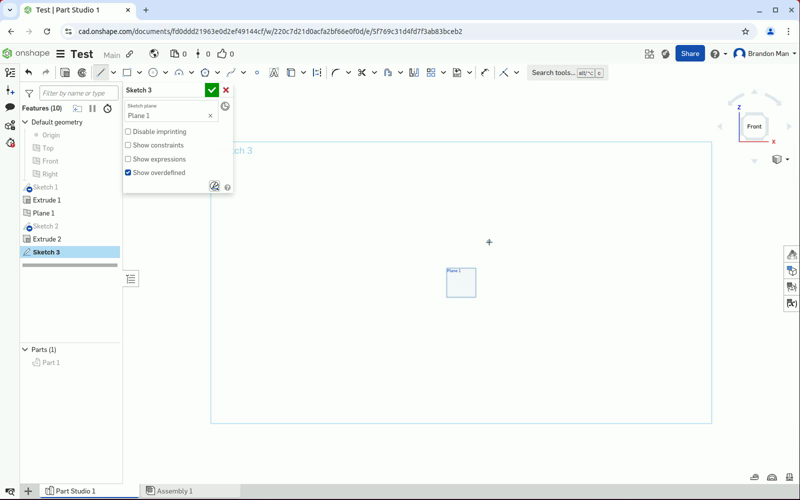
mouse_move(519, 241)
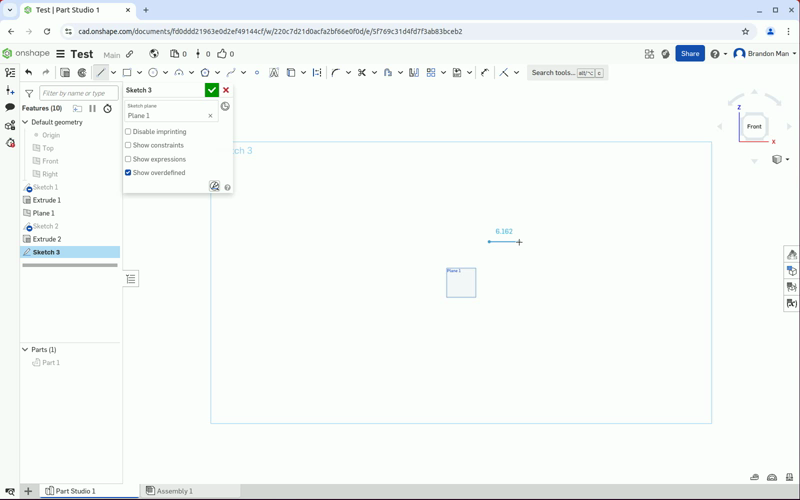
mouse_move(497, 241)
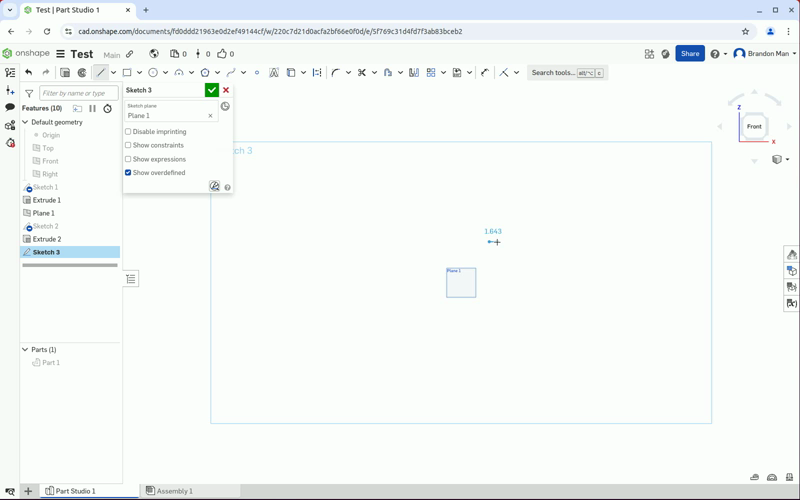
click(497, 241)
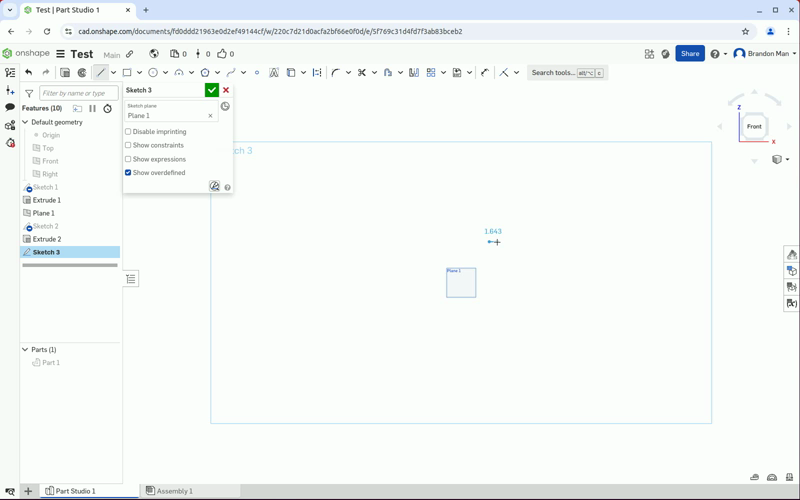
key_up(shift)
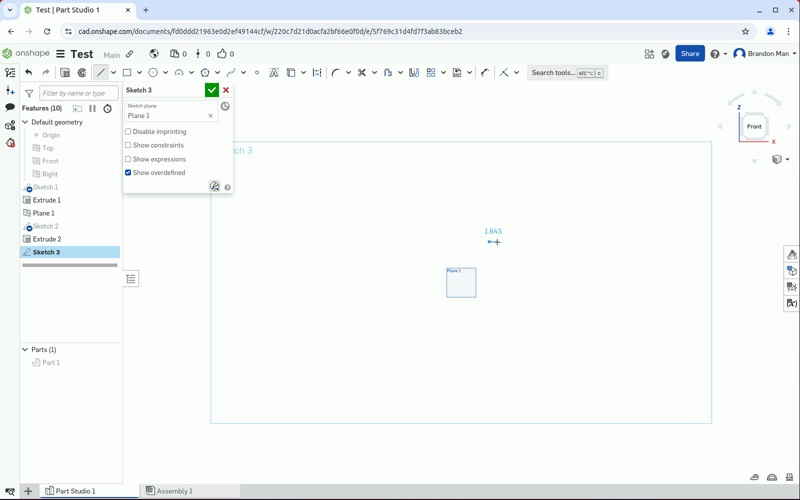
key_down(shift)
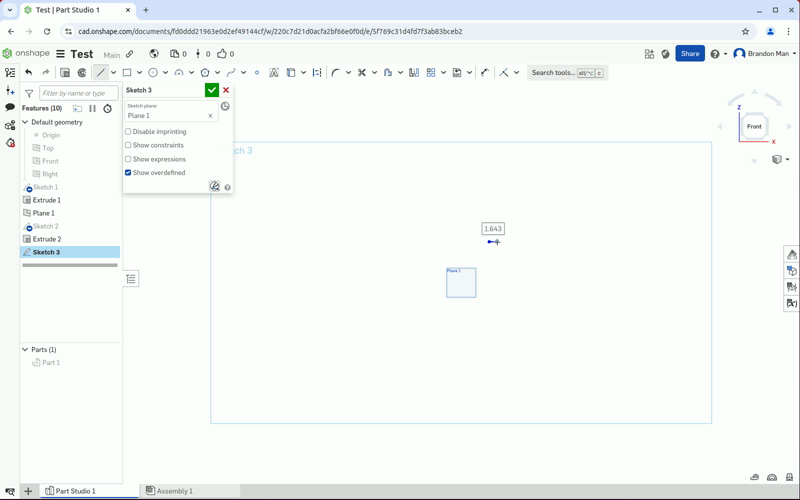
mouse_move(527, 241)
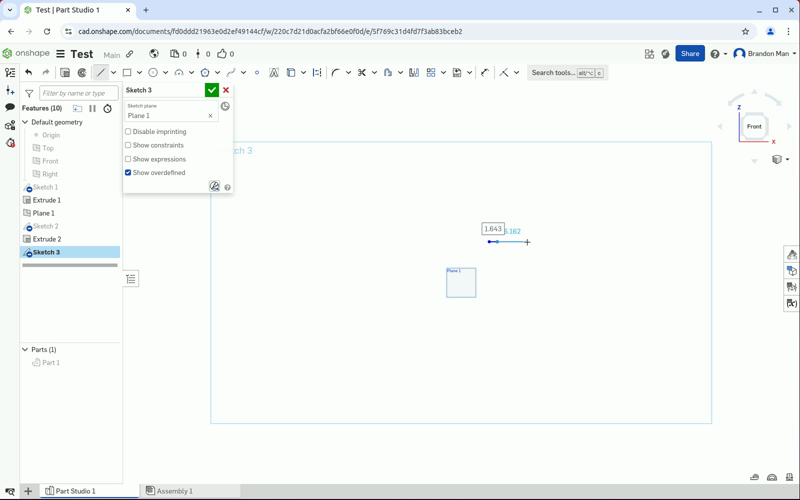
mouse_move(497, 234)
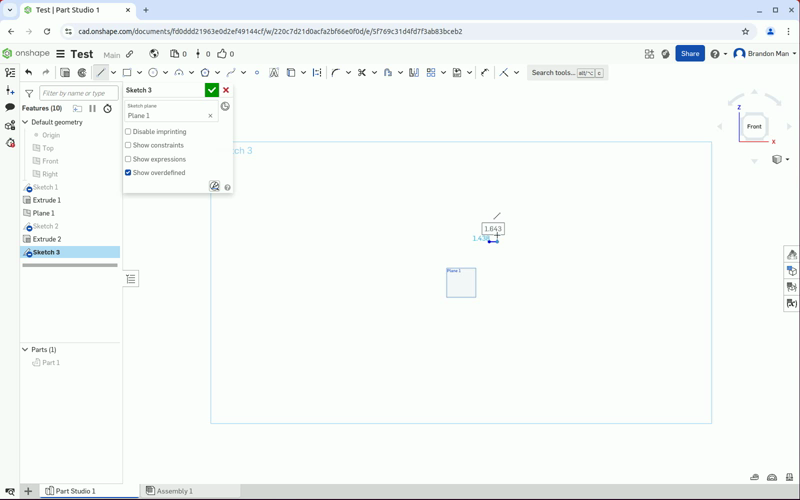
scroll(6)
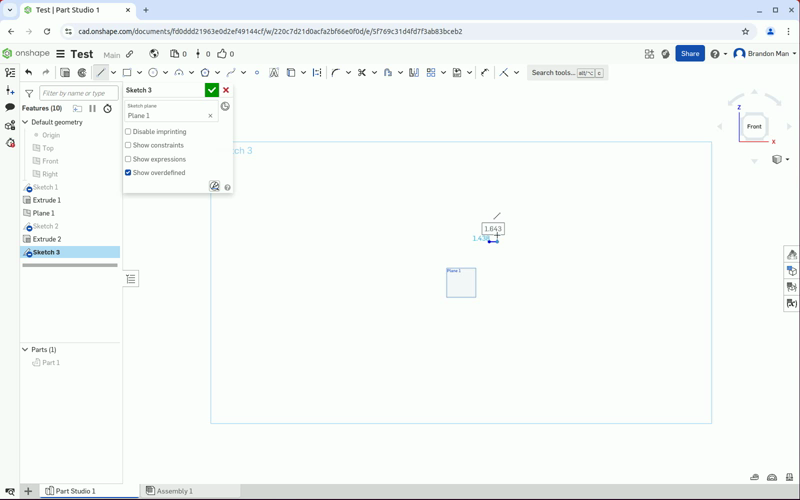
scroll(6)
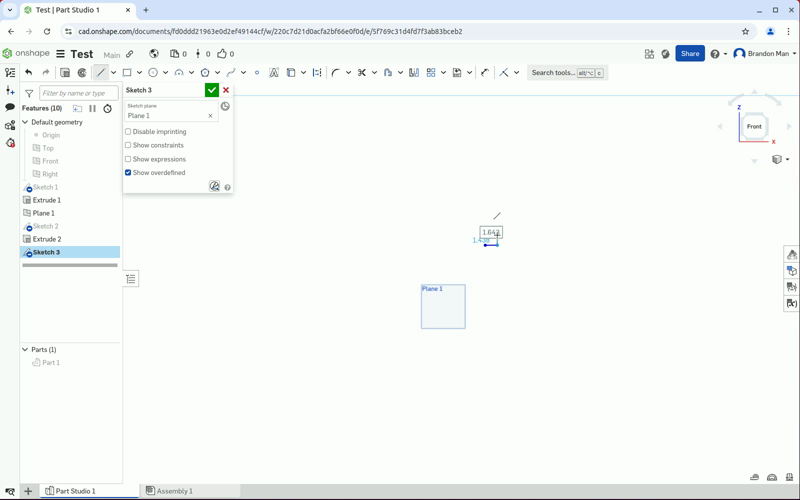
scroll(6)
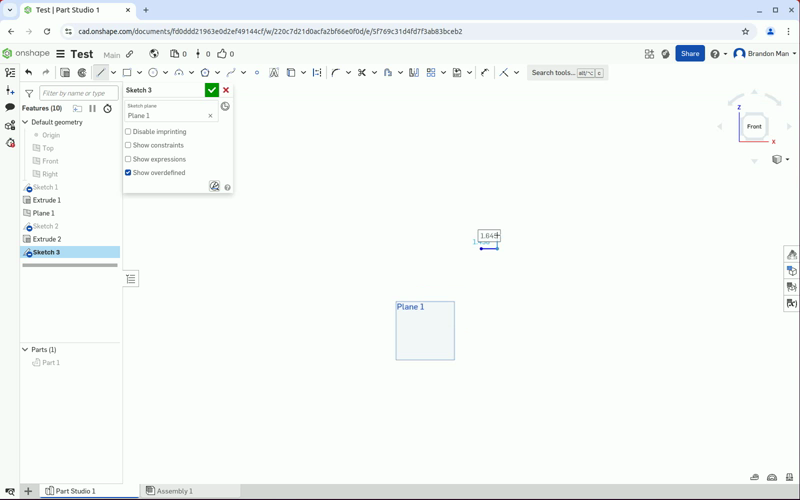
scroll(6)
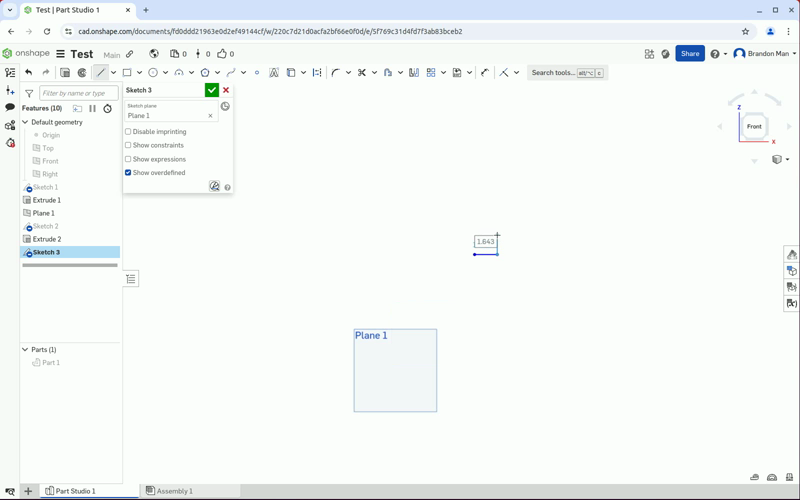
scroll(6)
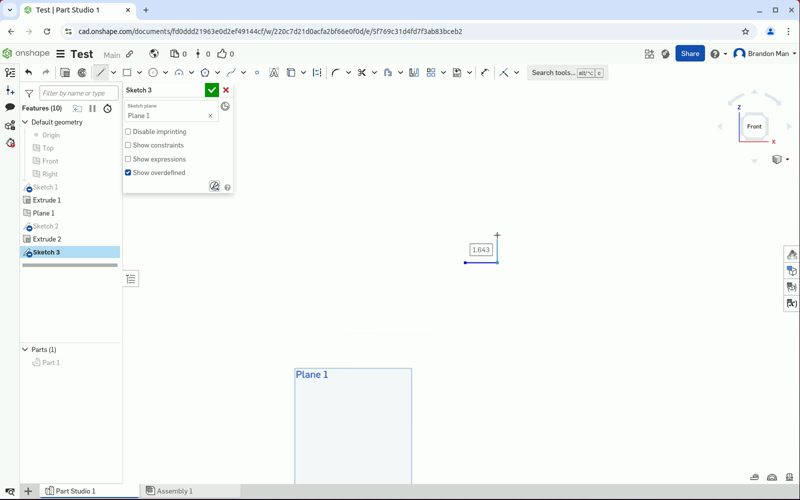
scroll(6)
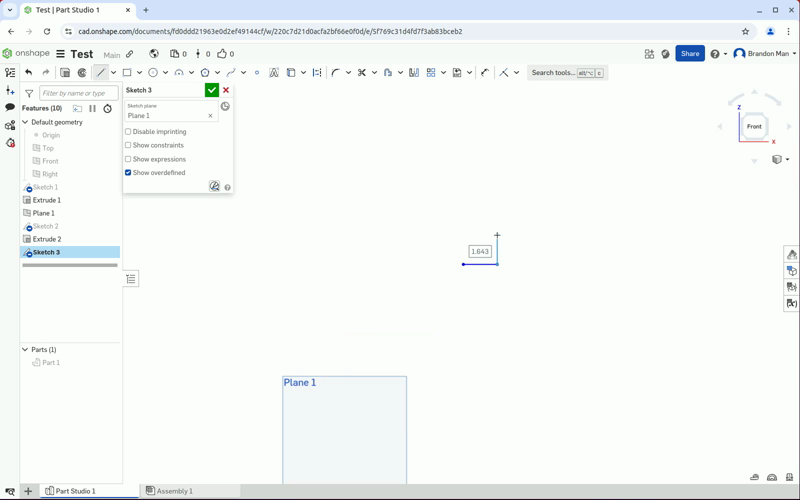
scroll(6)
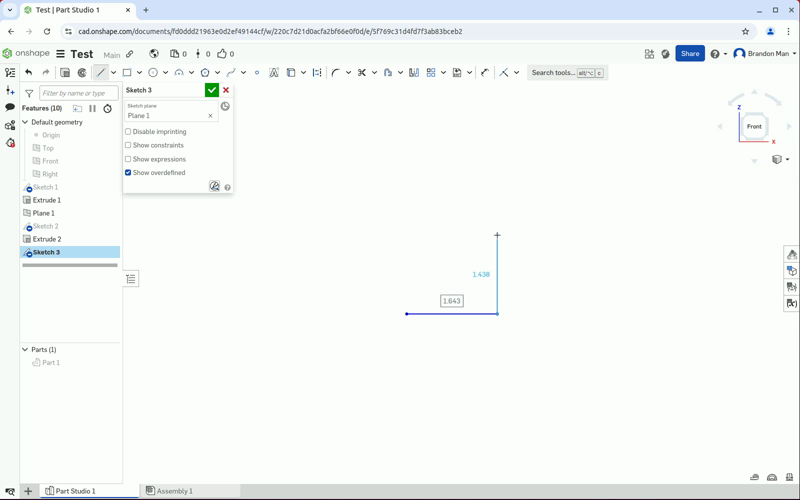
click(497, 234)
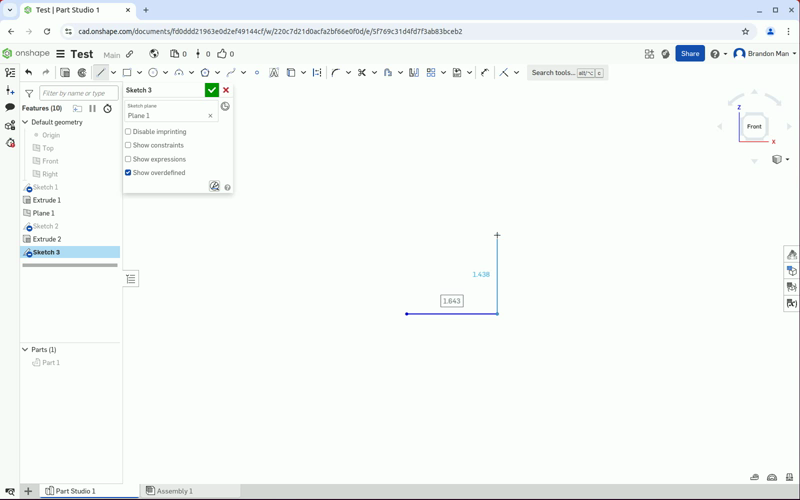
scroll(-6)
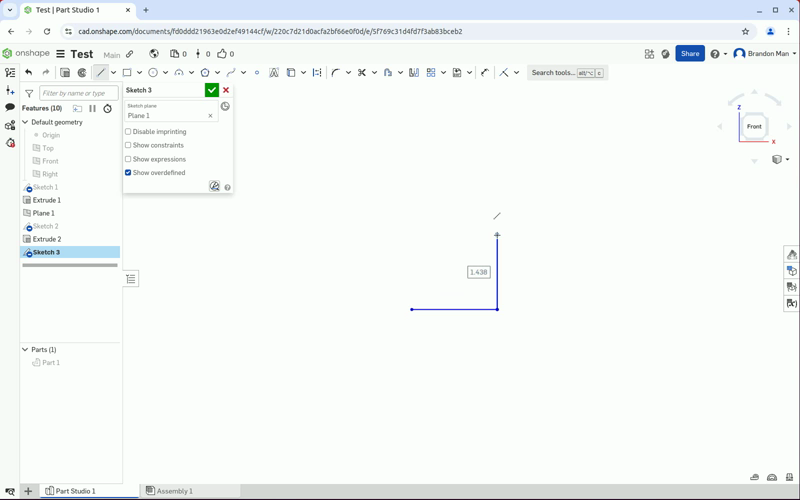
scroll(-6)
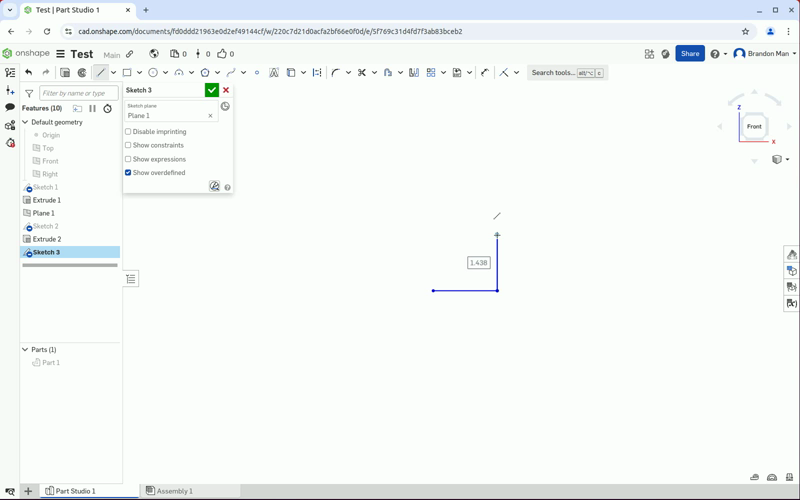
scroll(-6)
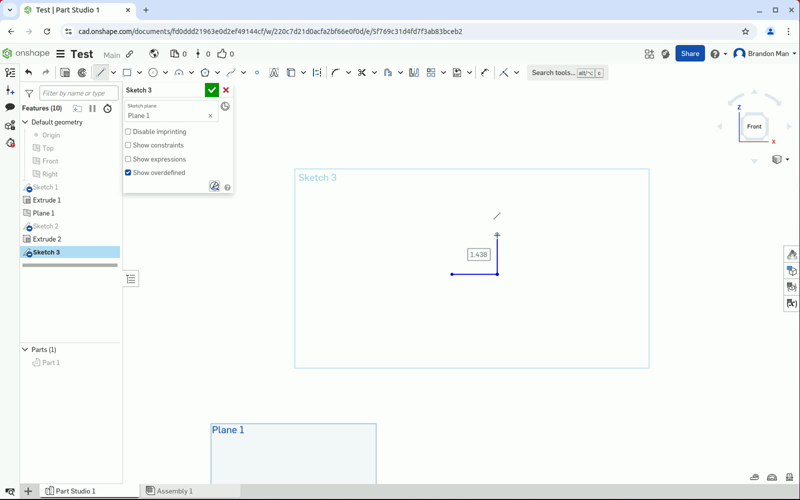
scroll(-6)
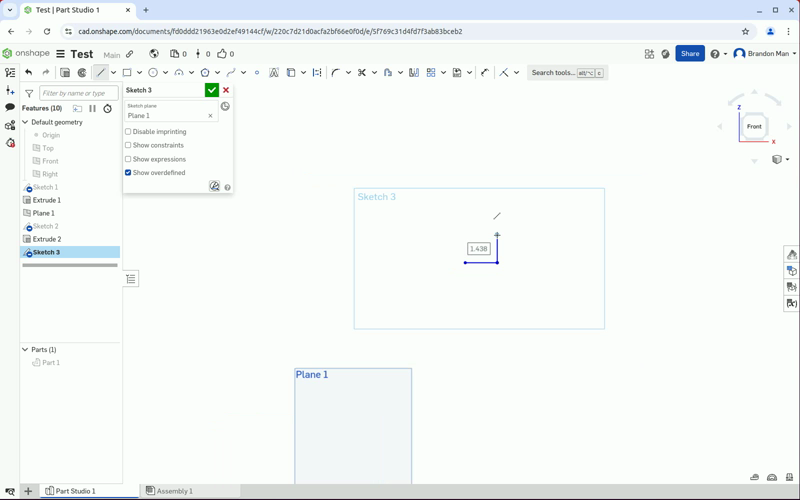
scroll(-6)
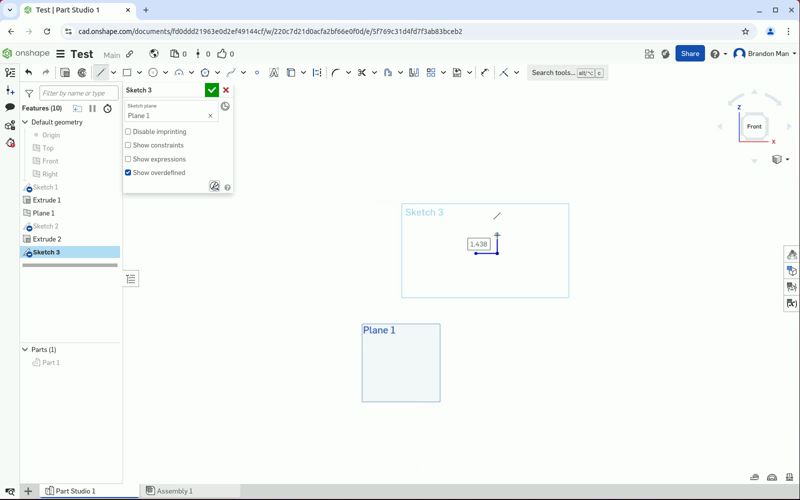
scroll(-6)
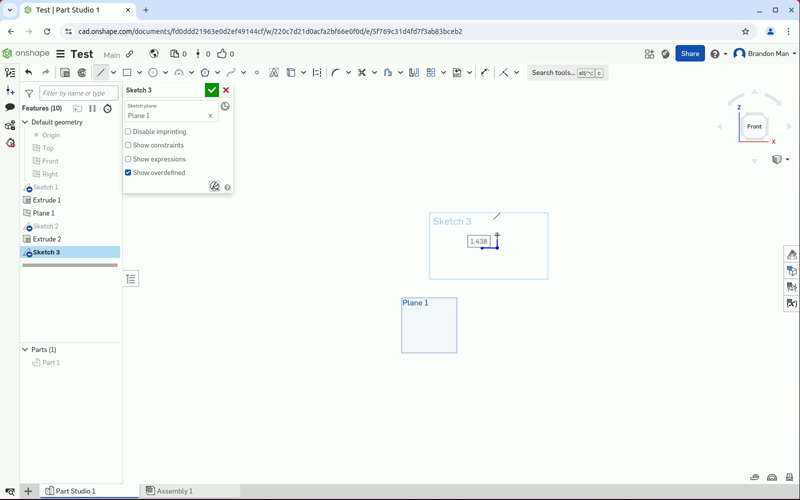
scroll(-6)
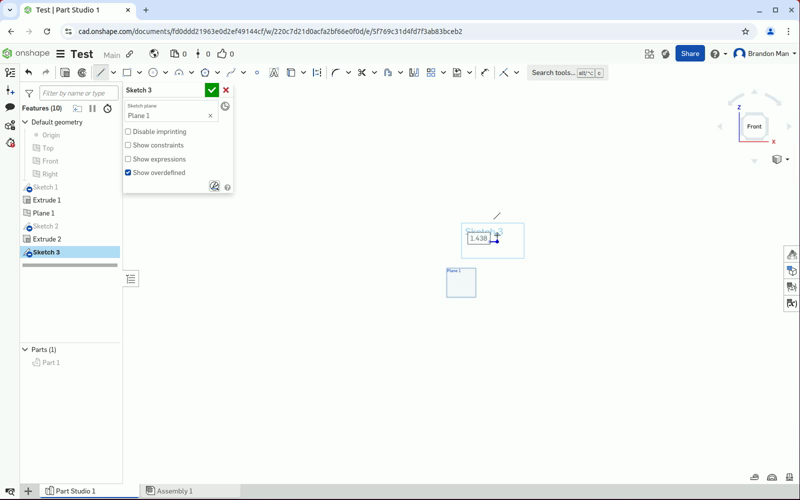
key_up(shift)
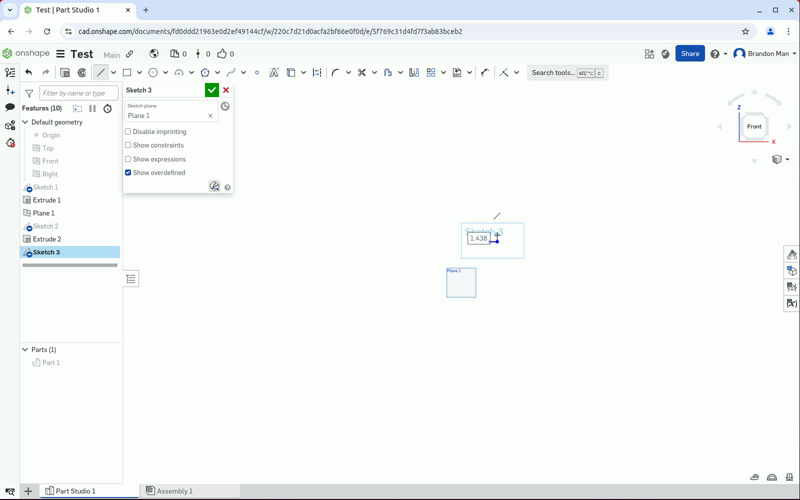
key_down(shift)
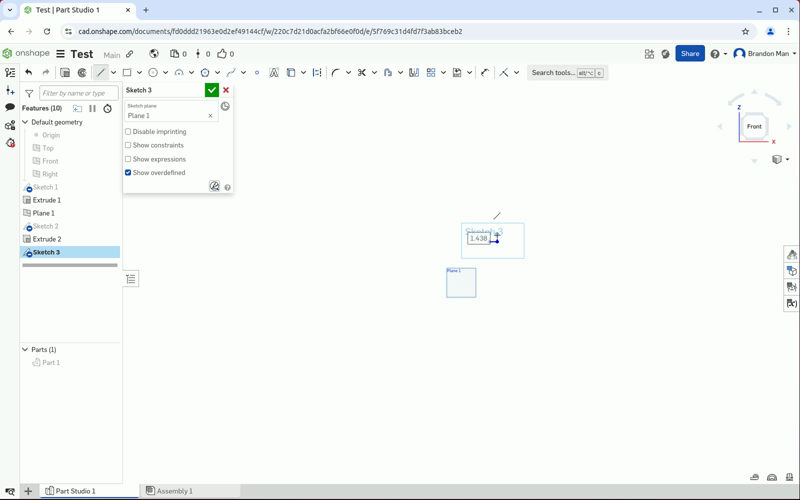
mouse_move(527, 234)
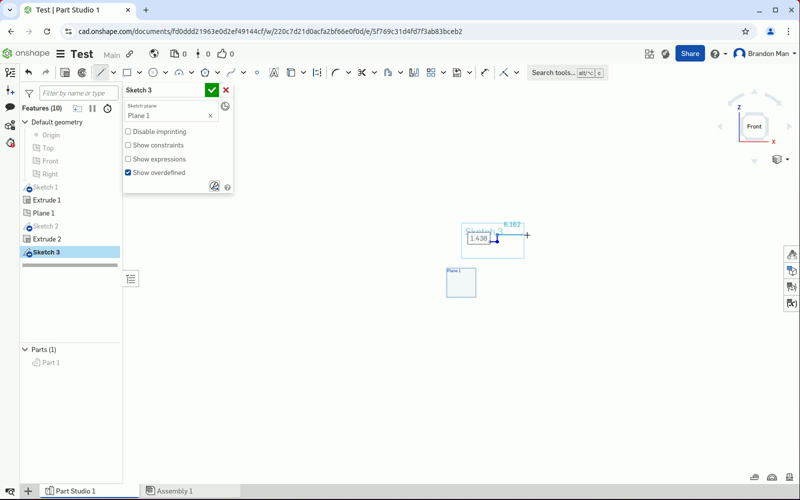
mouse_move(489, 234)
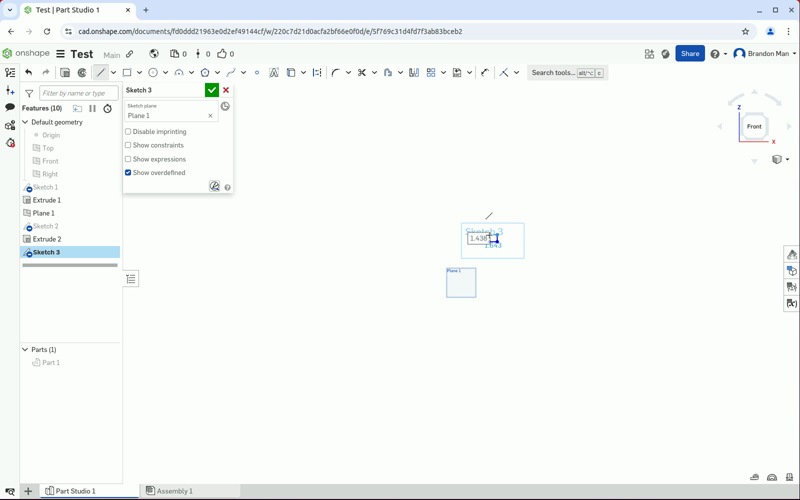
click(489, 234)
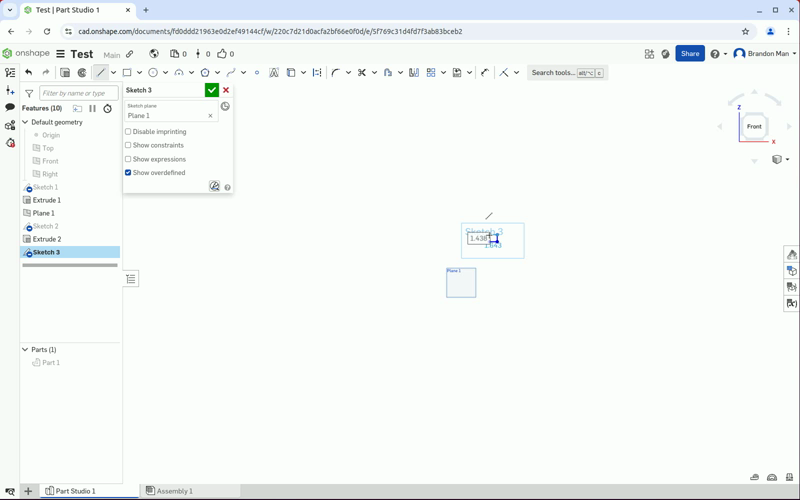
key_up(shift)
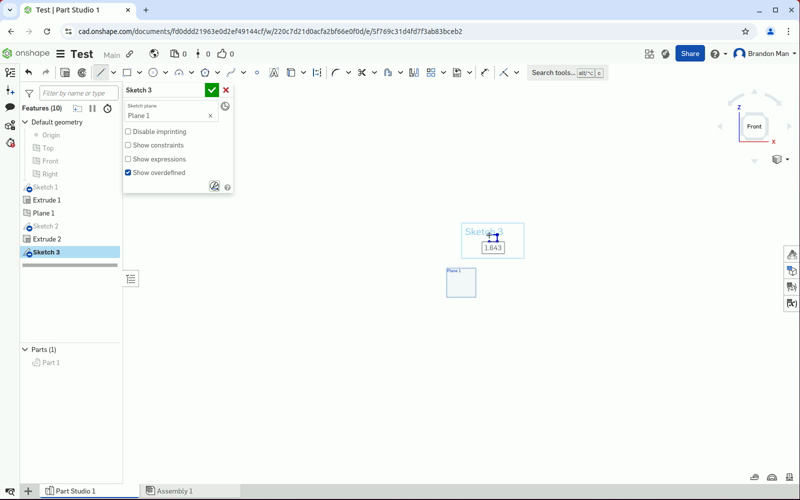
mouse_move(519, 234)
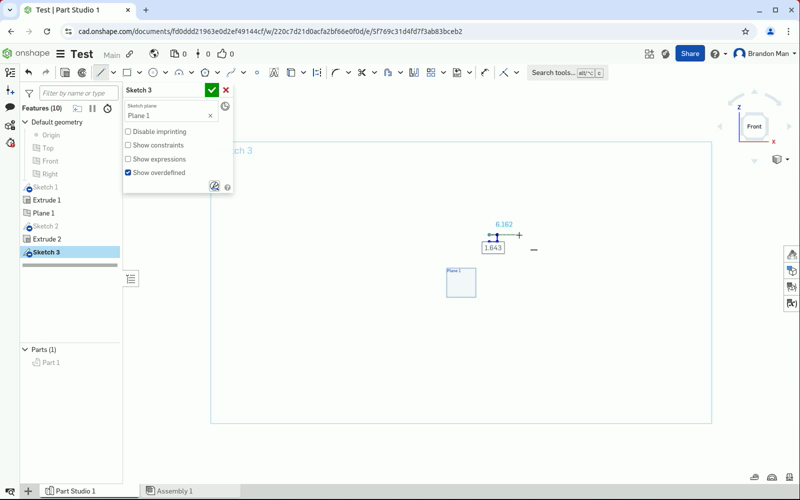
key_down(shift)
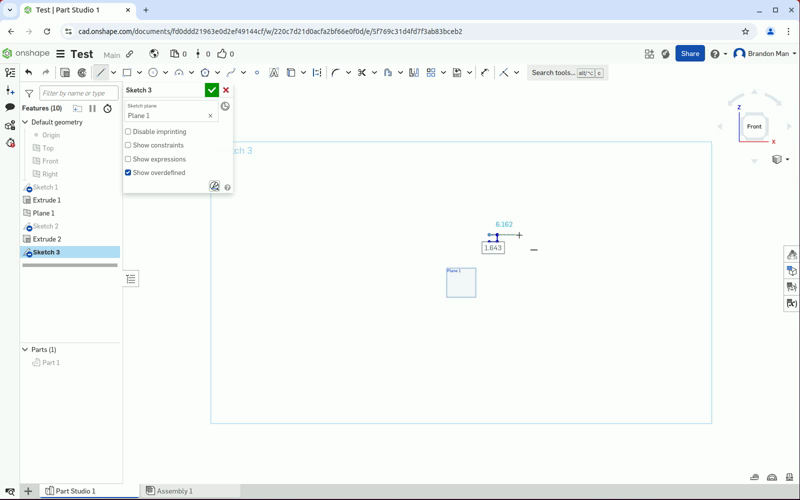
mouse_move(489, 241)
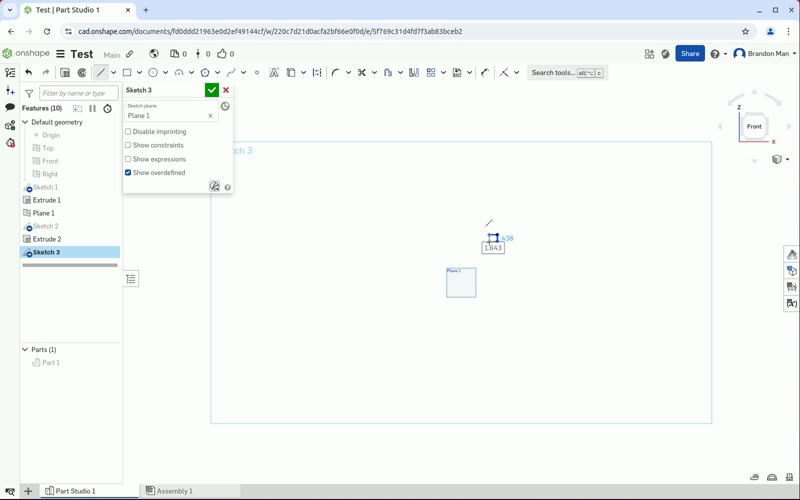
scroll(6)
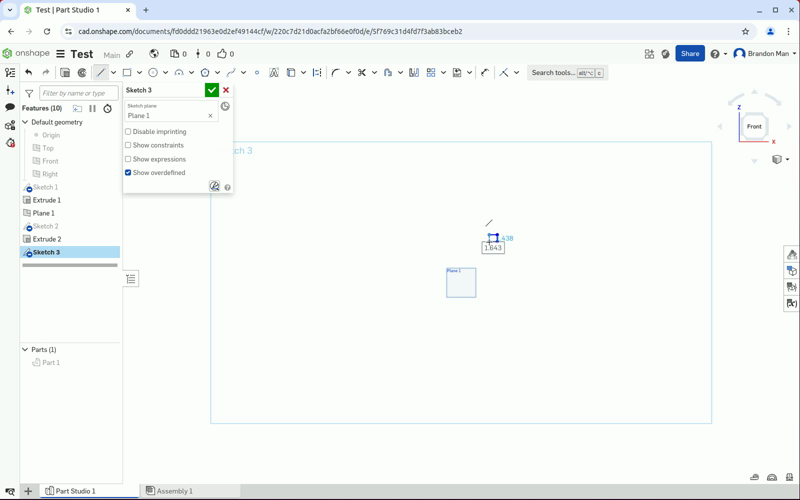
scroll(6)
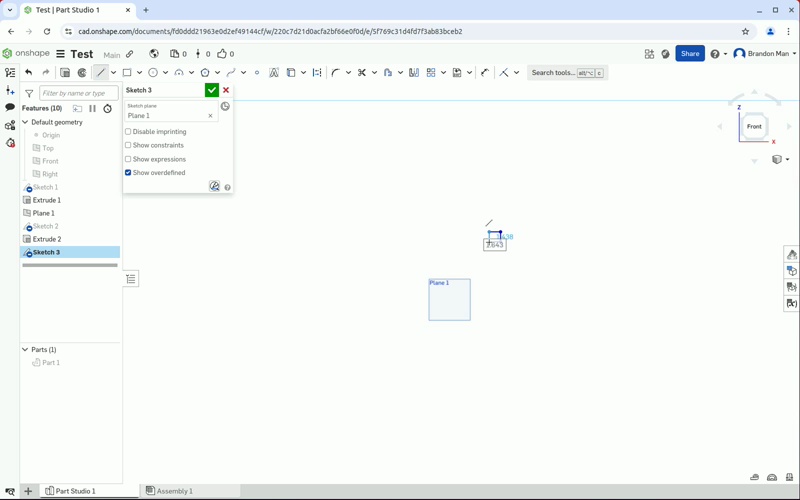
scroll(6)
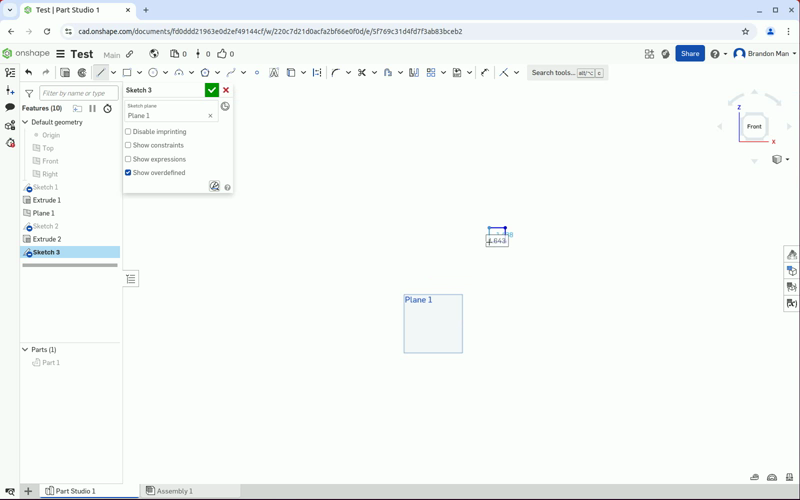
scroll(6)
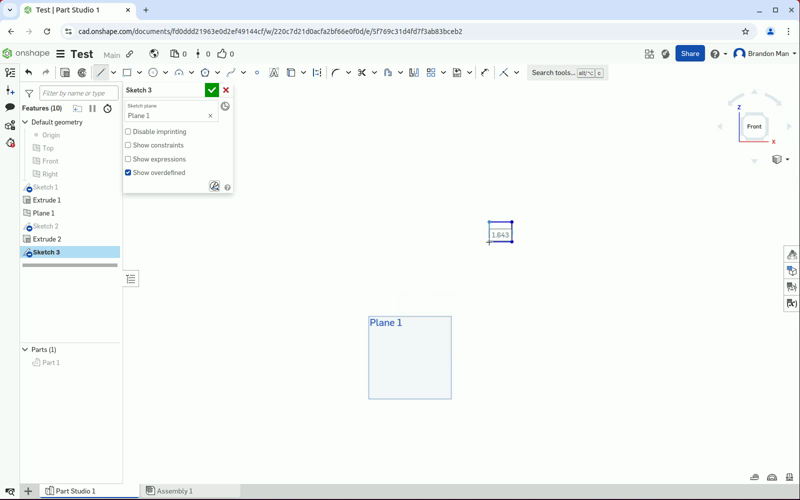
scroll(6)
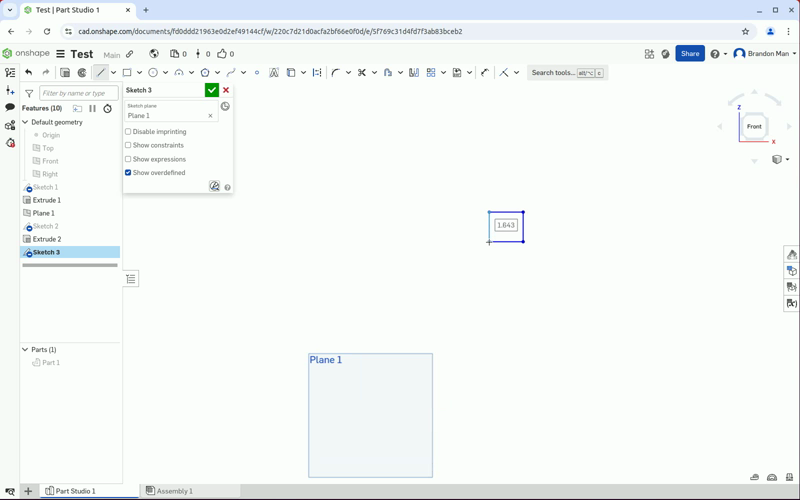
scroll(6)
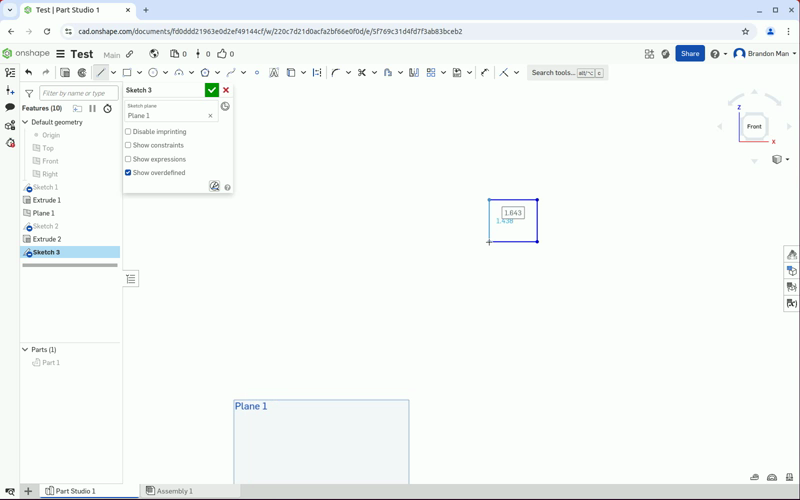
scroll(6)
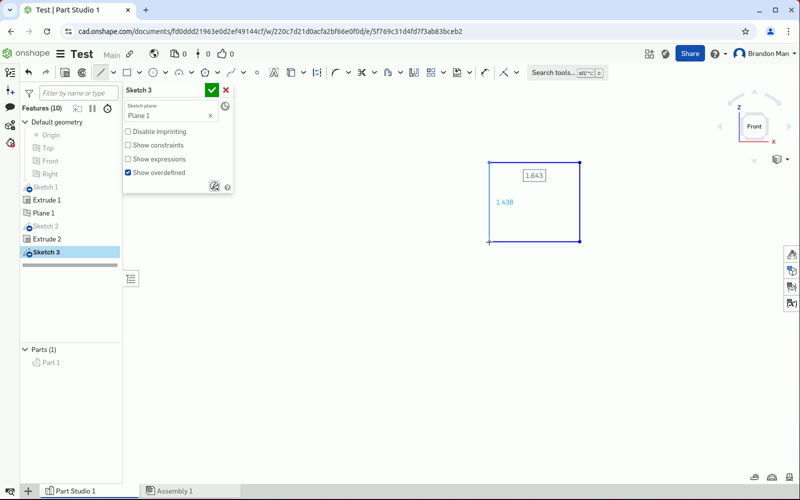
key_up(shift)
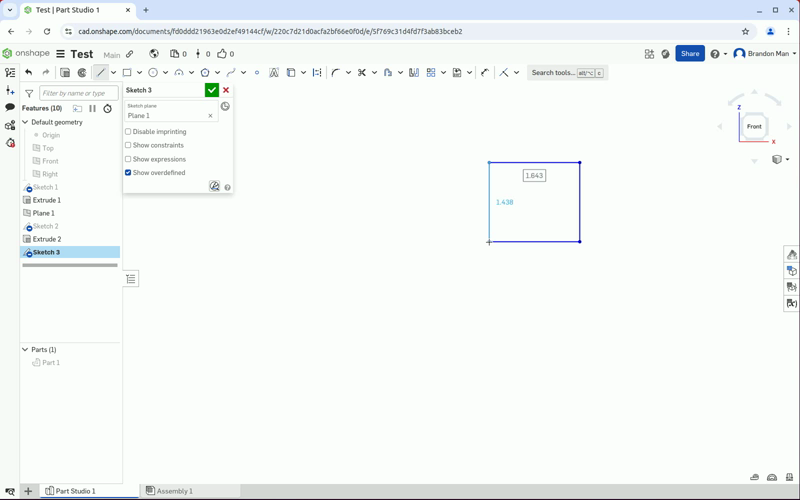
click(489, 241)
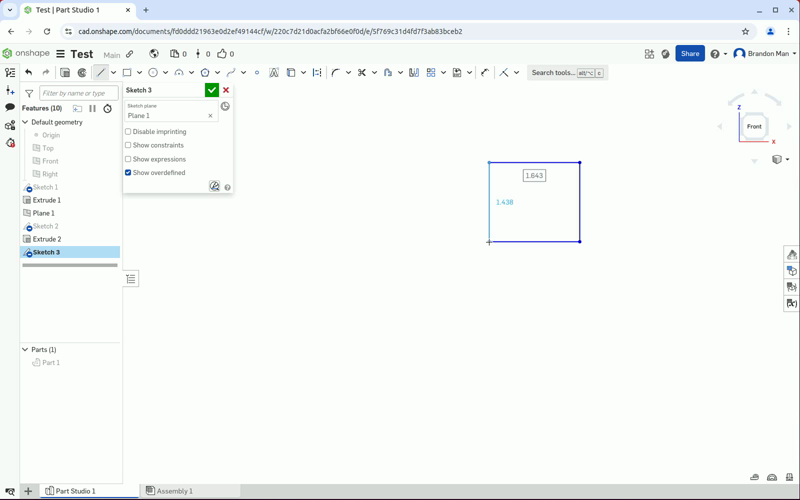
scroll(-6)
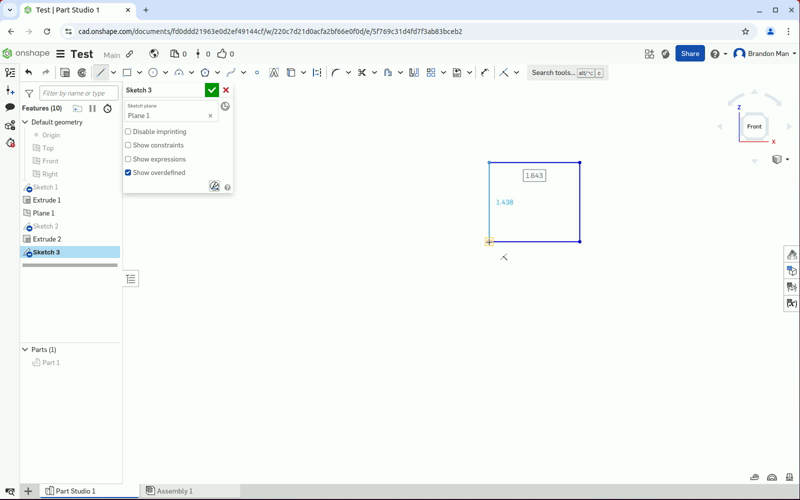
scroll(-6)
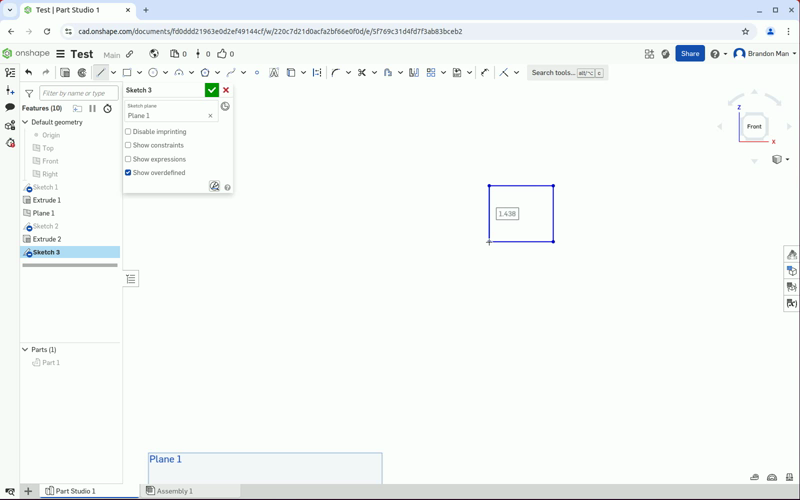
scroll(-6)
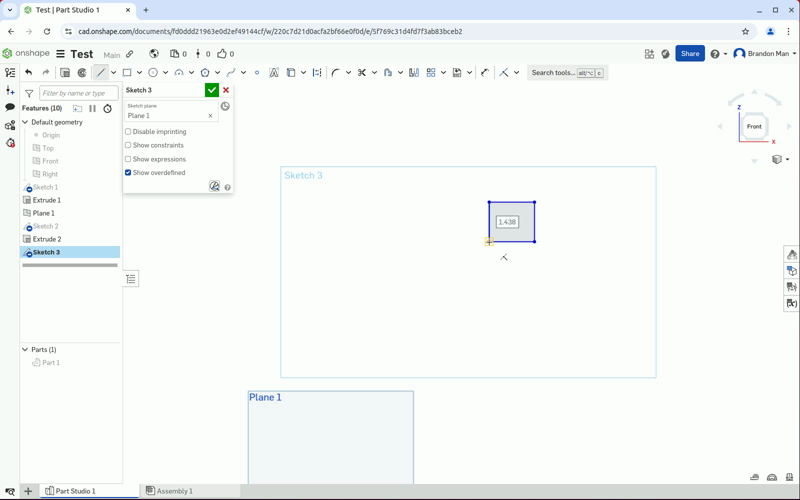
scroll(-6)
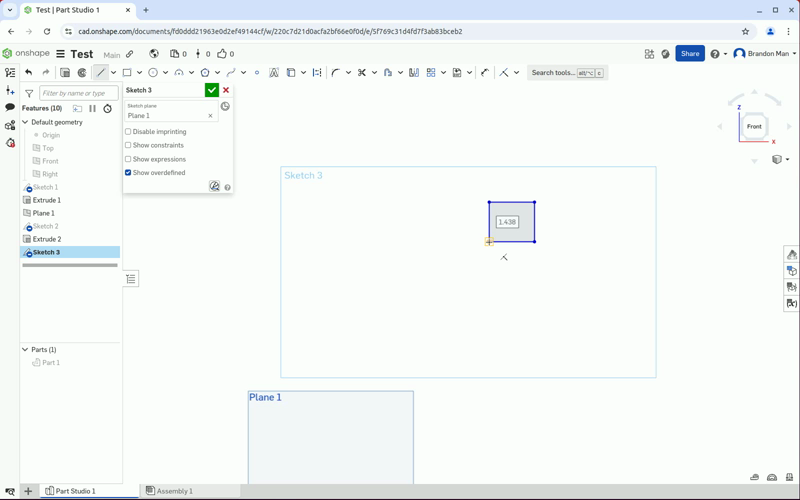
scroll(-6)
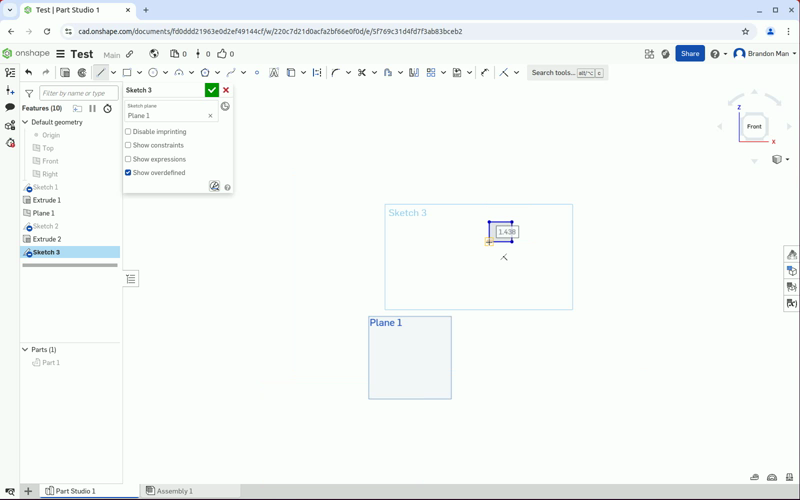
scroll(-6)
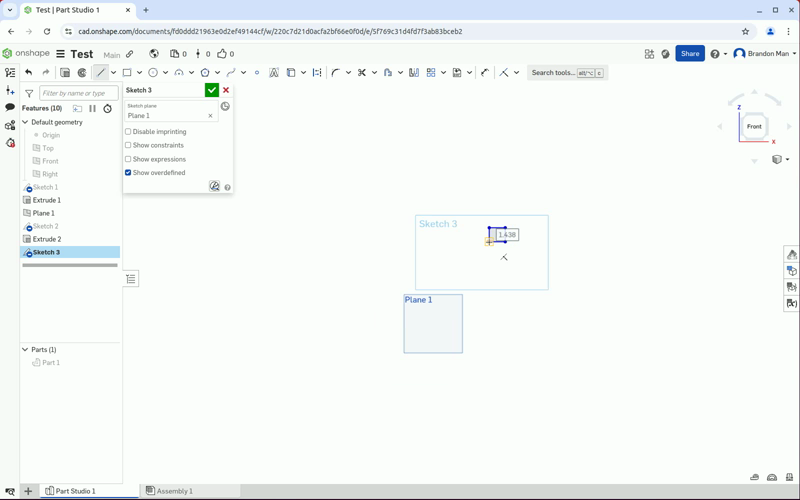
scroll(-6)
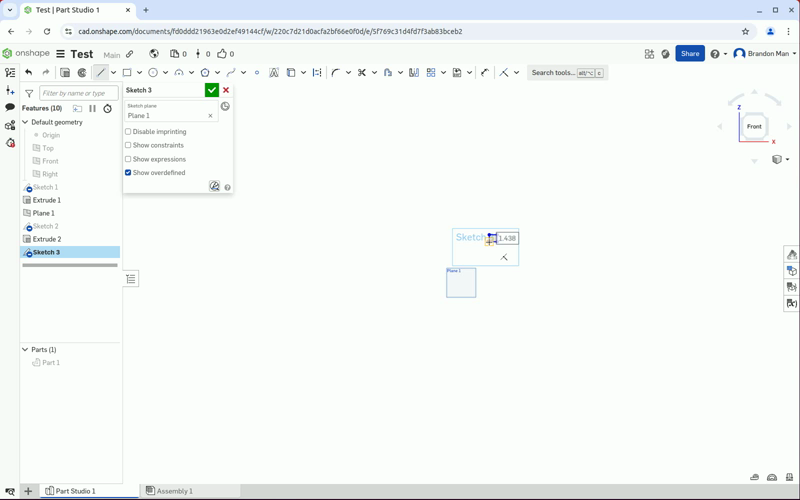
key(esc)
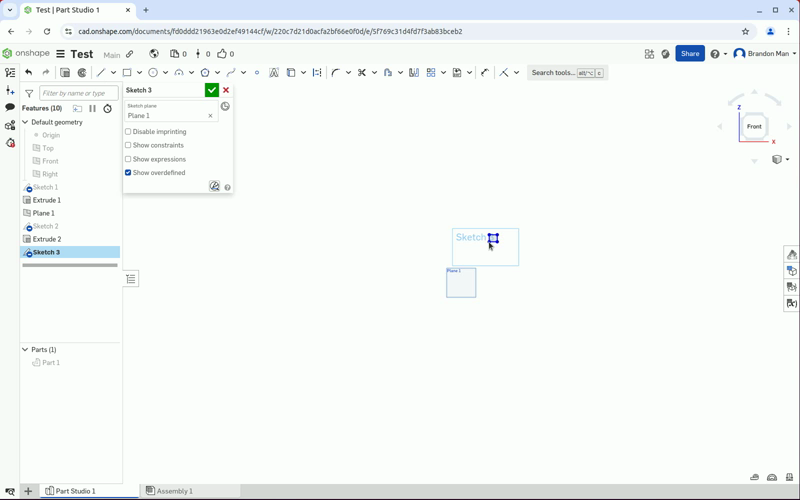
mouse_move(489, 237)
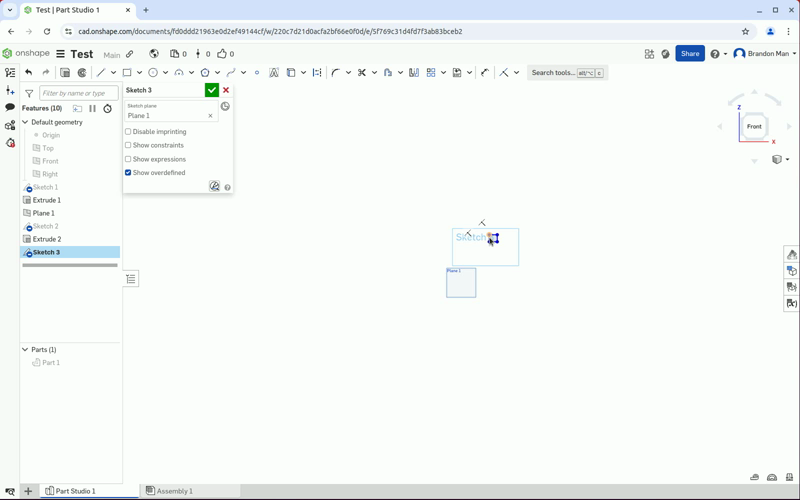
scroll(6)
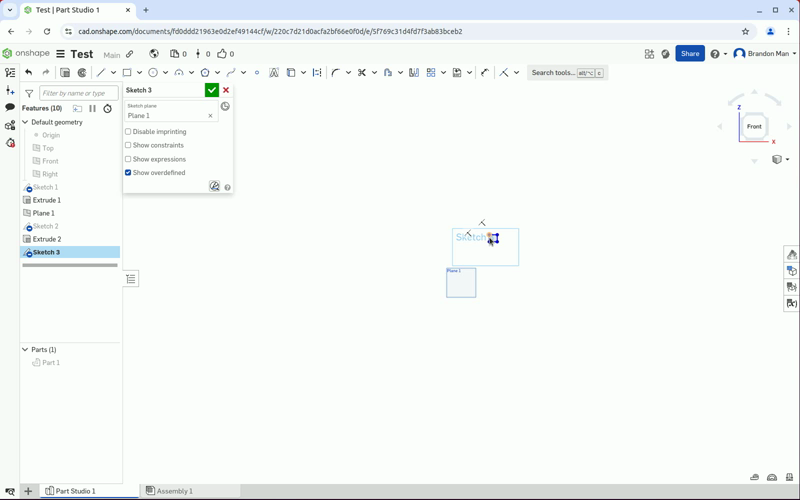
scroll(6)
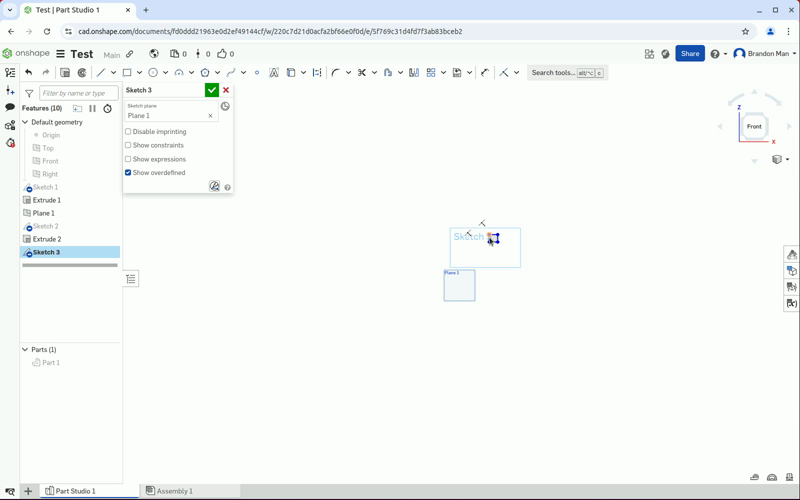
scroll(6)
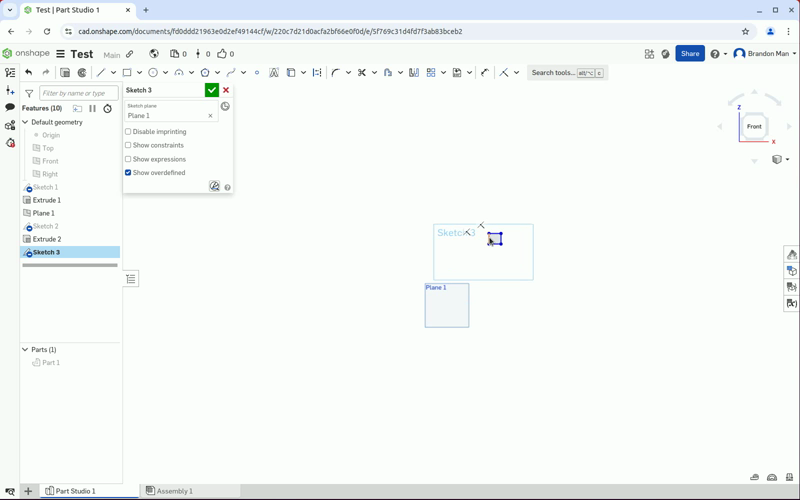
scroll(6)
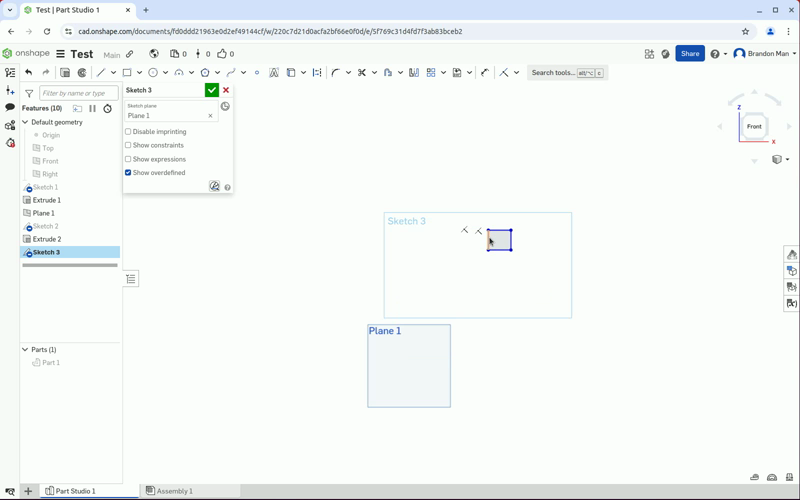
scroll(6)
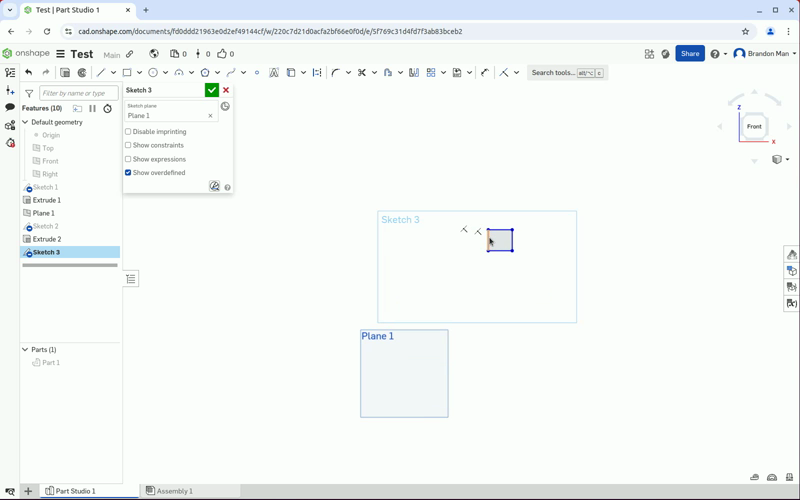
scroll(6)
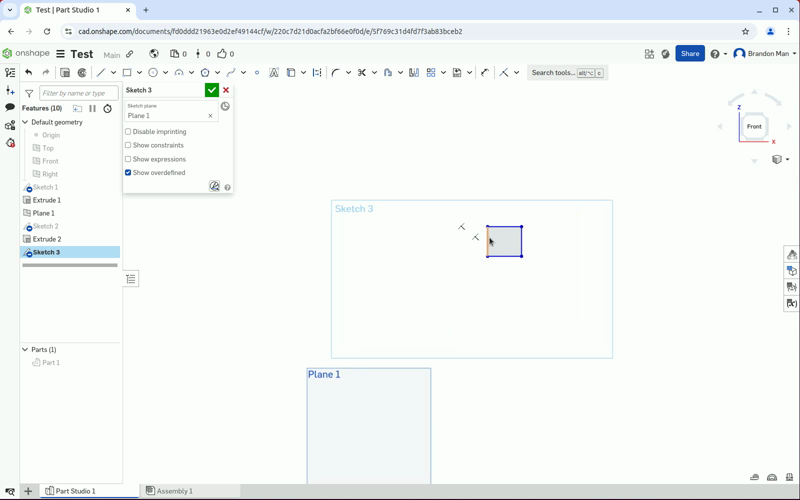
scroll(6)
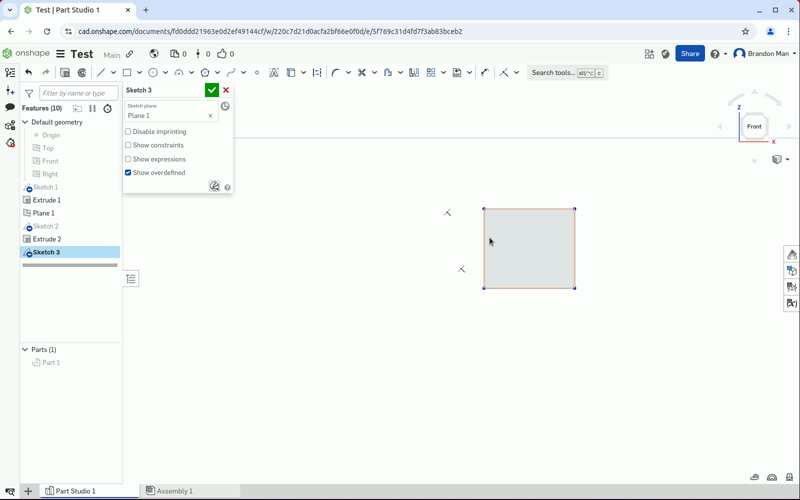
click(489, 237)
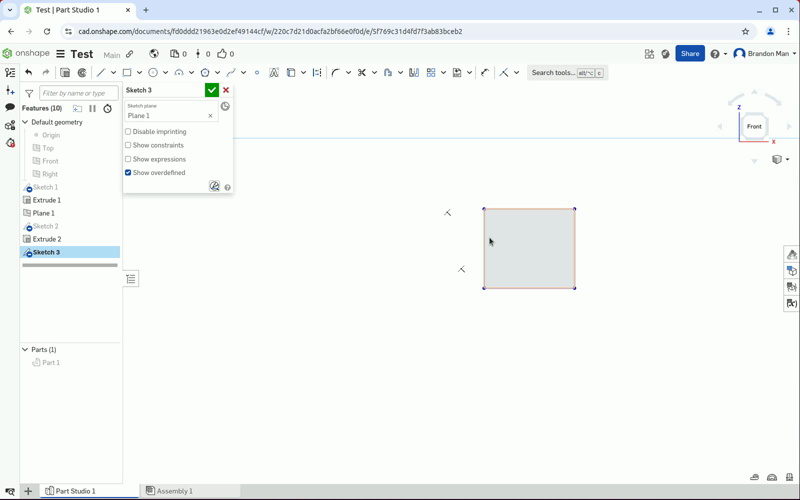
scroll(-6)
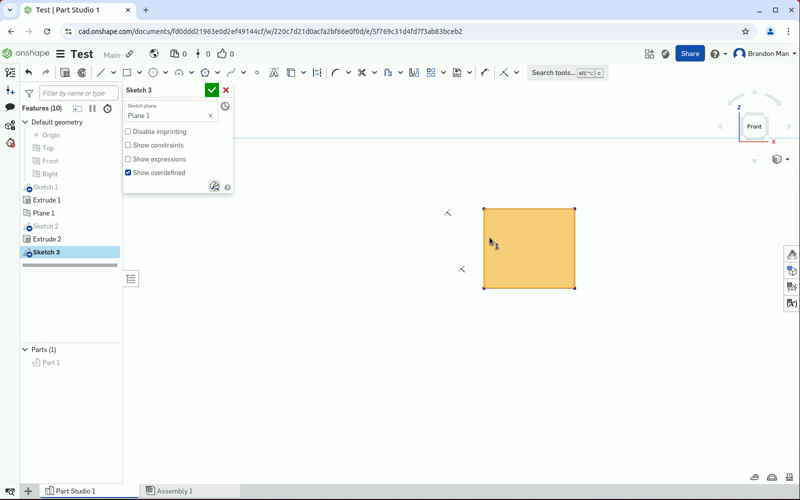
scroll(-6)
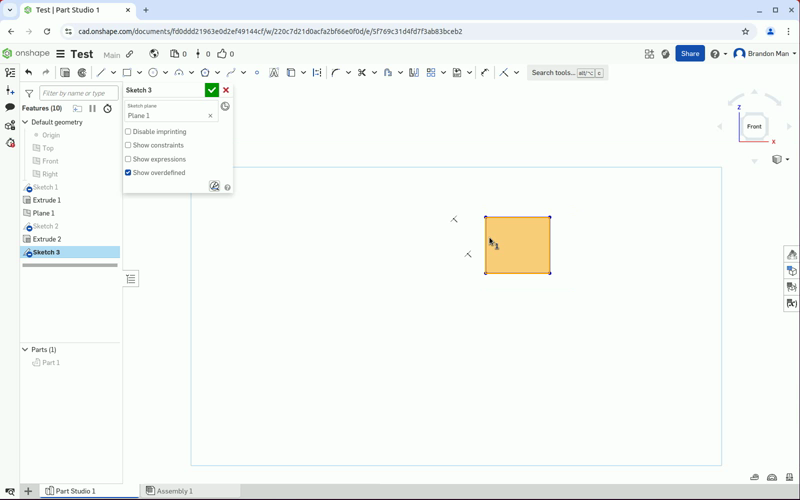
scroll(-6)
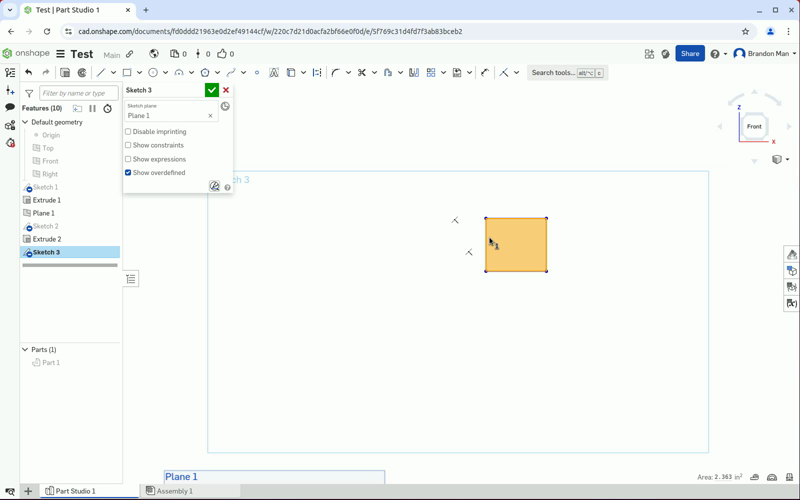
scroll(-6)
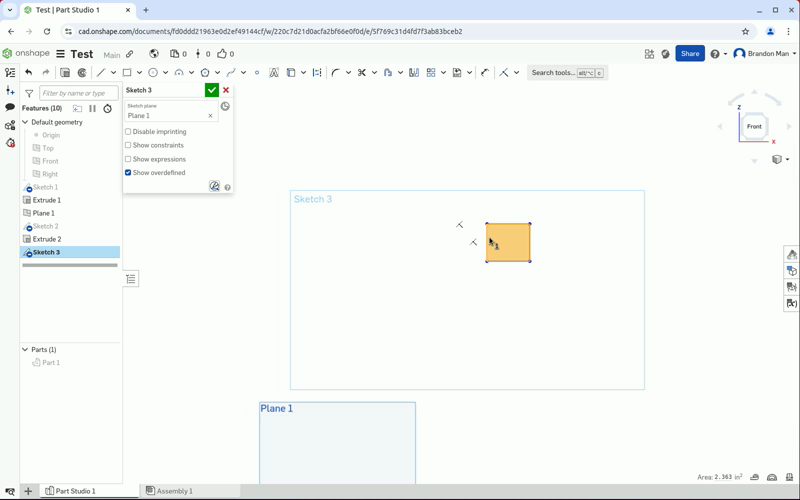
scroll(-6)
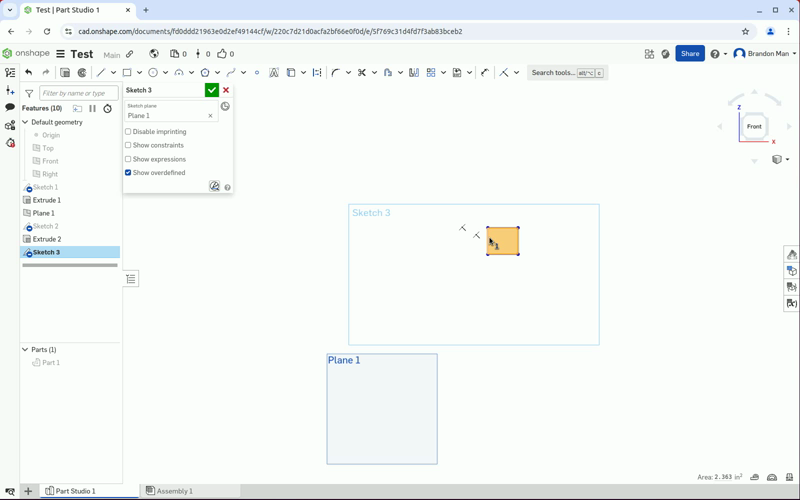
scroll(-6)
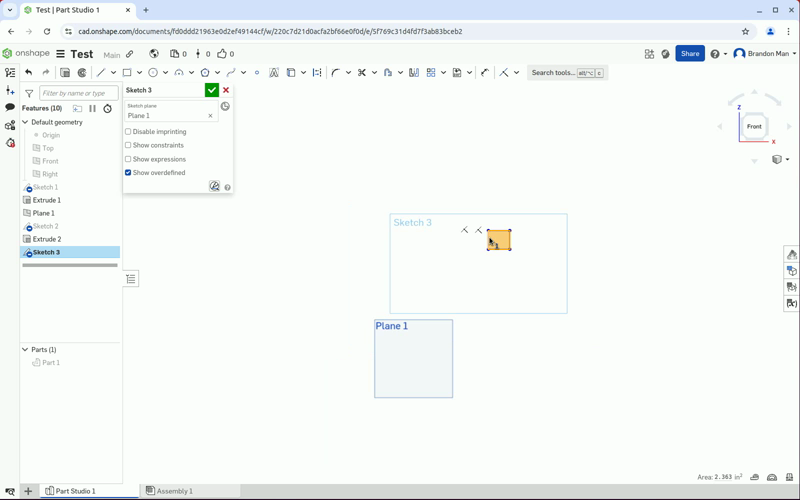
scroll(-6)
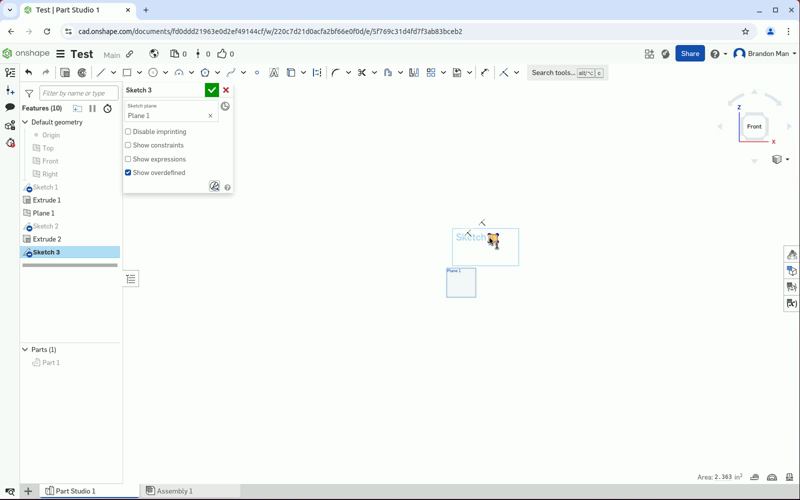
mouse_move(73, 352)
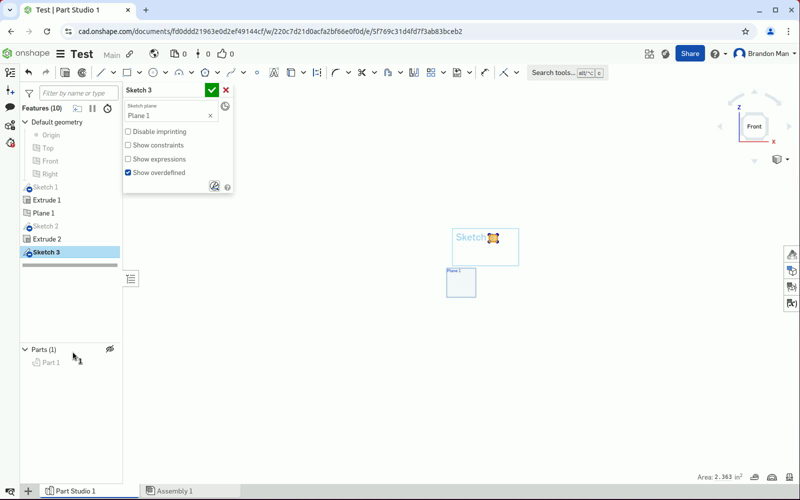
key(shift+y)
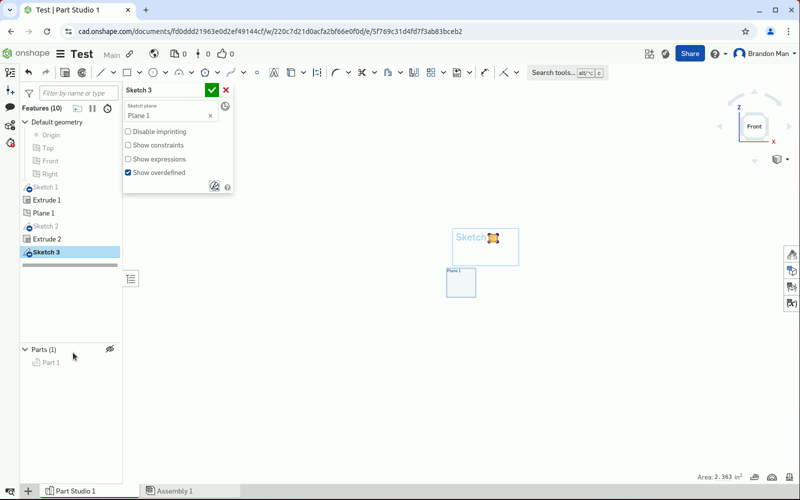
key(shift+e)
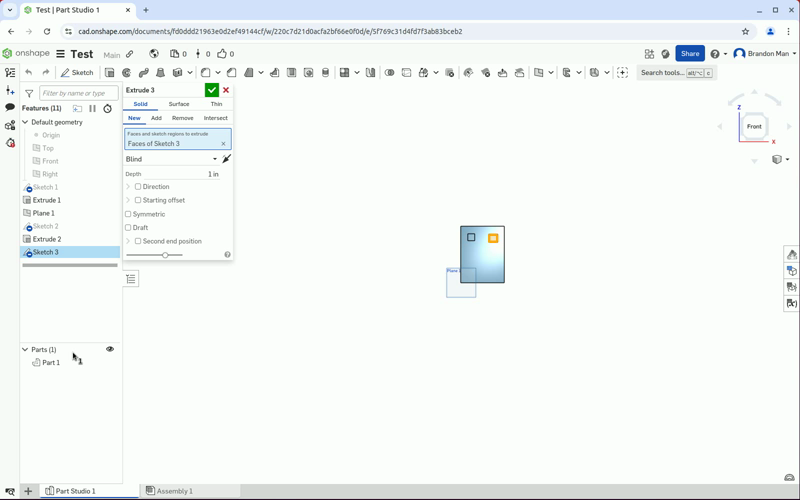
mouse_move(143, 106)
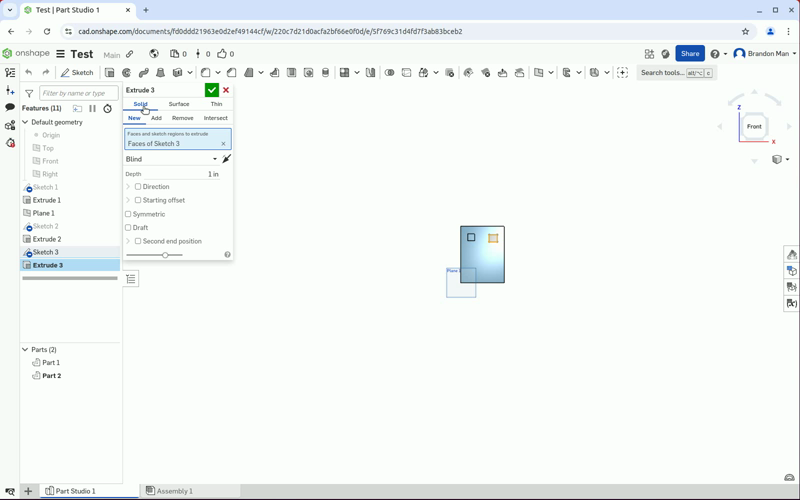
click(143, 106)
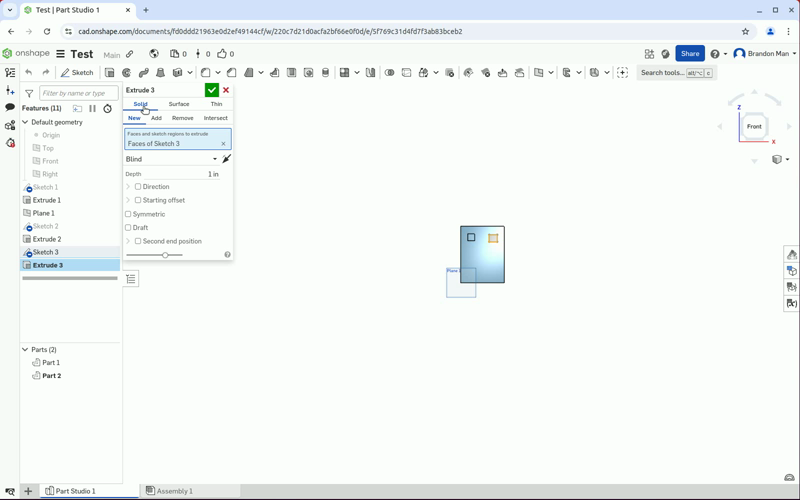
mouse_move(186, 120)
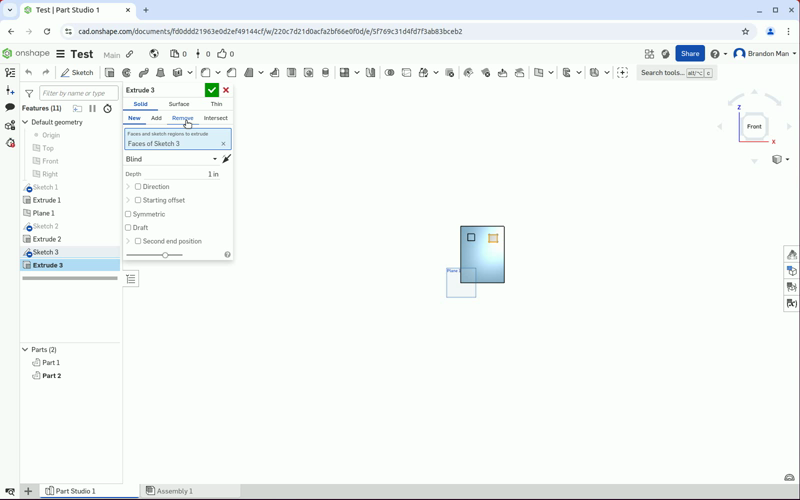
click(186, 120)
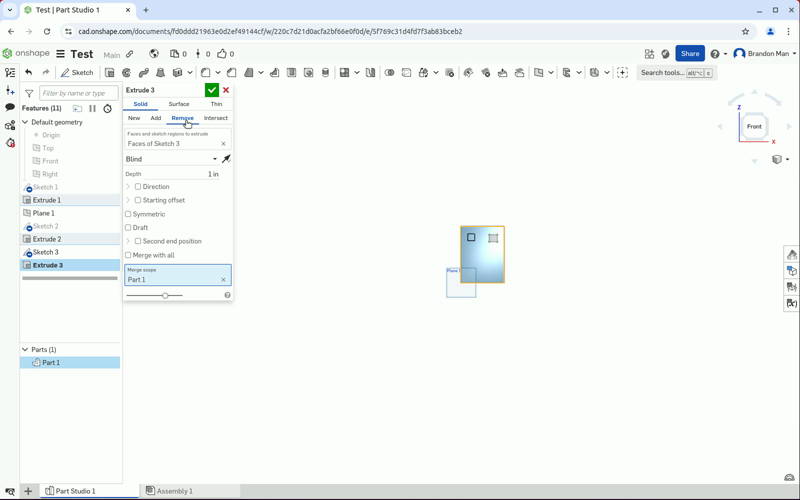
key(tab, 4)
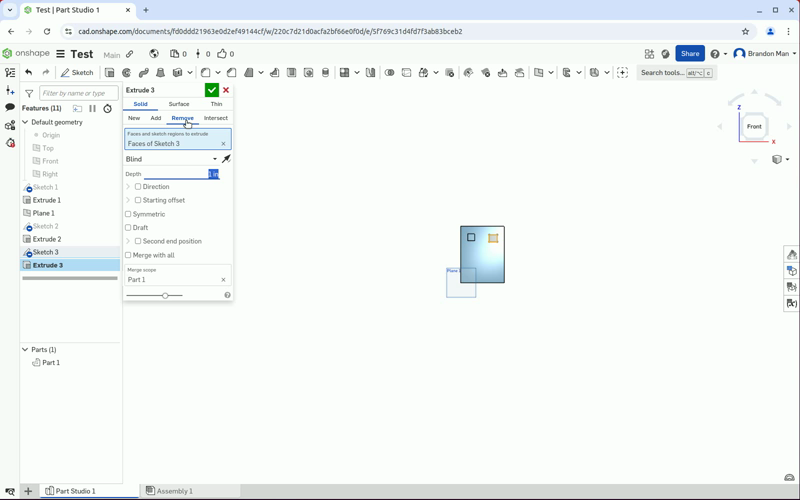
text(1.685)
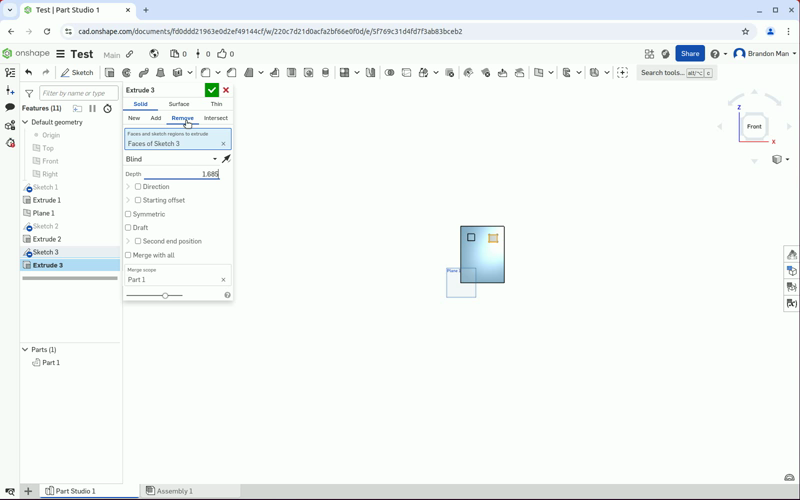
key(tab, 6)
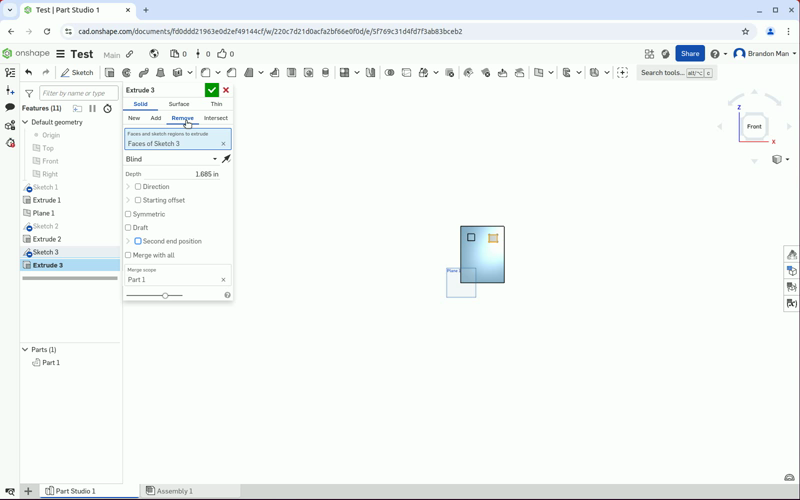
key(space)
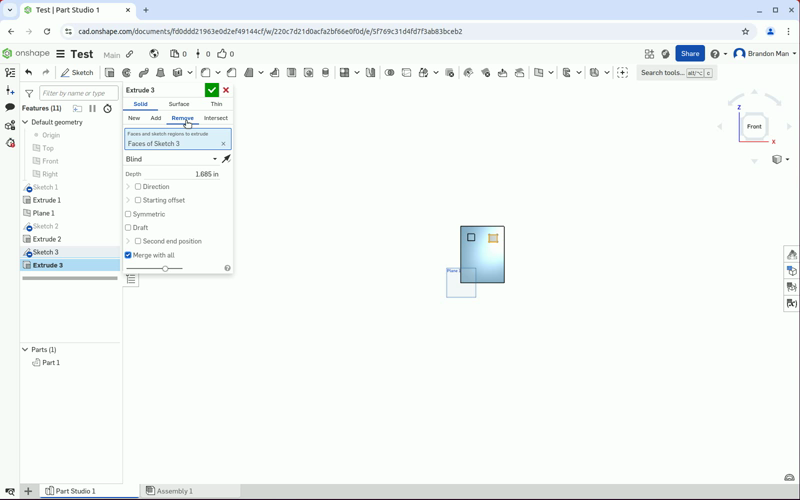
key(enter)
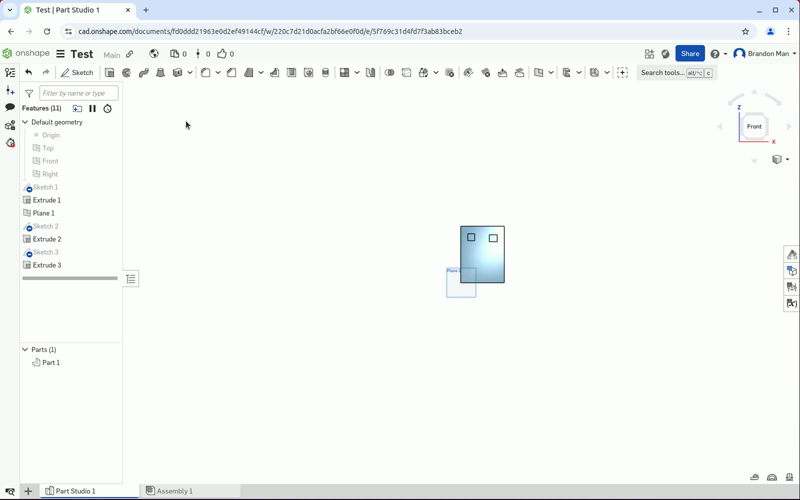
key(shift+h)
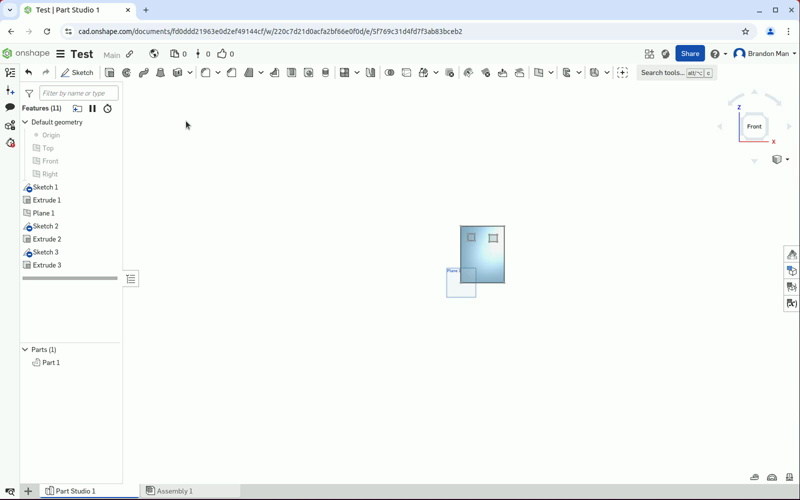
key(shift+h)
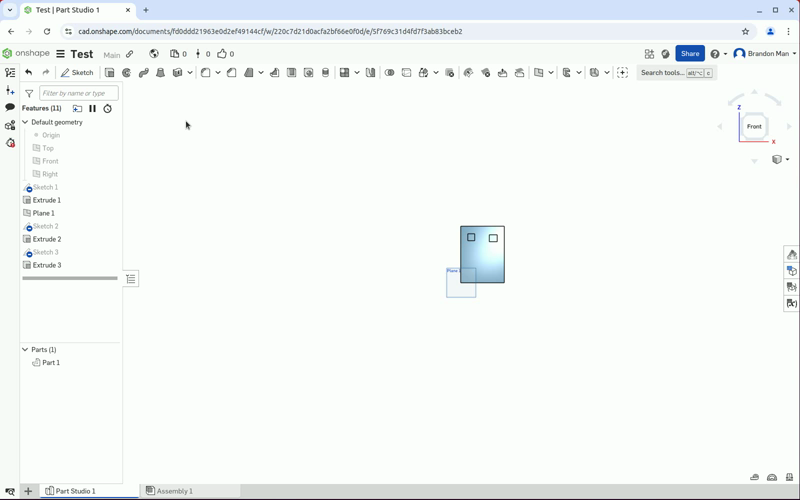
mouse_move(73, 189)
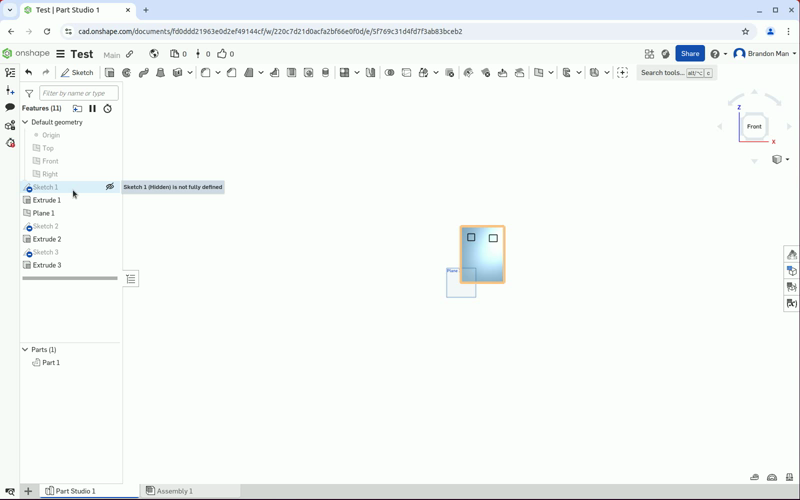
click(73, 189)
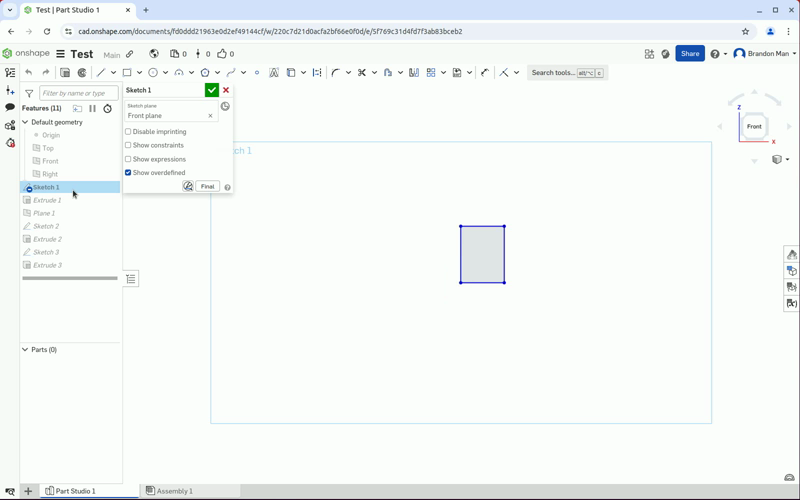
mouse_move(229, 92)
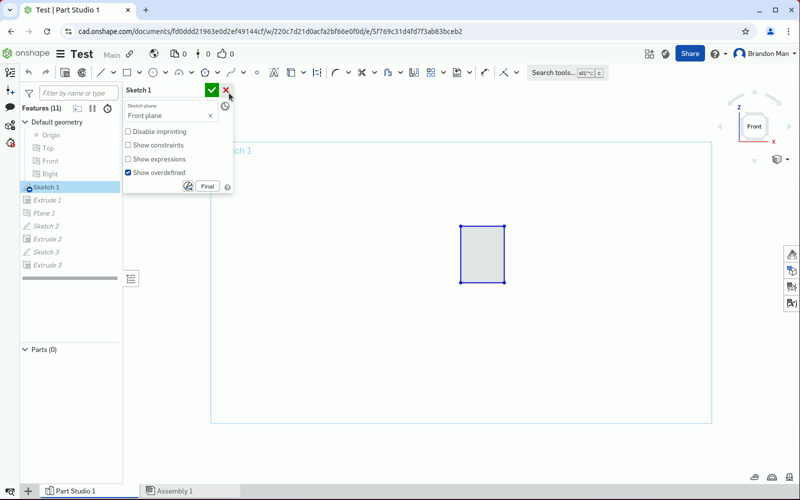
click(229, 92)
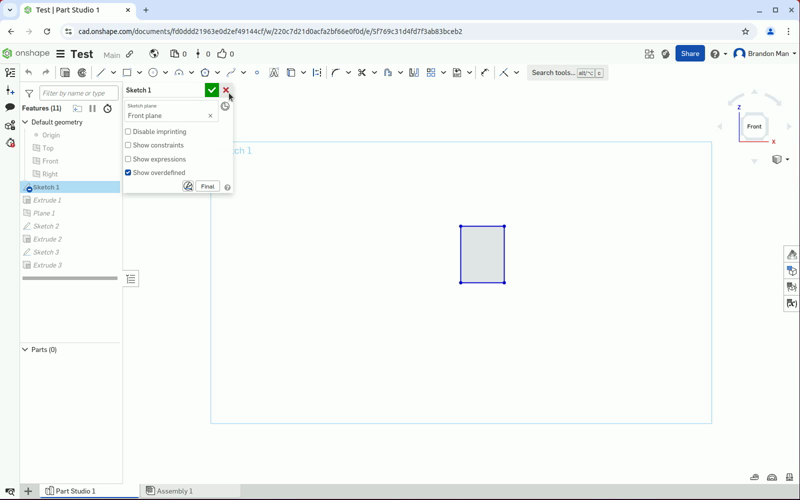
key(shift+s)
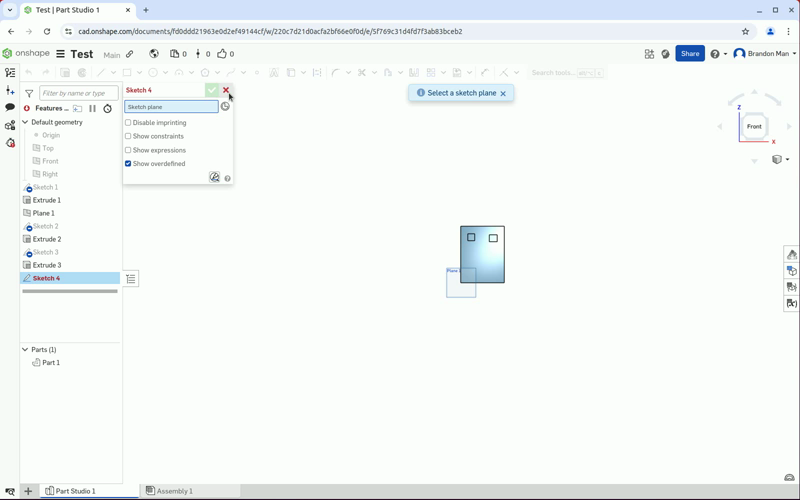
mouse_move(73, 215)
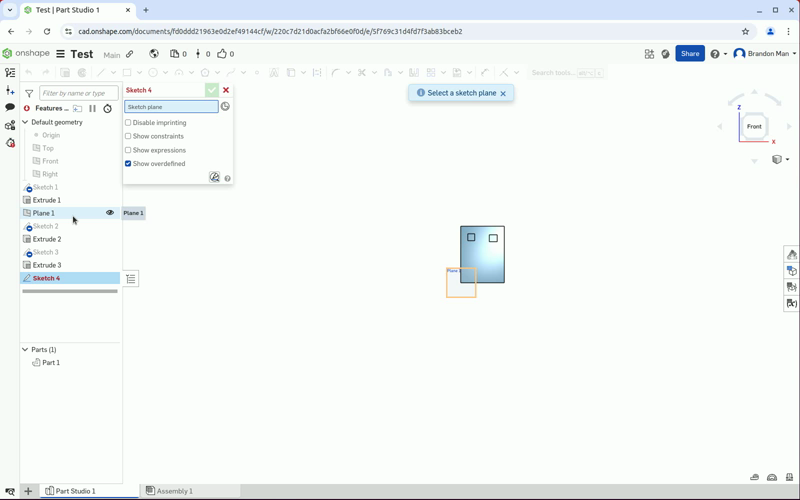
click(73, 215)
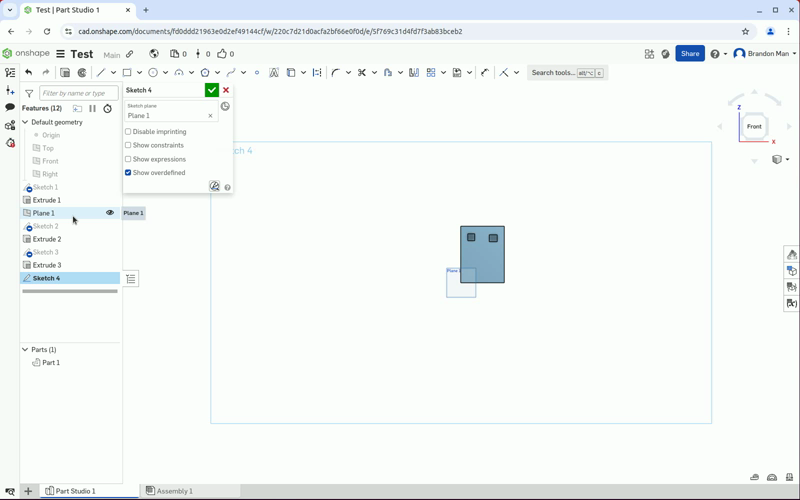
mouse_move(73, 352)
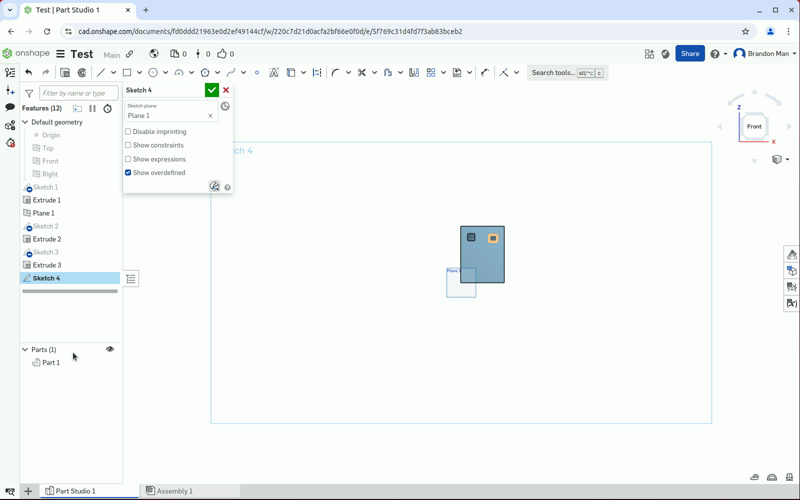
key(y)
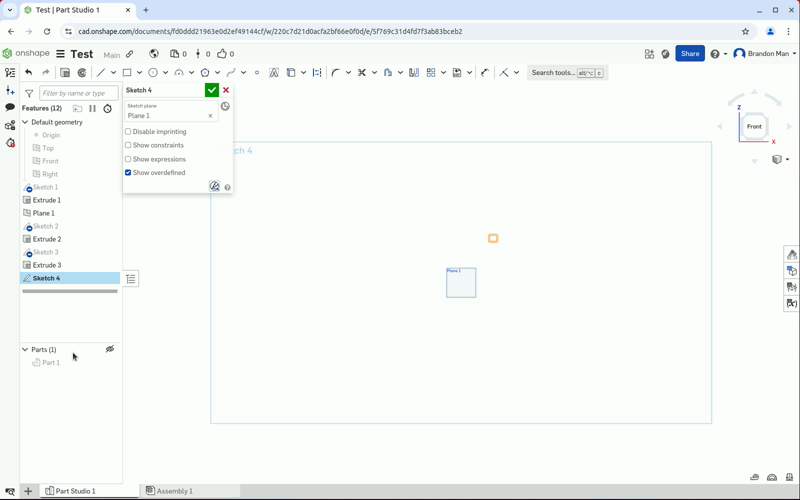
key(l)
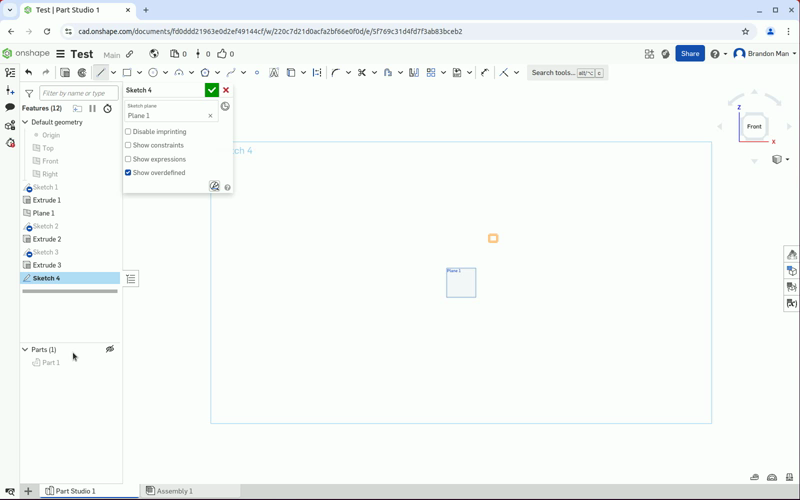
key_down(shift)
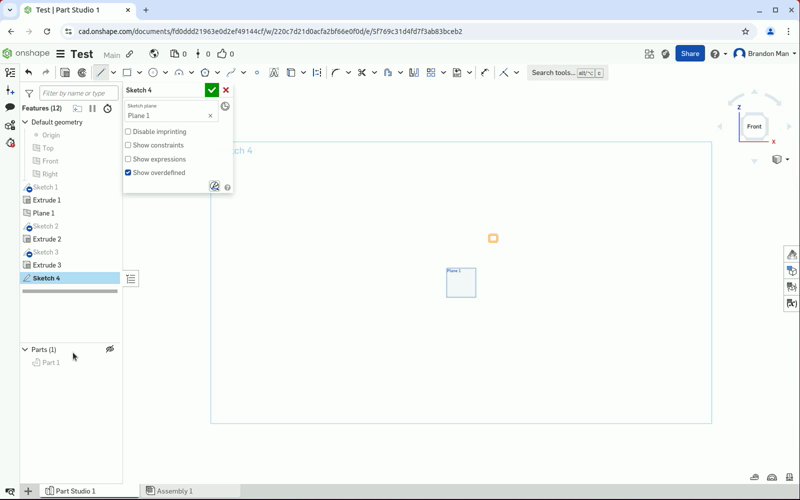
mouse_move(471, 275)
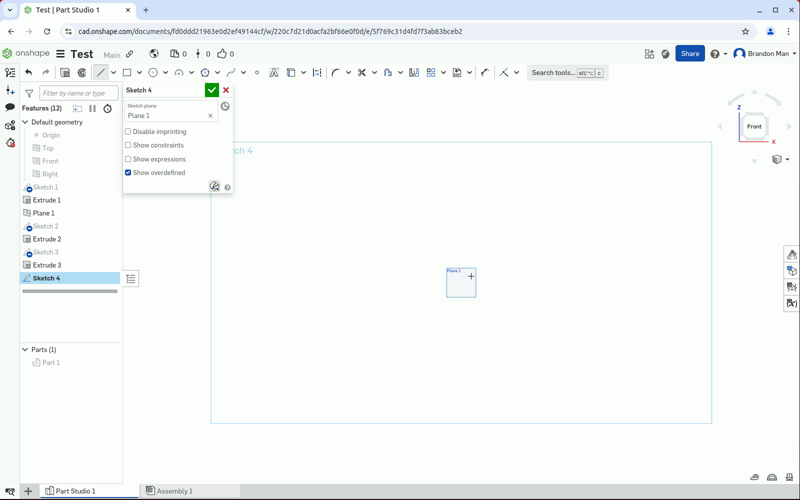
click(471, 275)
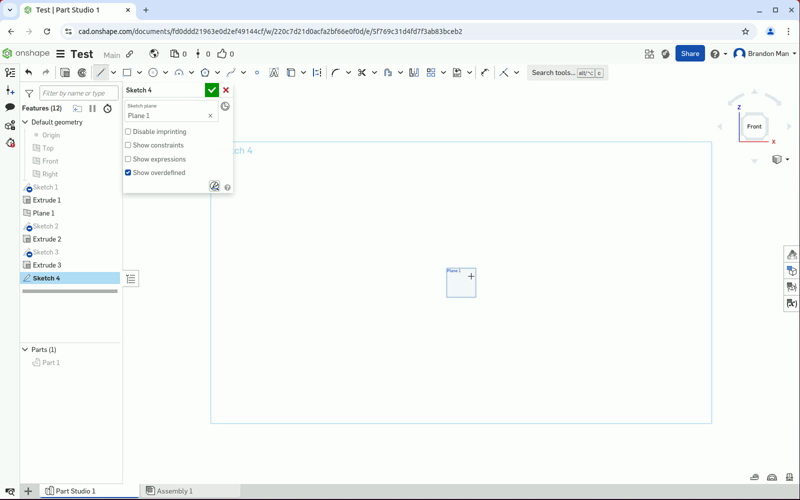
key_up(shift)
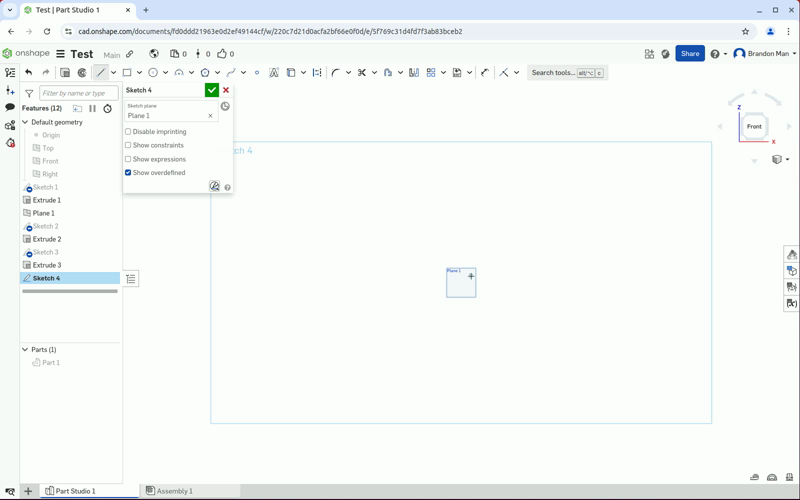
key_down(shift)
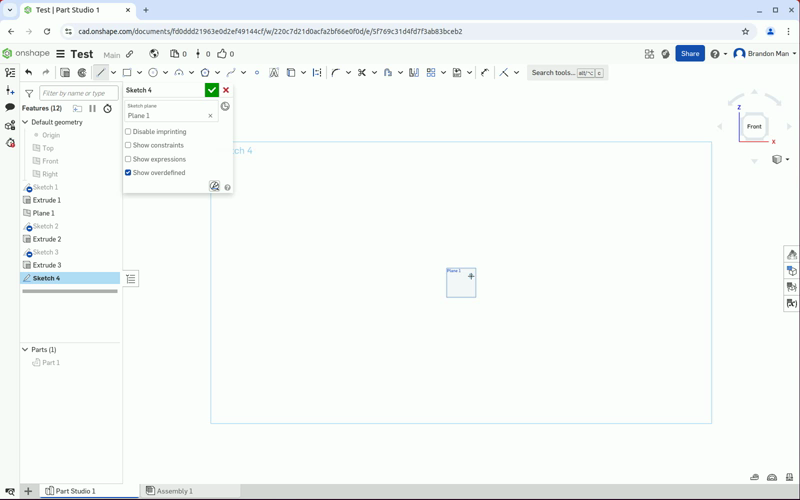
mouse_move(501, 275)
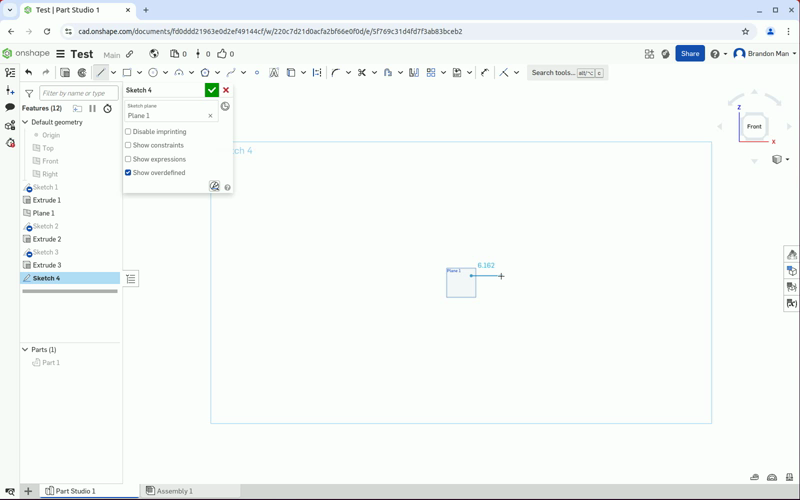
mouse_move(476, 275)
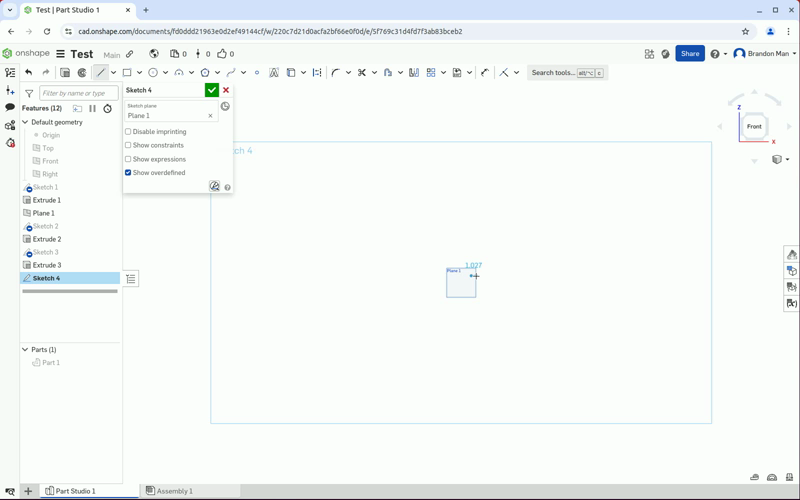
scroll(6)
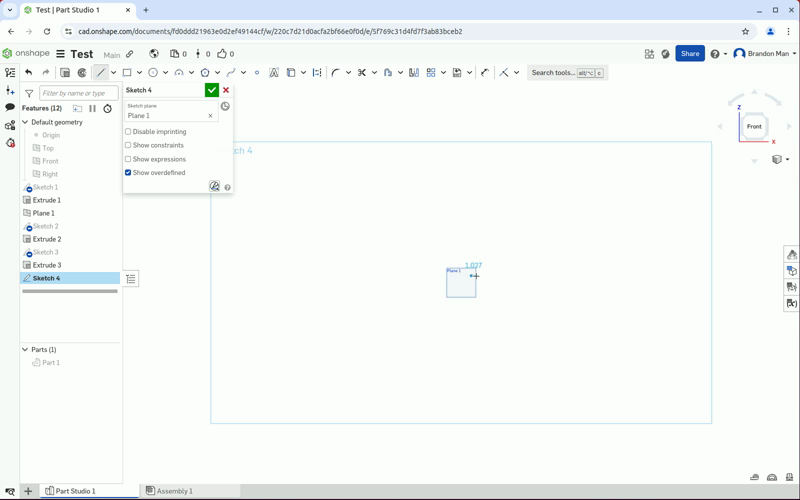
scroll(6)
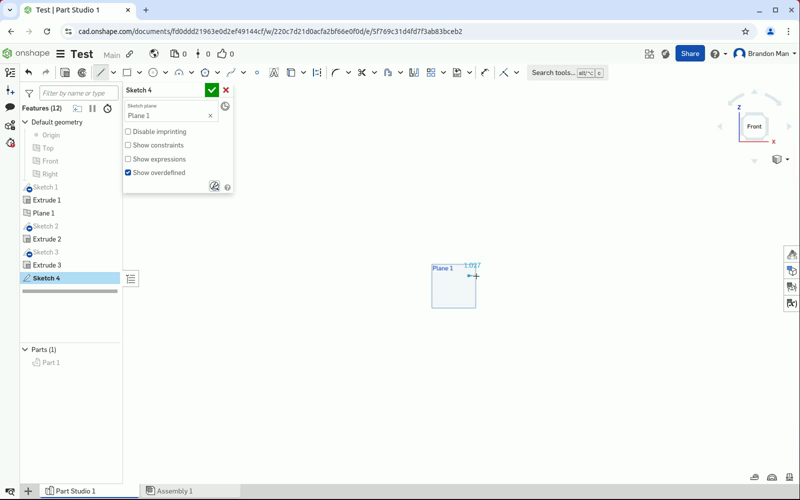
scroll(6)
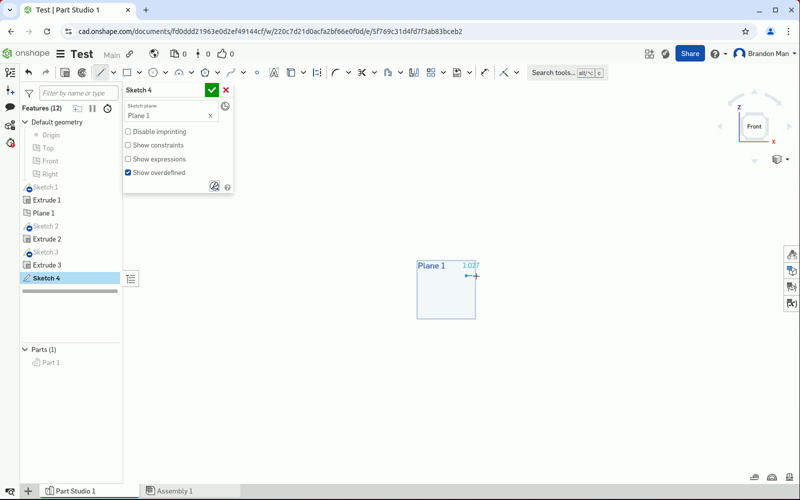
scroll(6)
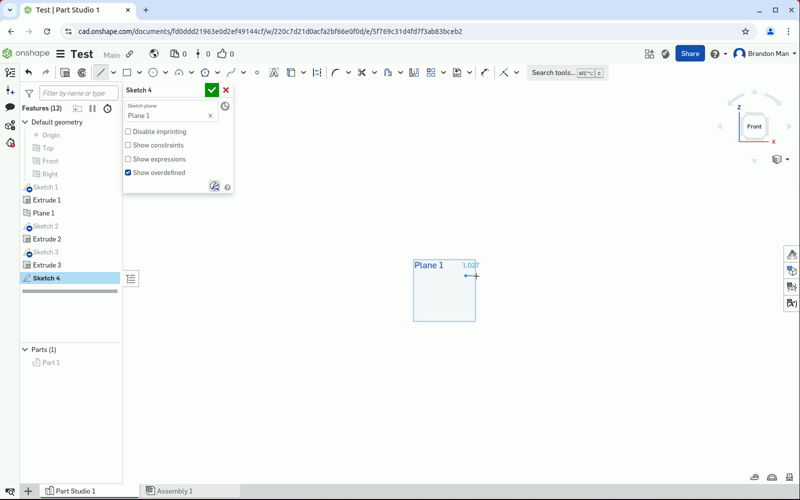
scroll(6)
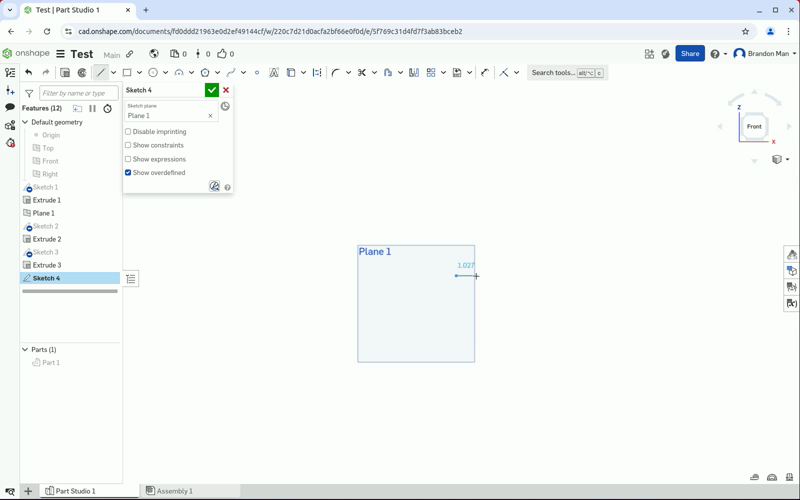
scroll(6)
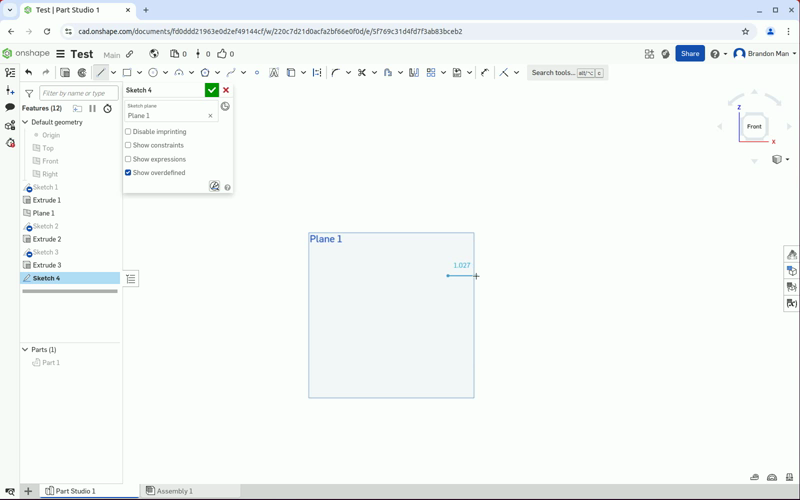
scroll(6)
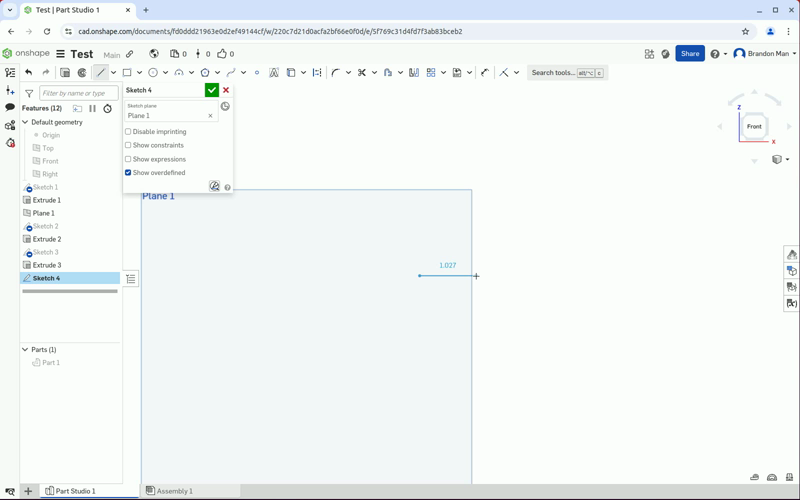
click(476, 275)
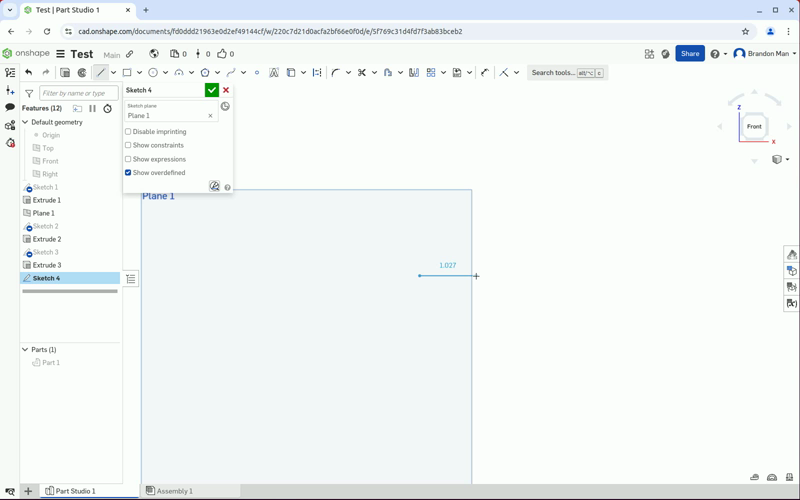
scroll(-6)
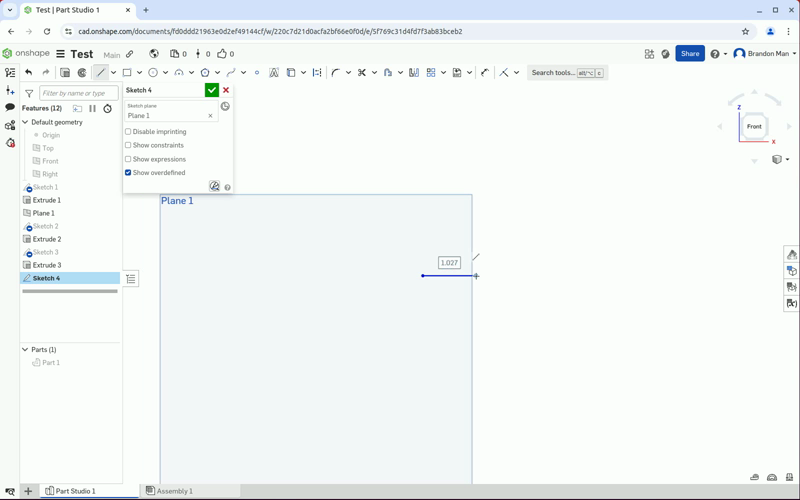
scroll(-6)
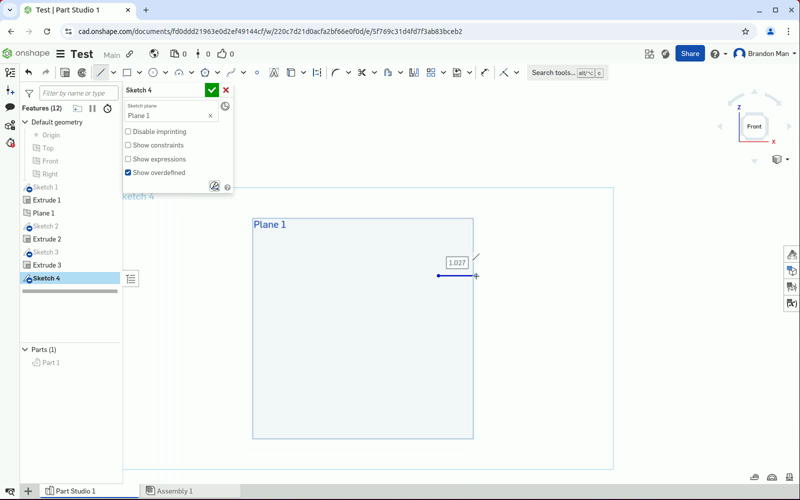
scroll(-6)
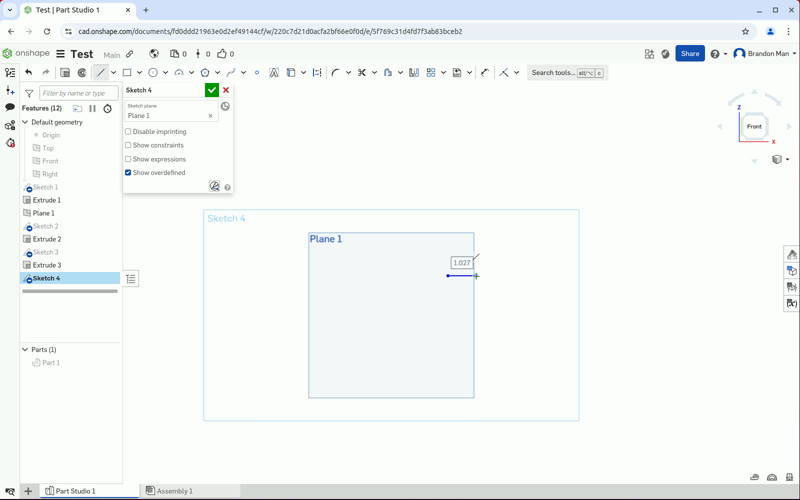
scroll(-6)
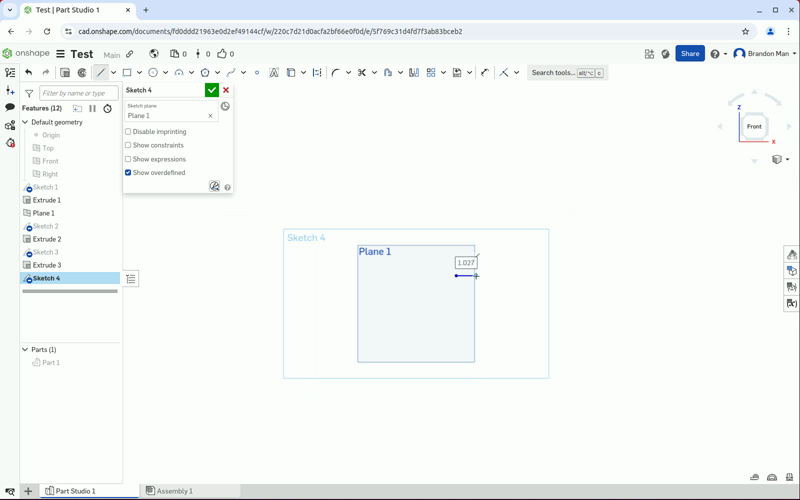
scroll(-6)
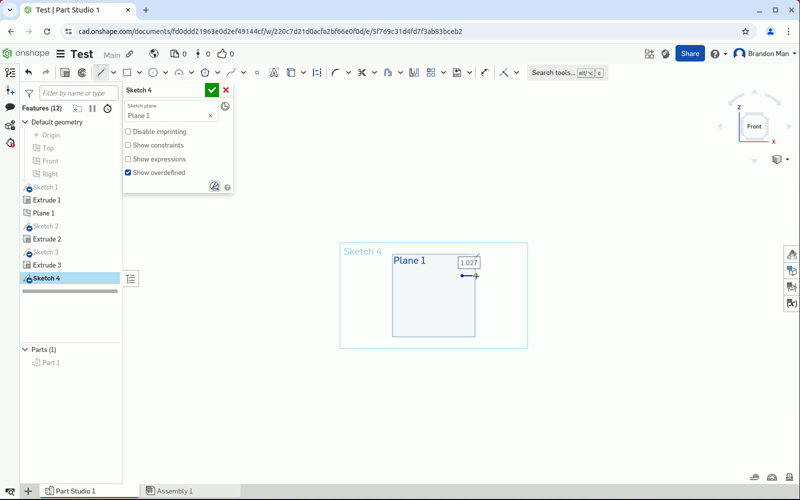
scroll(-6)
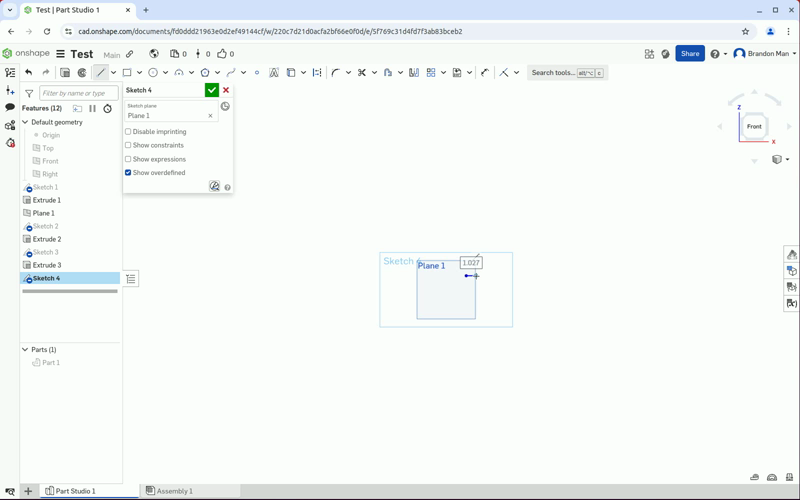
scroll(-6)
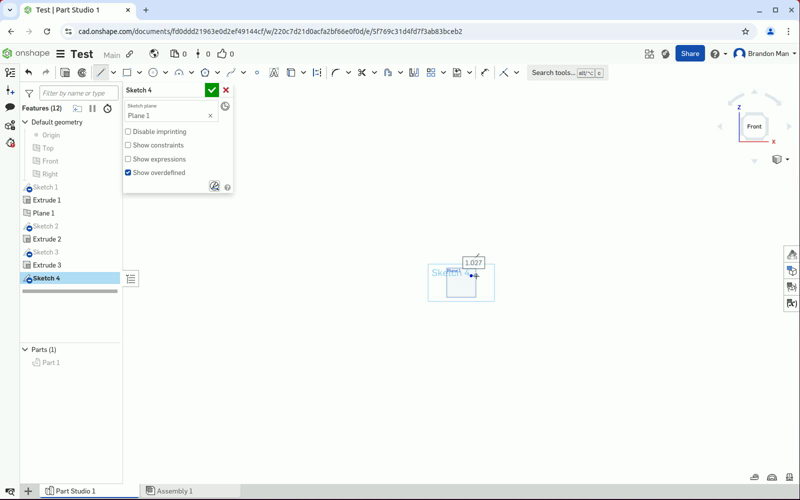
key_up(shift)
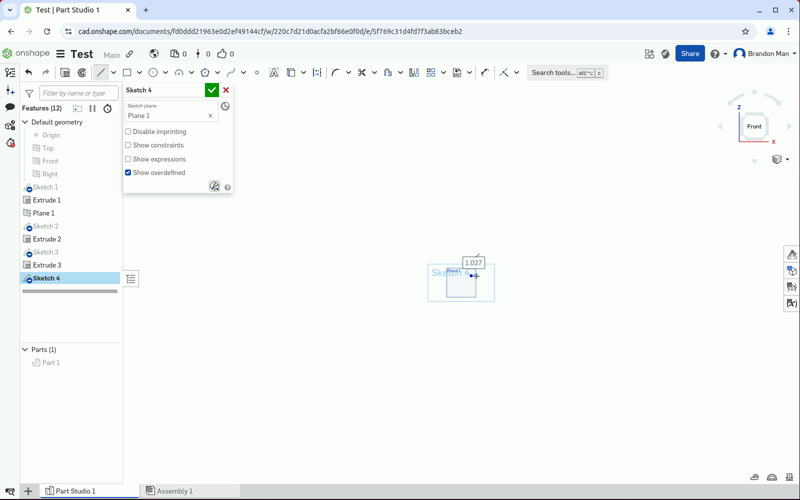
key_down(shift)
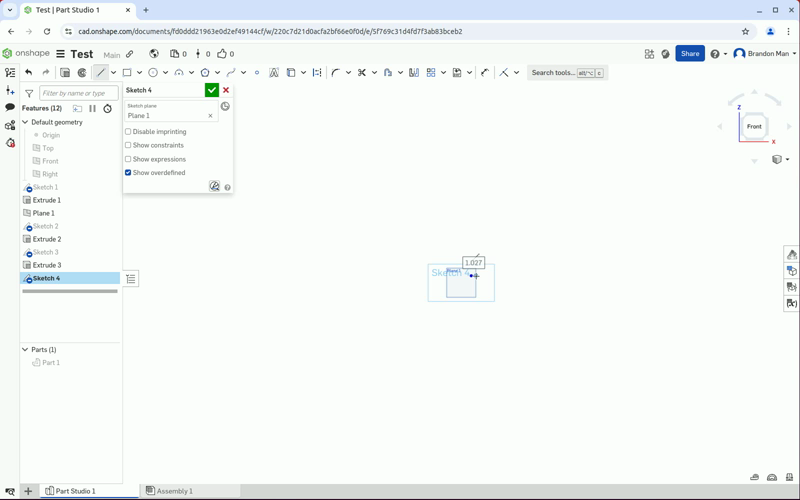
mouse_move(506, 275)
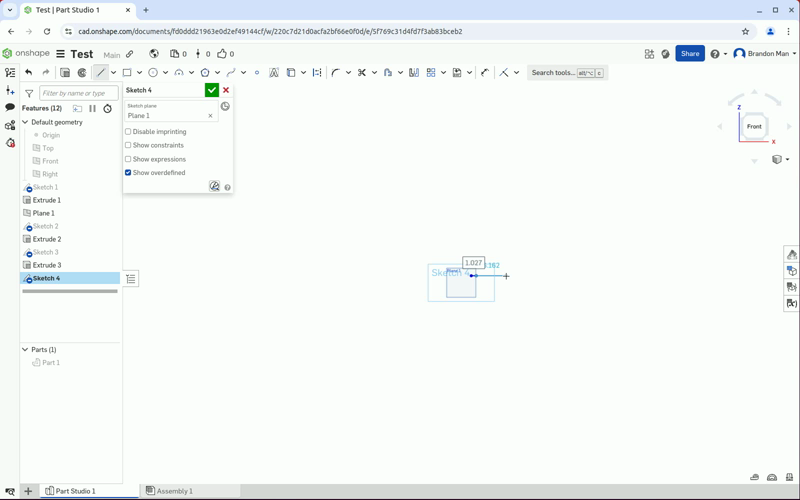
mouse_move(476, 269)
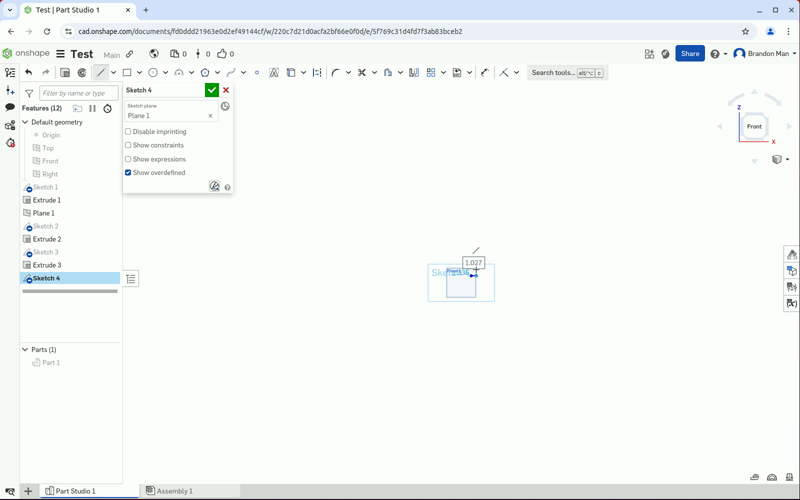
scroll(6)
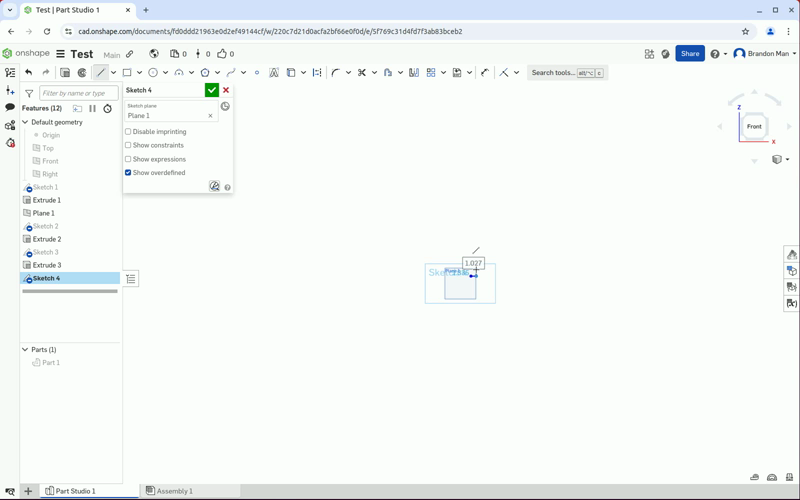
scroll(6)
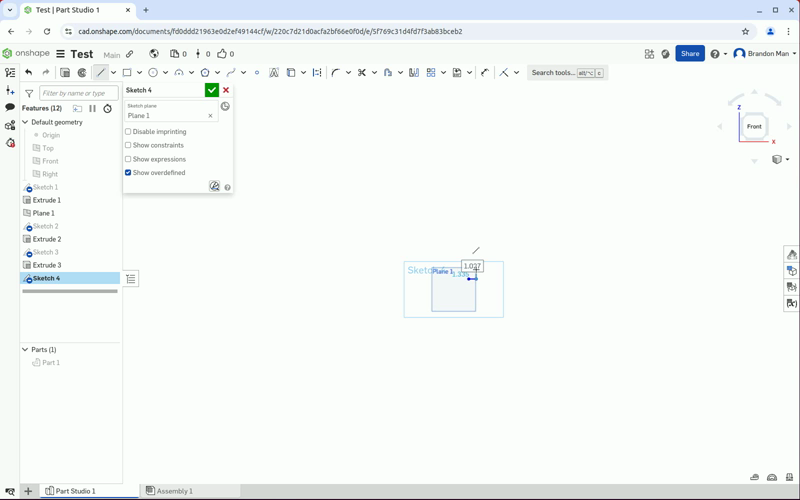
scroll(6)
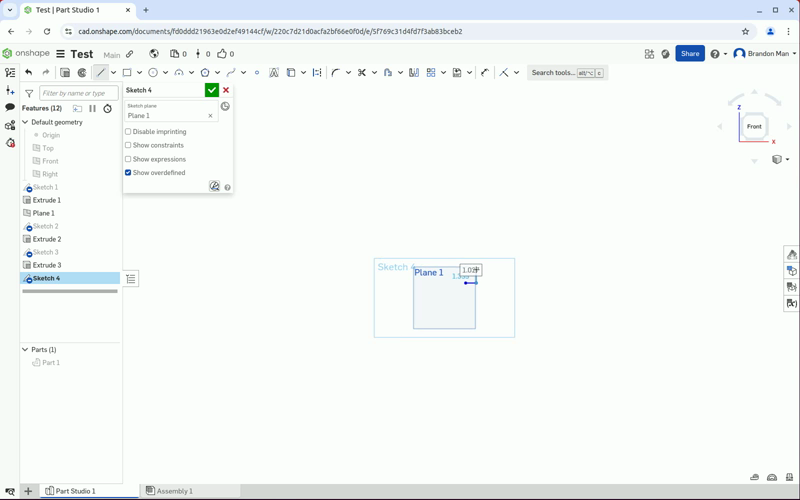
scroll(6)
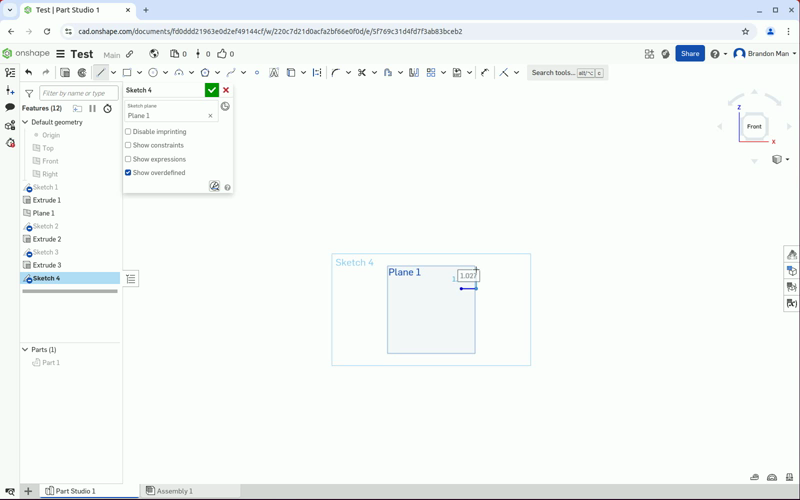
scroll(6)
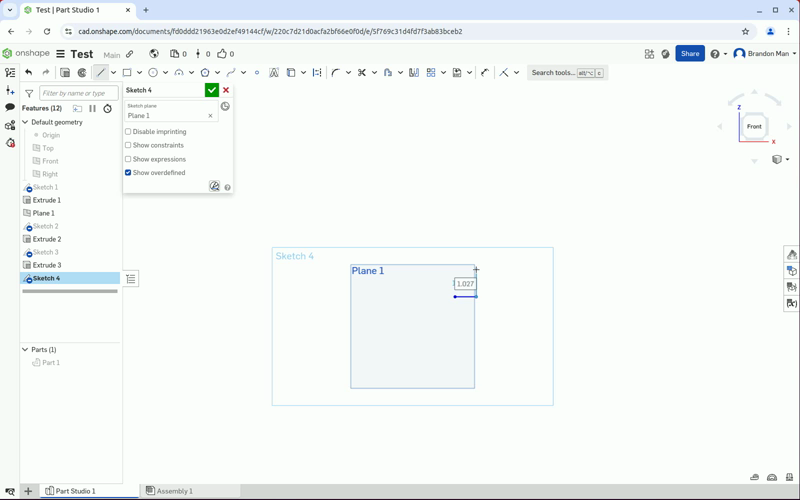
scroll(6)
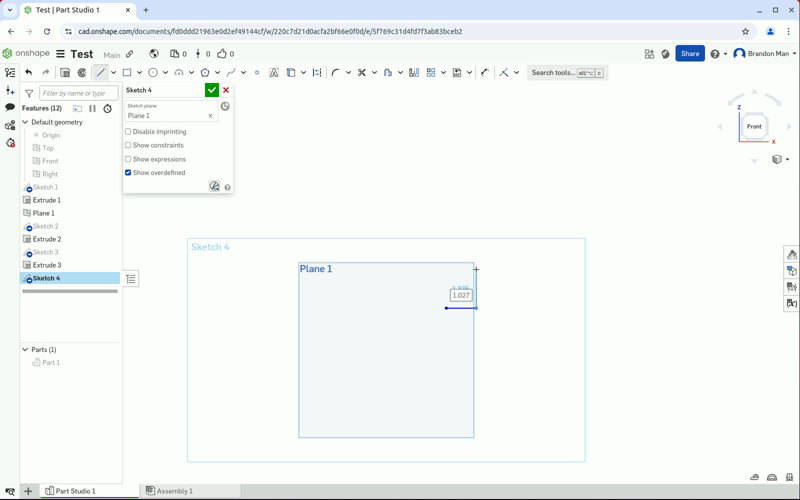
scroll(6)
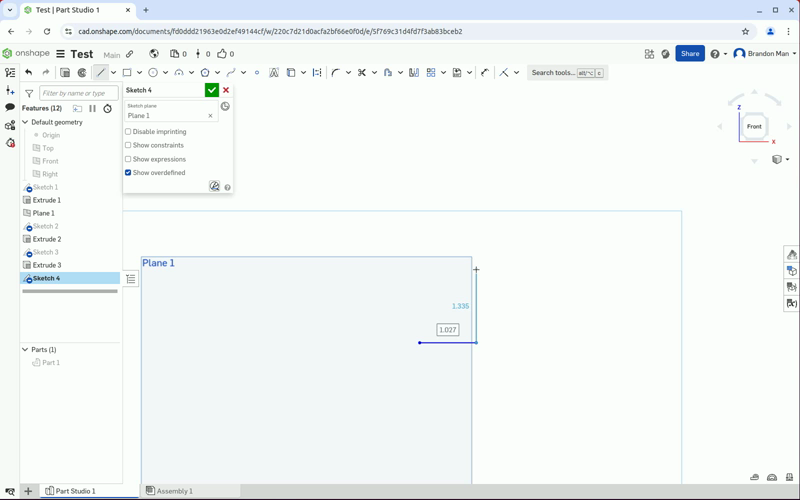
click(476, 269)
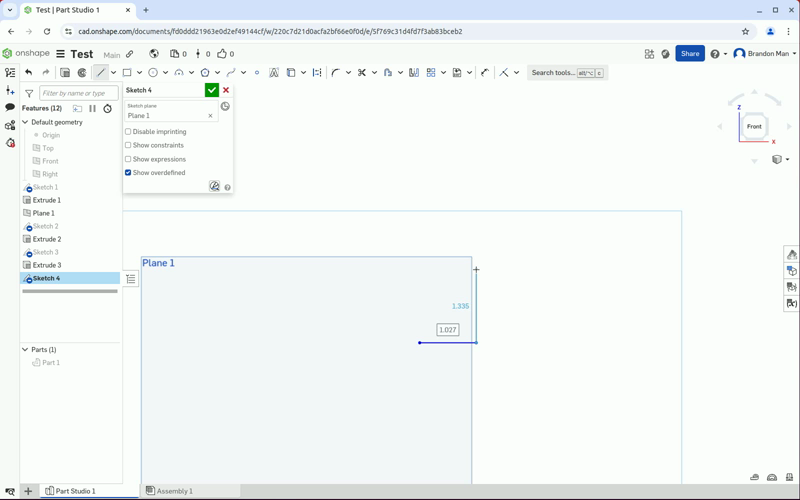
scroll(-6)
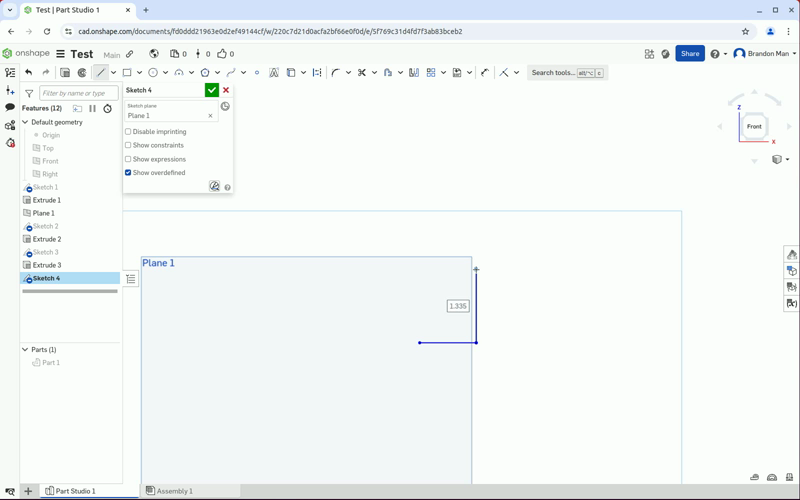
scroll(-6)
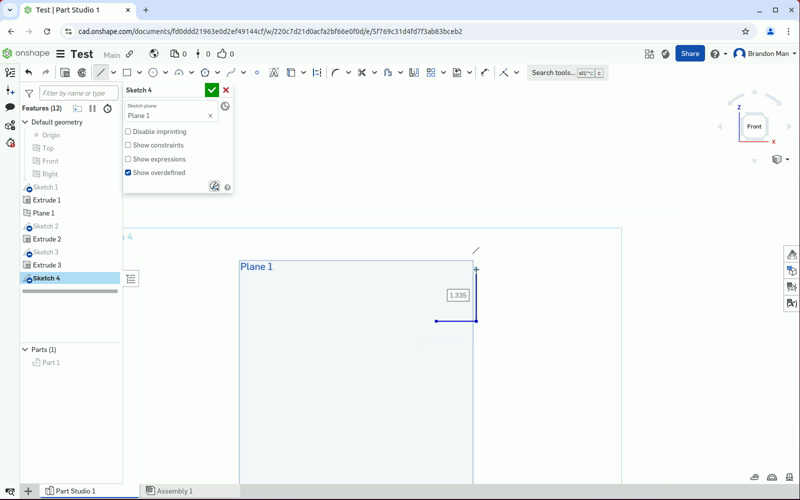
scroll(-6)
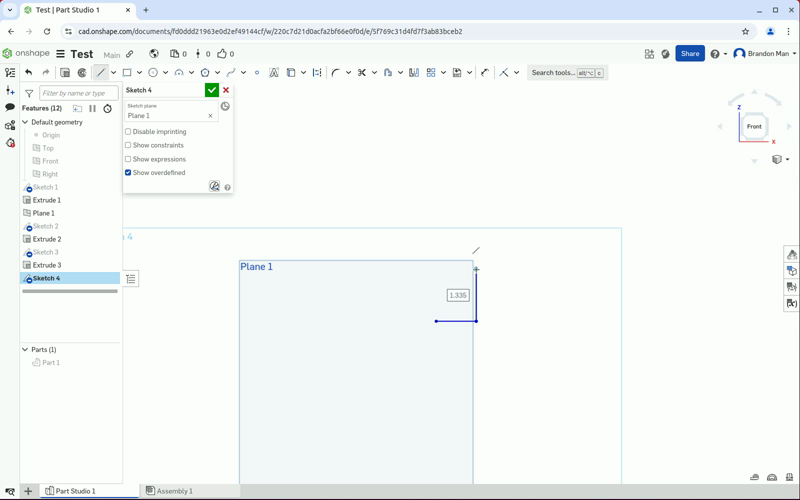
scroll(-6)
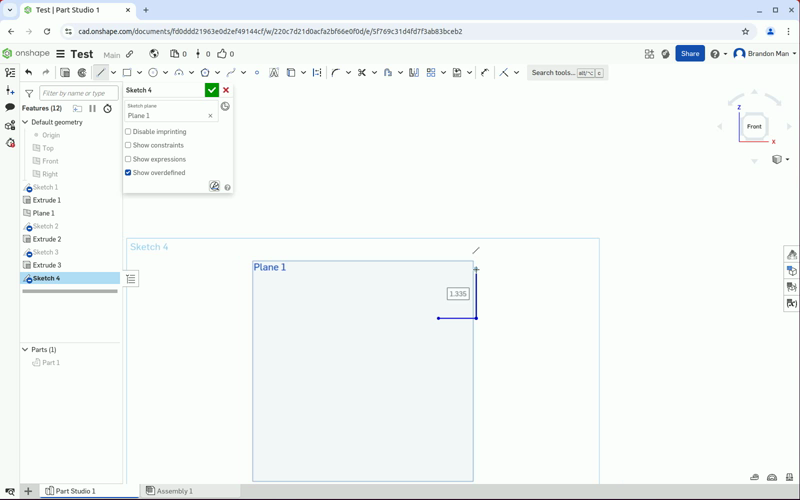
scroll(-6)
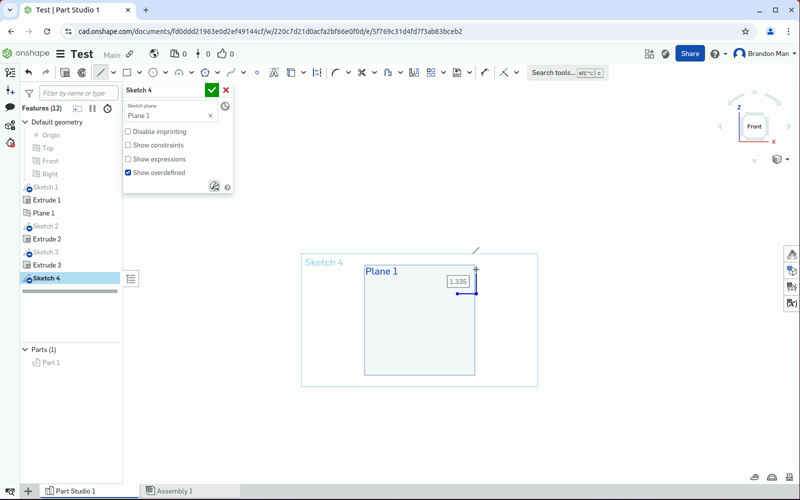
scroll(-6)
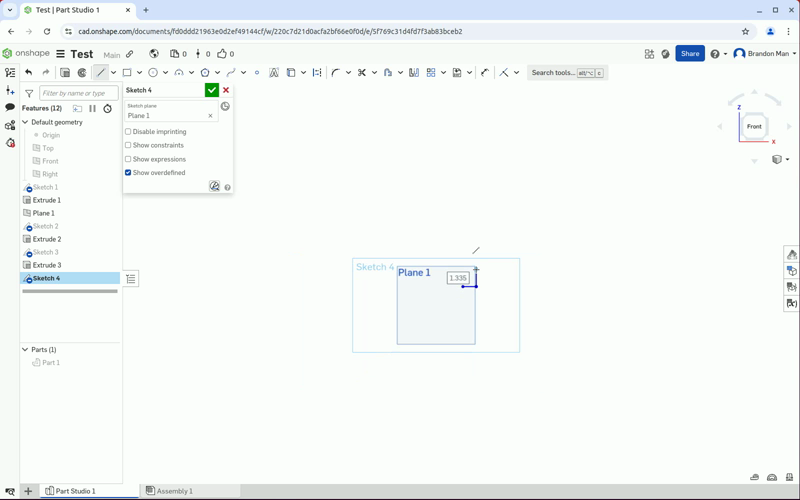
scroll(-6)
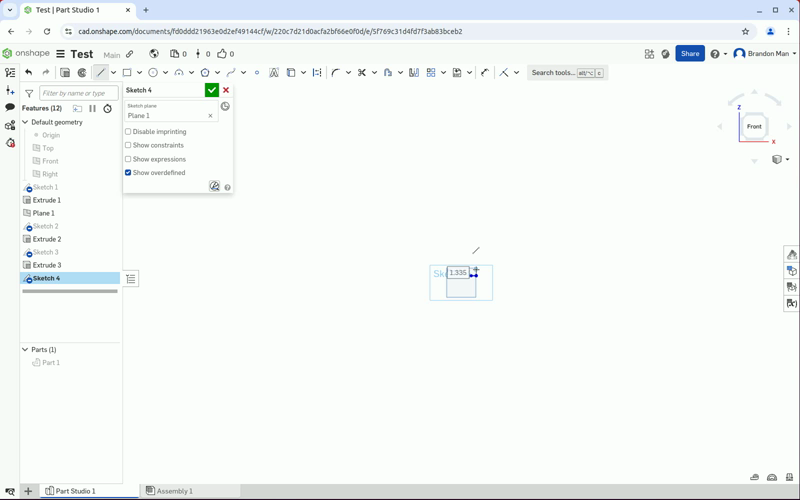
key_up(shift)
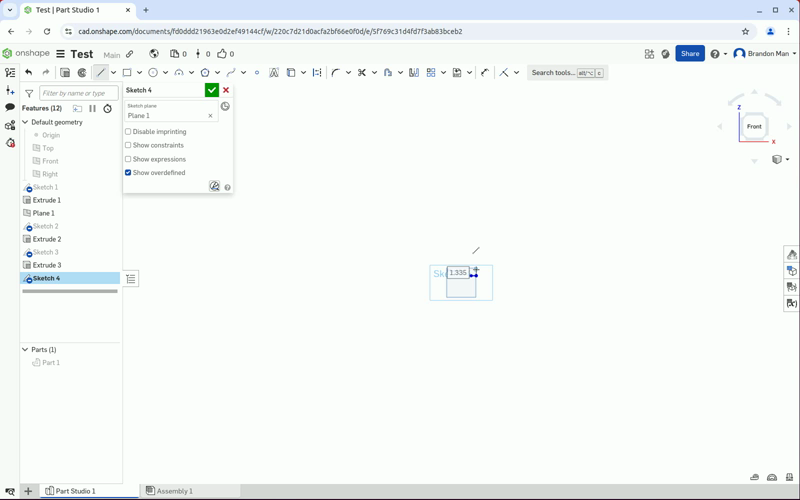
key_down(shift)
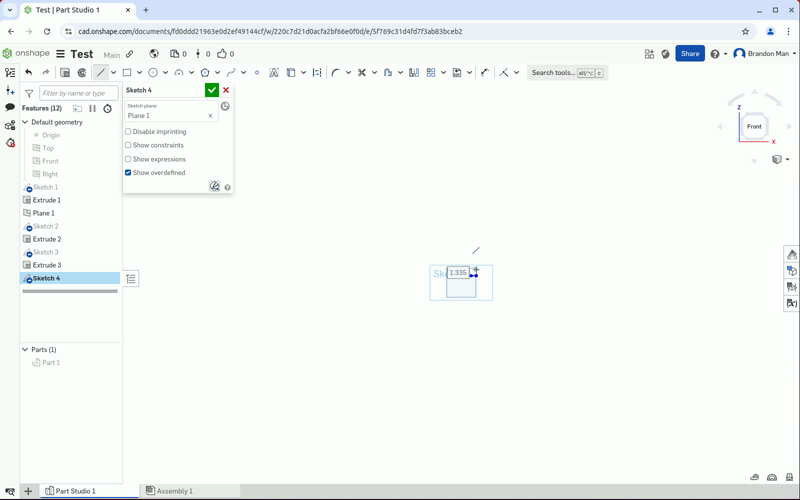
mouse_move(506, 269)
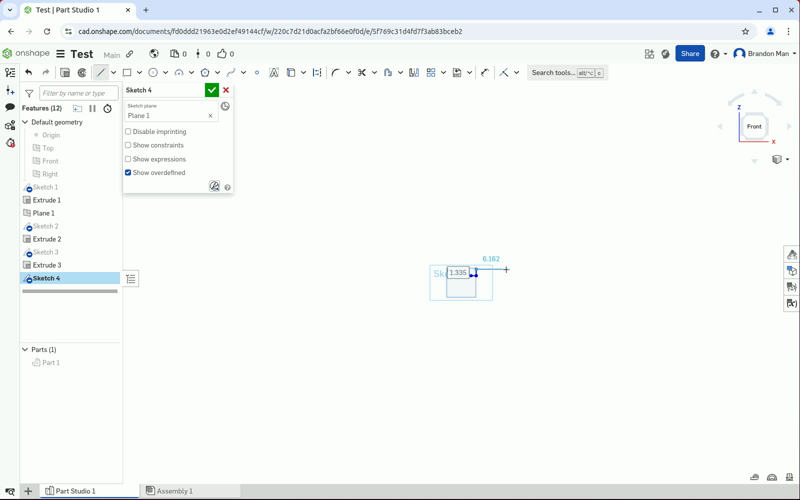
mouse_move(476, 261)
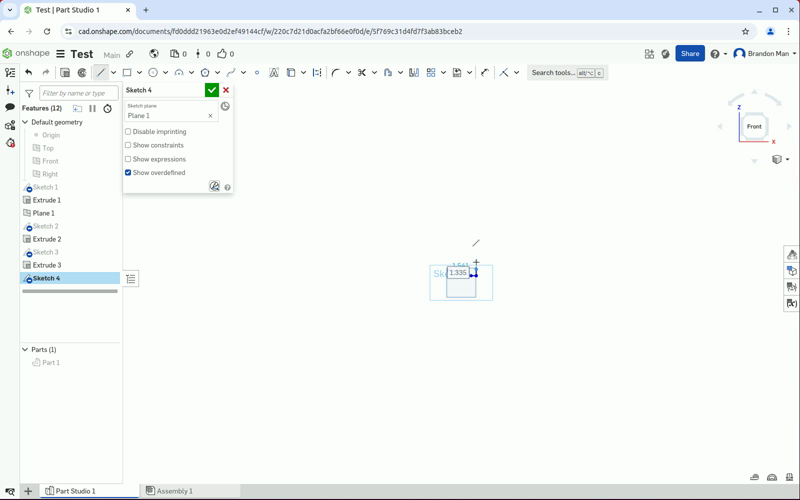
scroll(6)
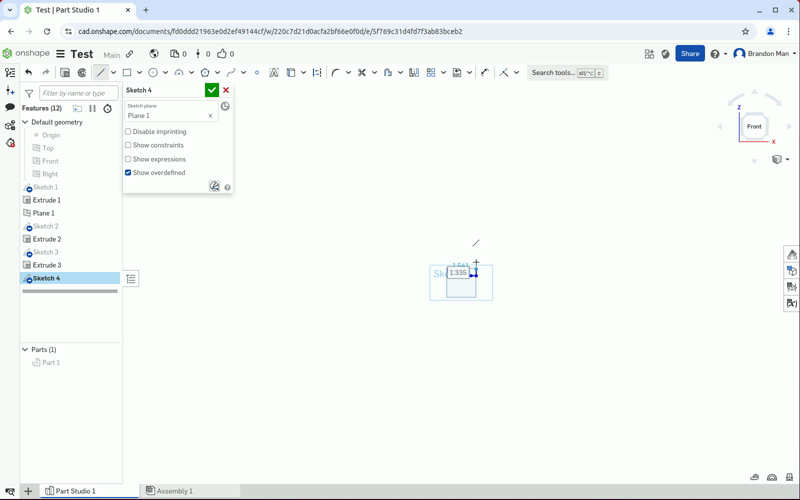
scroll(6)
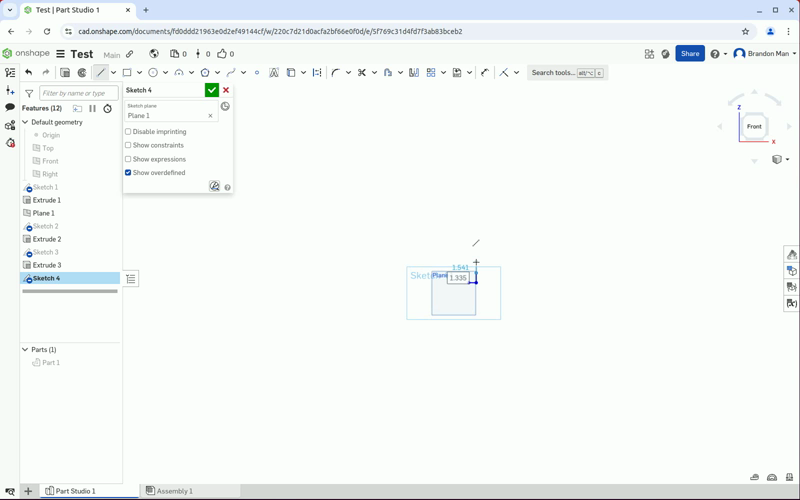
scroll(6)
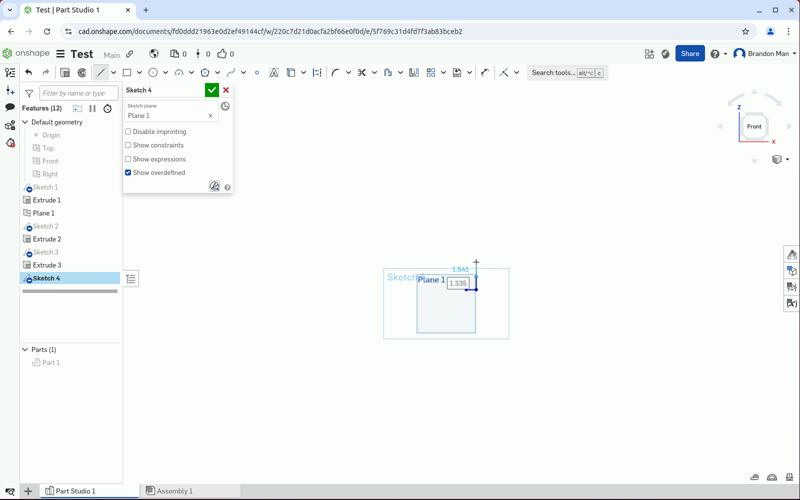
scroll(6)
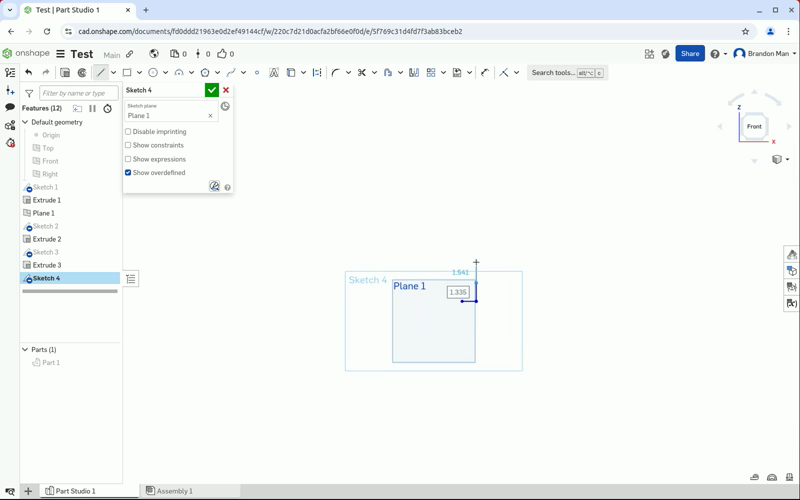
scroll(6)
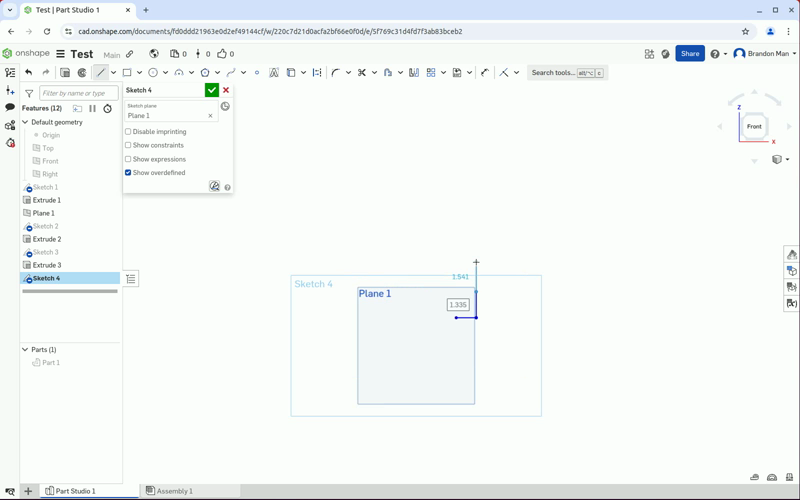
scroll(6)
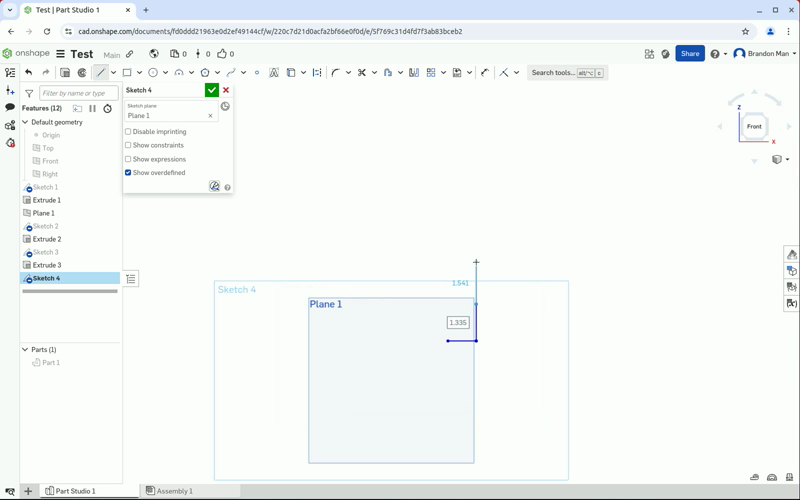
scroll(6)
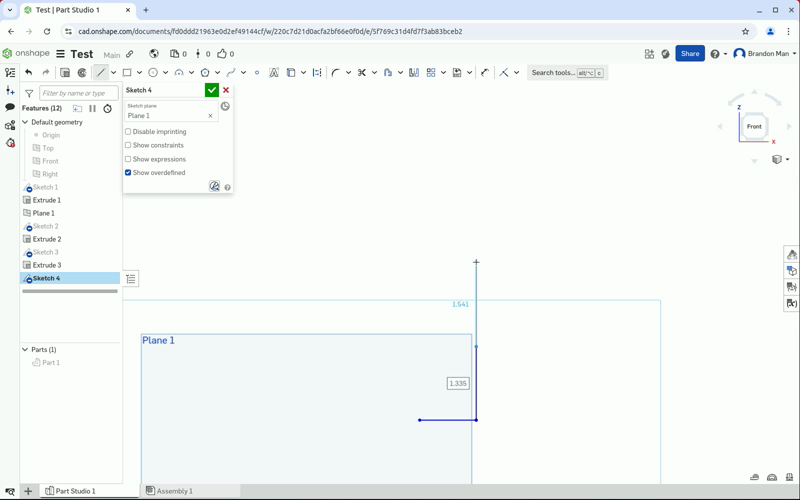
click(476, 261)
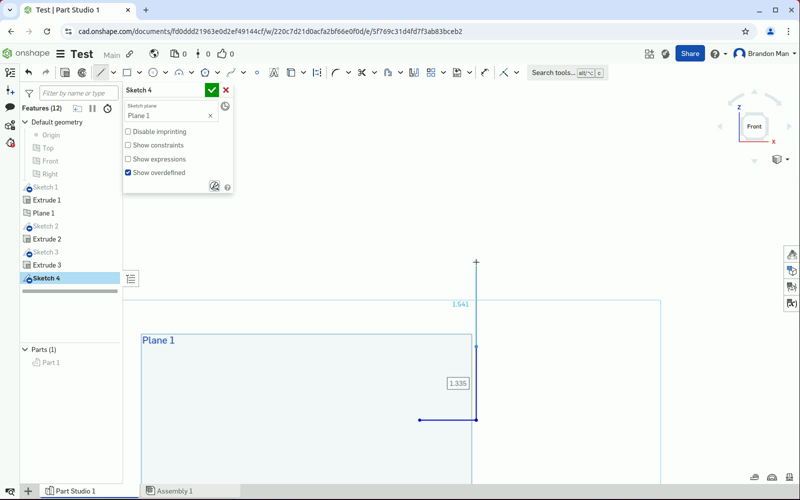
scroll(-6)
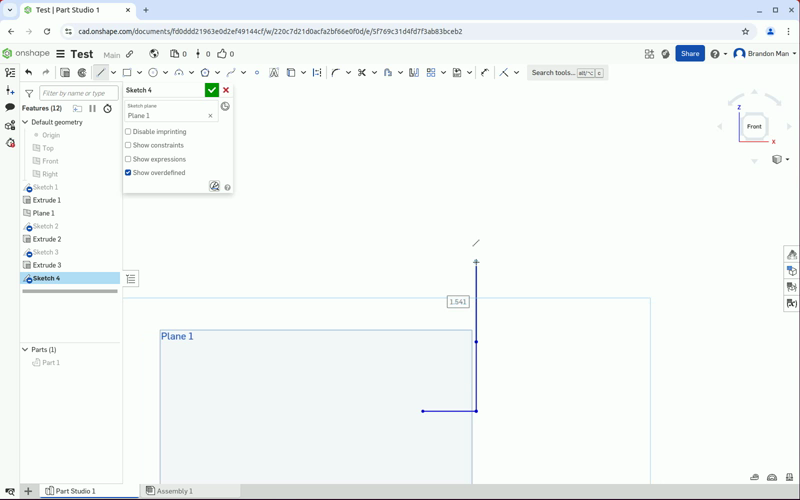
scroll(-6)
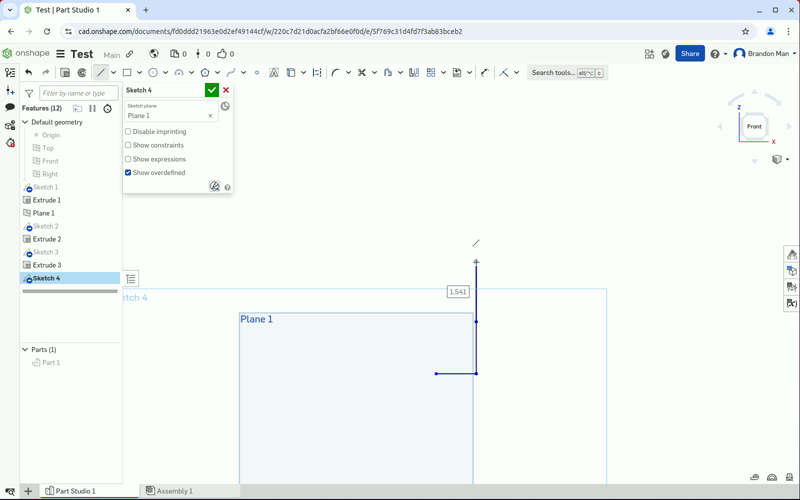
scroll(-6)
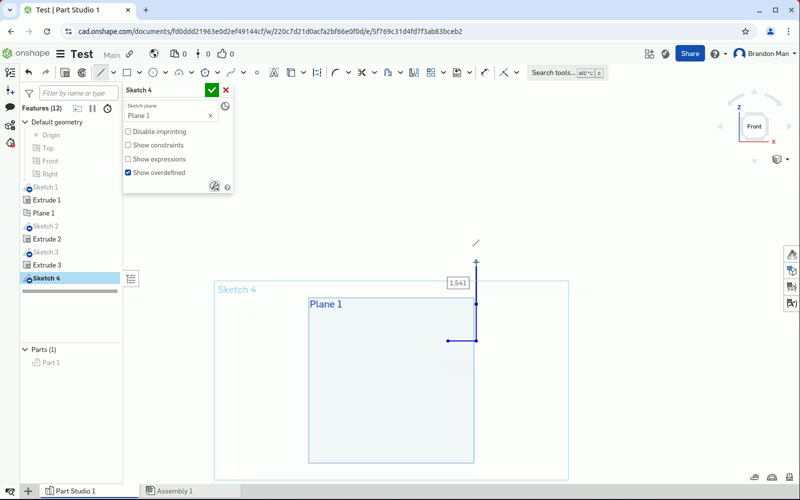
scroll(-6)
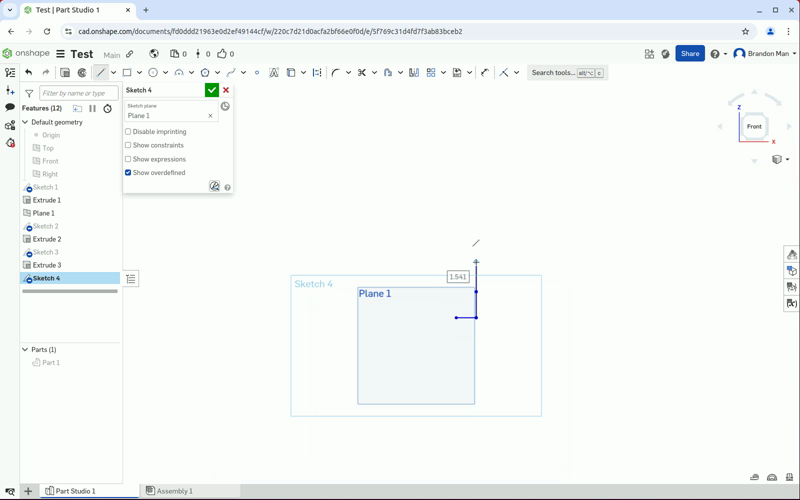
scroll(-6)
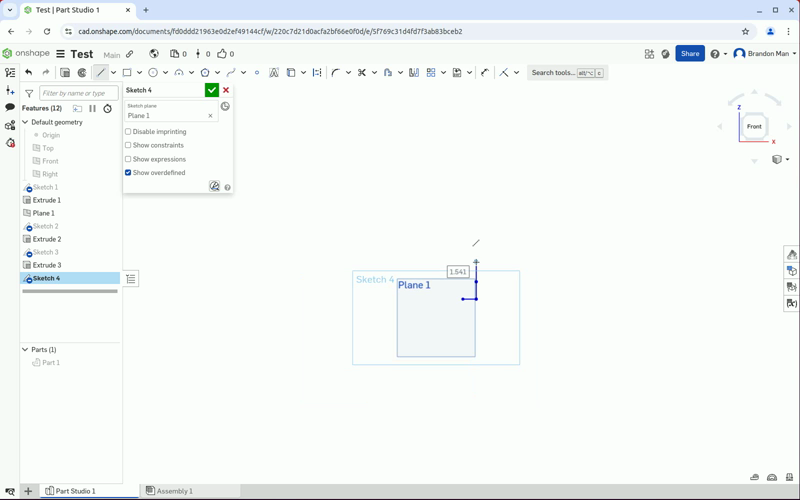
scroll(-6)
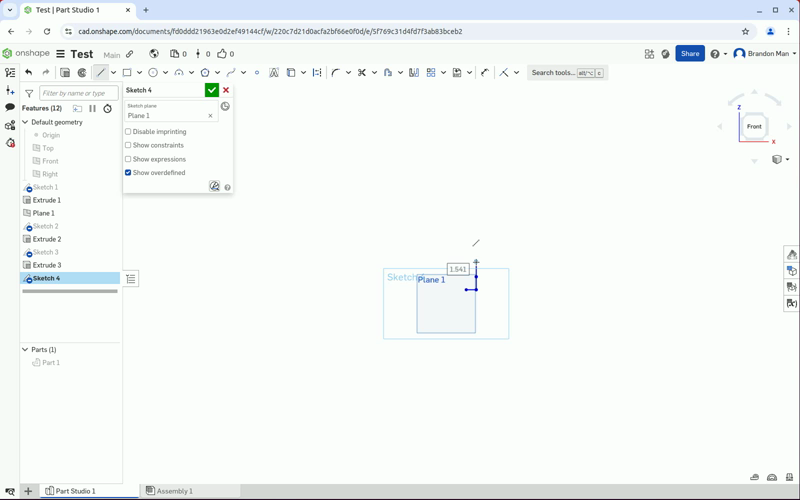
scroll(-6)
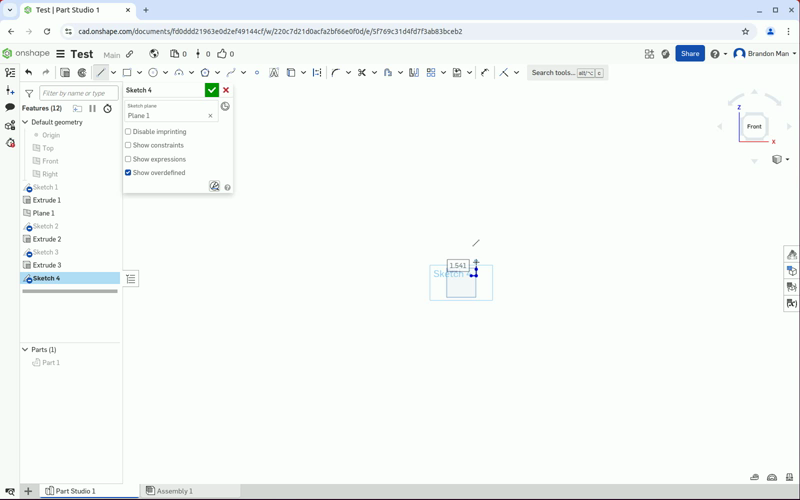
key_up(shift)
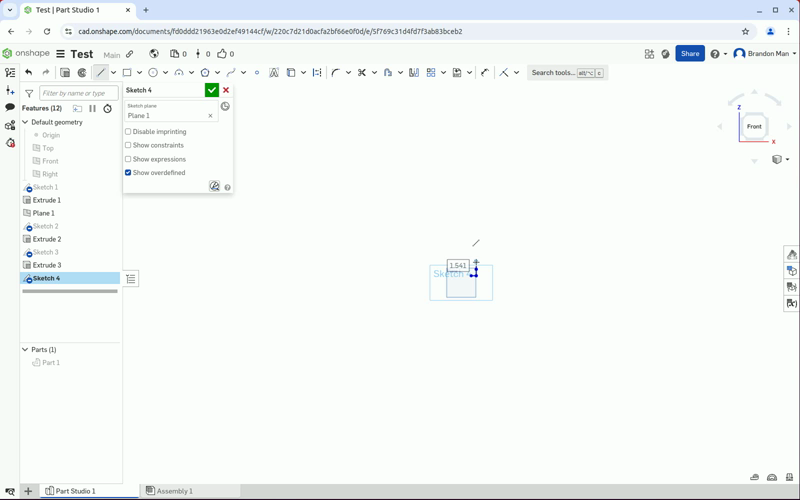
key_down(shift)
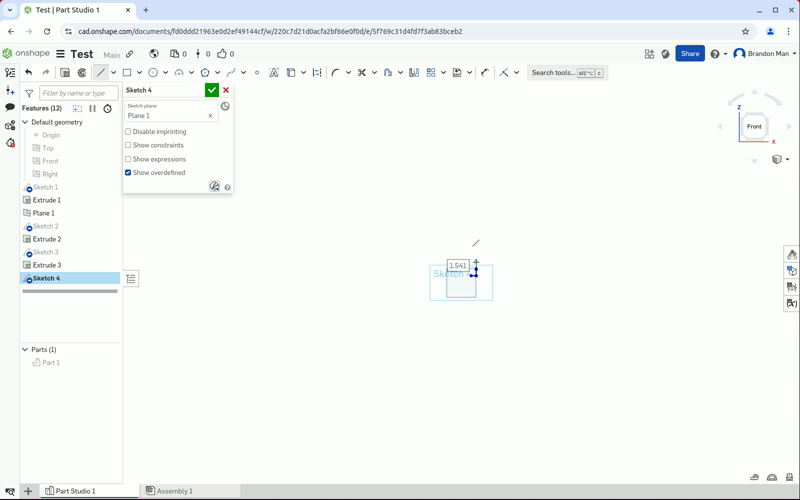
mouse_move(506, 261)
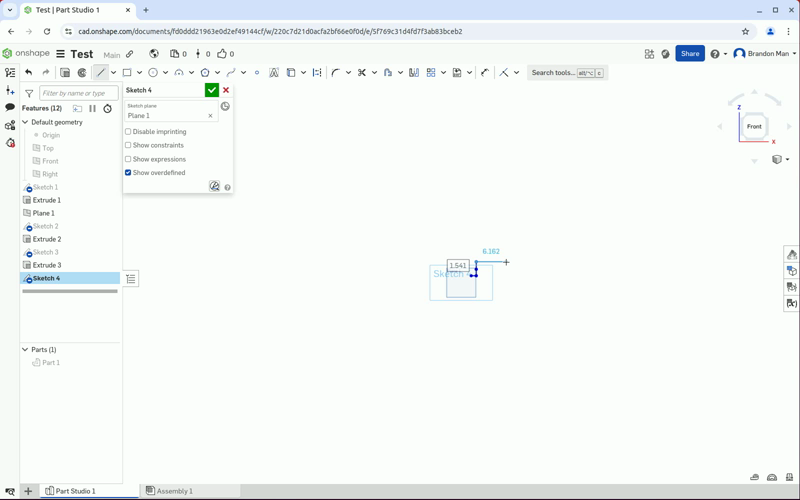
mouse_move(471, 261)
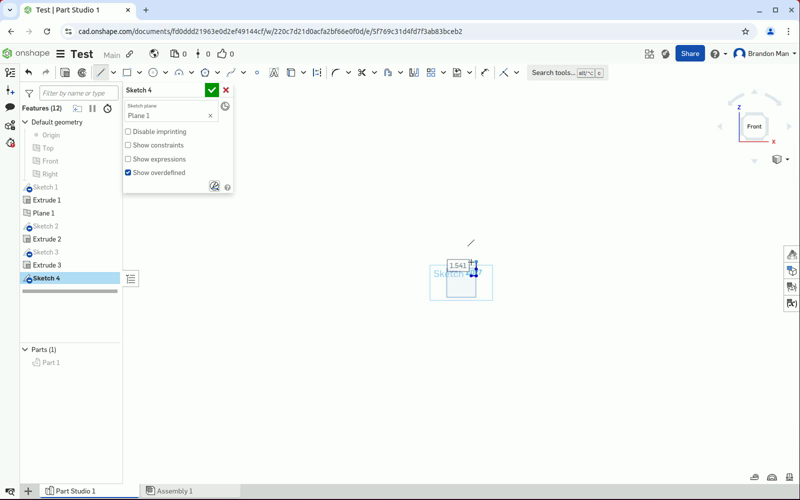
scroll(6)
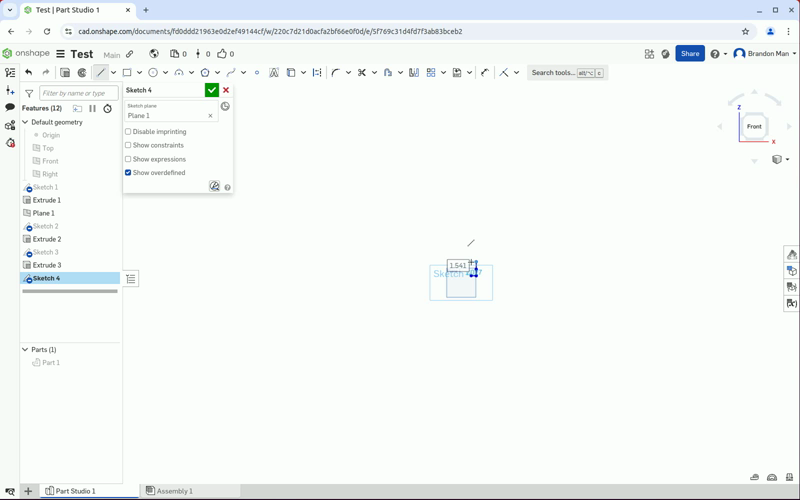
scroll(6)
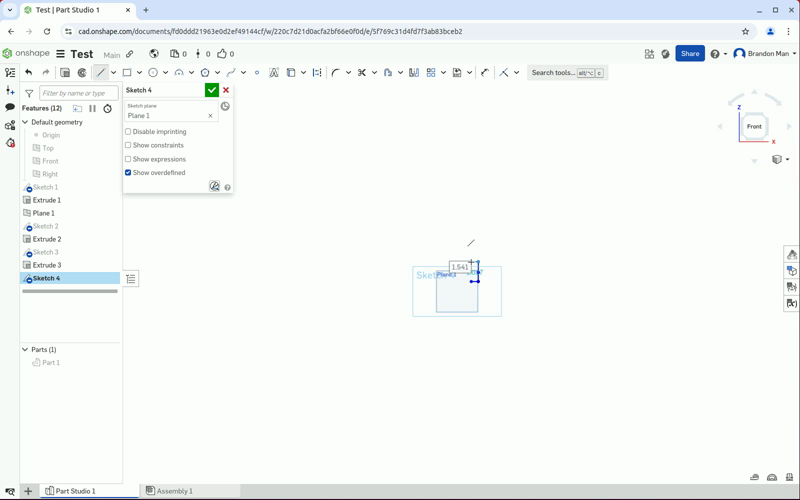
scroll(6)
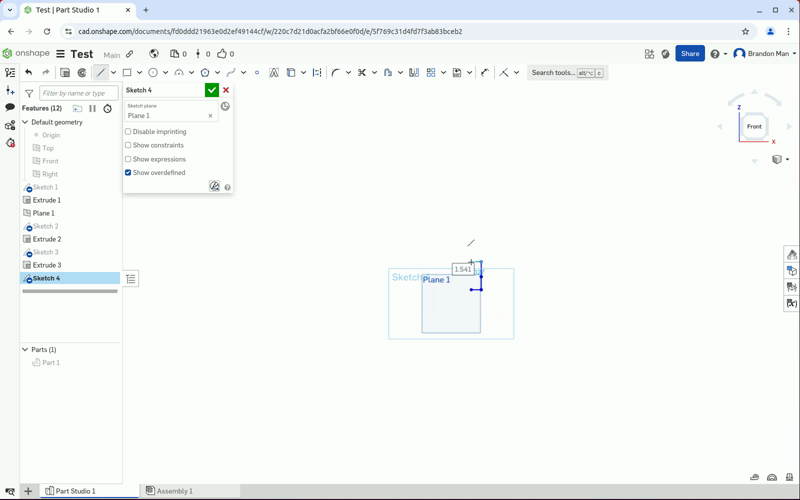
scroll(6)
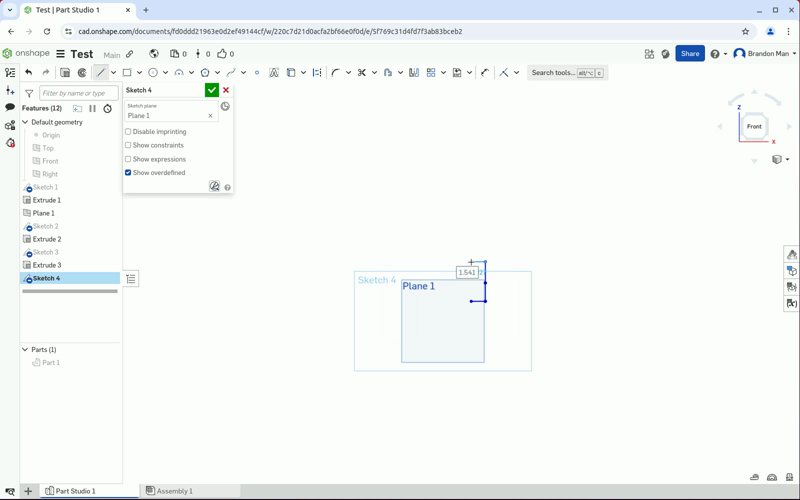
scroll(6)
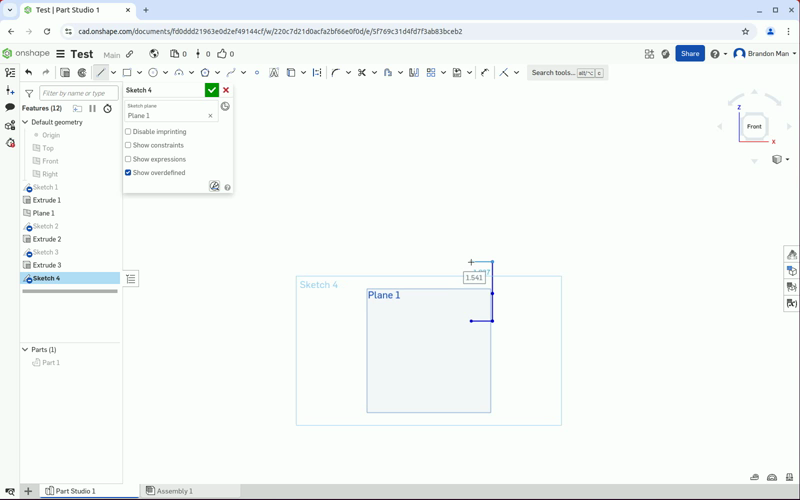
scroll(6)
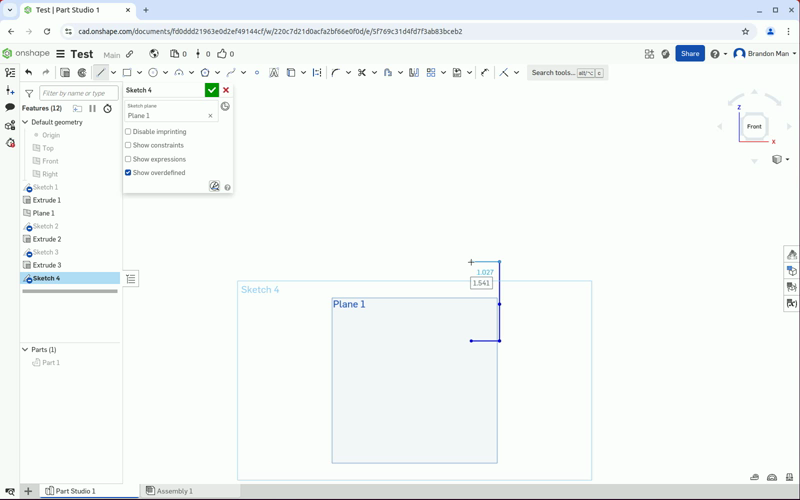
scroll(6)
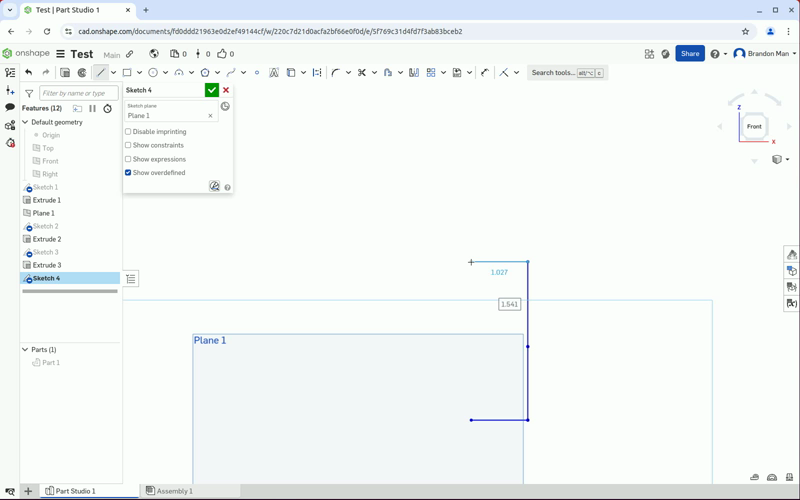
click(471, 261)
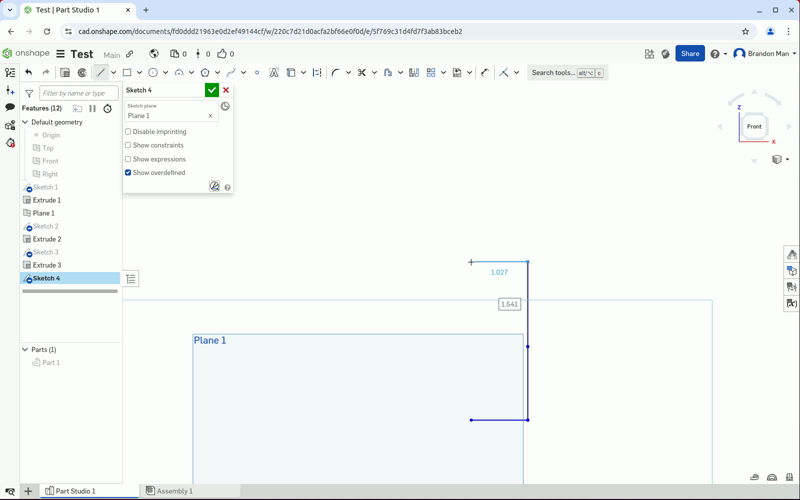
scroll(-6)
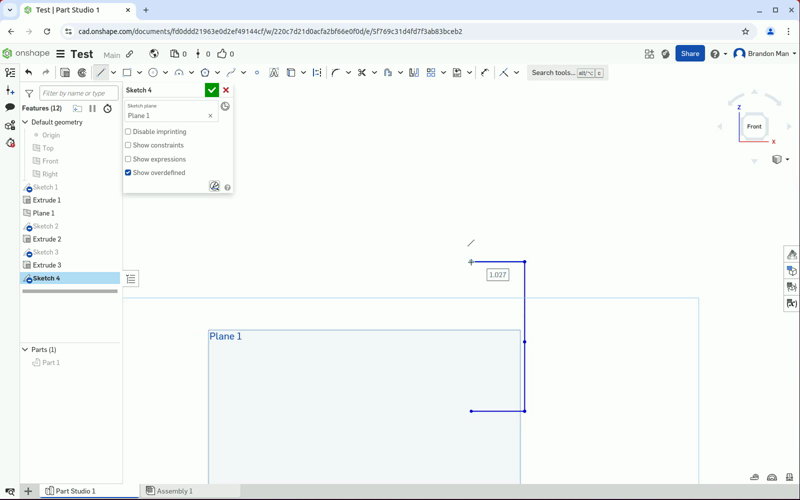
scroll(-6)
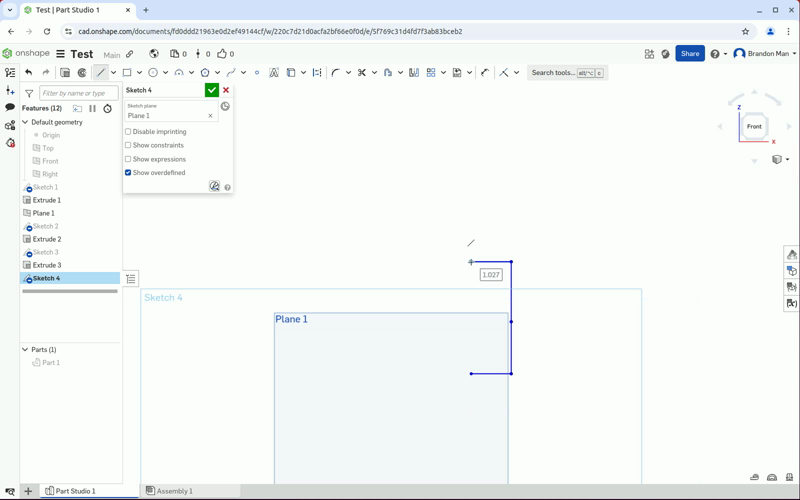
scroll(-6)
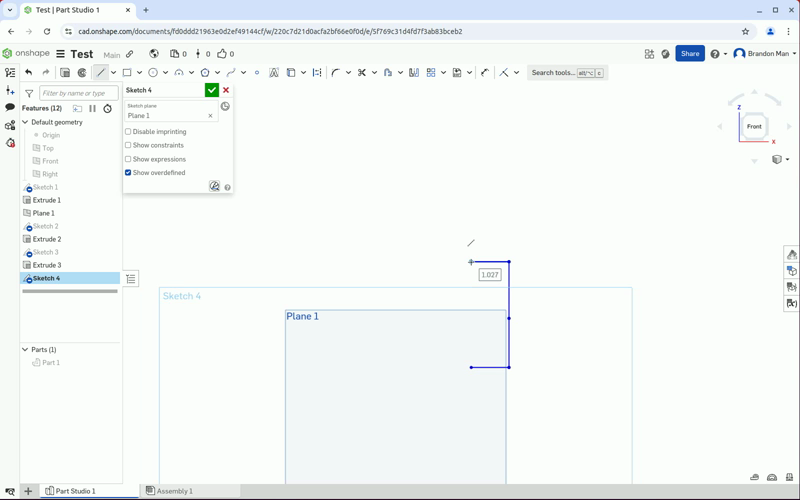
scroll(-6)
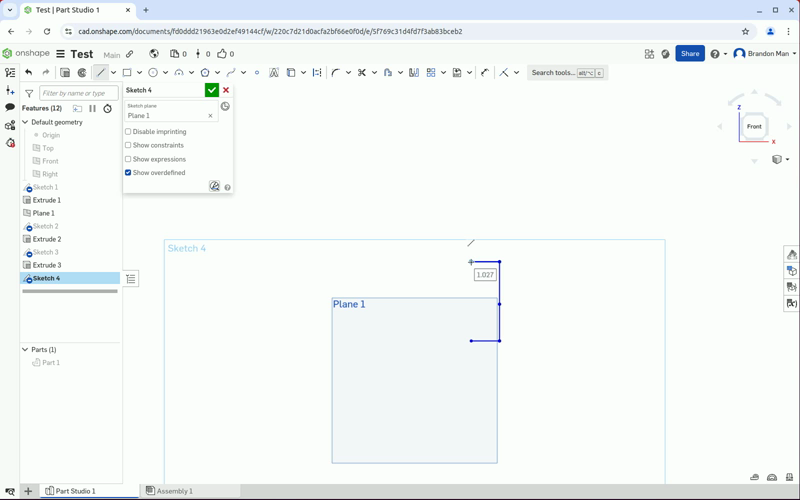
scroll(-6)
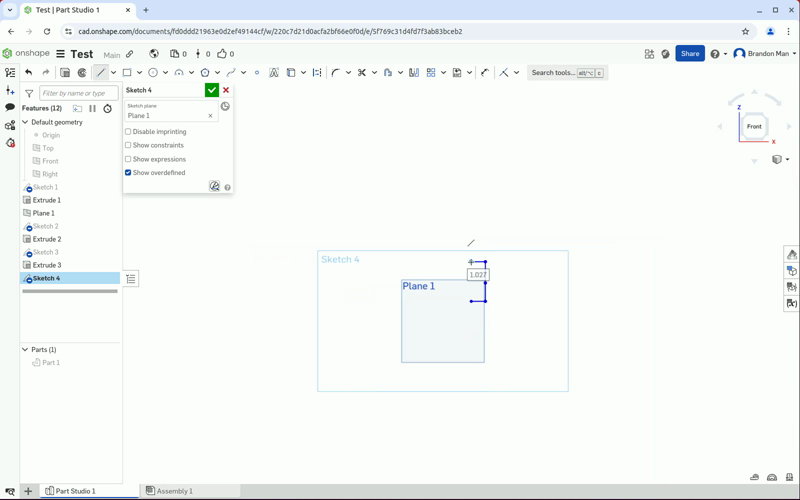
scroll(-6)
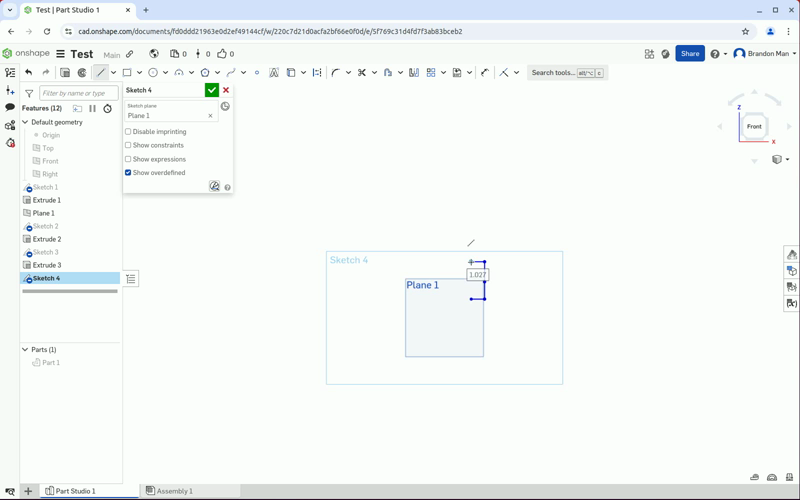
scroll(-6)
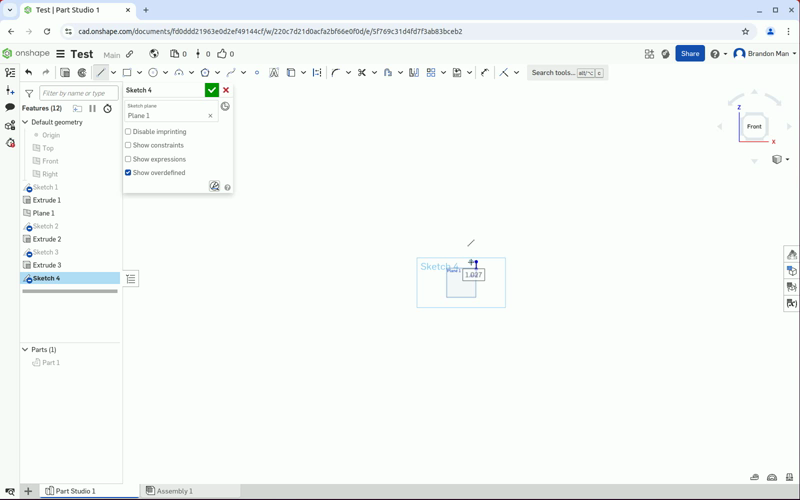
key_up(shift)
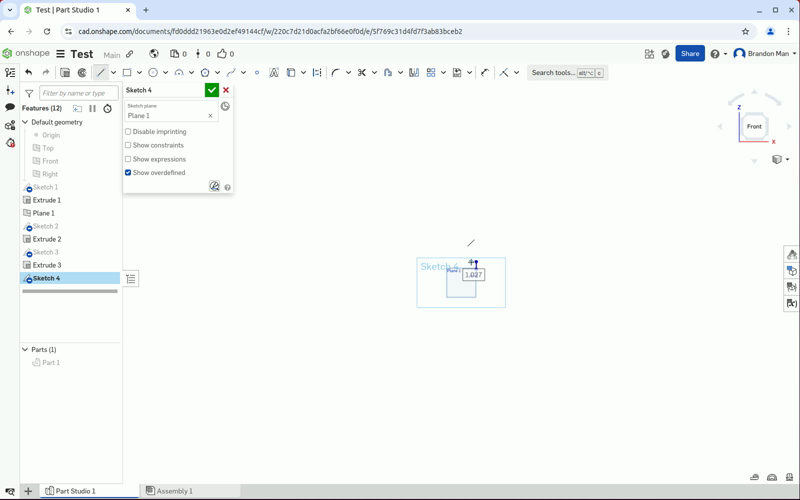
mouse_move(501, 261)
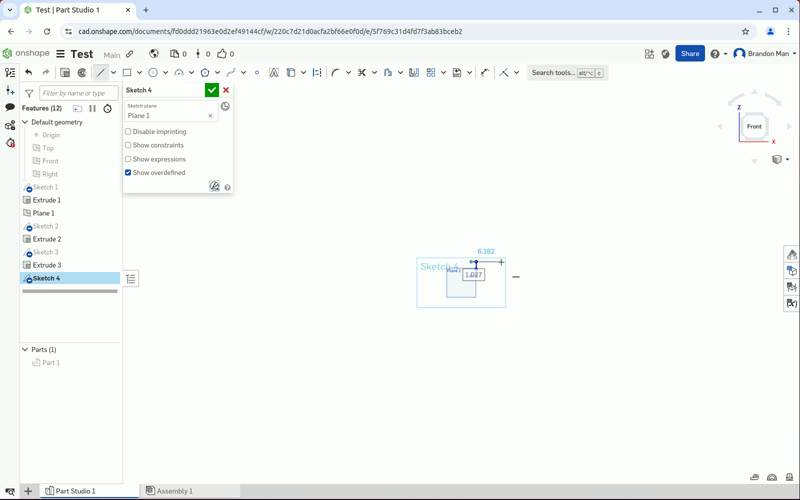
key_down(shift)
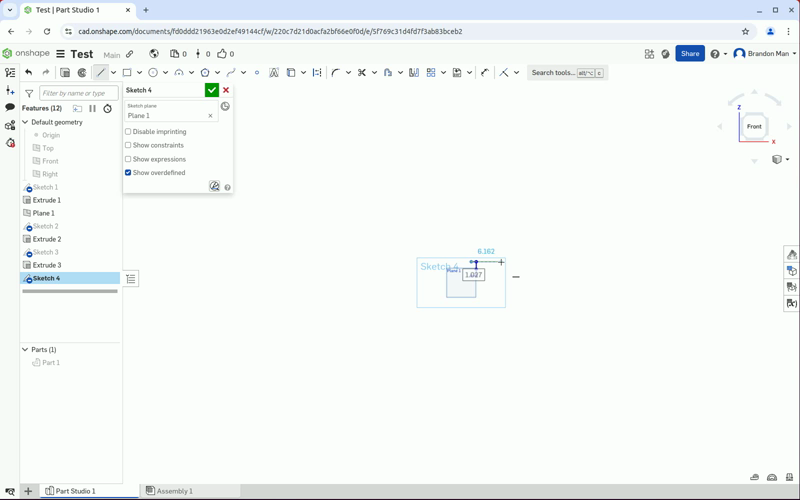
mouse_move(471, 275)
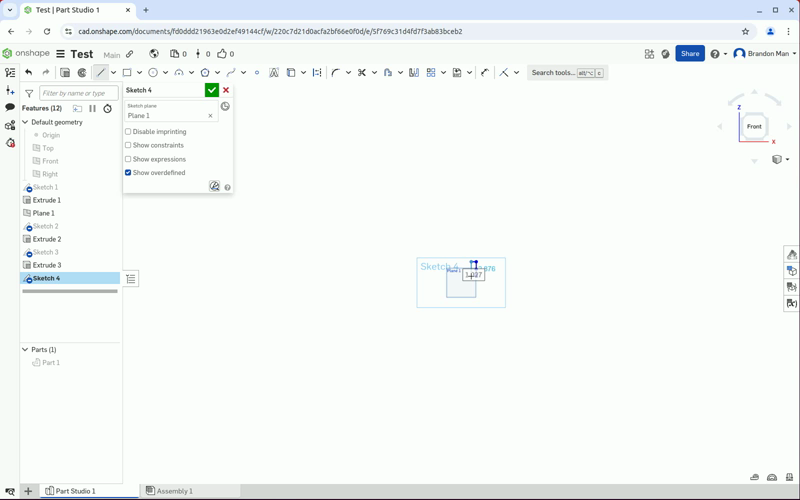
key_up(shift)
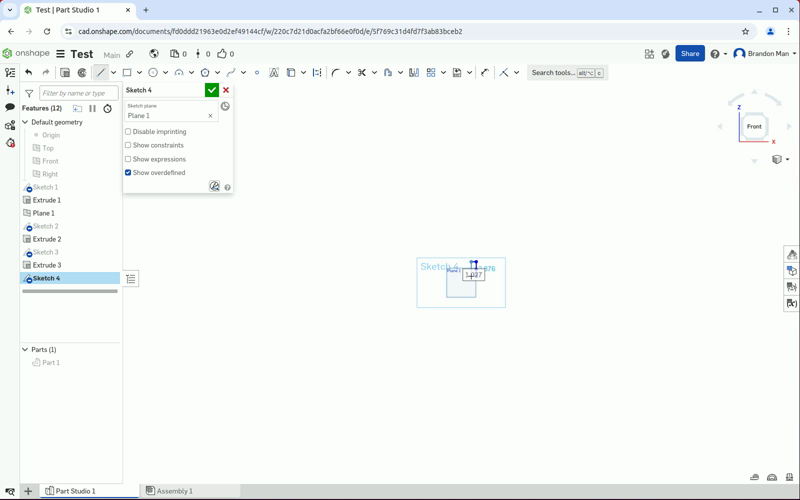
click(471, 275)
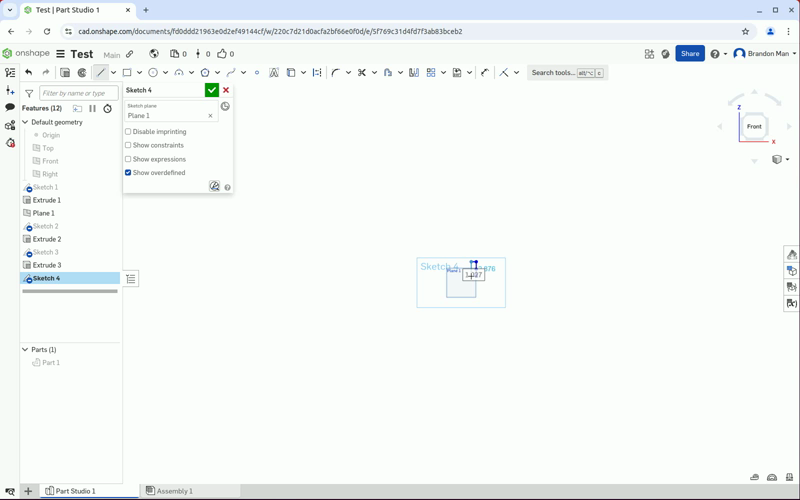
key(esc)
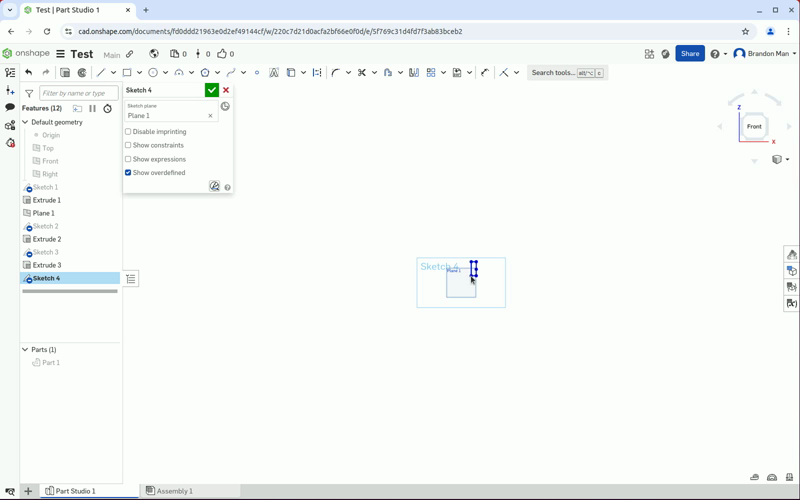
mouse_move(475, 264)
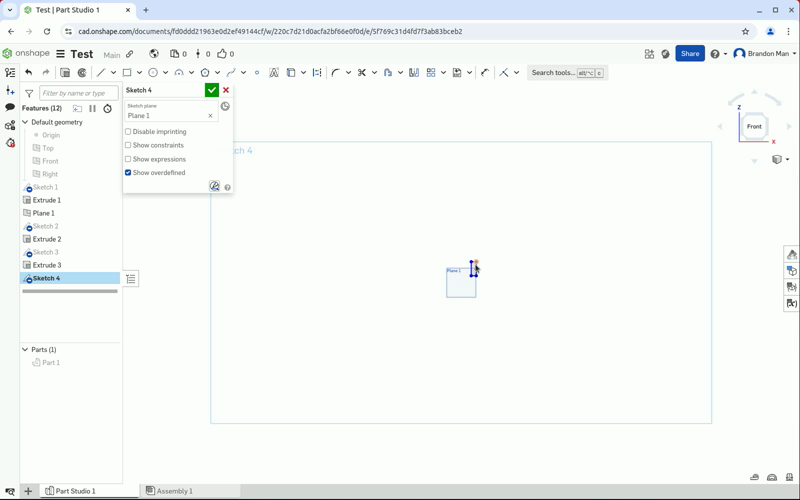
scroll(6)
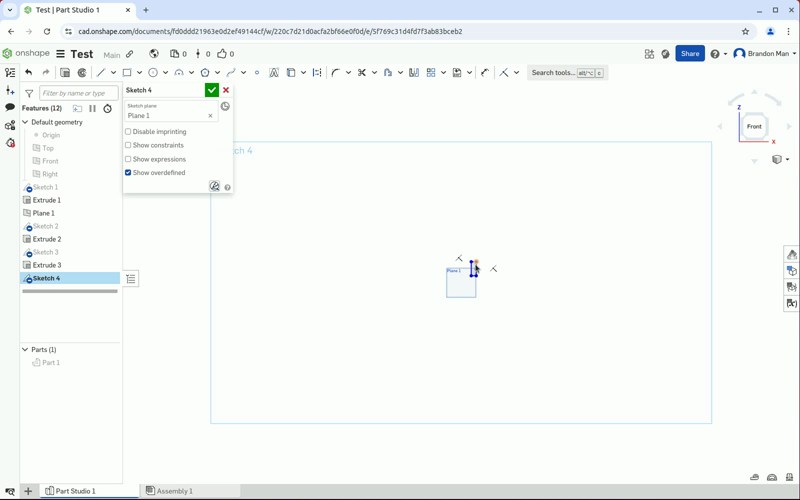
scroll(6)
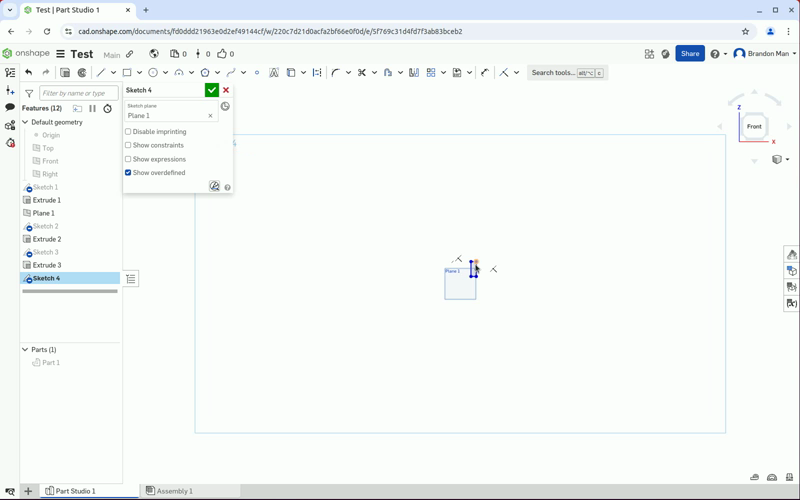
scroll(6)
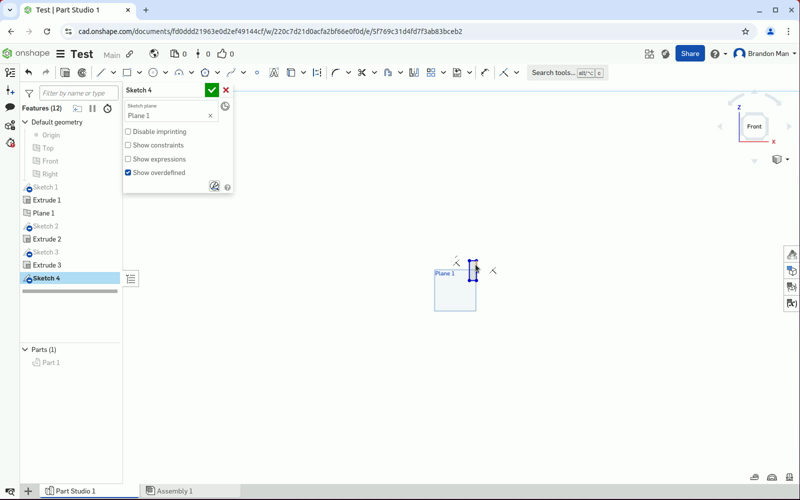
scroll(6)
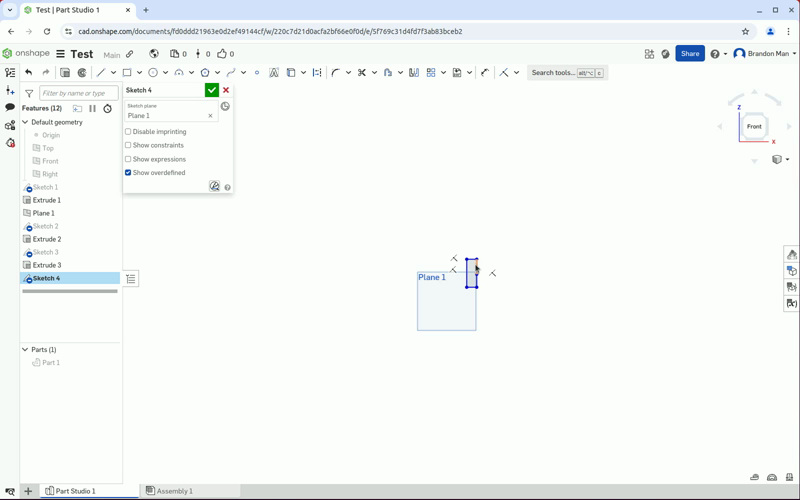
scroll(6)
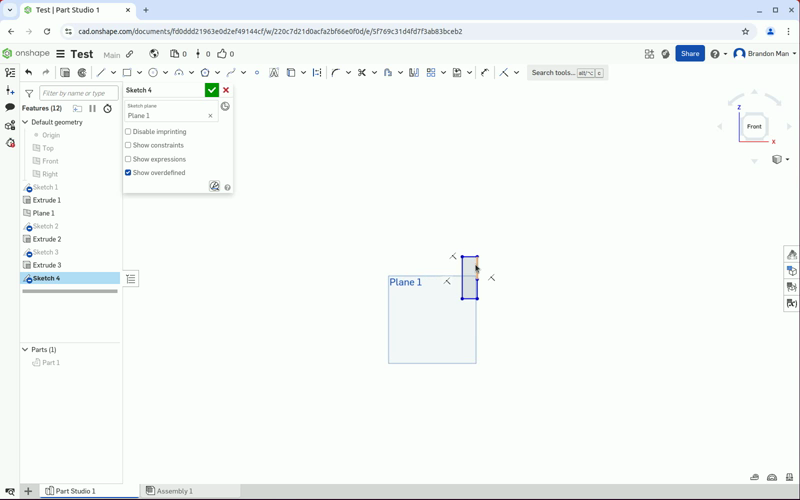
scroll(6)
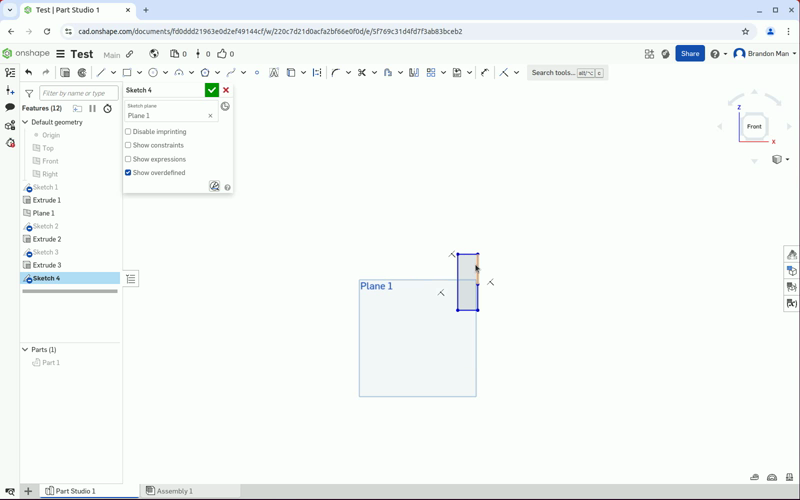
scroll(6)
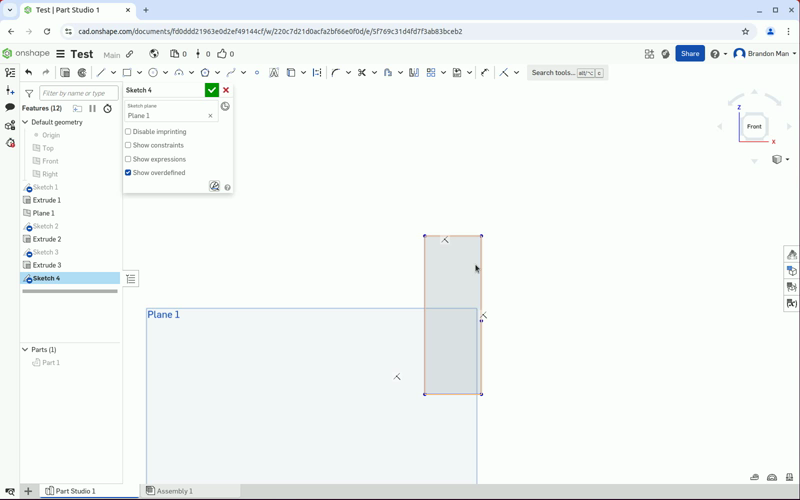
click(475, 264)
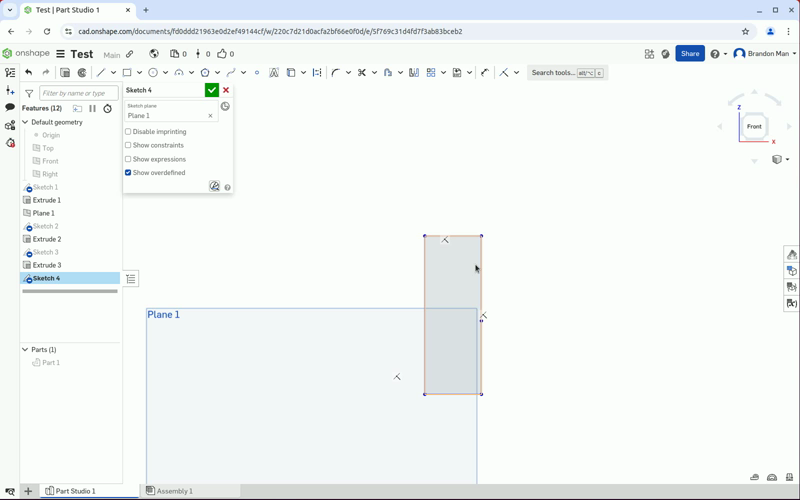
scroll(-6)
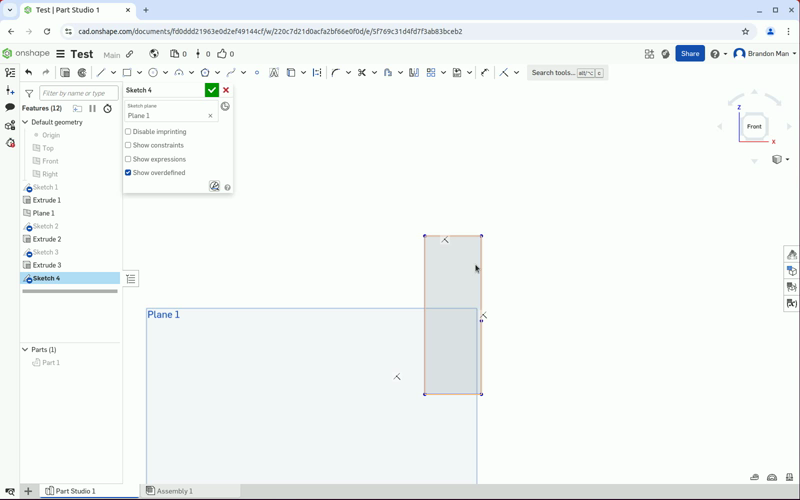
scroll(-6)
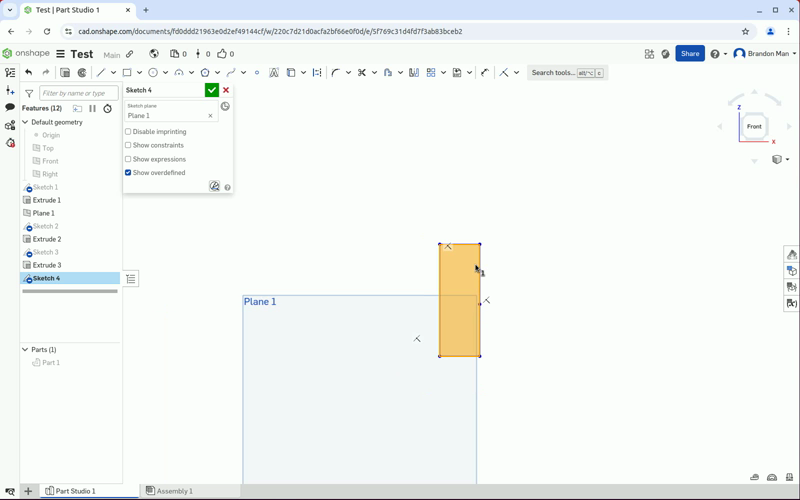
scroll(-6)
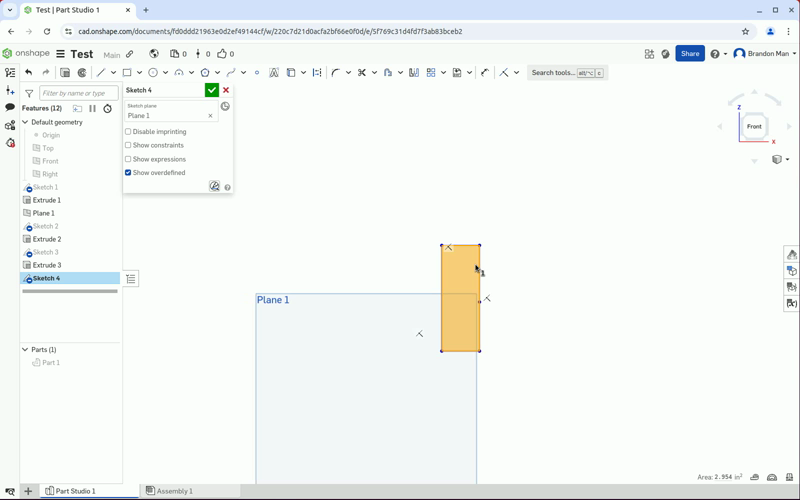
scroll(-6)
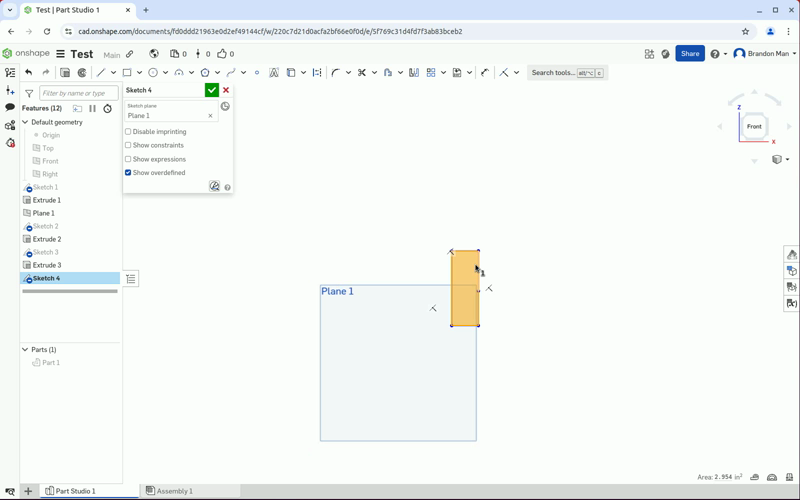
scroll(-6)
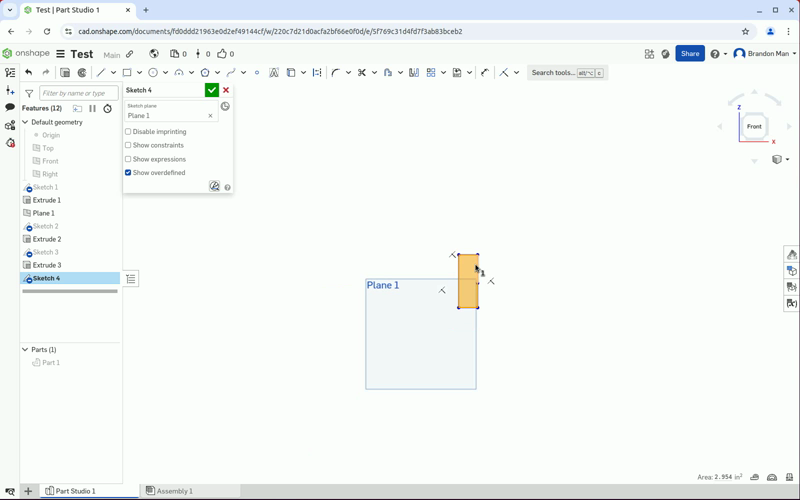
scroll(-6)
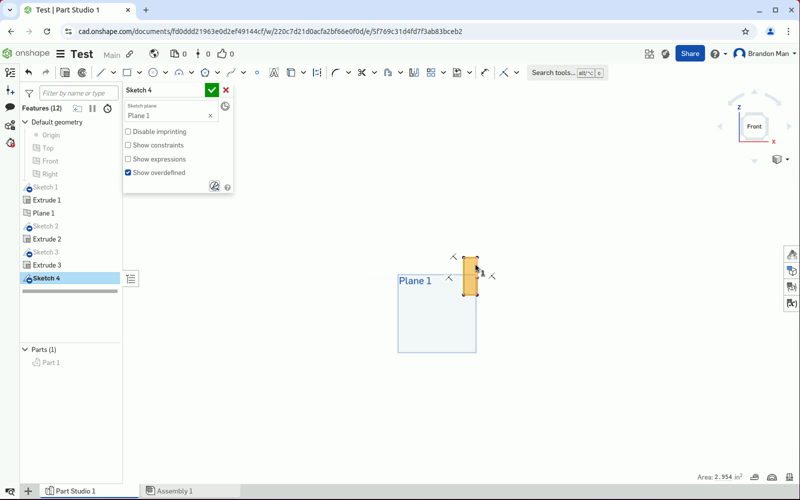
scroll(-6)
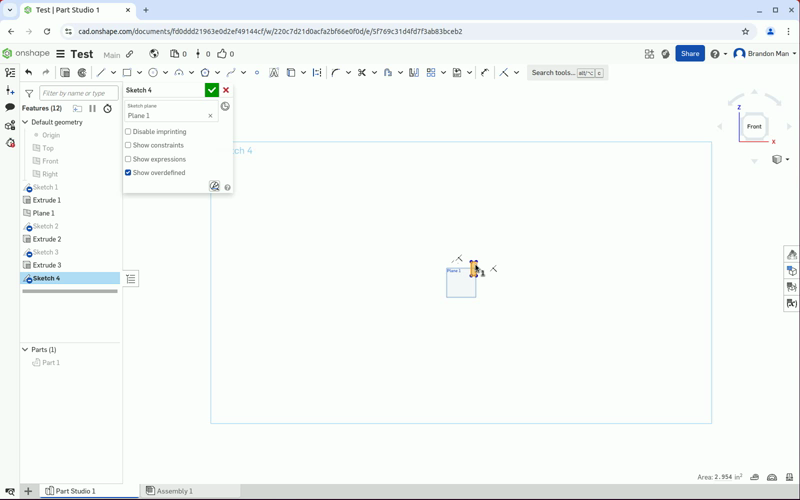
mouse_move(73, 352)
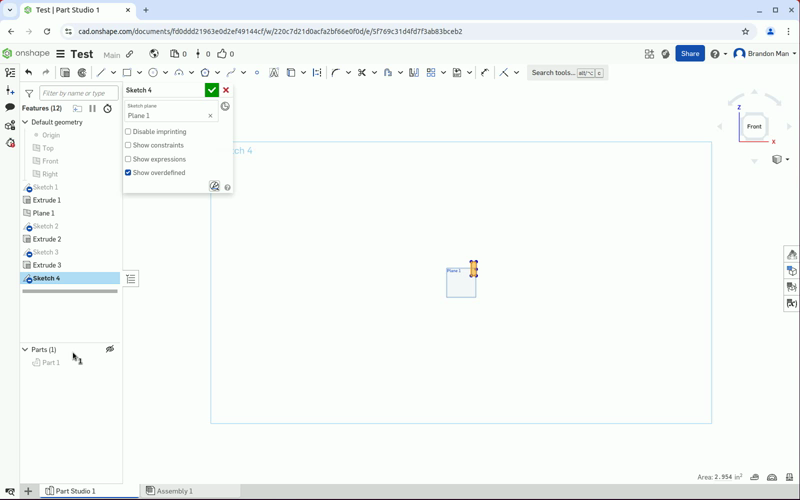
key(shift+y)
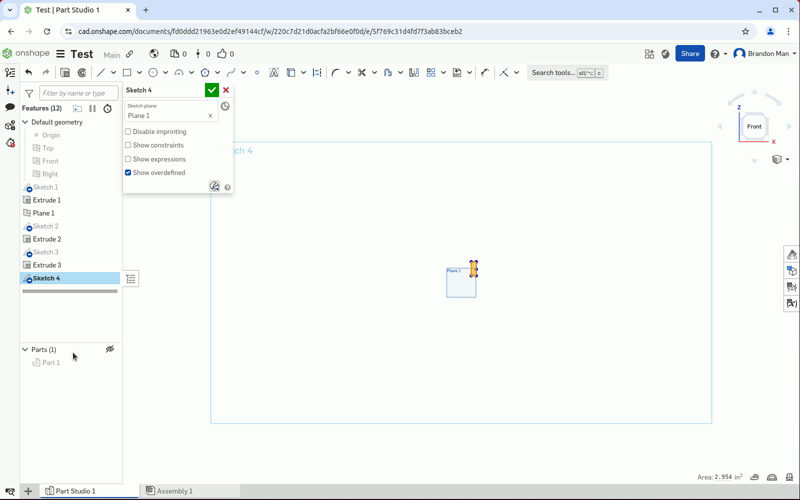
key(shift+e)
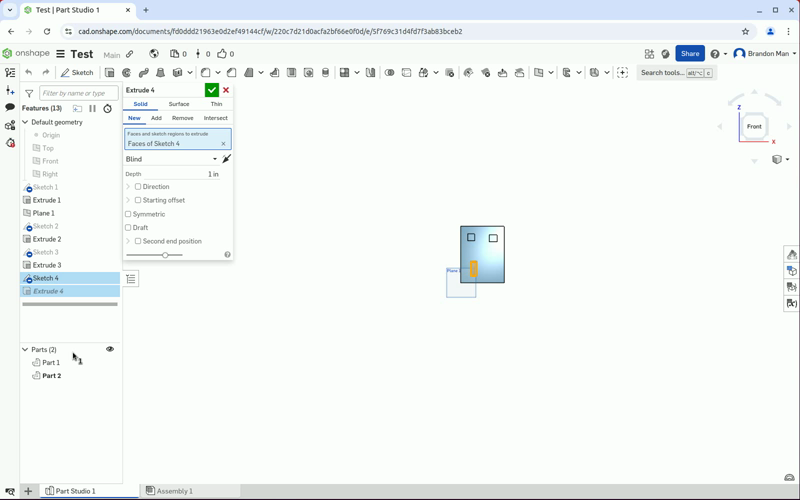
mouse_move(143, 106)
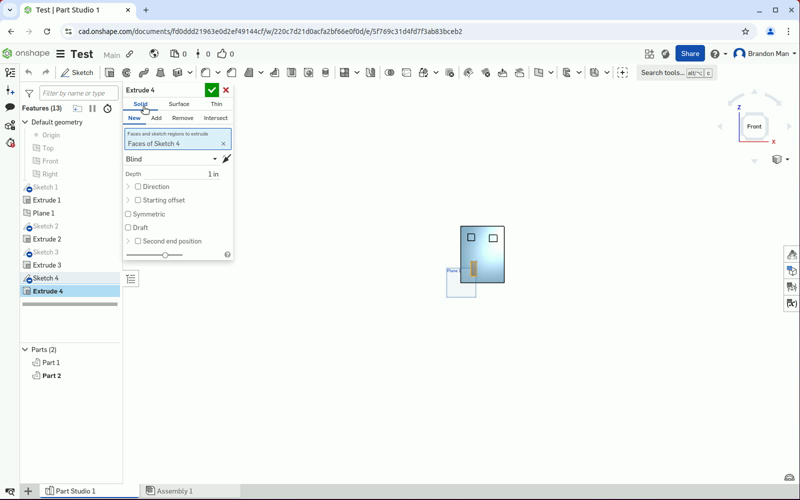
click(143, 106)
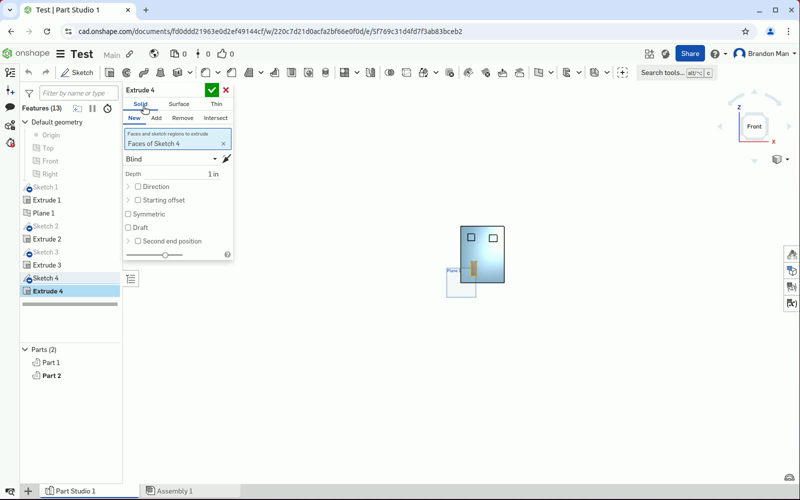
mouse_move(186, 120)
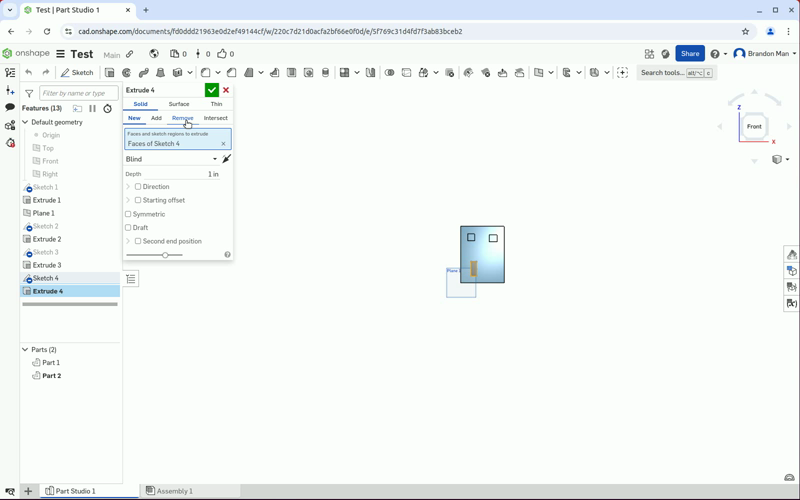
click(186, 120)
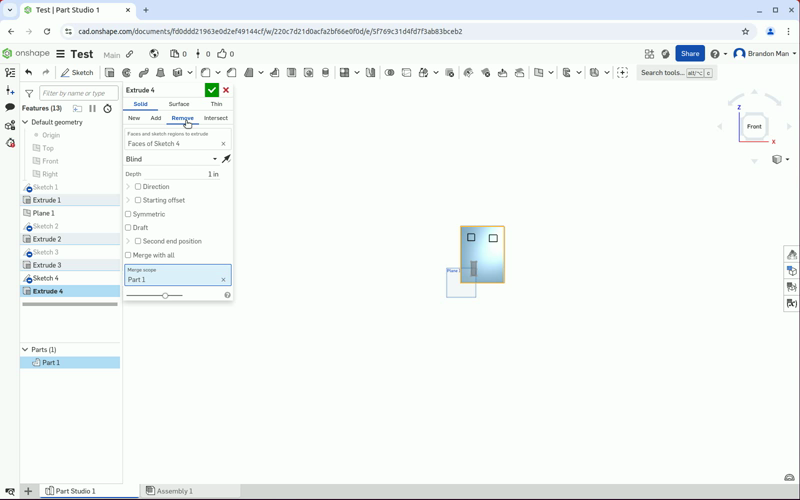
key(tab, 4)
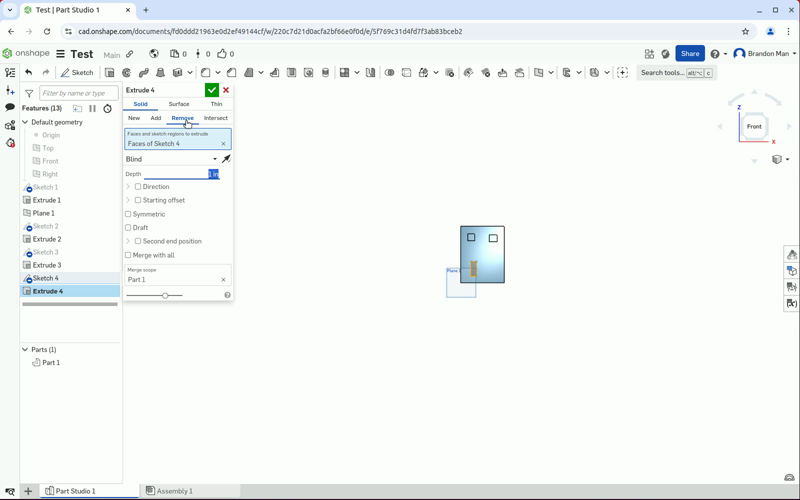
text(1.685)
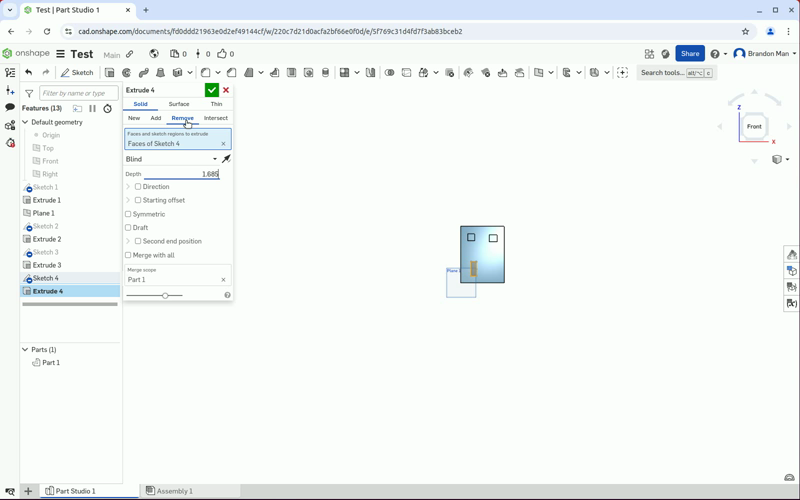
key(tab, 6)
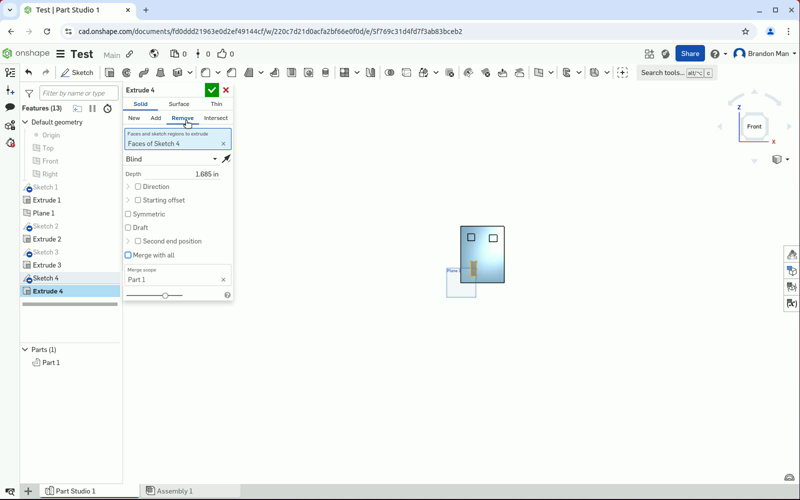
key(space)
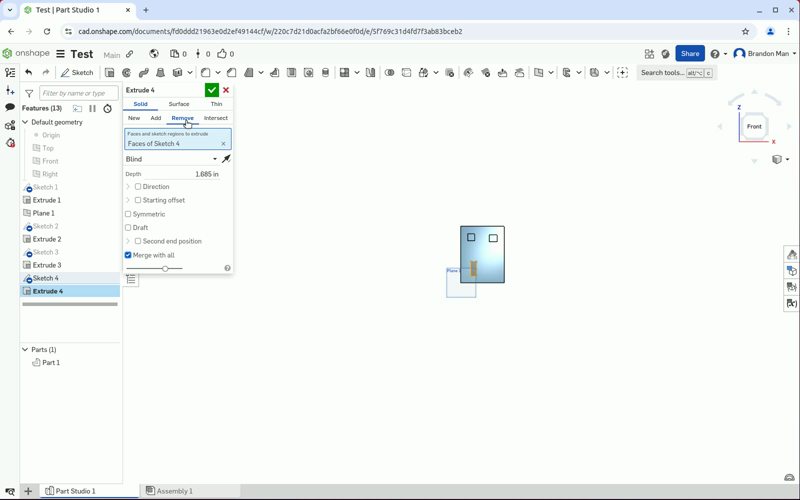
key(enter)
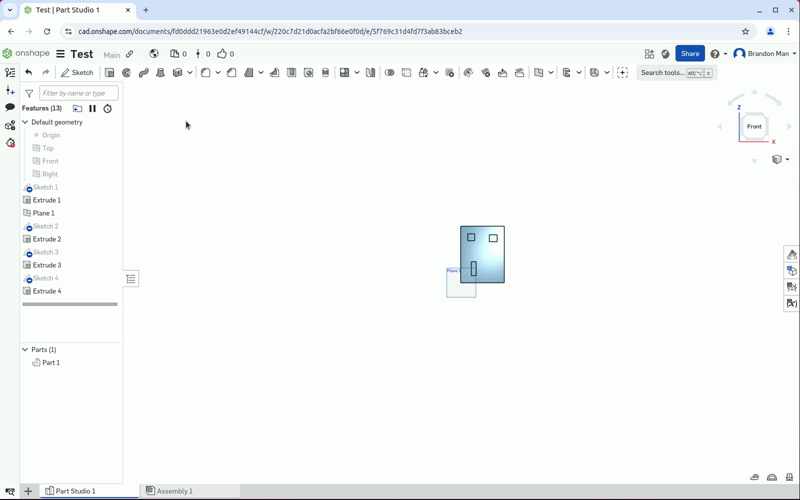
key(shift+h)
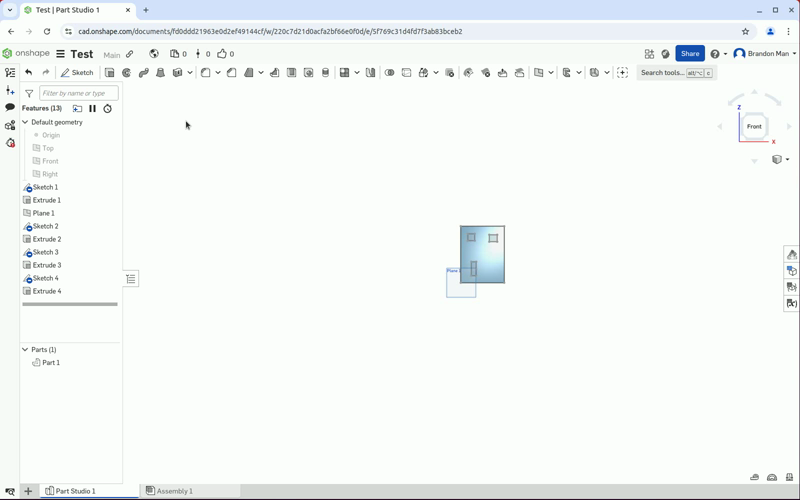
key(shift+h)
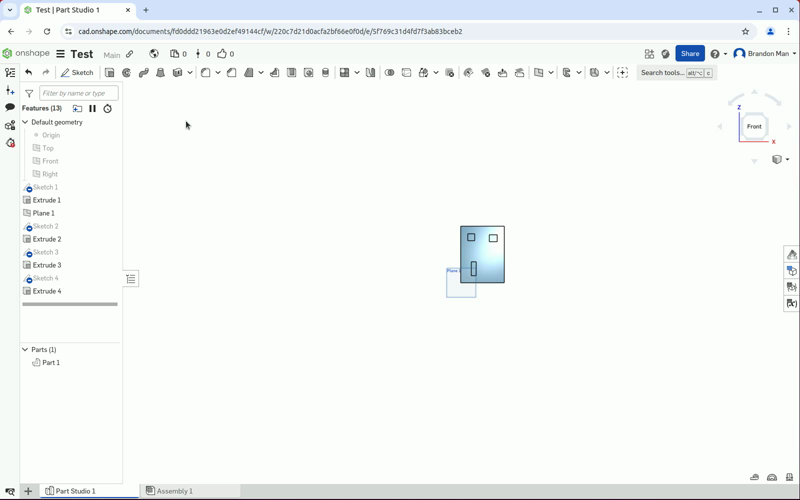
mouse_move(73, 189)
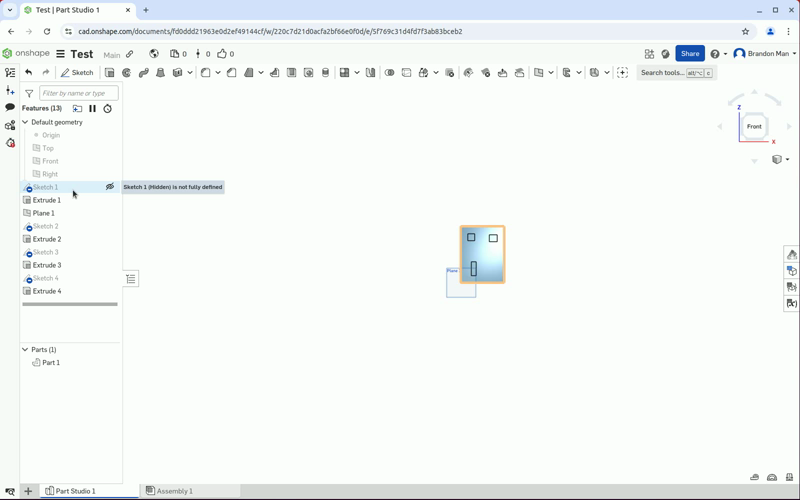
click(73, 189)
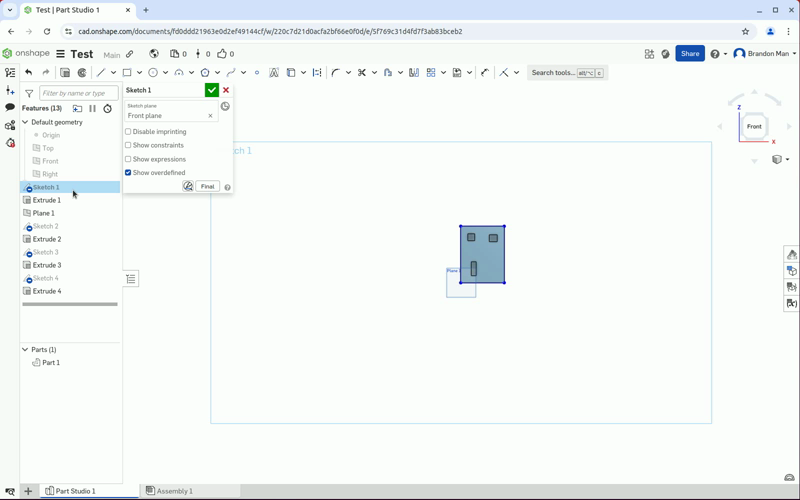
mouse_move(229, 92)
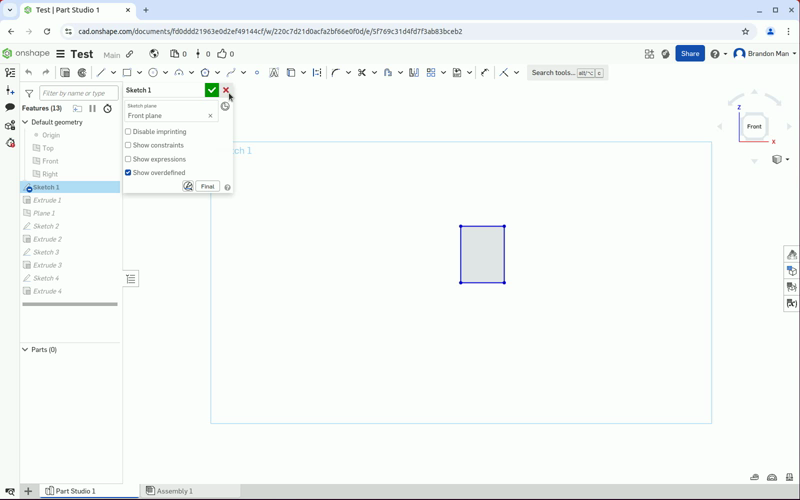
click(229, 92)
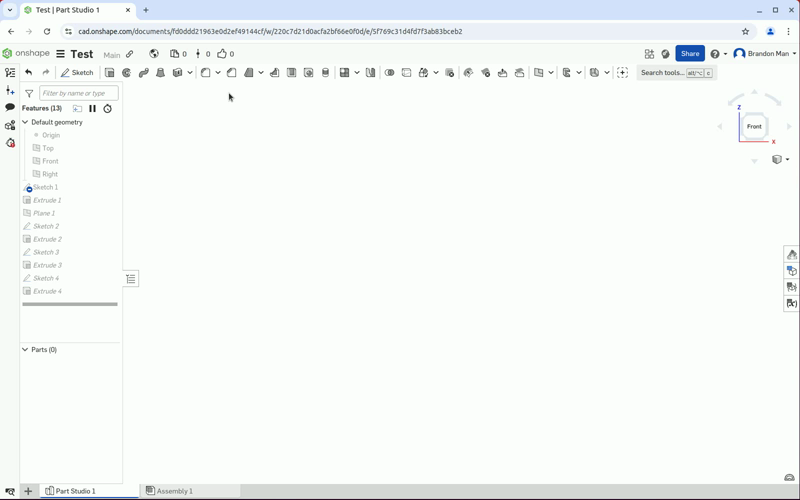
key(shift+s)
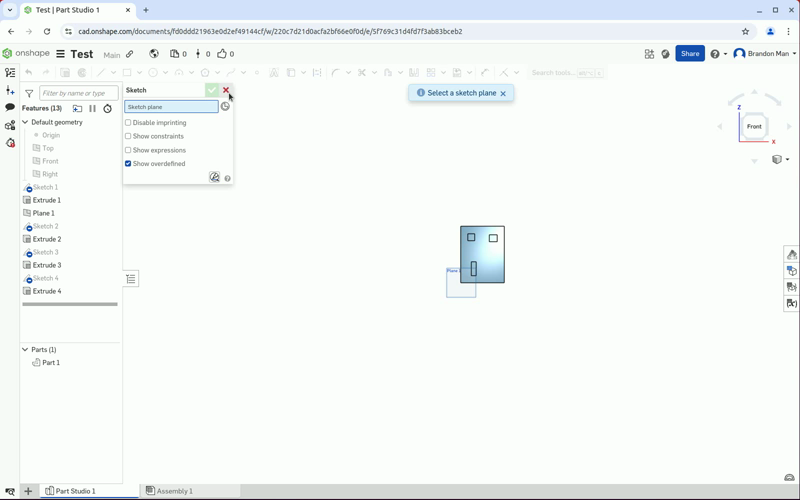
mouse_move(73, 215)
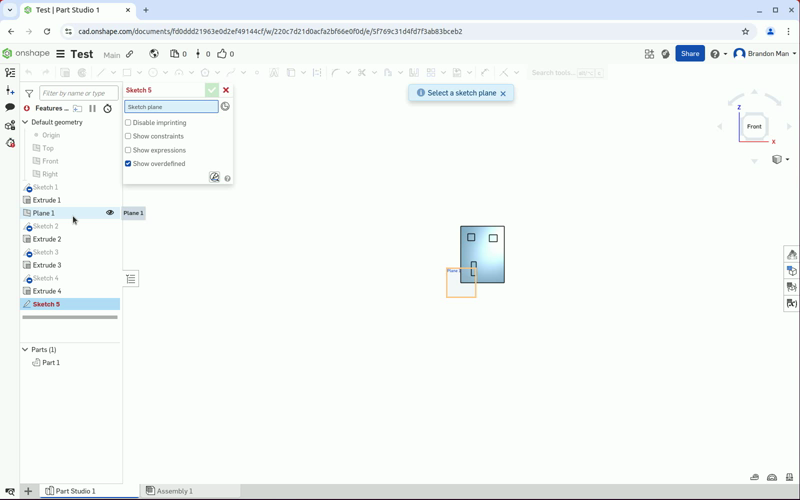
click(73, 215)
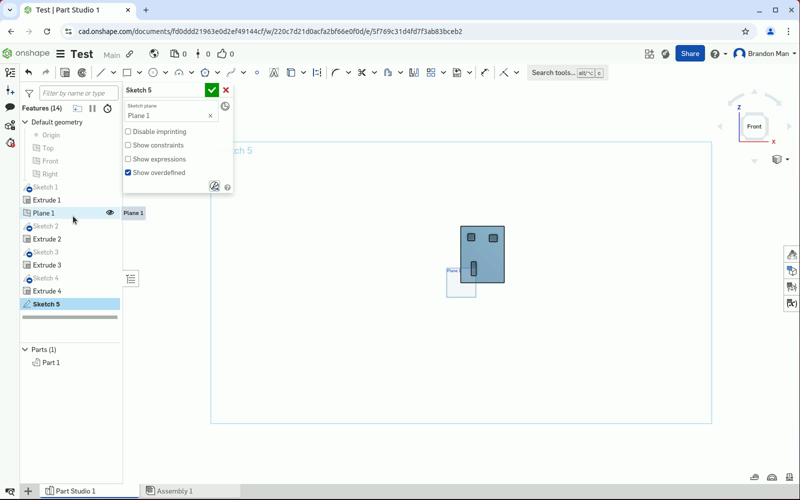
mouse_move(73, 352)
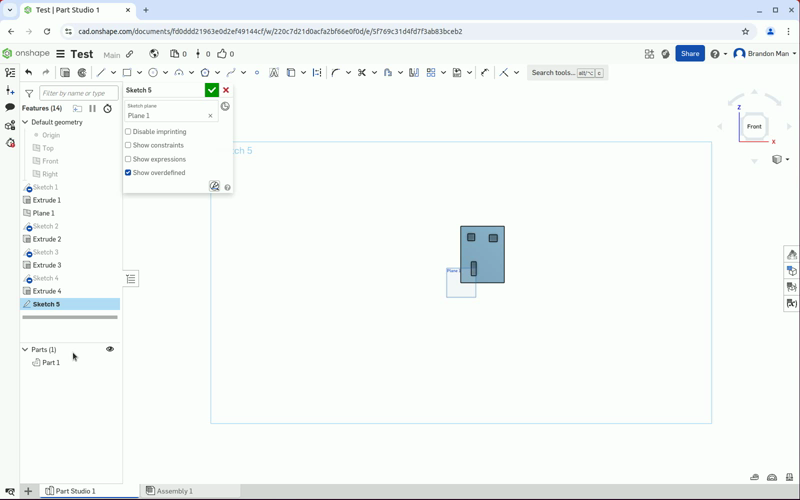
key(y)
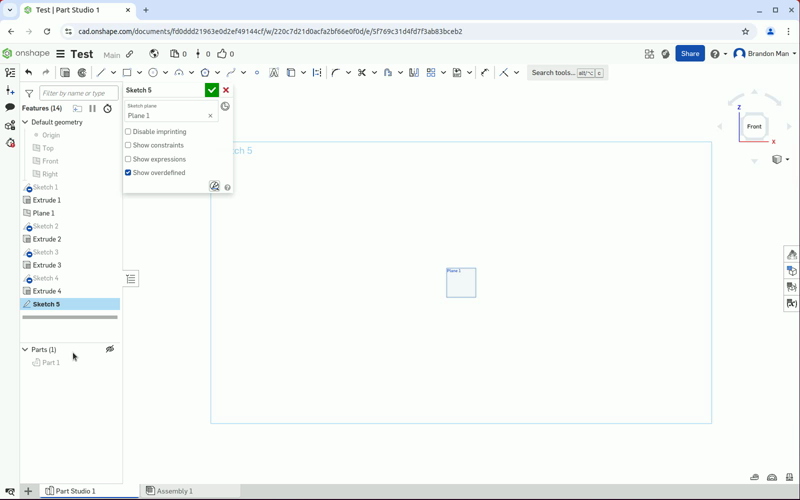
key(l)
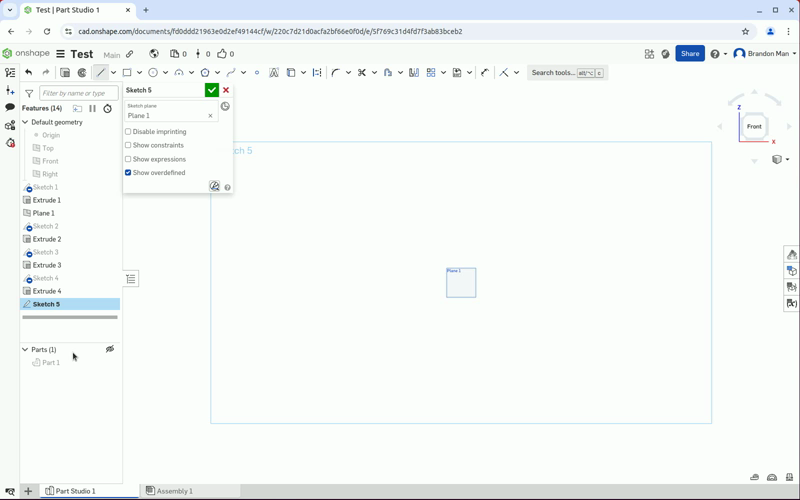
key_down(shift)
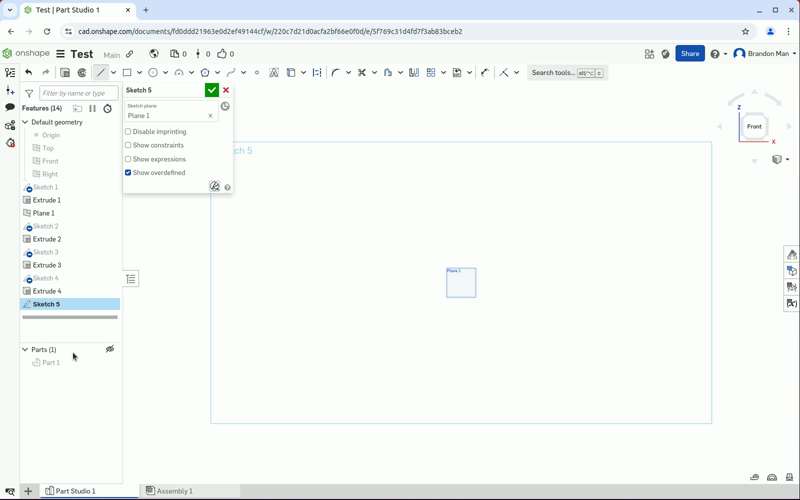
mouse_move(489, 275)
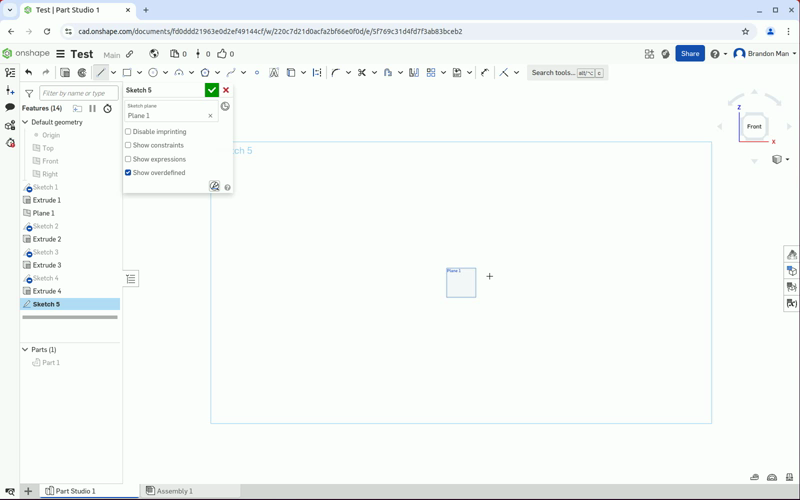
click(489, 275)
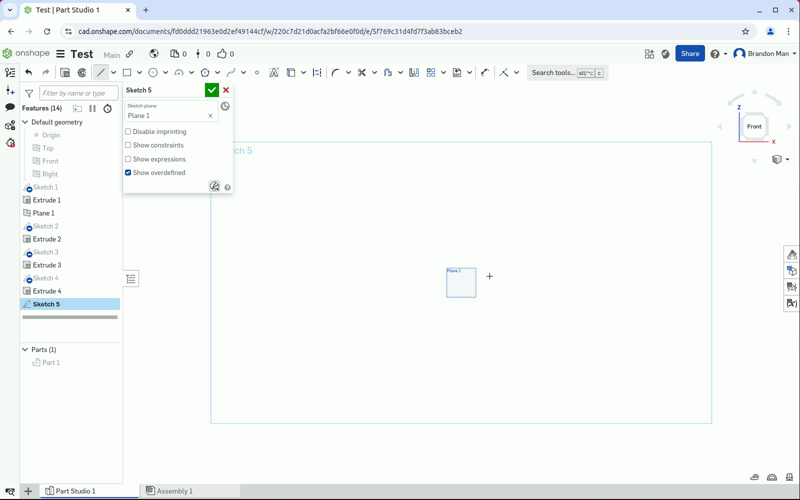
key_up(shift)
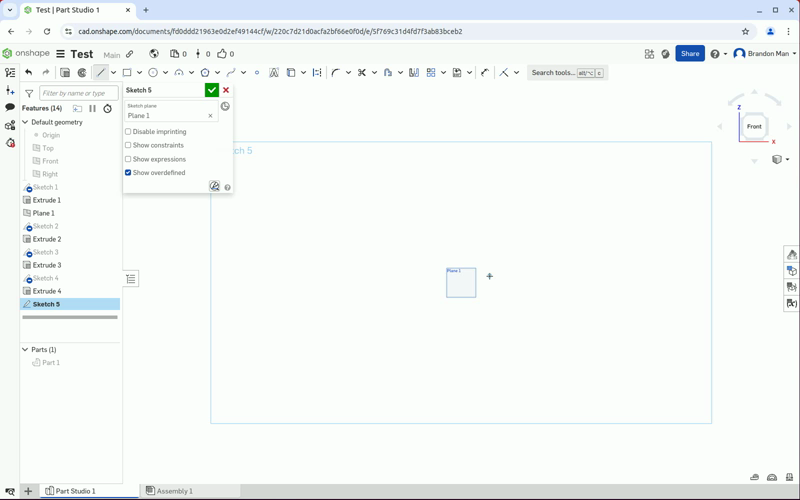
key_down(shift)
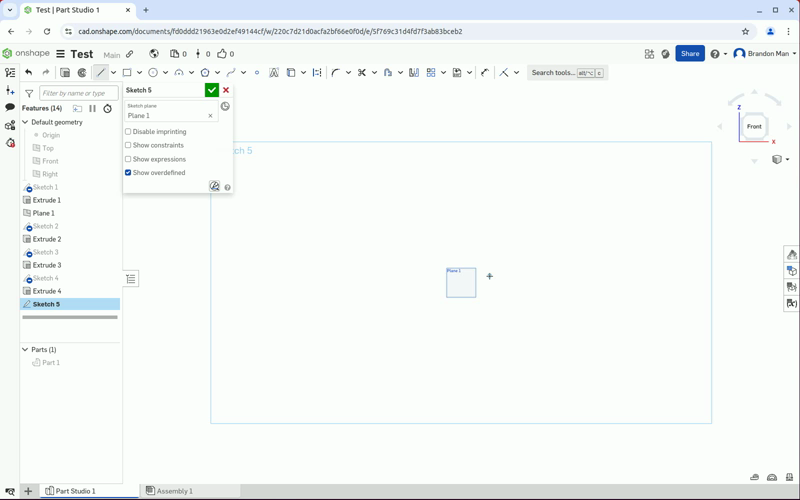
mouse_move(519, 275)
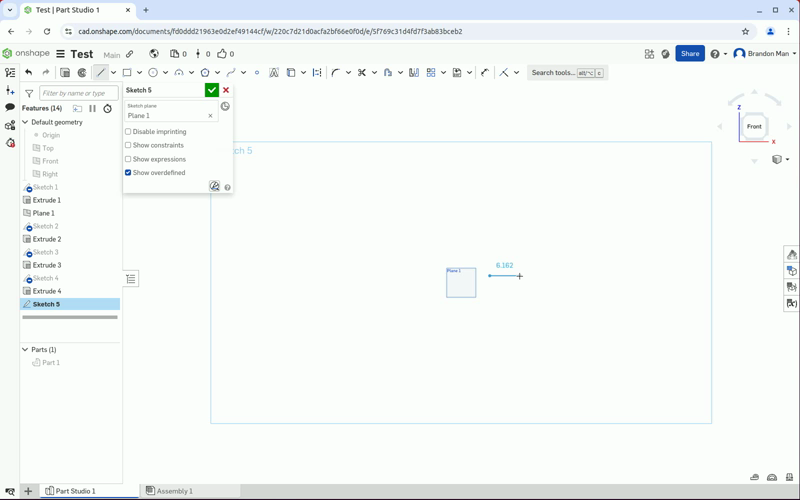
mouse_move(495, 275)
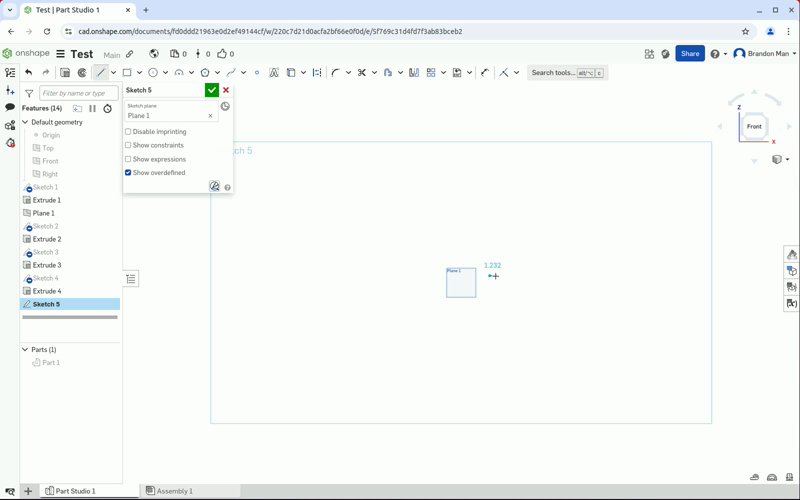
scroll(6)
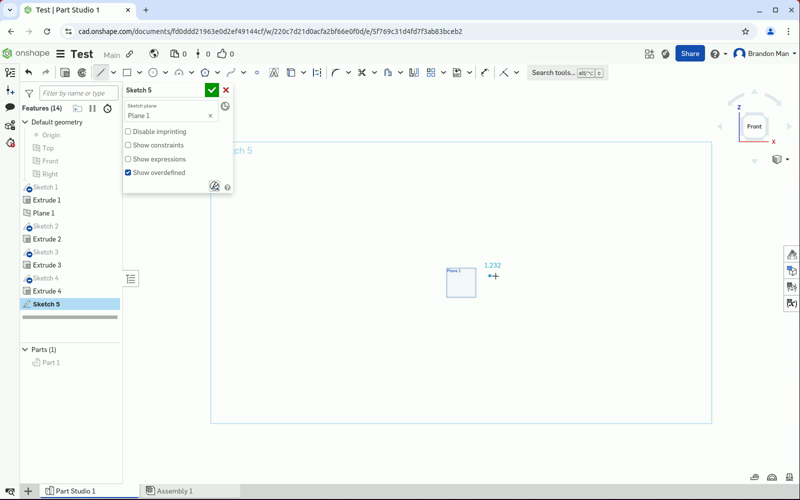
scroll(6)
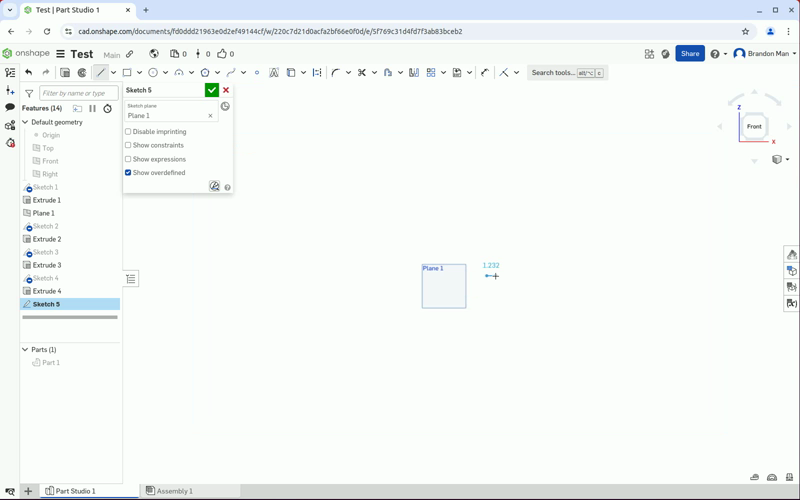
scroll(6)
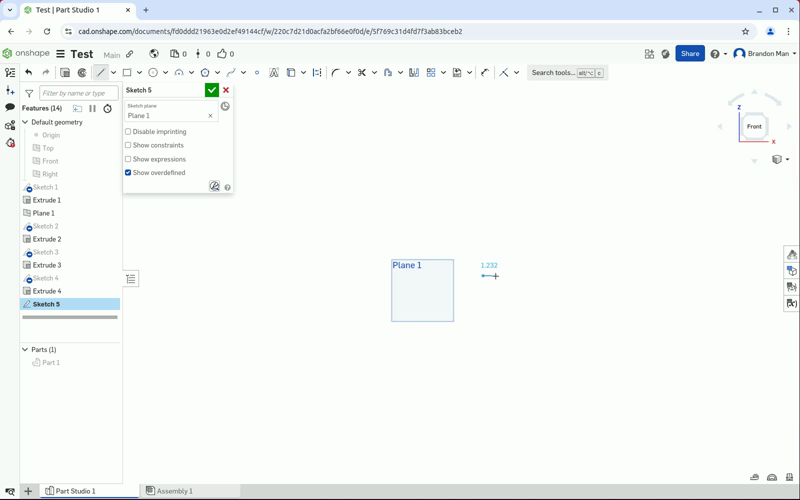
scroll(6)
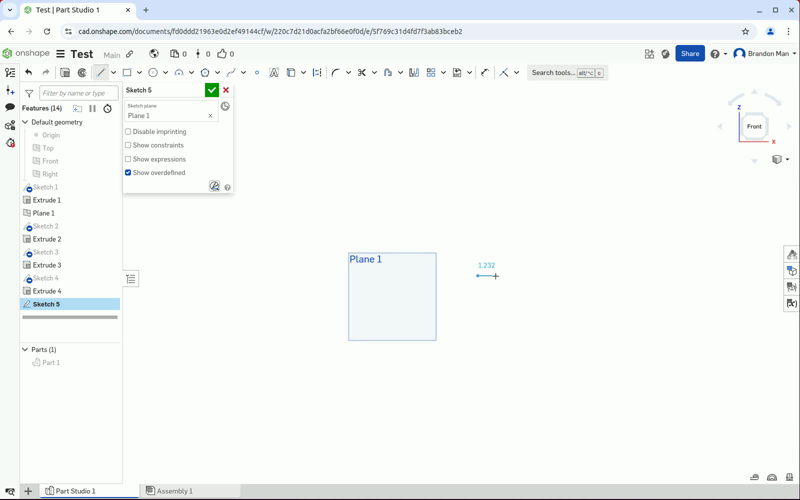
scroll(6)
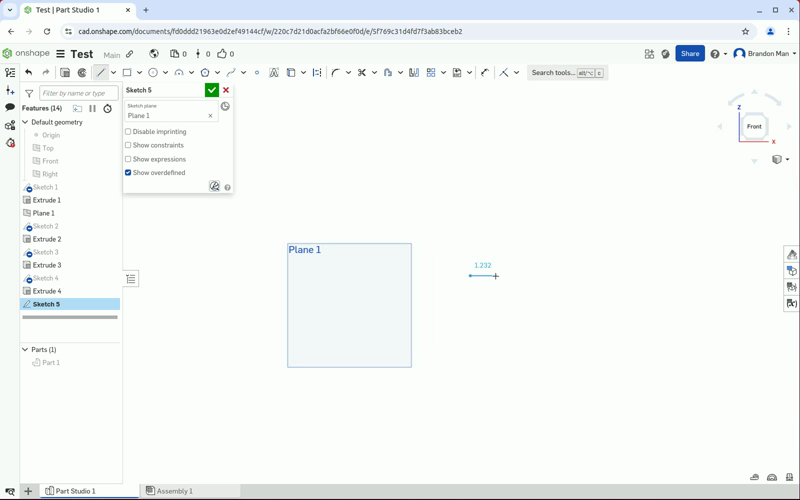
scroll(6)
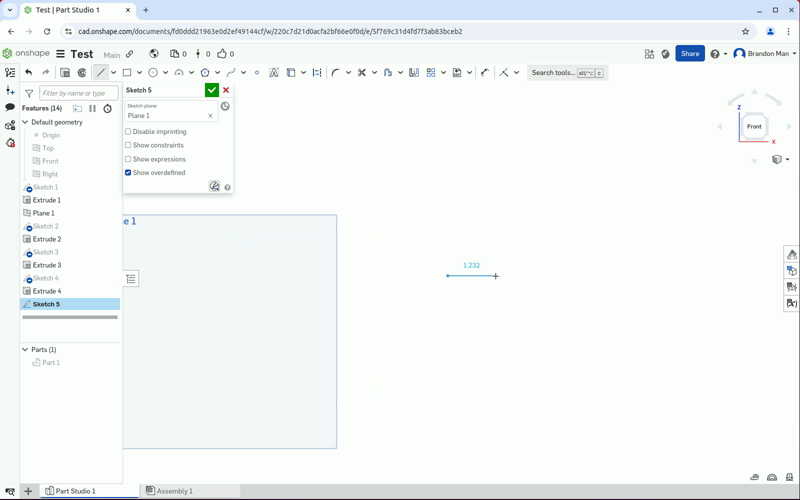
scroll(6)
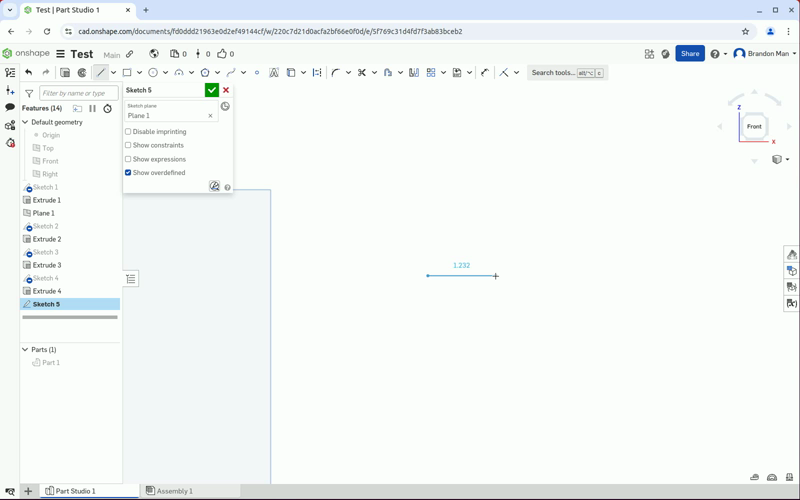
click(495, 275)
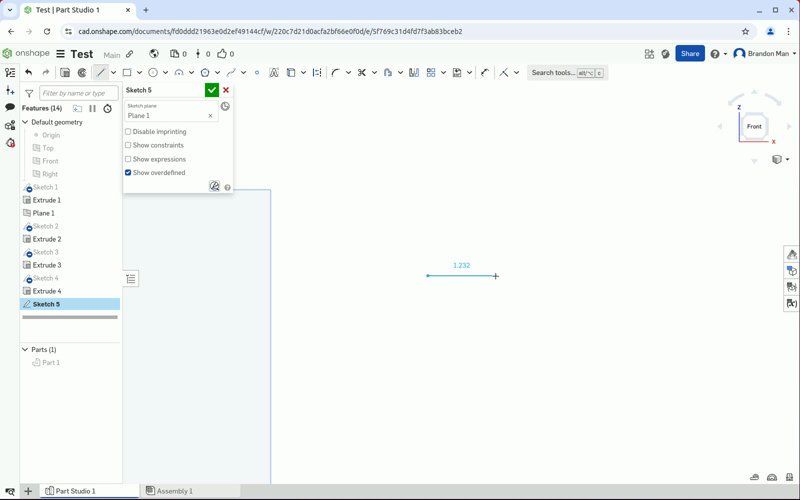
scroll(-6)
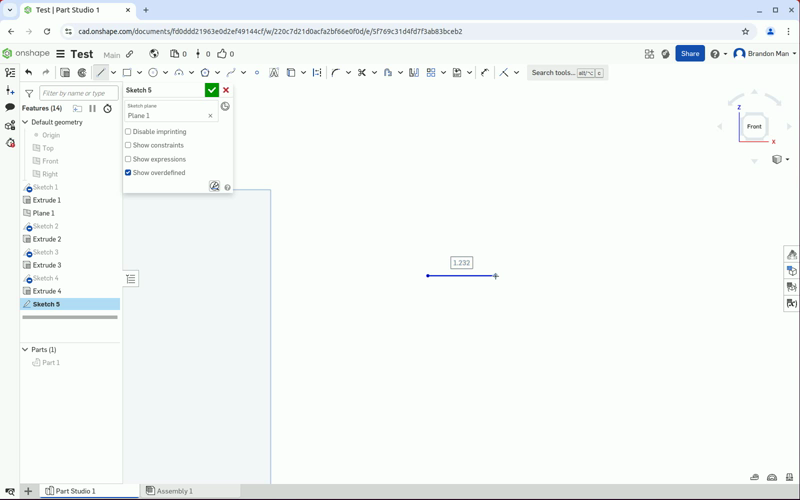
scroll(-6)
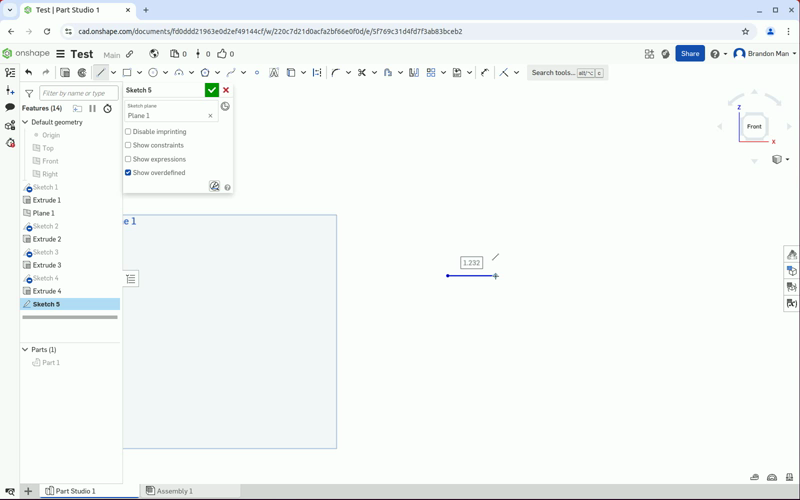
scroll(-6)
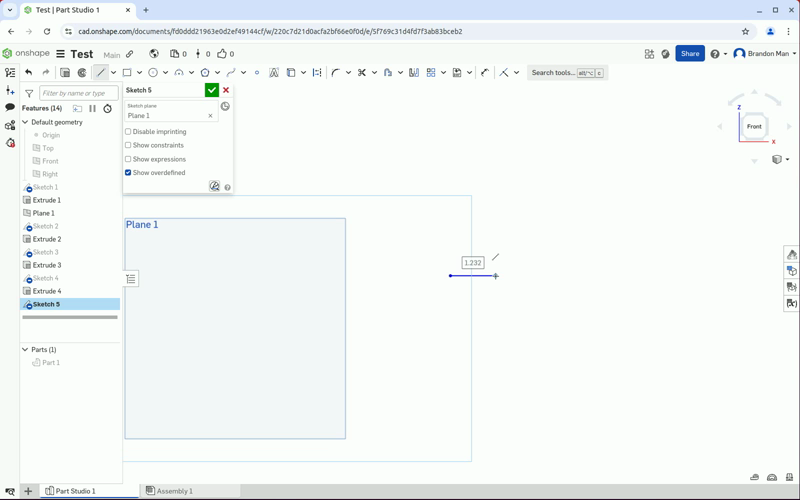
scroll(-6)
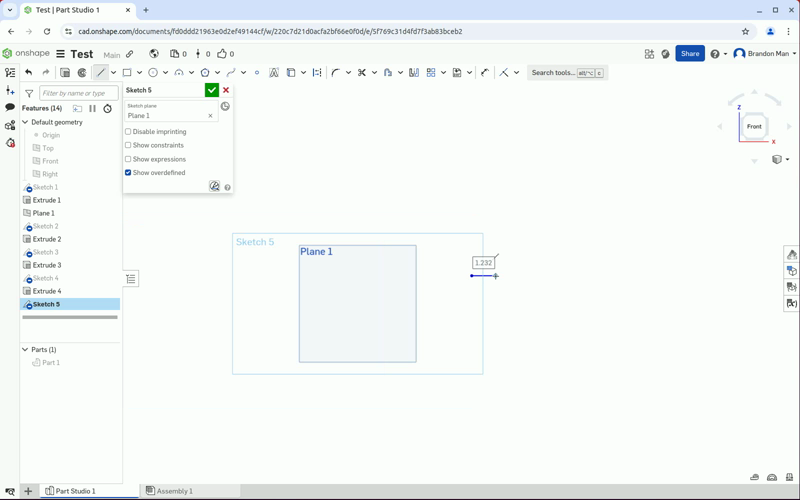
scroll(-6)
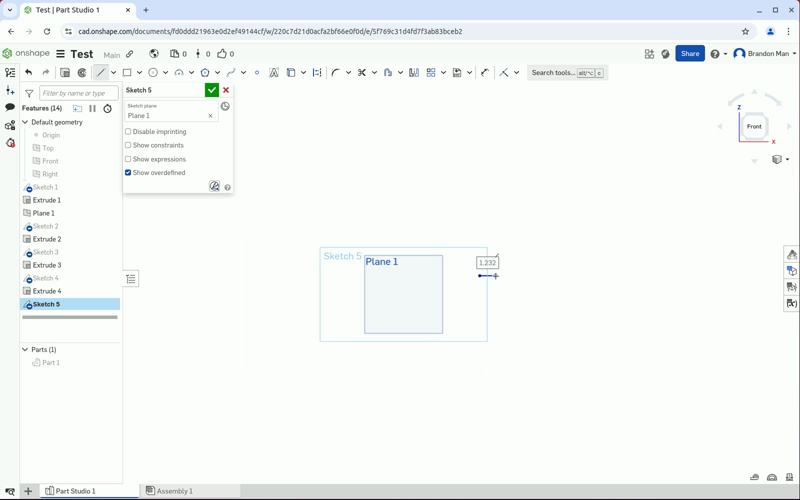
scroll(-6)
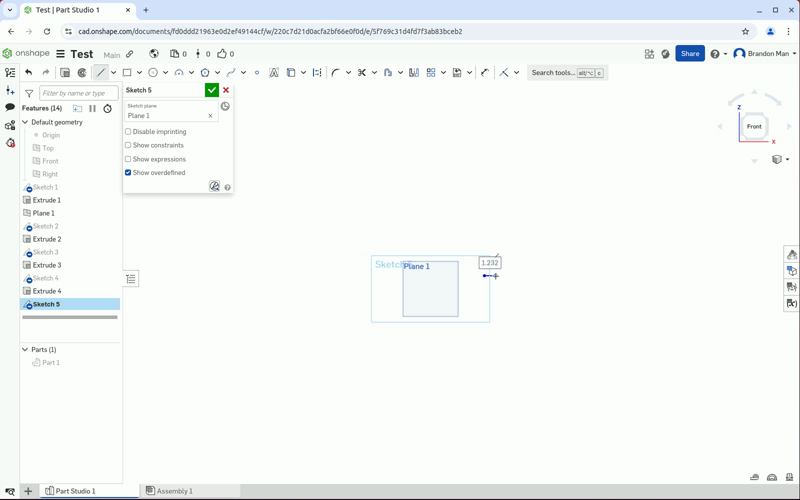
scroll(-6)
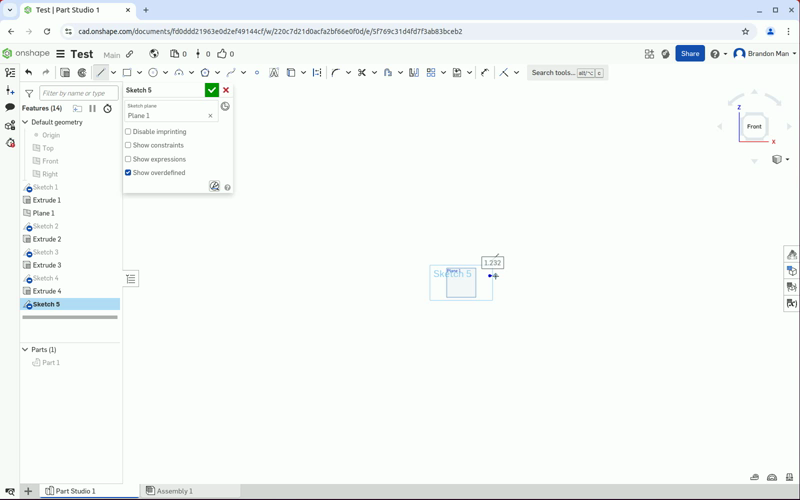
key_up(shift)
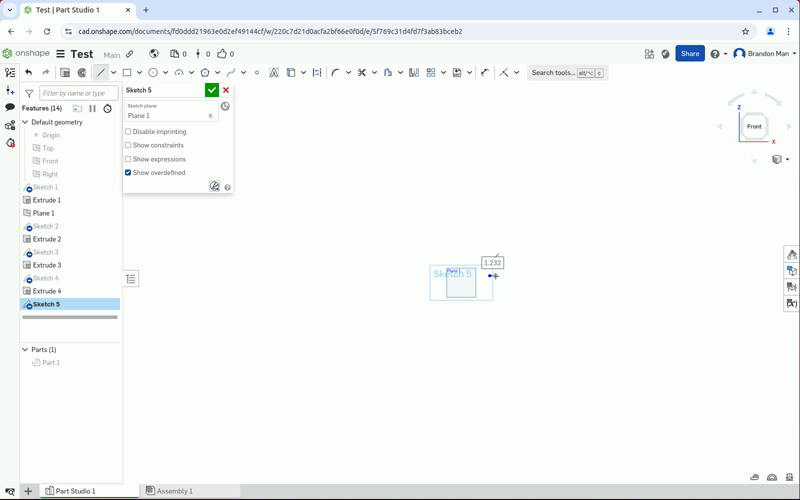
key_down(shift)
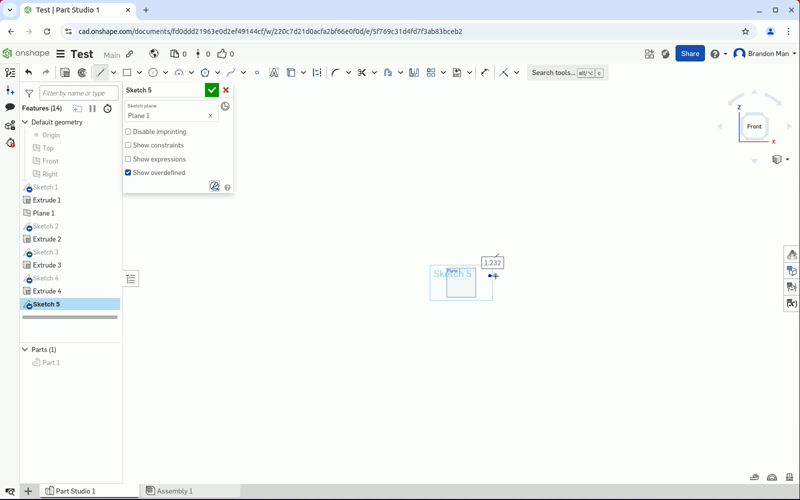
mouse_move(525, 275)
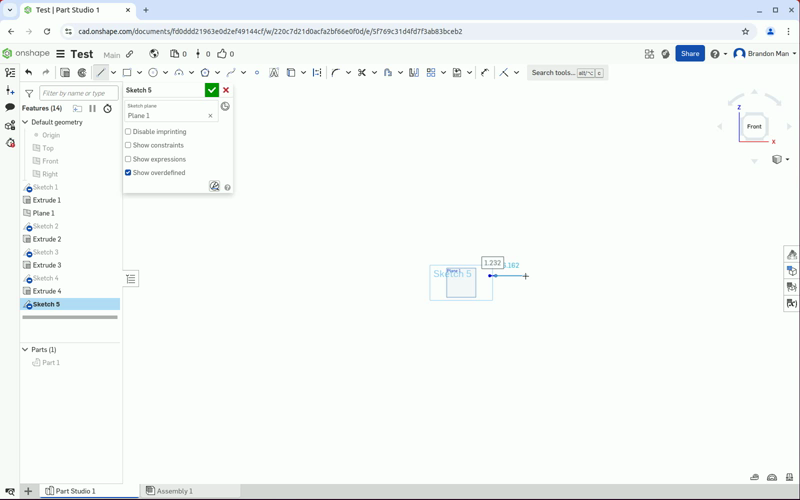
mouse_move(495, 267)
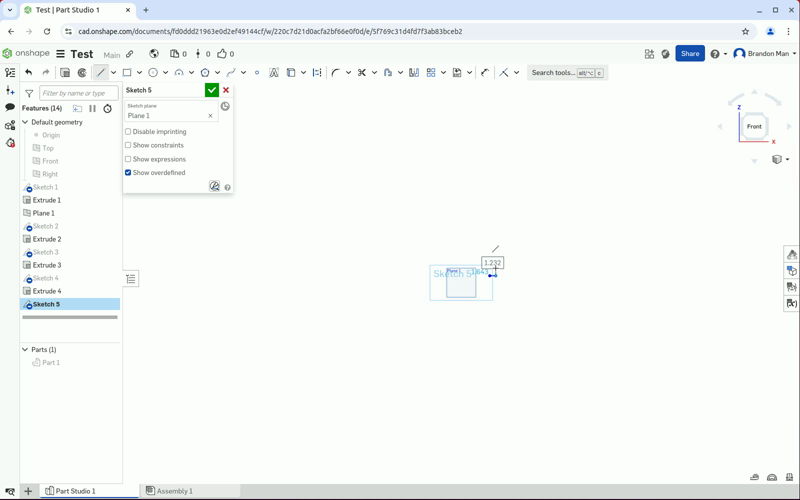
click(495, 267)
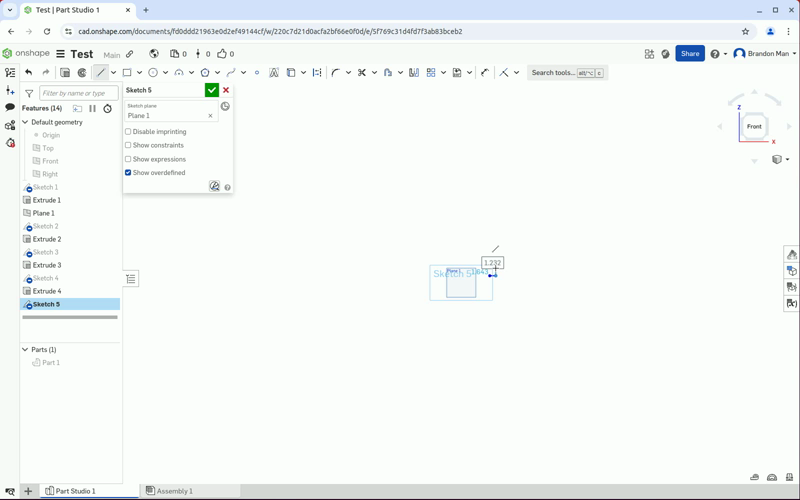
key_up(shift)
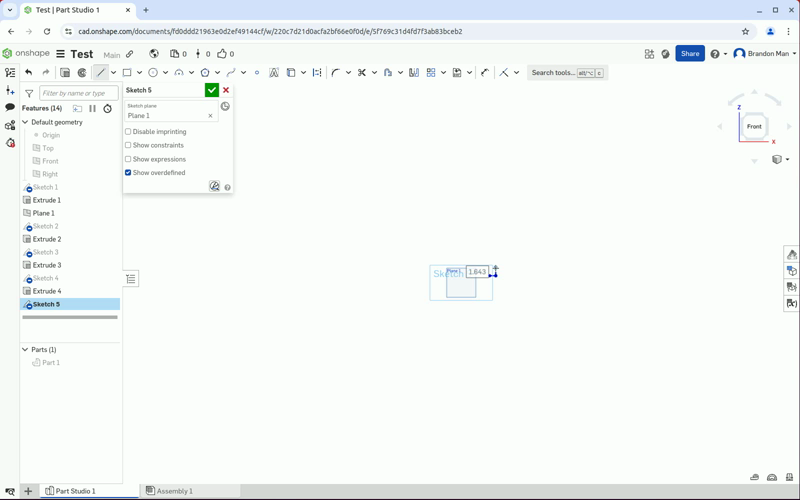
key_down(shift)
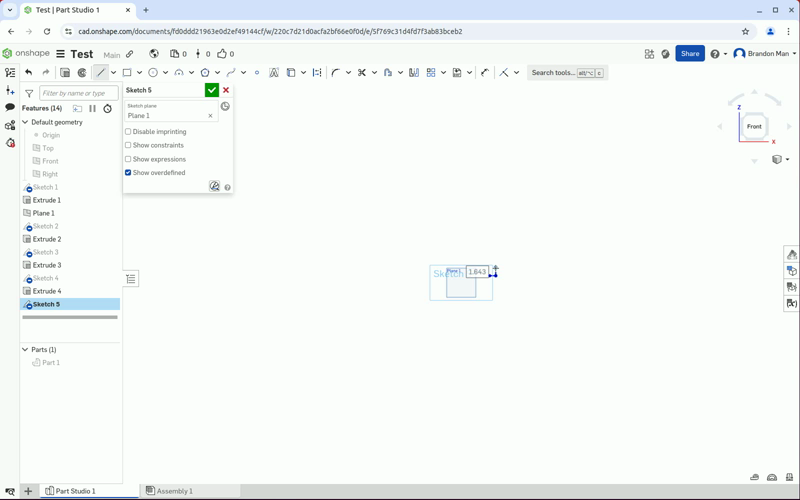
key_up(shift)
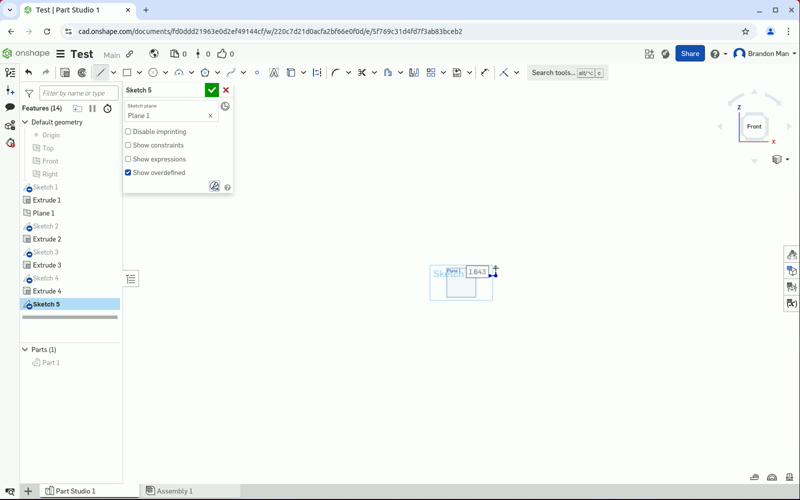
key_down(shift)
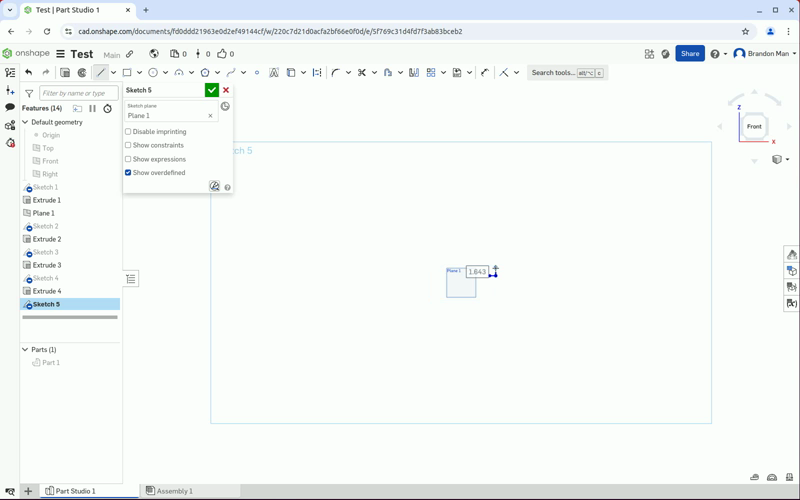
mouse_move(525, 267)
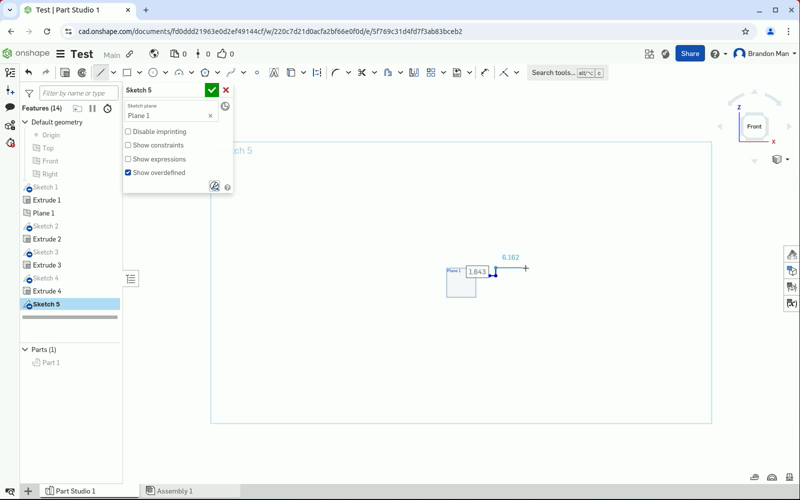
mouse_move(489, 267)
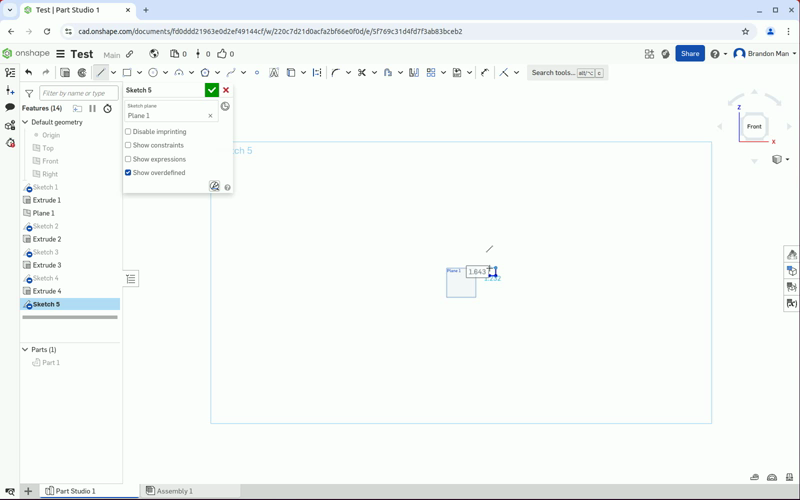
scroll(6)
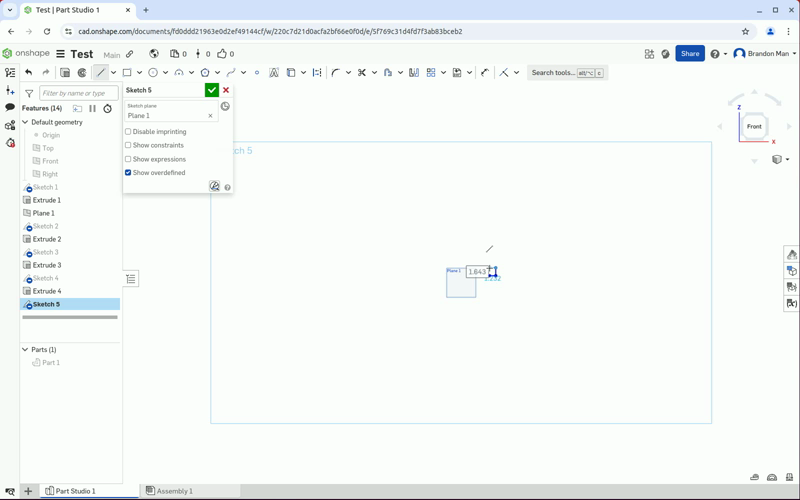
scroll(6)
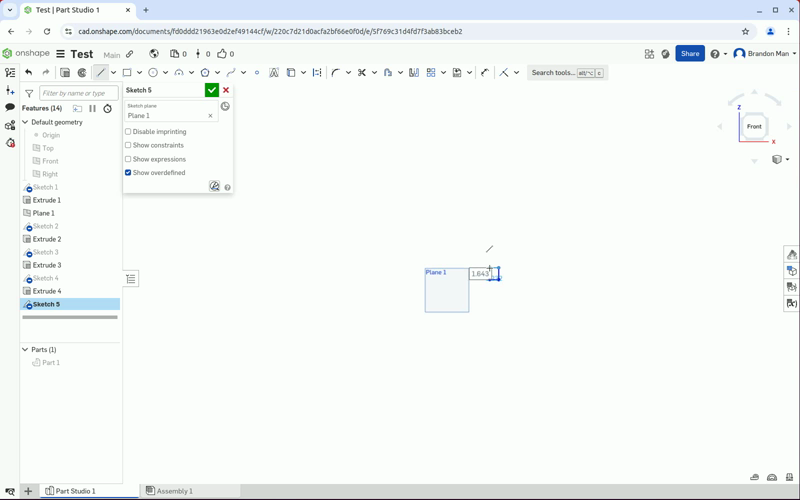
scroll(6)
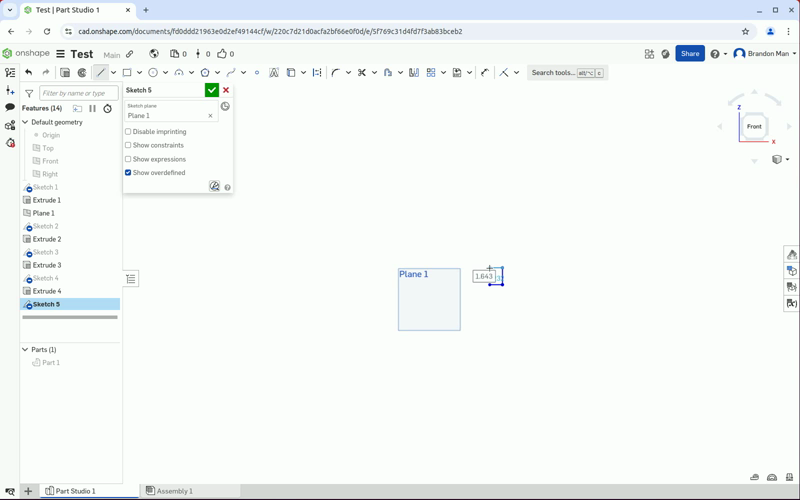
scroll(6)
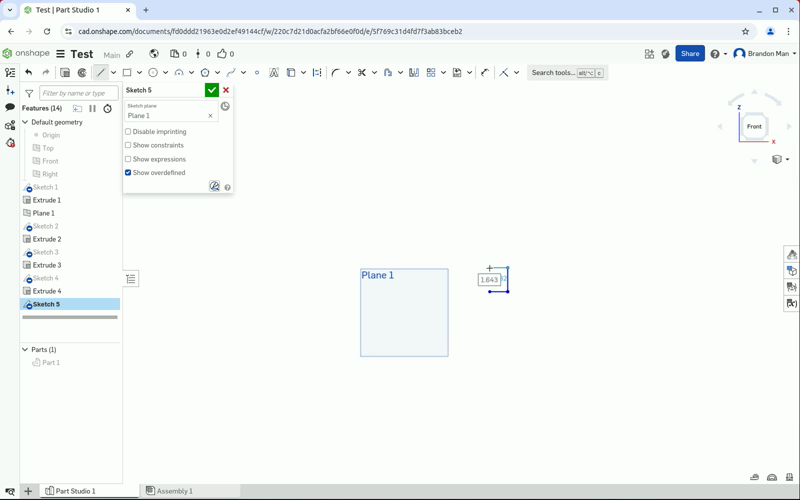
scroll(6)
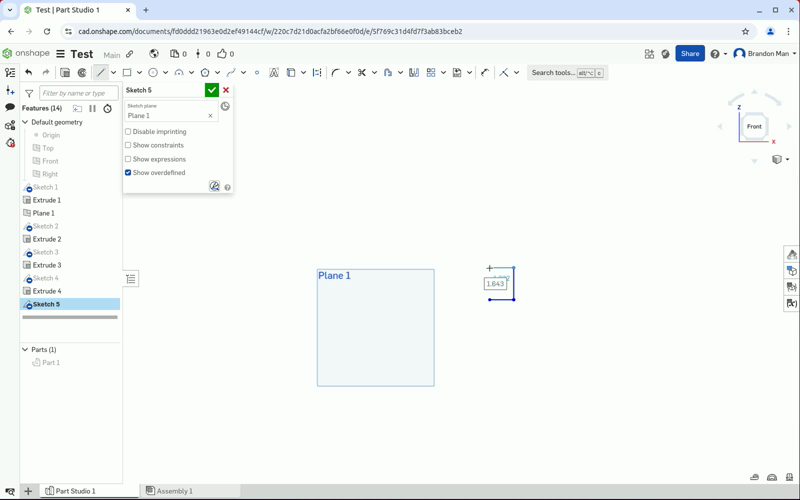
scroll(6)
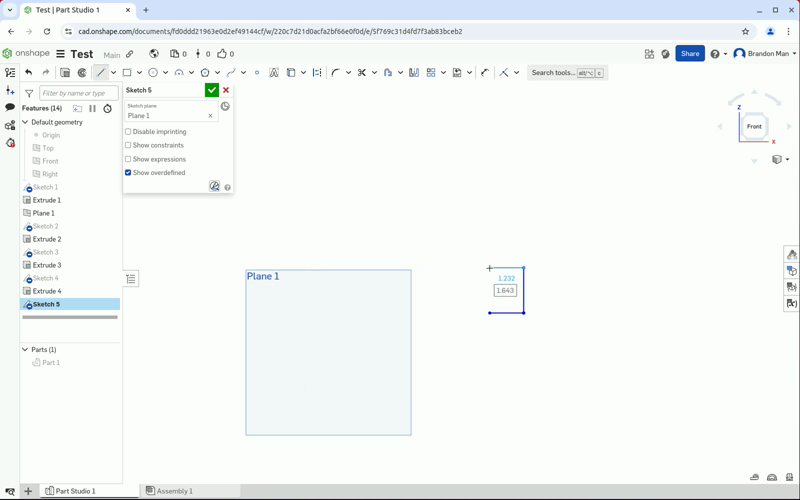
scroll(6)
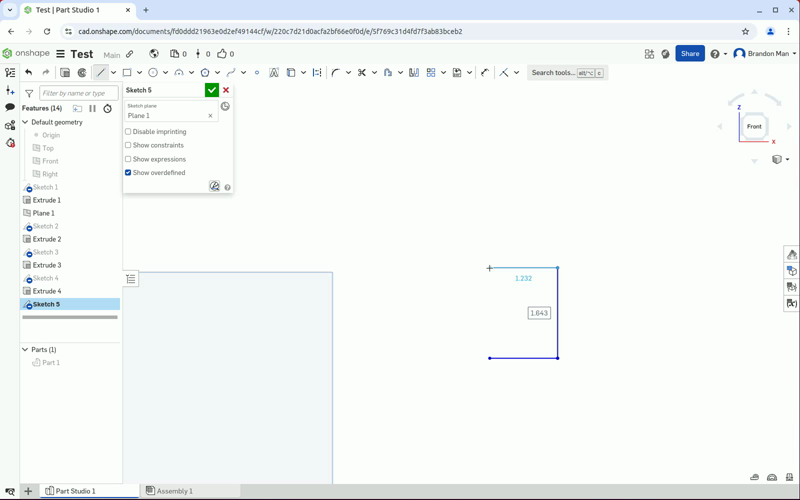
click(489, 267)
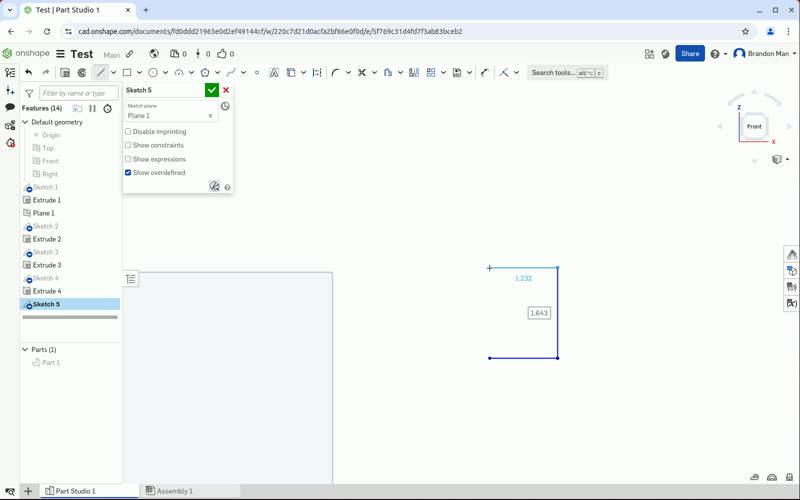
scroll(-6)
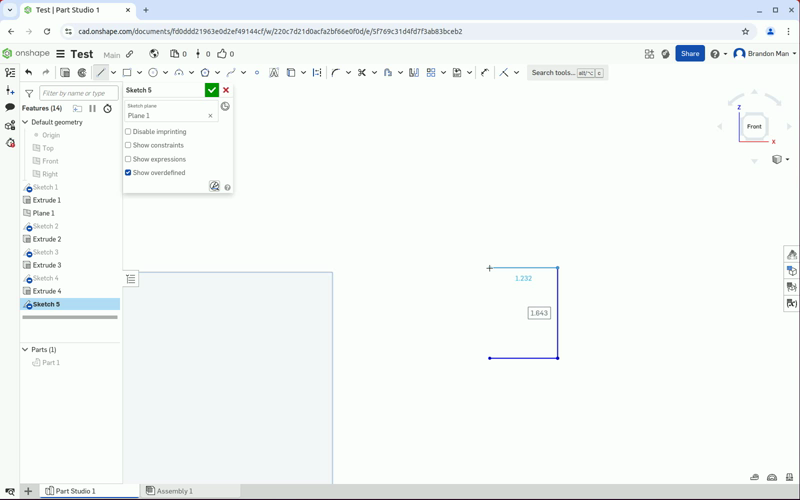
scroll(-6)
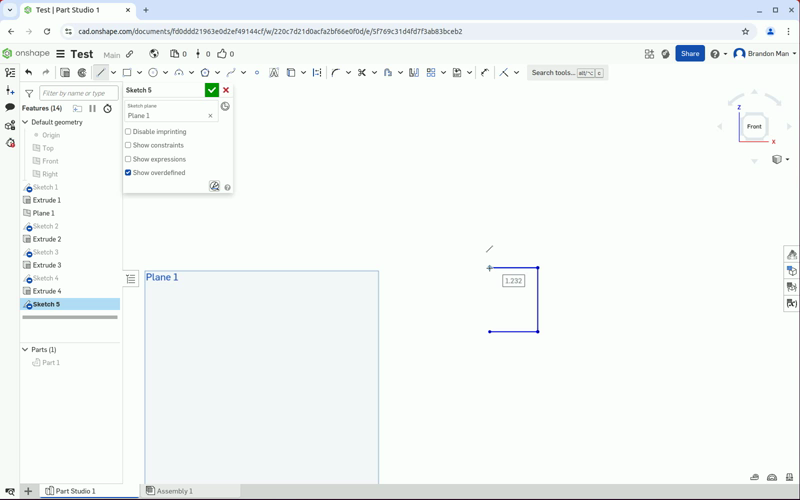
scroll(-6)
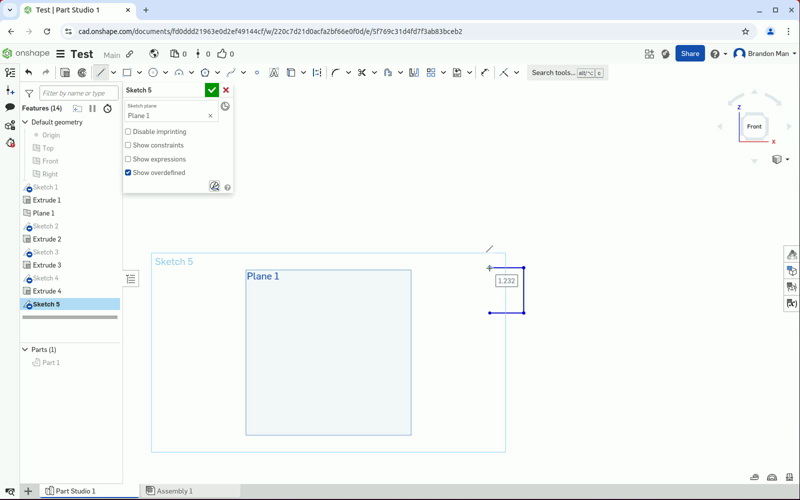
scroll(-6)
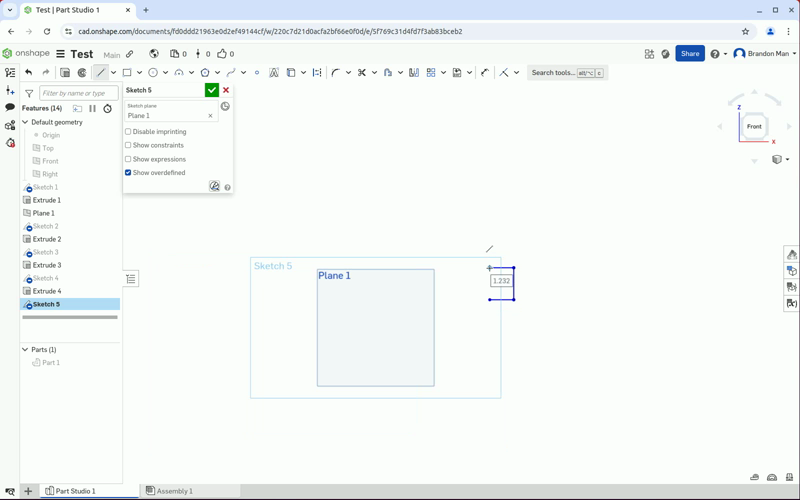
scroll(-6)
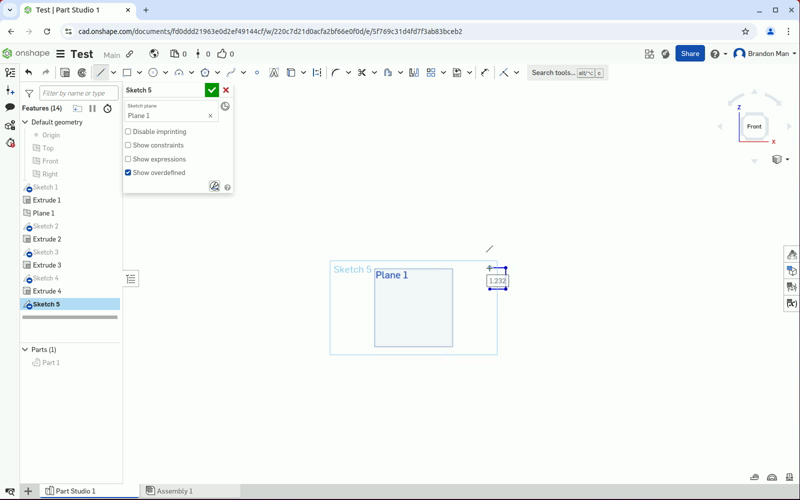
scroll(-6)
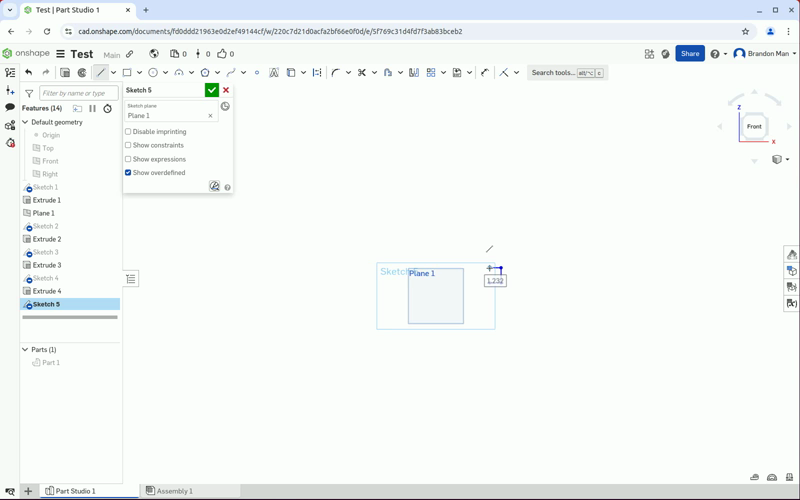
scroll(-6)
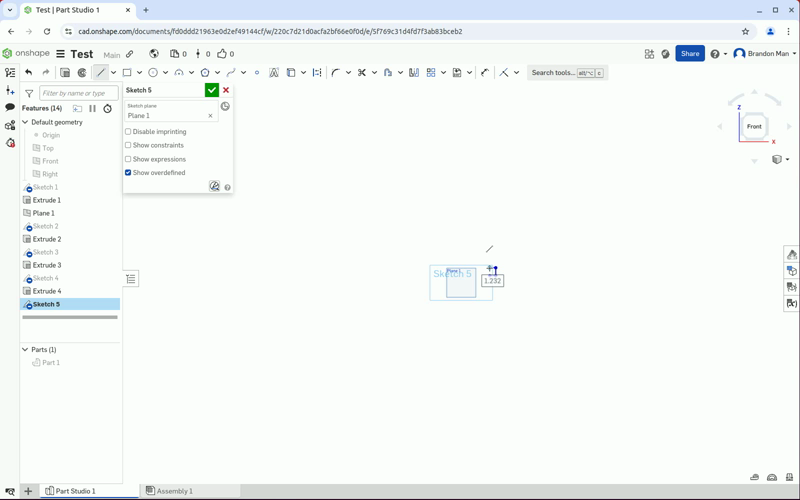
key_up(shift)
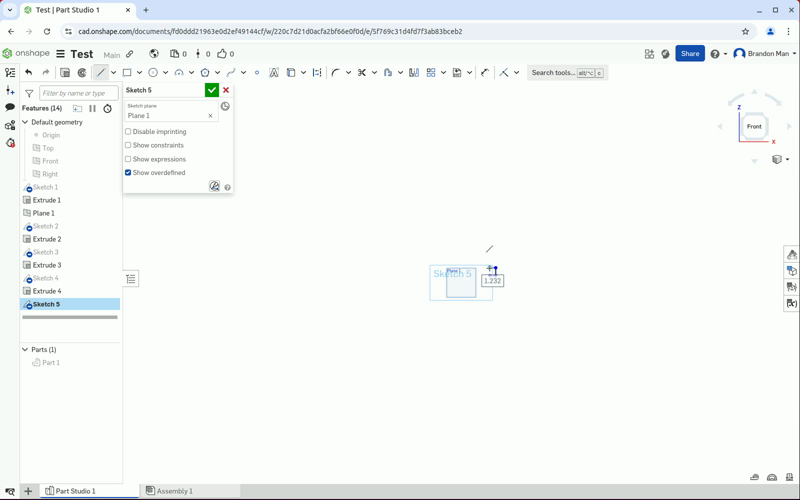
mouse_move(519, 267)
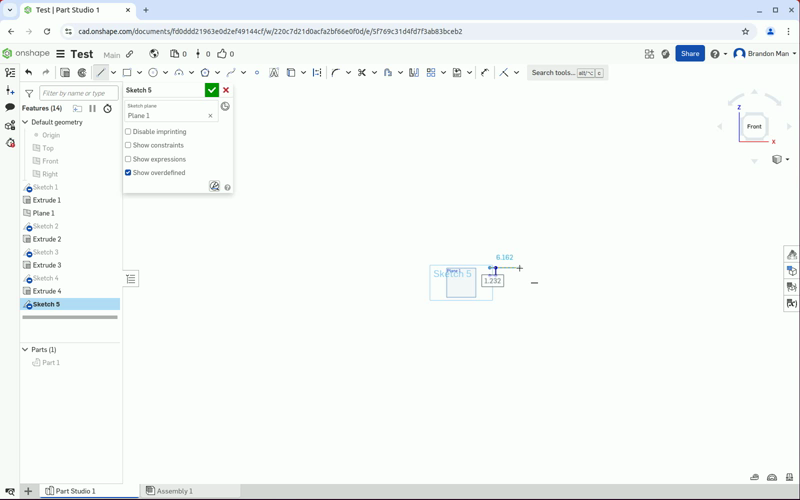
key_down(shift)
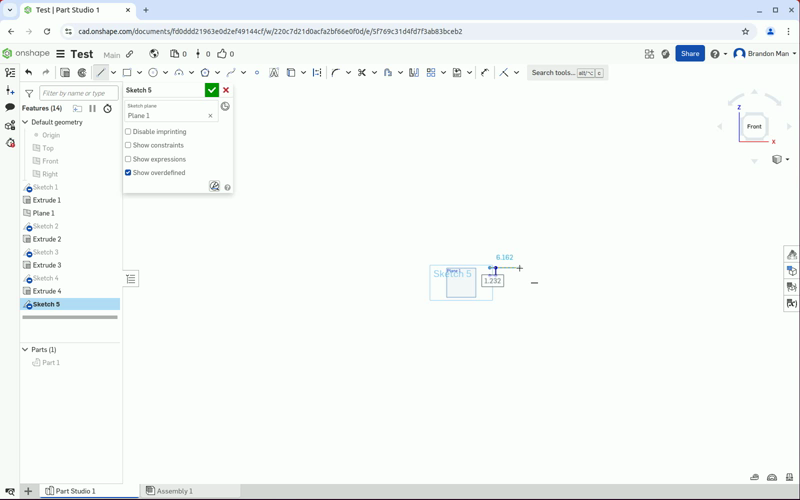
mouse_move(489, 275)
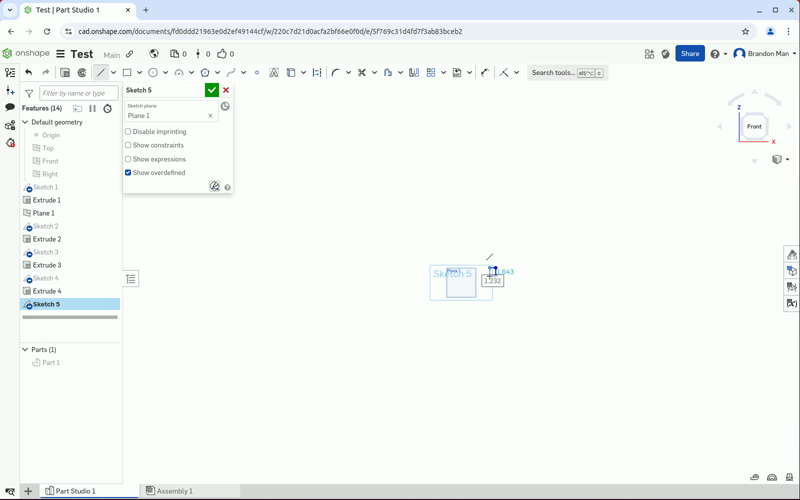
key_up(shift)
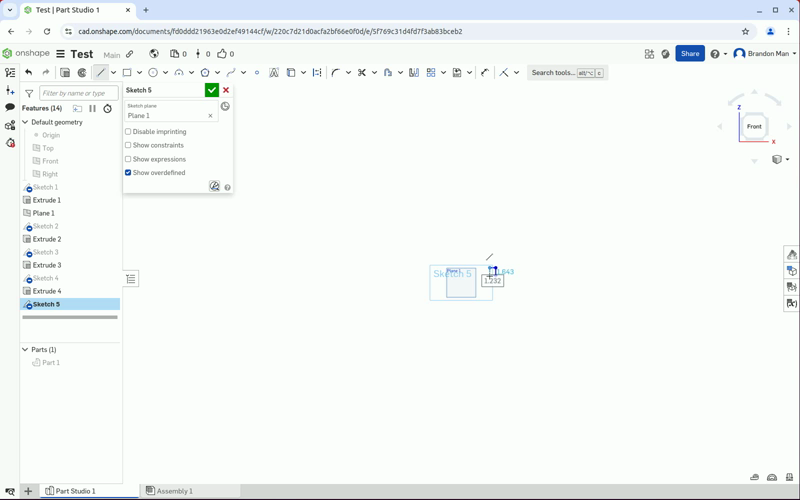
click(489, 275)
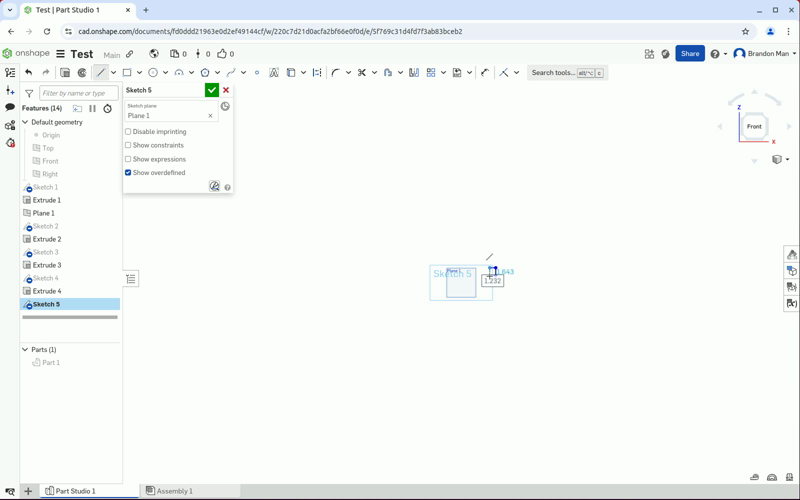
key(esc)
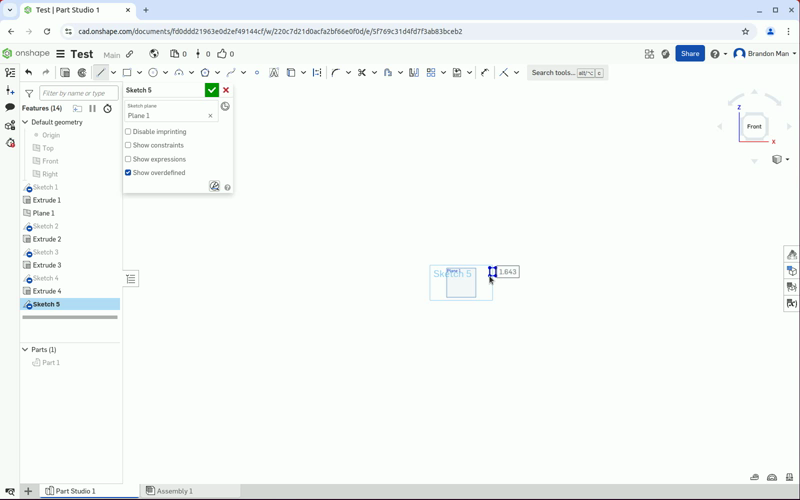
mouse_move(490, 274)
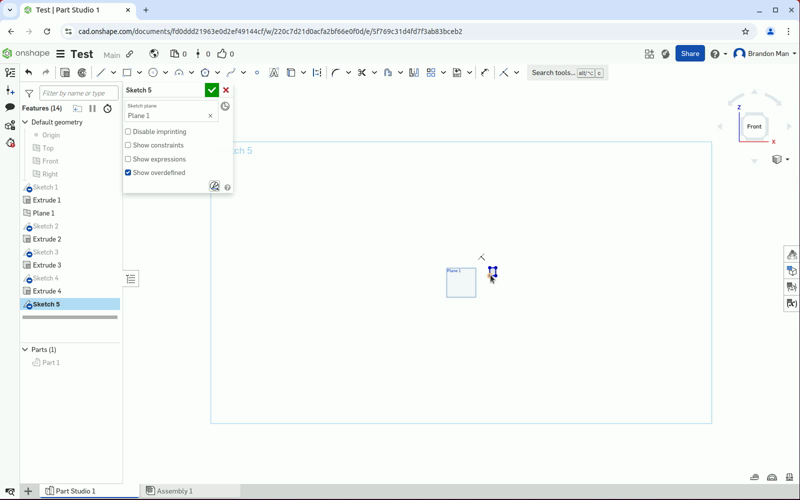
scroll(6)
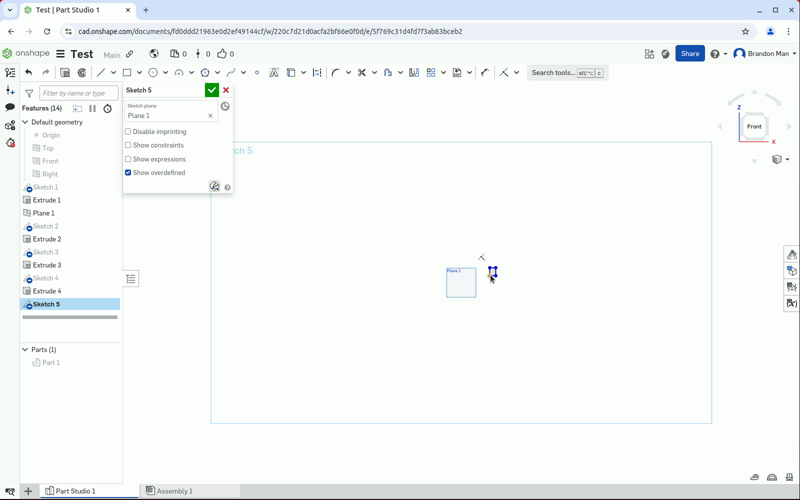
scroll(6)
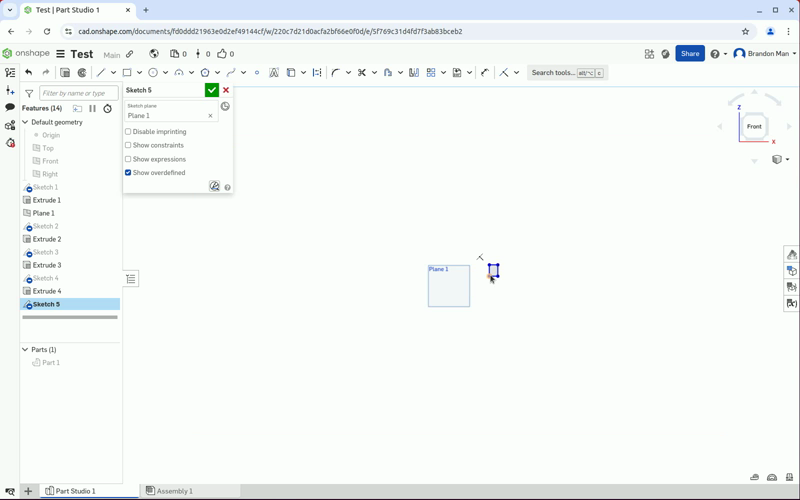
scroll(6)
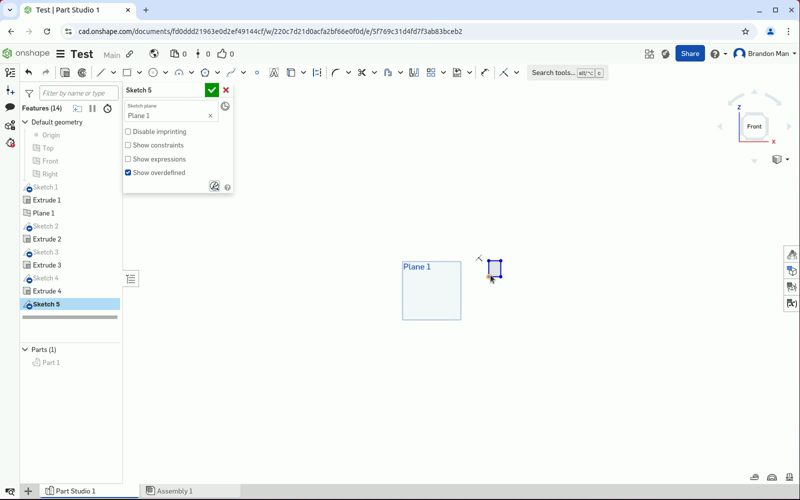
scroll(6)
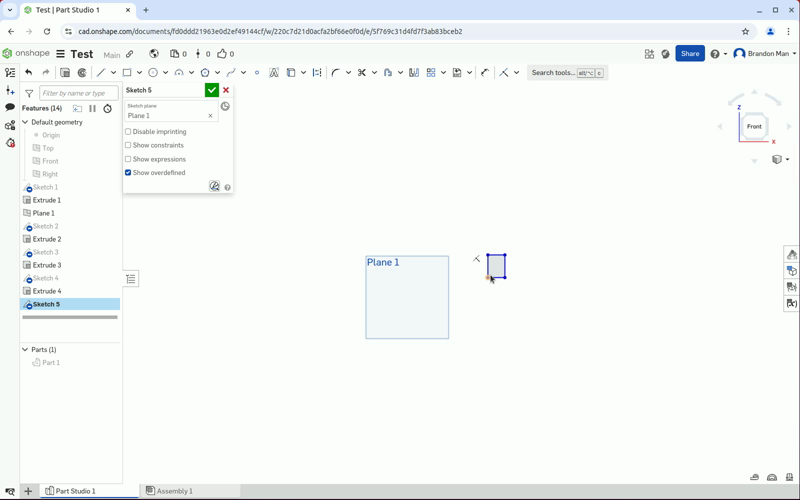
scroll(6)
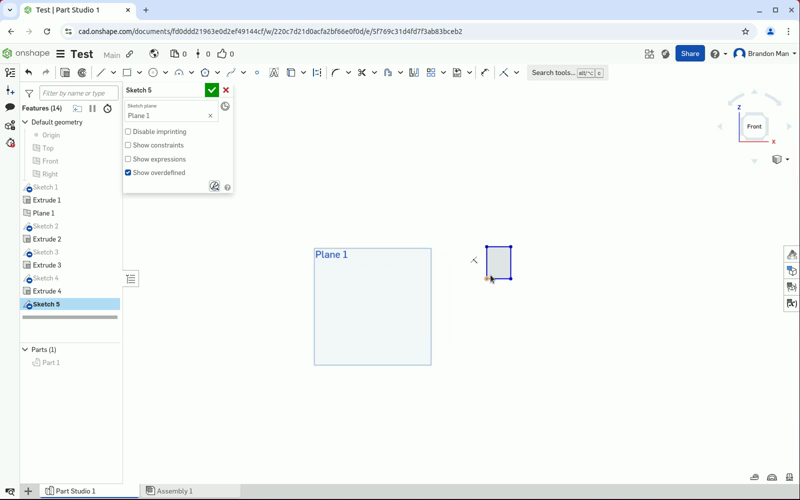
scroll(6)
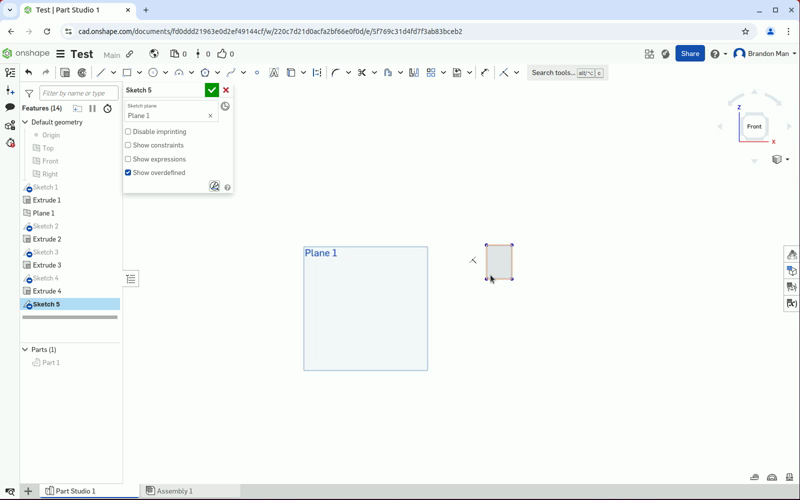
scroll(6)
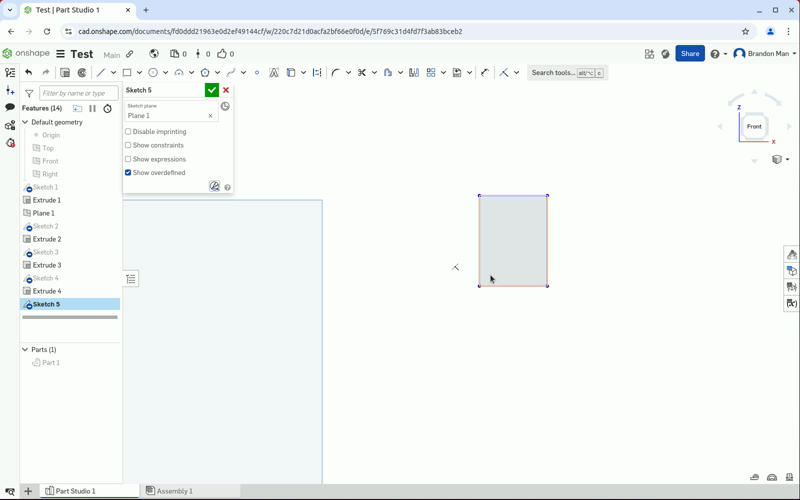
click(490, 274)
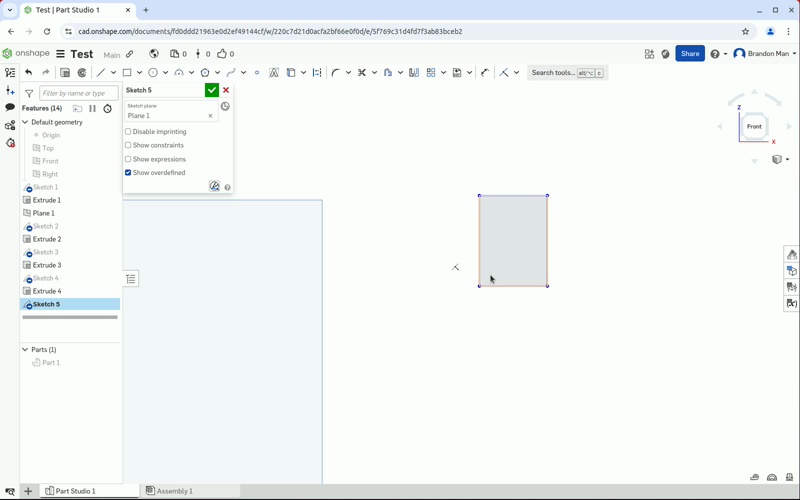
scroll(-6)
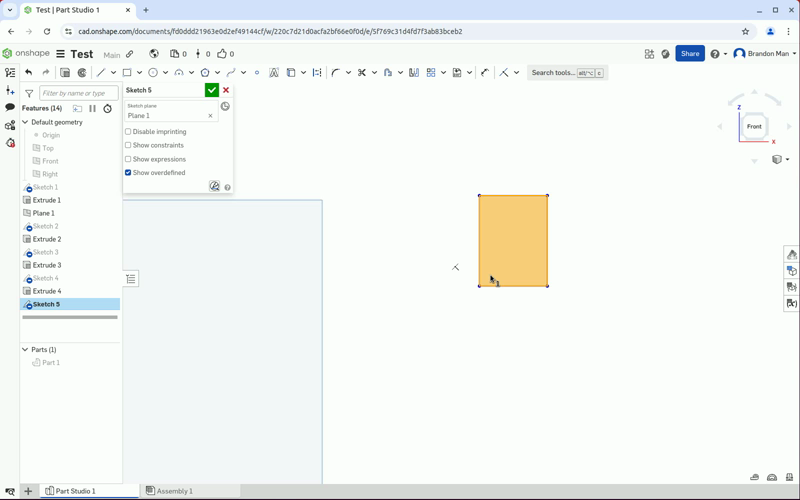
scroll(-6)
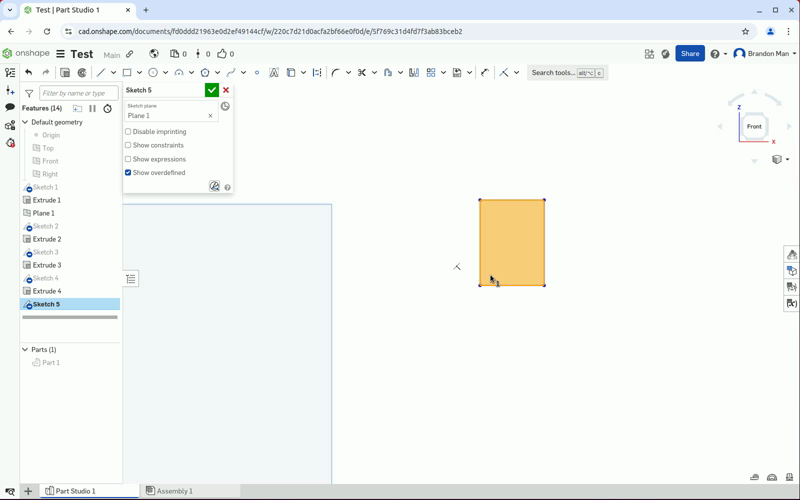
scroll(-6)
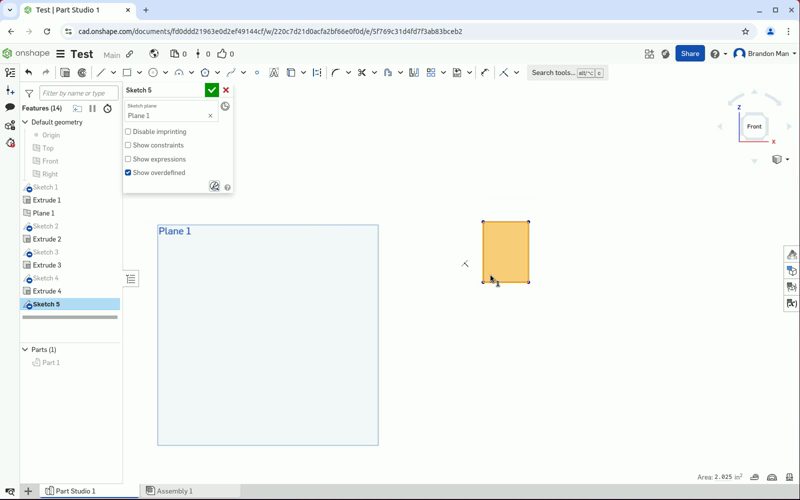
scroll(-6)
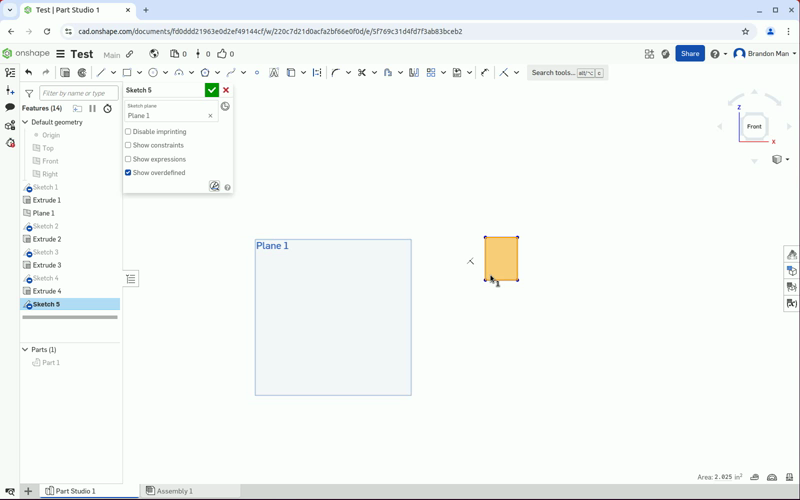
scroll(-6)
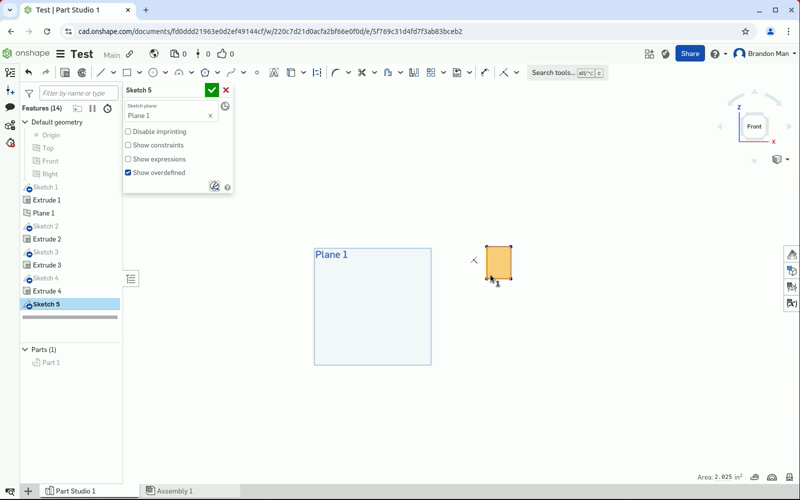
scroll(-6)
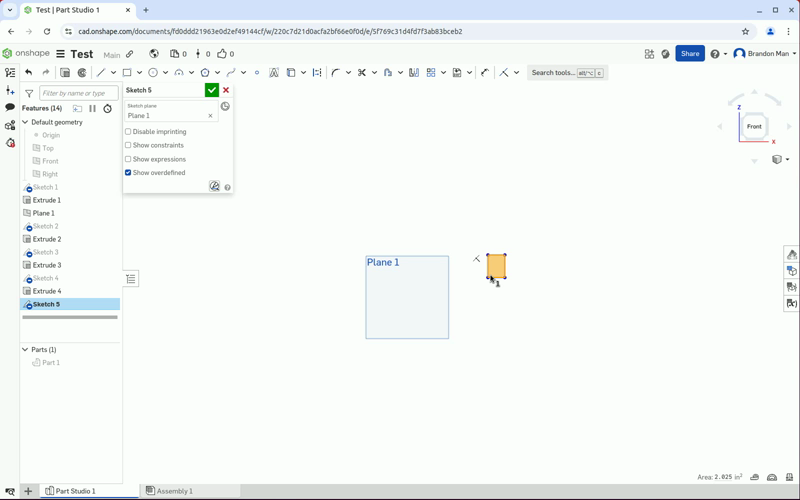
scroll(-6)
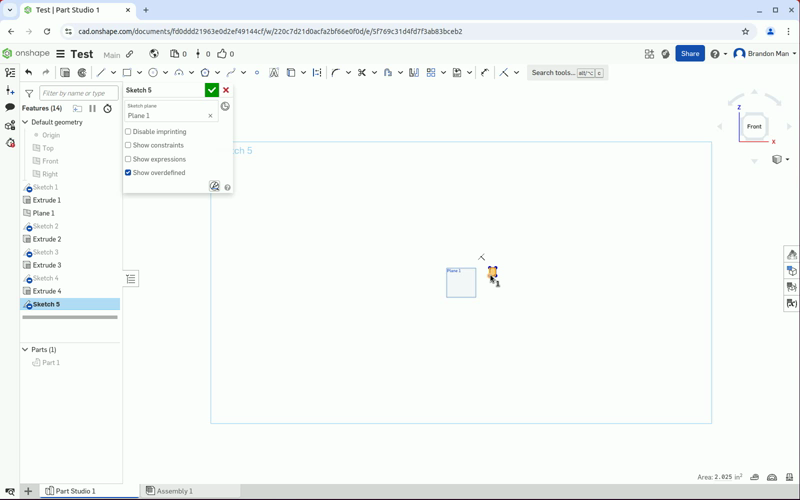
mouse_move(73, 352)
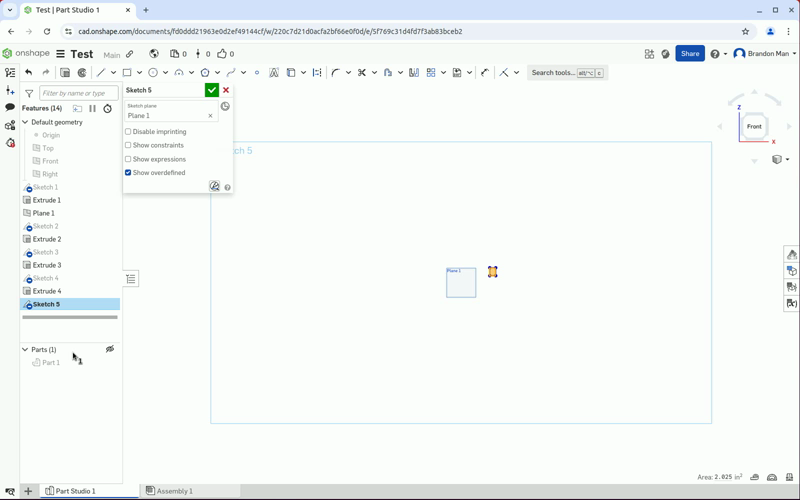
key(shift+y)
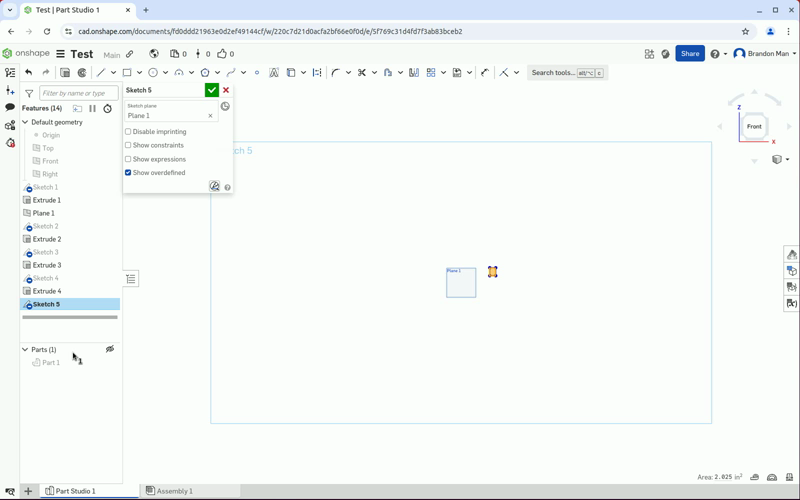
key(shift+e)
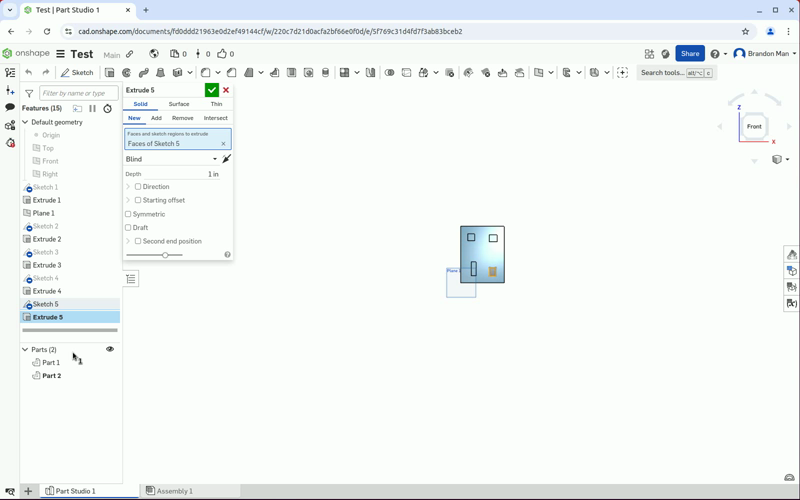
mouse_move(143, 106)
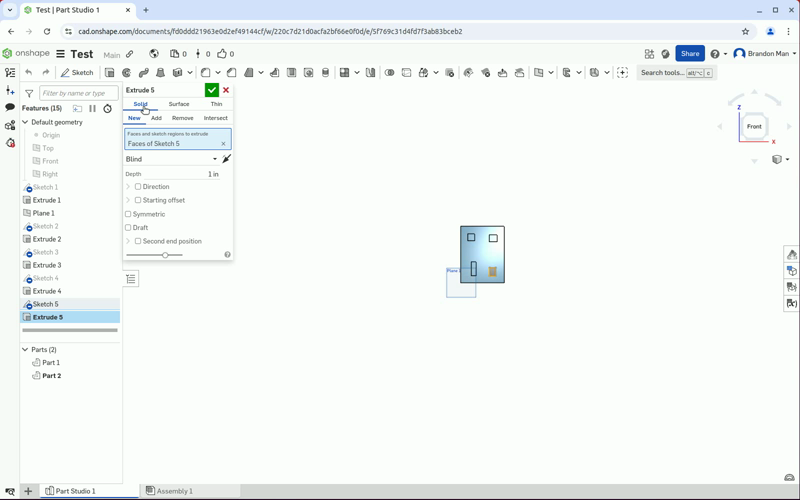
click(143, 106)
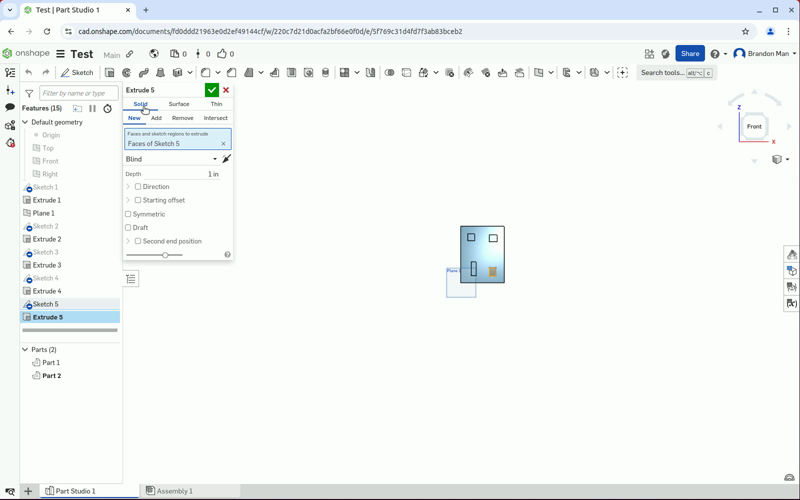
mouse_move(186, 120)
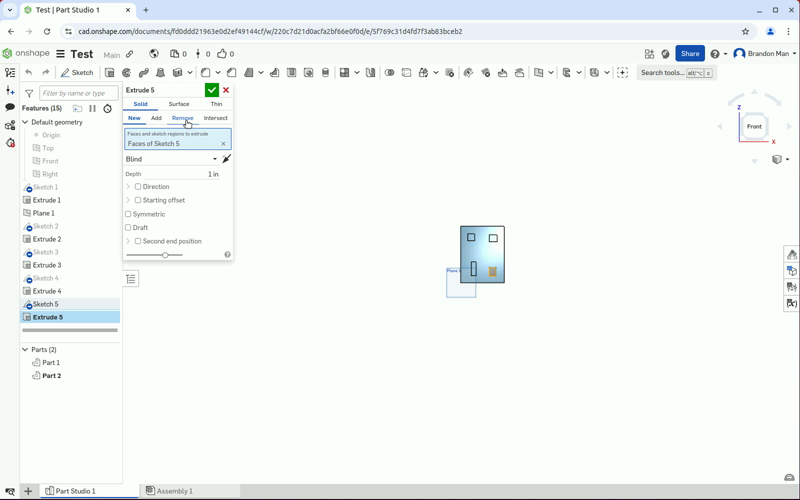
click(186, 120)
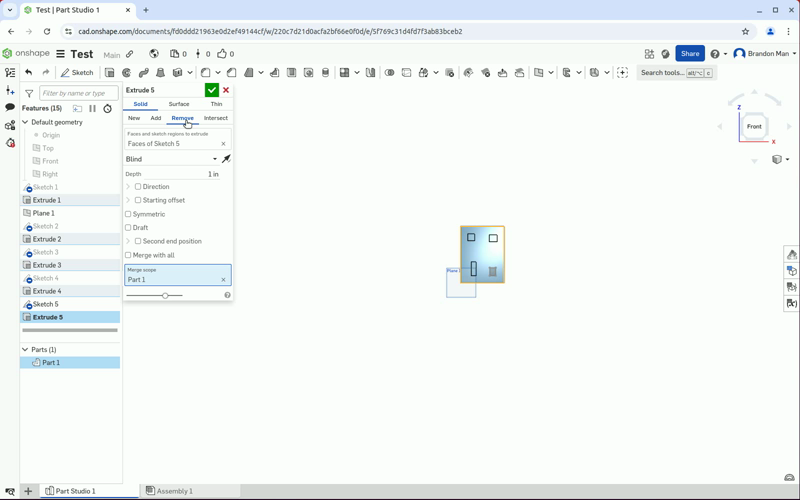
key(tab, 4)
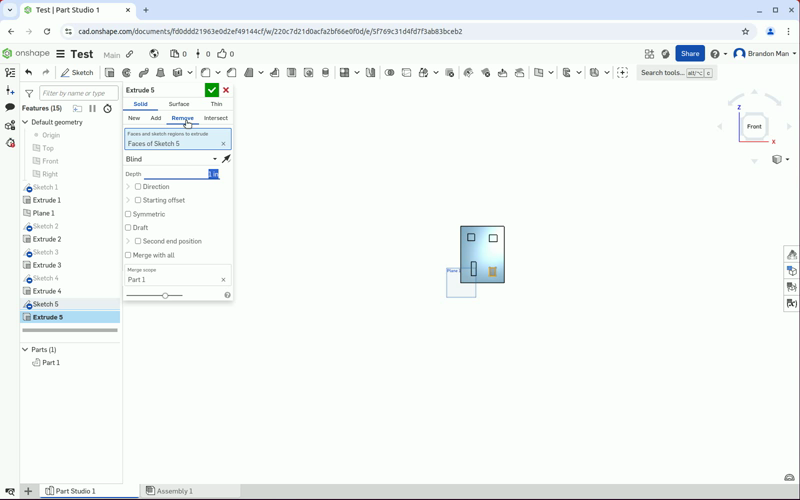
text(1.685)
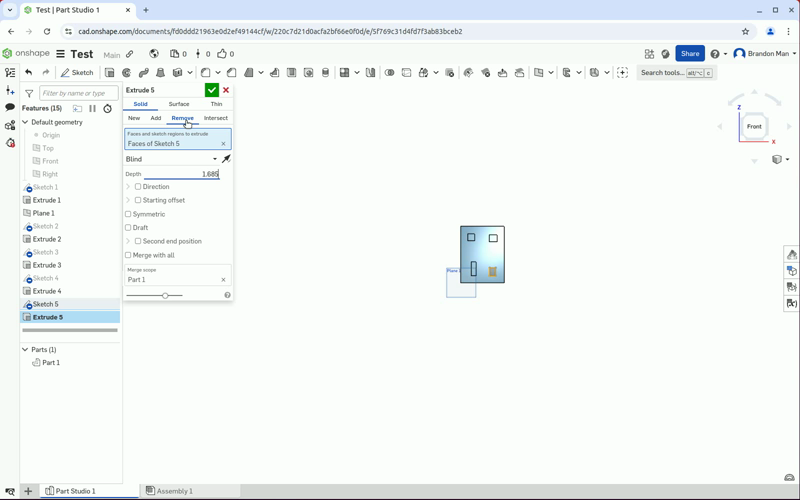
key(tab, 6)
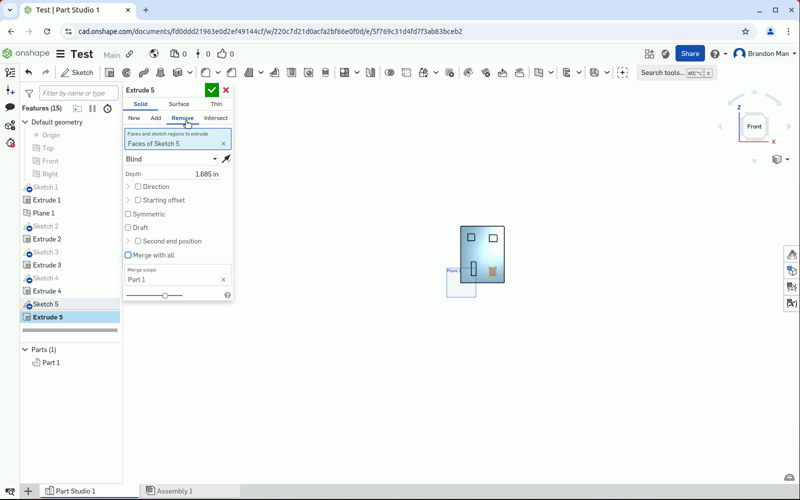
key(space)
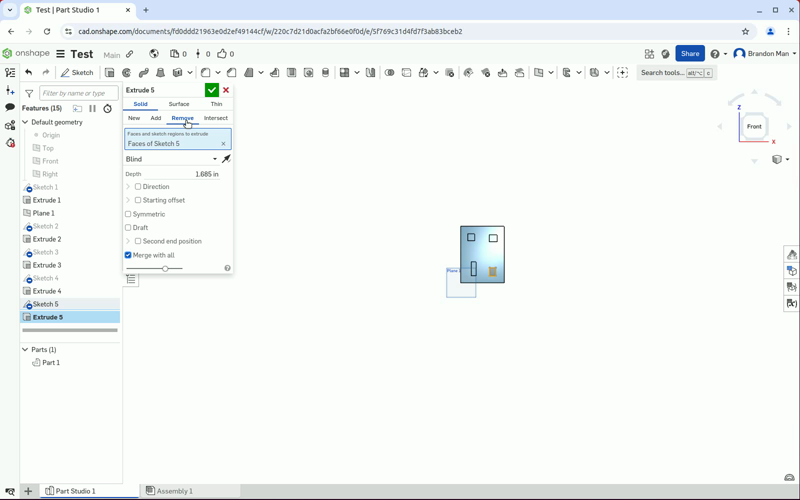
key(enter)
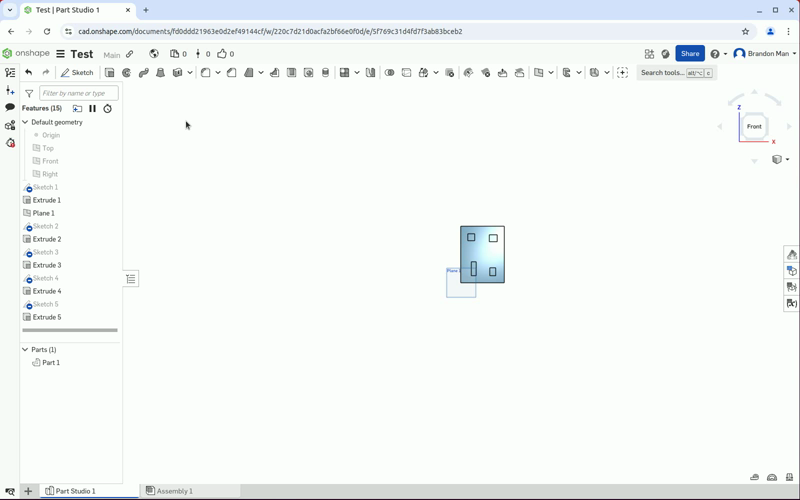
key(shift+h)
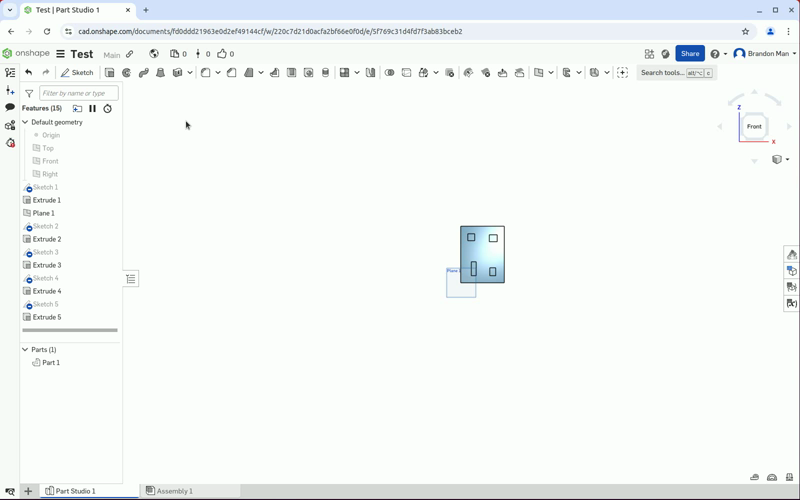
key(shift+h)
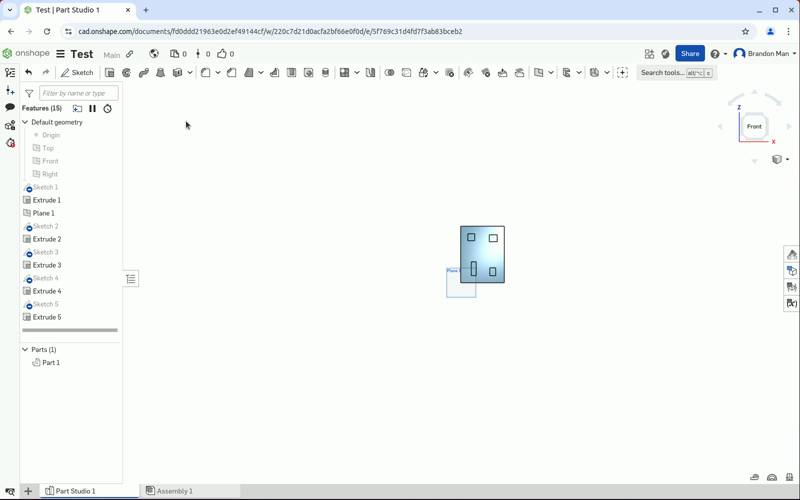
mouse_move(73, 189)
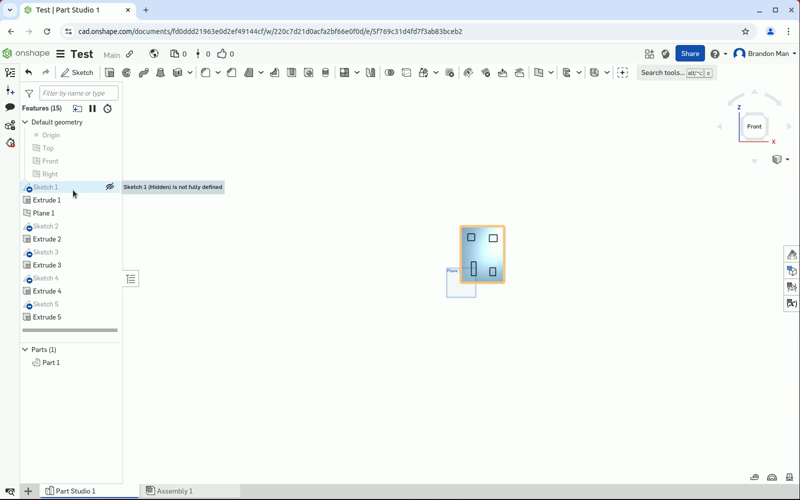
click(73, 189)
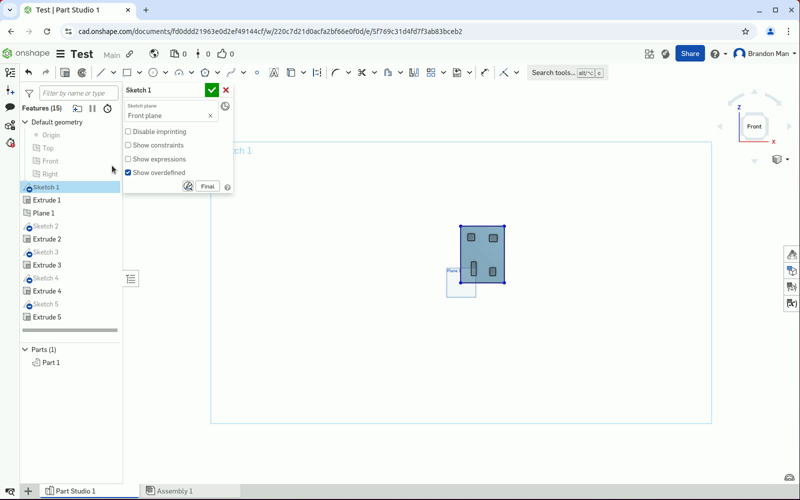
mouse_move(229, 92)
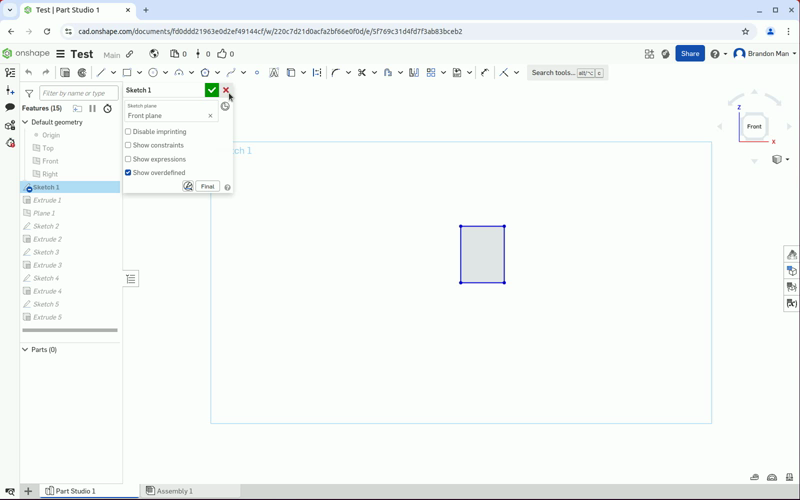
click(229, 92)
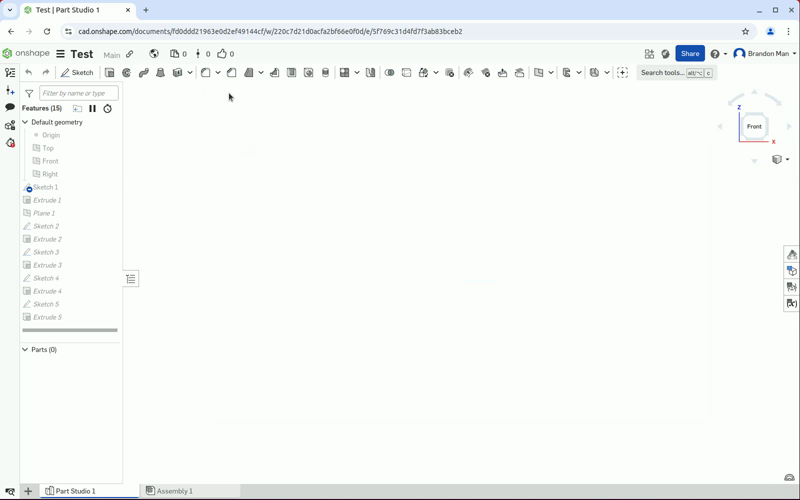
key(shift+s)
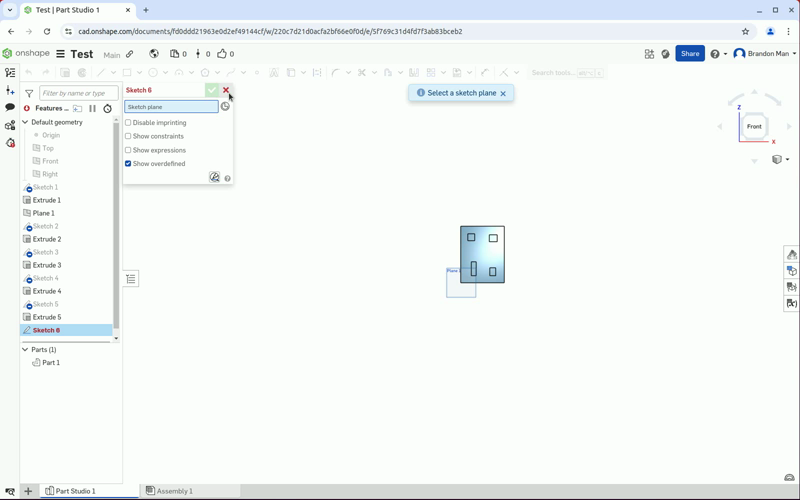
mouse_move(69, 215)
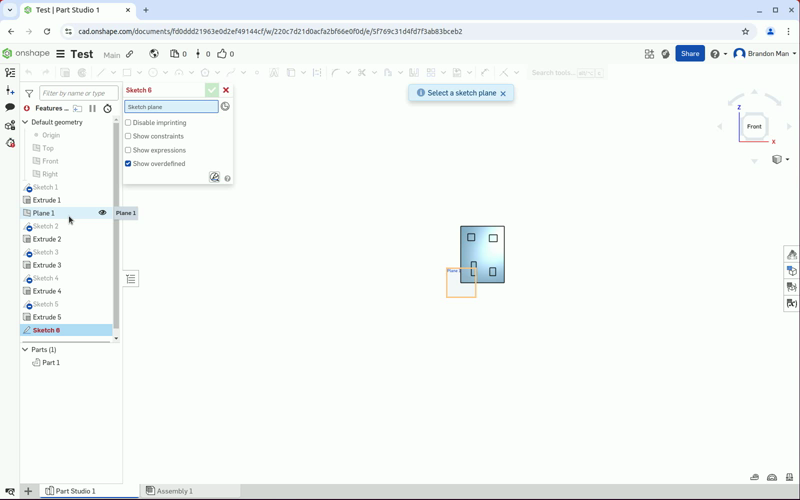
click(69, 215)
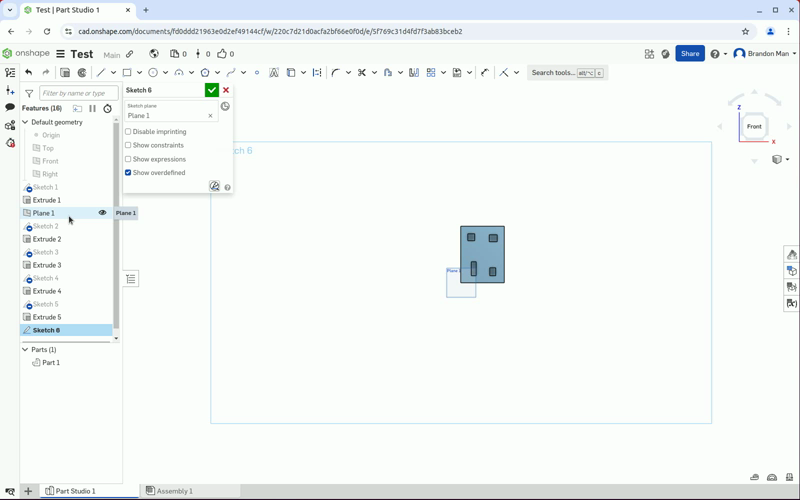
mouse_move(73, 352)
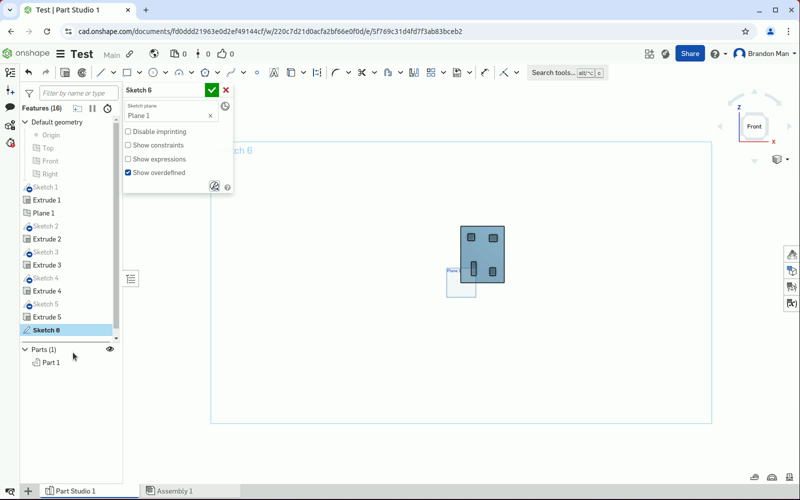
key(y)
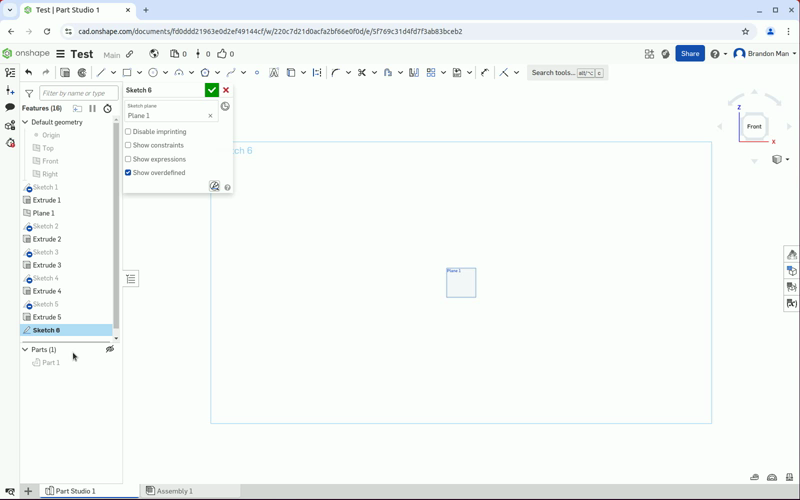
key(l)
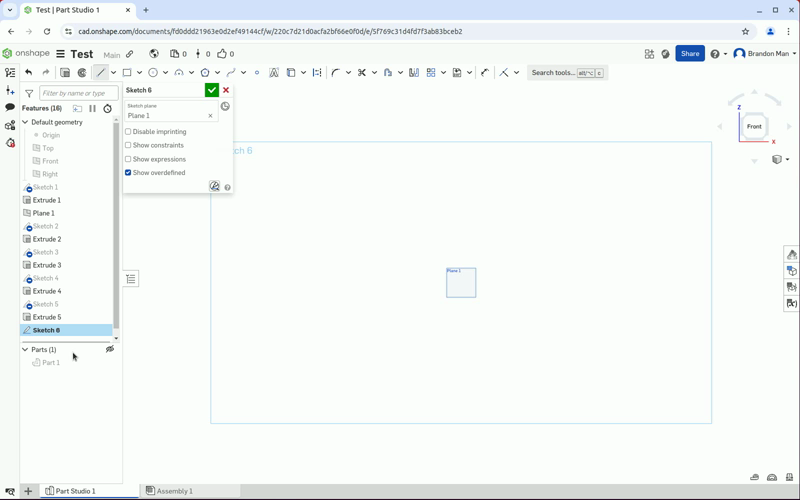
key_down(shift)
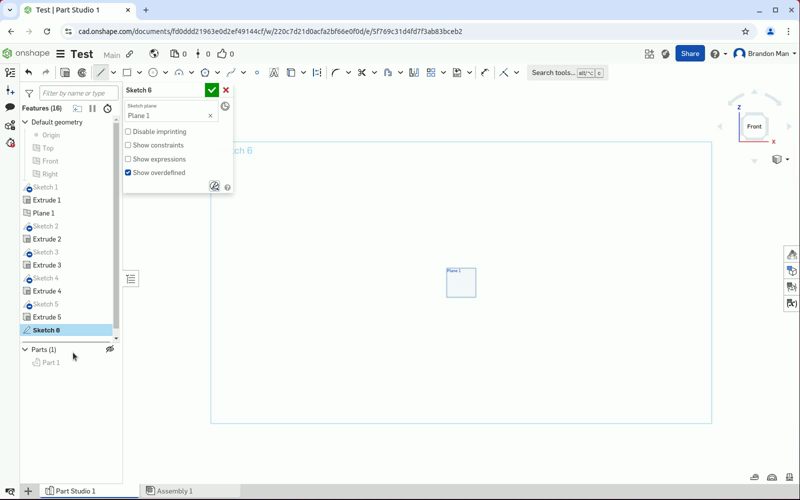
mouse_move(474, 270)
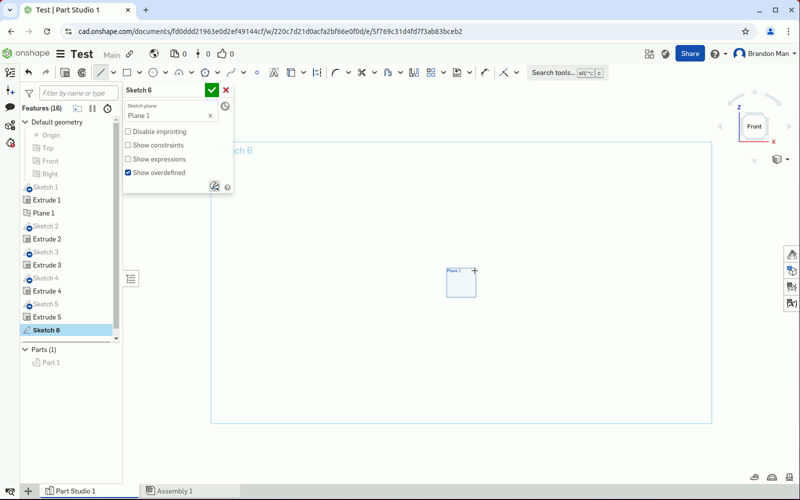
click(474, 270)
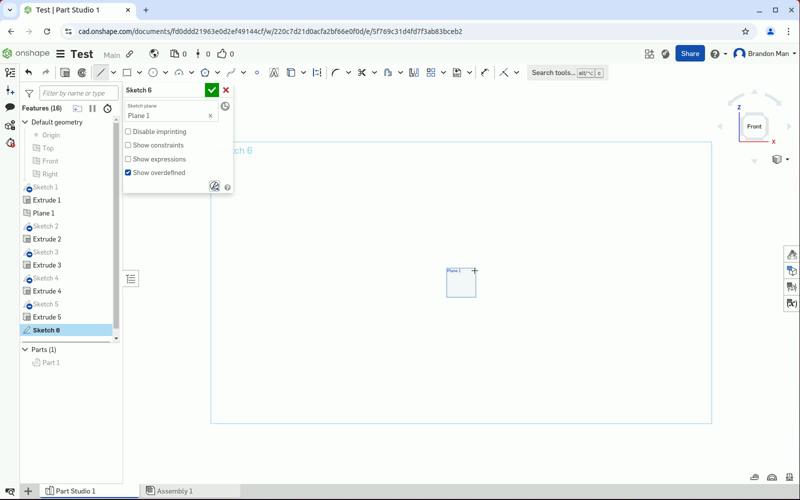
key_up(shift)
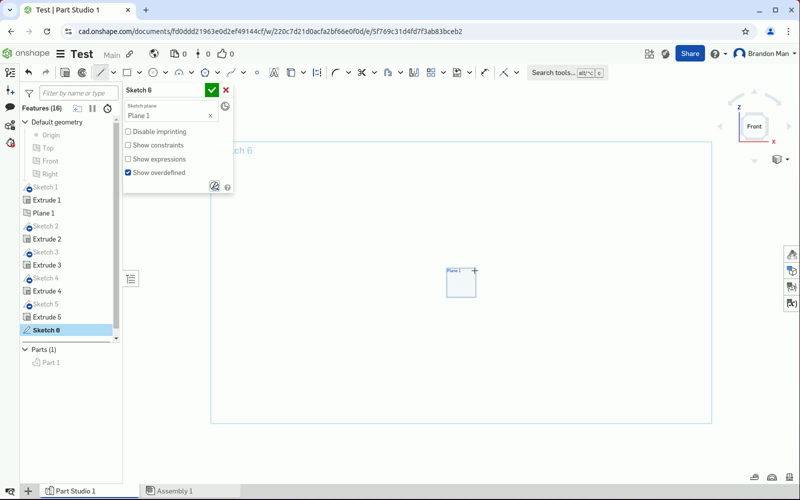
key_down(shift)
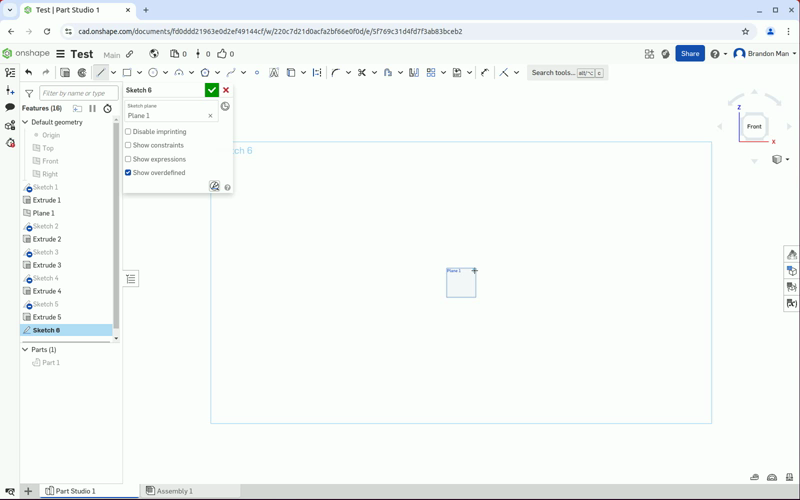
mouse_move(504, 270)
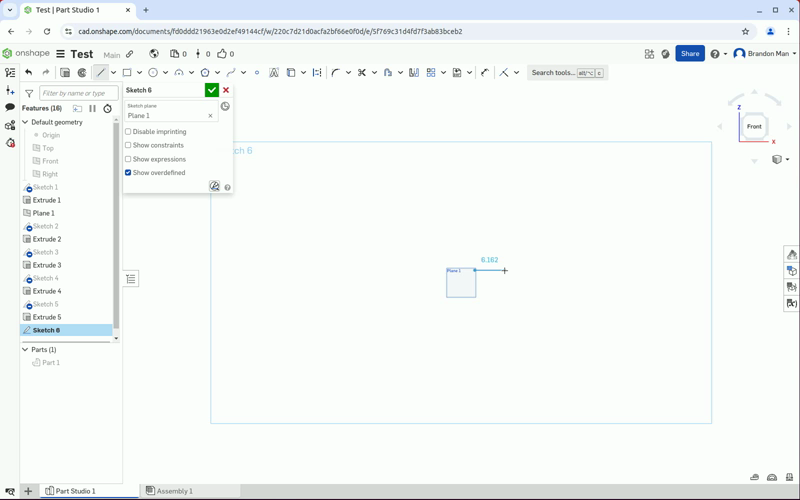
mouse_move(489, 270)
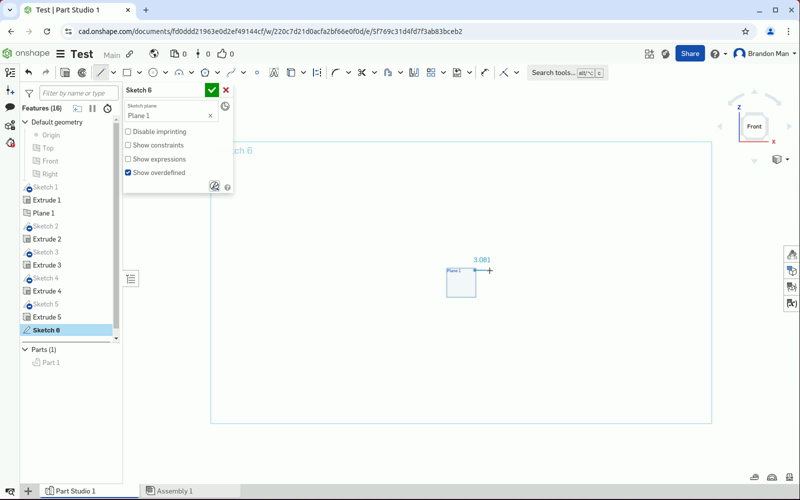
click(489, 270)
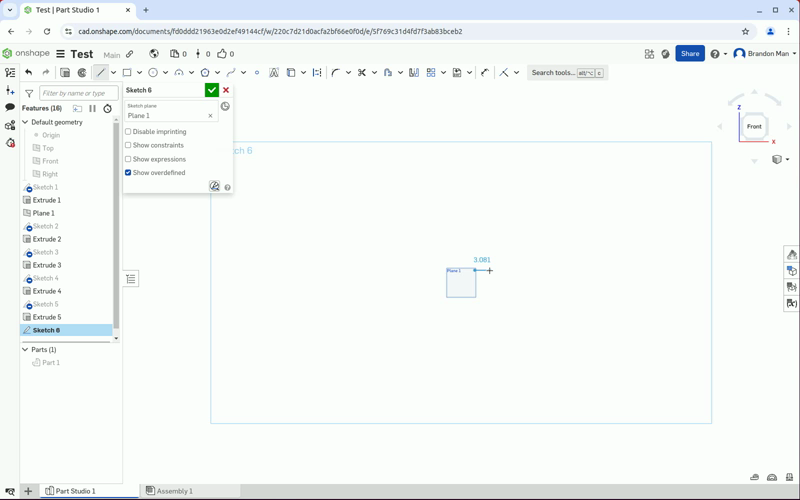
key_up(shift)
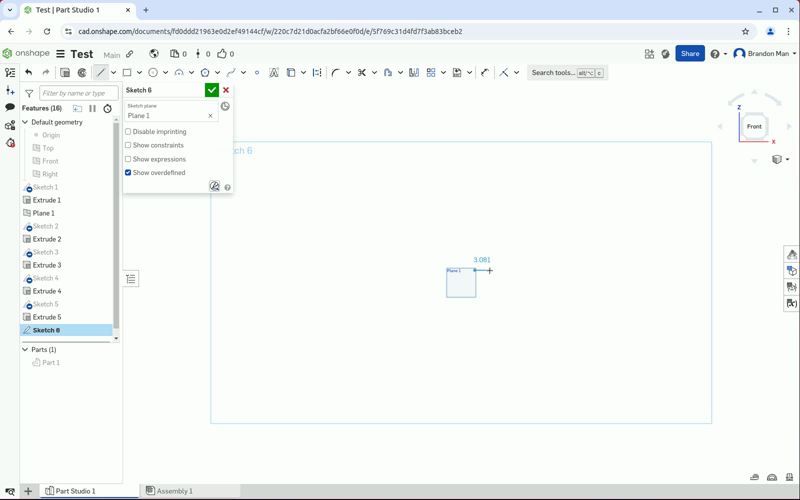
key_down(shift)
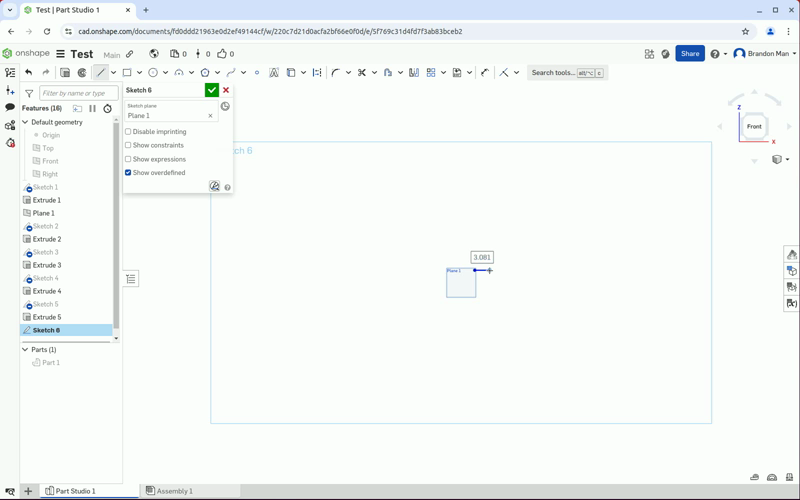
mouse_move(519, 270)
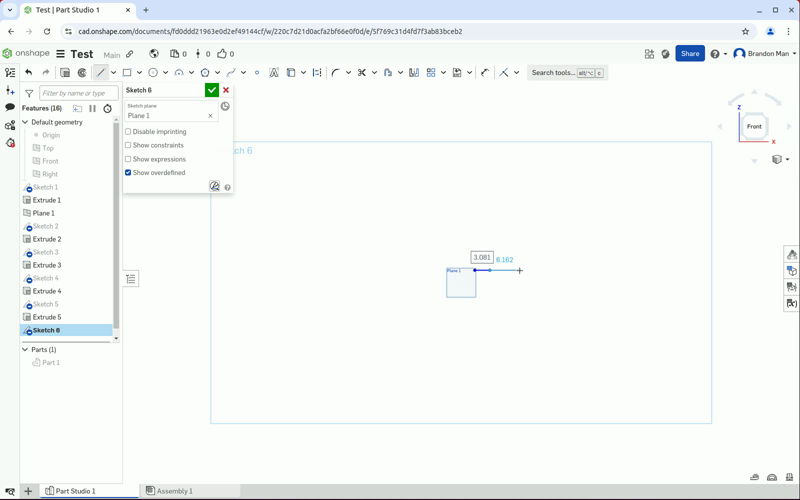
mouse_move(494, 270)
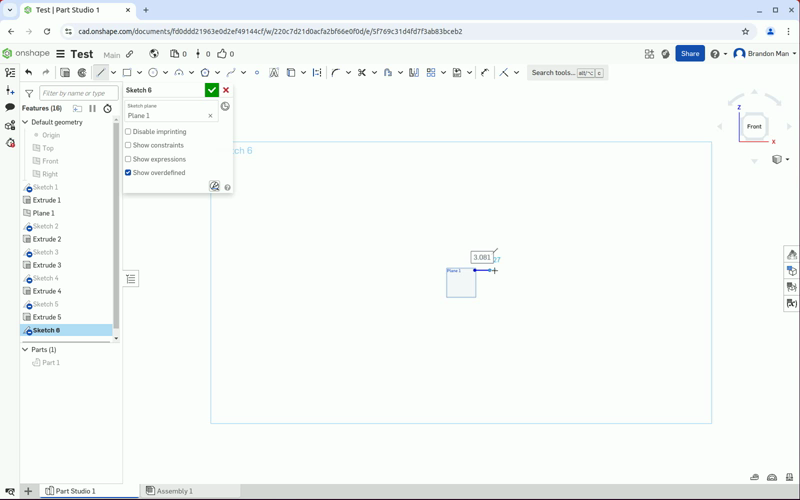
scroll(6)
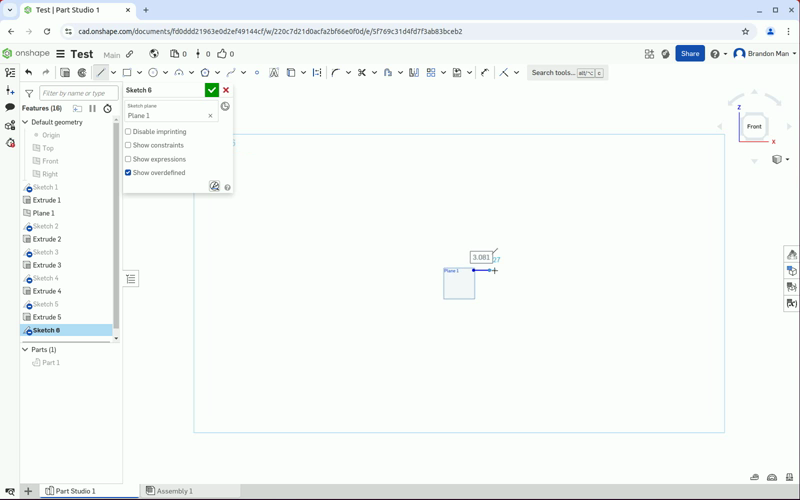
scroll(6)
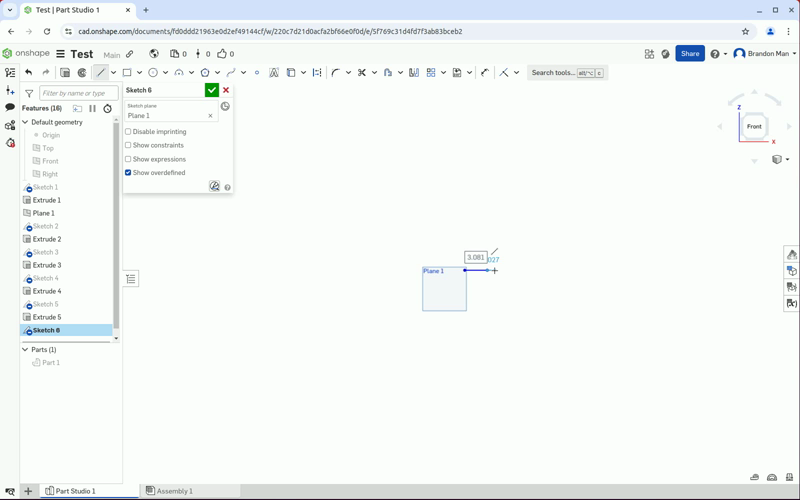
scroll(6)
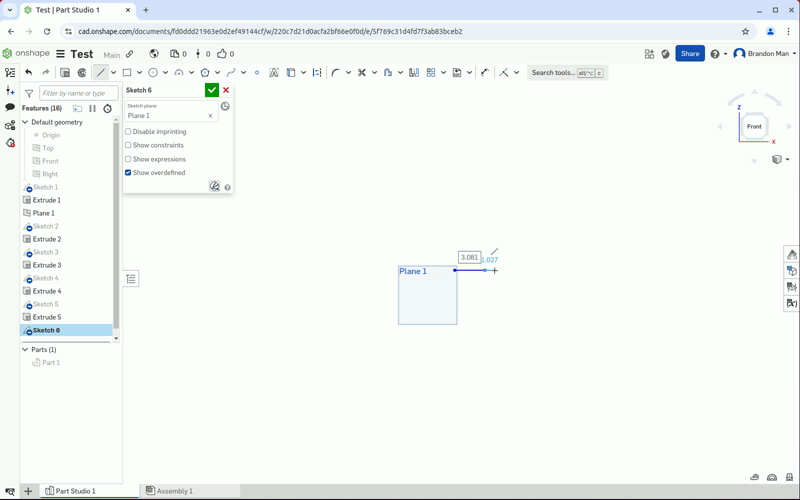
scroll(6)
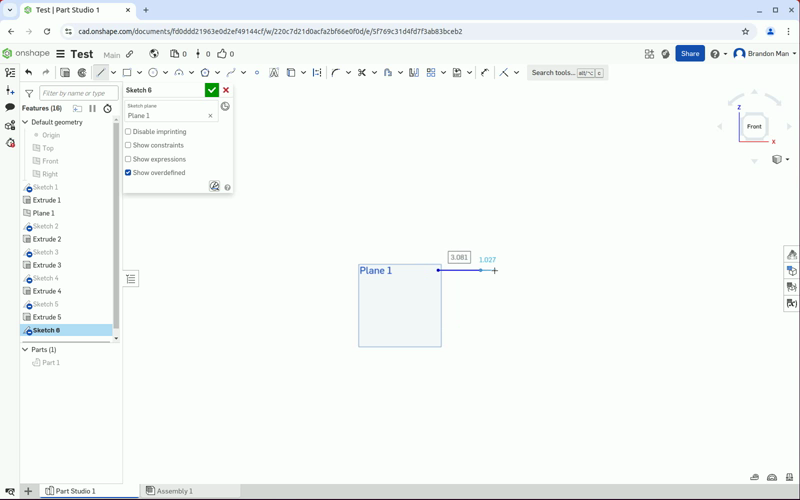
scroll(6)
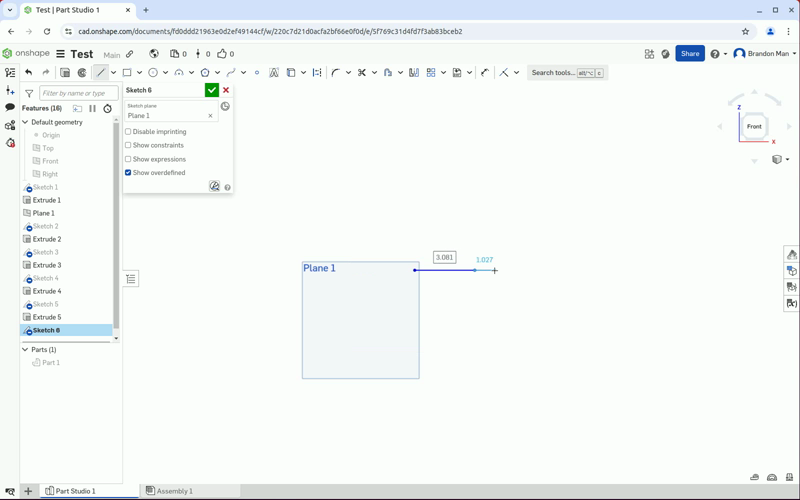
scroll(6)
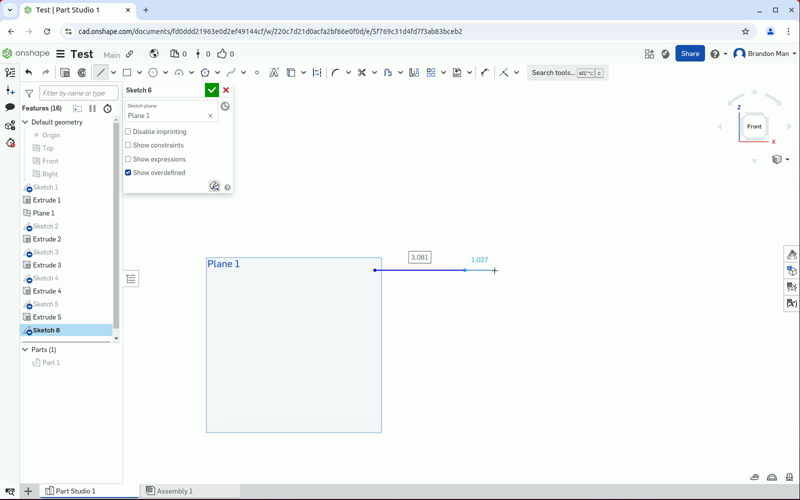
scroll(6)
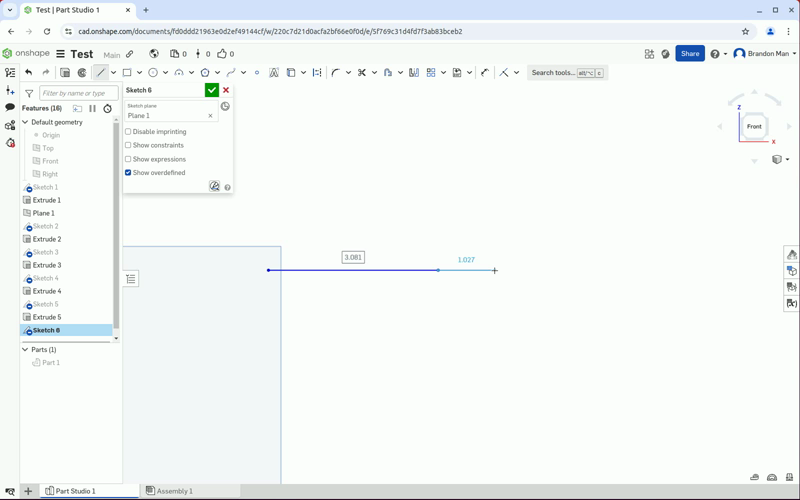
click(494, 270)
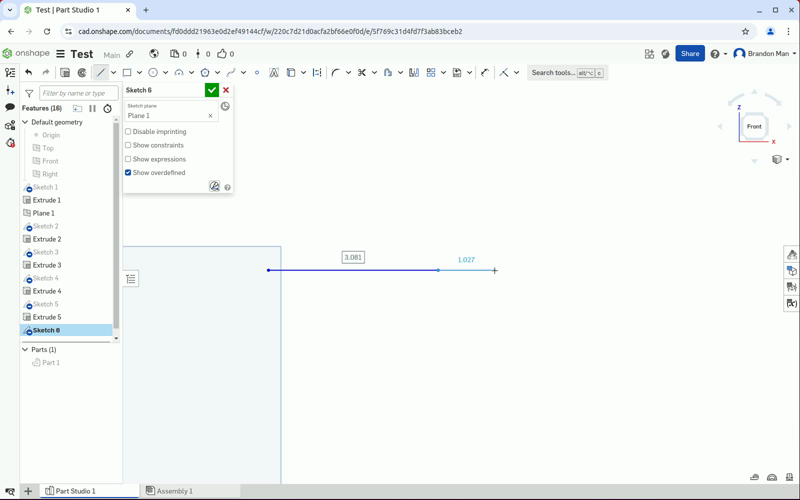
scroll(-6)
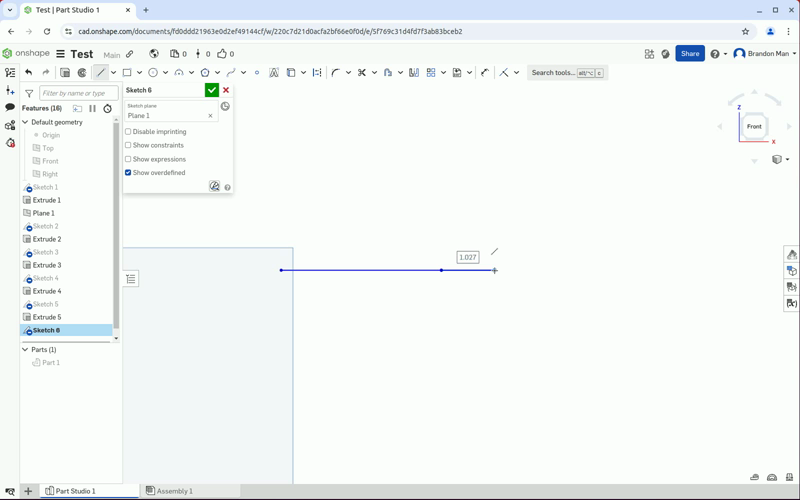
scroll(-6)
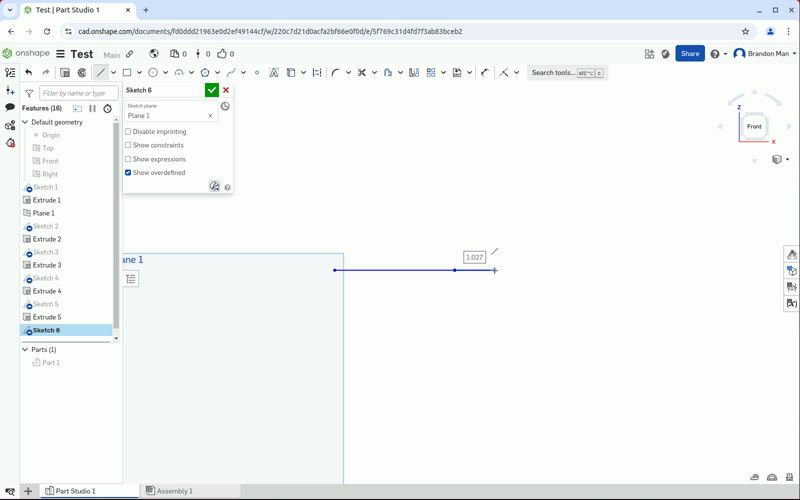
scroll(-6)
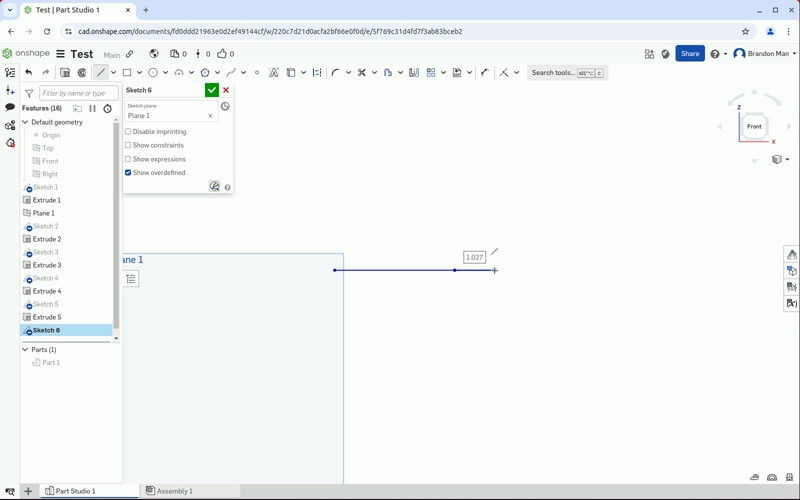
scroll(-6)
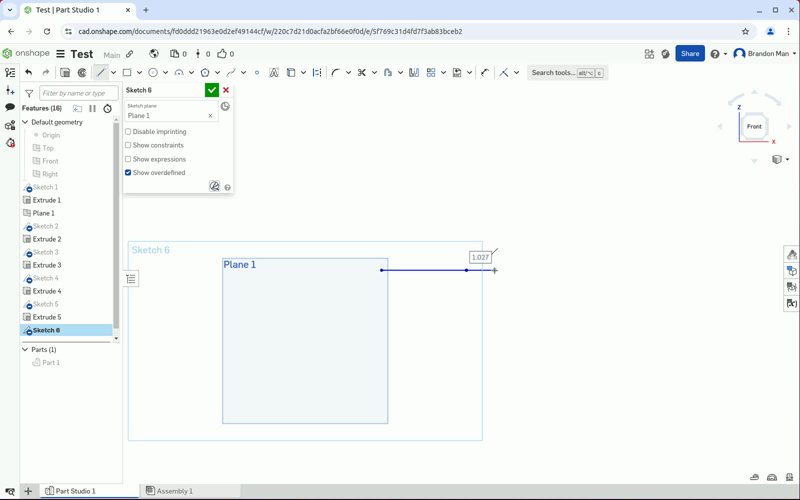
scroll(-6)
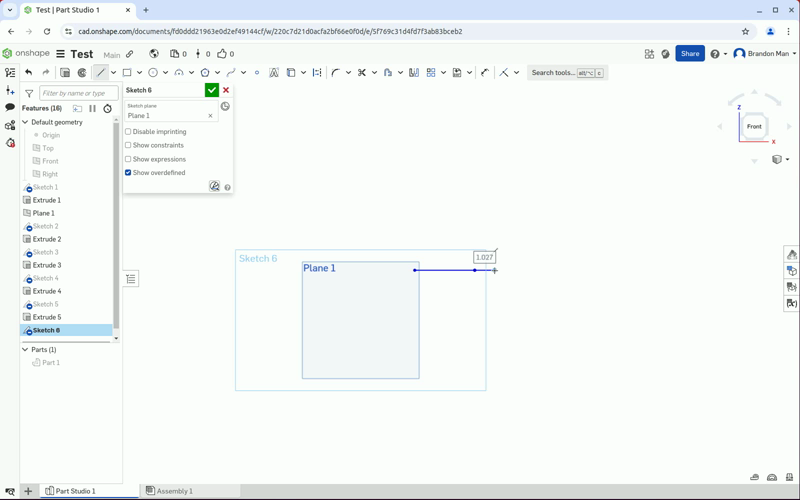
scroll(-6)
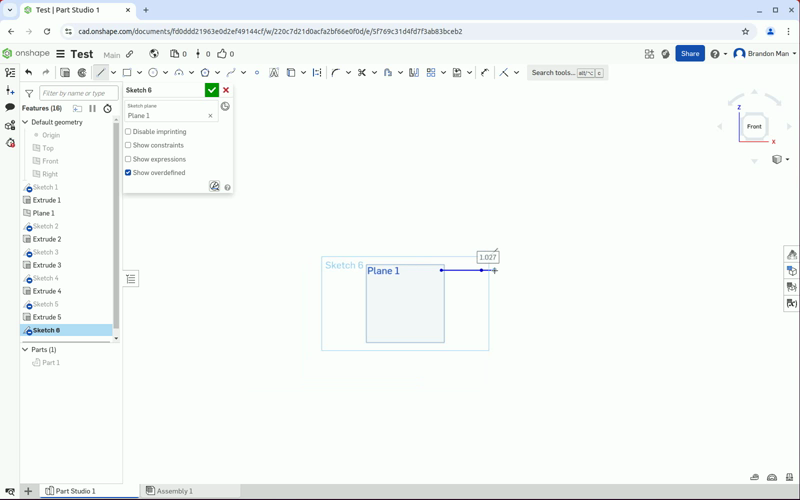
scroll(-6)
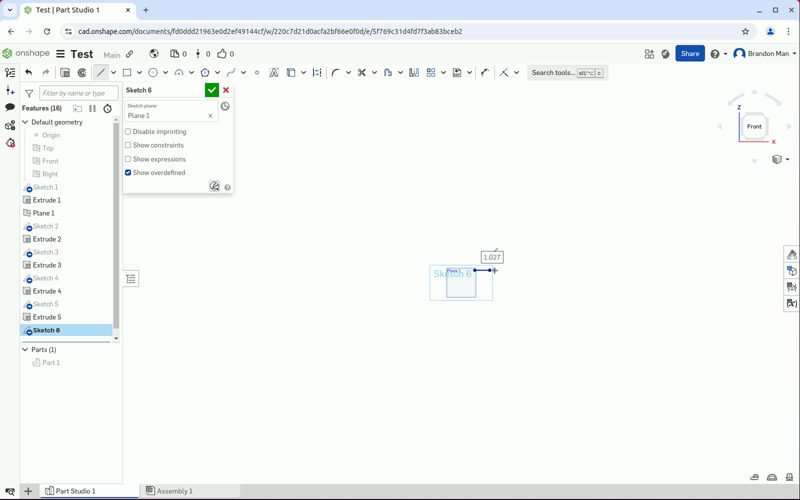
key_up(shift)
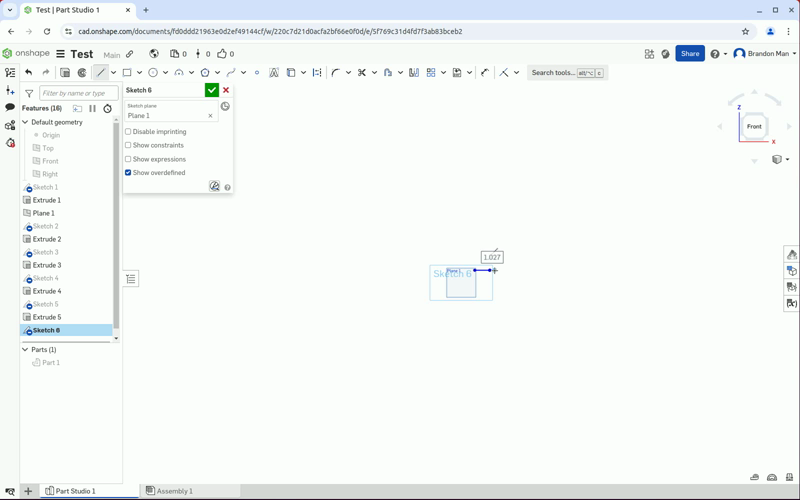
key_down(shift)
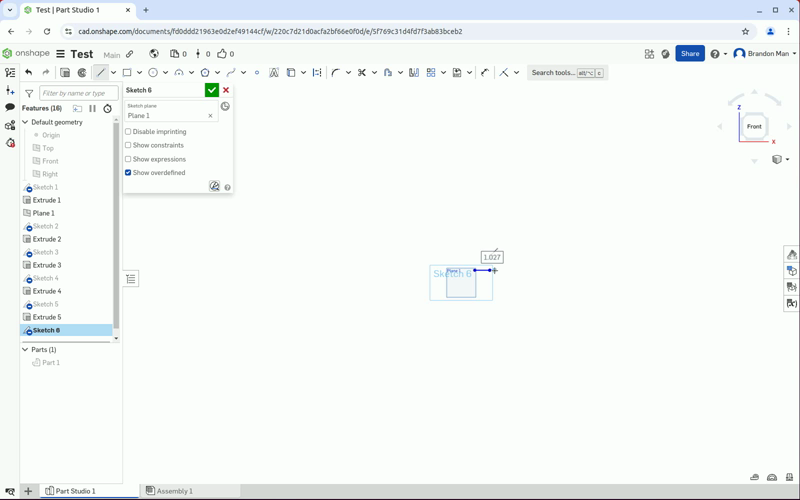
mouse_move(524, 270)
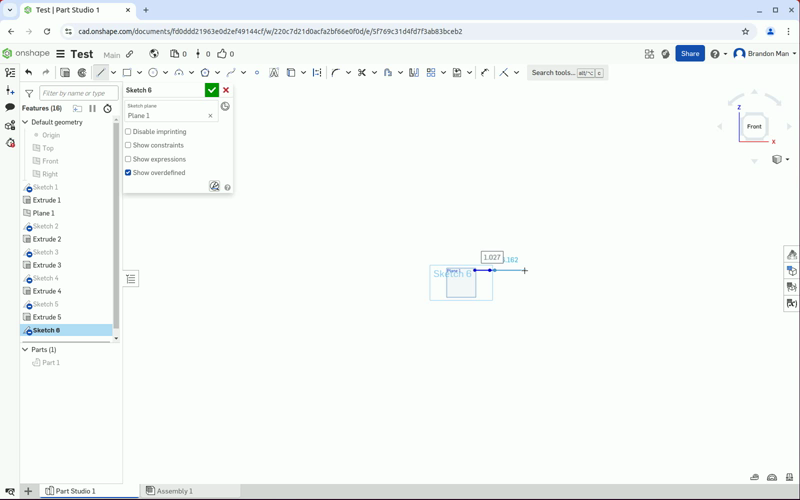
mouse_move(494, 263)
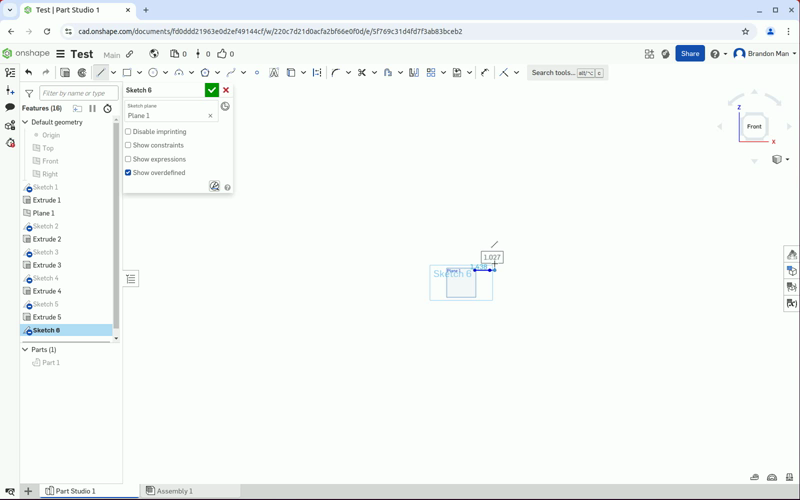
scroll(6)
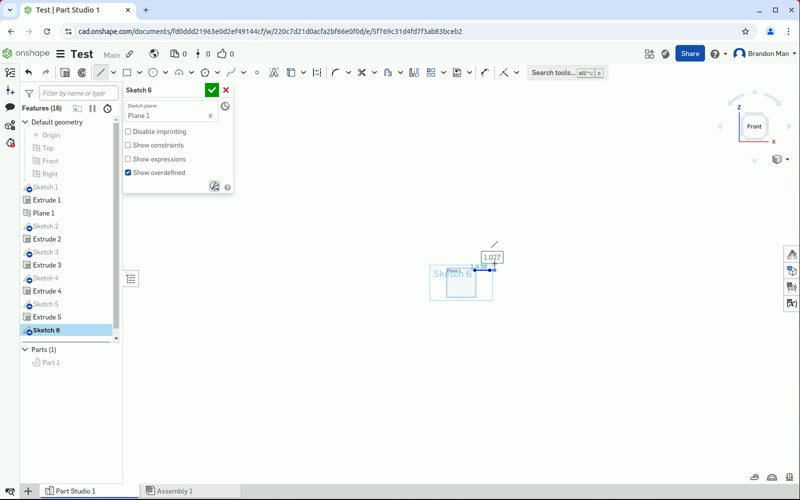
scroll(6)
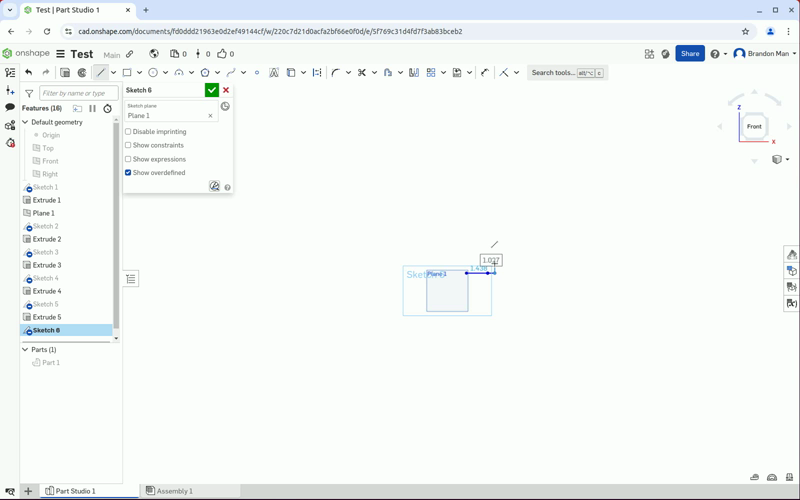
scroll(6)
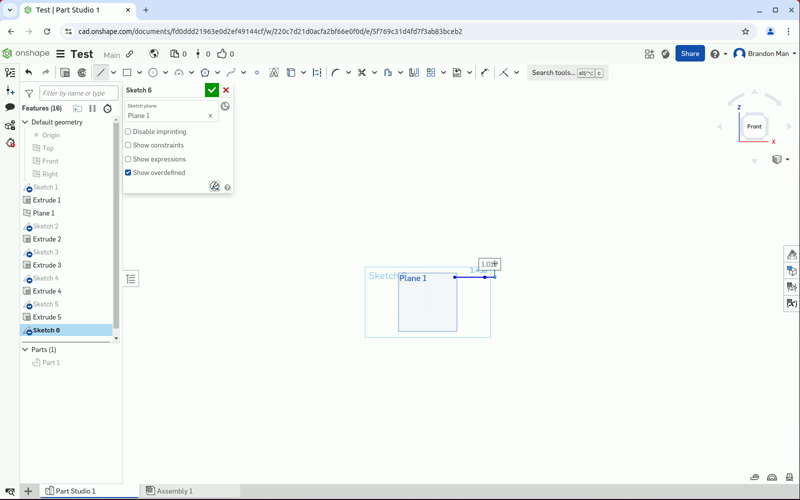
scroll(6)
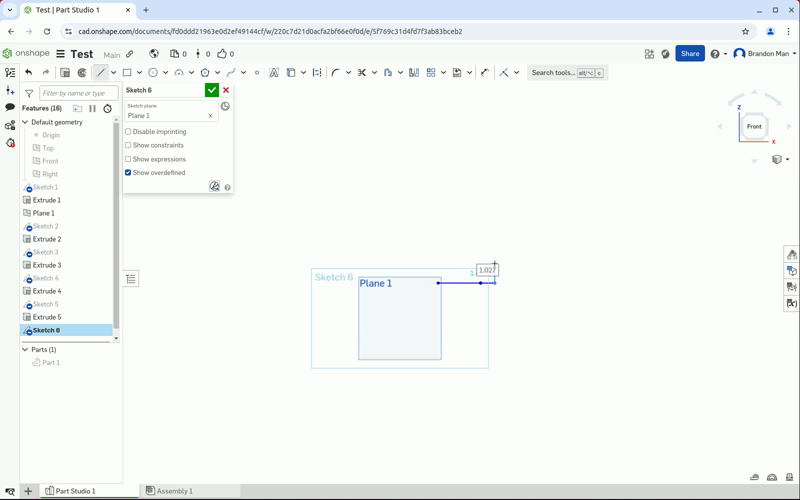
scroll(6)
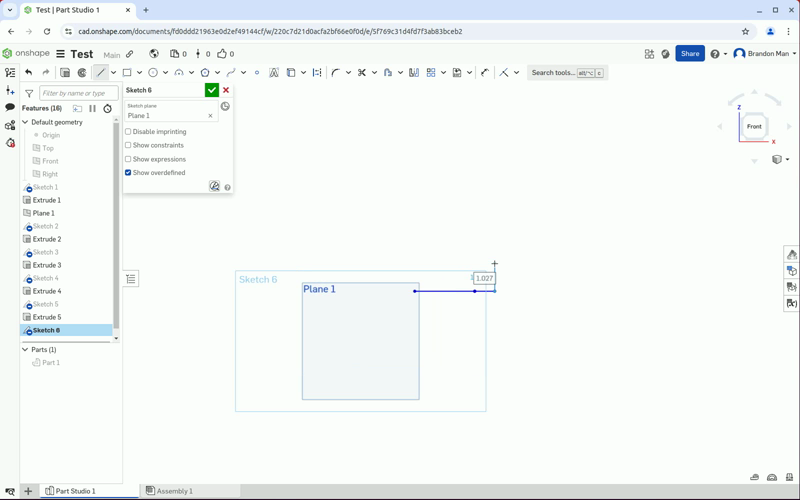
scroll(6)
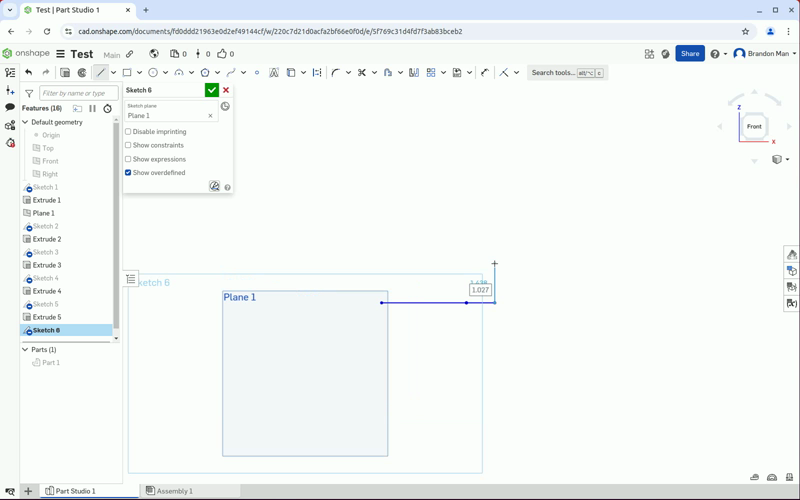
scroll(6)
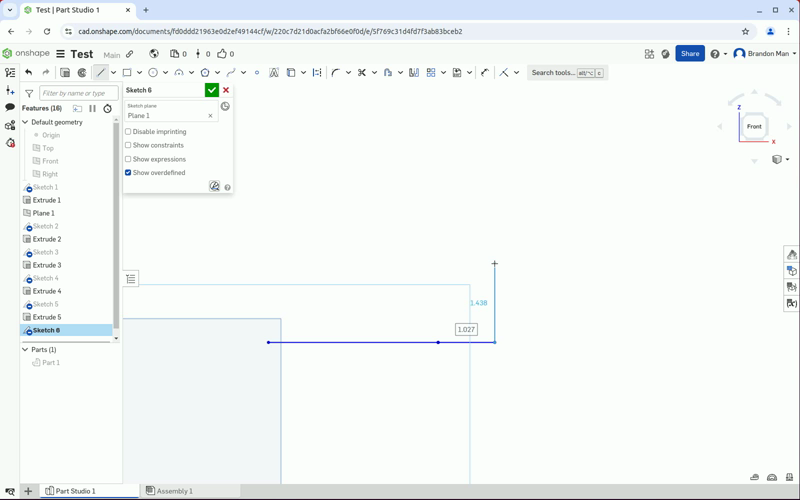
click(494, 263)
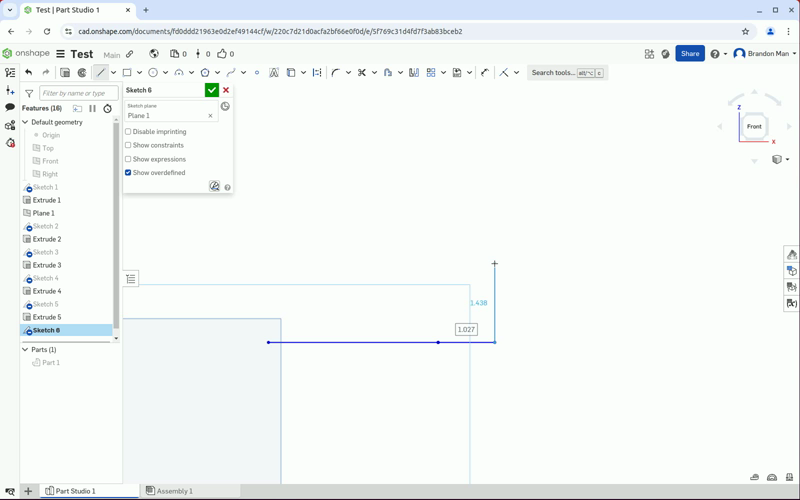
scroll(-6)
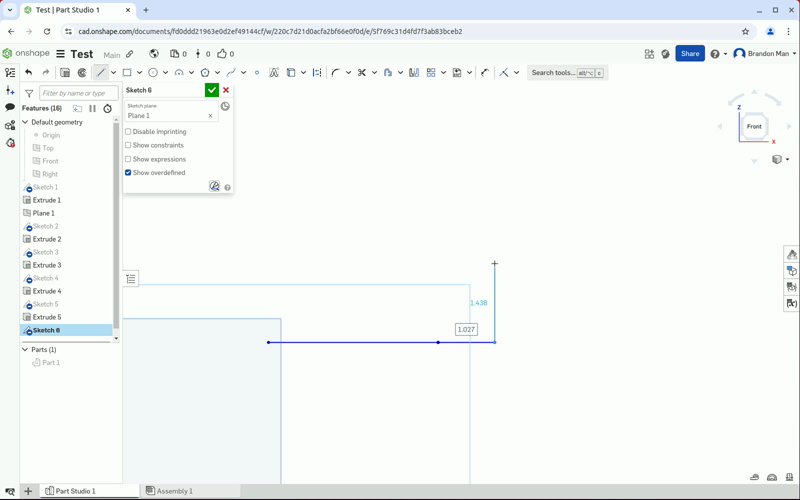
scroll(-6)
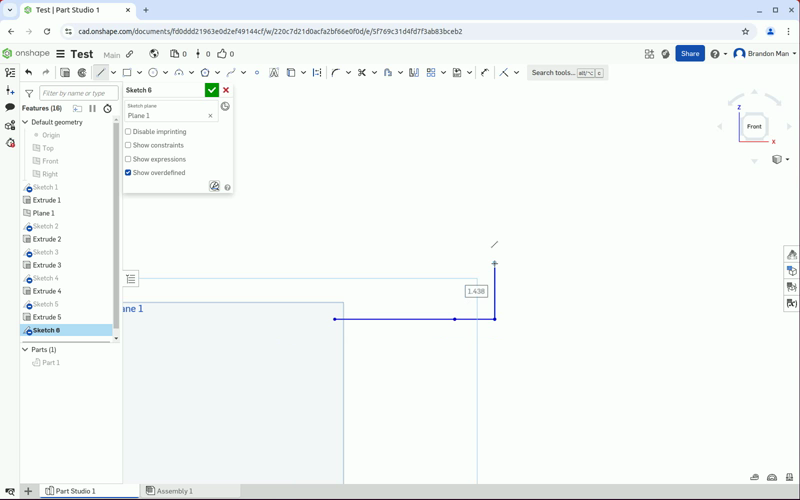
scroll(-6)
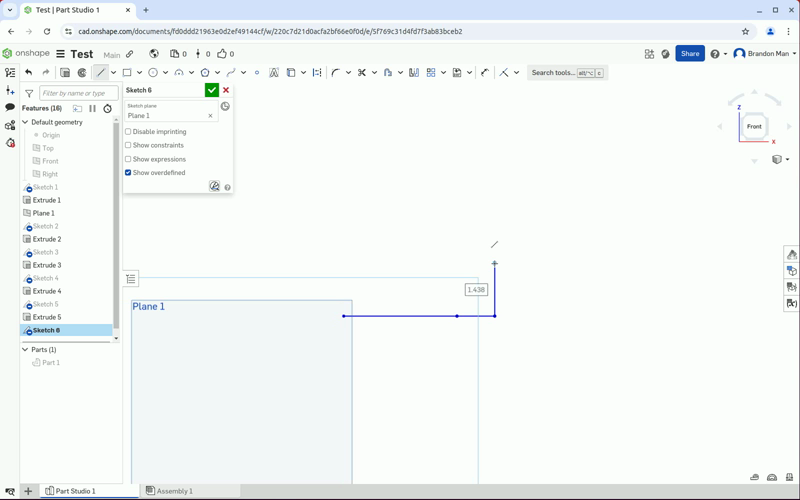
scroll(-6)
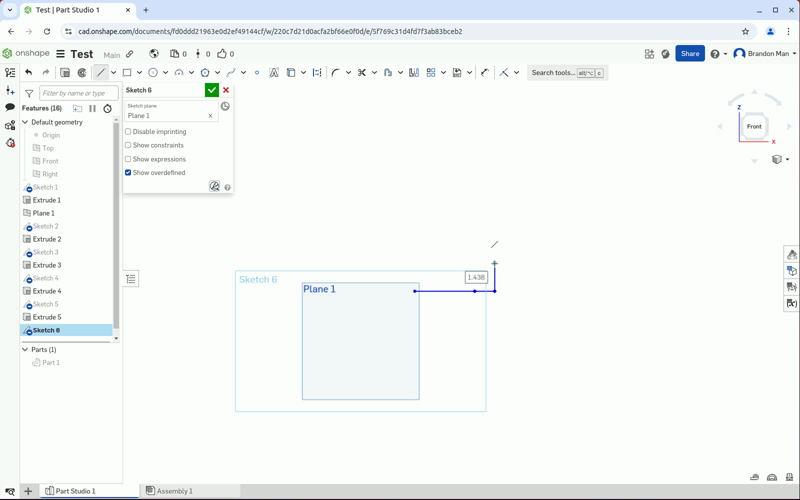
scroll(-6)
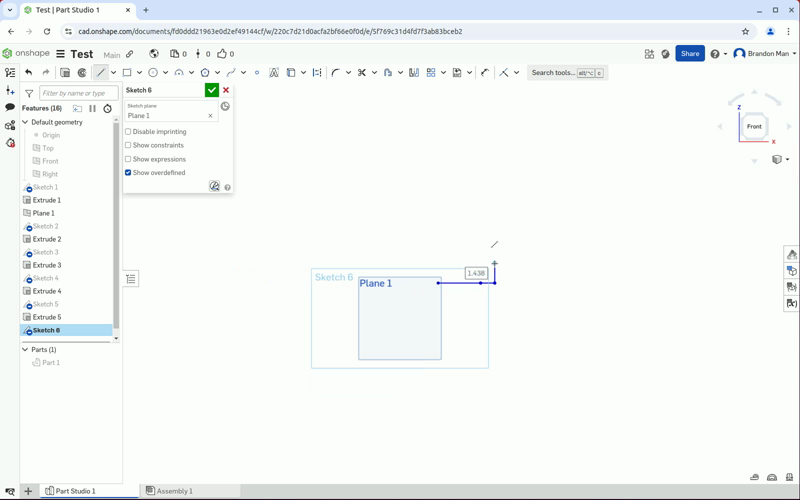
scroll(-6)
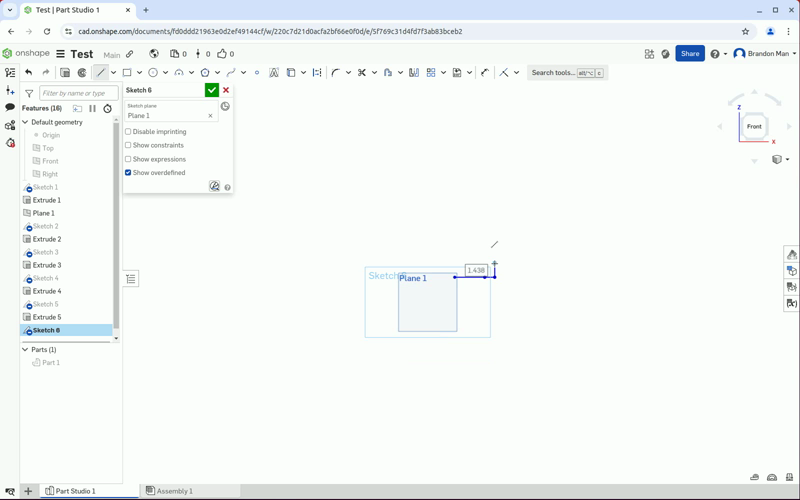
scroll(-6)
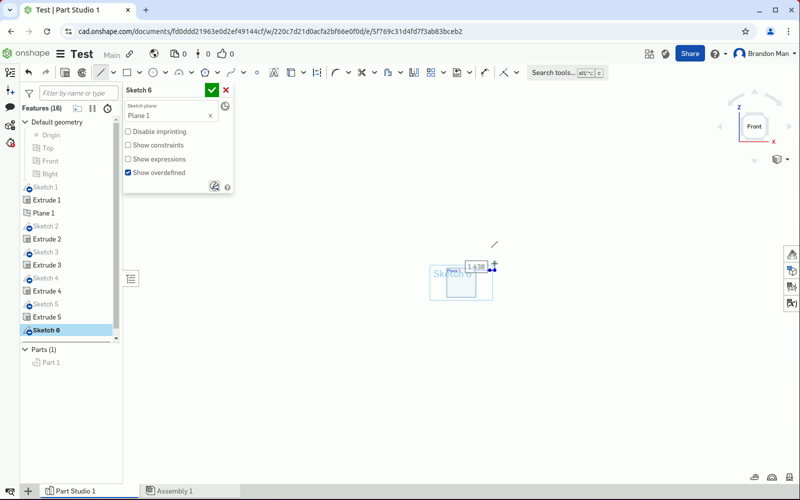
key_up(shift)
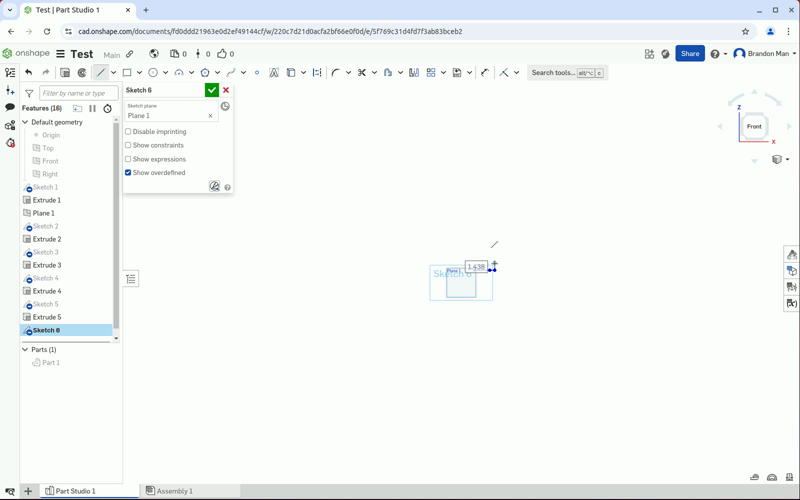
key_down(shift)
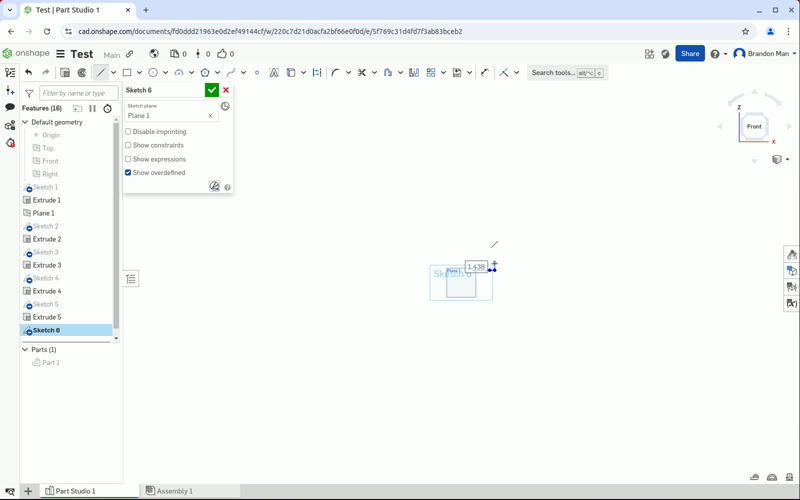
mouse_move(524, 263)
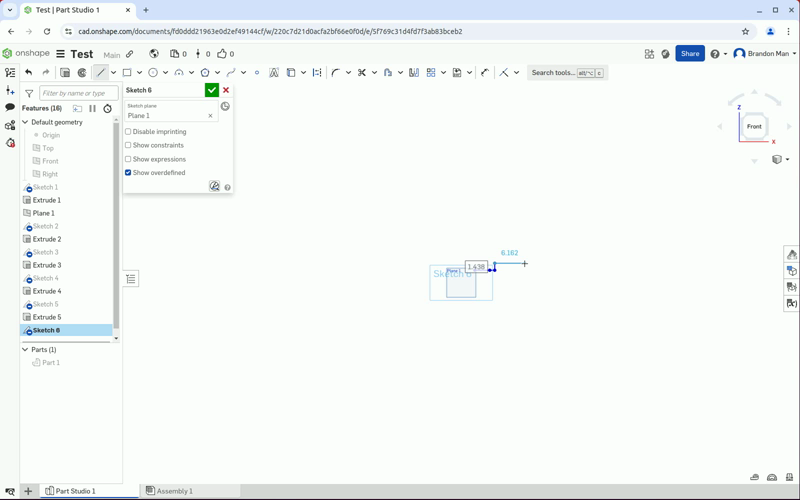
mouse_move(474, 263)
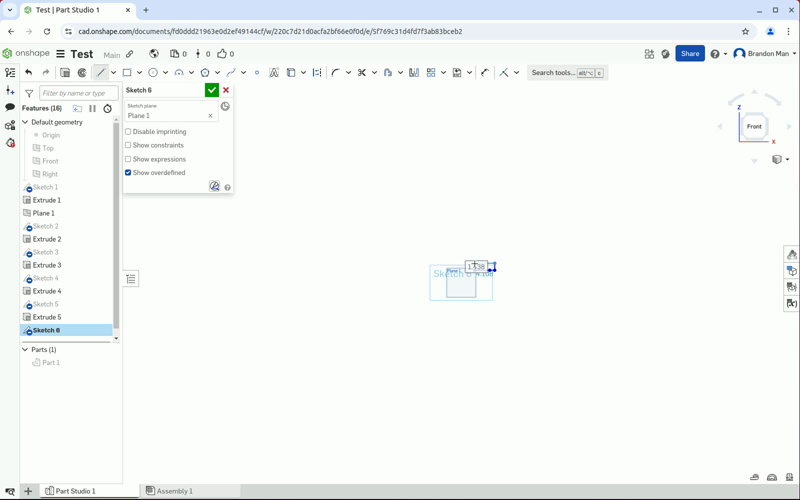
click(474, 263)
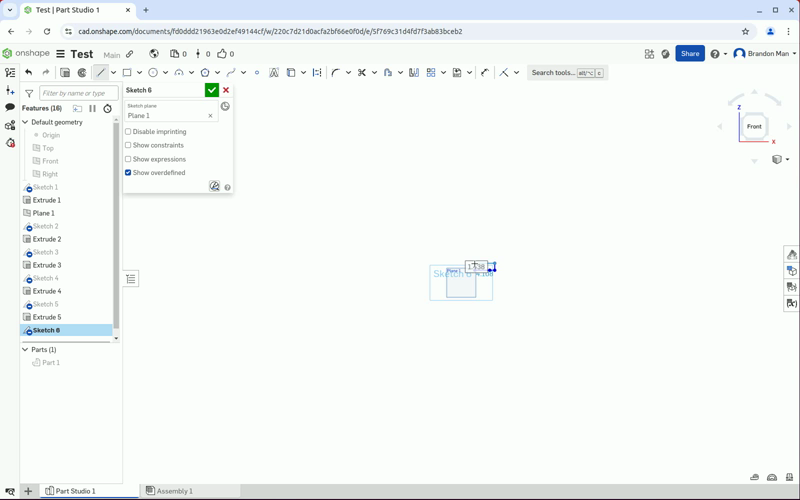
key_up(shift)
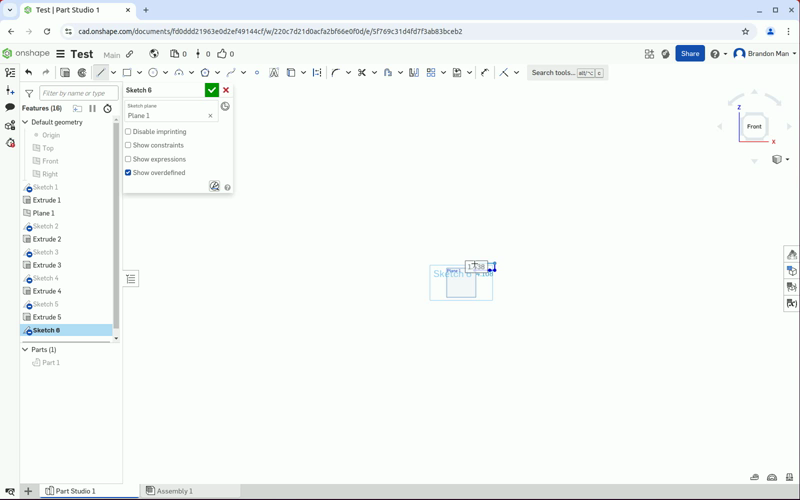
mouse_move(504, 263)
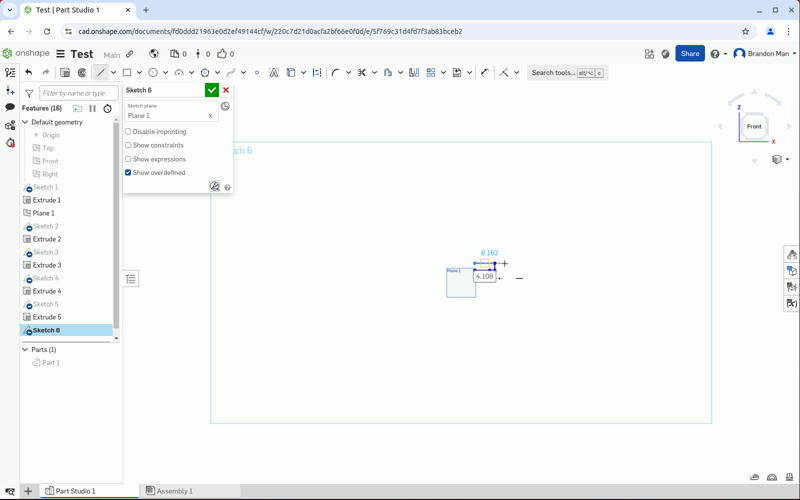
key_down(shift)
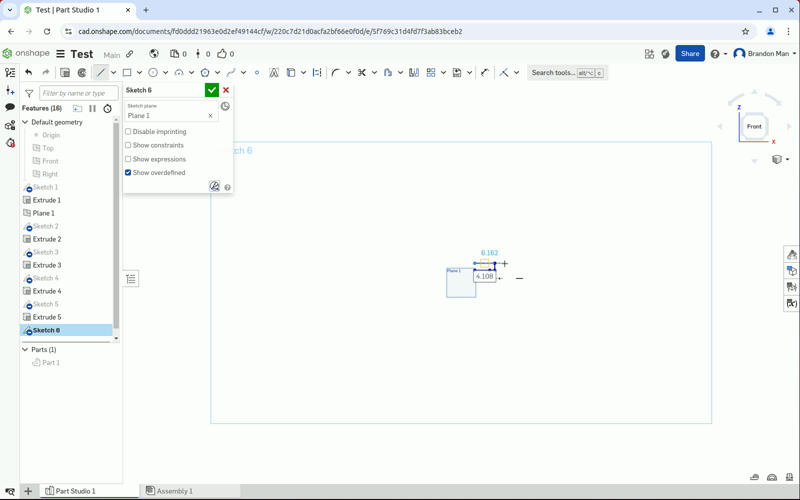
mouse_move(474, 270)
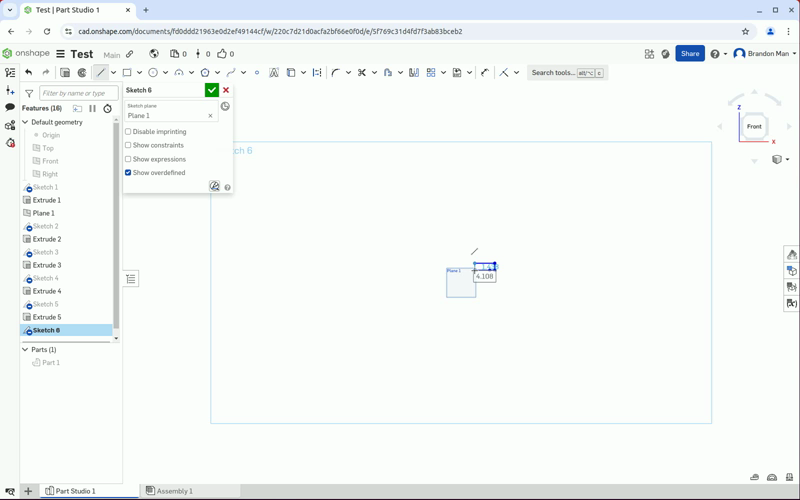
scroll(6)
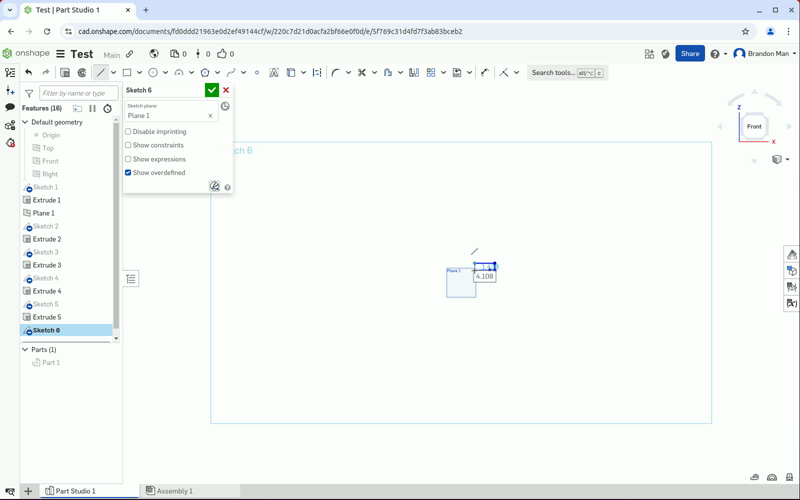
scroll(6)
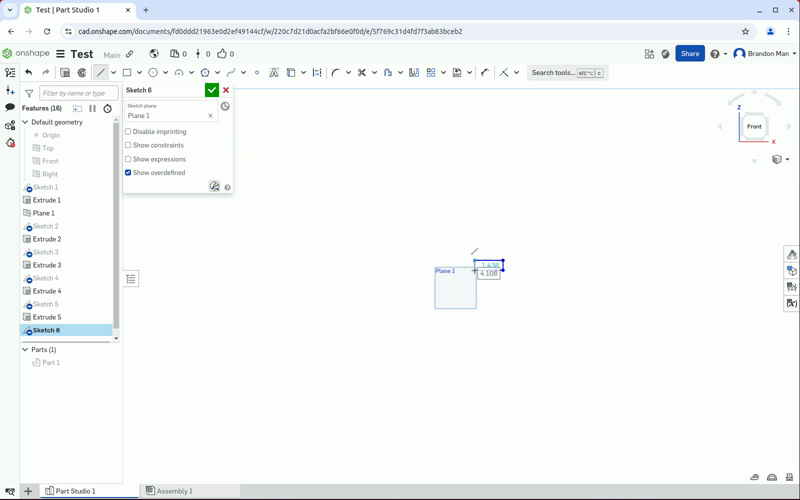
scroll(6)
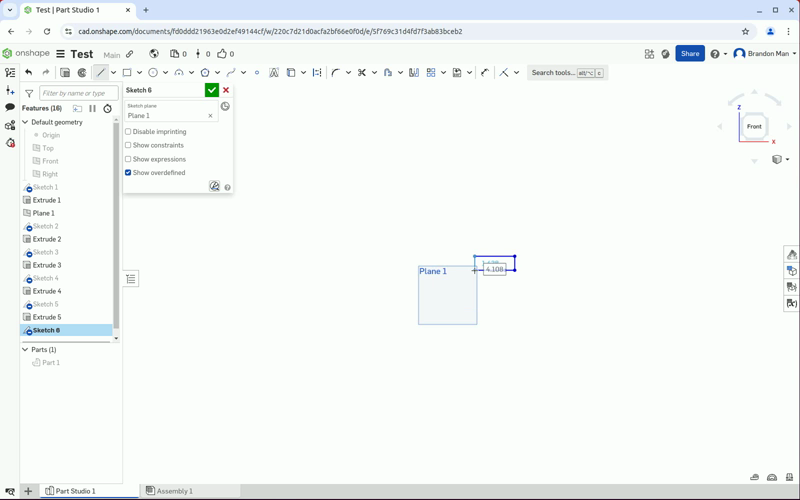
scroll(6)
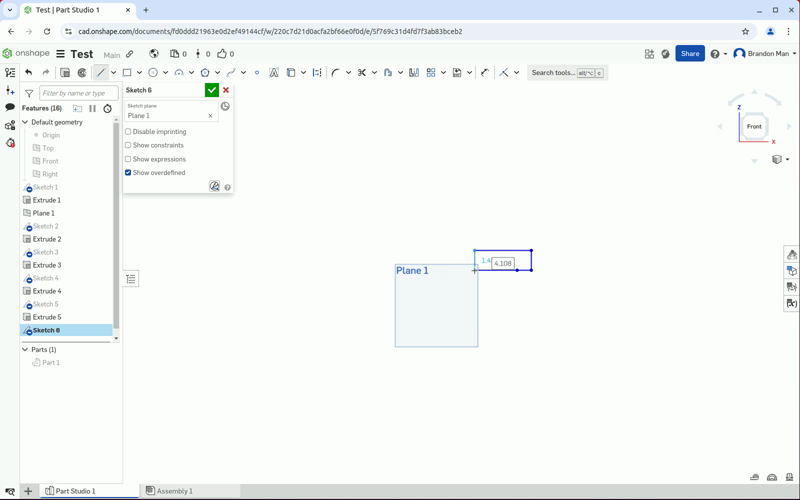
scroll(6)
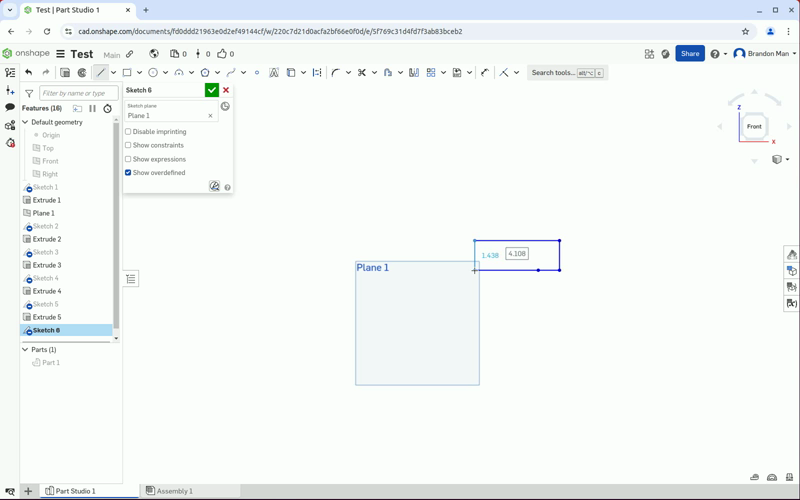
scroll(6)
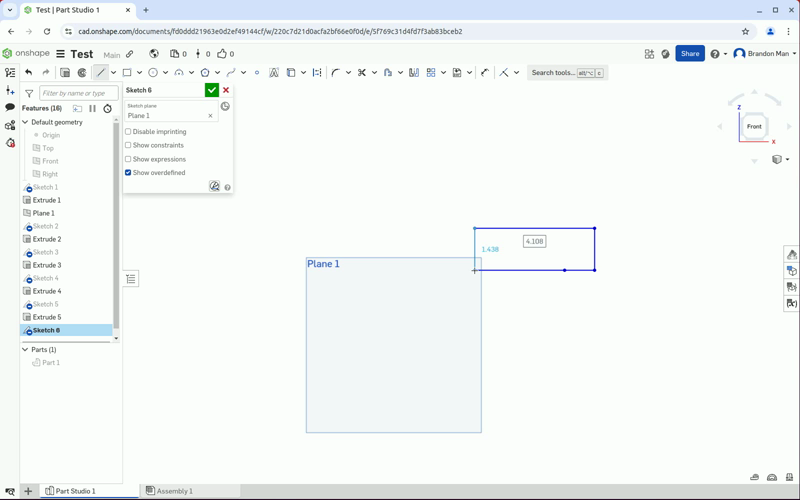
scroll(6)
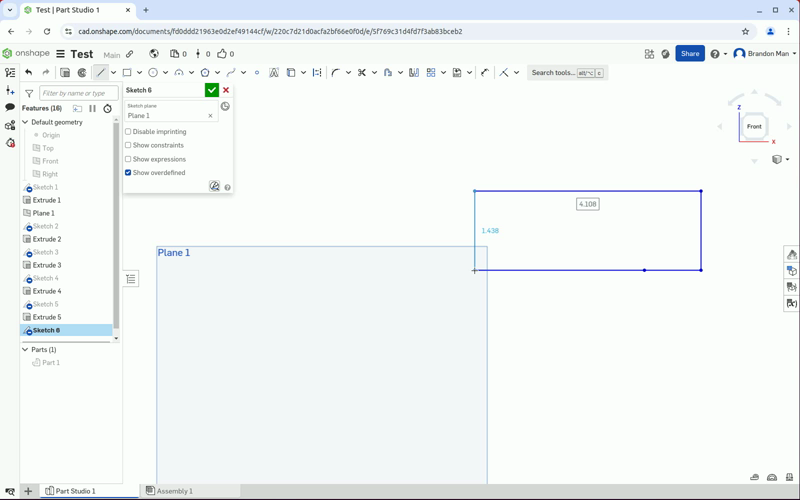
key_up(shift)
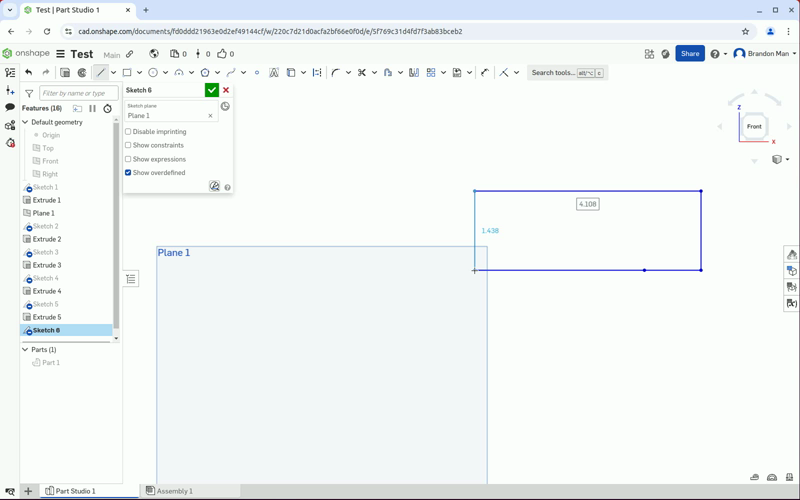
click(474, 270)
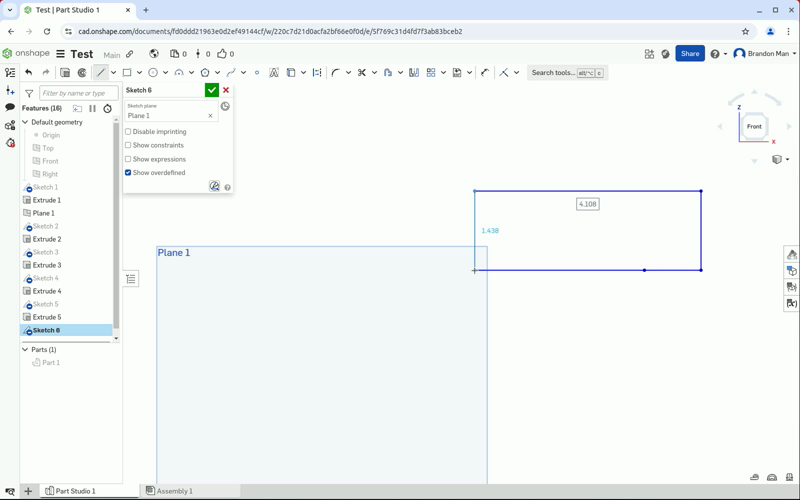
scroll(-6)
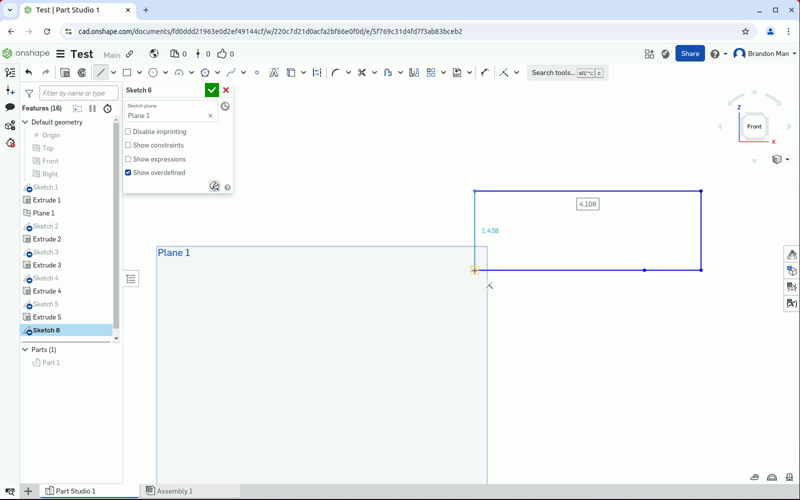
scroll(-6)
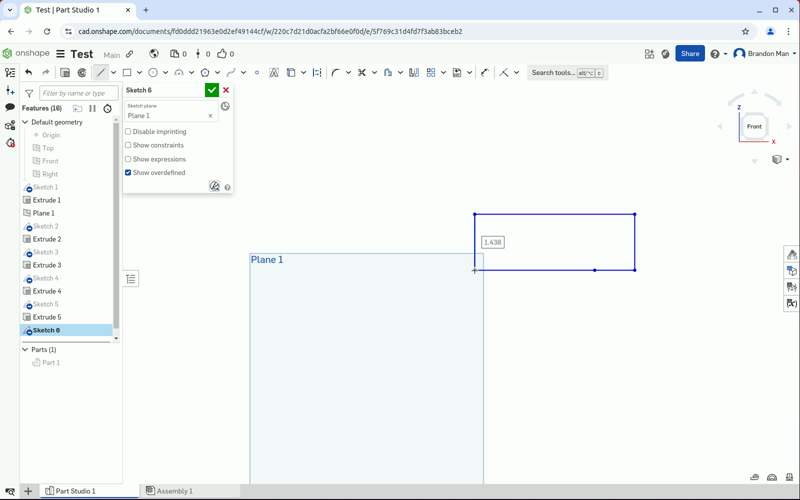
scroll(-6)
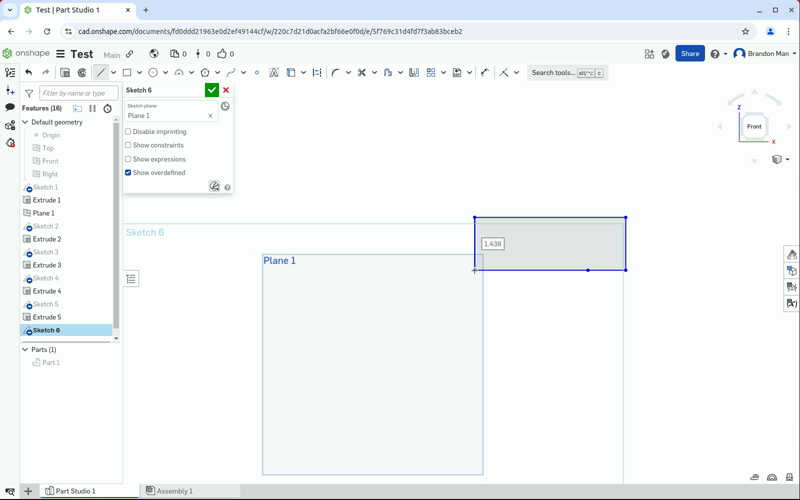
scroll(-6)
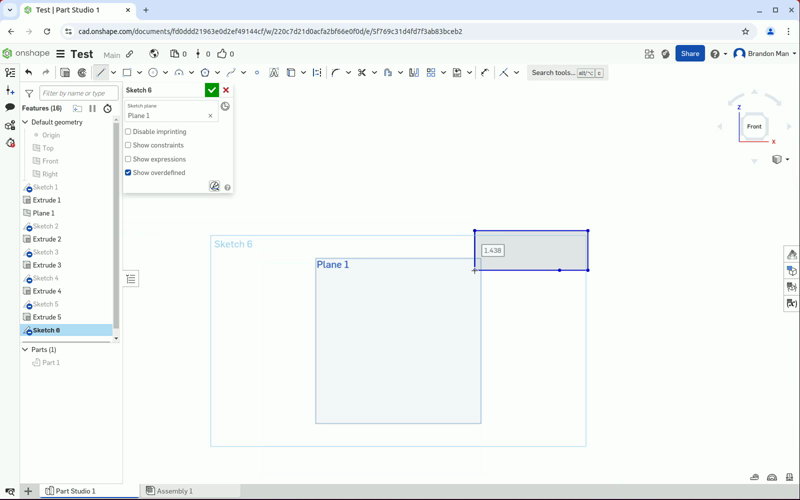
scroll(-6)
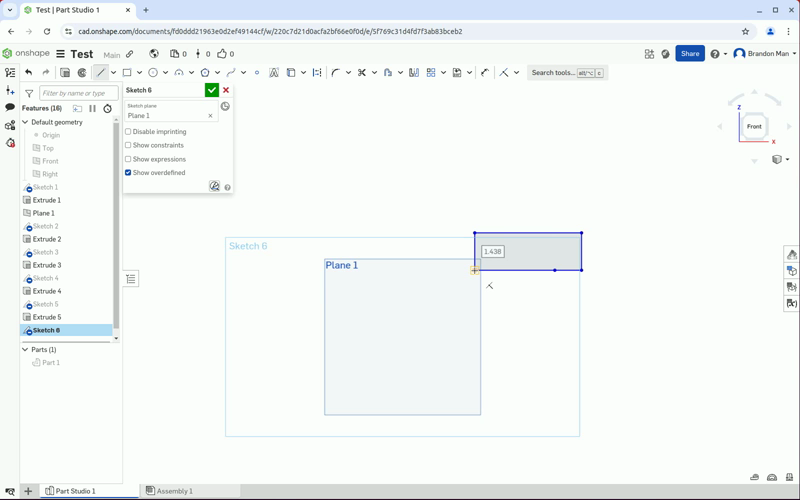
scroll(-6)
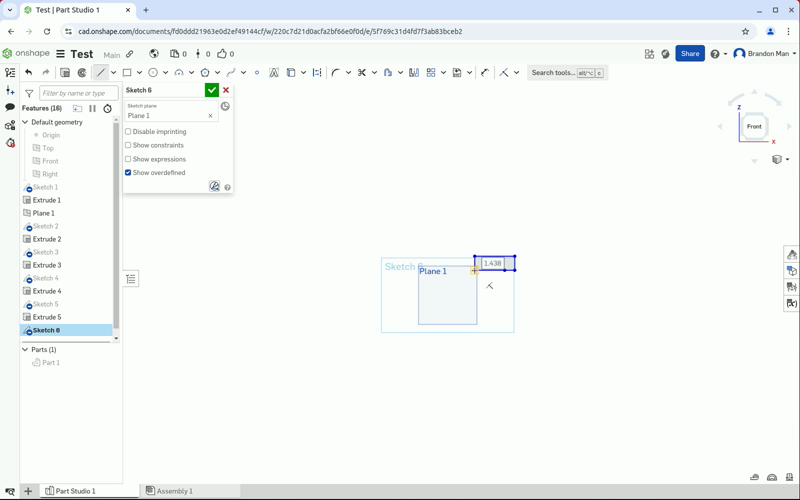
scroll(-6)
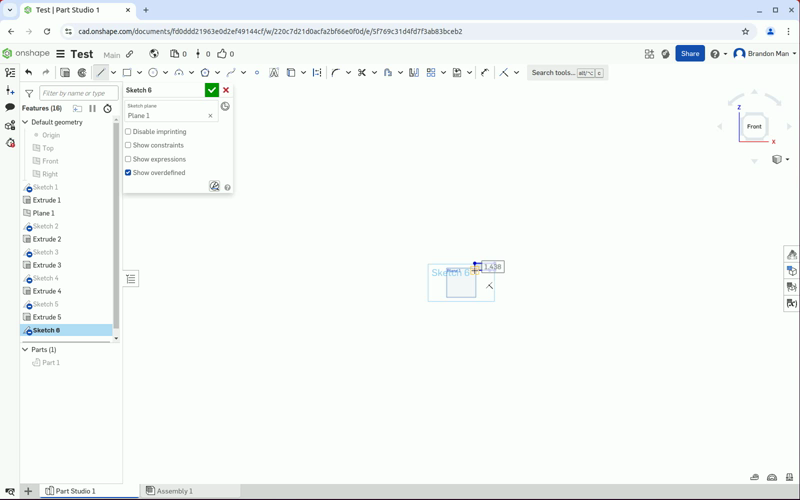
key(esc)
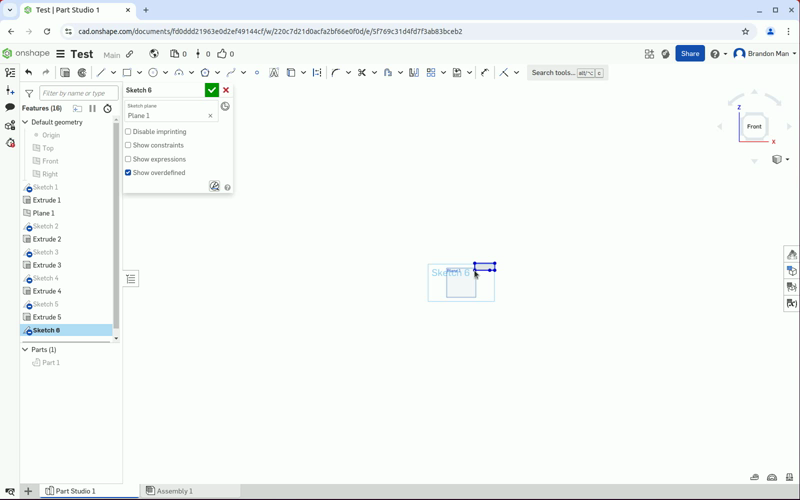
mouse_move(491, 267)
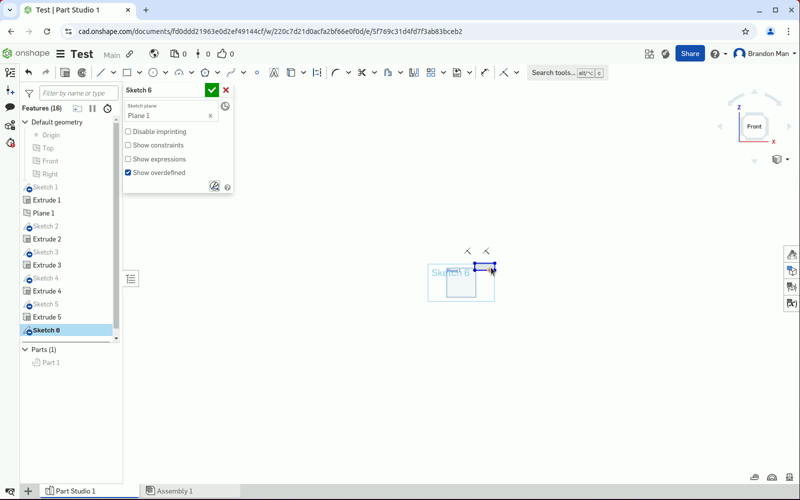
scroll(6)
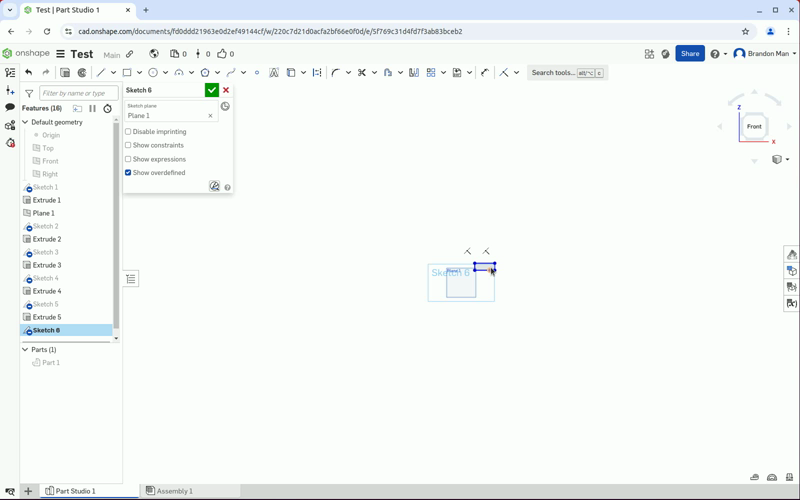
scroll(6)
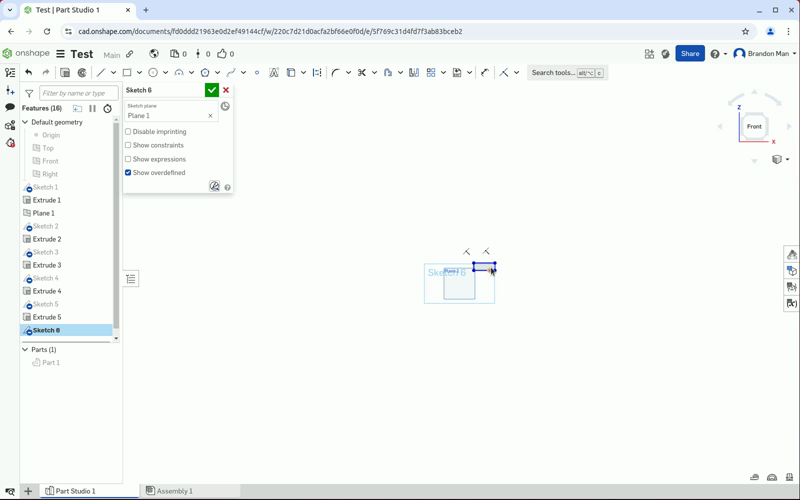
scroll(6)
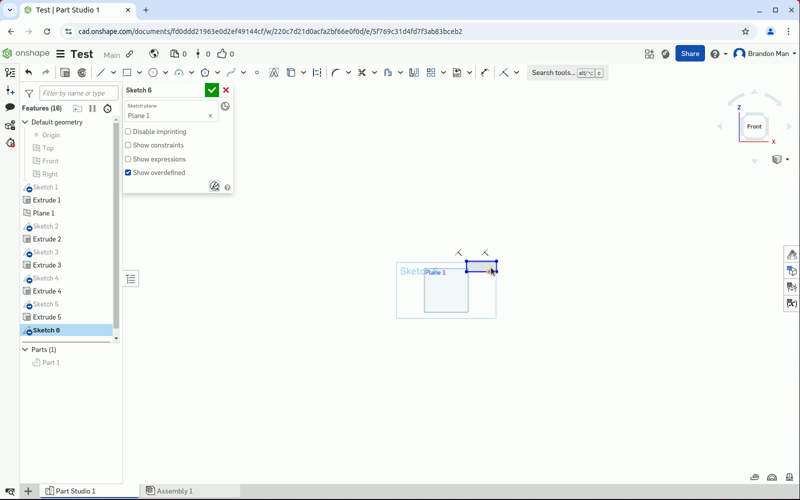
scroll(6)
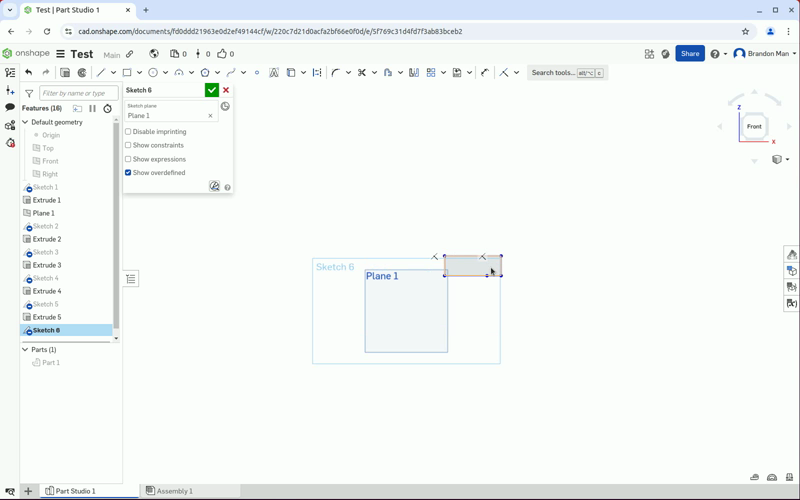
scroll(6)
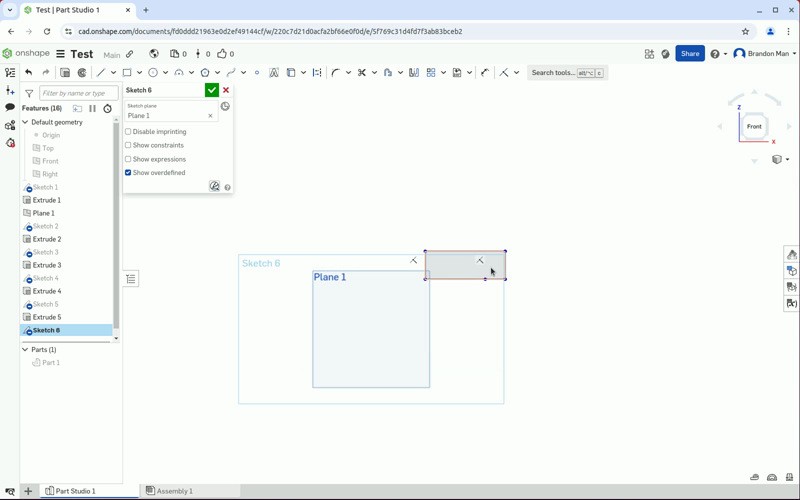
scroll(6)
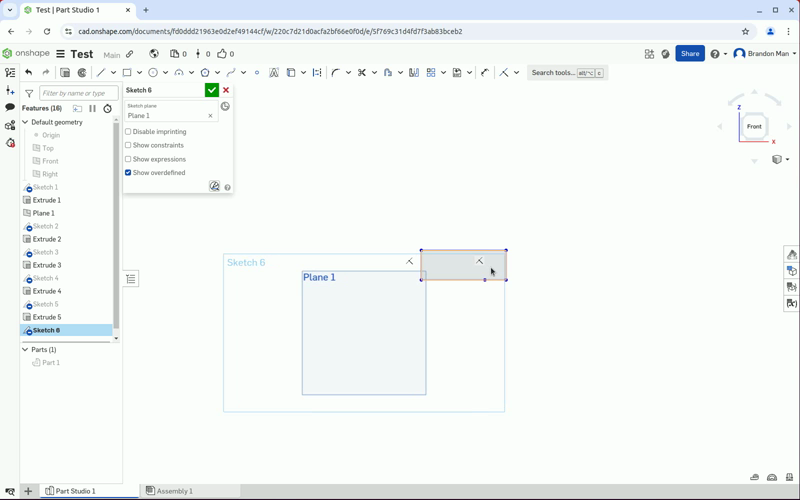
scroll(6)
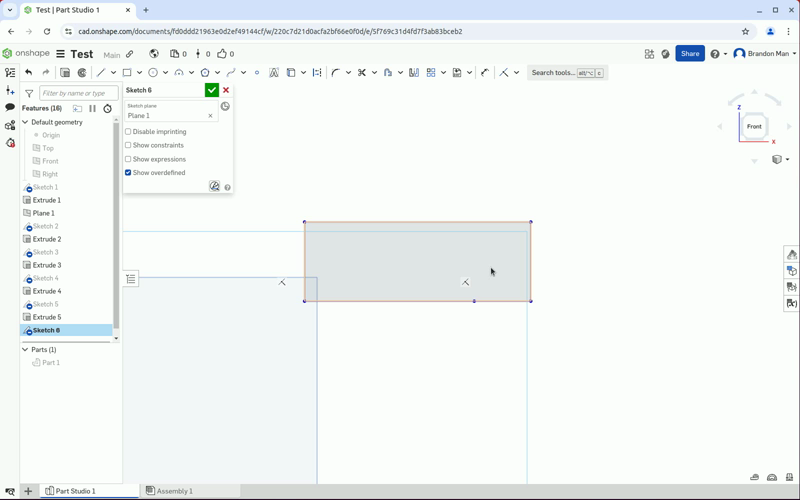
click(491, 267)
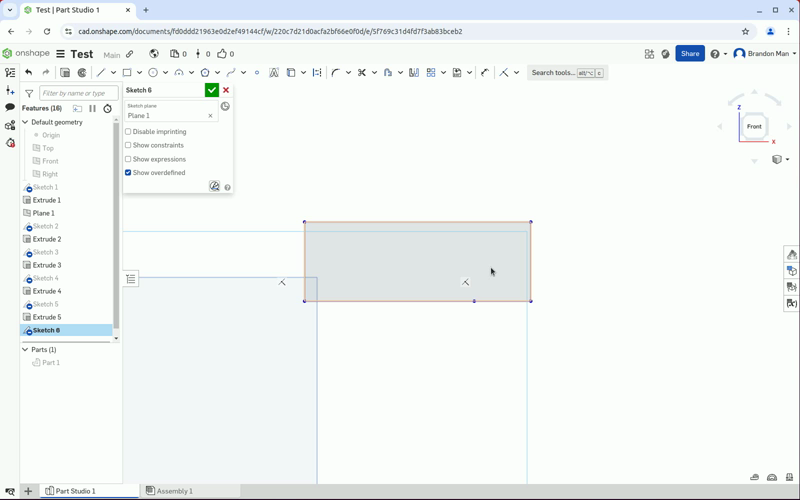
scroll(-6)
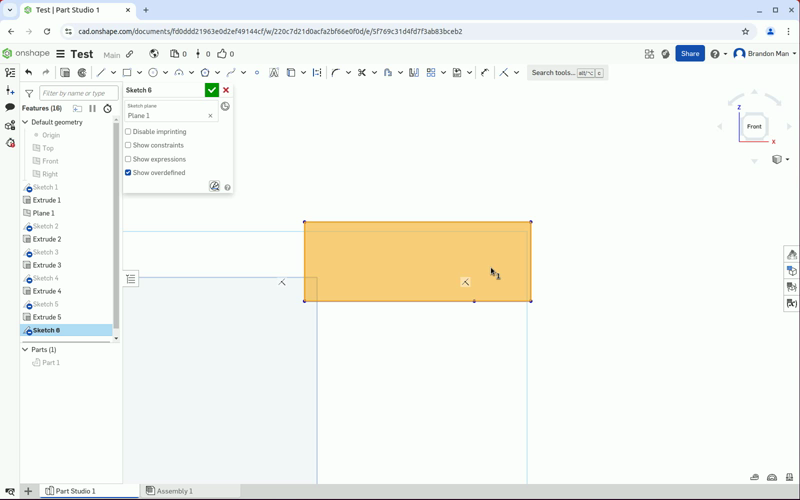
scroll(-6)
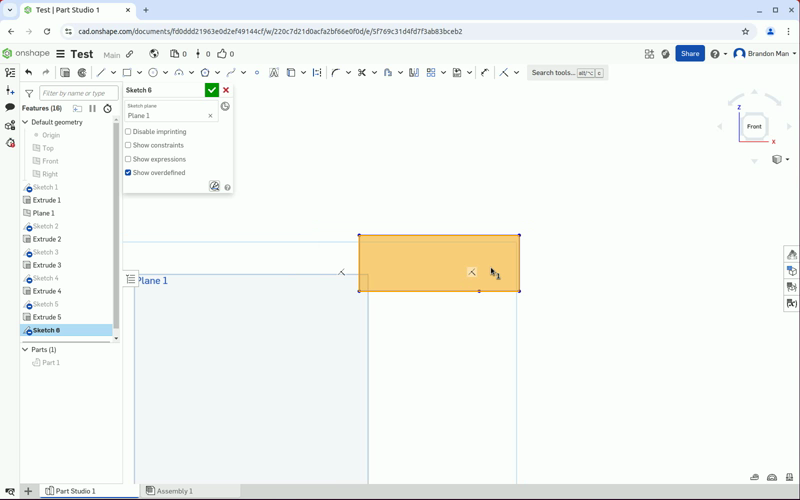
scroll(-6)
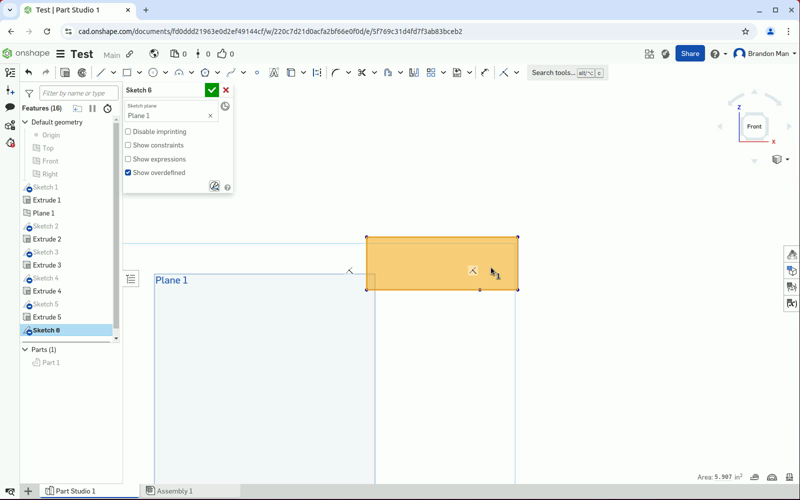
scroll(-6)
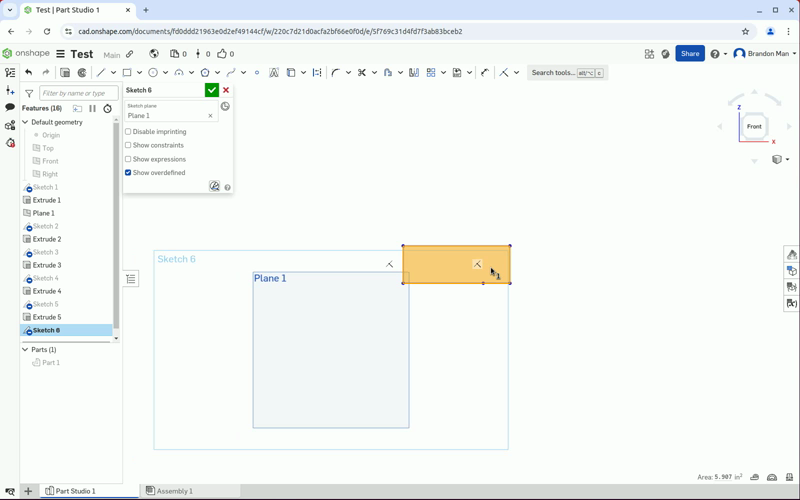
scroll(-6)
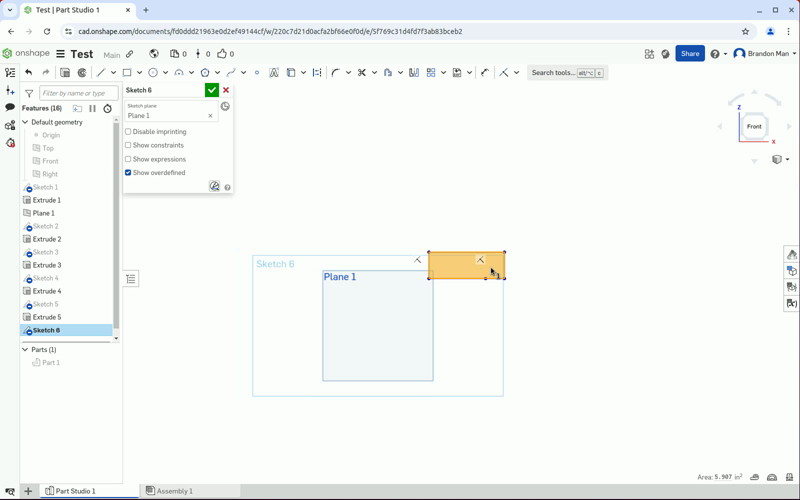
scroll(-6)
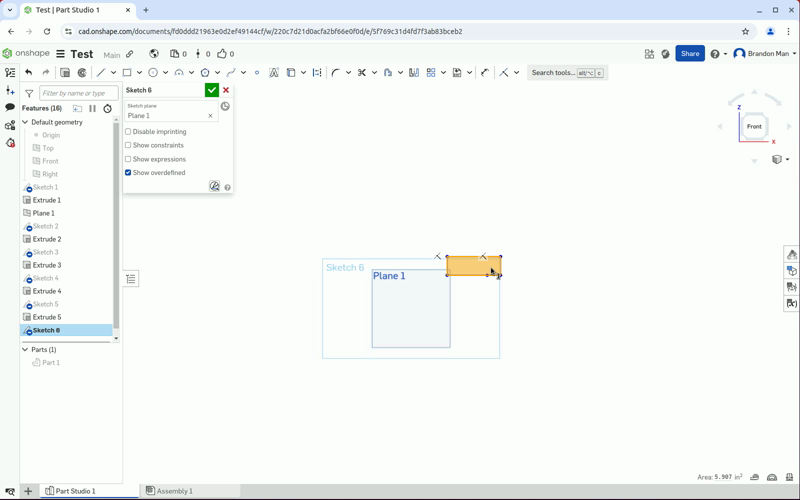
scroll(-6)
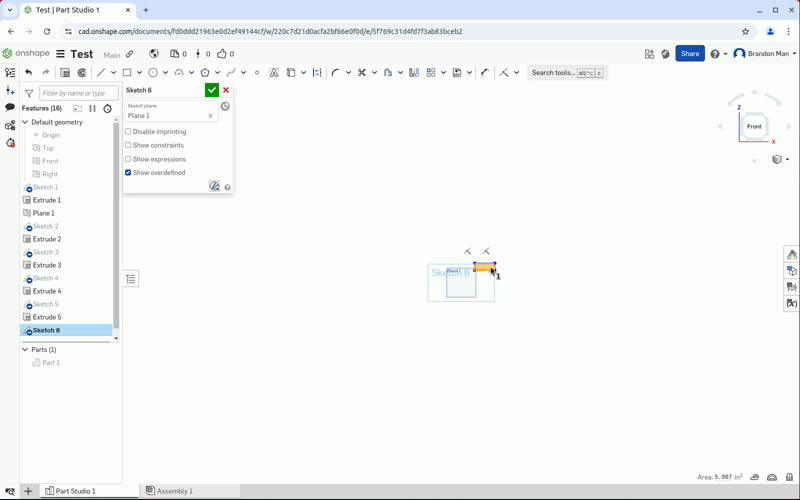
mouse_move(73, 352)
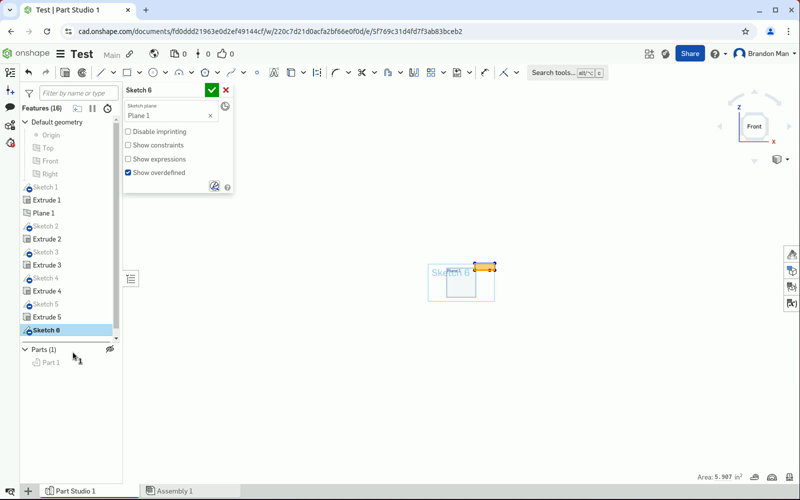
key(shift+y)
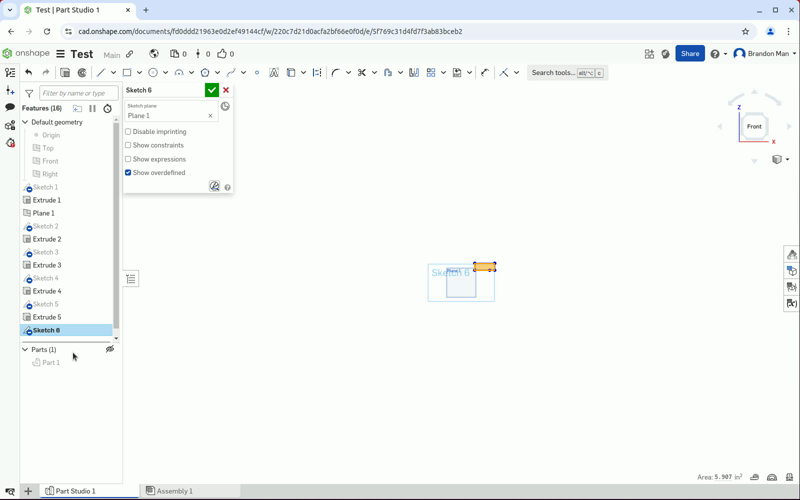
key(shift+e)
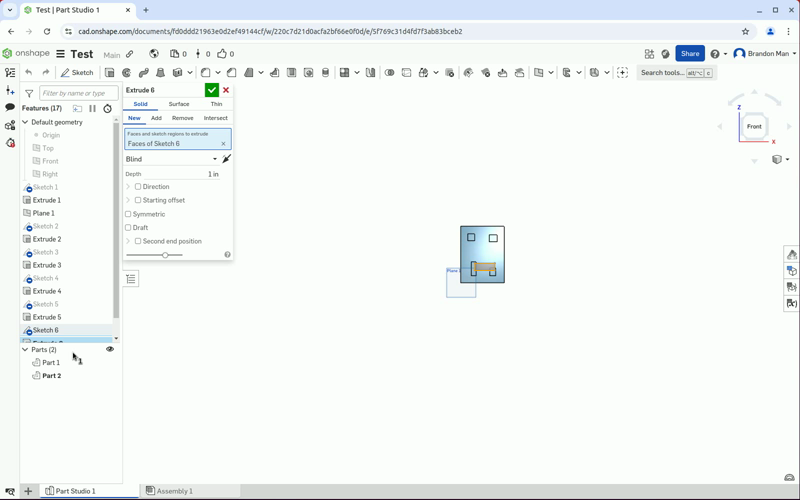
mouse_move(143, 106)
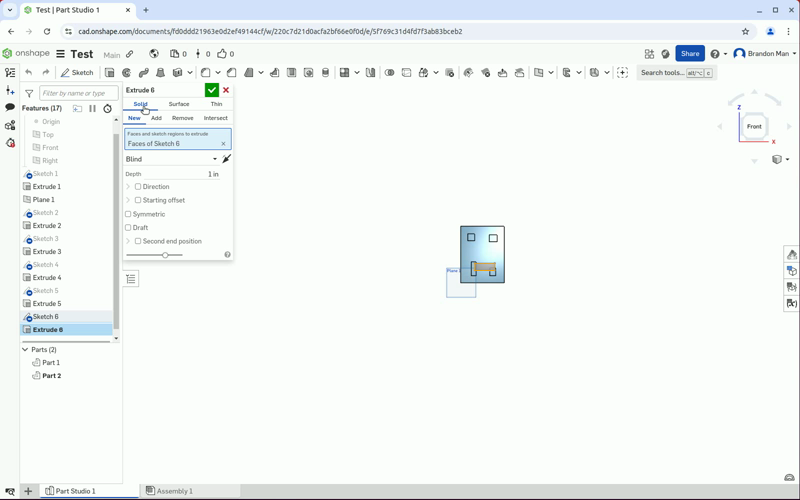
click(143, 106)
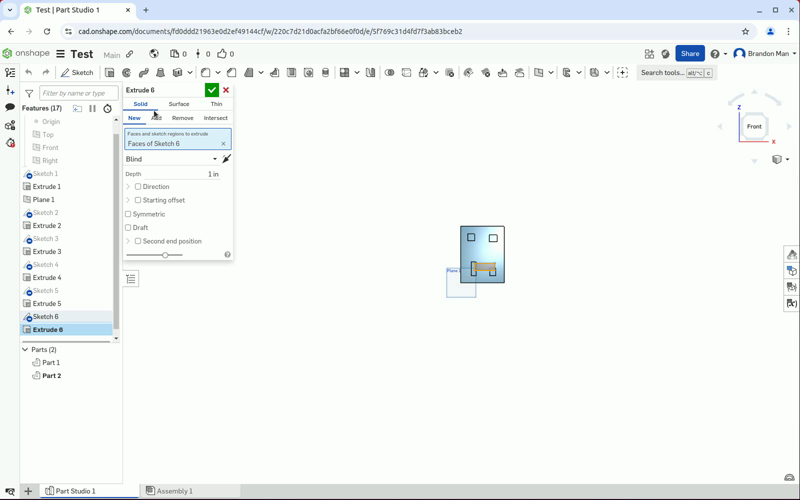
mouse_move(186, 120)
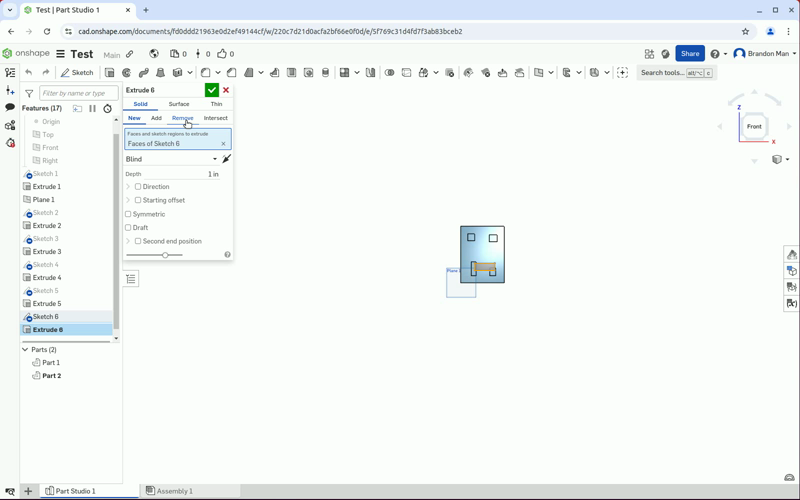
click(186, 120)
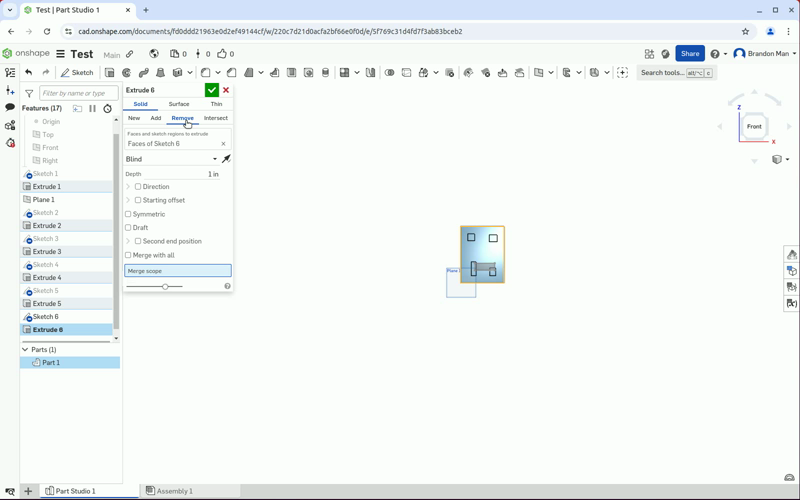
key(tab, 4)
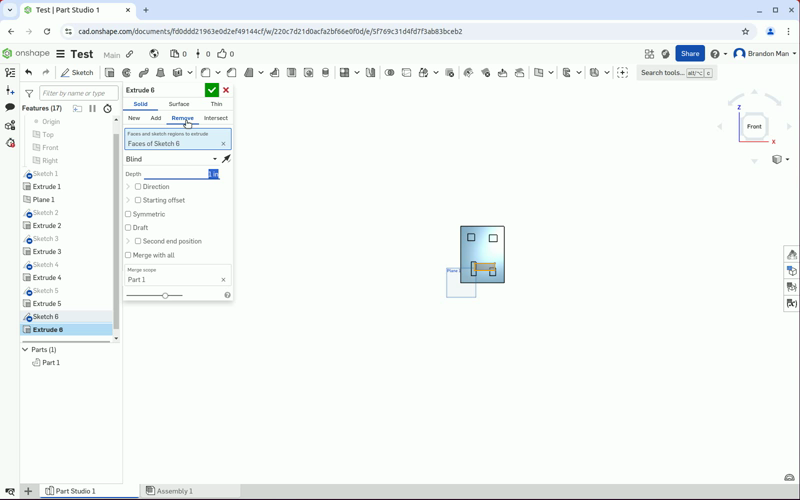
text(1.685)
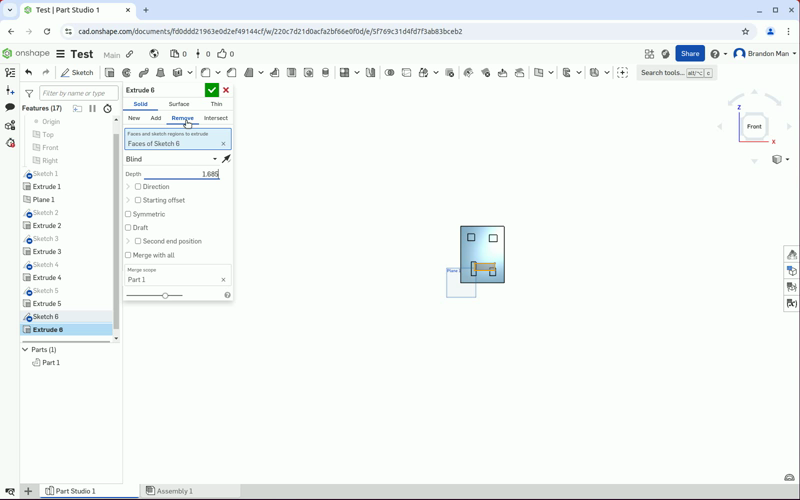
key(tab, 6)
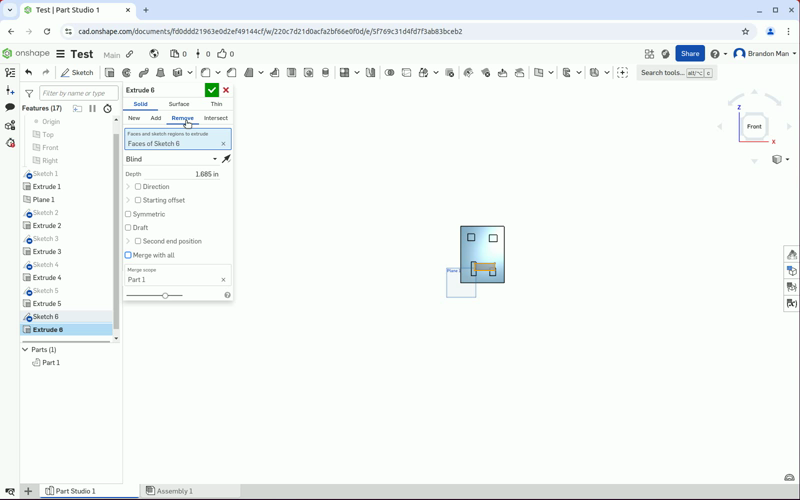
key(space)
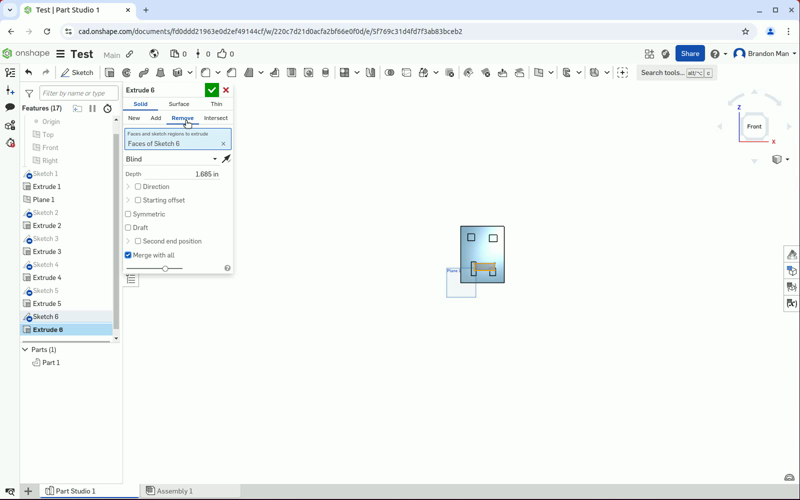
key(enter)
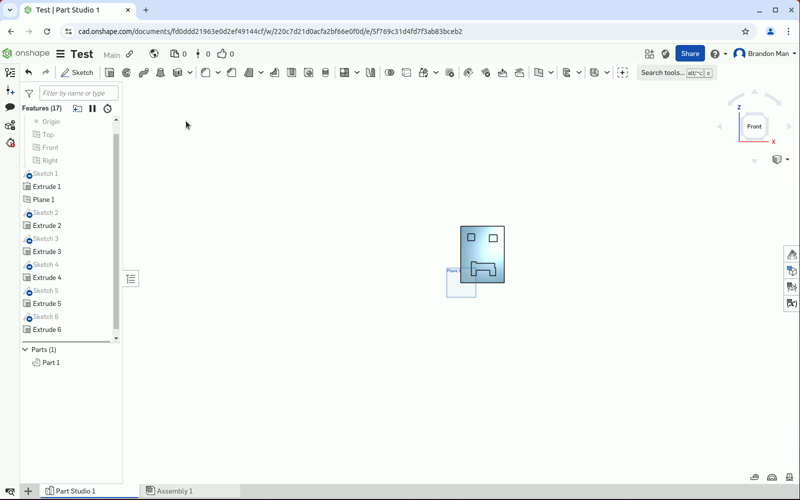
key(shift+h)
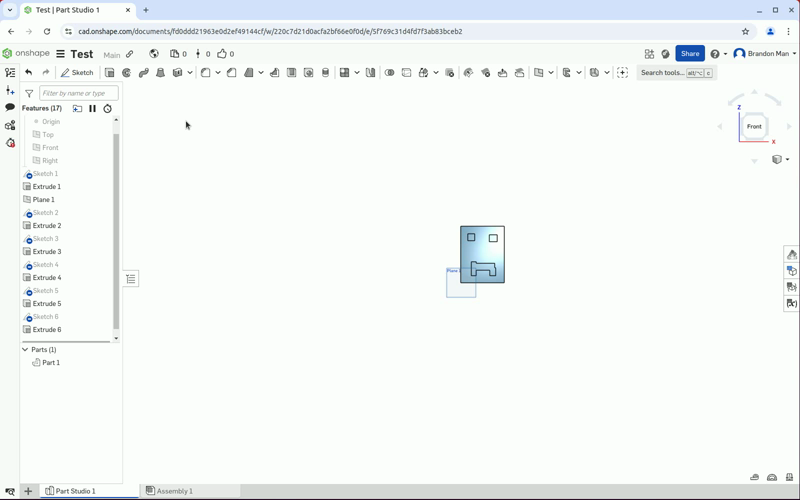
key(shift+h)
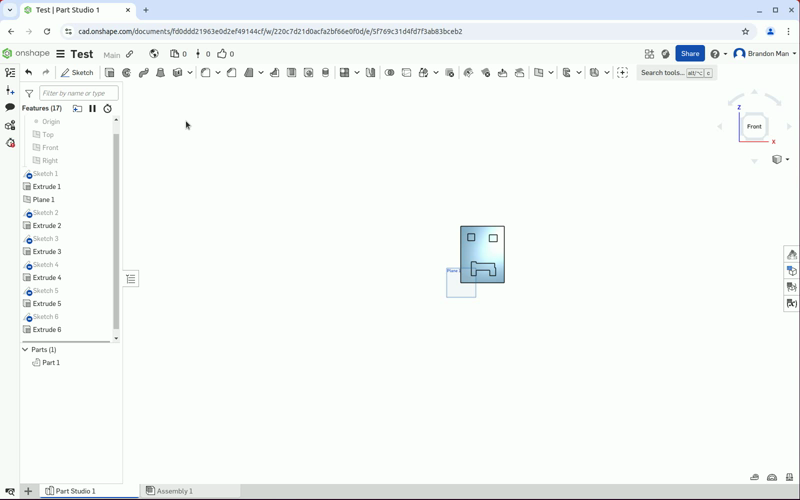
mouse_move(69, 176)
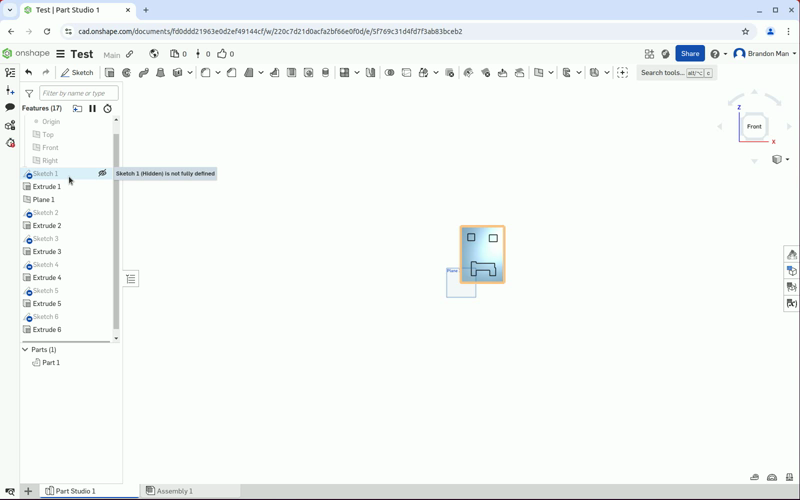
click(69, 176)
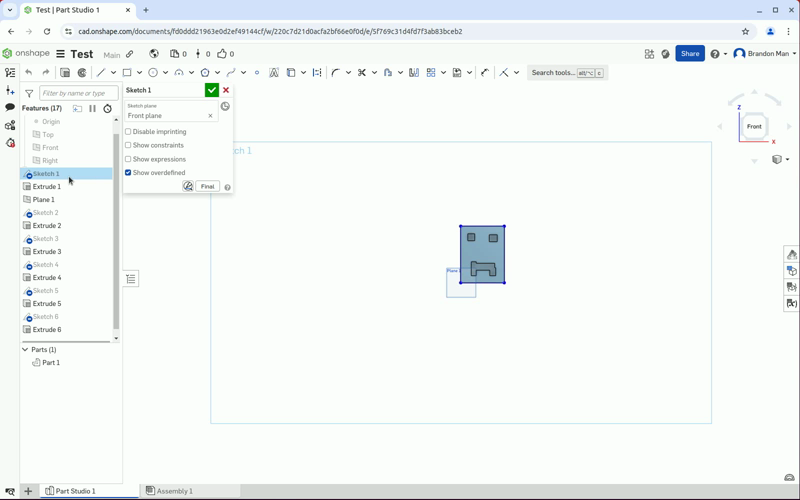
mouse_move(229, 92)
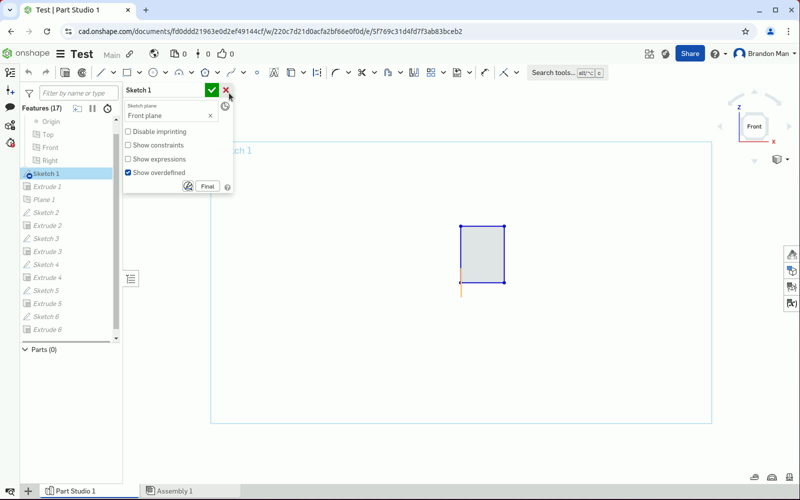
click(229, 92)
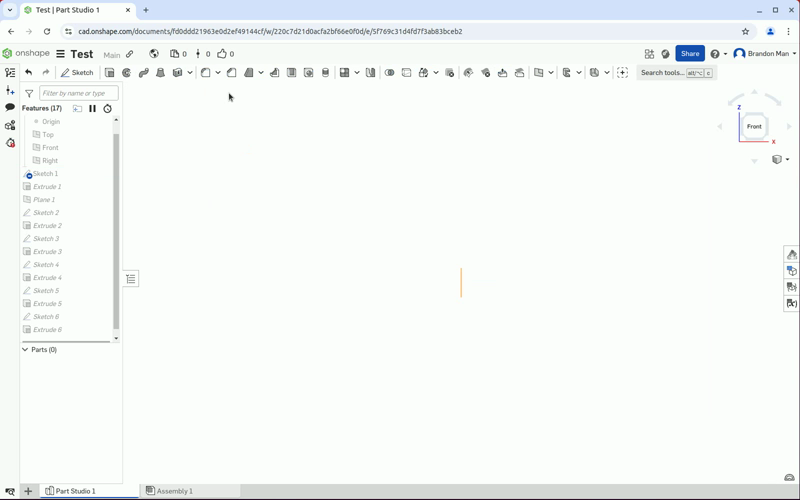
key(shift+s)
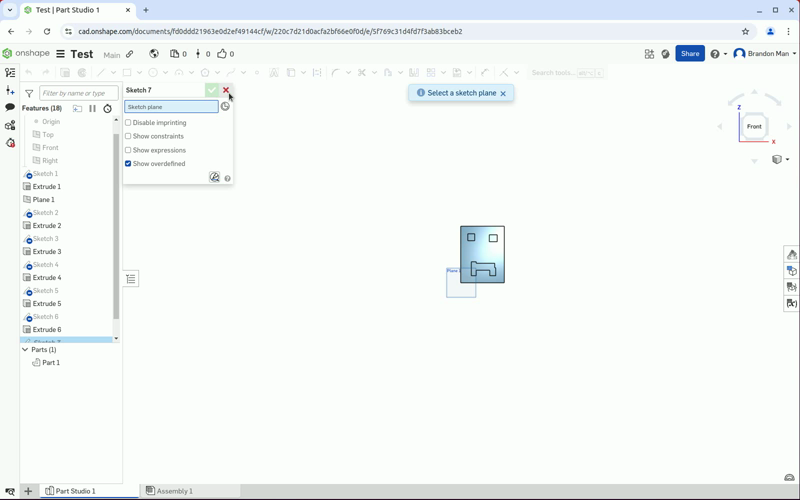
mouse_move(69, 189)
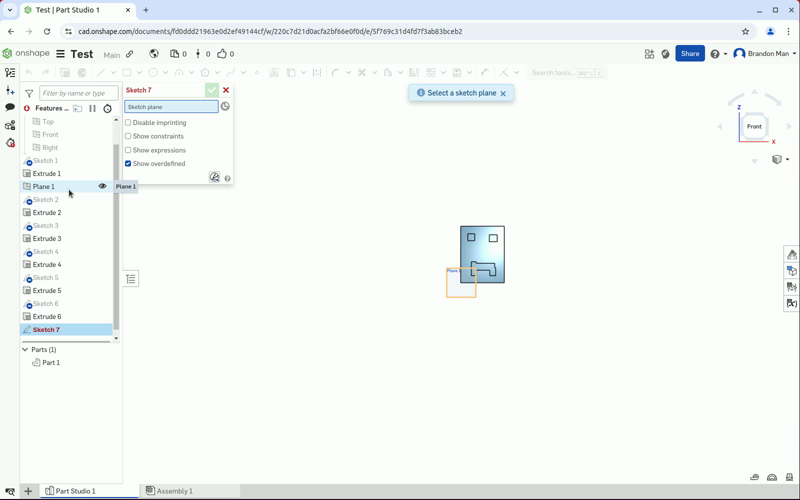
click(69, 189)
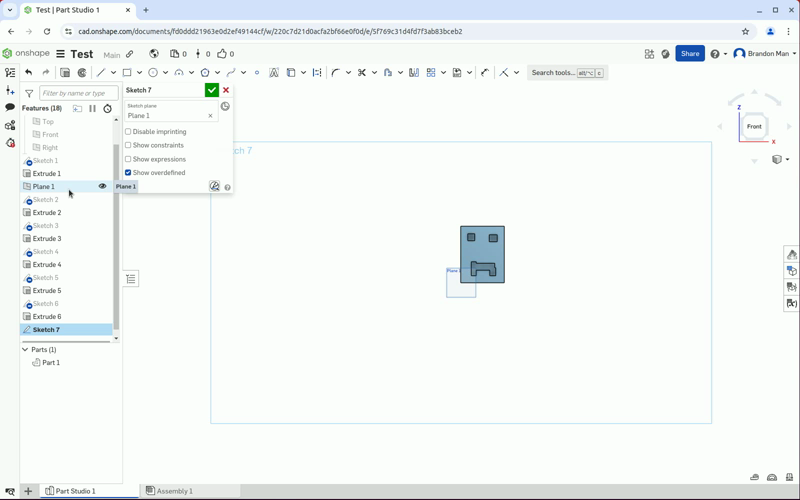
mouse_move(73, 352)
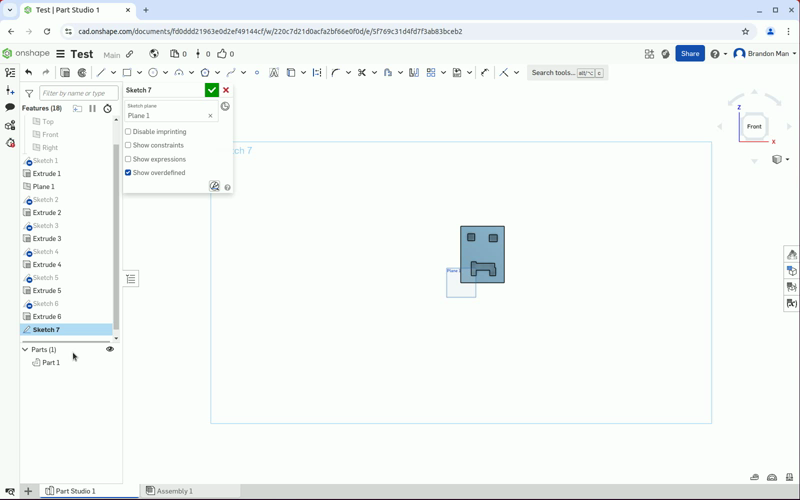
key(y)
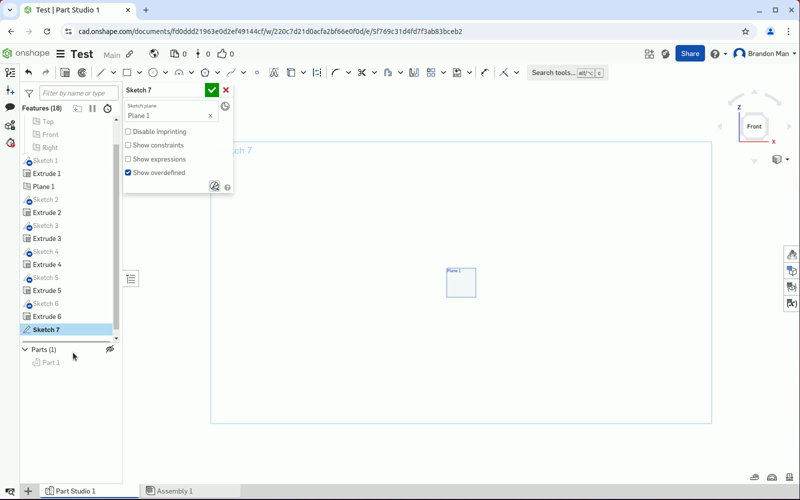
key(l)
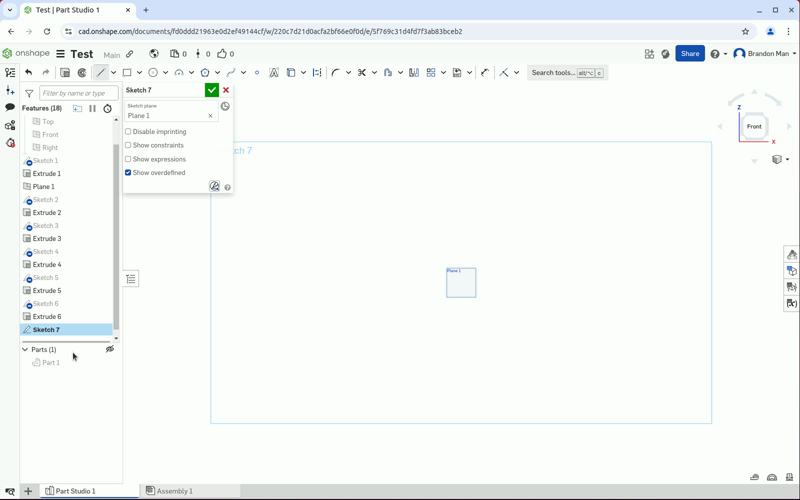
key_down(shift)
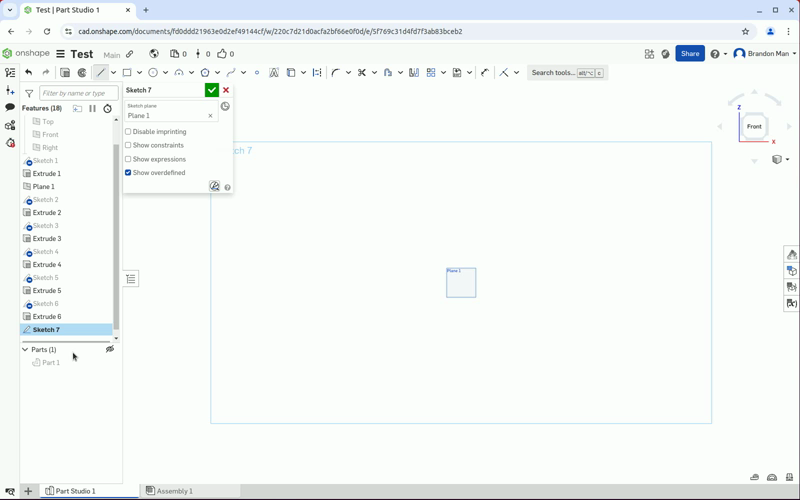
mouse_move(474, 262)
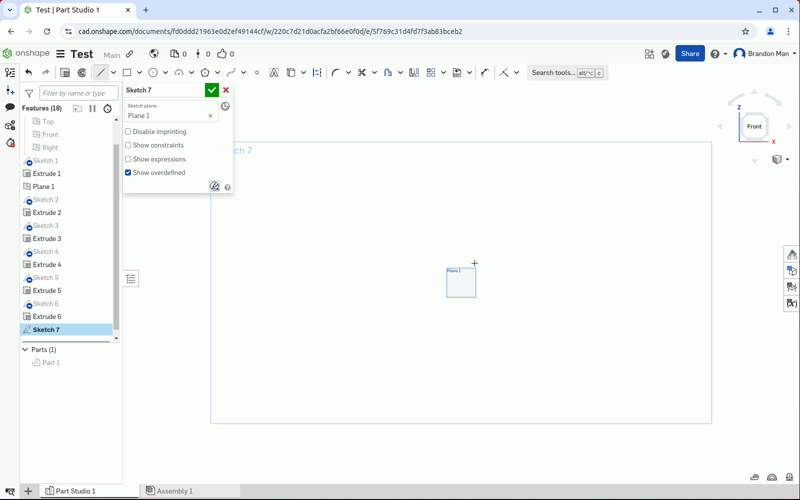
click(474, 262)
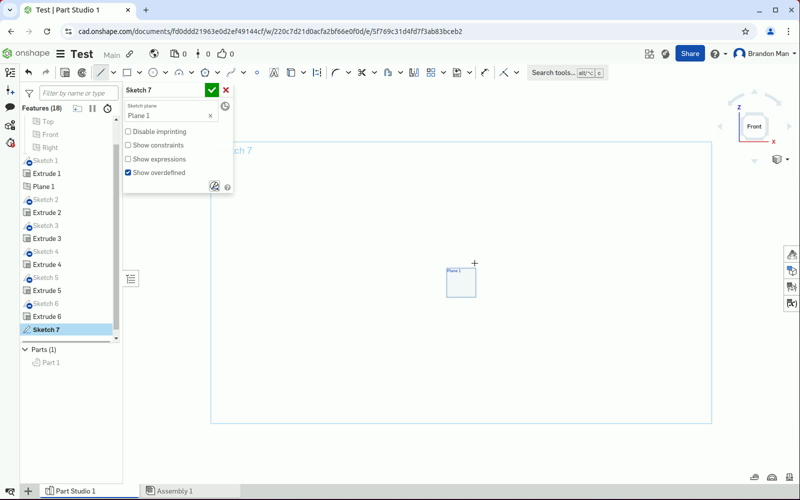
key_up(shift)
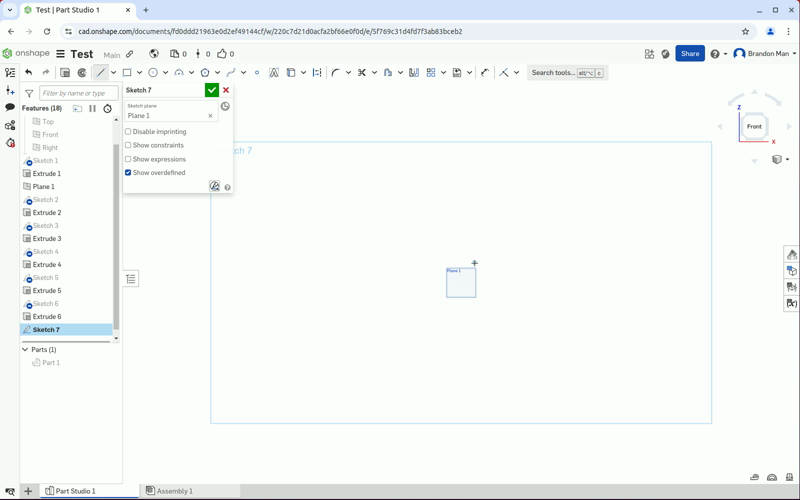
key_down(shift)
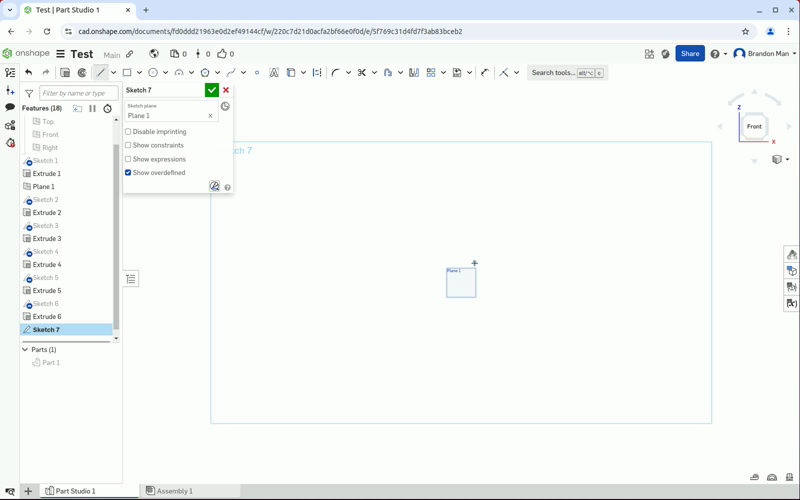
mouse_move(504, 262)
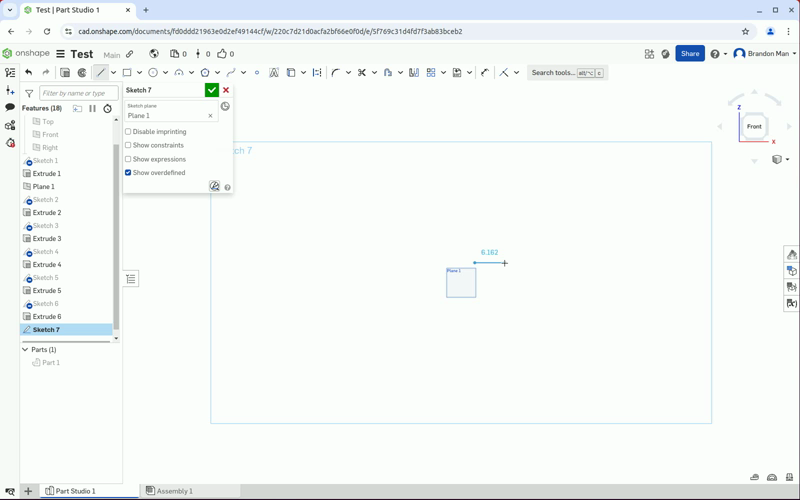
mouse_move(491, 262)
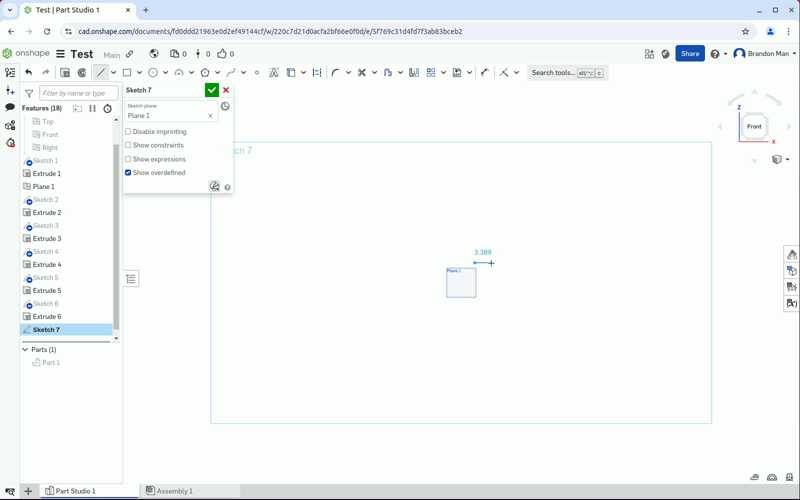
click(491, 262)
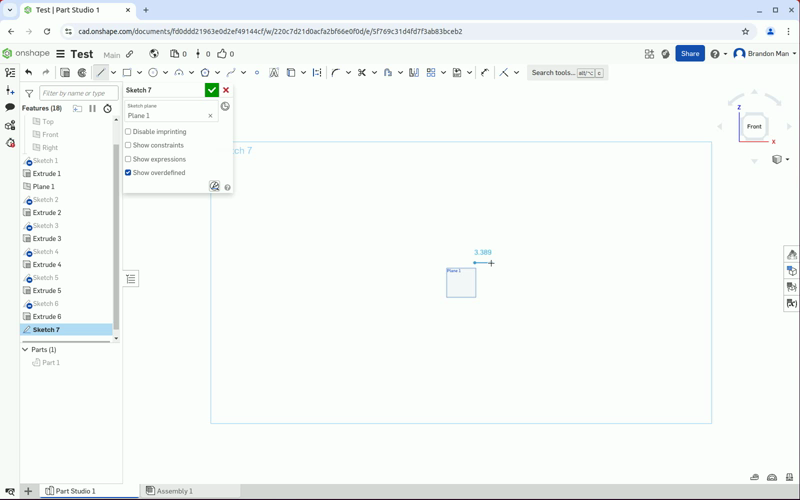
key_up(shift)
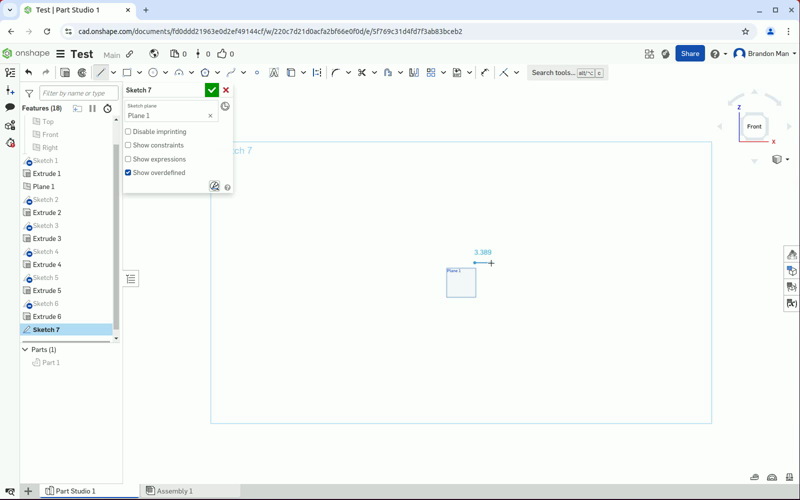
key_down(shift)
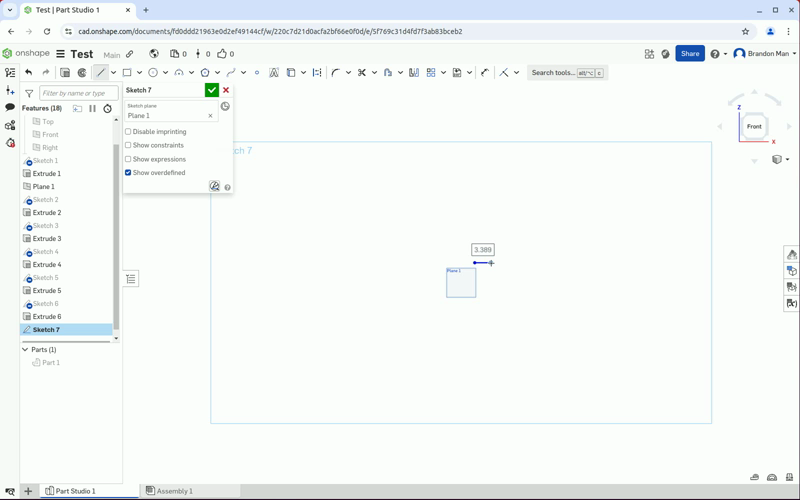
mouse_move(521, 262)
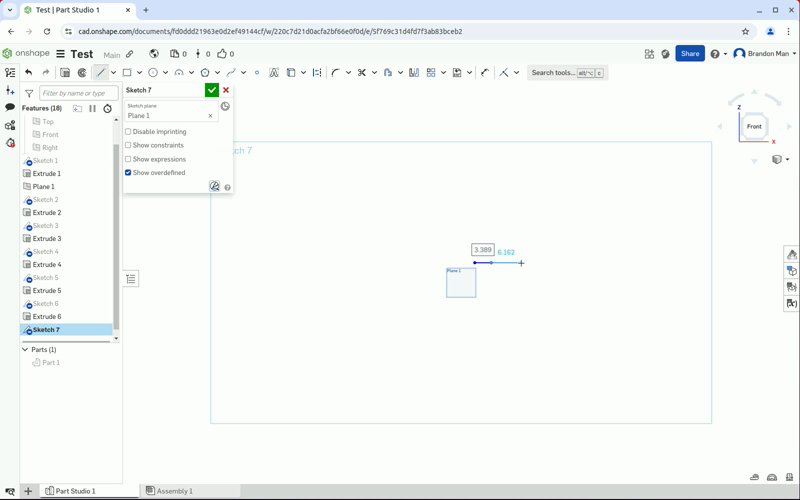
mouse_move(491, 257)
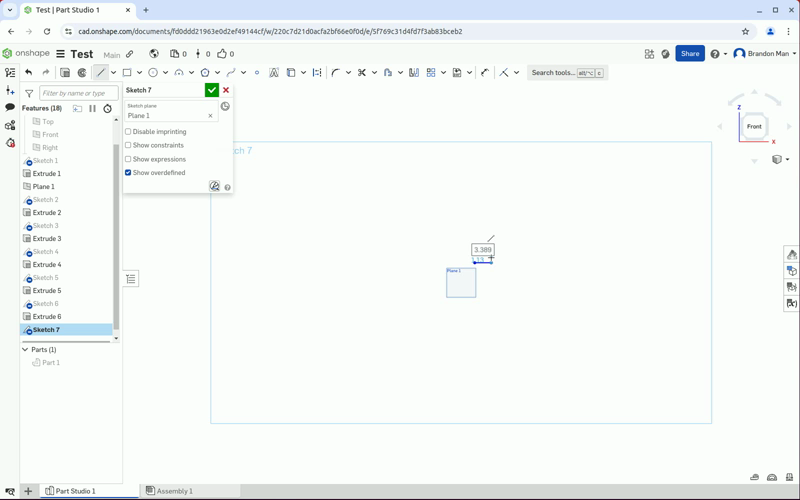
scroll(6)
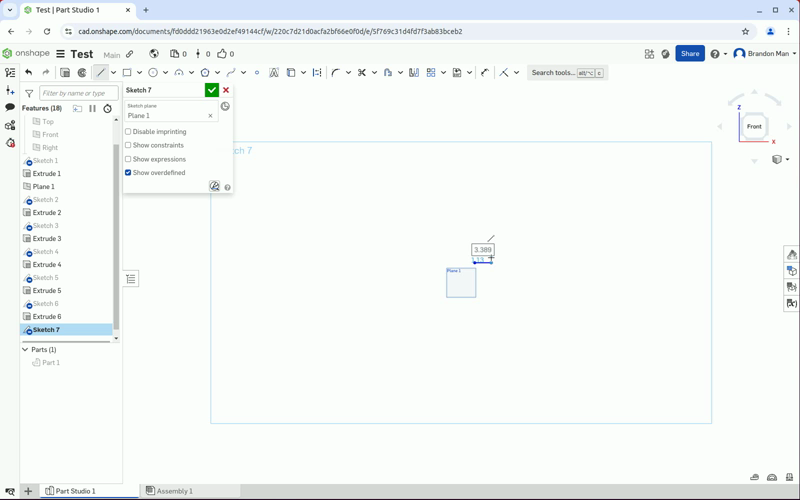
scroll(6)
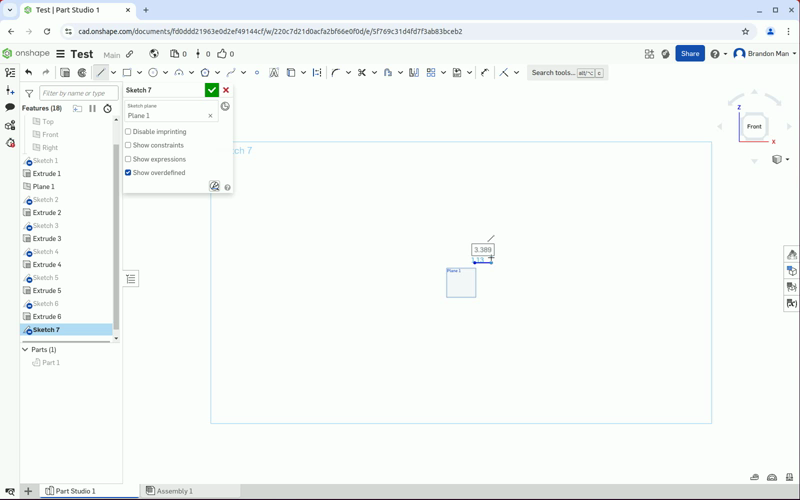
scroll(6)
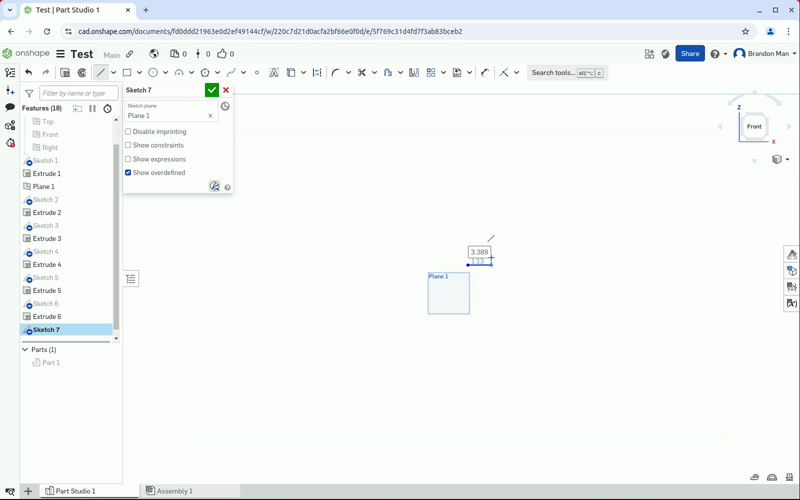
scroll(6)
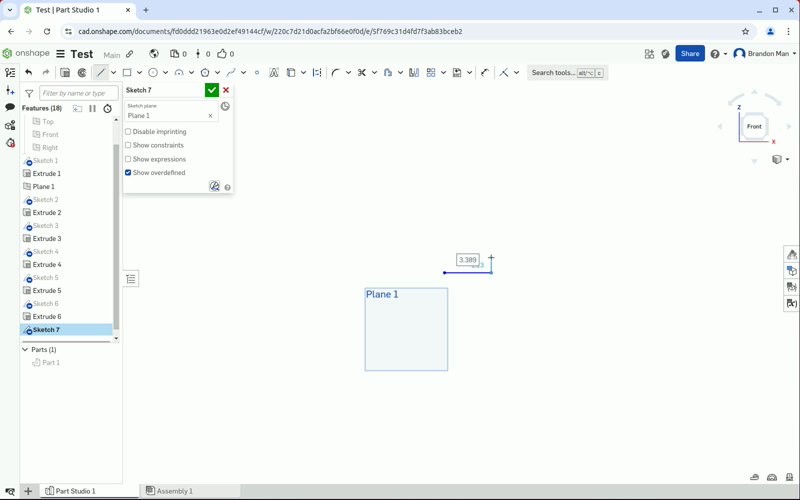
scroll(6)
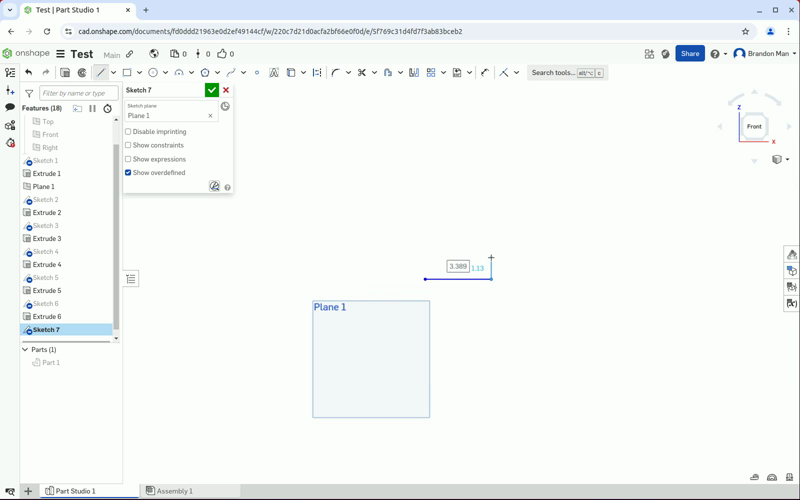
scroll(6)
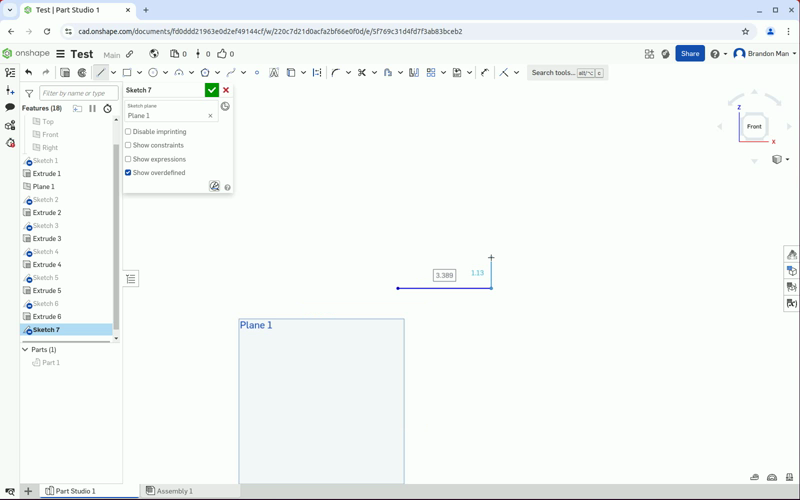
scroll(6)
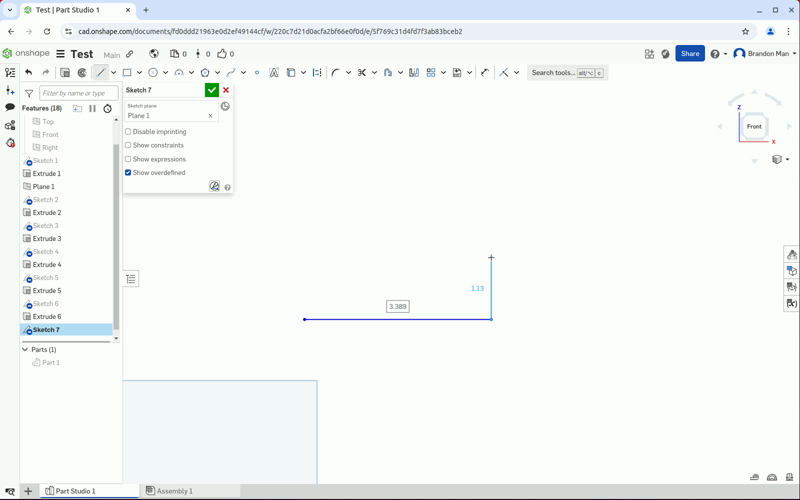
click(491, 257)
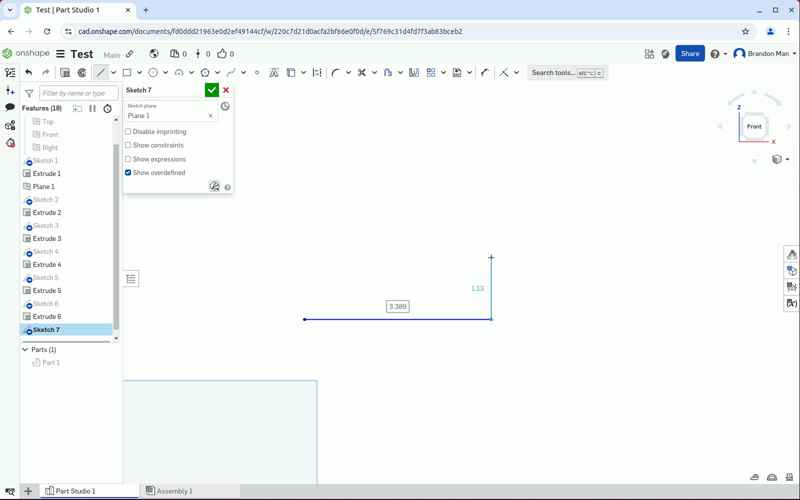
scroll(-6)
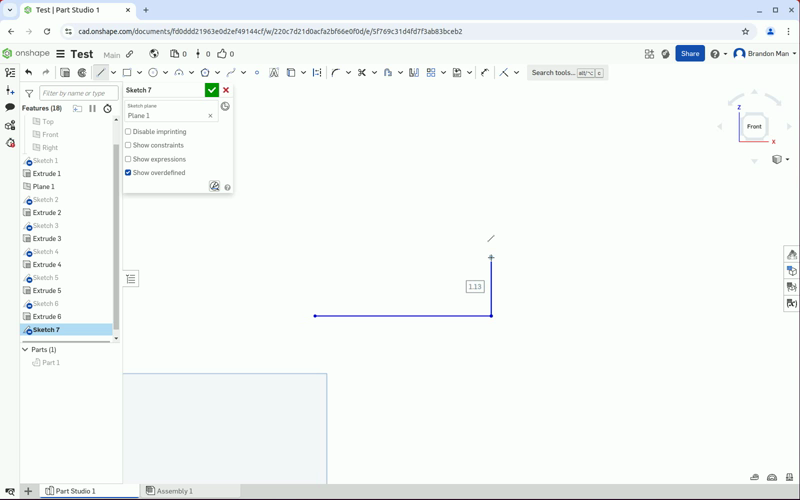
scroll(-6)
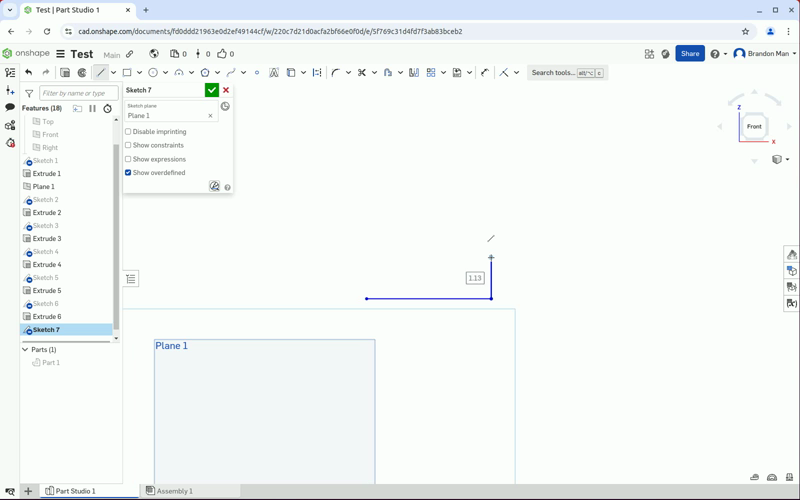
scroll(-6)
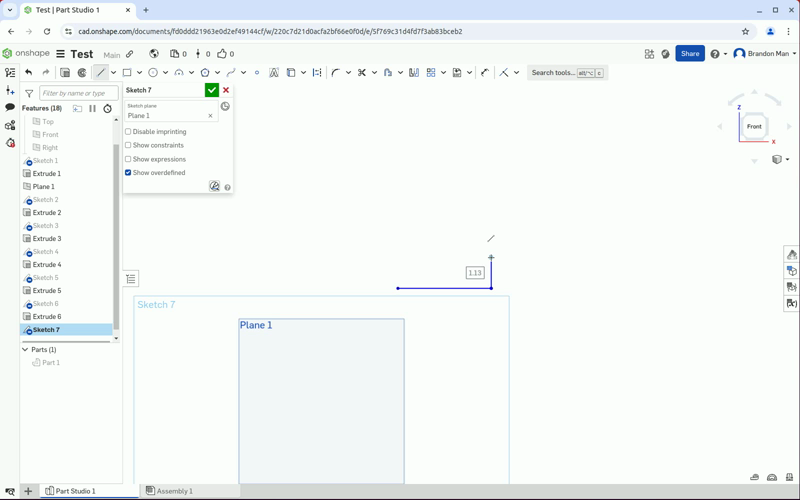
scroll(-6)
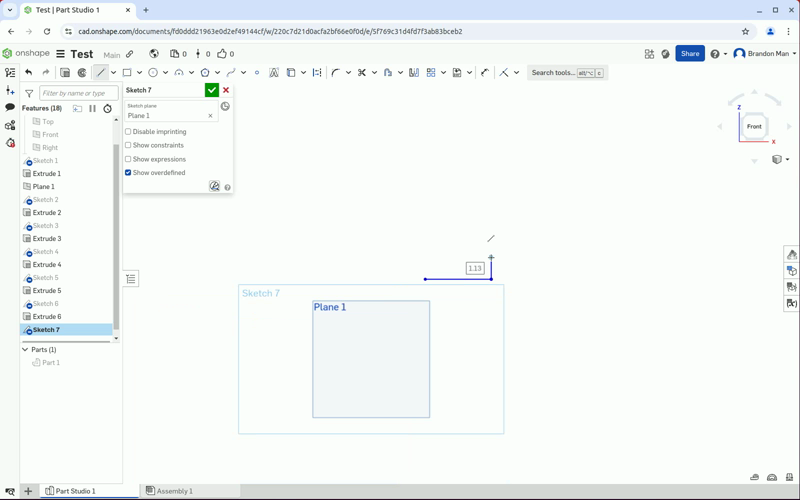
scroll(-6)
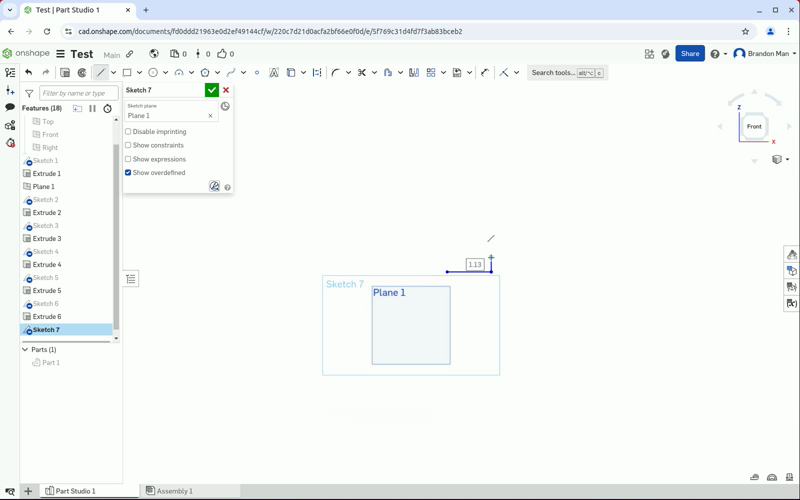
scroll(-6)
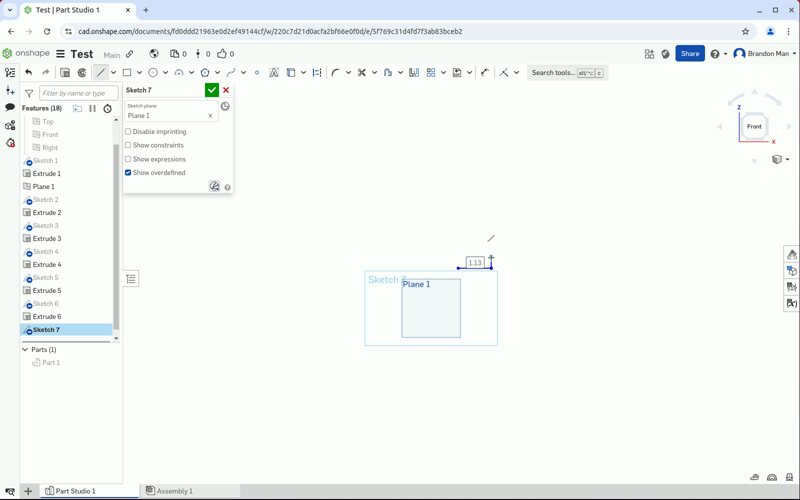
scroll(-6)
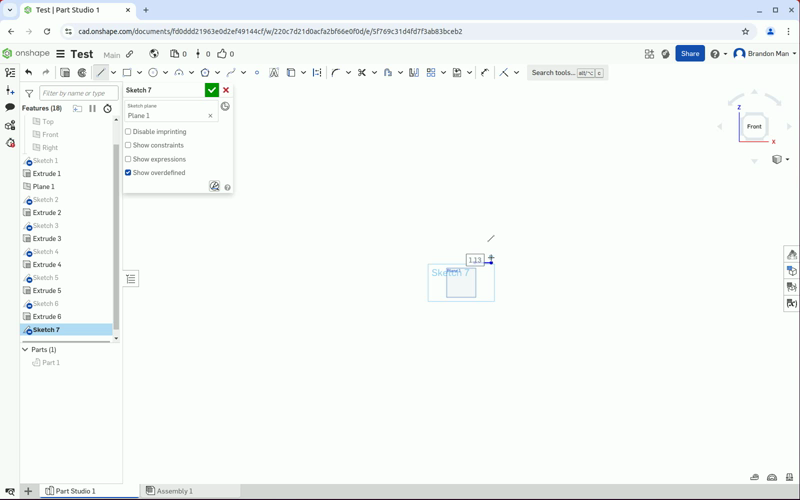
key_up(shift)
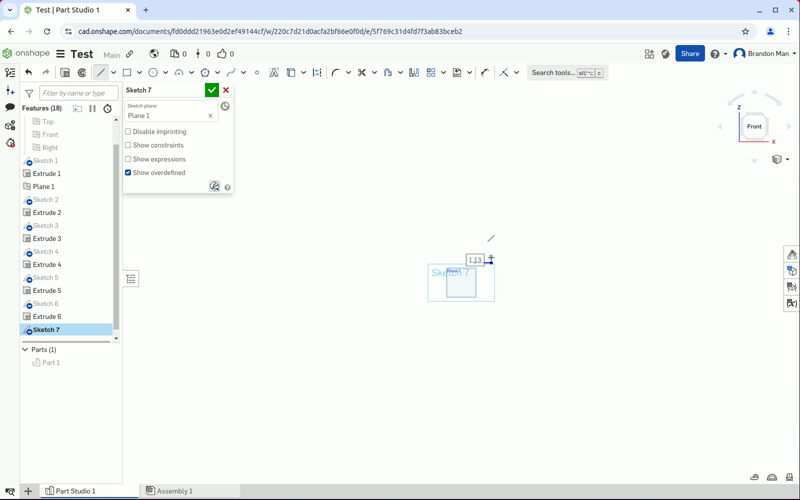
key_down(shift)
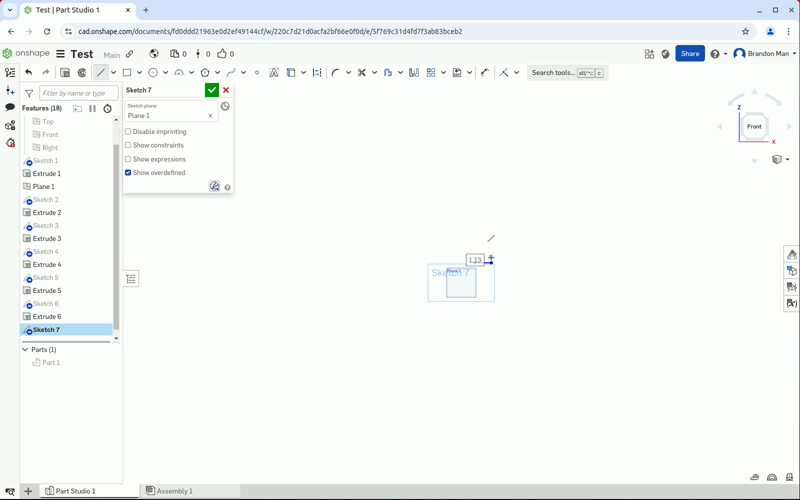
mouse_move(521, 257)
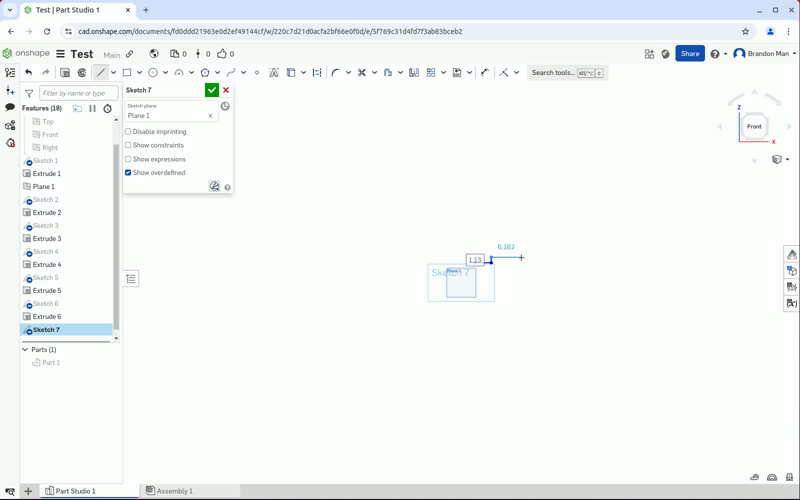
mouse_move(474, 257)
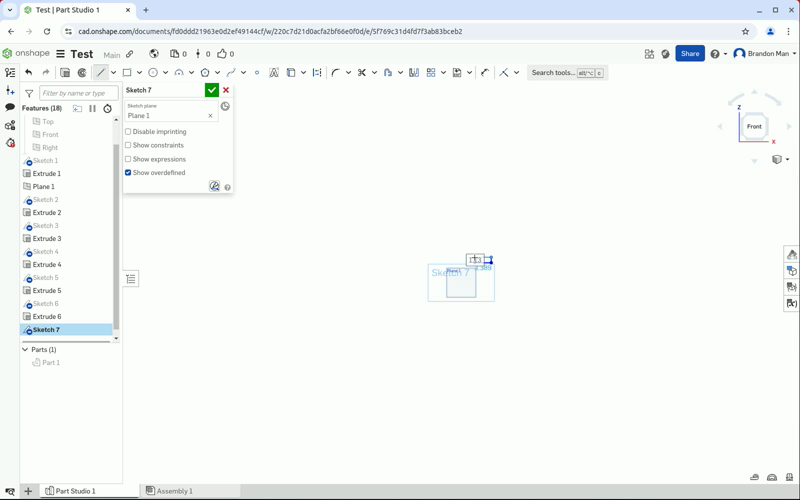
click(474, 257)
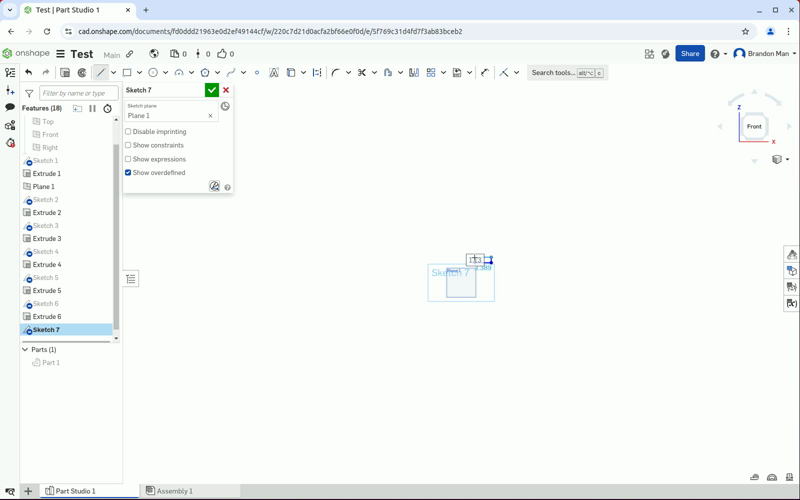
key_up(shift)
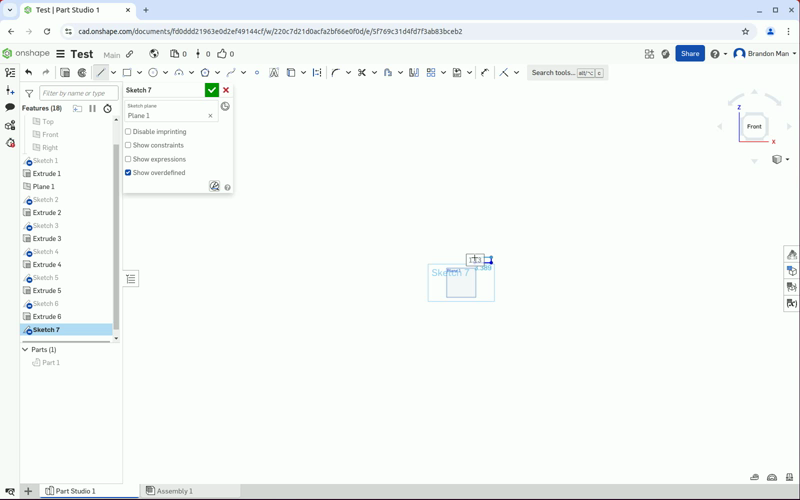
mouse_move(504, 257)
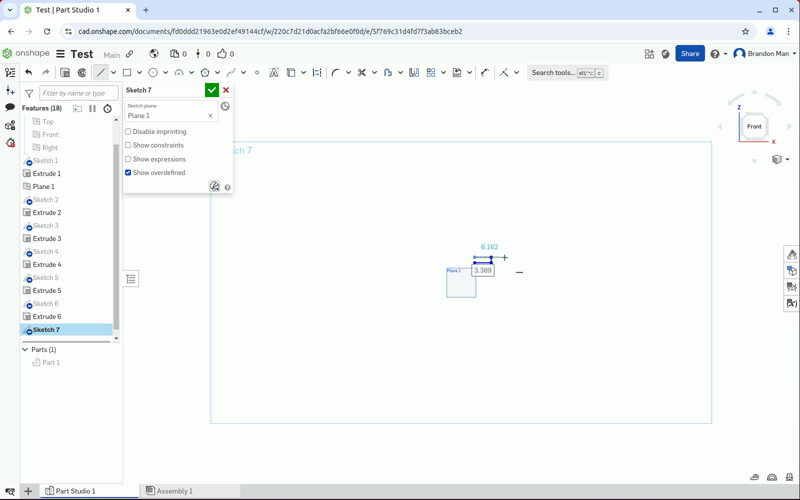
key_down(shift)
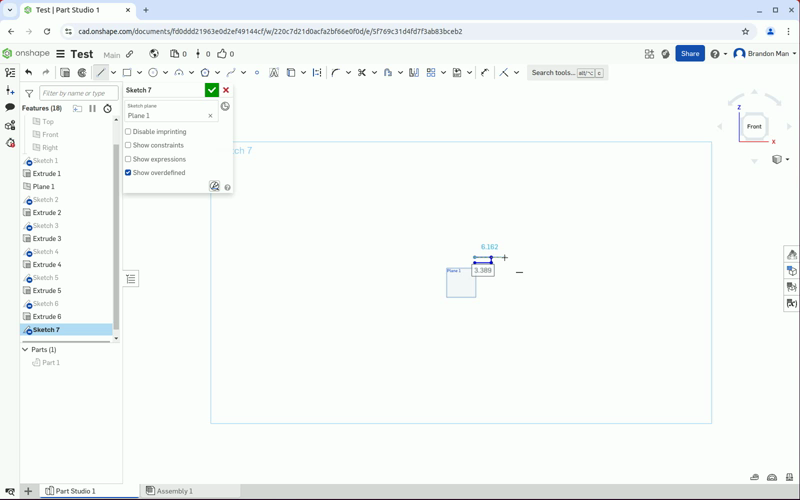
mouse_move(474, 262)
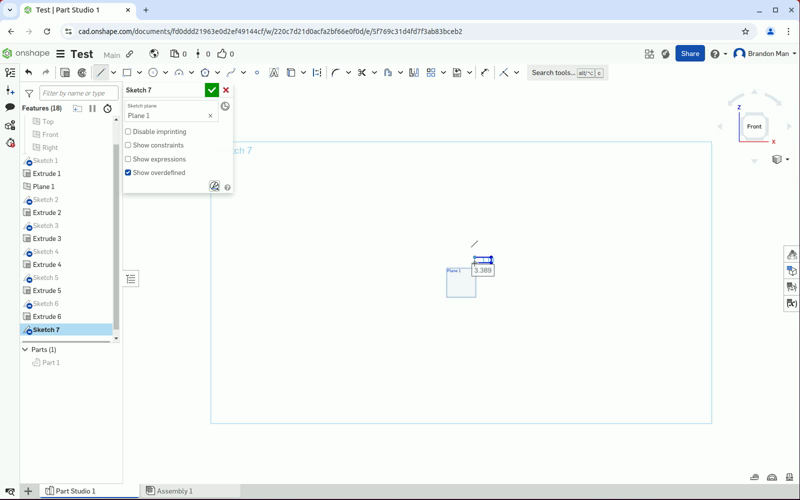
scroll(6)
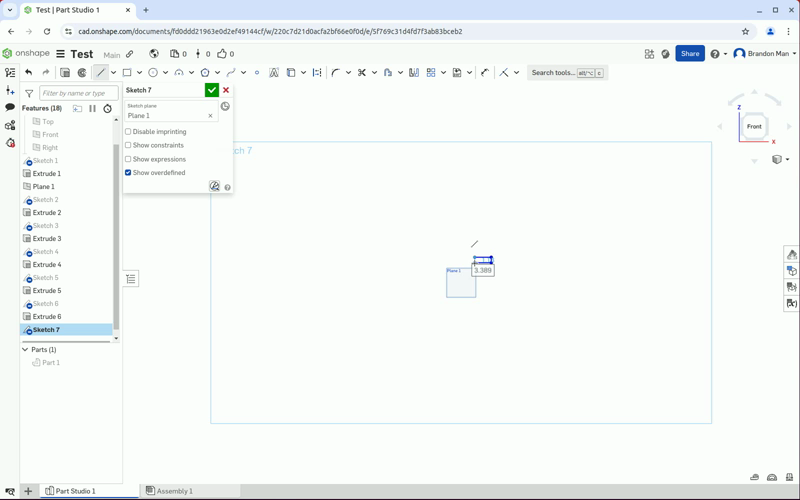
scroll(6)
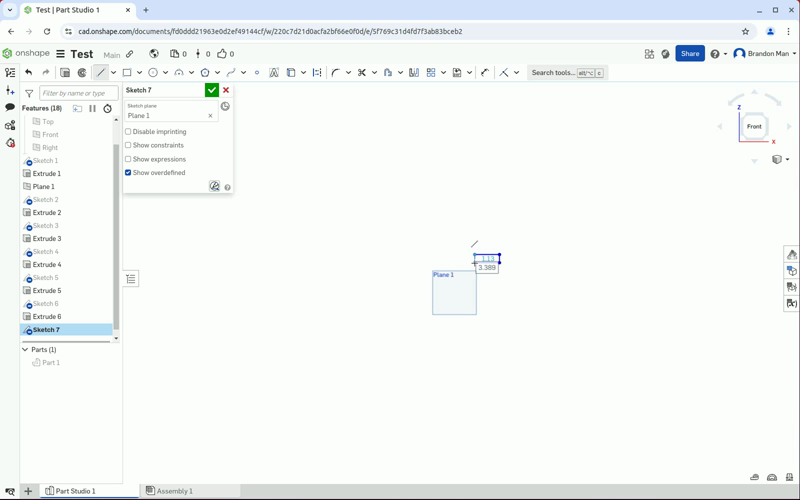
scroll(6)
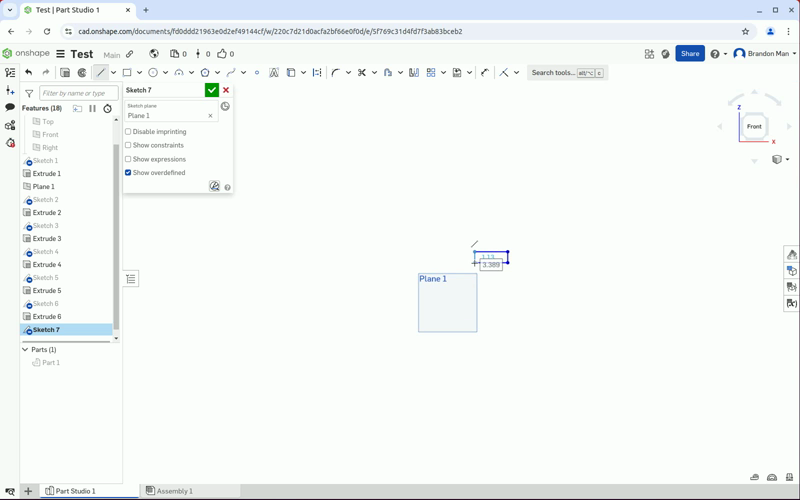
scroll(6)
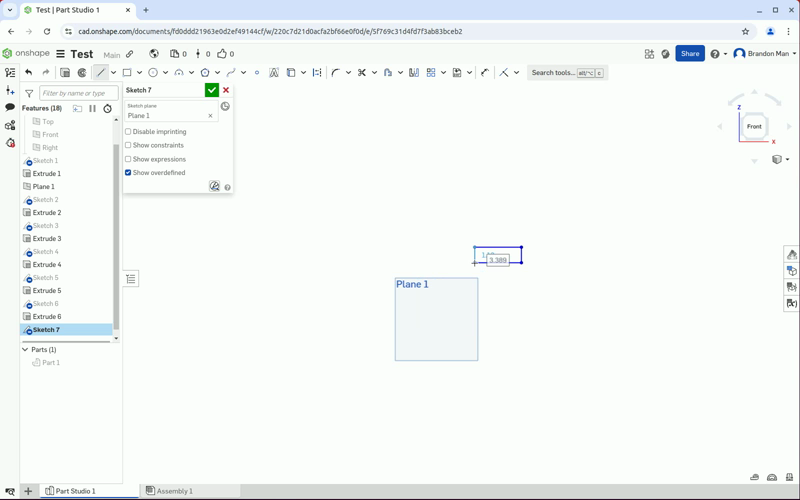
scroll(6)
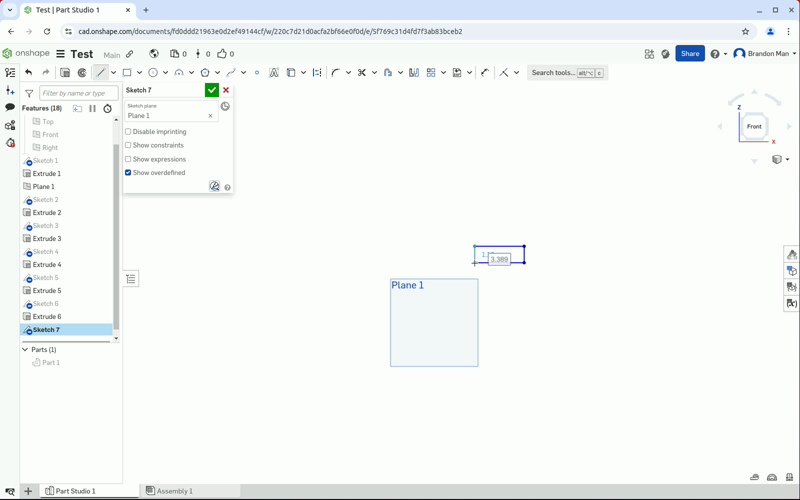
scroll(6)
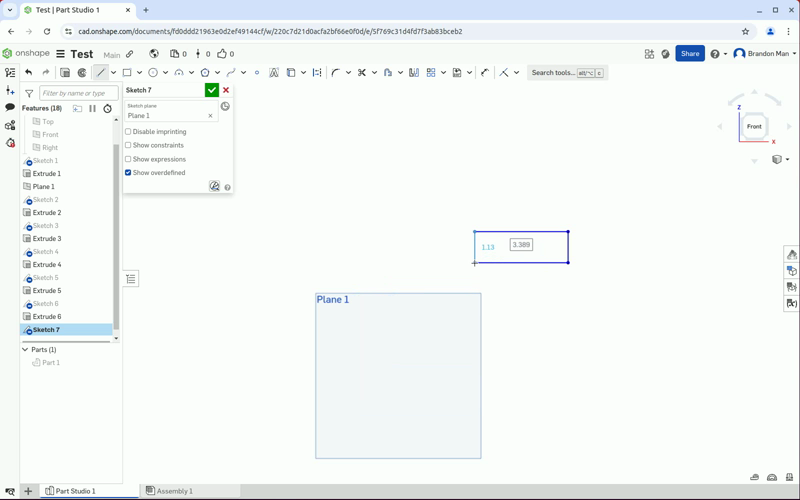
scroll(6)
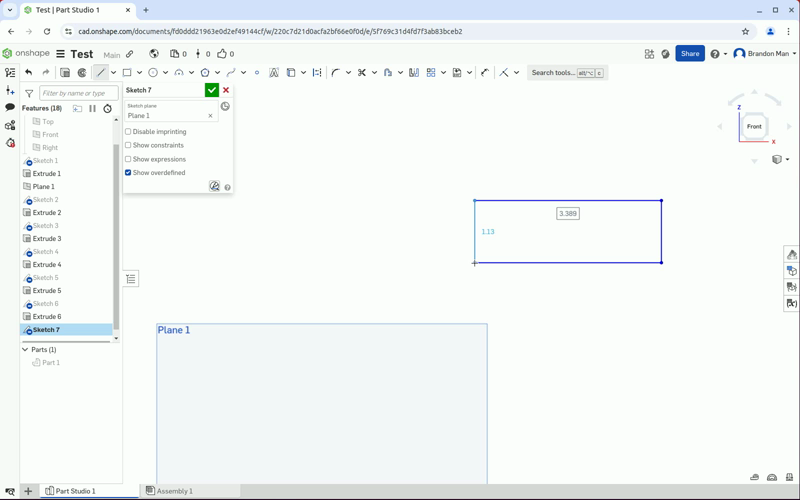
key_up(shift)
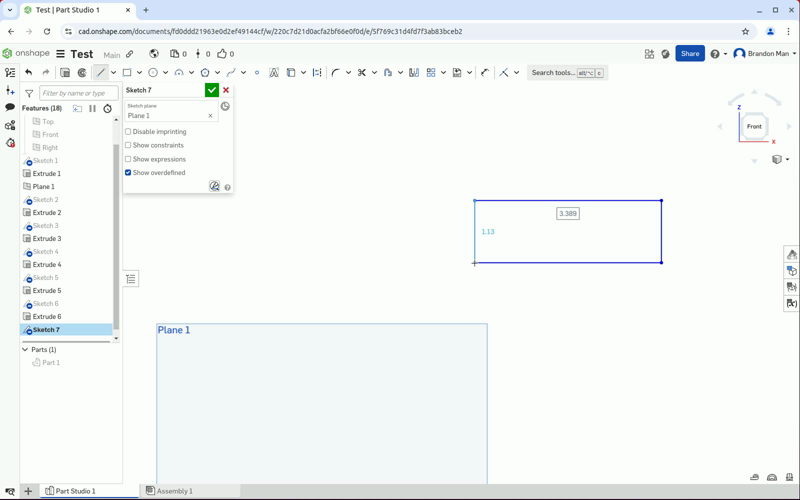
click(474, 262)
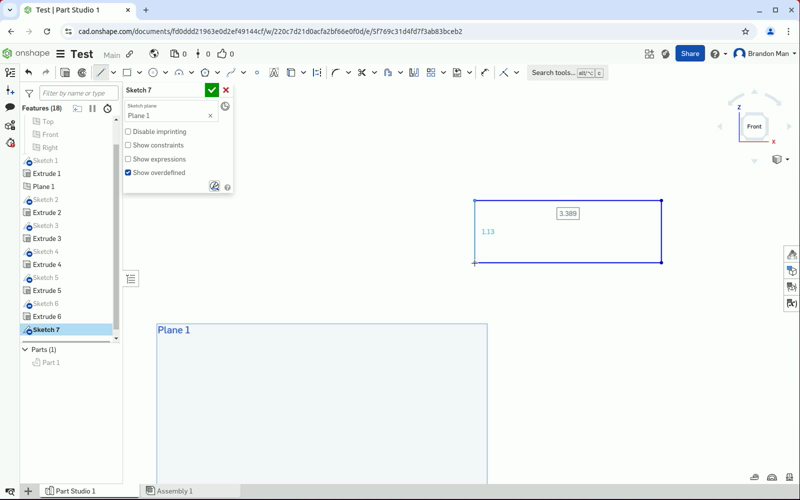
scroll(-6)
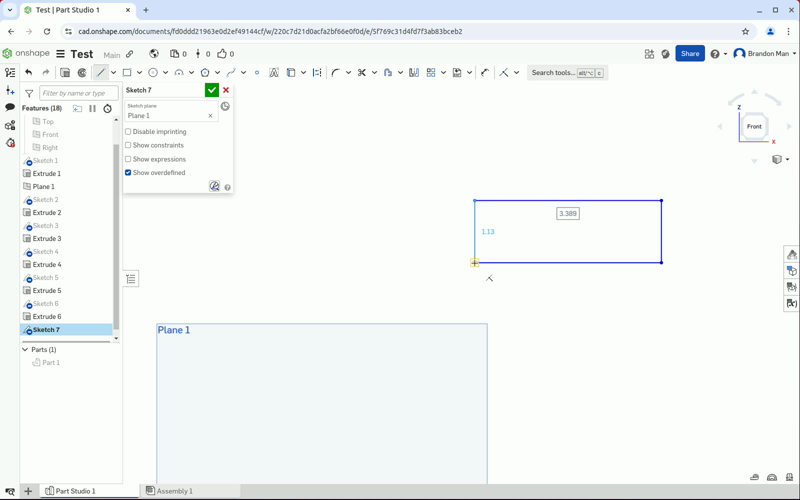
scroll(-6)
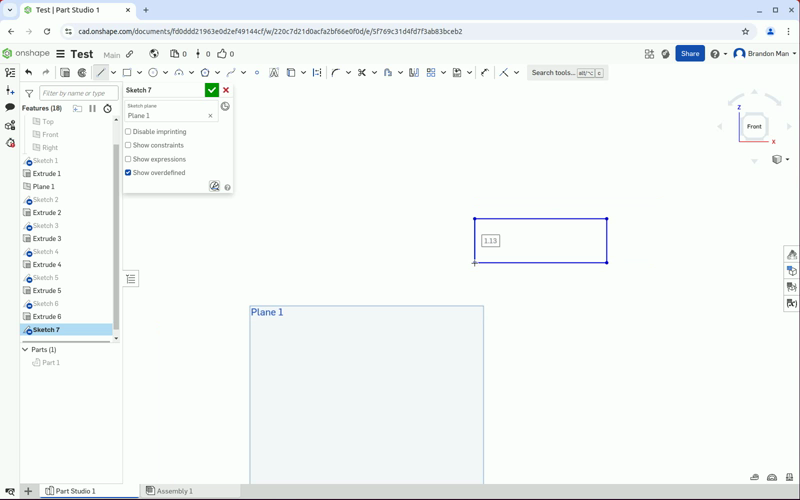
scroll(-6)
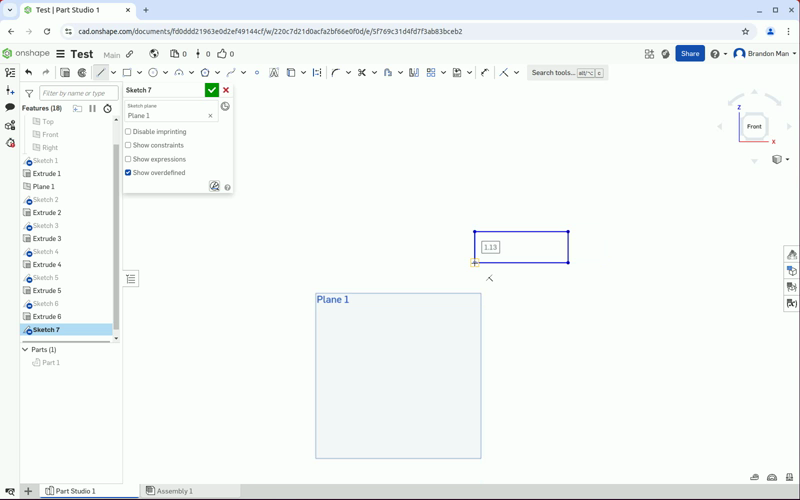
scroll(-6)
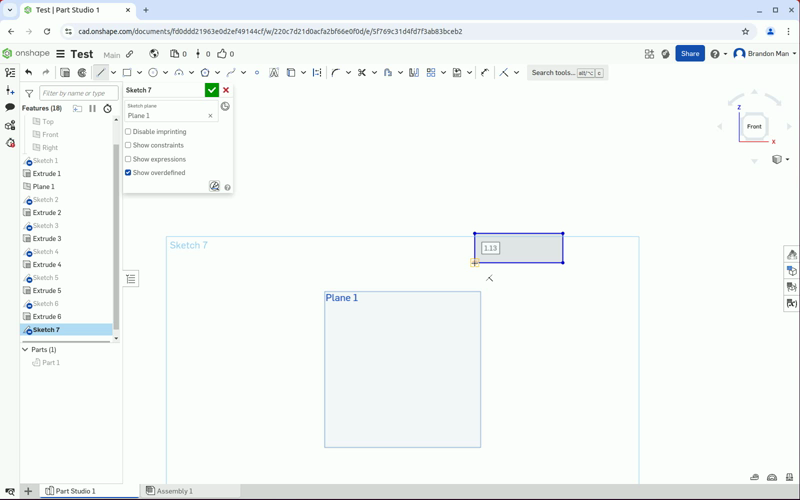
scroll(-6)
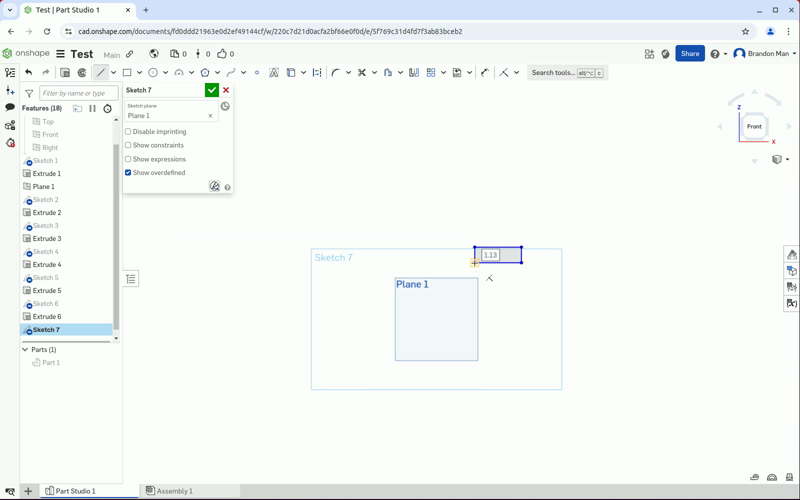
scroll(-6)
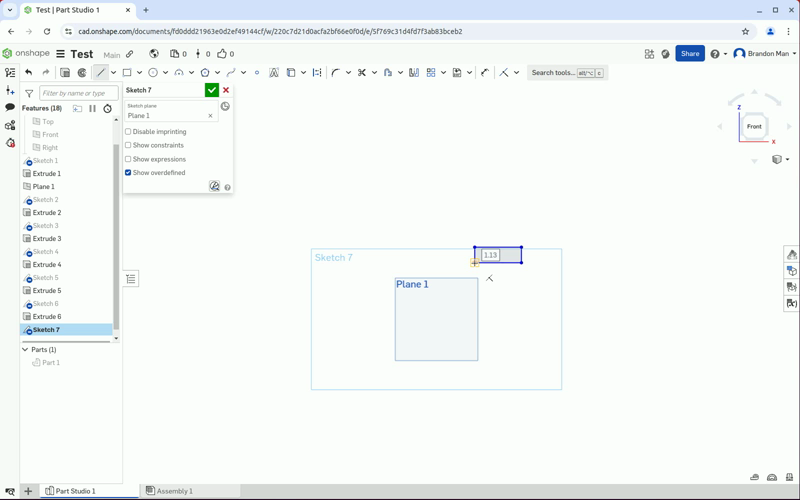
scroll(-6)
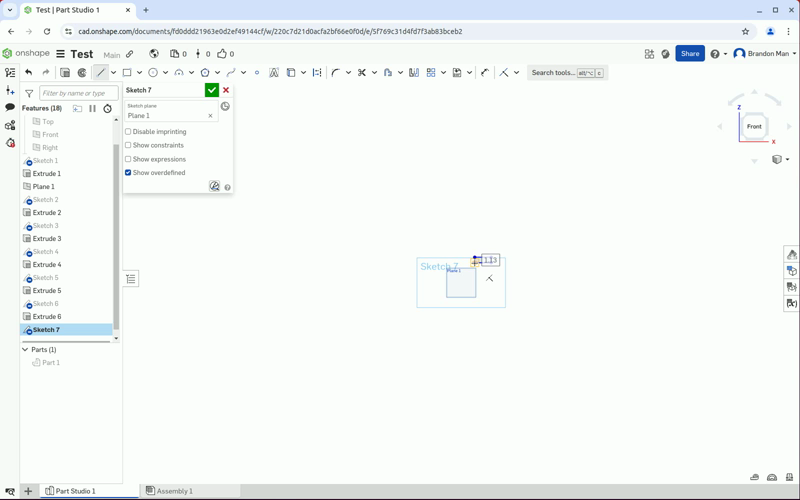
key(esc)
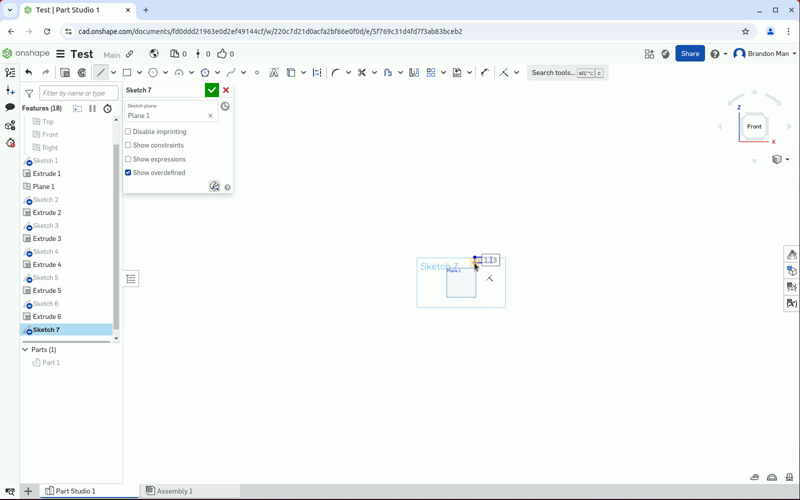
mouse_move(490, 261)
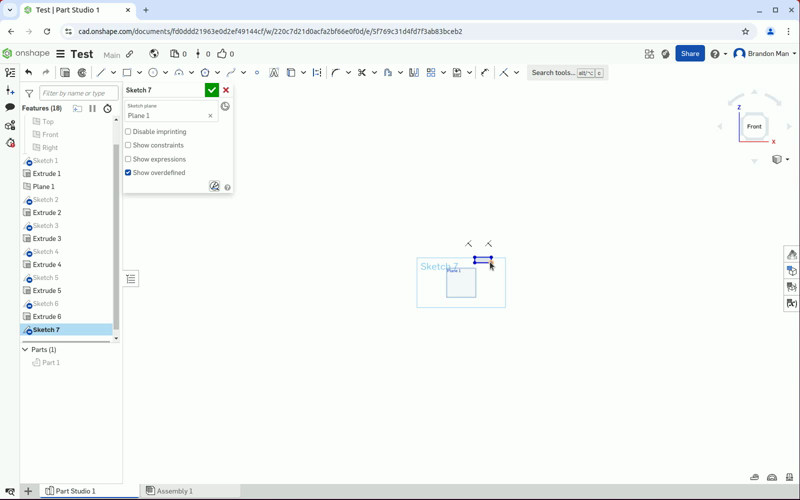
scroll(6)
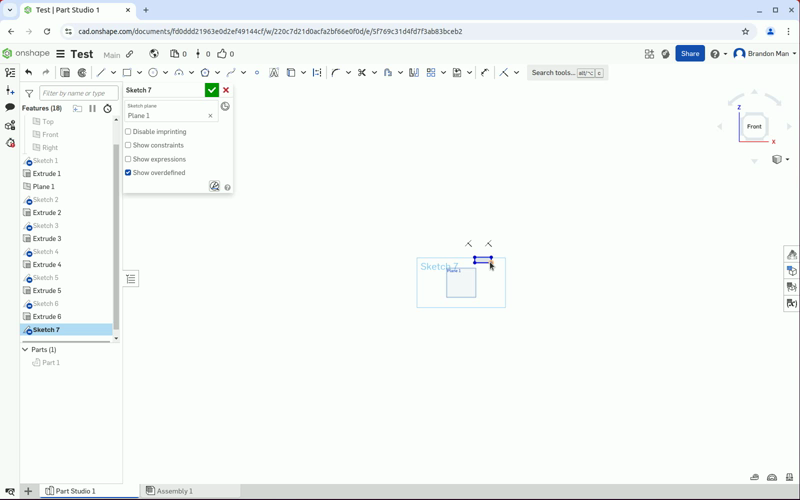
scroll(6)
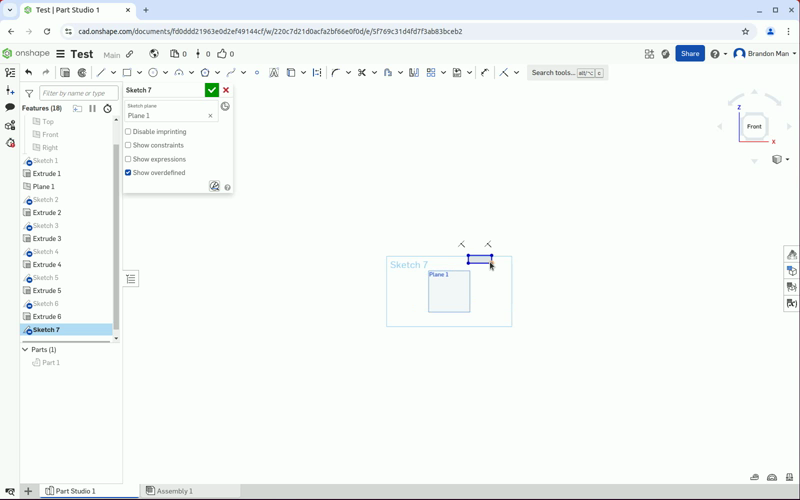
scroll(6)
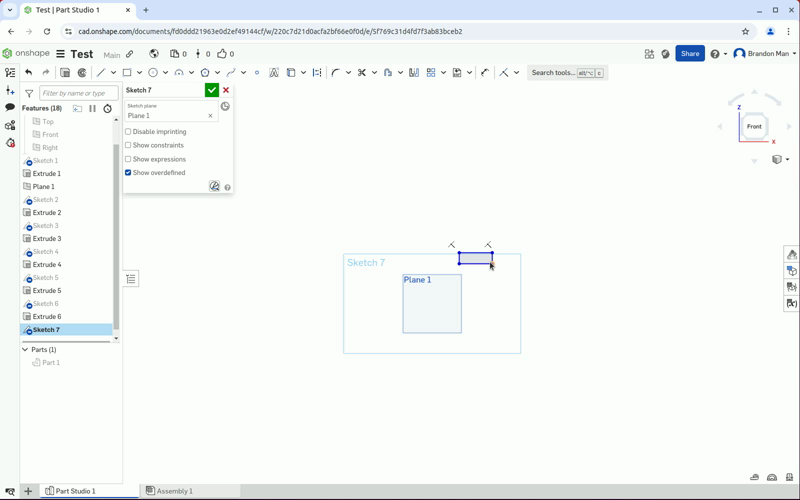
scroll(6)
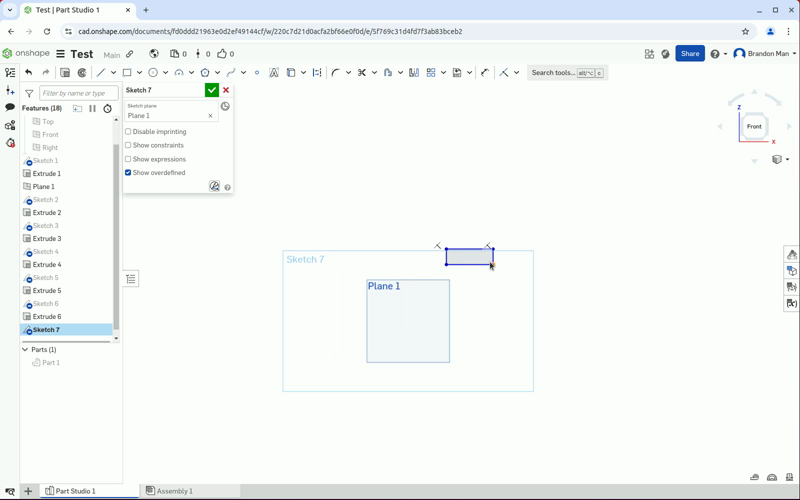
scroll(6)
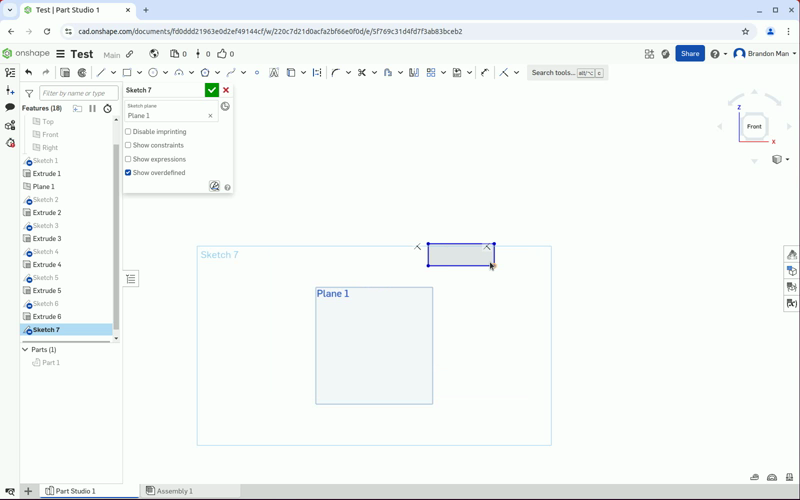
scroll(6)
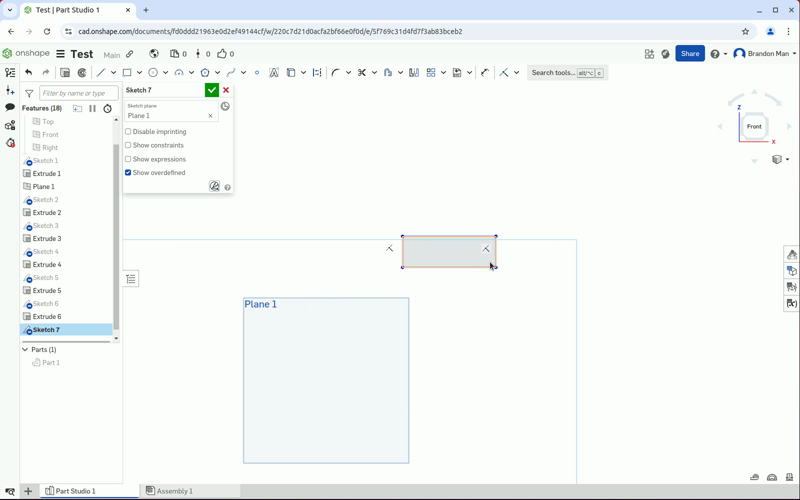
scroll(6)
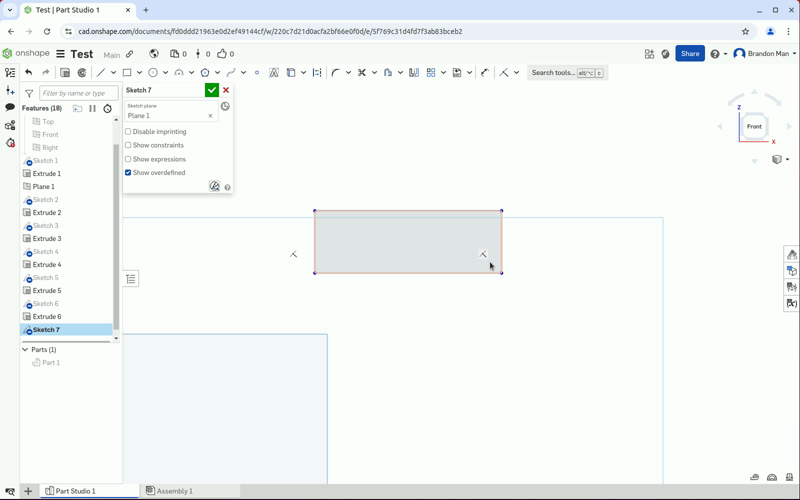
click(490, 261)
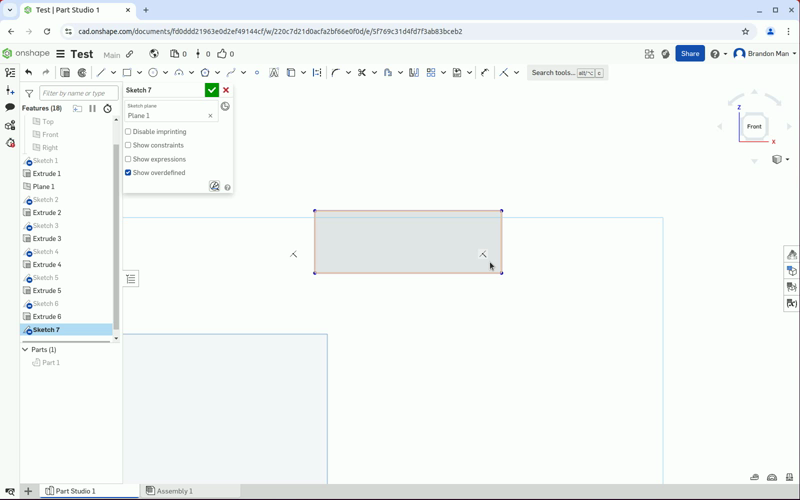
scroll(-6)
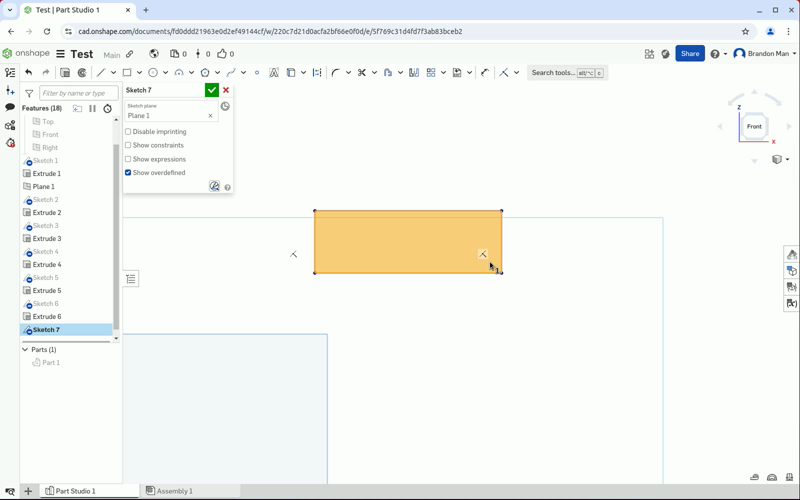
scroll(-6)
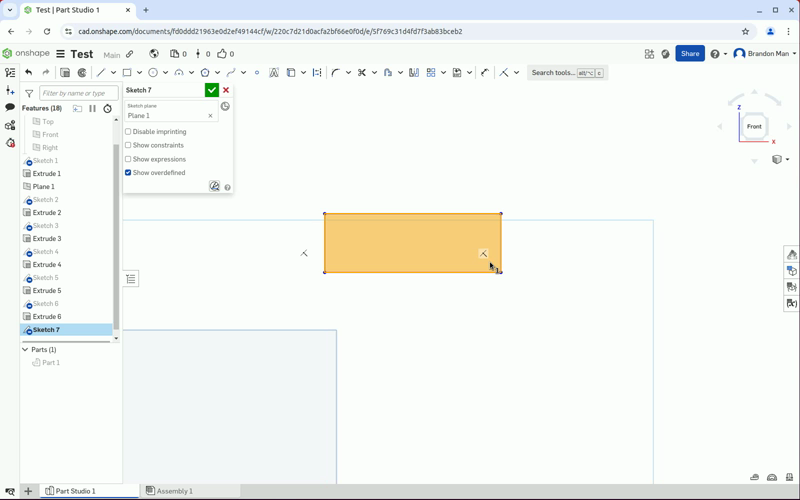
scroll(-6)
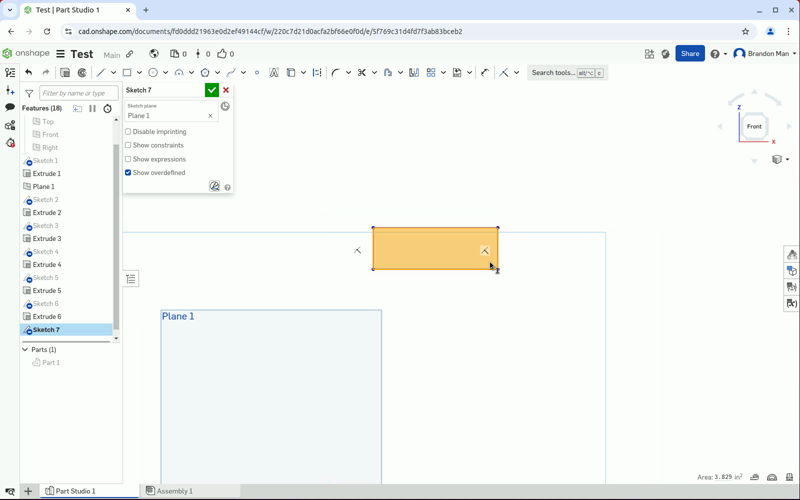
scroll(-6)
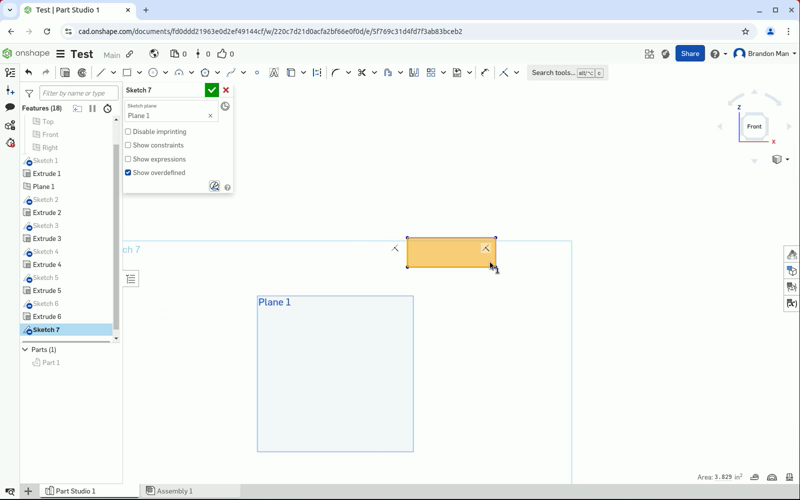
scroll(-6)
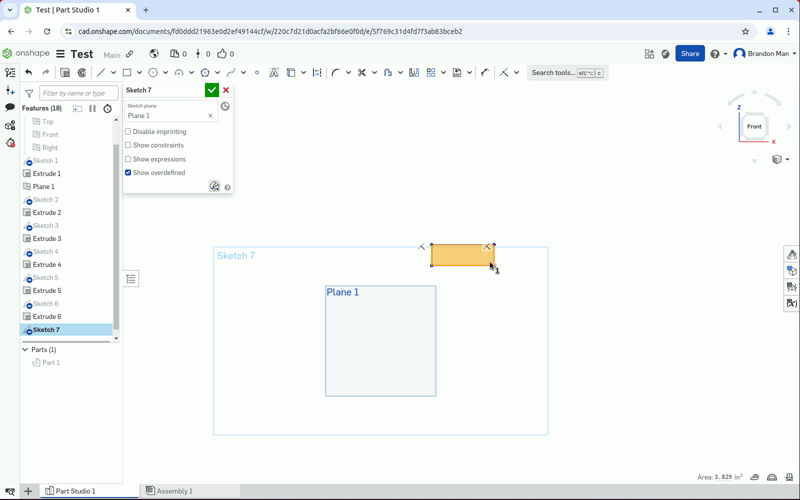
scroll(-6)
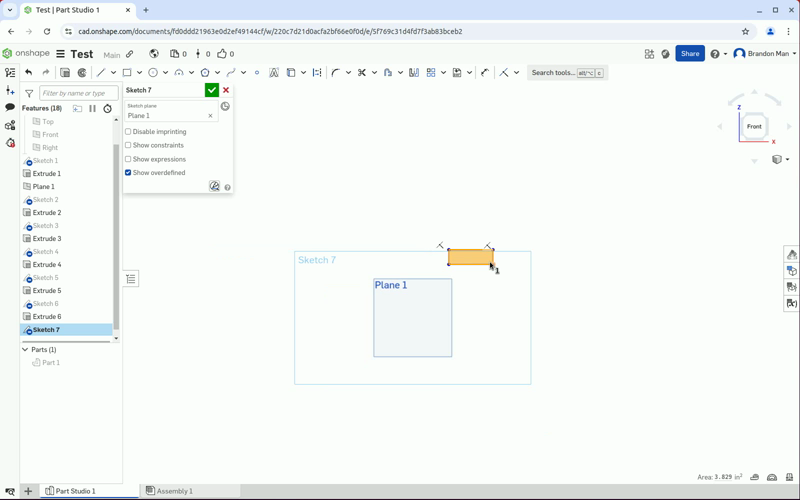
scroll(-6)
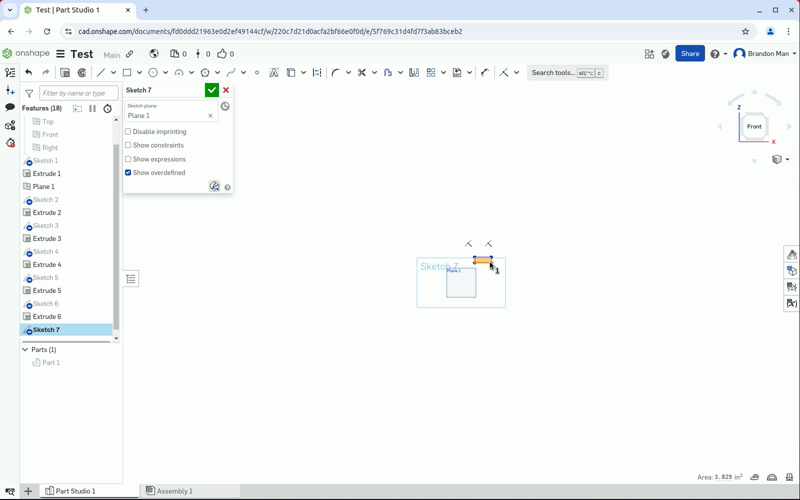
mouse_move(73, 352)
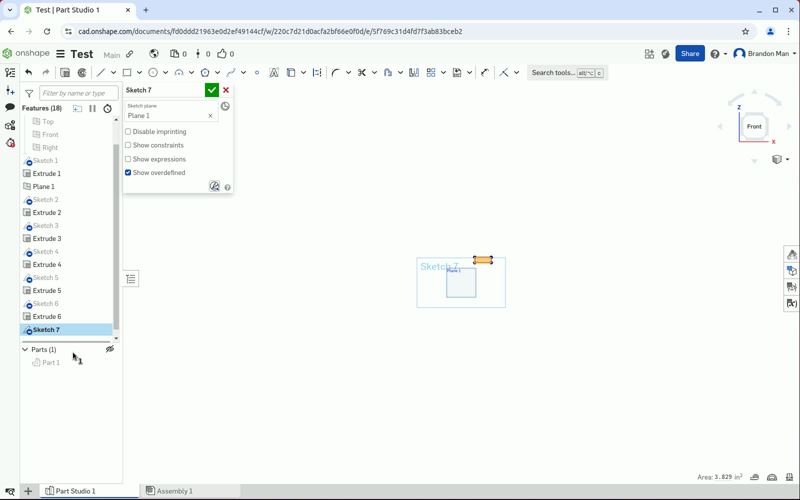
key(shift+y)
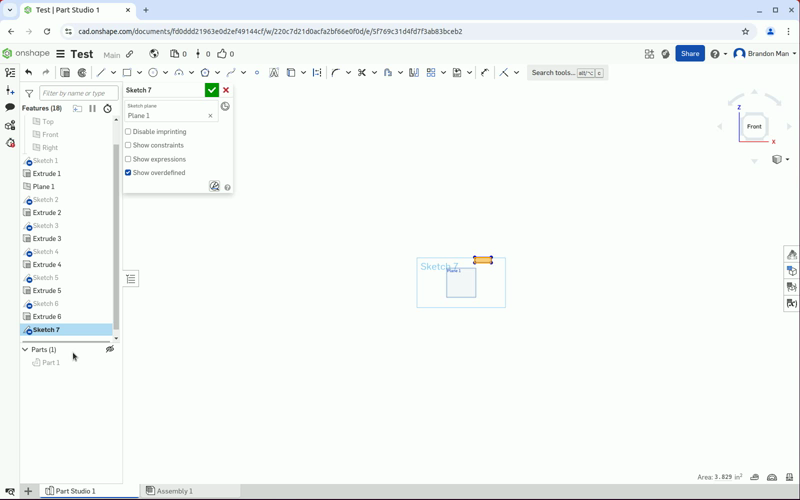
key(shift+e)
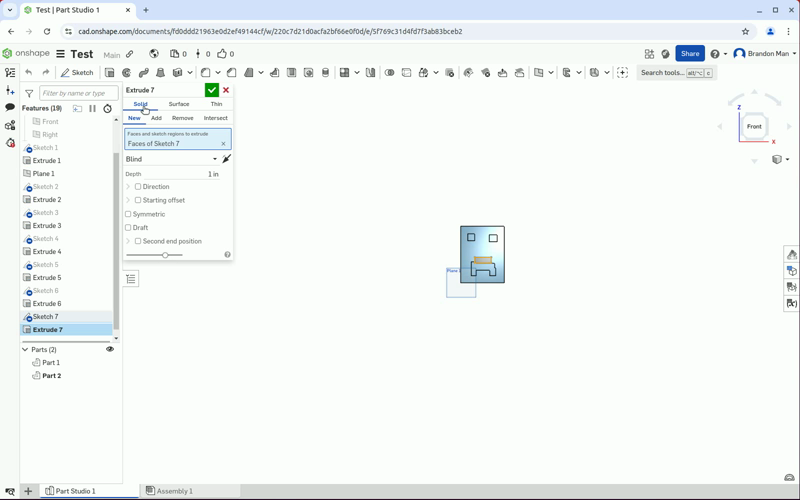
mouse_move(143, 106)
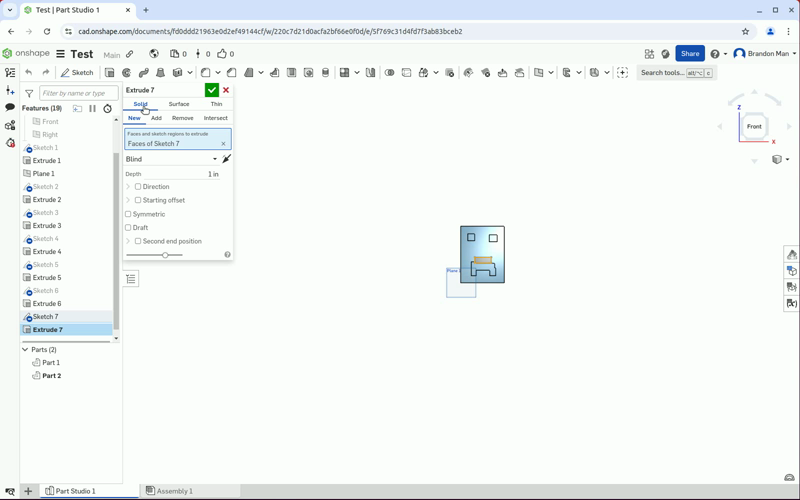
click(143, 106)
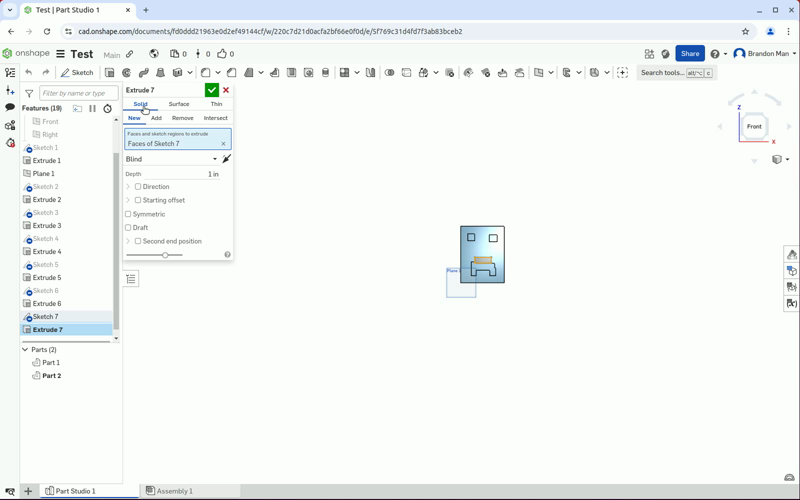
mouse_move(186, 120)
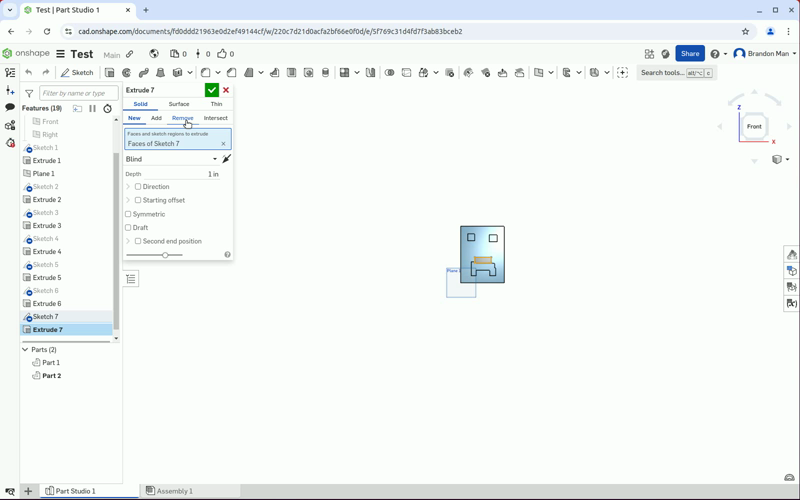
click(186, 120)
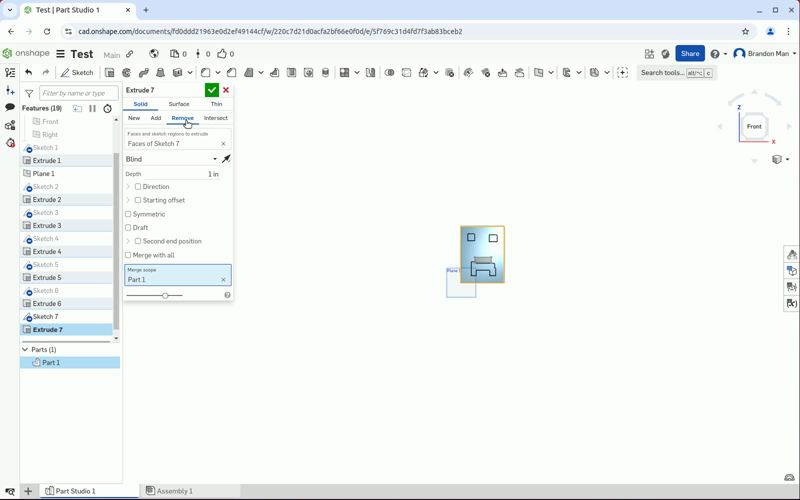
key(tab, 4)
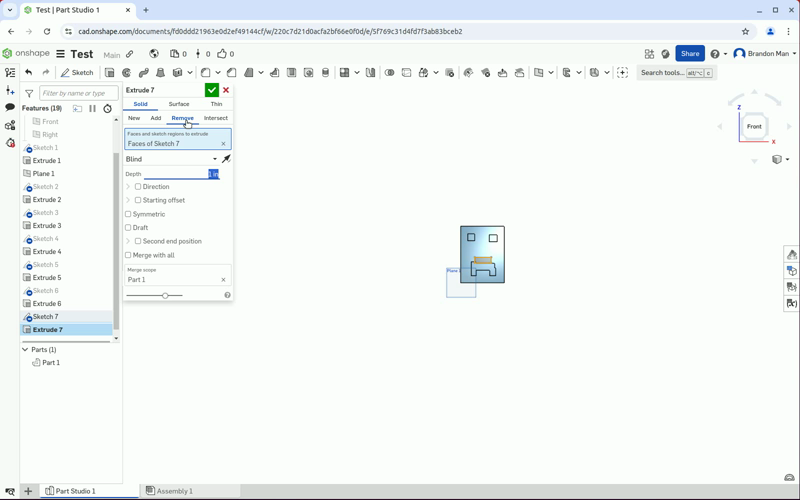
text(1.685)
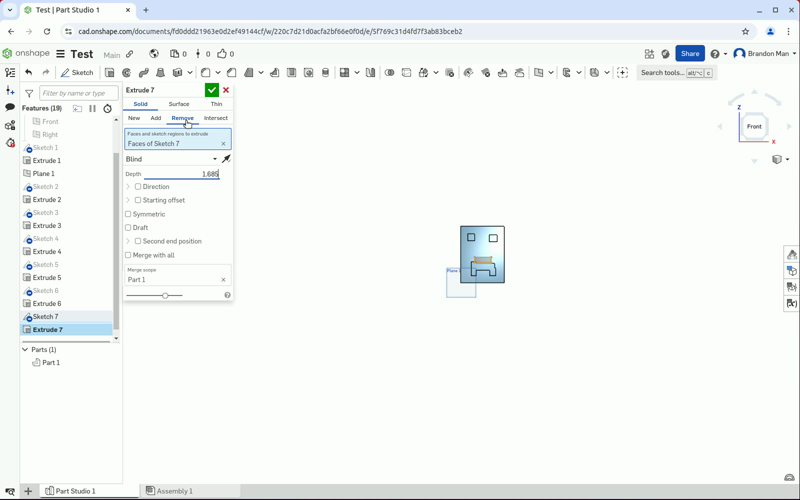
key(tab, 6)
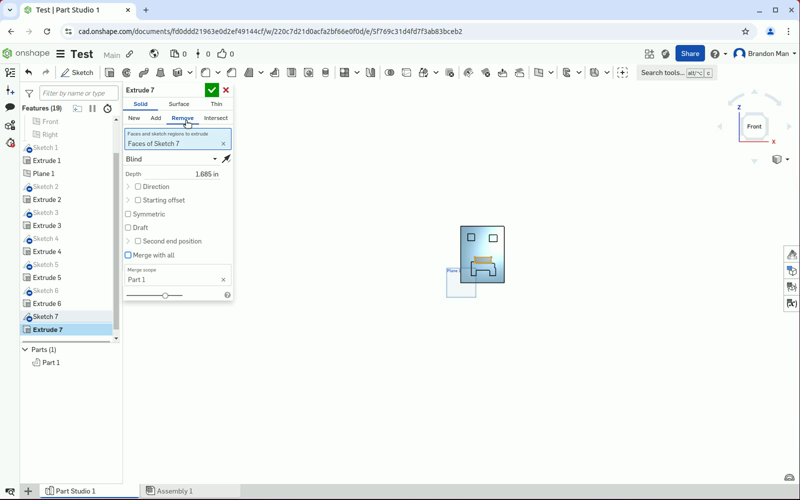
key(space)
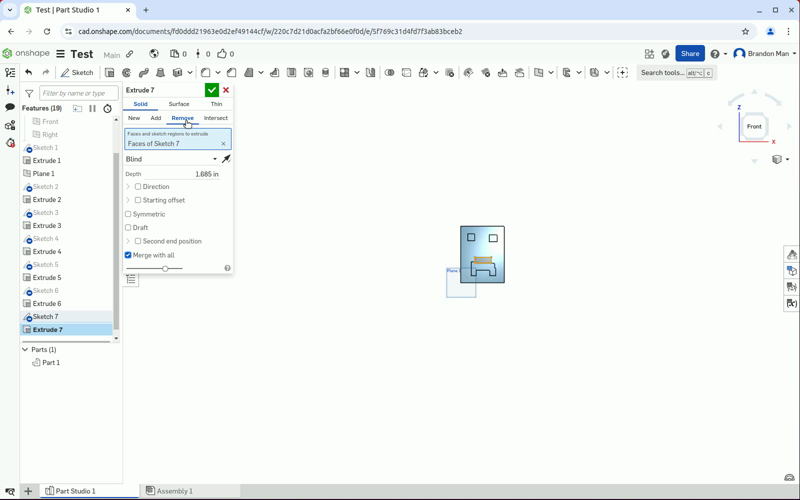
key(enter)
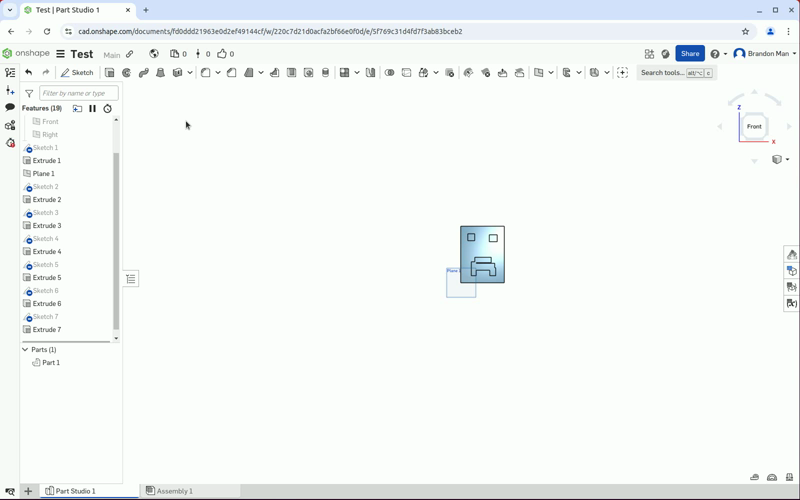
key(shift+h)
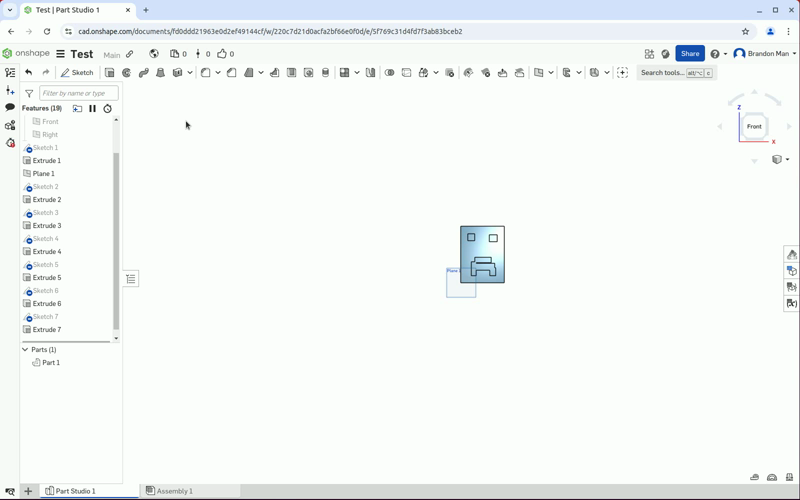
key(shift+h)
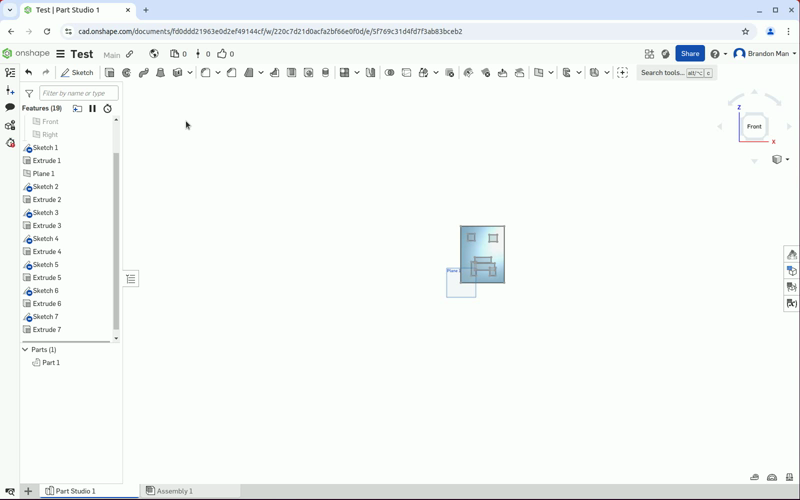
key(shift+7)
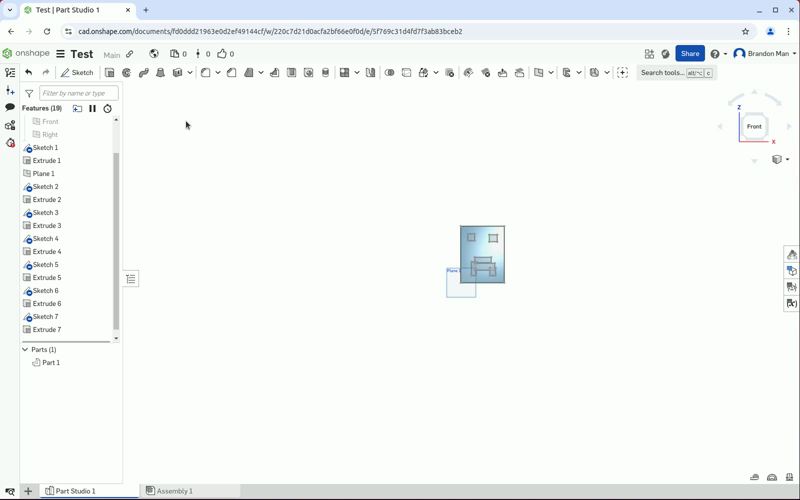
key(left, 2)
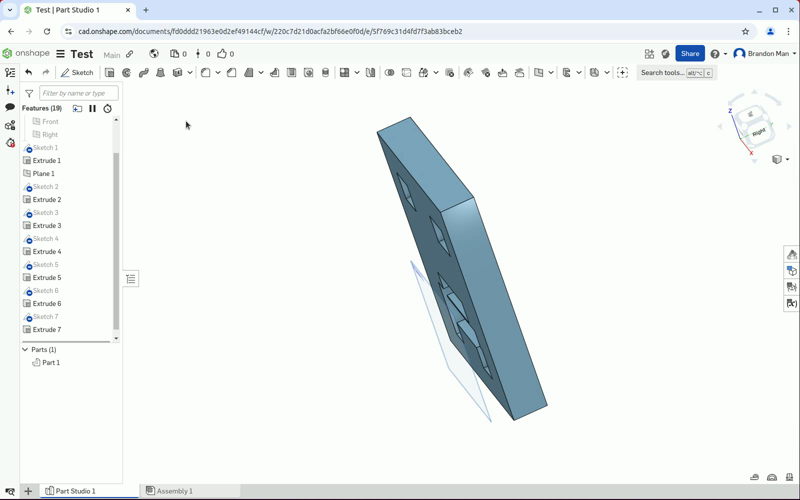
key(down, 2)
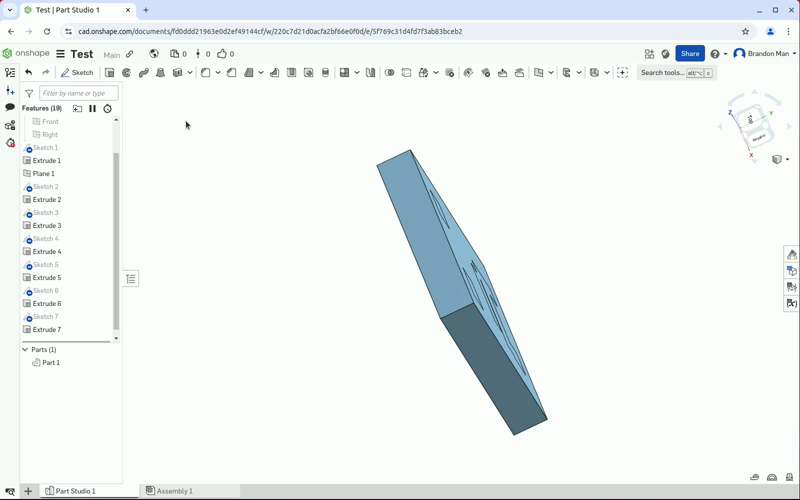
key(up, 2)
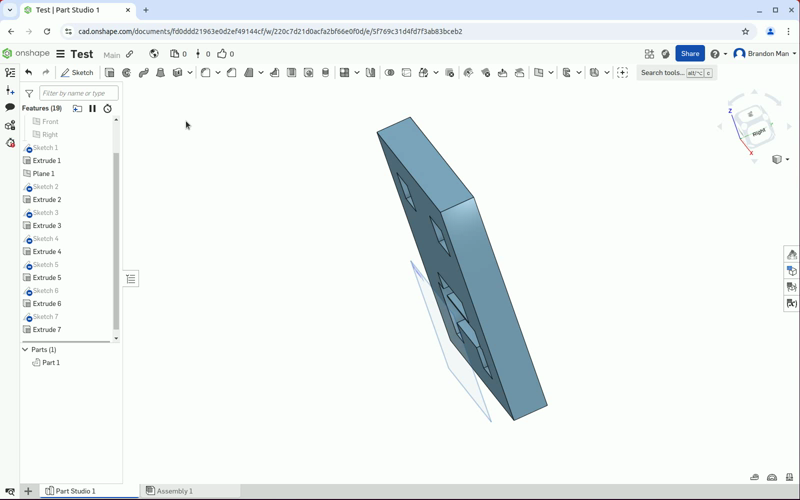
key(right, 2)
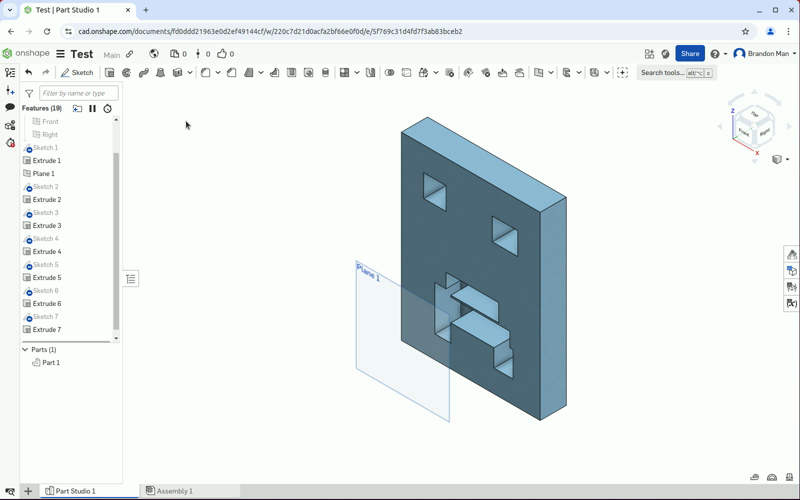
mouse_move(69, 150)
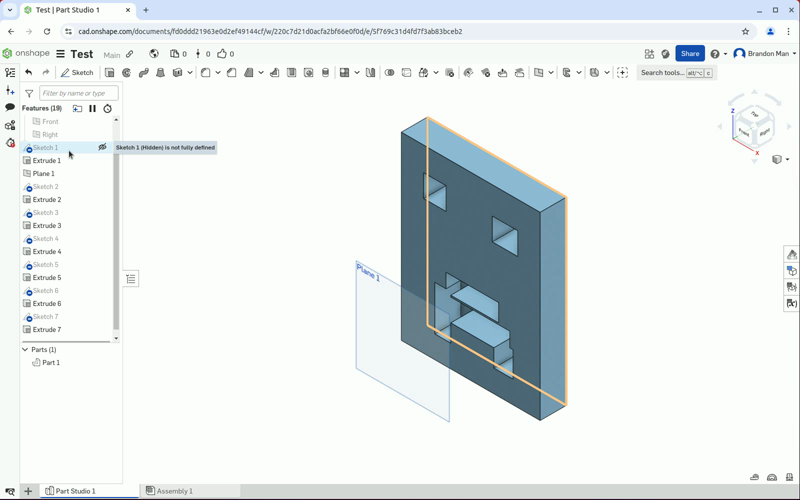
click(69, 150)